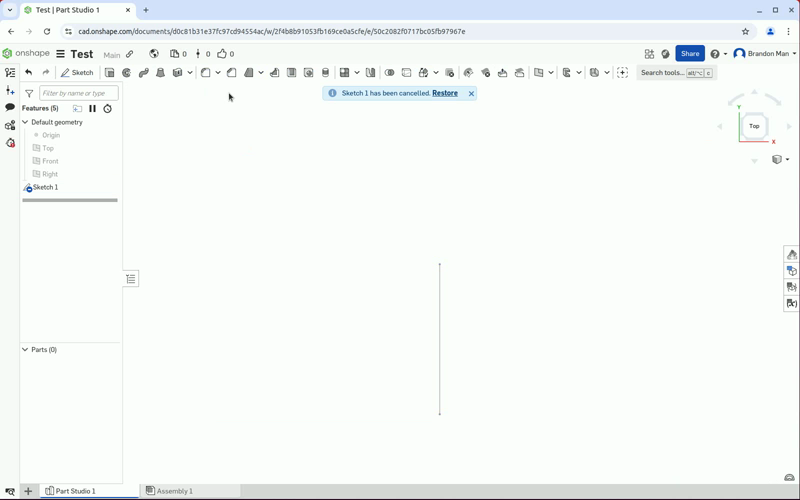
key(shift+h)
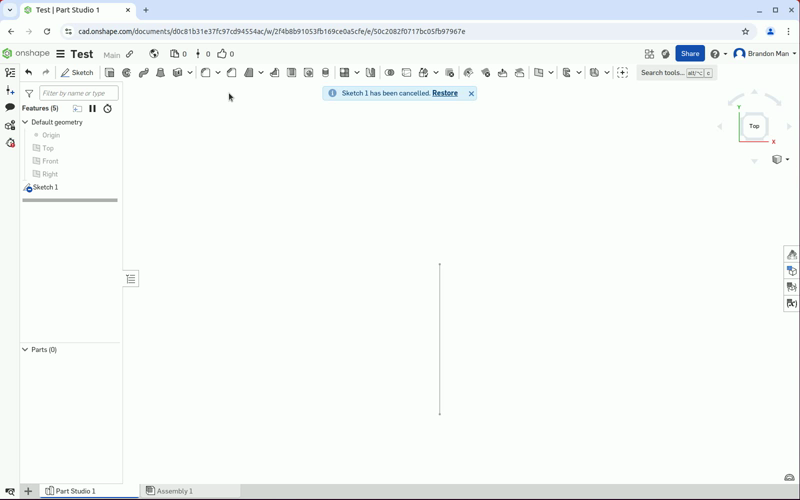
key(shift+s)
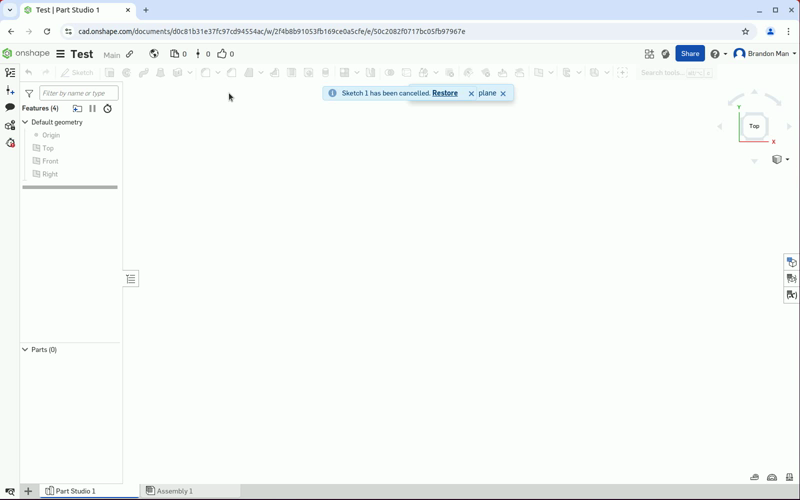
mouse_move(73, 150)
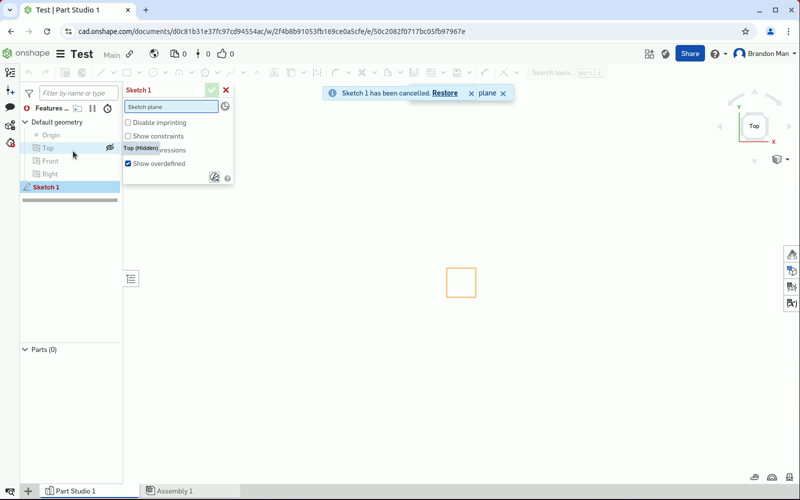
click(73, 150)
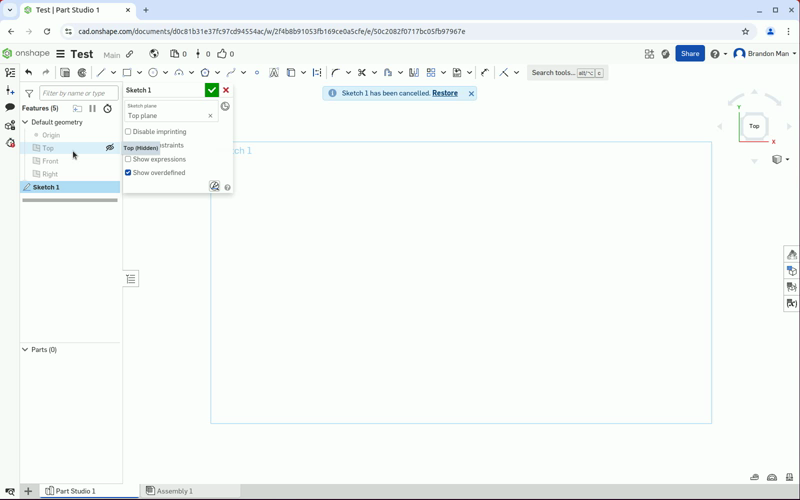
mouse_move(73, 352)
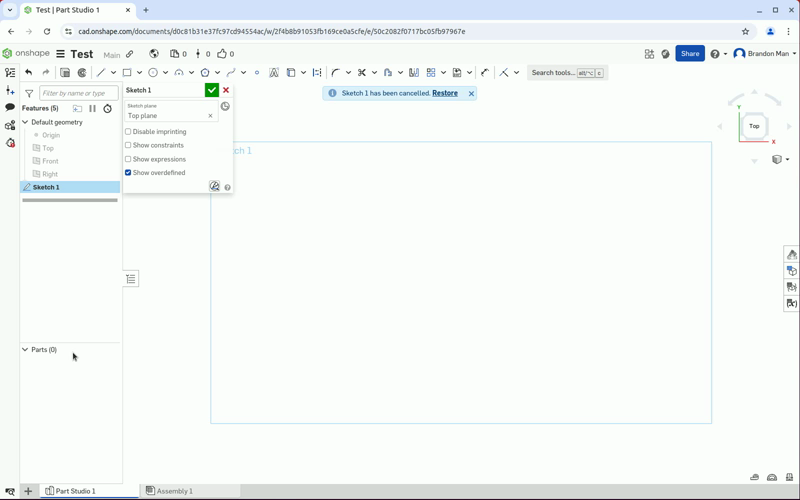
key(y)
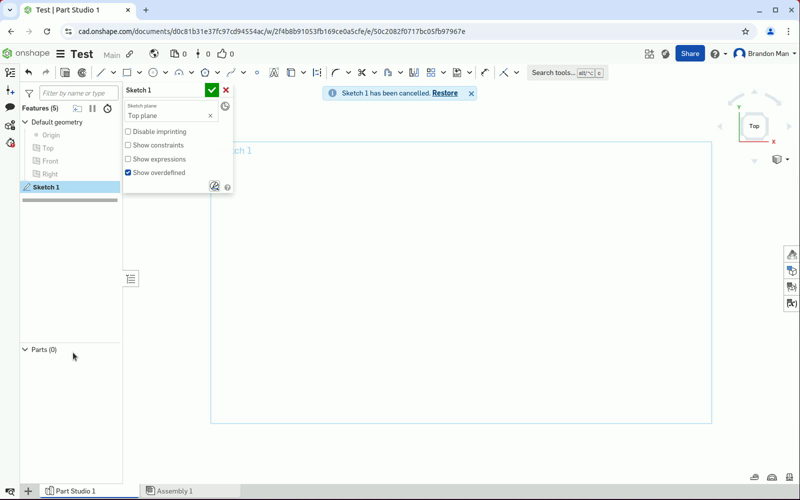
key(a)
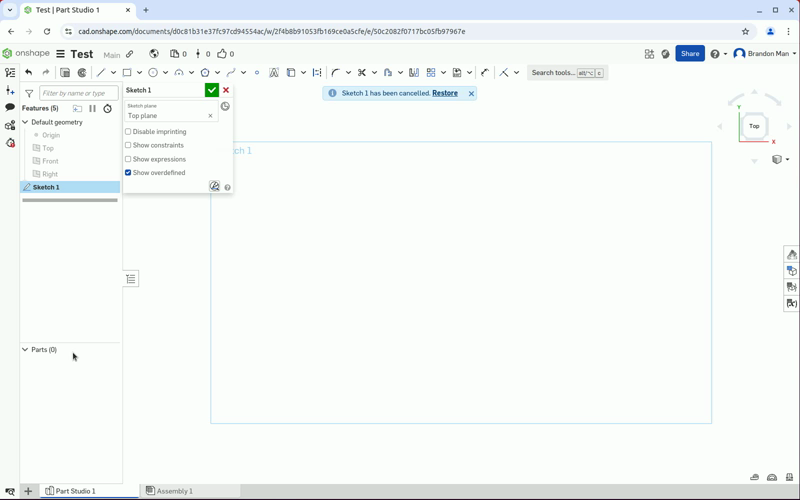
key_down(shift)
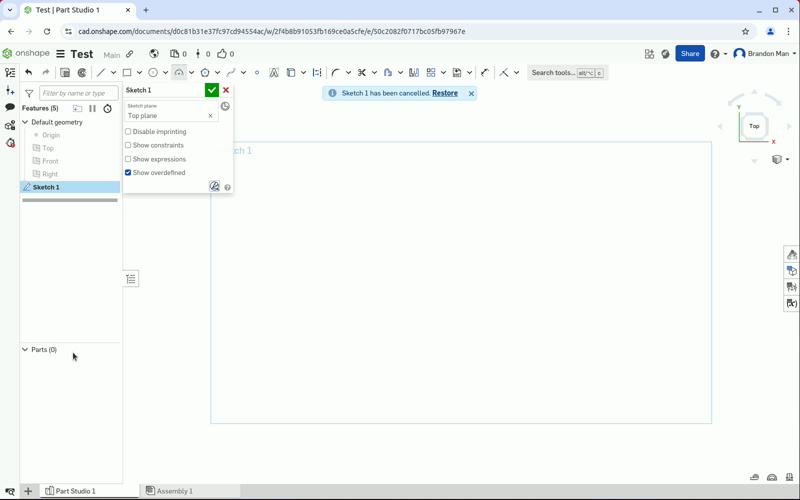
mouse_move(384, 303)
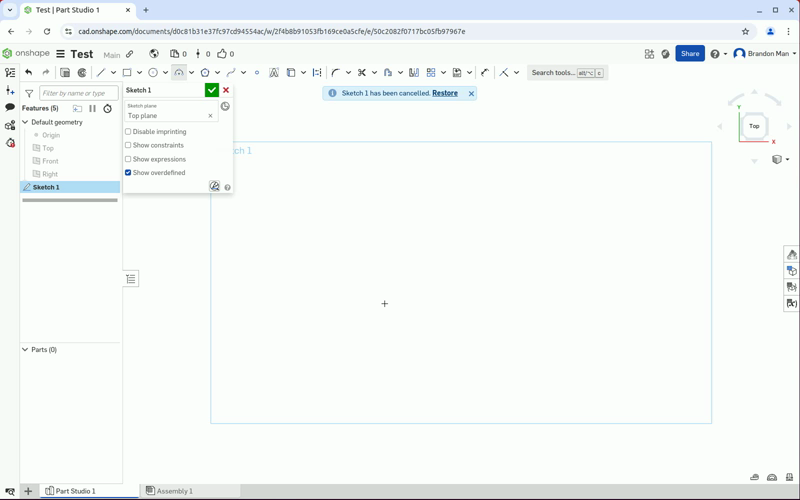
click(384, 303)
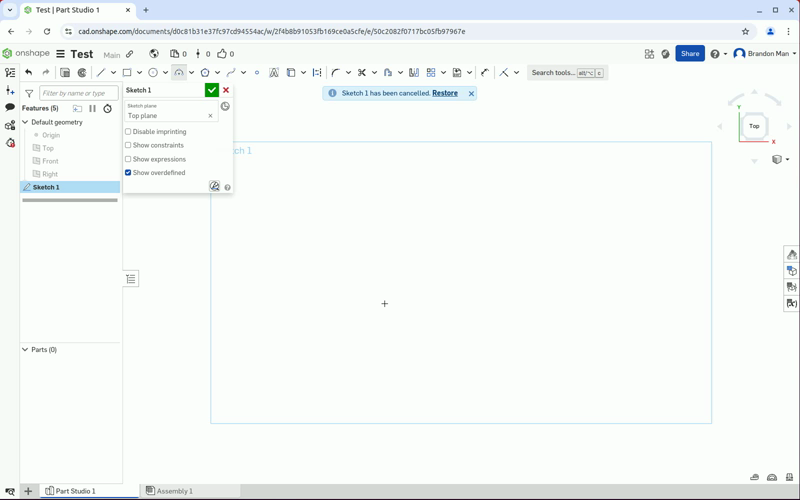
key_up(shift)
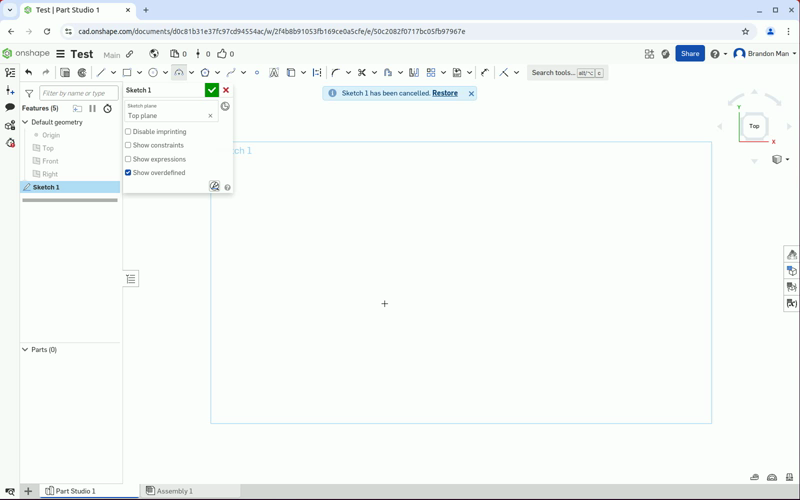
key_down(shift)
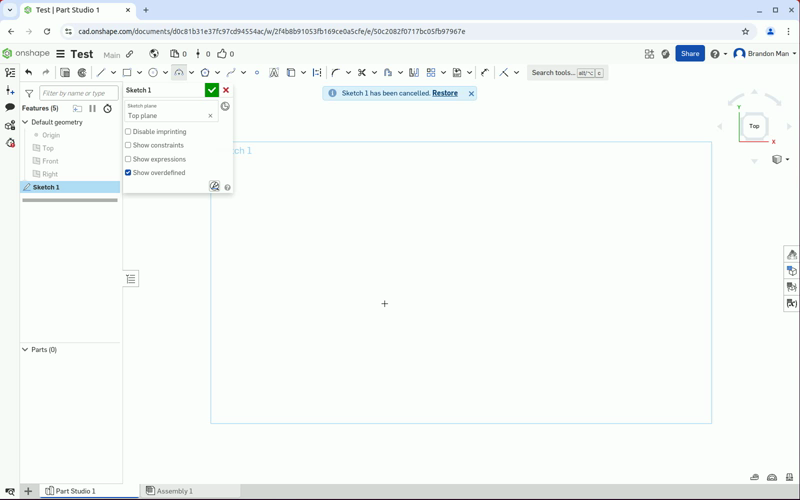
mouse_move(389, 307)
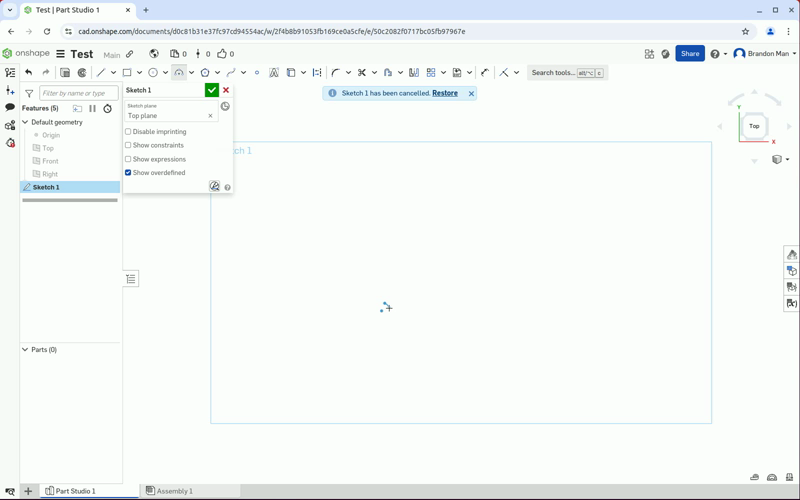
scroll(6)
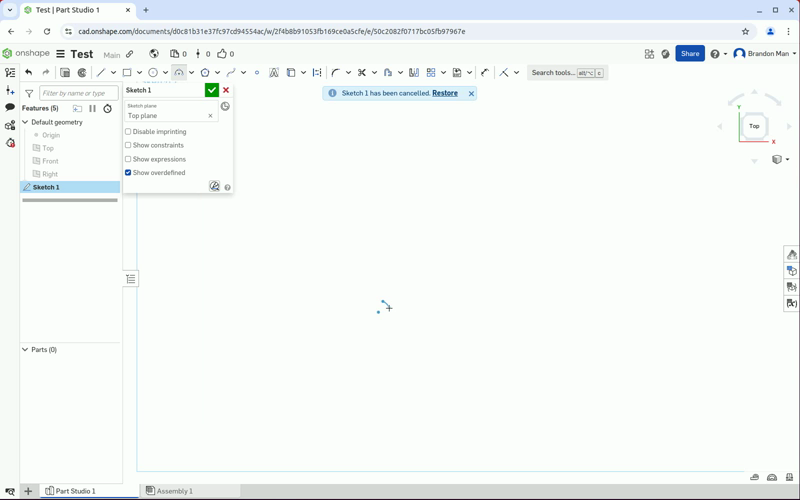
scroll(6)
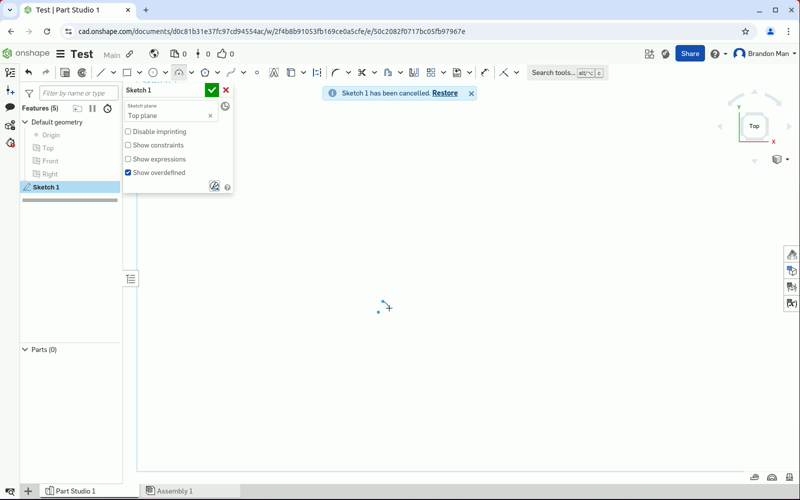
scroll(6)
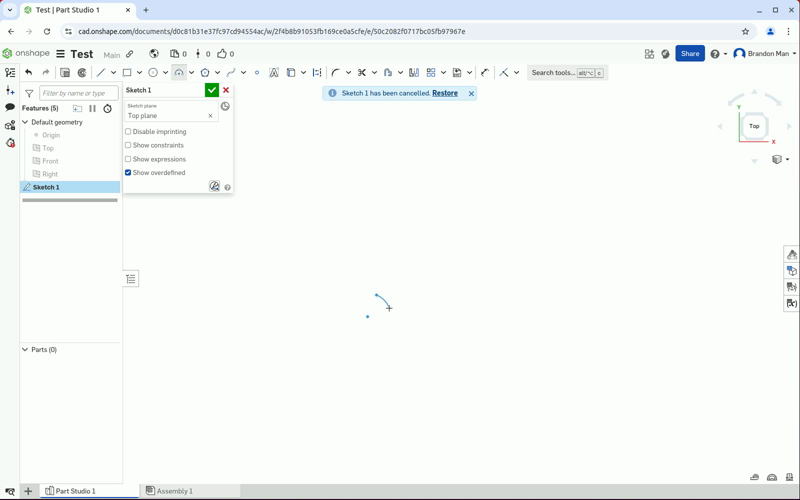
scroll(6)
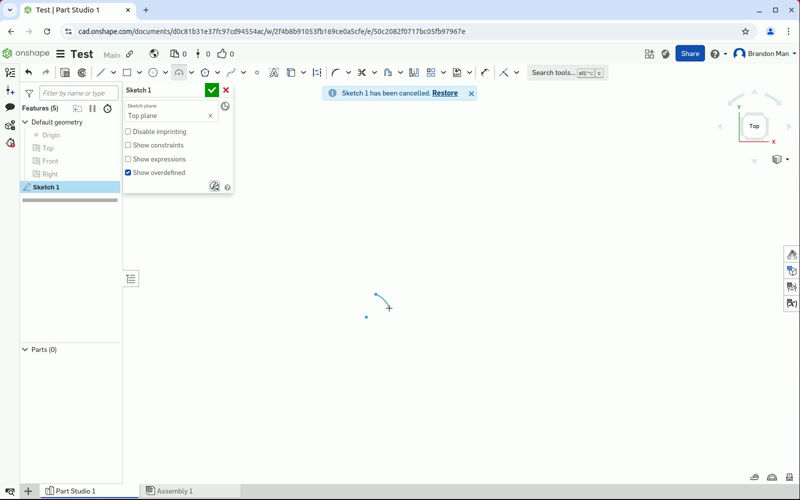
scroll(6)
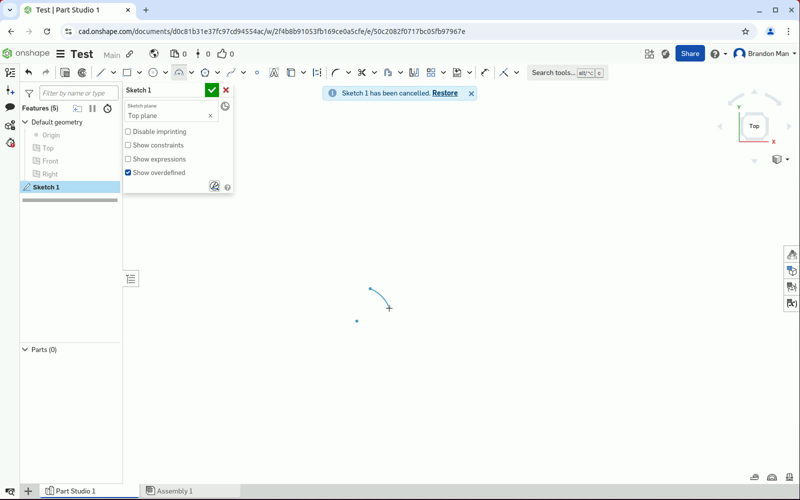
scroll(6)
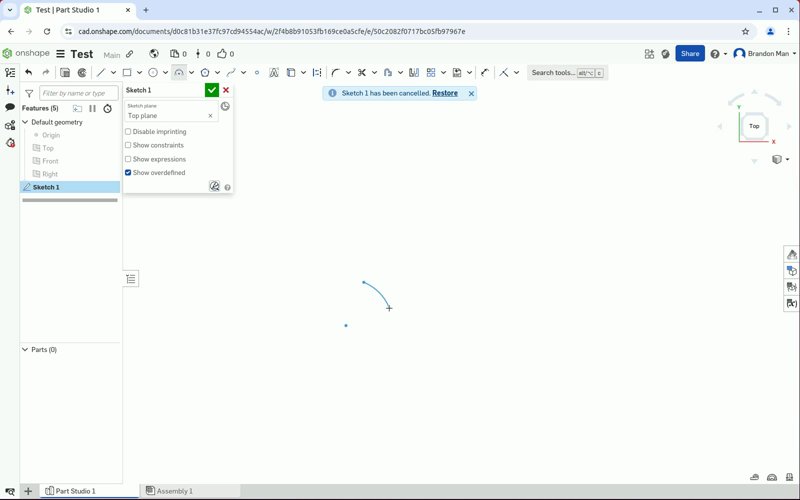
scroll(6)
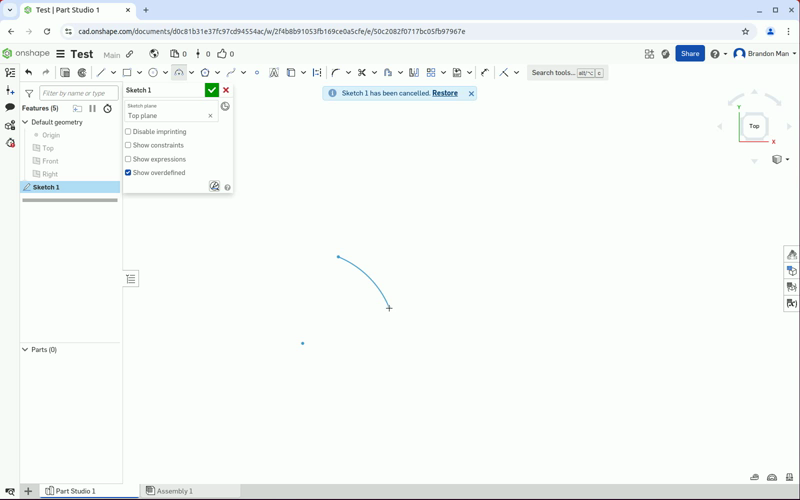
click(389, 307)
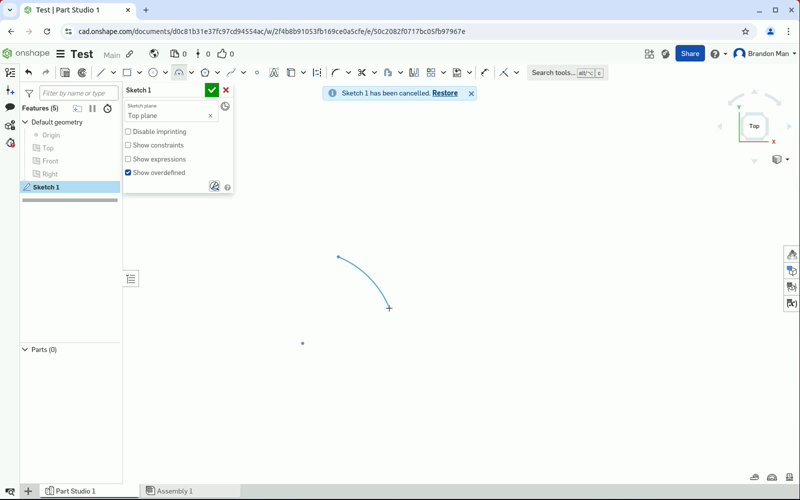
scroll(-6)
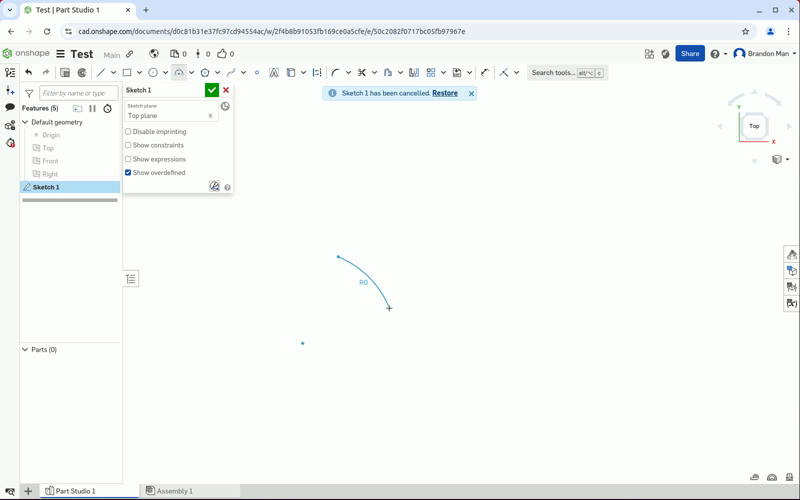
scroll(-6)
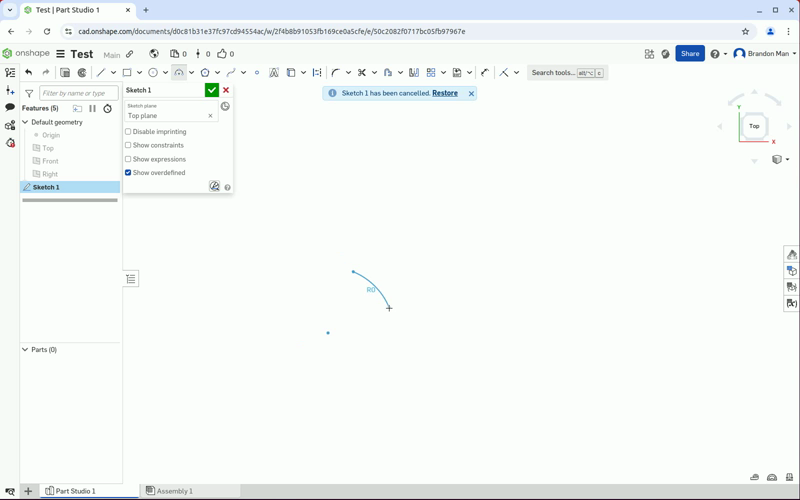
scroll(-6)
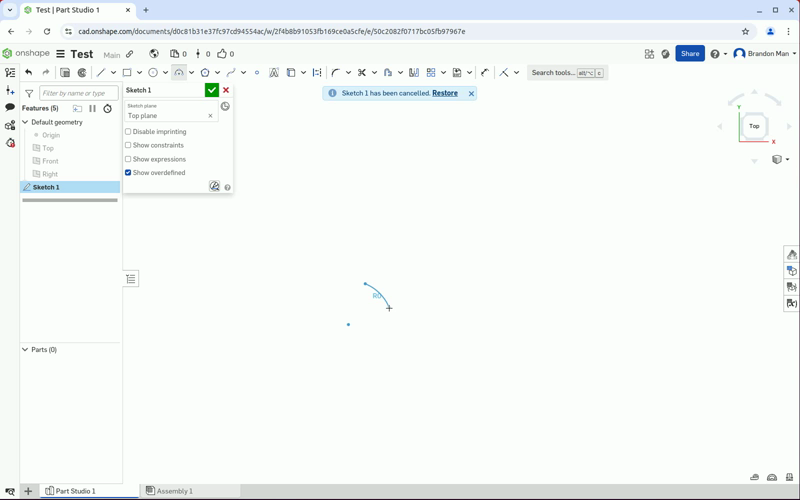
scroll(-6)
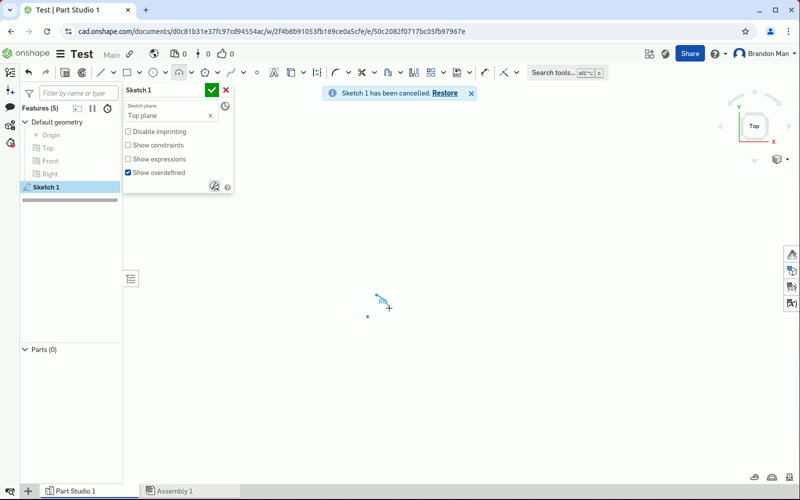
scroll(-6)
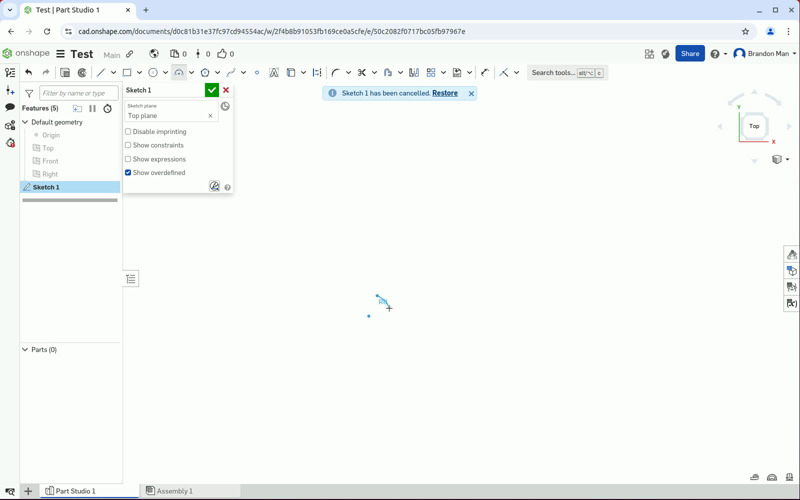
scroll(-6)
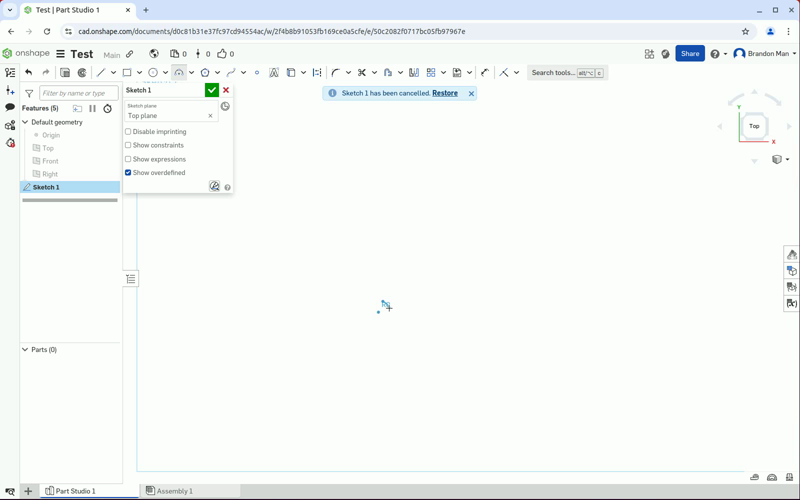
scroll(-6)
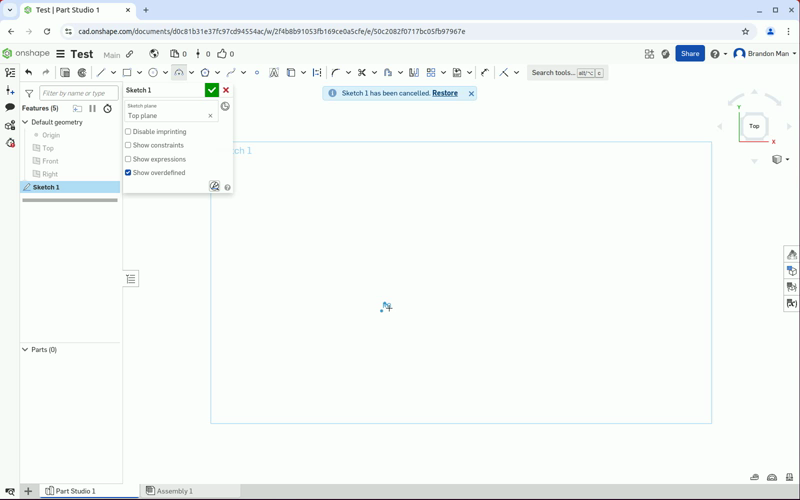
mouse_move(383, 308)
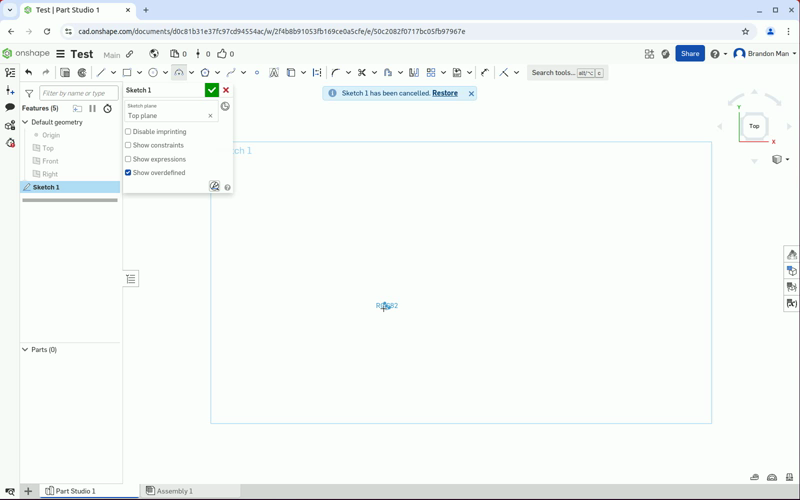
scroll(6)
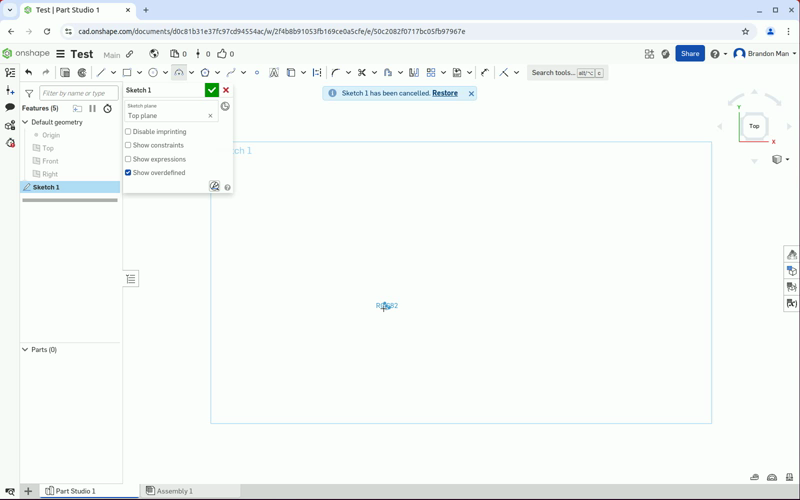
scroll(6)
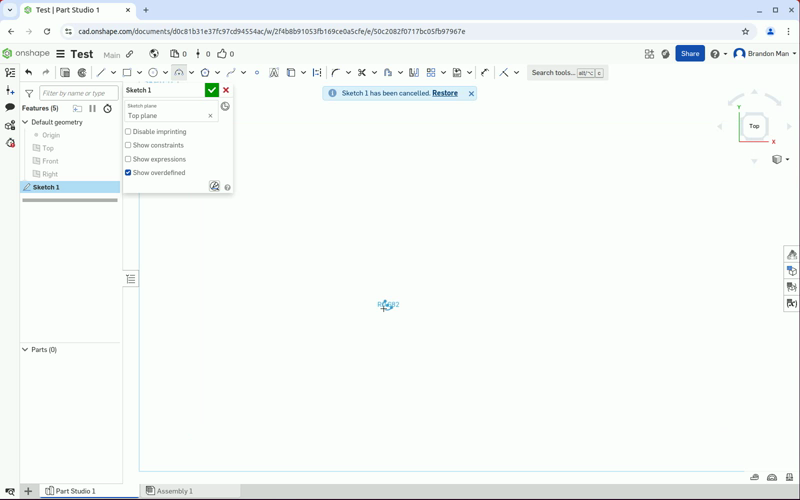
scroll(6)
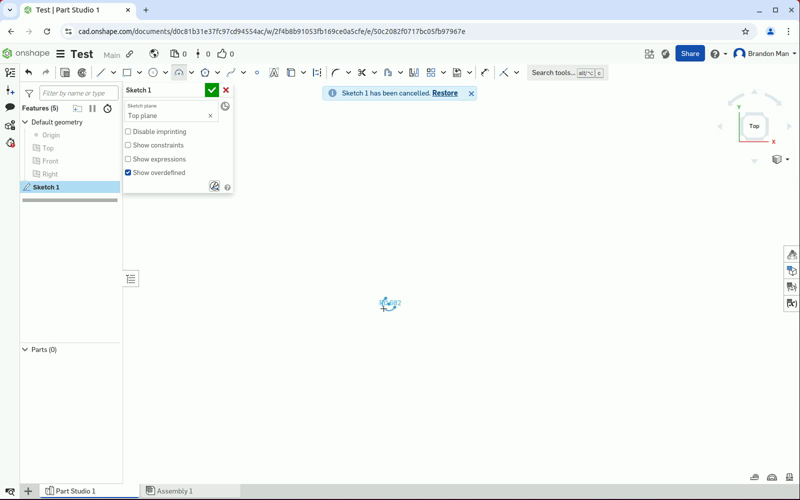
scroll(6)
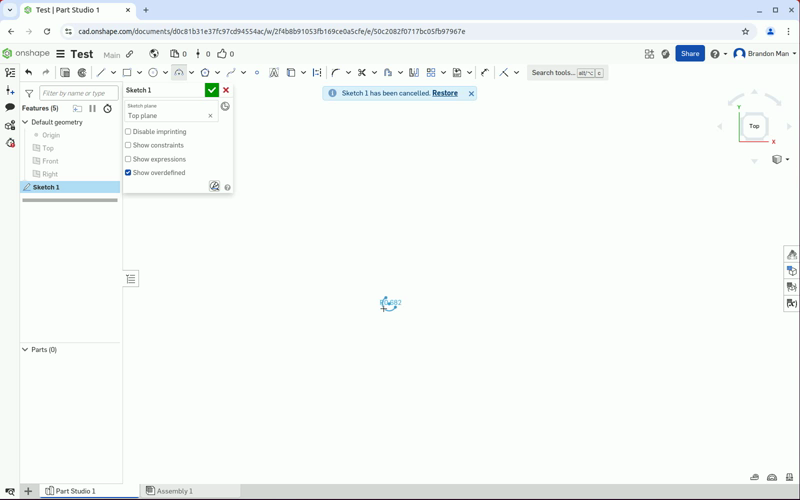
scroll(6)
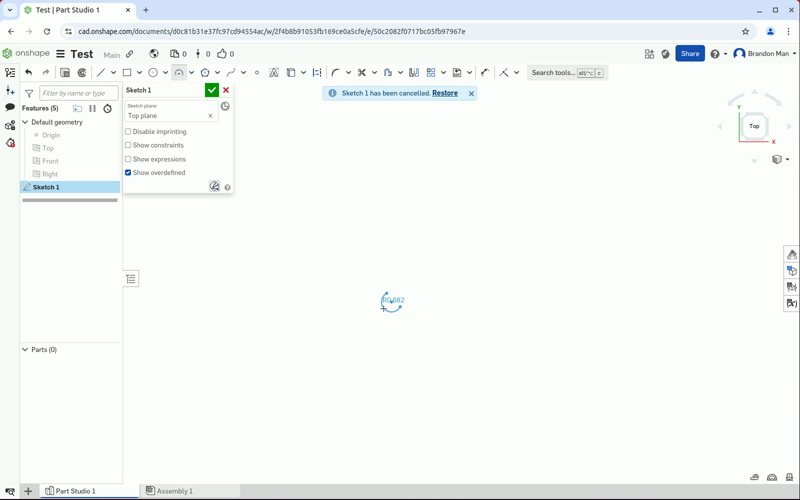
scroll(6)
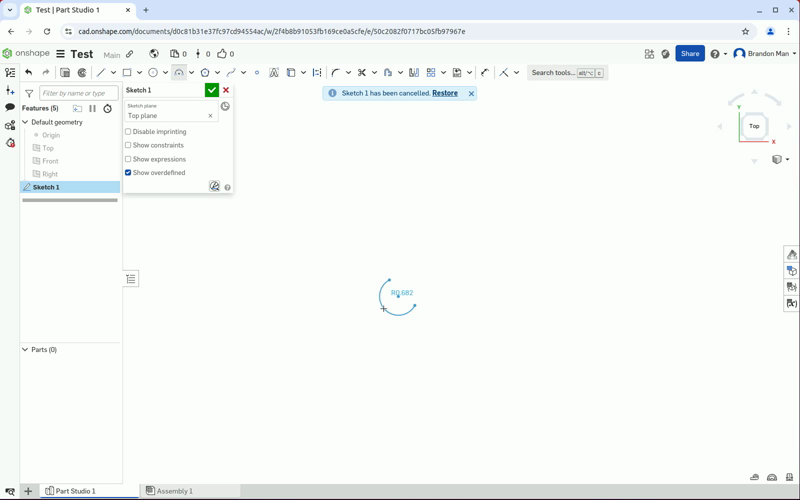
scroll(6)
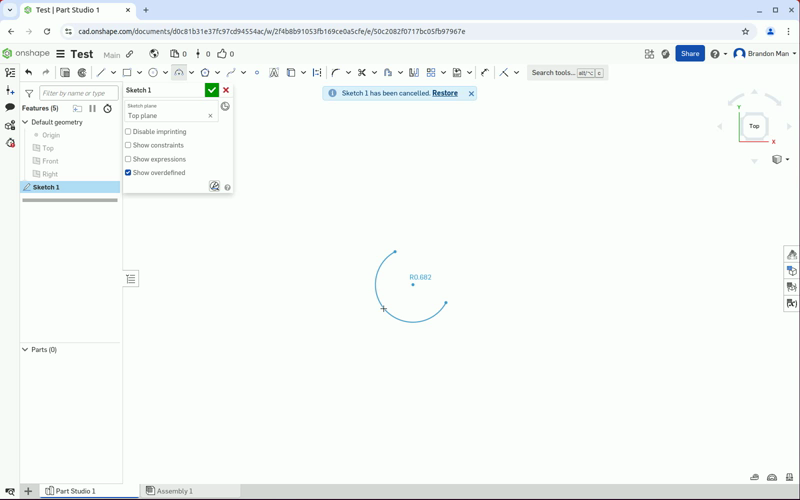
click(383, 308)
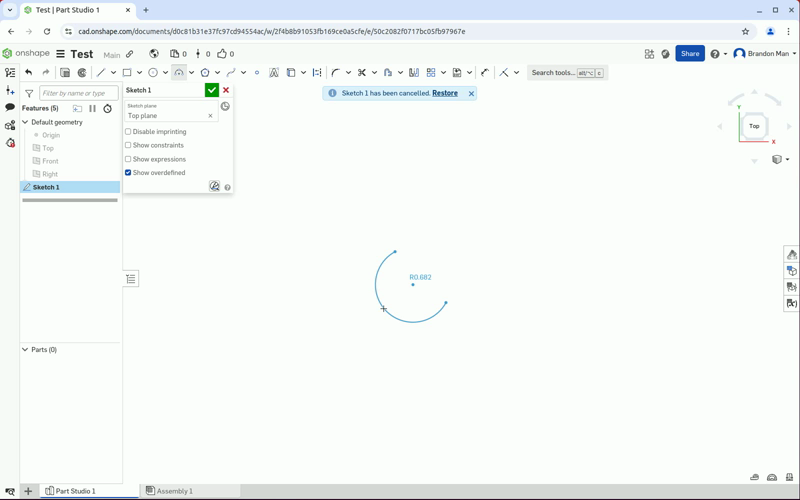
scroll(-6)
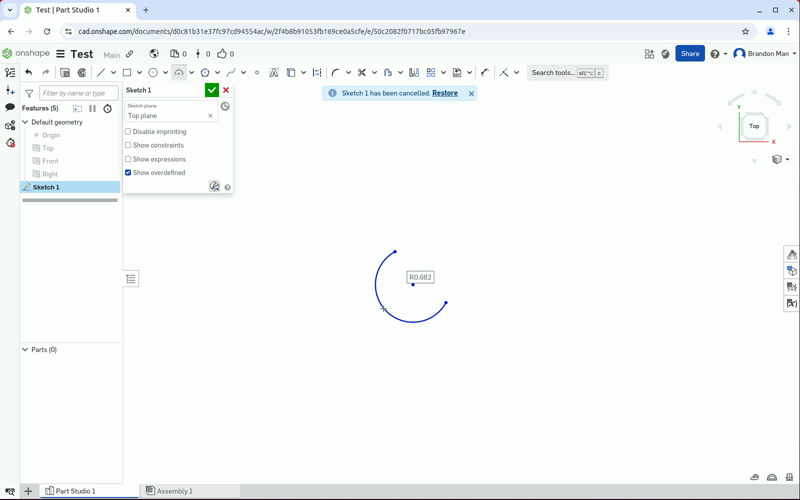
scroll(-6)
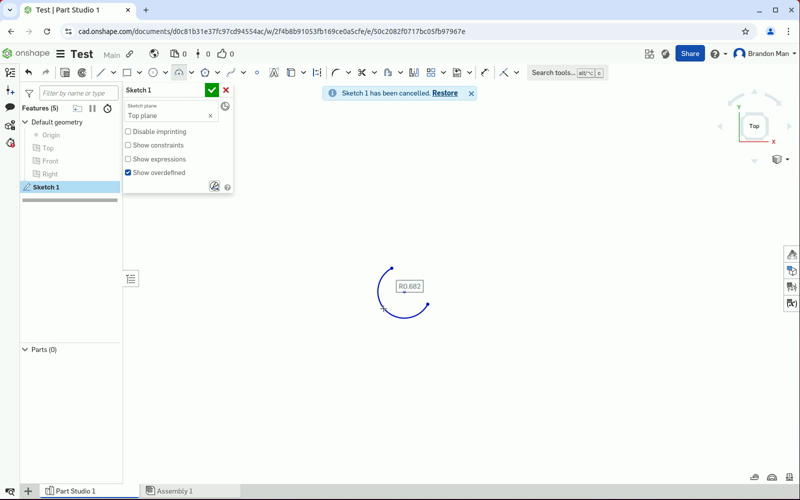
scroll(-6)
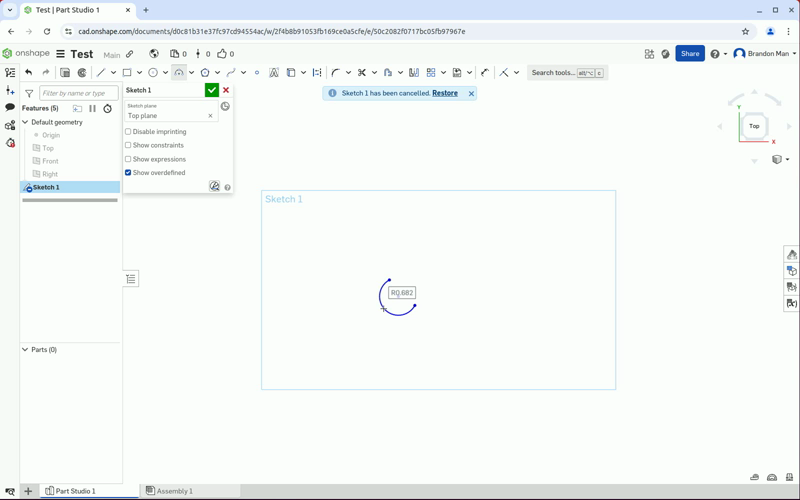
scroll(-6)
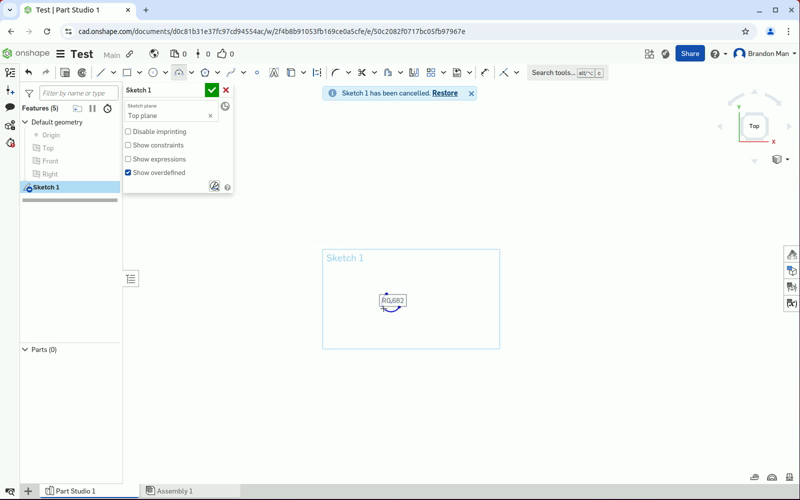
scroll(-6)
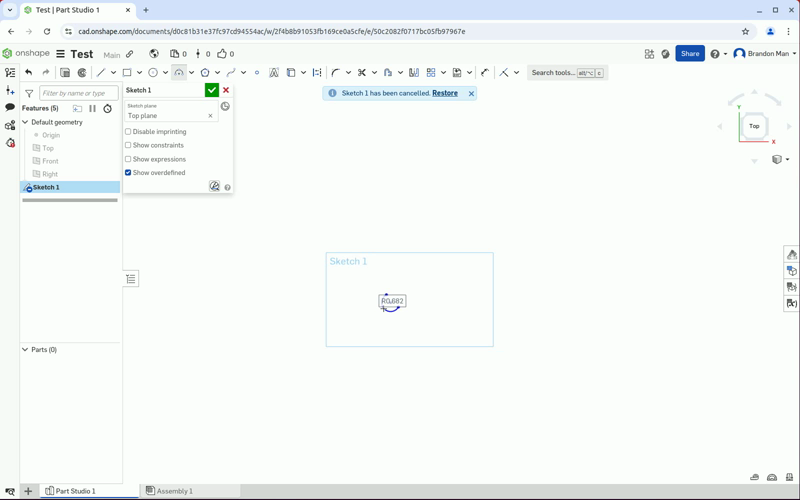
scroll(-6)
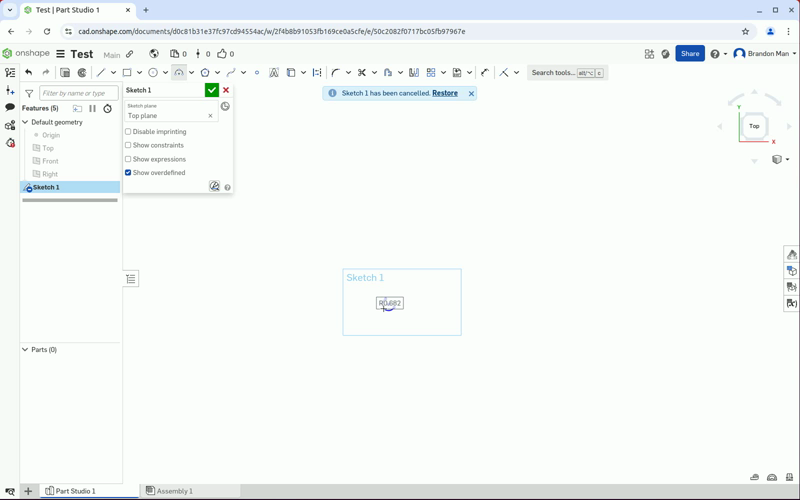
scroll(-6)
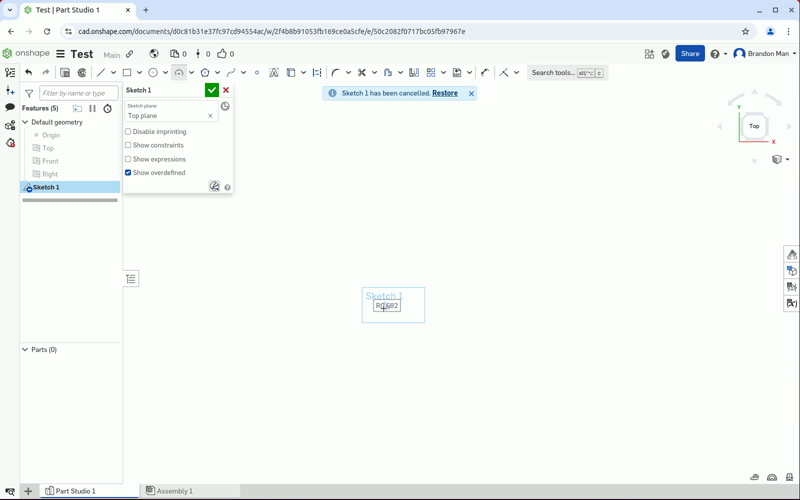
key_up(shift)
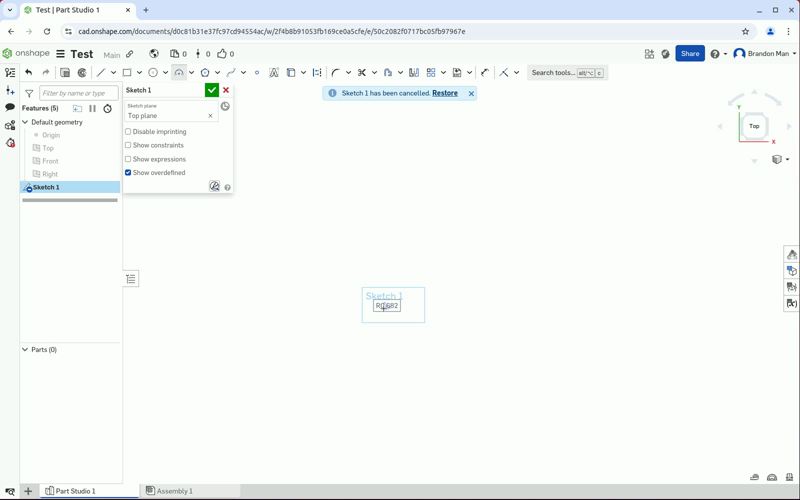
key(esc)
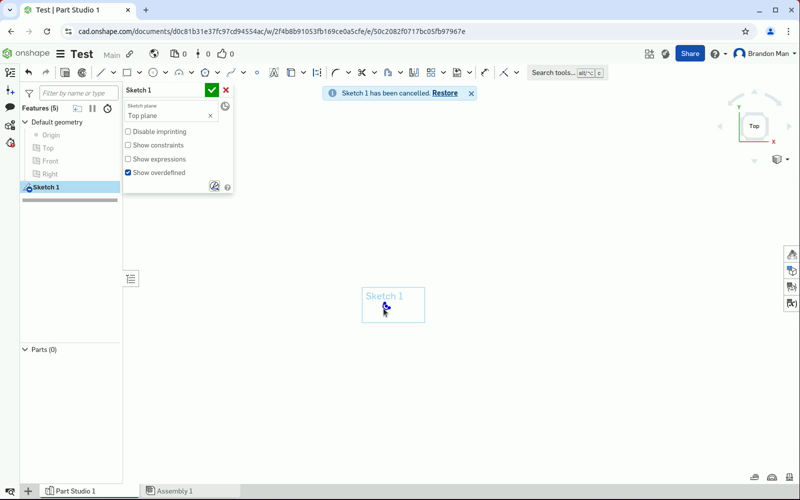
key(l)
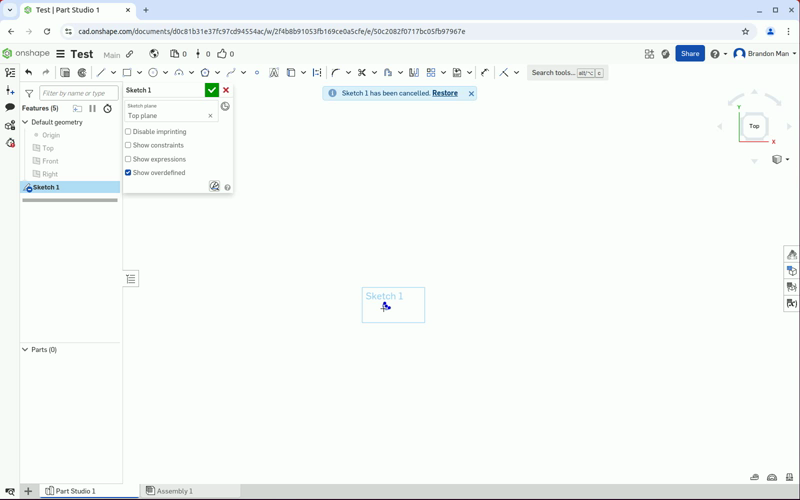
mouse_move(389, 307)
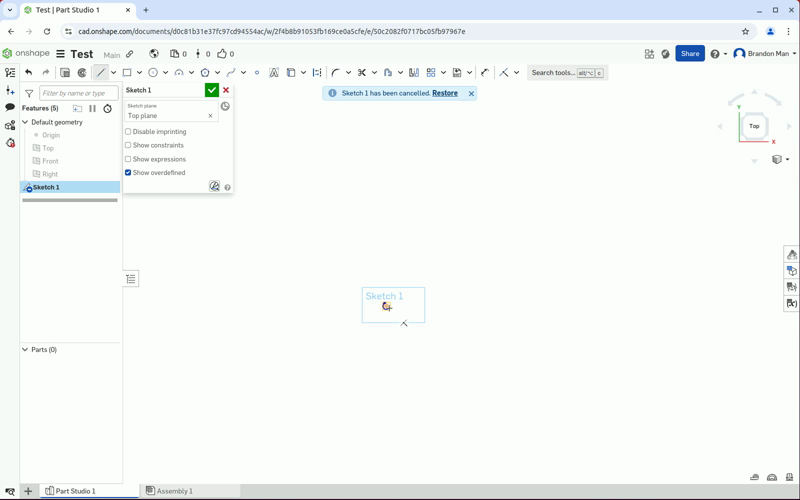
scroll(6)
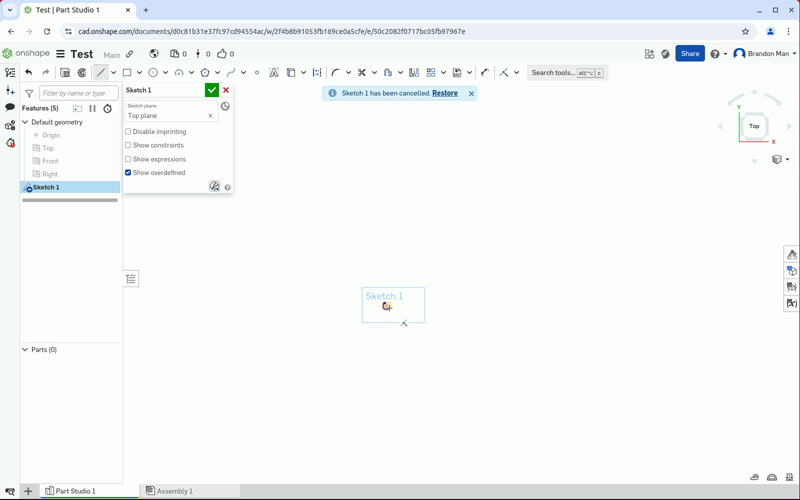
scroll(6)
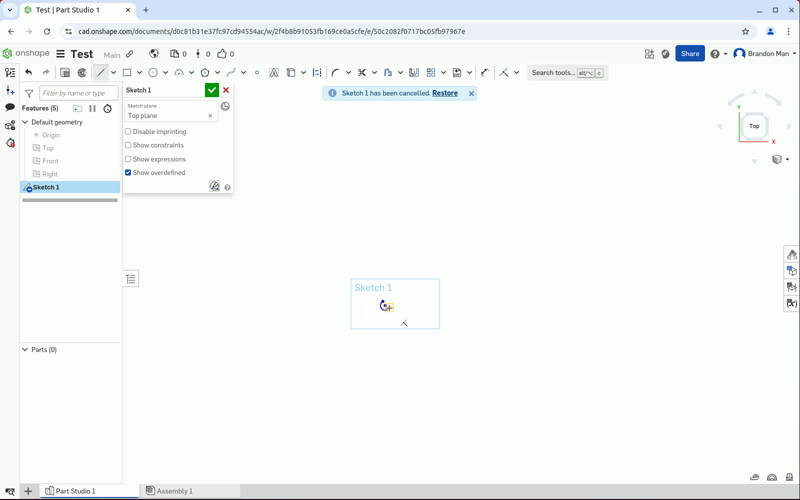
scroll(6)
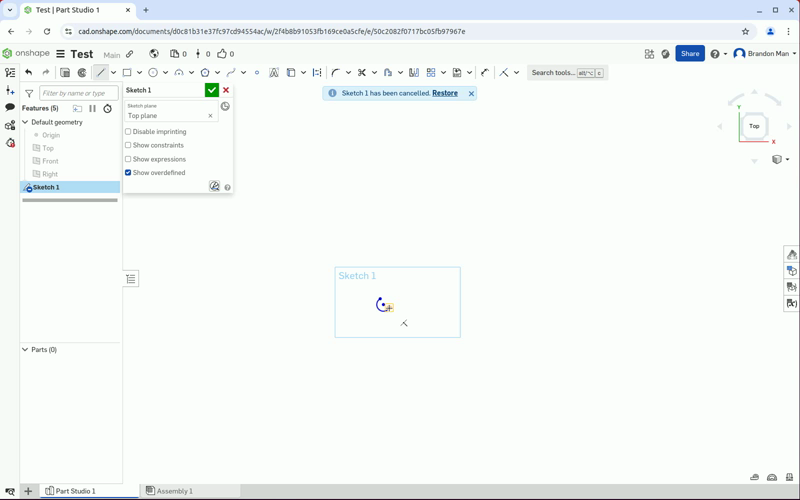
scroll(6)
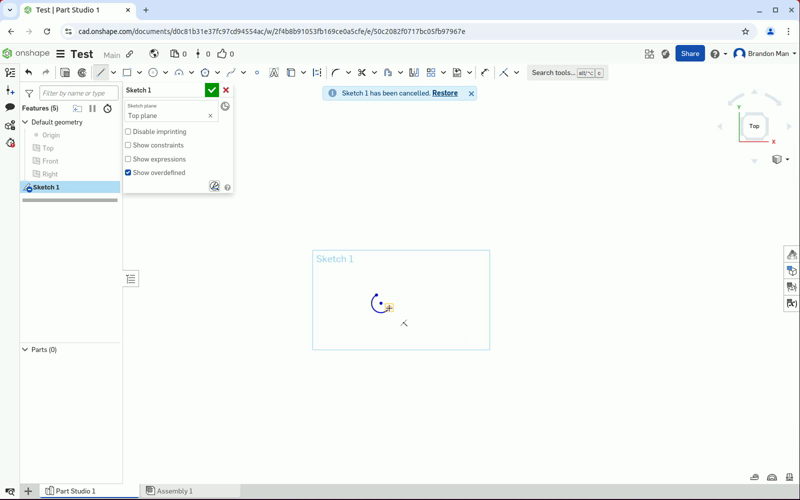
scroll(6)
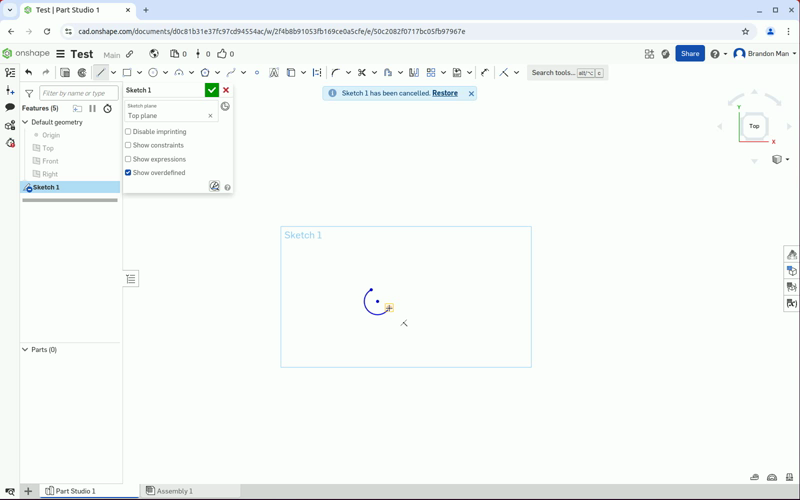
scroll(6)
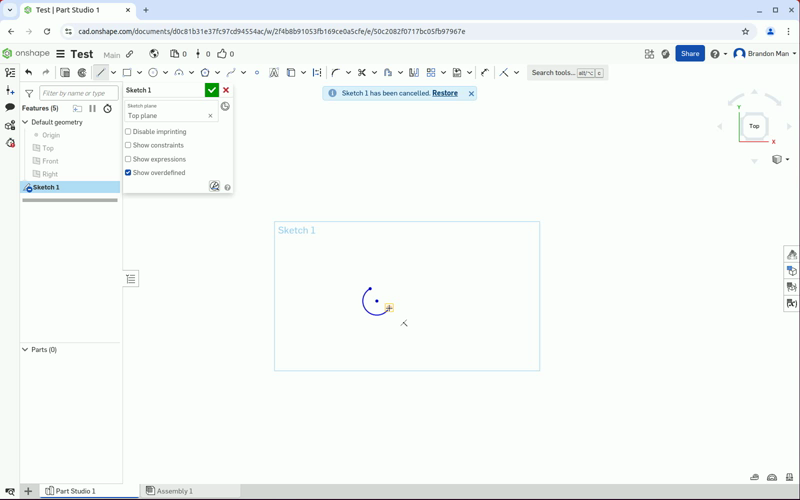
scroll(6)
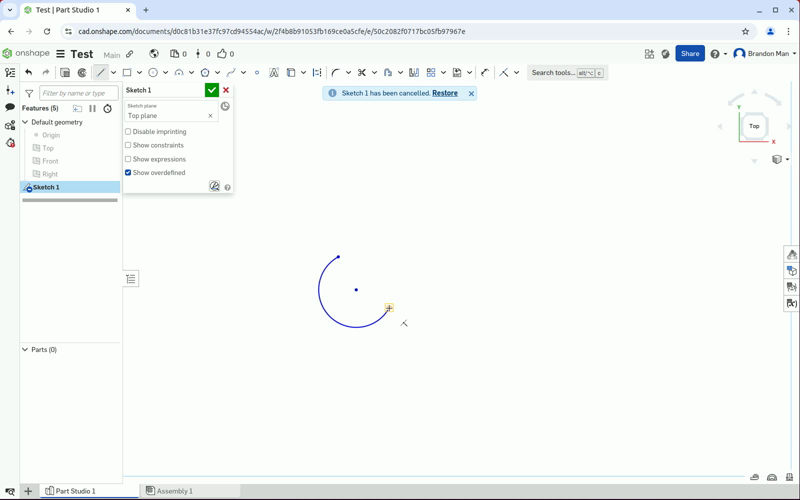
click(389, 307)
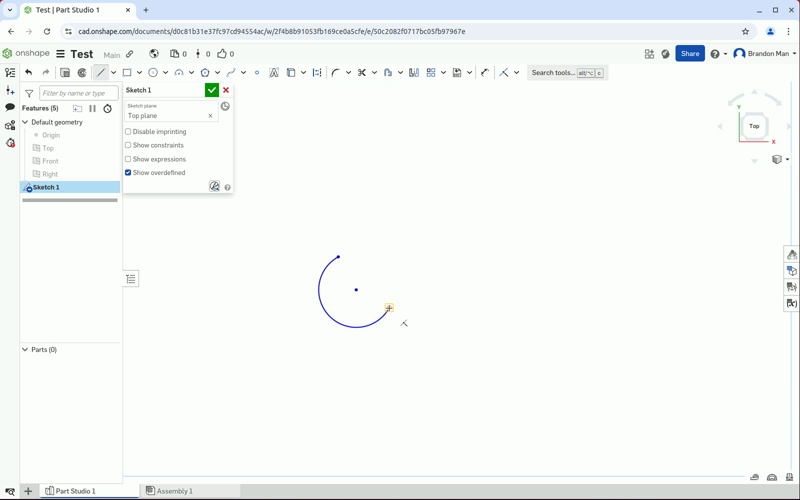
scroll(-6)
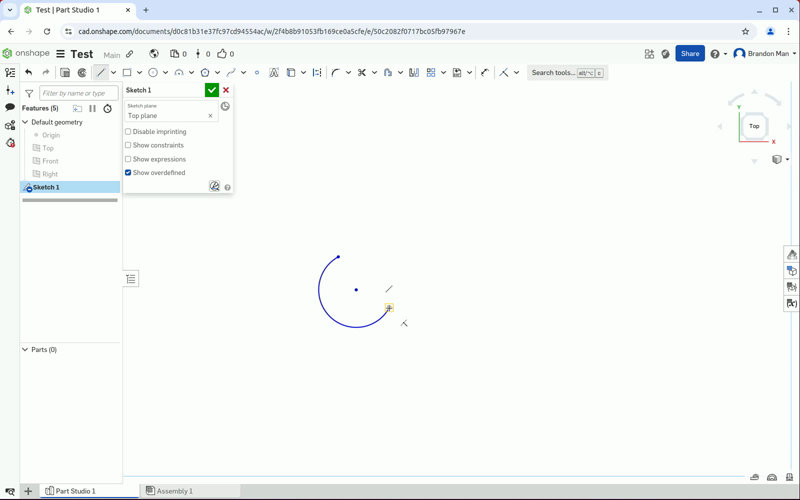
scroll(-6)
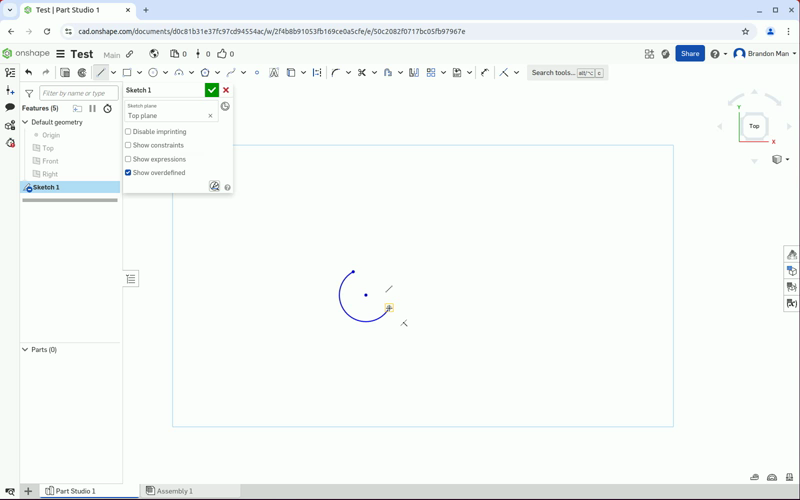
scroll(-6)
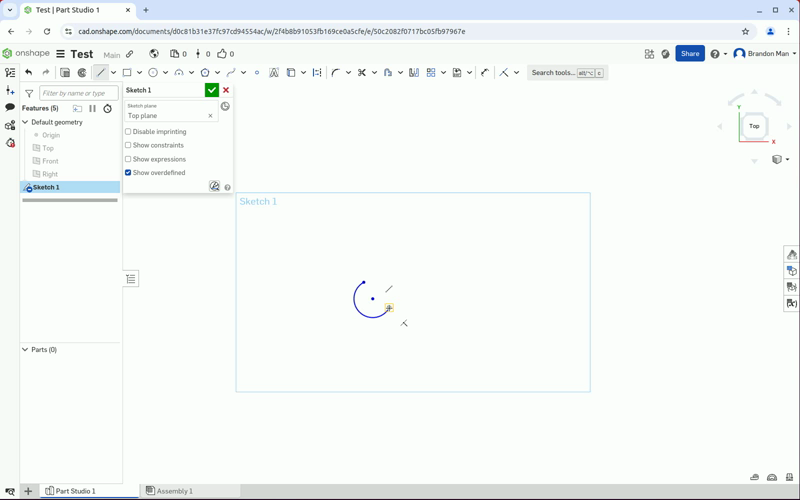
scroll(-6)
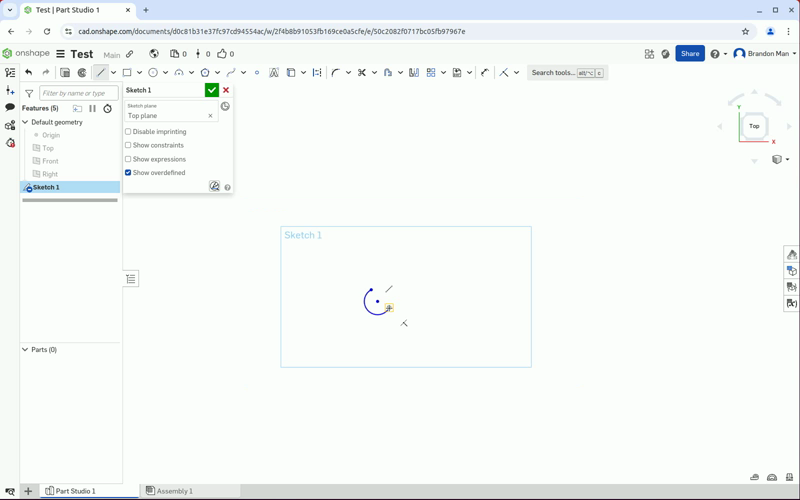
scroll(-6)
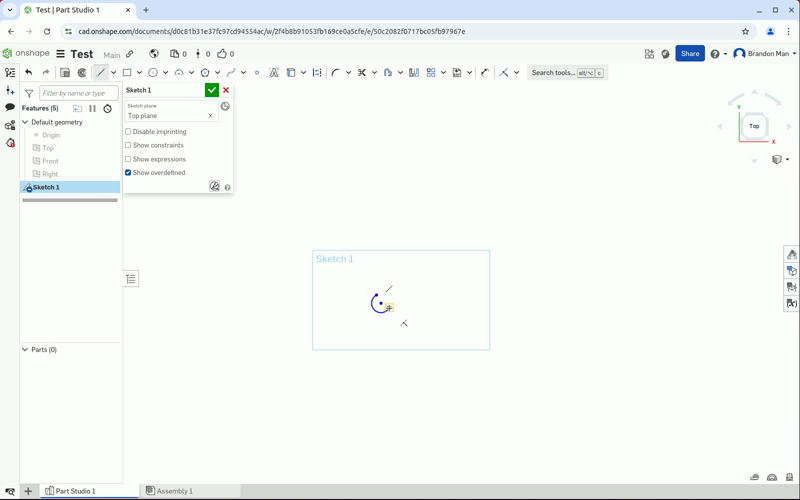
scroll(-6)
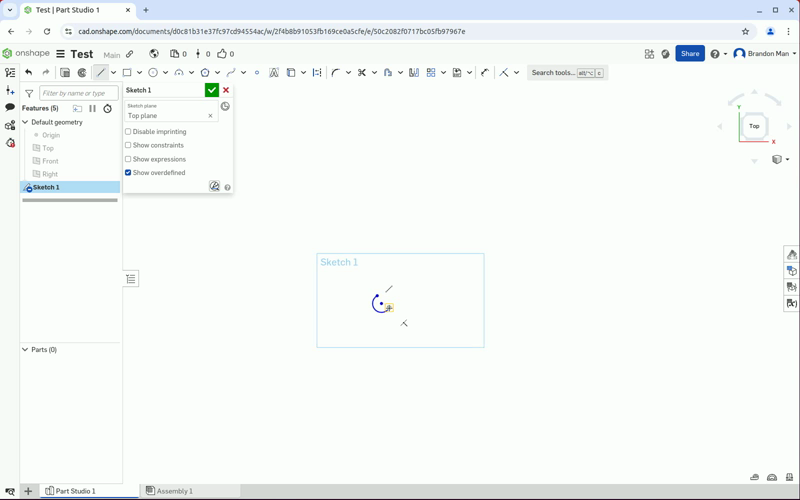
scroll(-6)
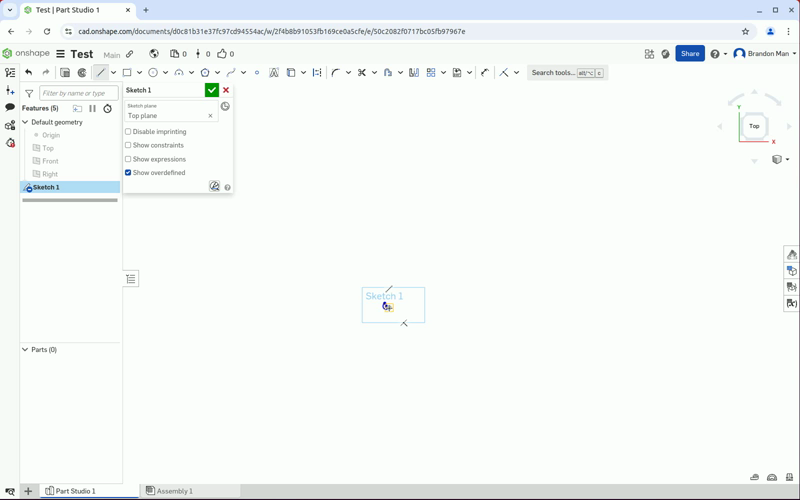
key_down(shift)
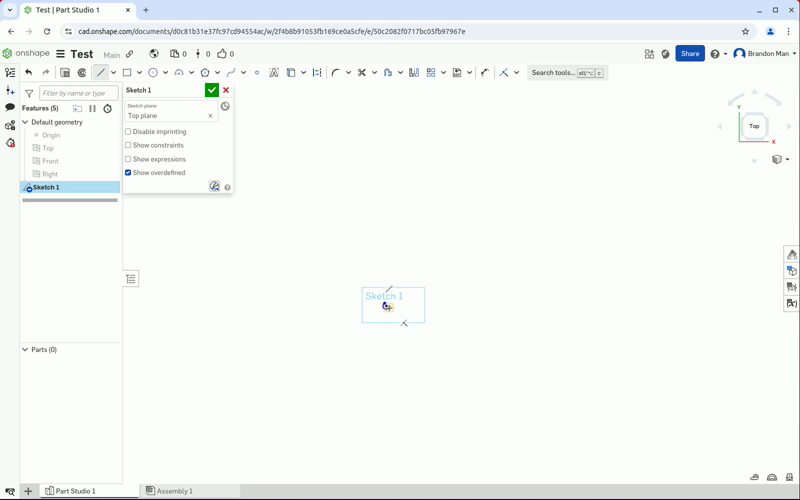
mouse_move(419, 307)
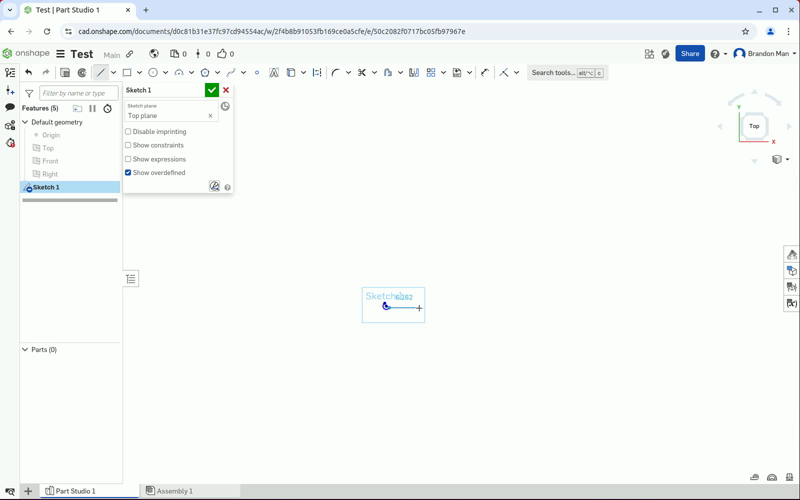
mouse_move(409, 286)
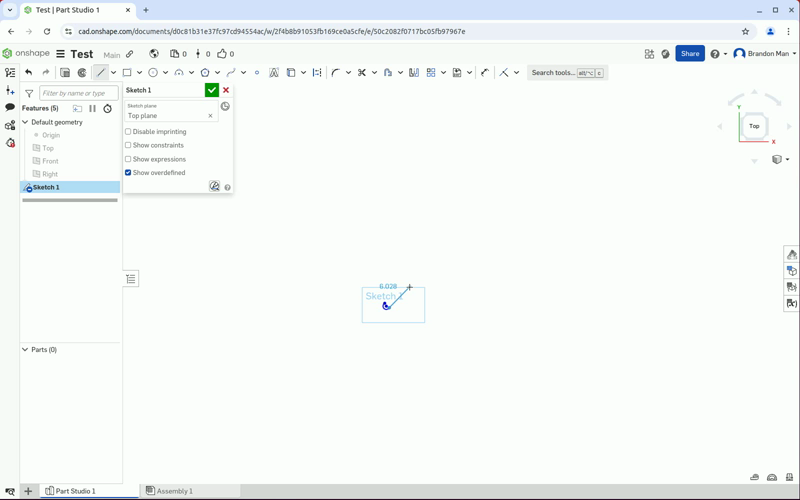
click(409, 286)
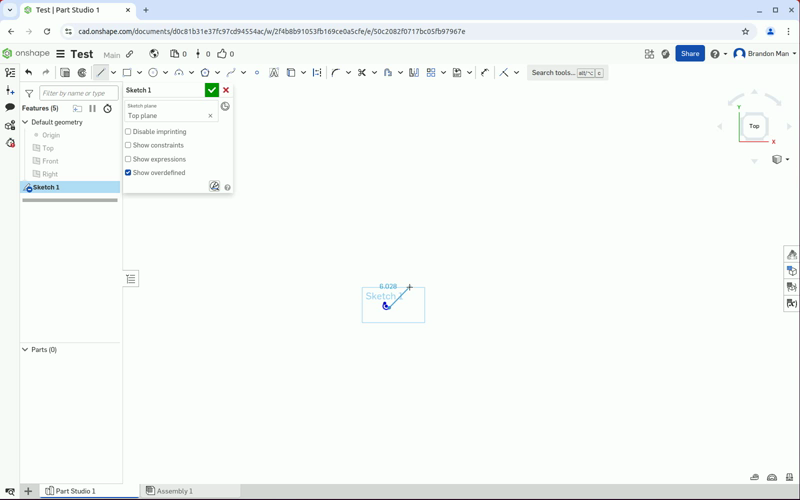
key_up(shift)
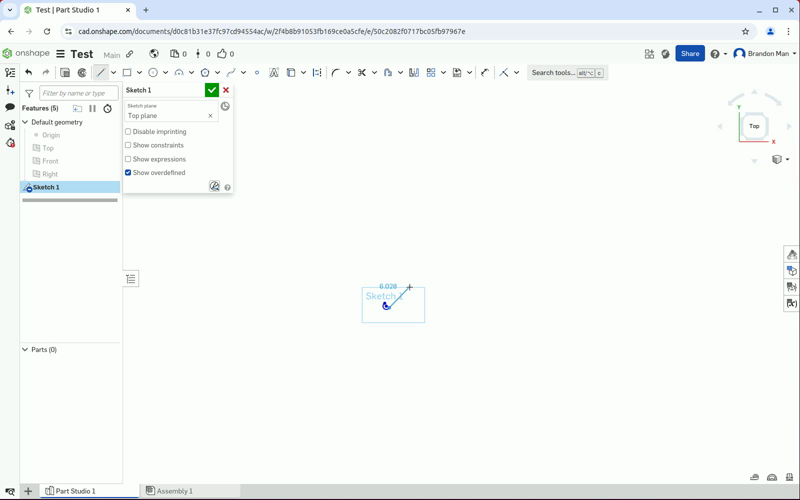
key_down(shift)
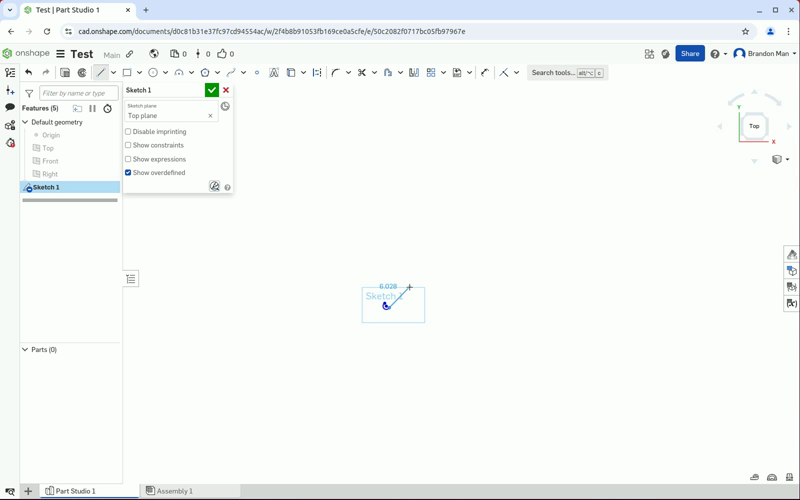
mouse_move(439, 286)
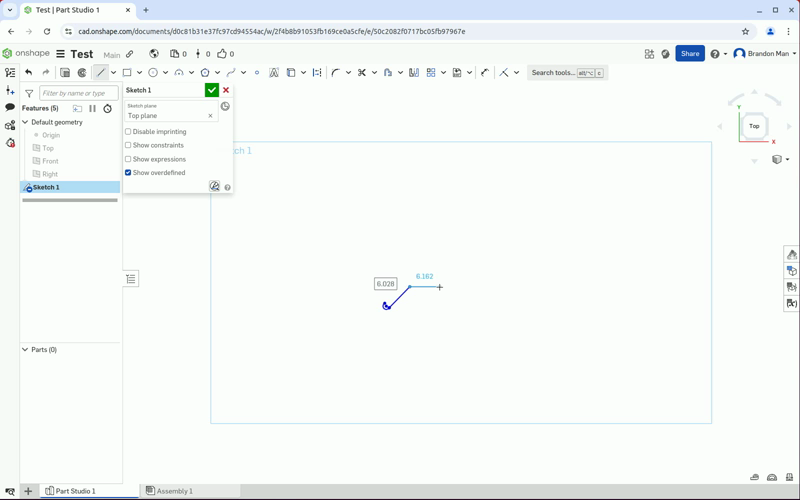
mouse_move(430, 307)
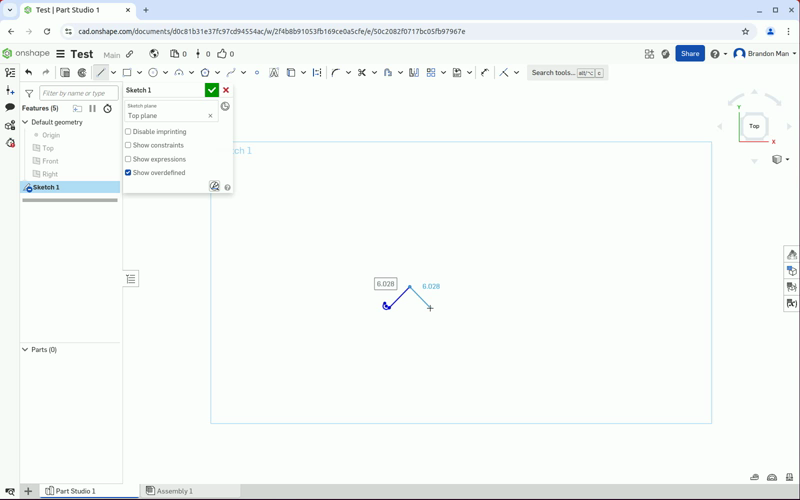
click(430, 307)
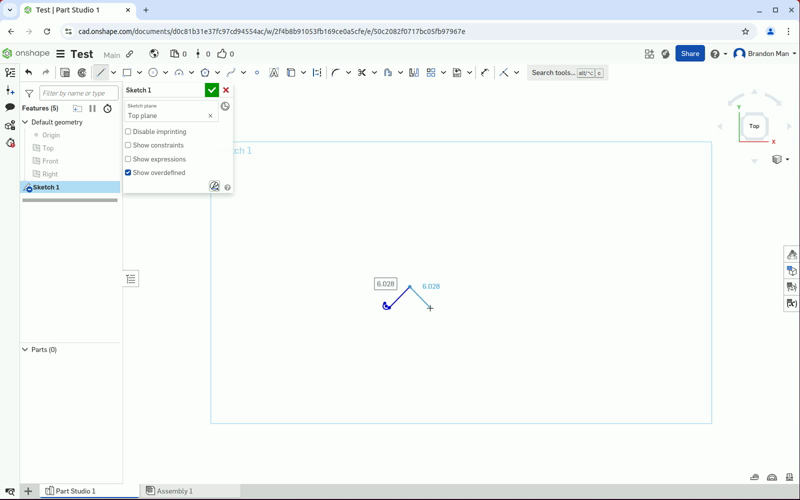
key_up(shift)
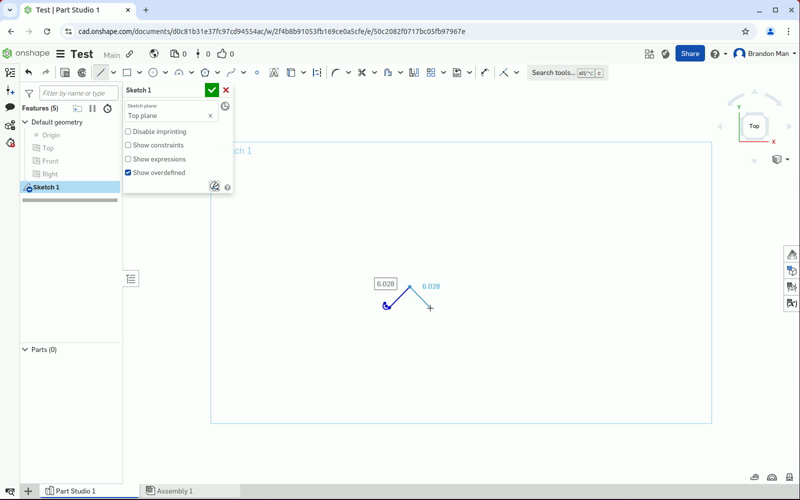
key(esc)
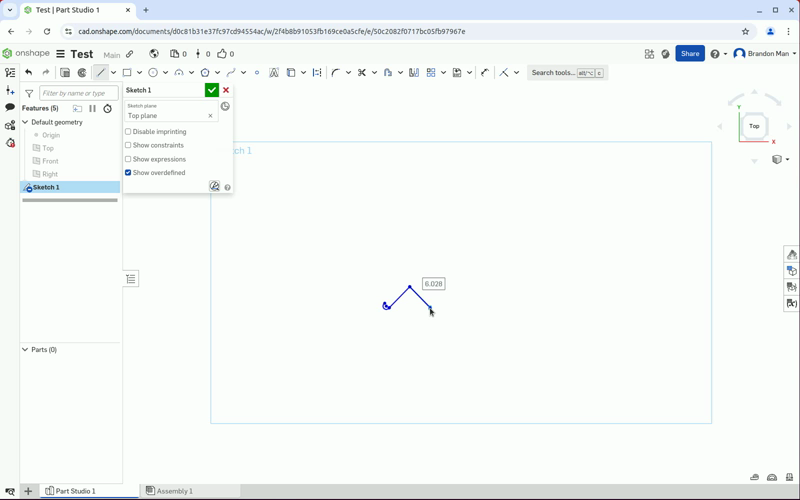
key(a)
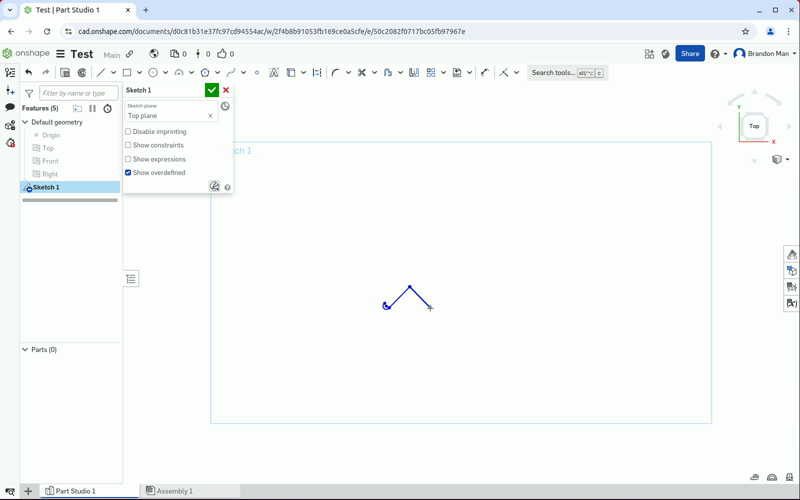
mouse_move(430, 307)
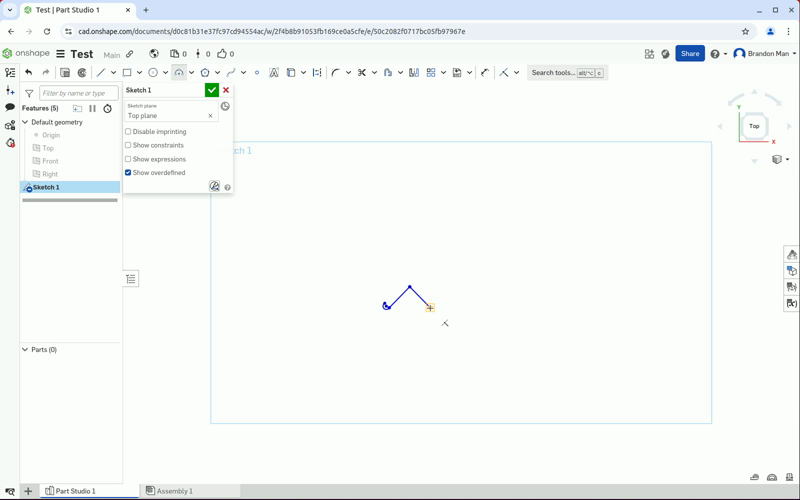
click(430, 307)
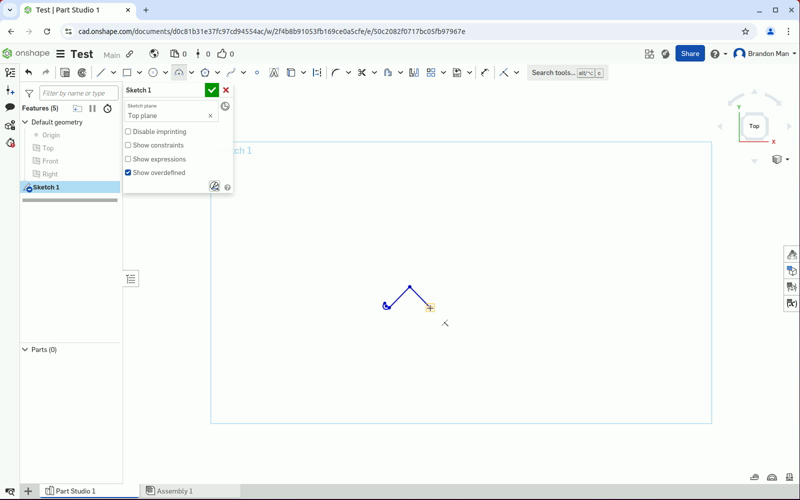
key_down(shift)
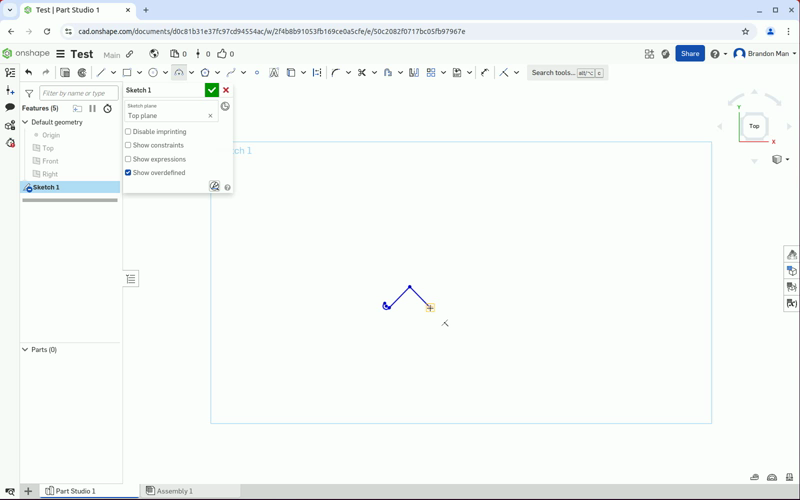
mouse_move(434, 303)
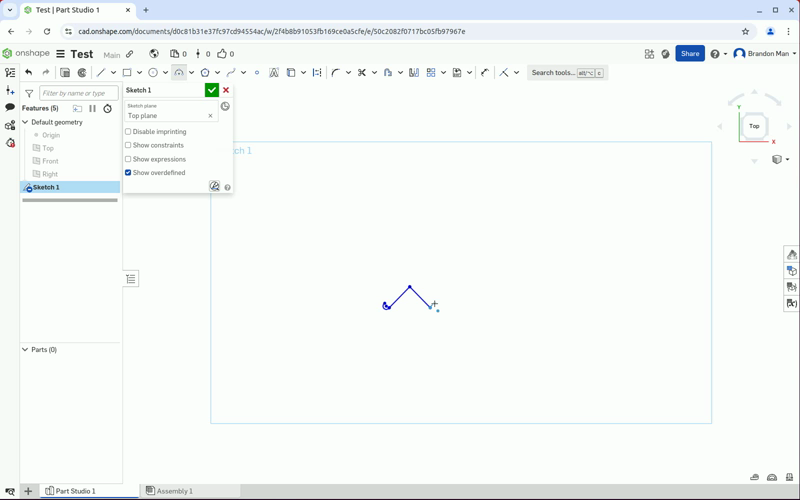
scroll(6)
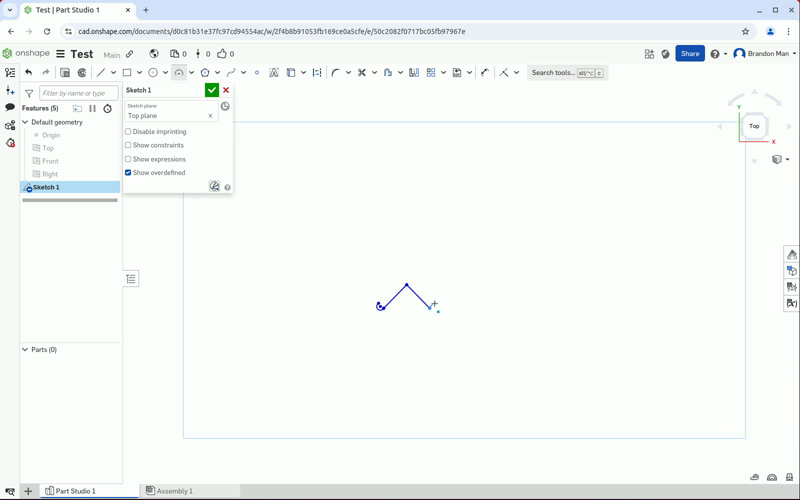
scroll(6)
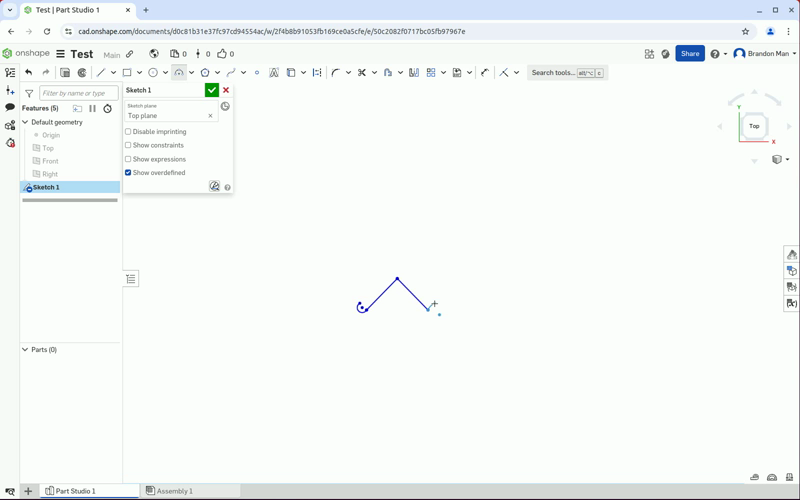
scroll(6)
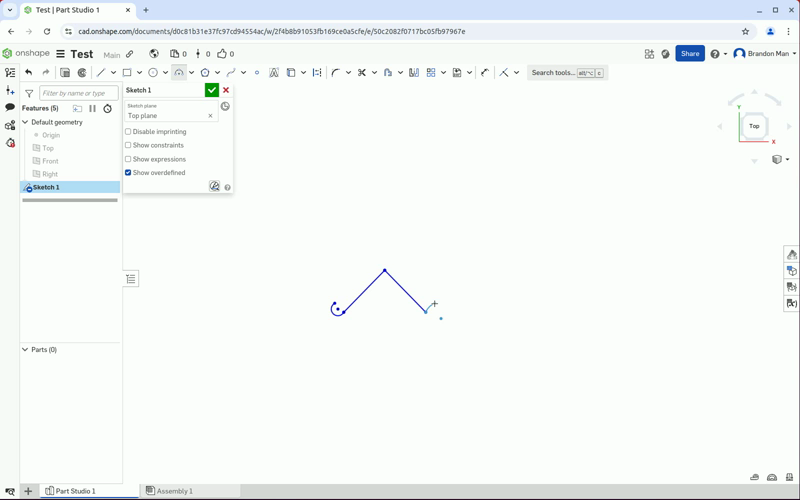
scroll(6)
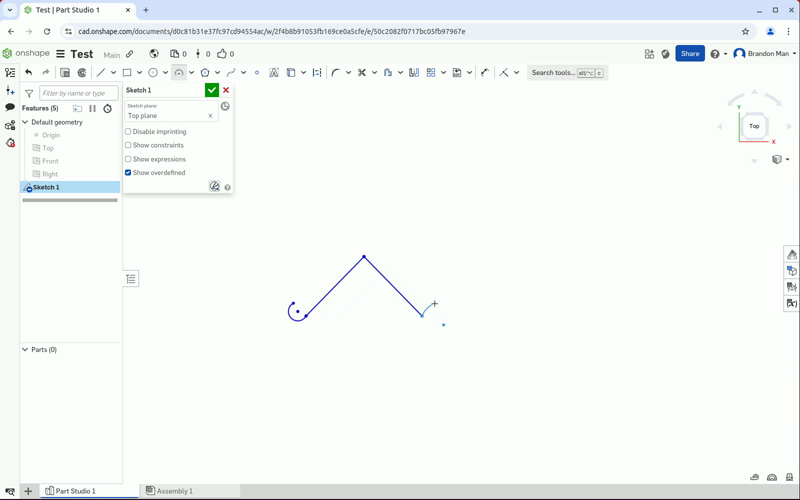
scroll(6)
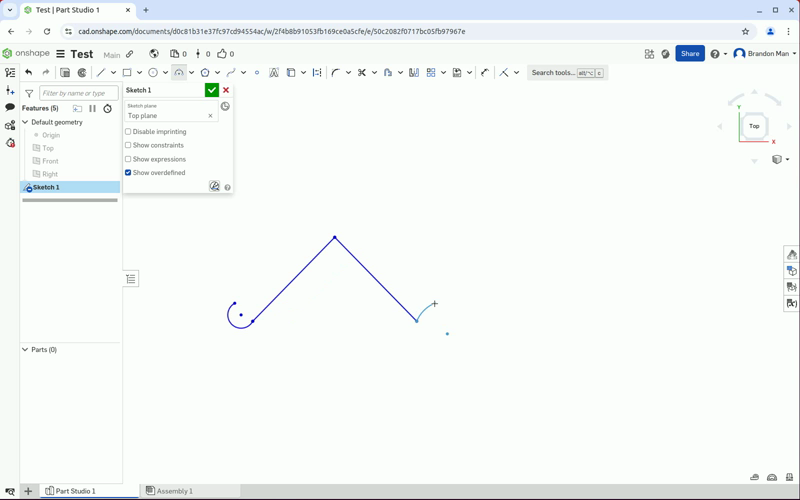
scroll(6)
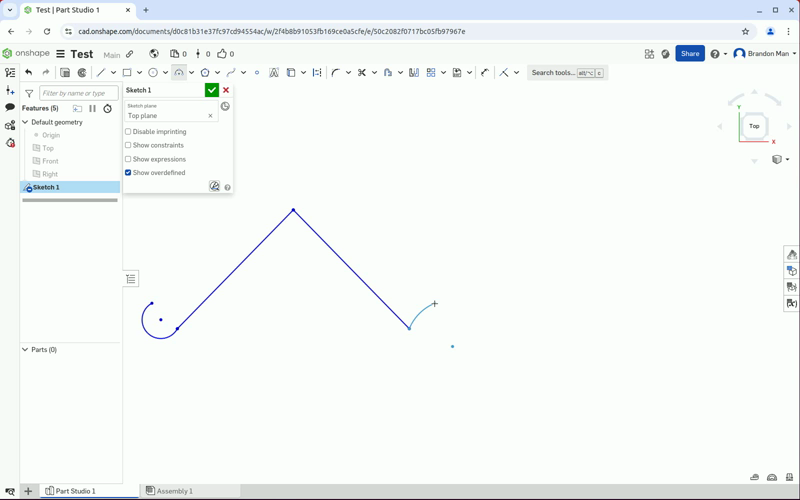
scroll(6)
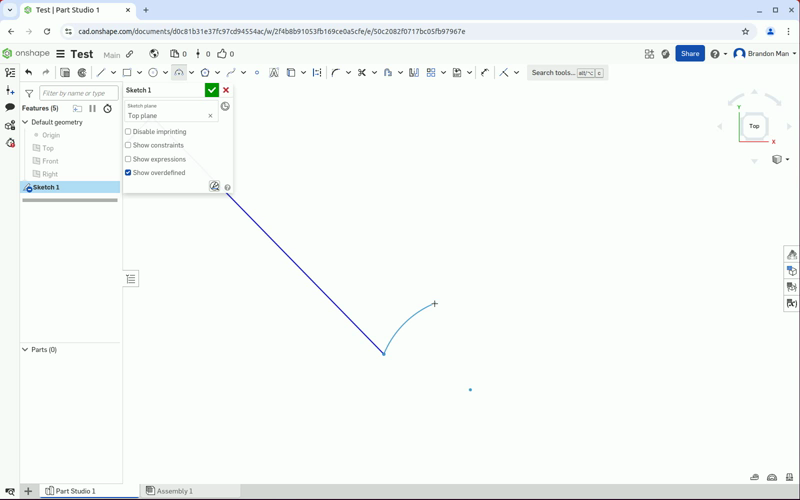
click(434, 303)
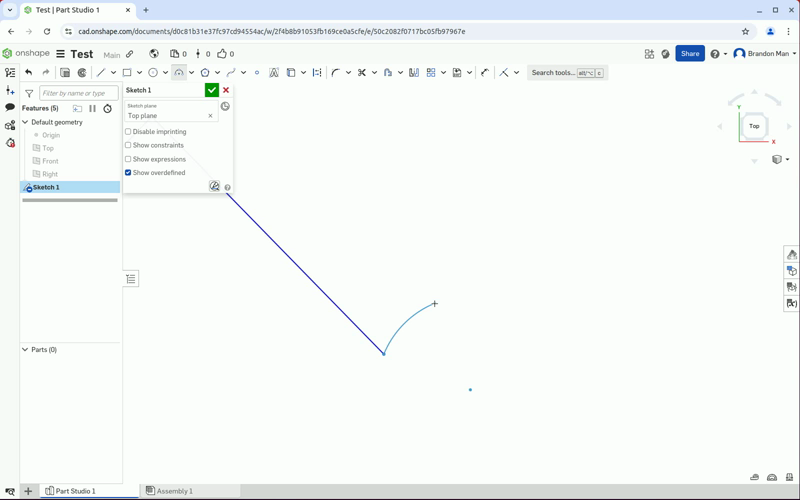
scroll(-6)
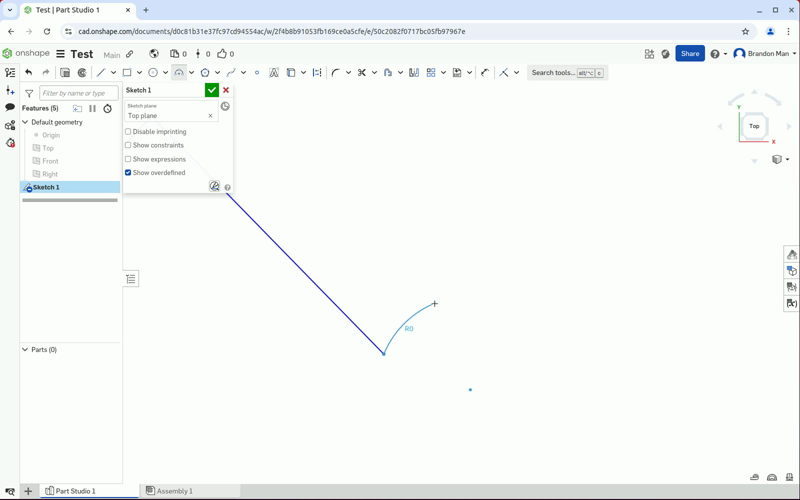
scroll(-6)
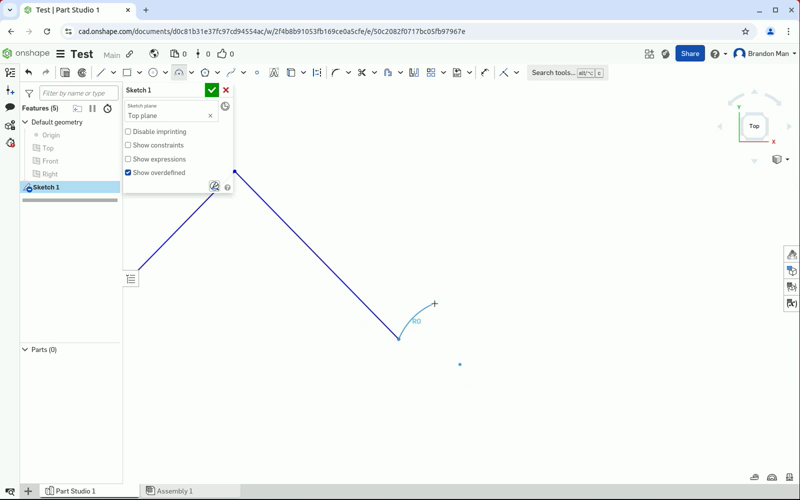
scroll(-6)
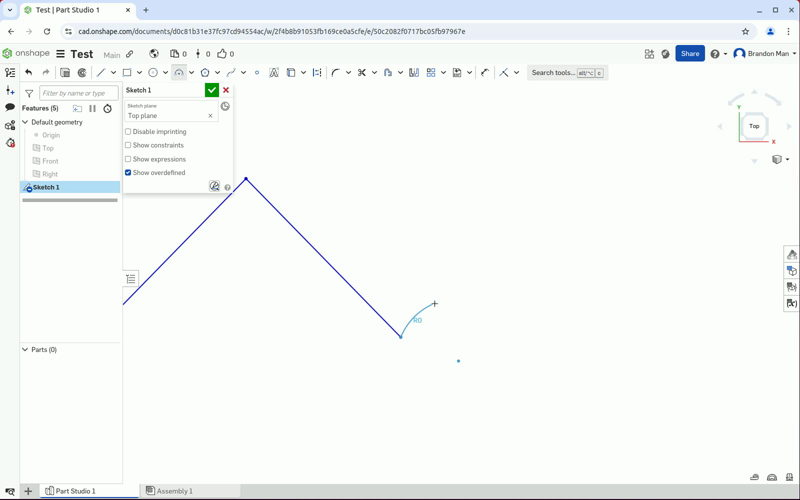
scroll(-6)
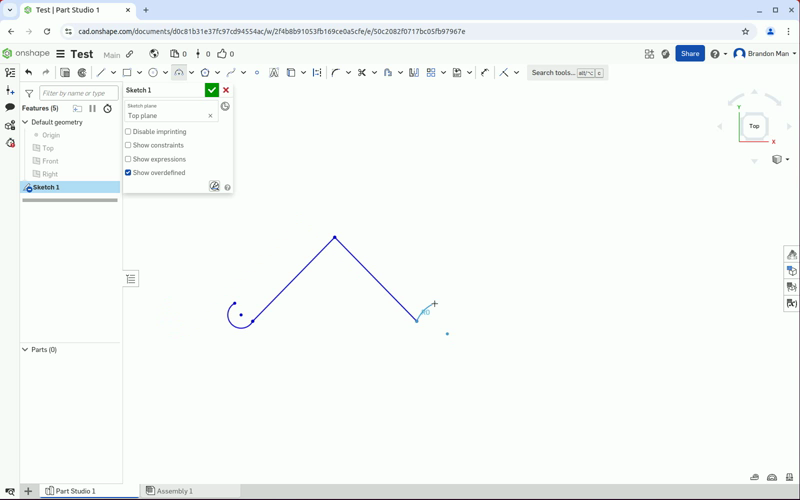
scroll(-6)
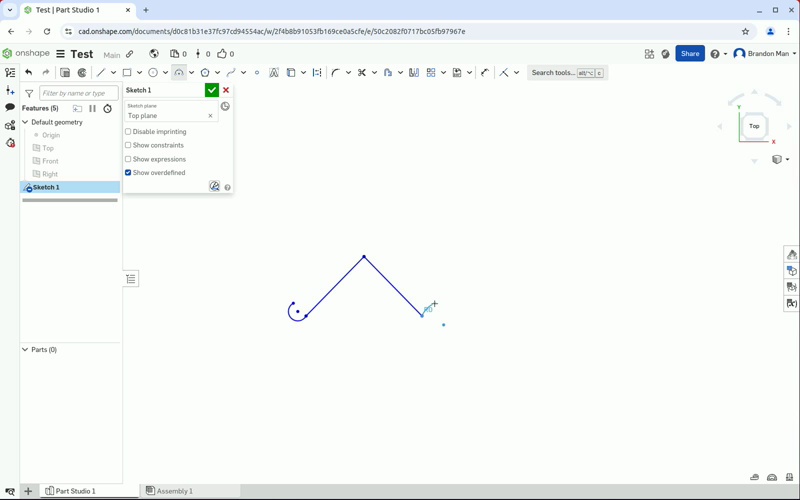
scroll(-6)
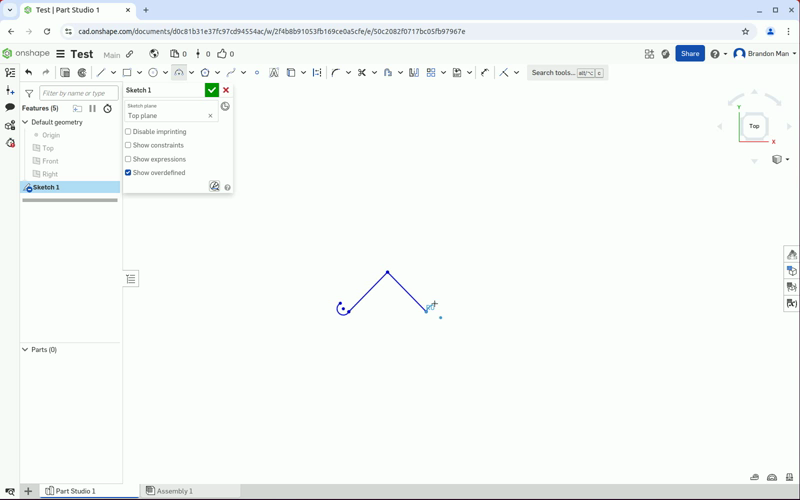
scroll(-6)
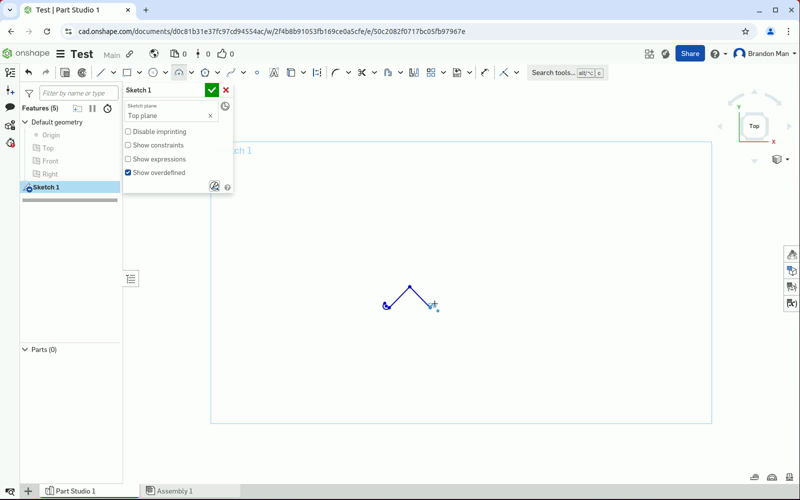
mouse_move(435, 308)
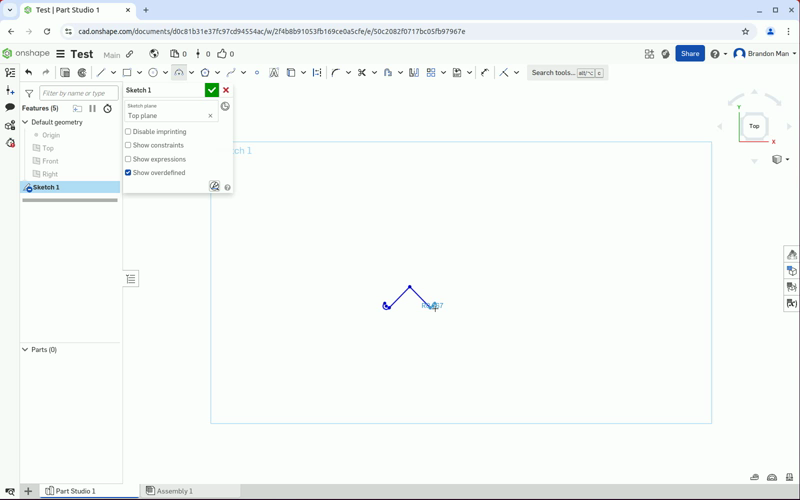
scroll(6)
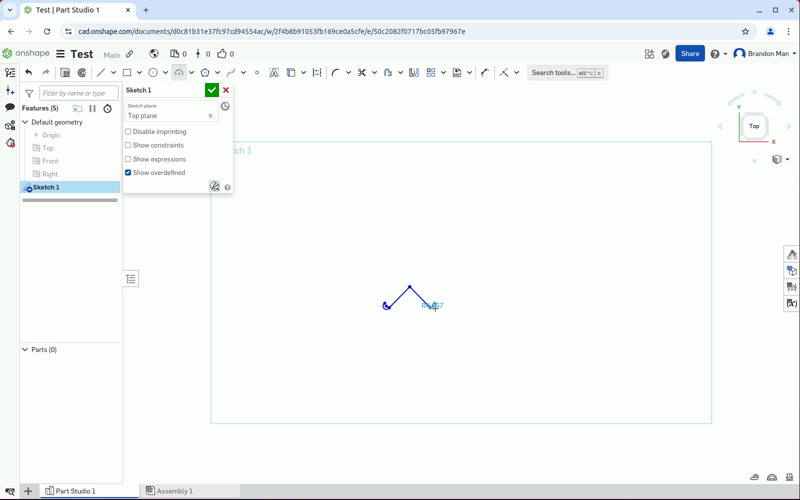
scroll(6)
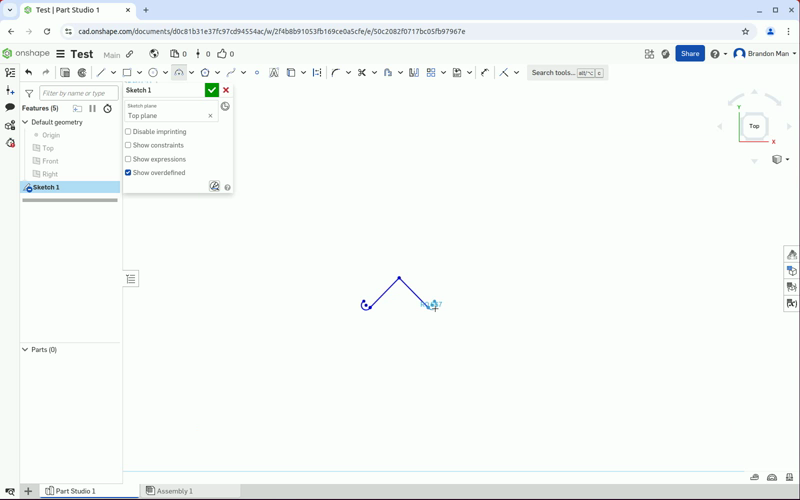
scroll(6)
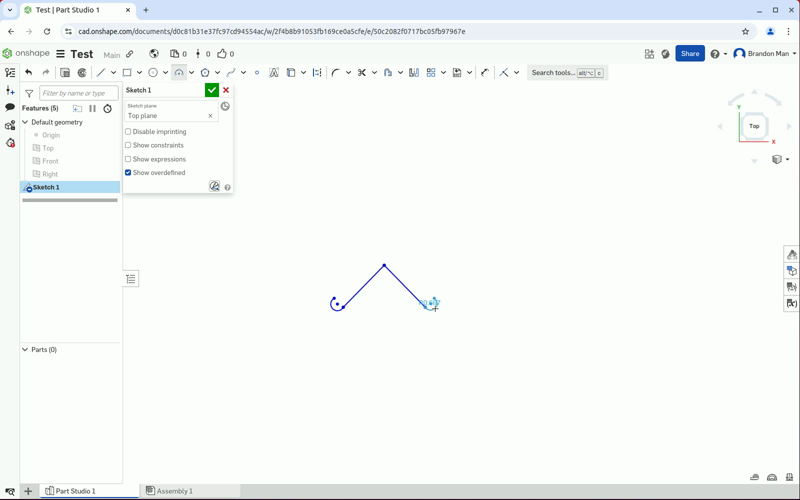
scroll(6)
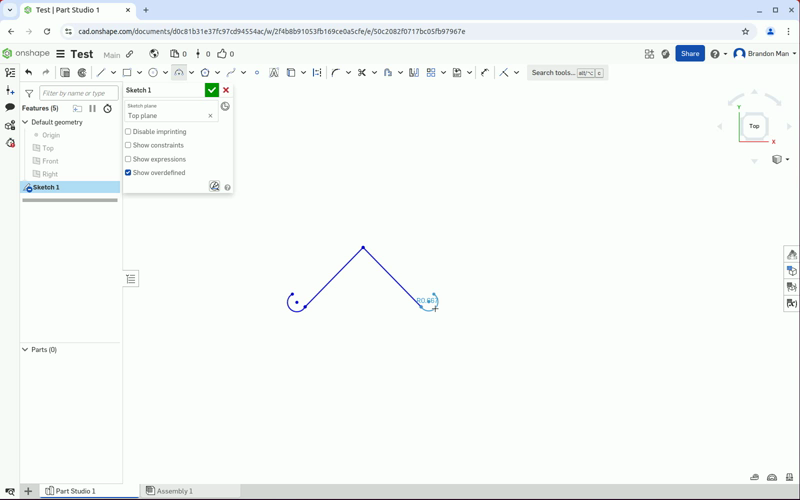
scroll(6)
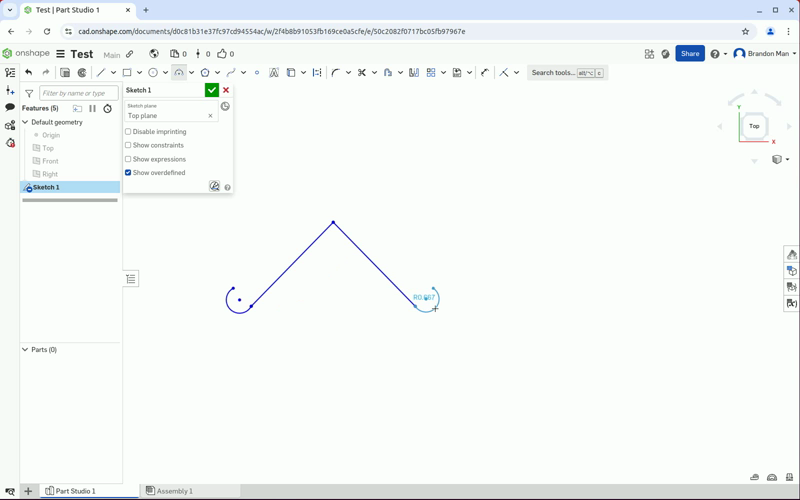
scroll(6)
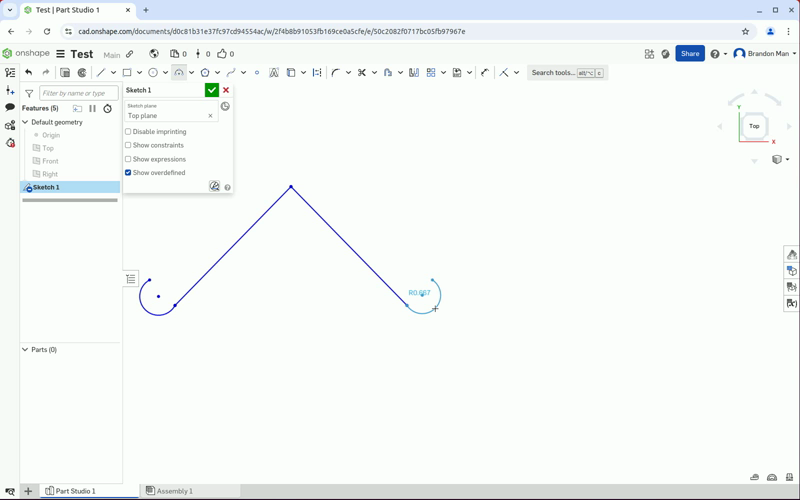
scroll(6)
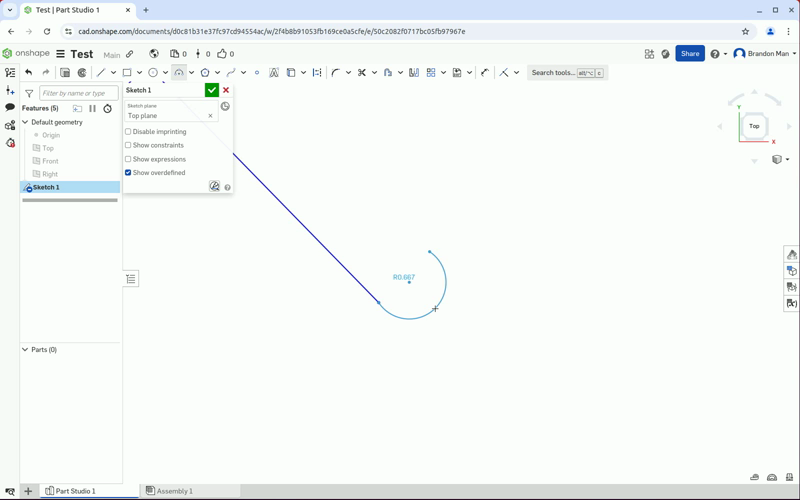
click(435, 308)
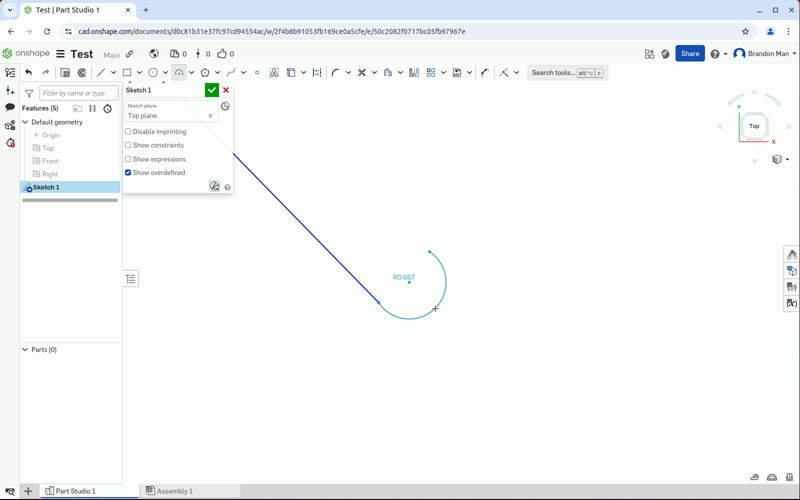
scroll(-6)
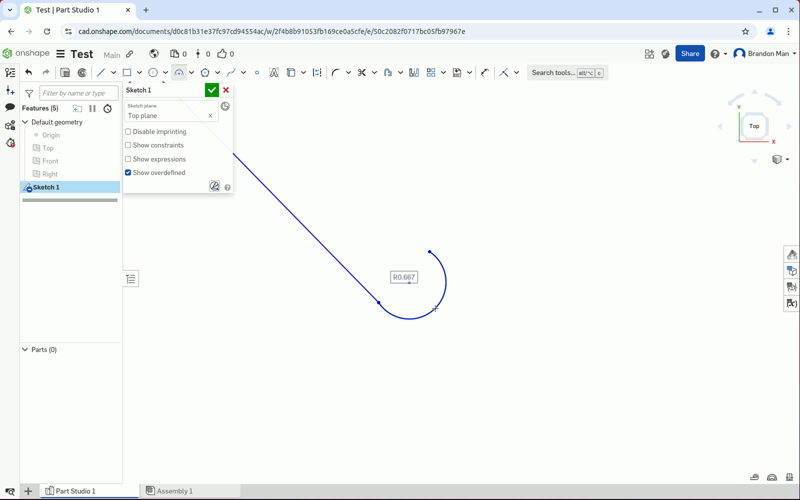
scroll(-6)
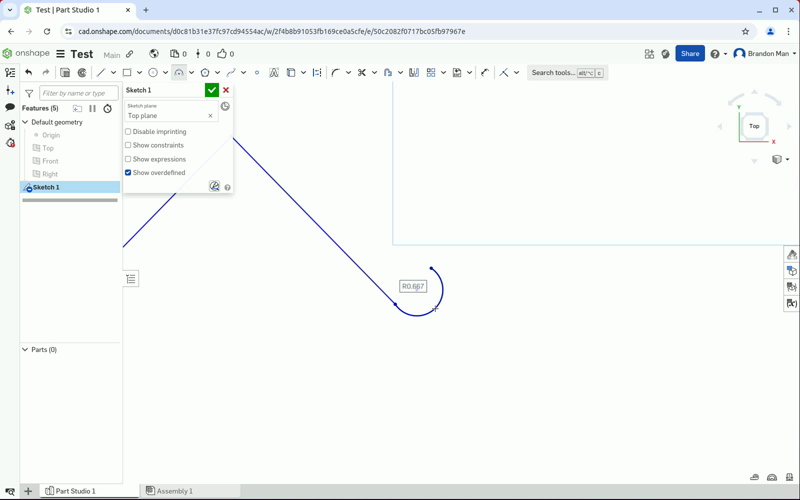
scroll(-6)
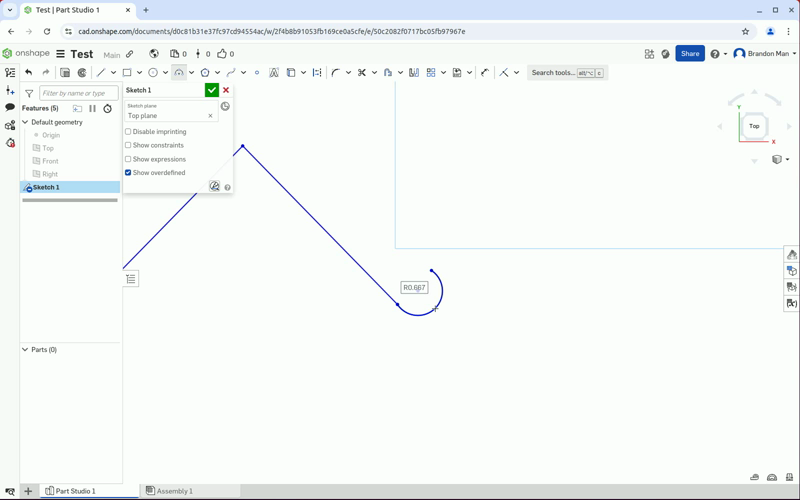
scroll(-6)
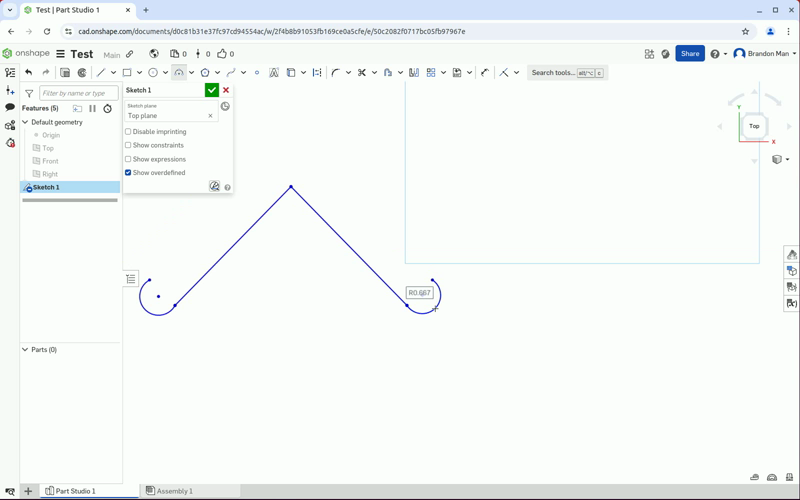
scroll(-6)
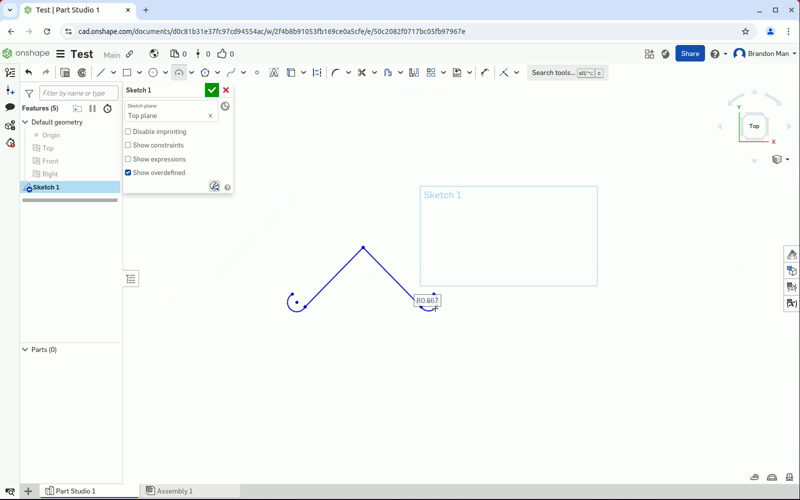
scroll(-6)
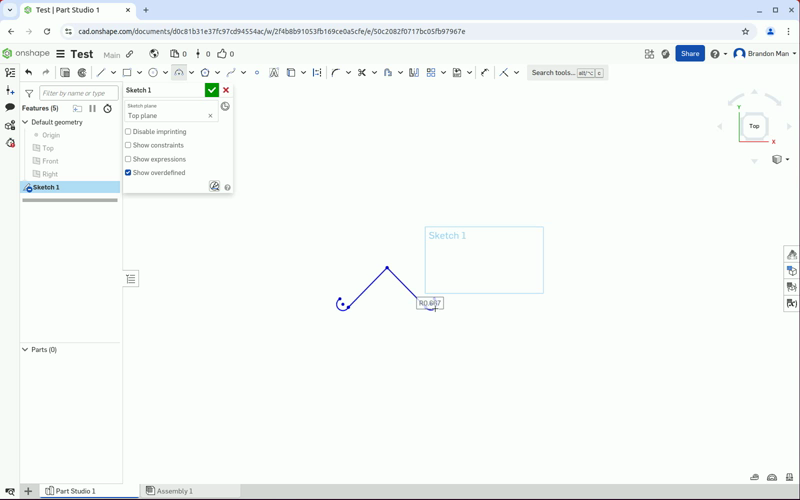
scroll(-6)
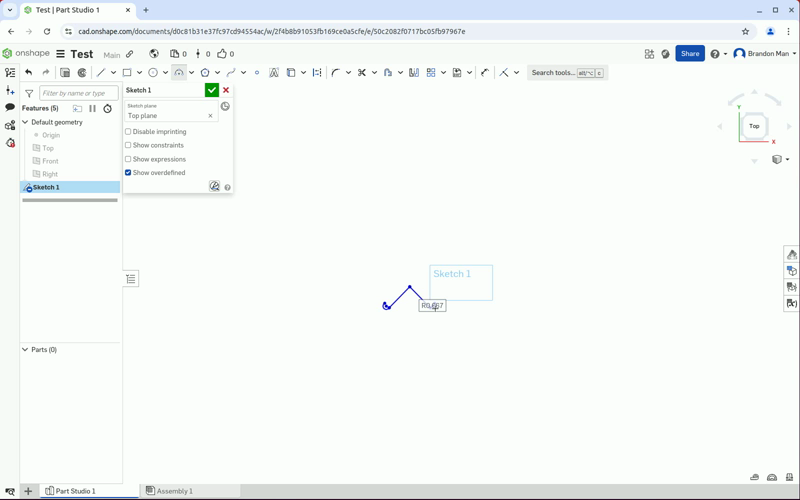
key_up(shift)
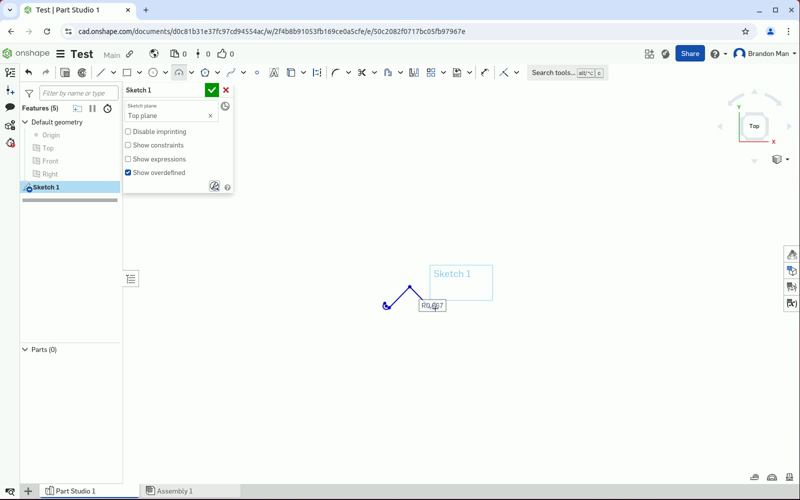
key(esc)
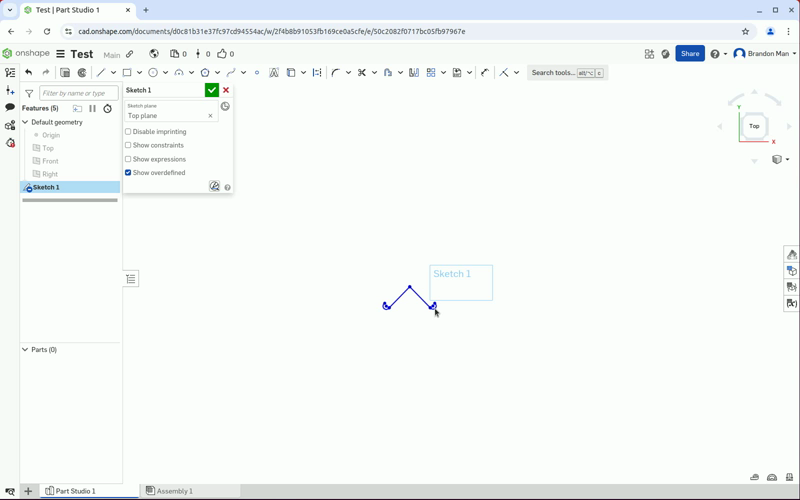
key(l)
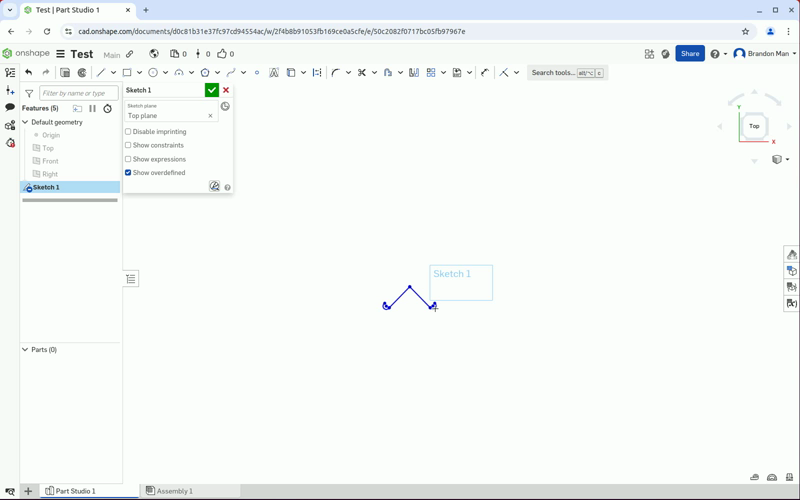
mouse_move(434, 303)
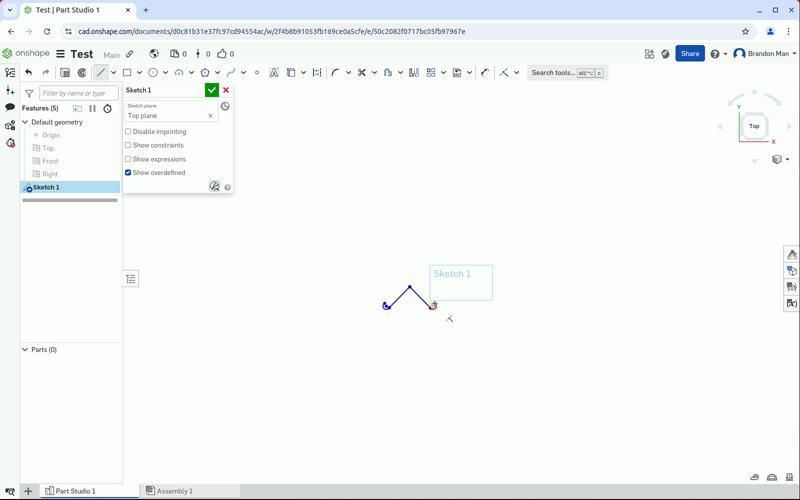
scroll(6)
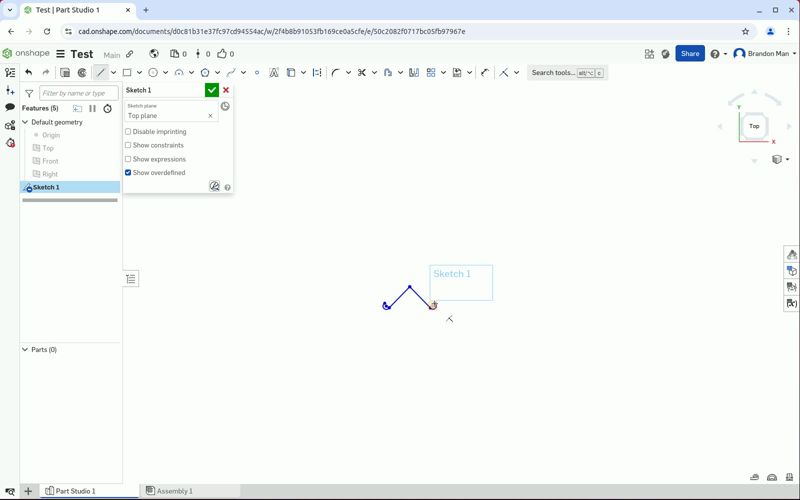
scroll(6)
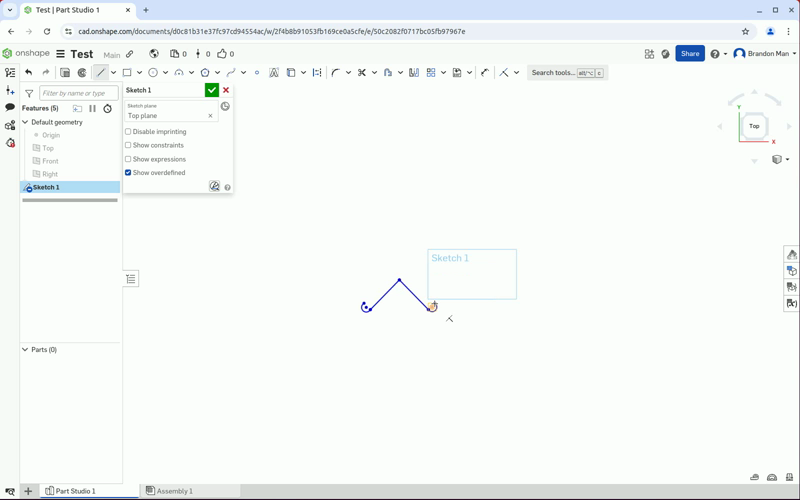
scroll(6)
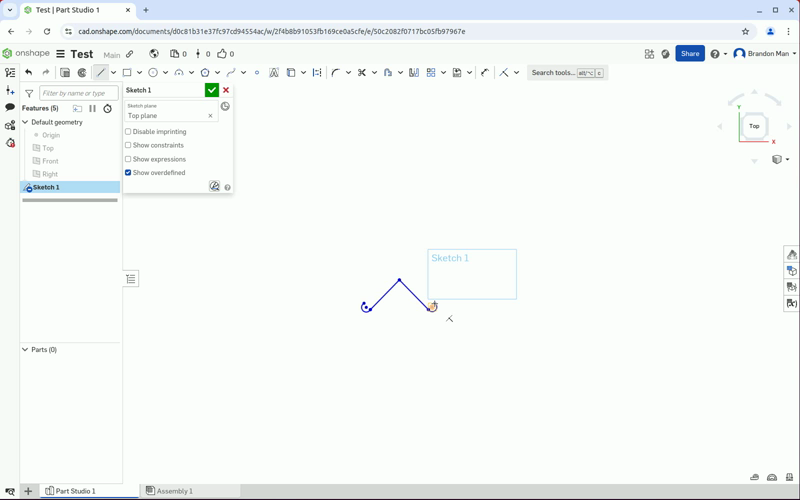
scroll(6)
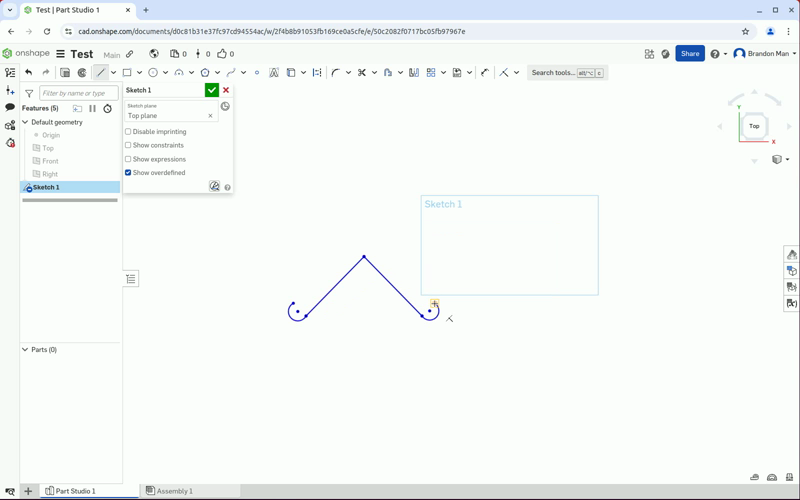
scroll(6)
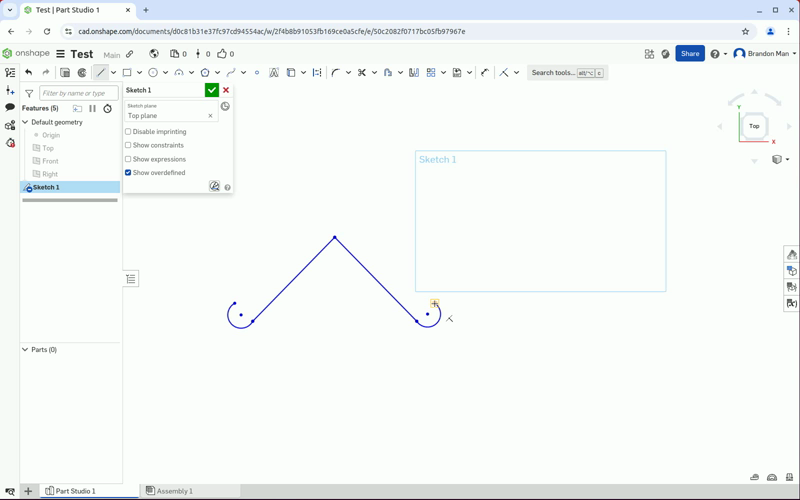
scroll(6)
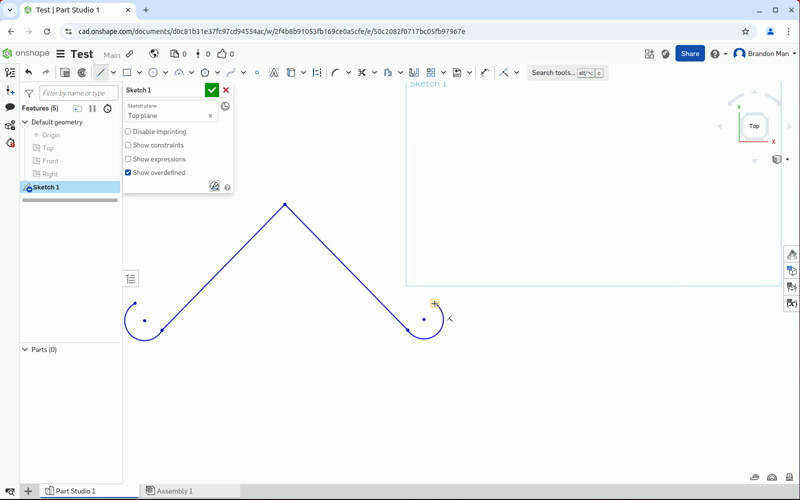
scroll(6)
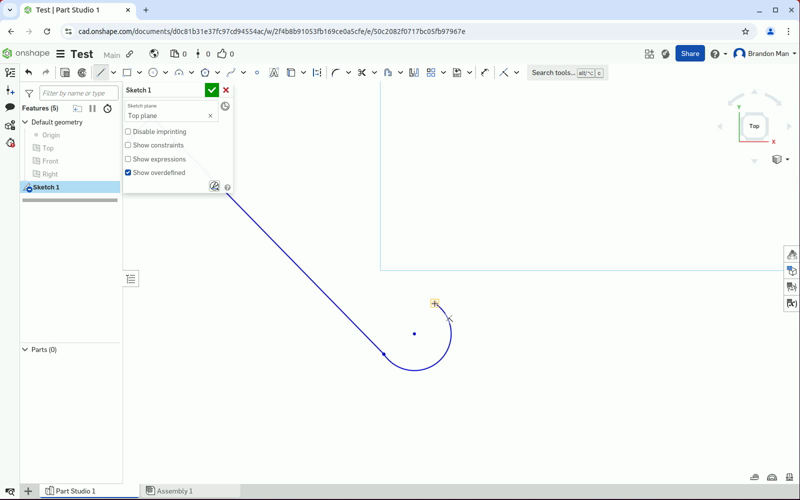
click(434, 303)
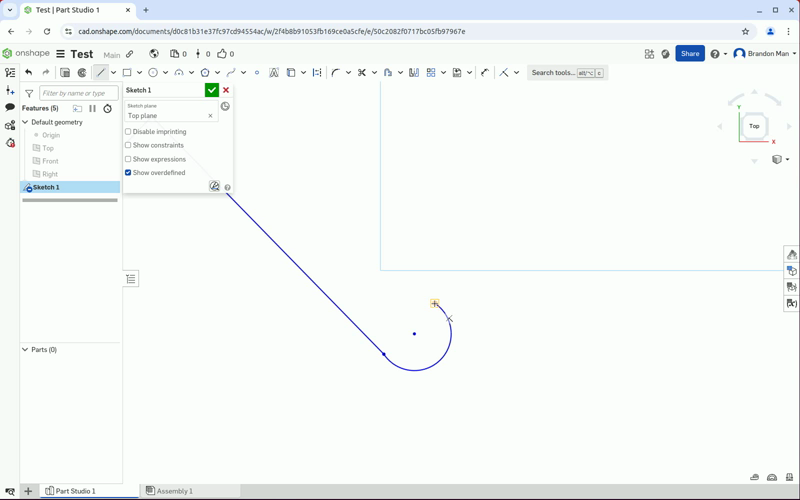
scroll(-6)
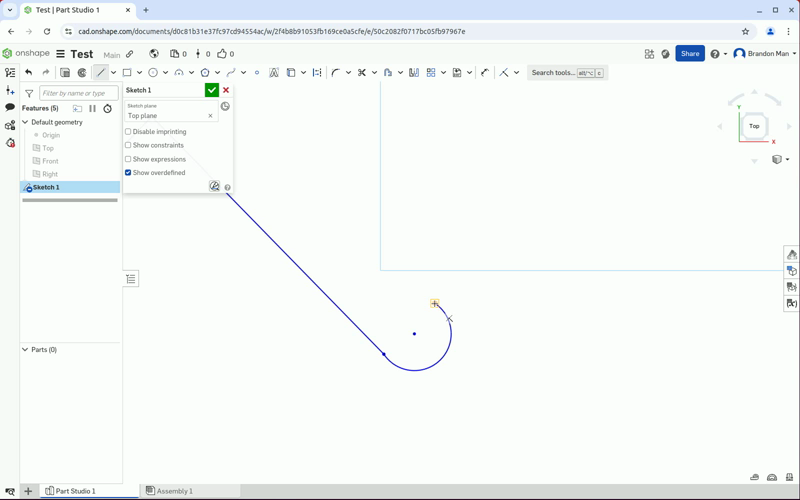
scroll(-6)
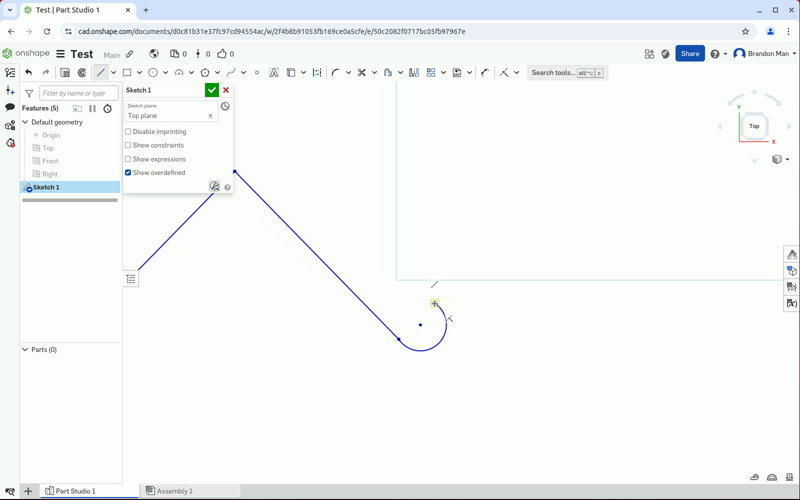
scroll(-6)
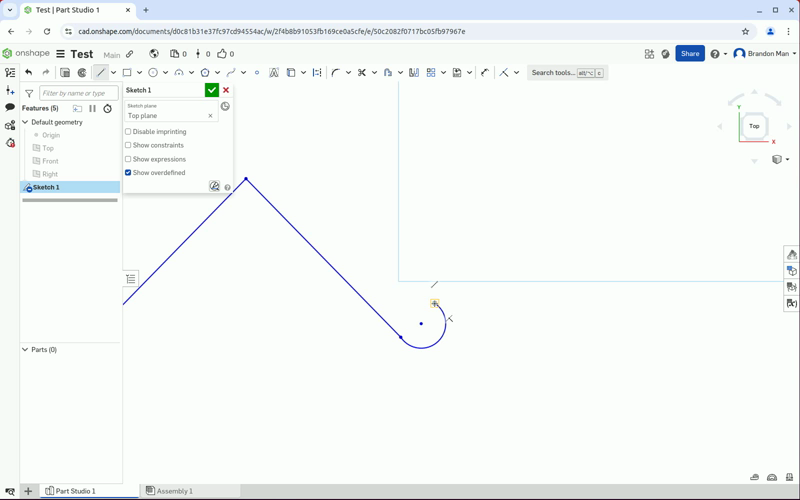
scroll(-6)
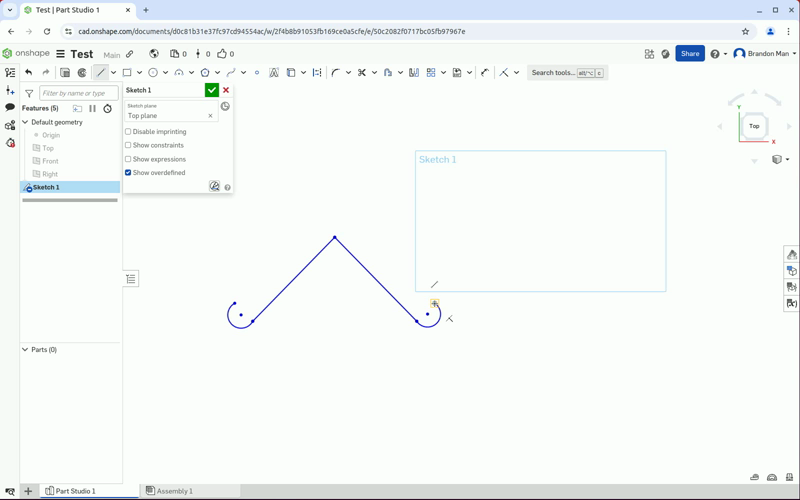
scroll(-6)
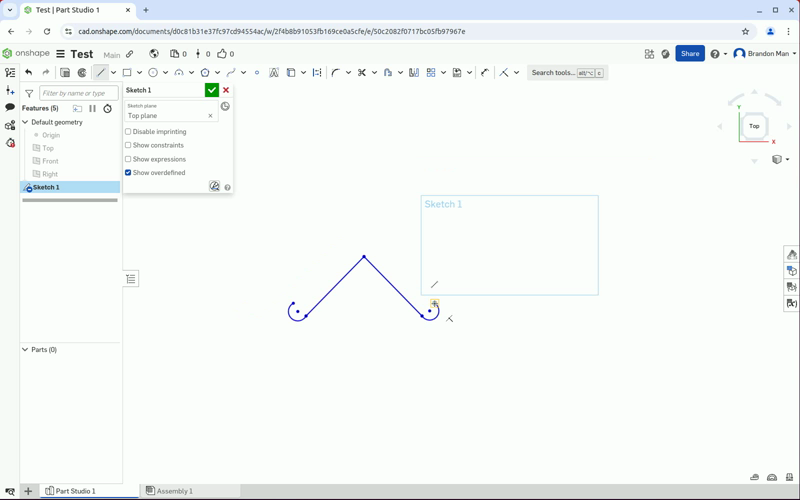
scroll(-6)
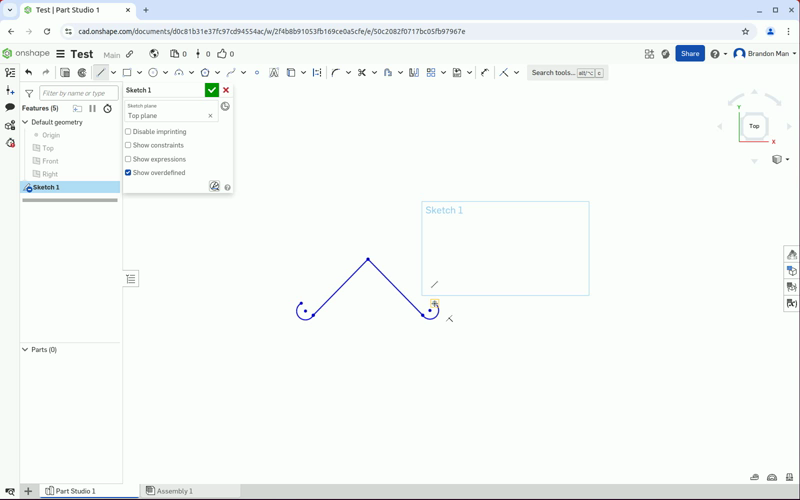
scroll(-6)
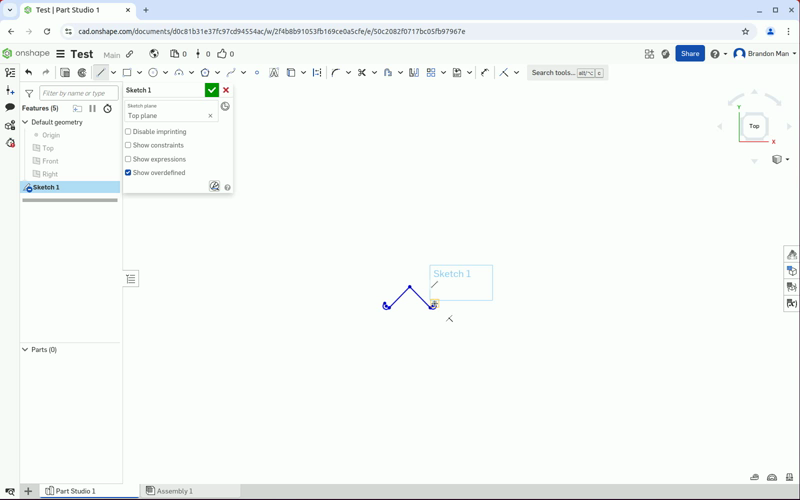
key_down(shift)
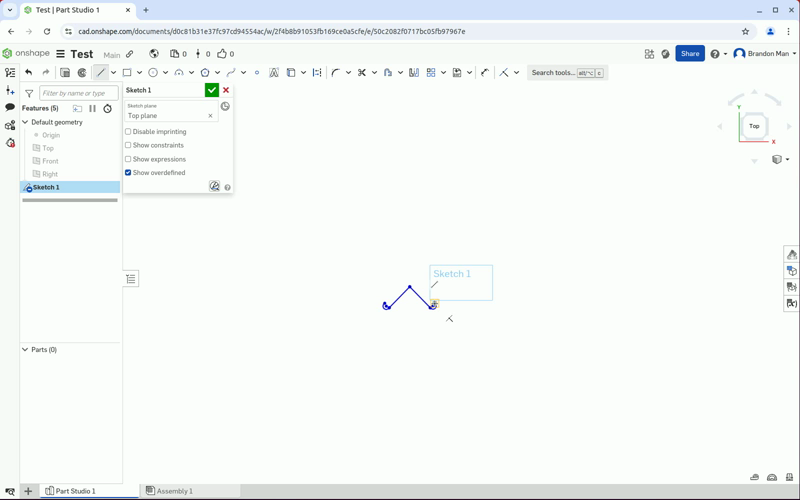
mouse_move(464, 303)
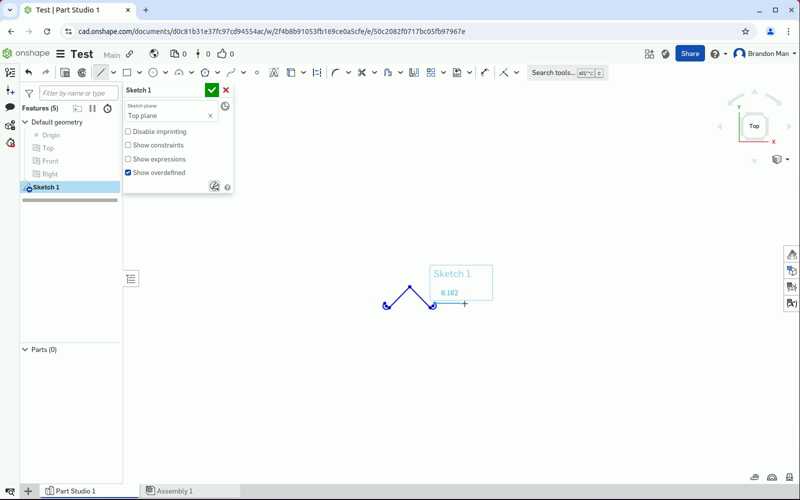
mouse_move(413, 282)
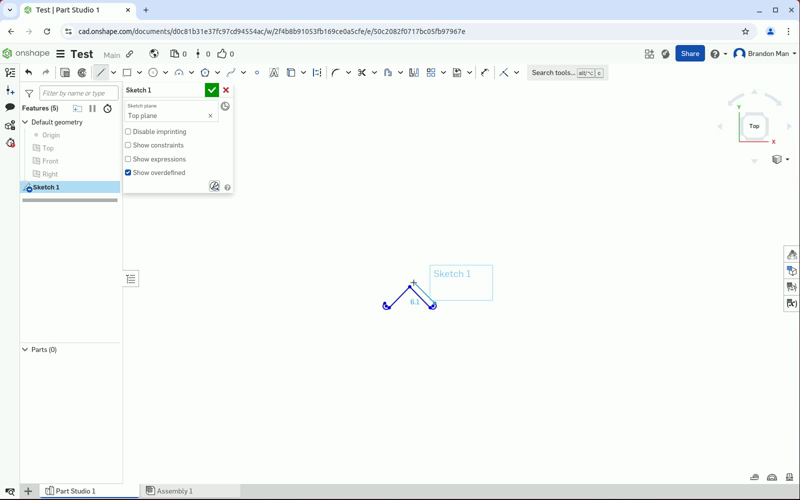
click(413, 282)
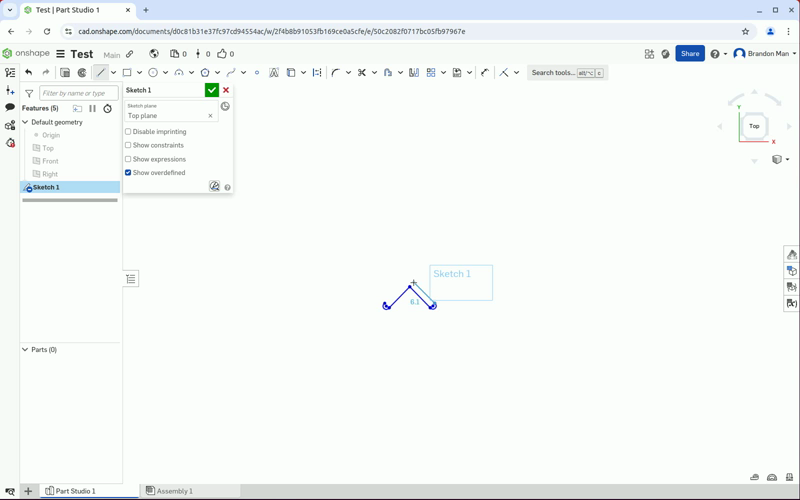
key_up(shift)
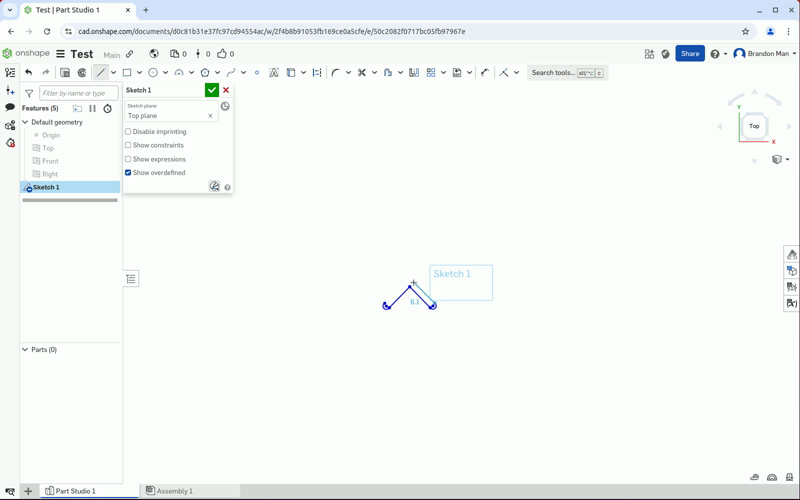
key_down(shift)
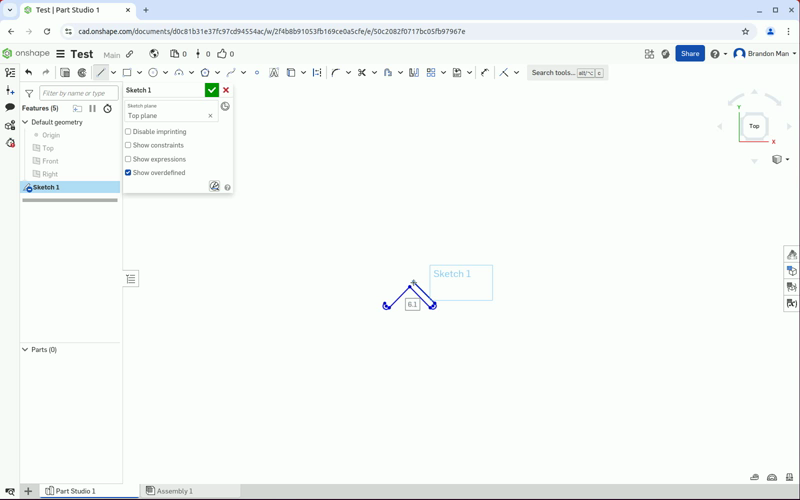
mouse_move(444, 282)
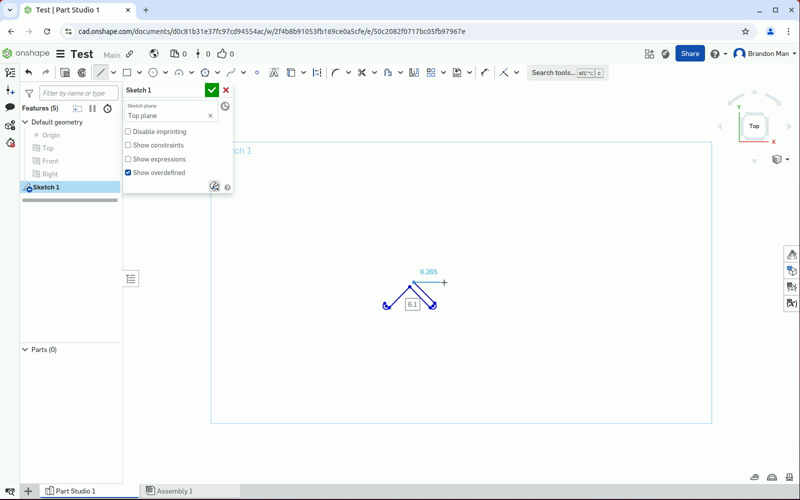
mouse_move(434, 261)
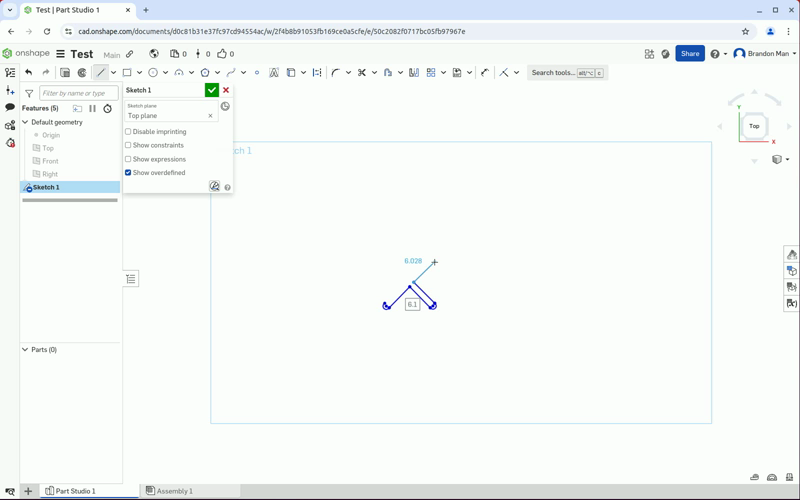
click(434, 261)
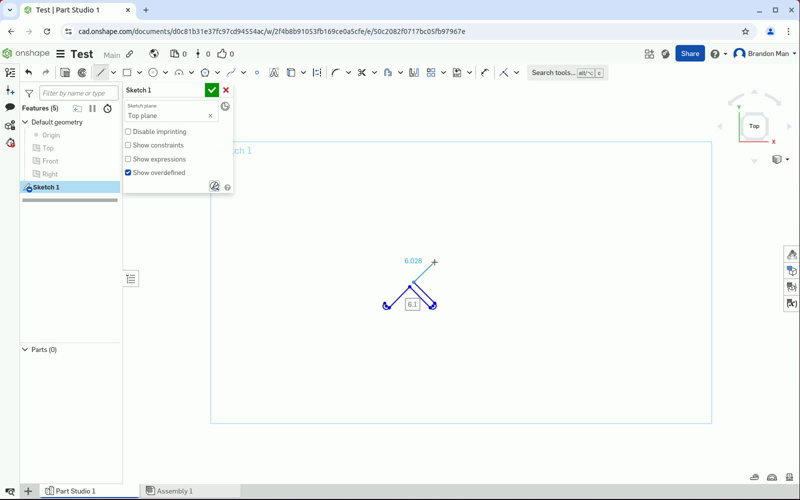
key_up(shift)
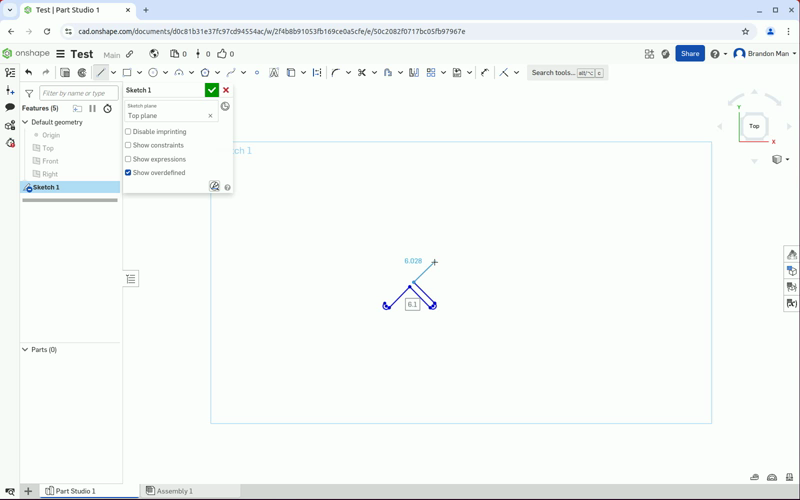
key(esc)
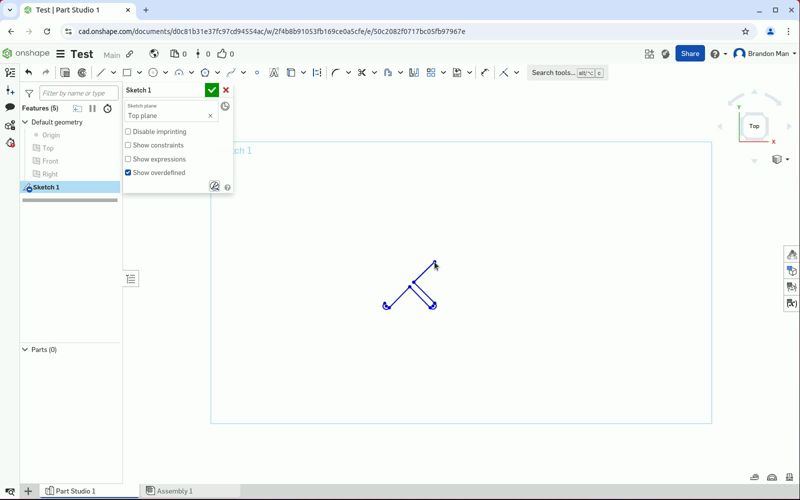
key(a)
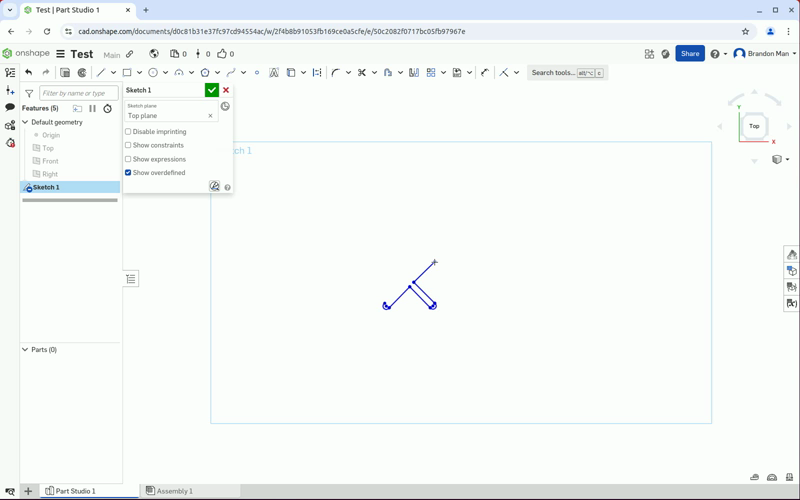
mouse_move(434, 261)
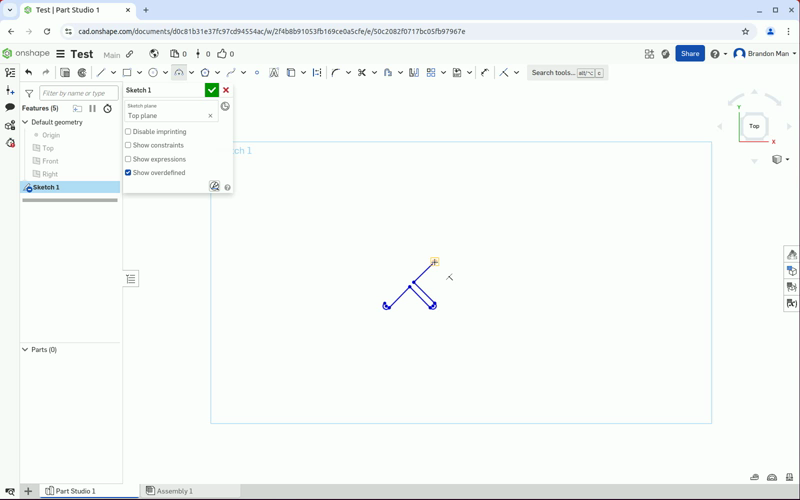
click(434, 261)
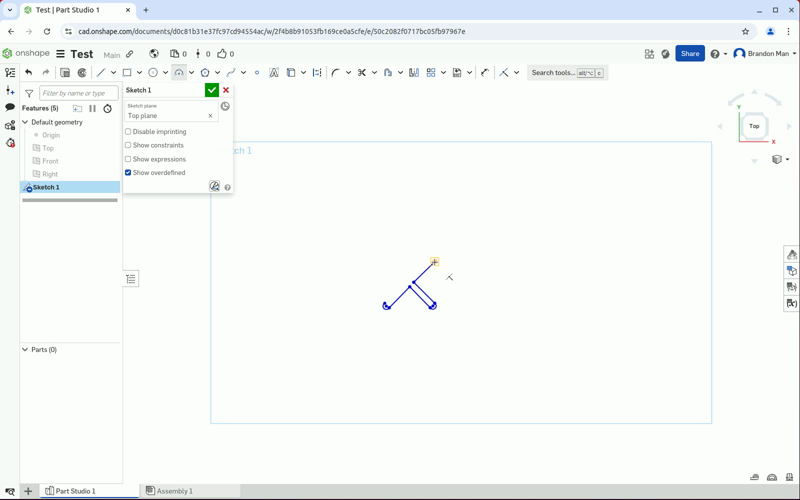
key_down(shift)
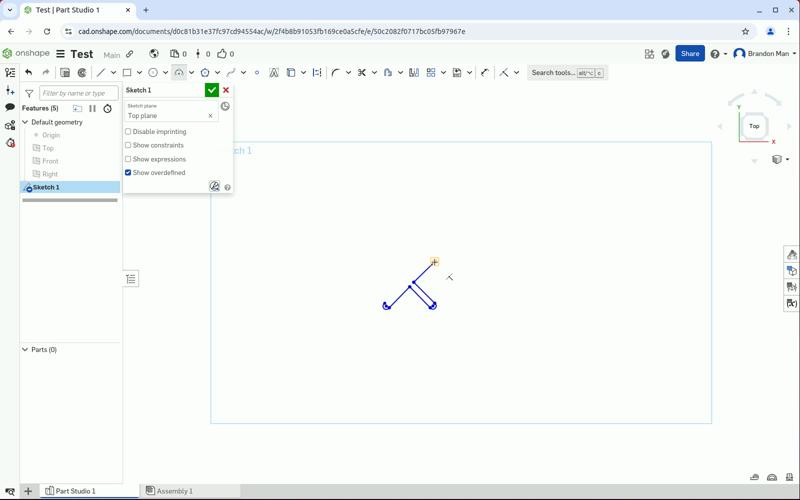
mouse_move(430, 257)
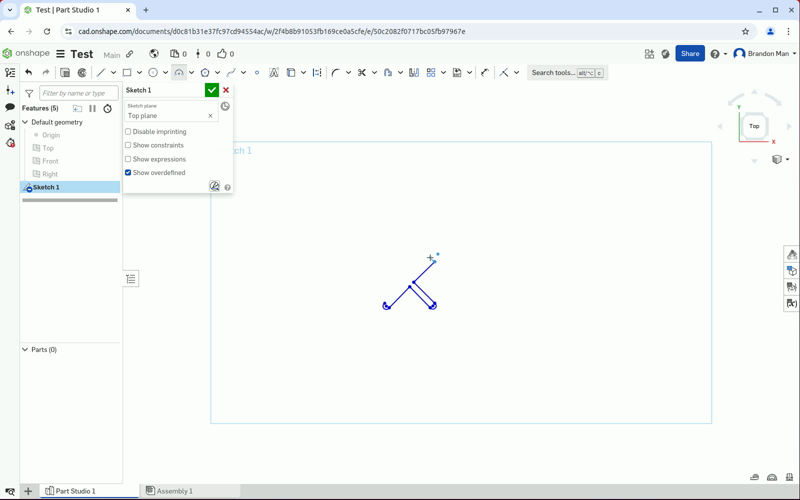
scroll(6)
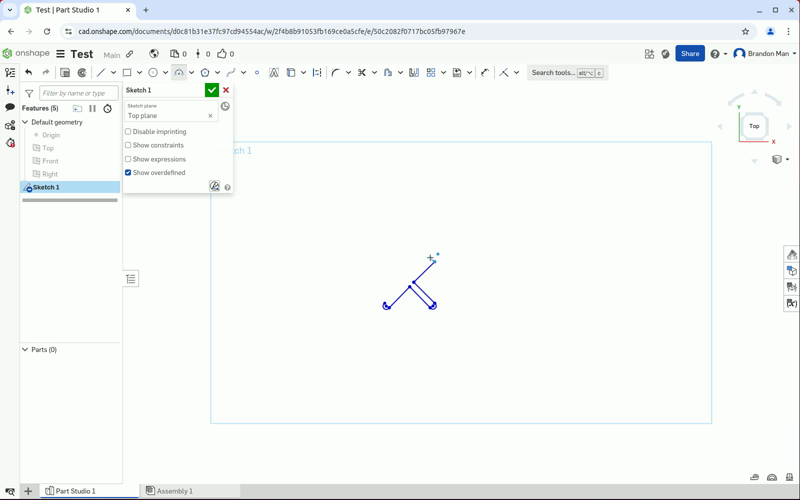
scroll(6)
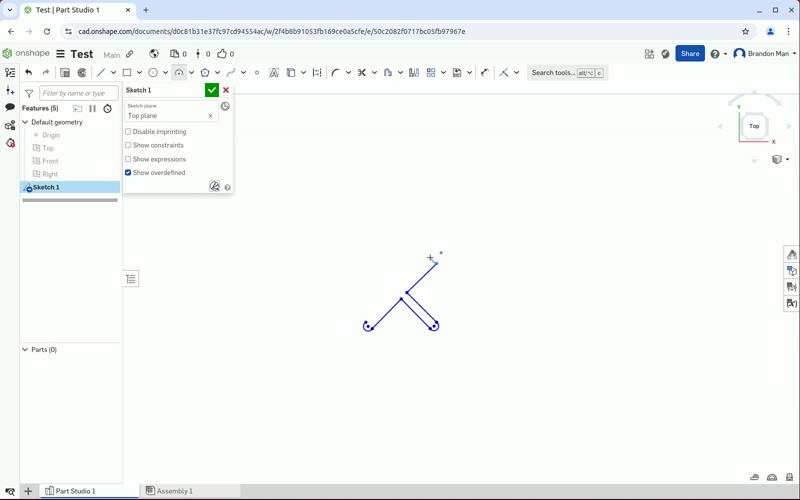
scroll(6)
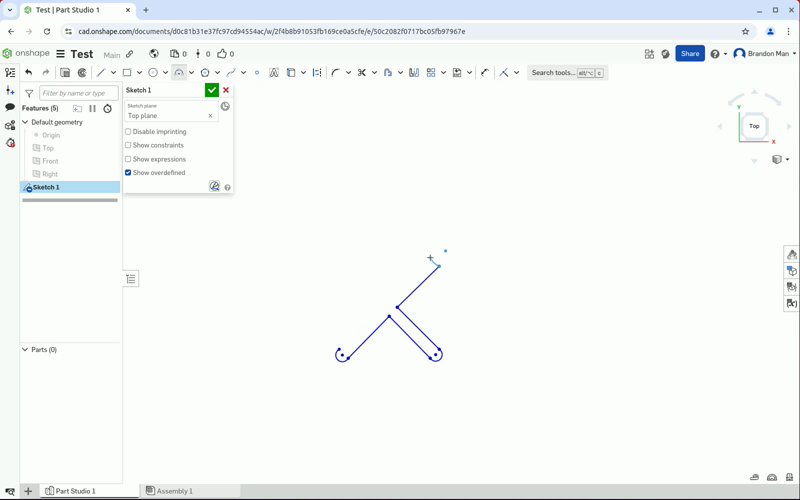
scroll(6)
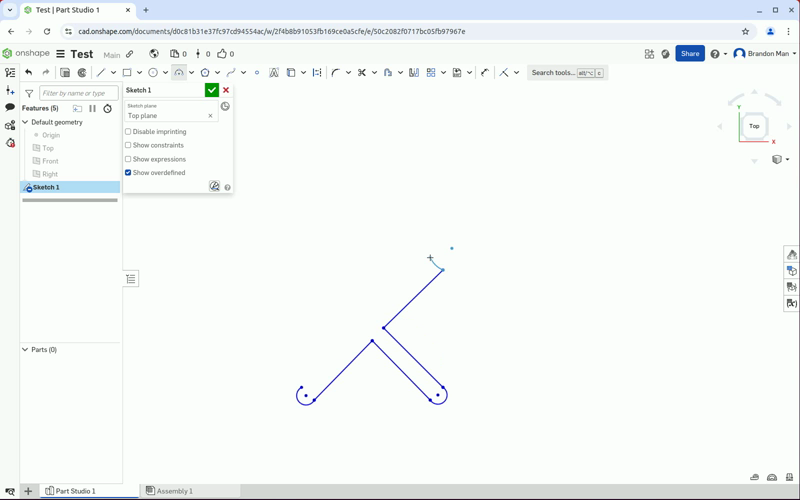
scroll(6)
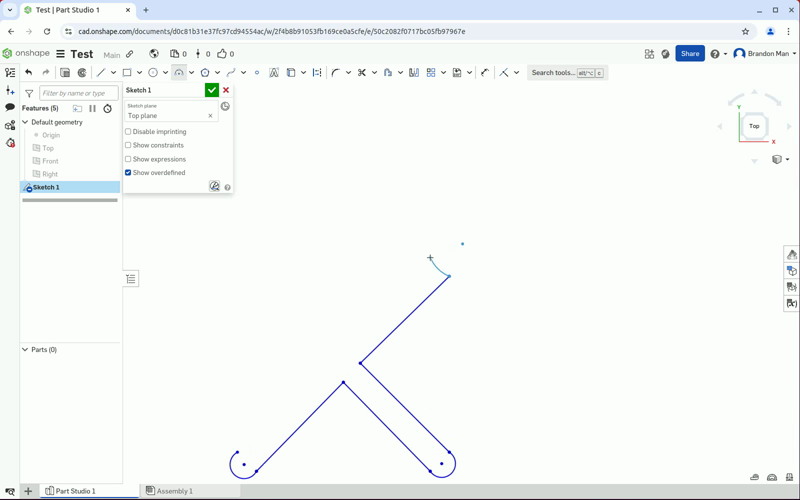
scroll(6)
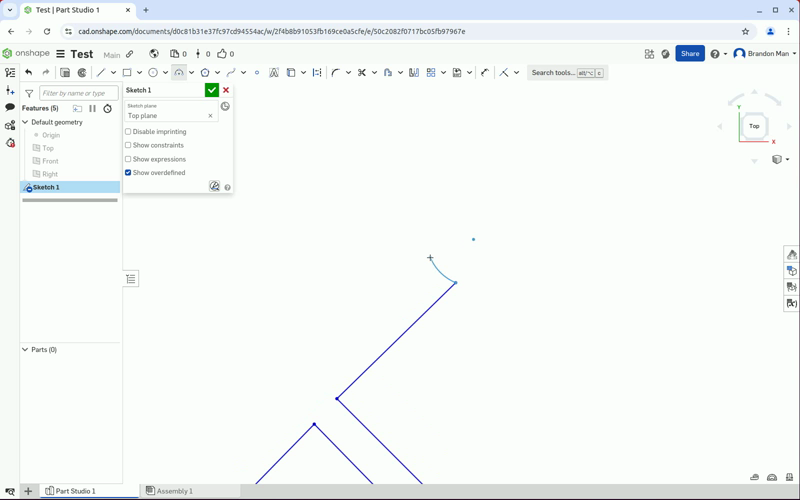
scroll(6)
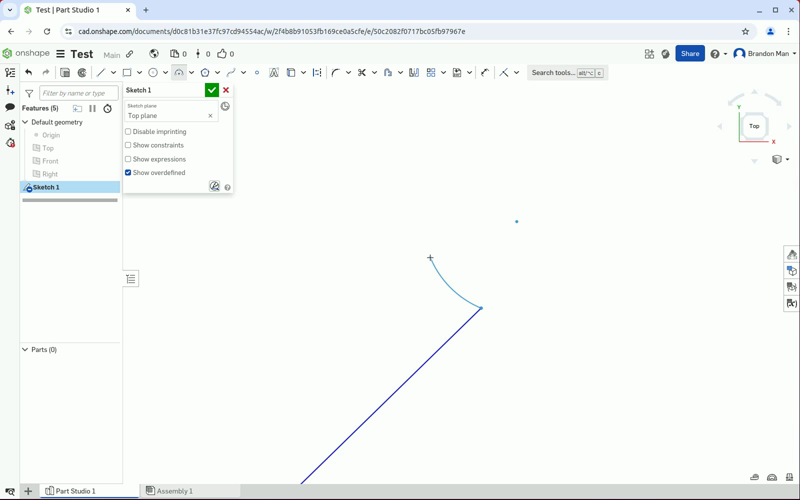
click(430, 257)
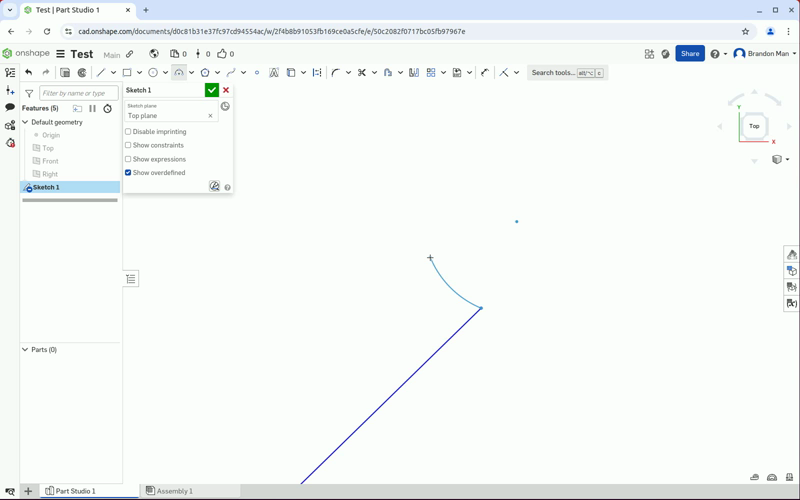
scroll(-6)
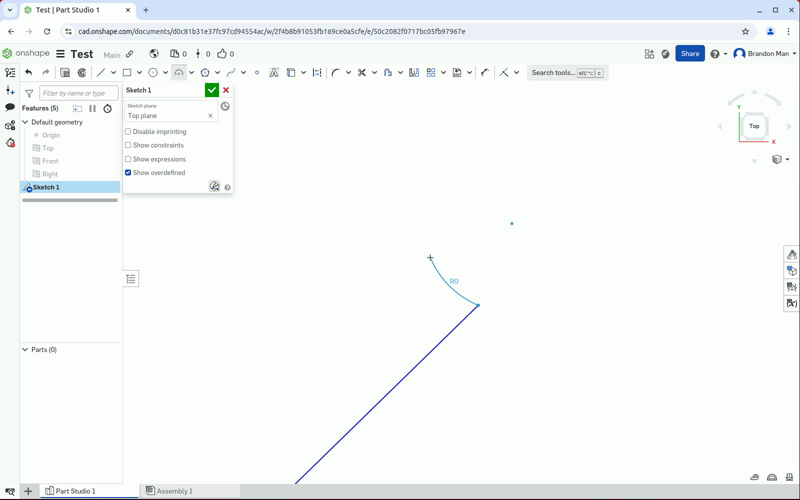
scroll(-6)
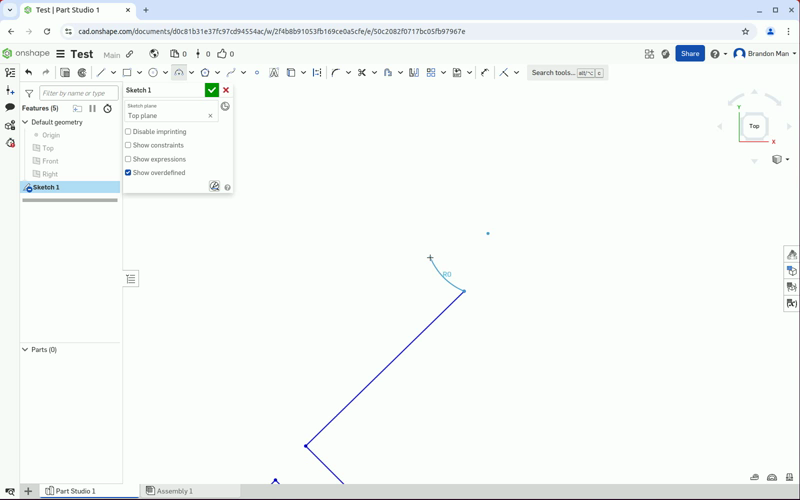
scroll(-6)
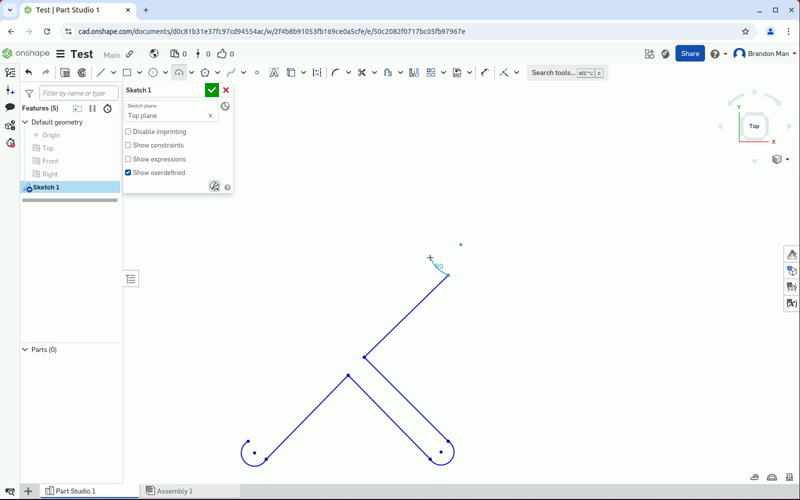
scroll(-6)
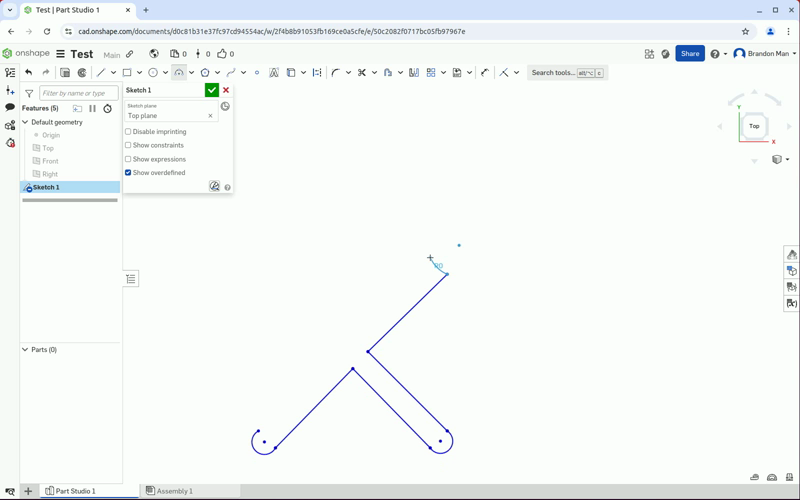
scroll(-6)
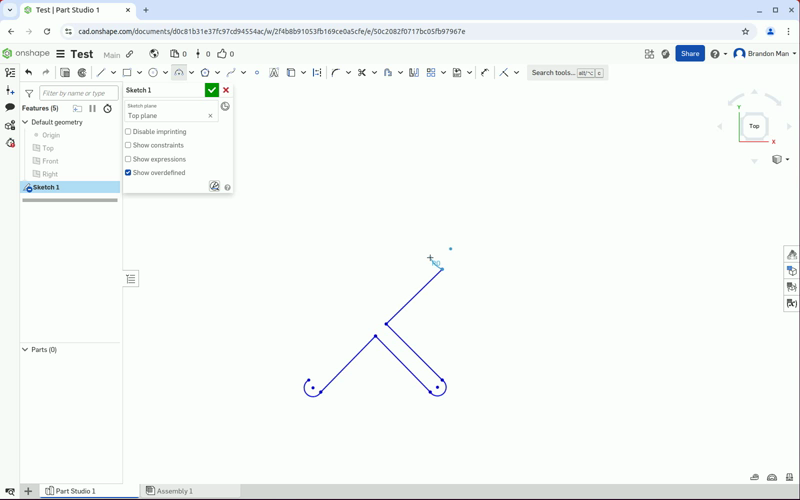
scroll(-6)
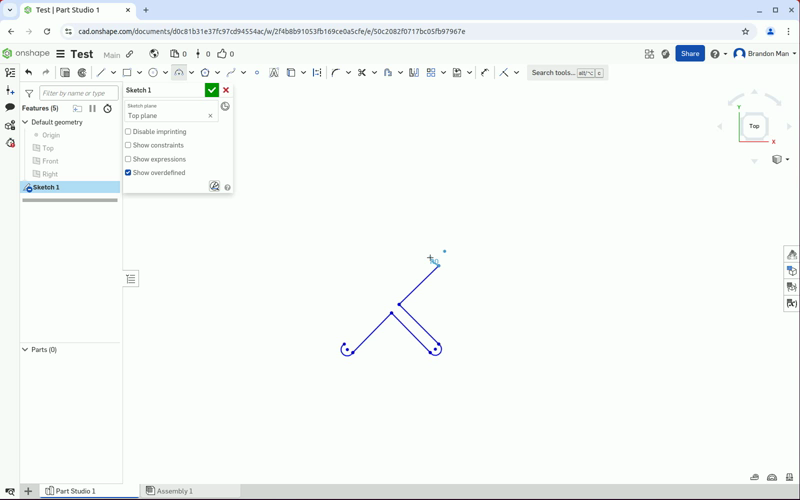
scroll(-6)
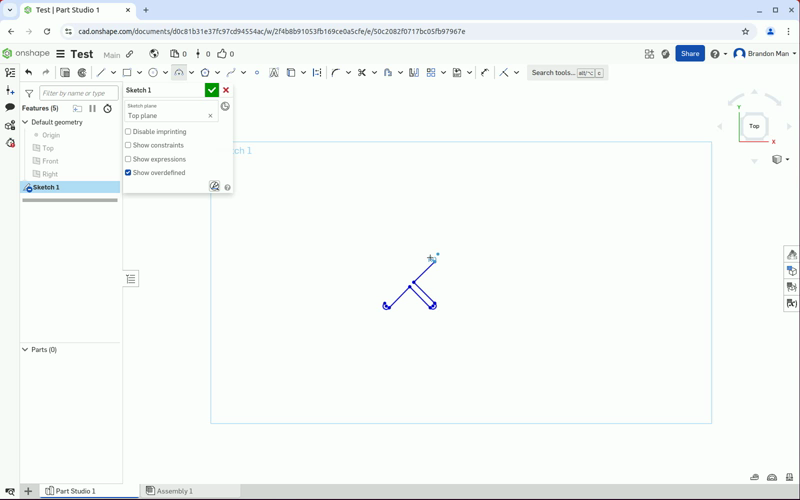
mouse_move(435, 256)
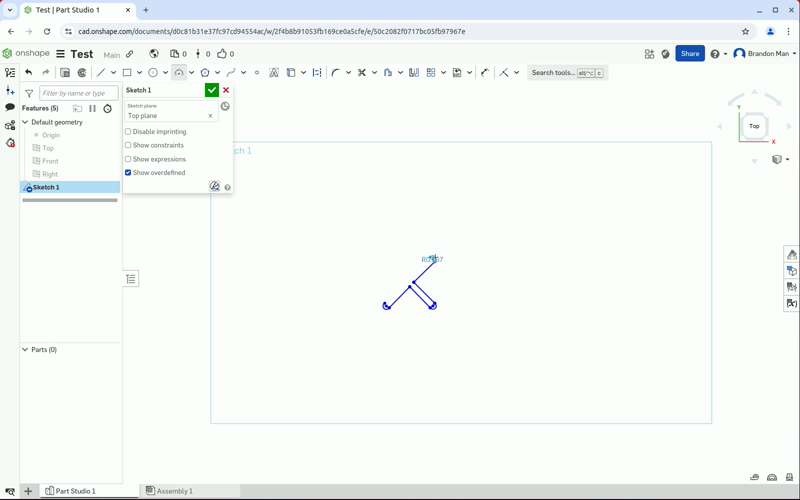
scroll(6)
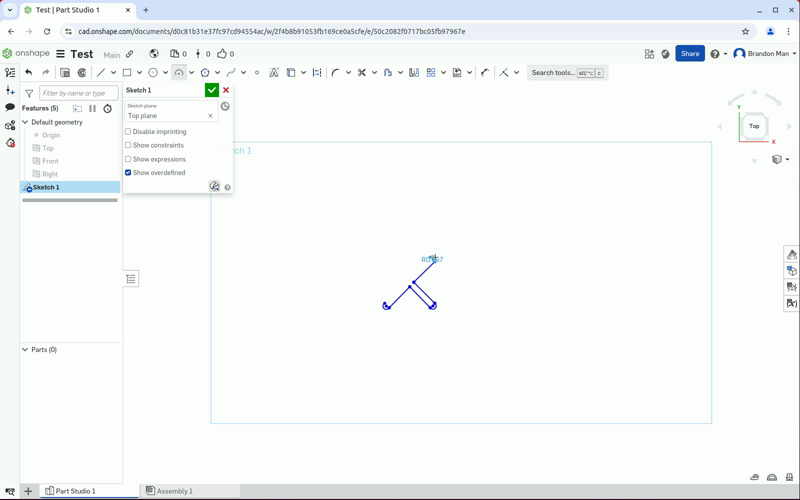
scroll(6)
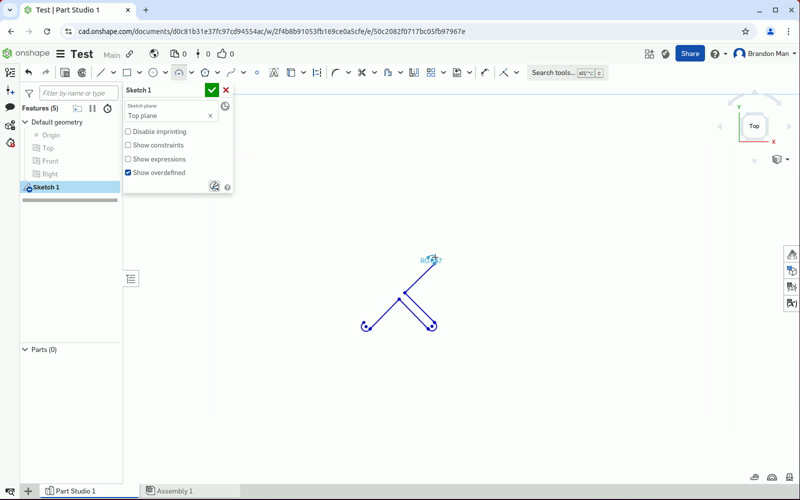
scroll(6)
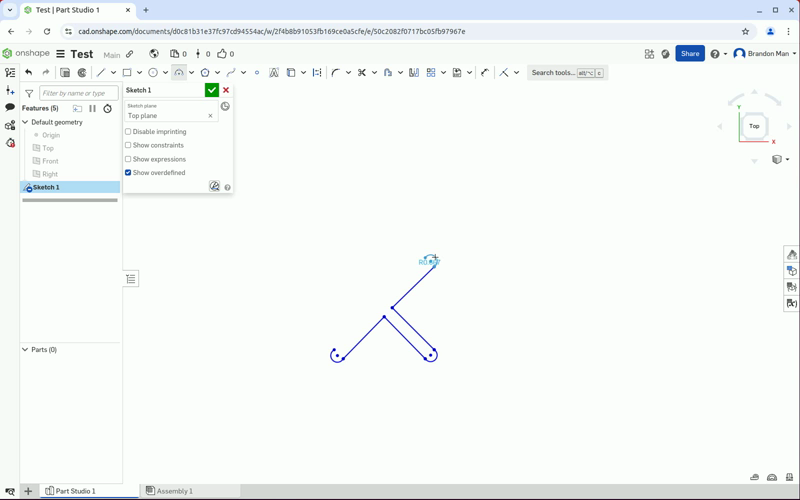
scroll(6)
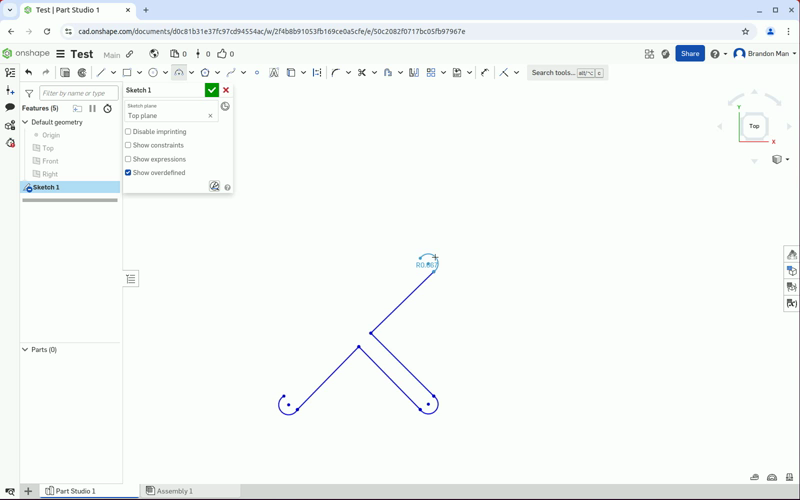
scroll(6)
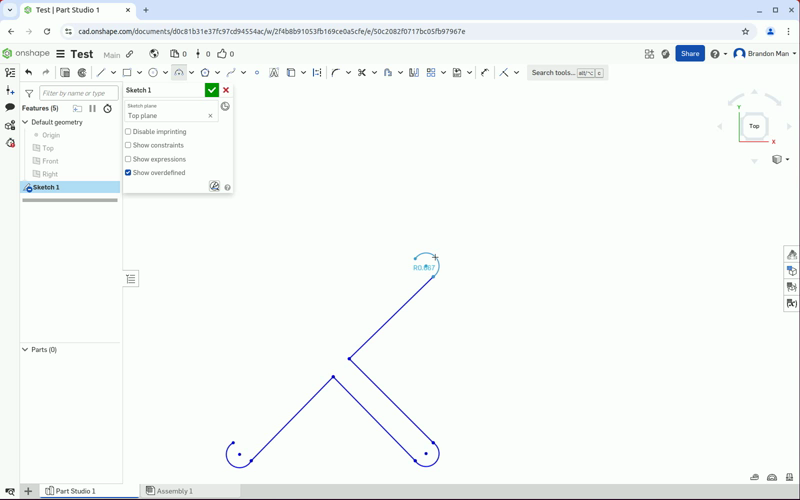
scroll(6)
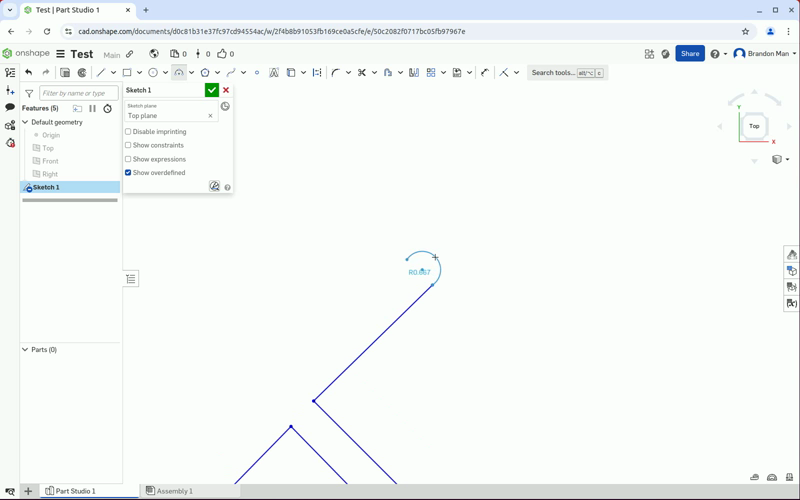
scroll(6)
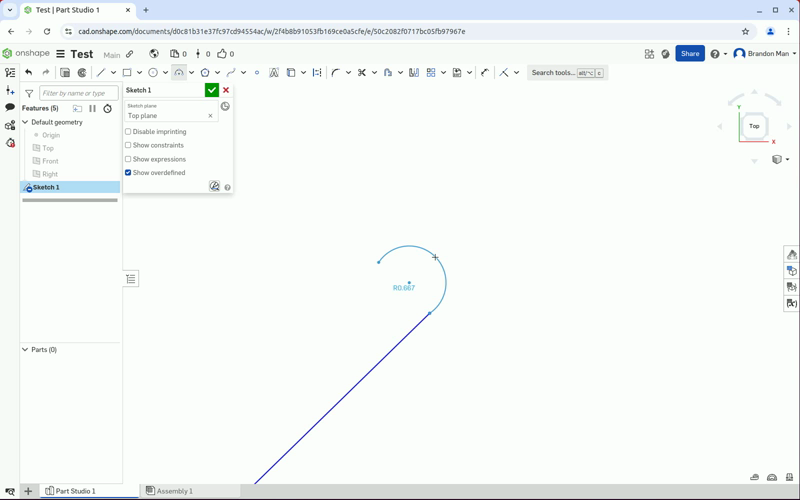
click(435, 256)
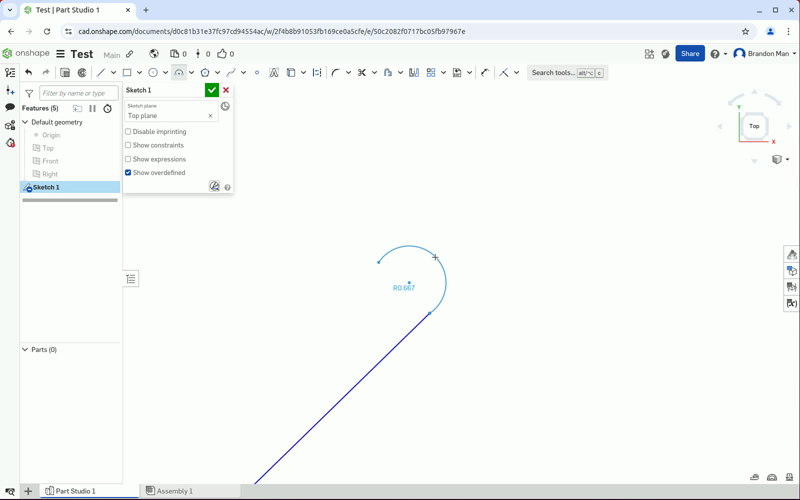
scroll(-6)
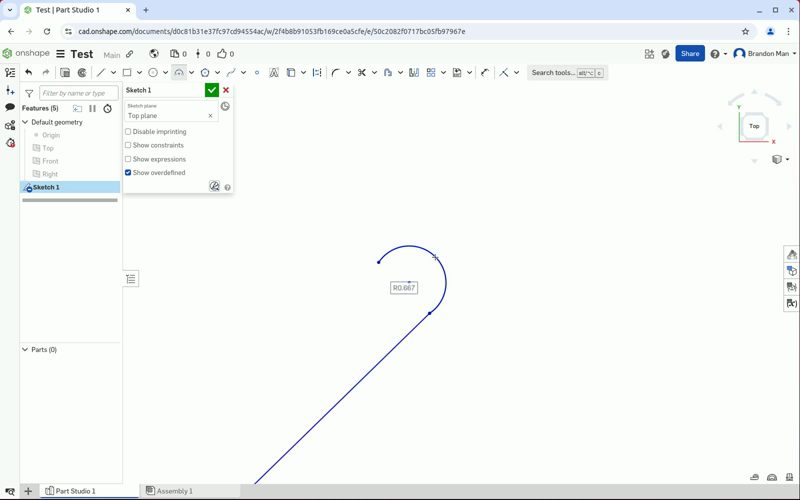
scroll(-6)
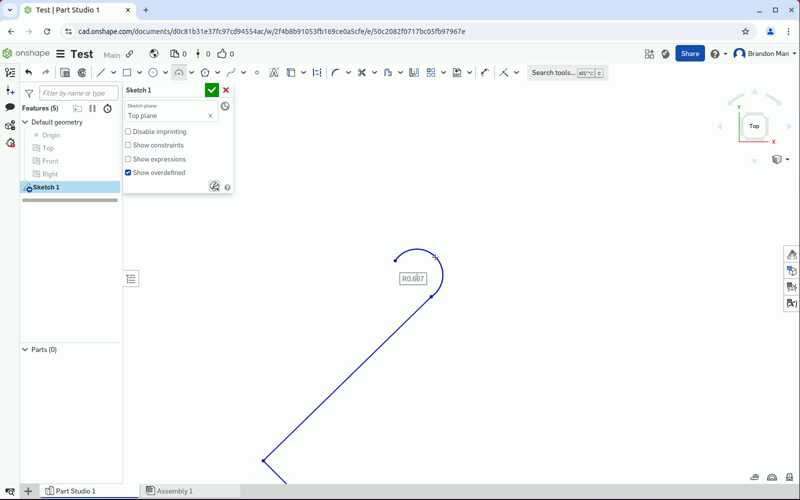
scroll(-6)
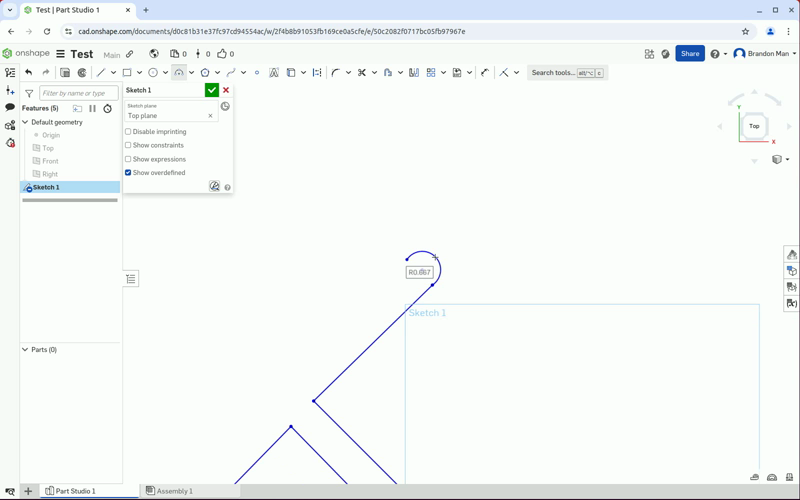
scroll(-6)
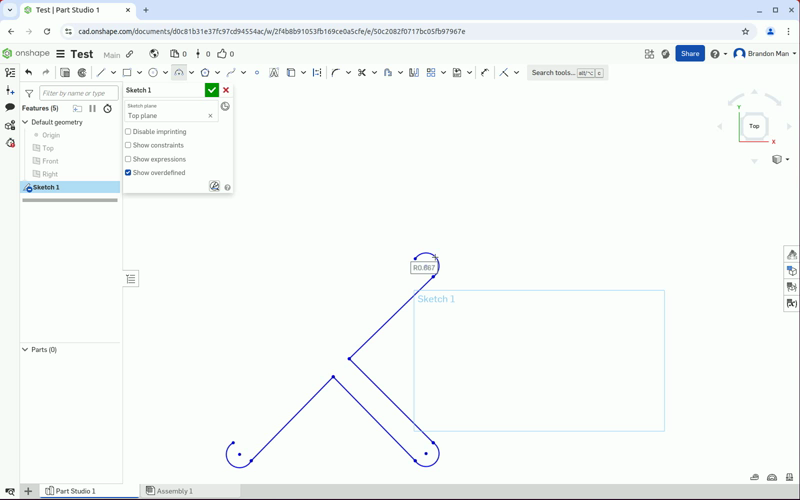
scroll(-6)
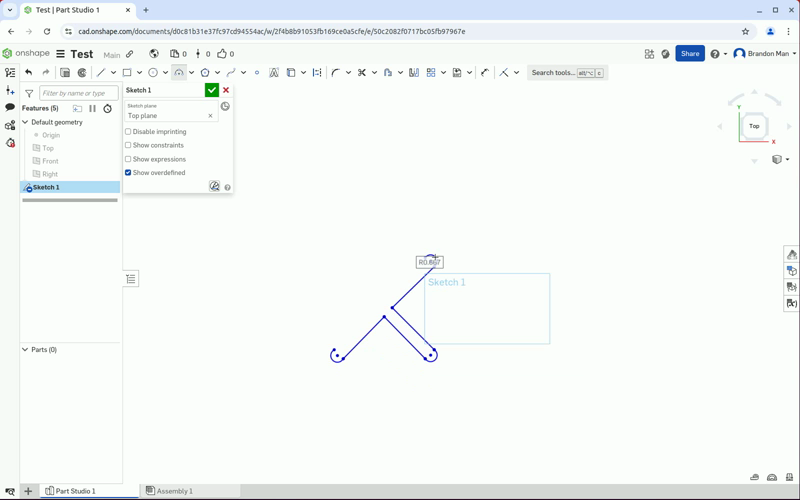
scroll(-6)
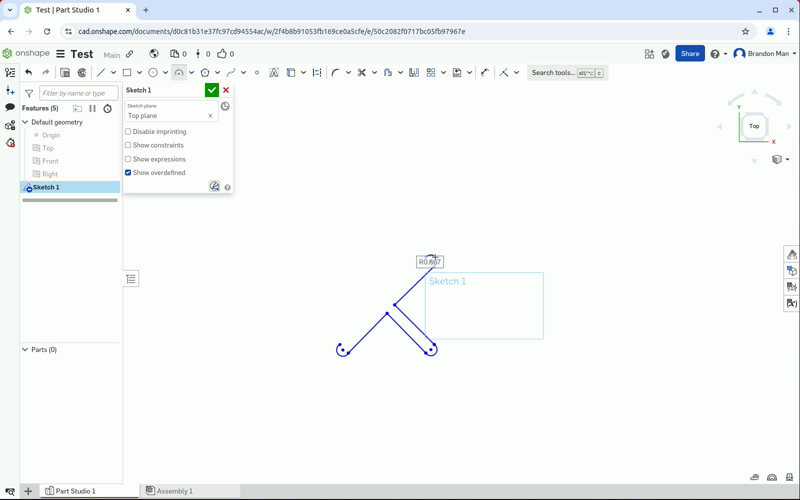
scroll(-6)
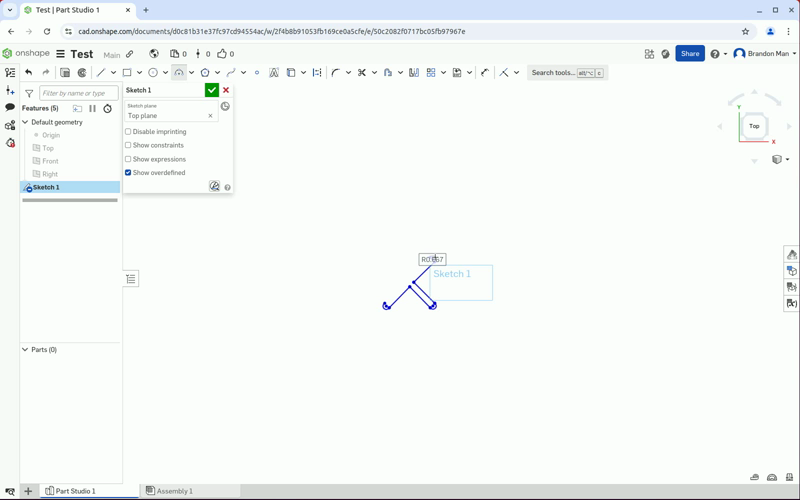
key_up(shift)
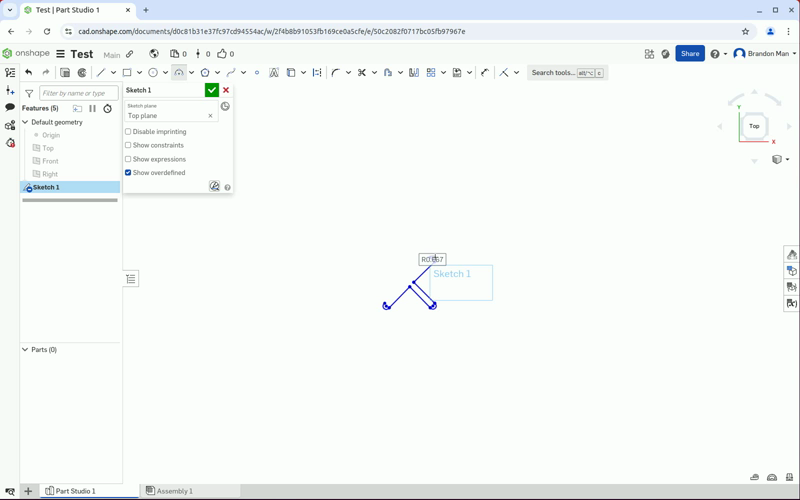
key(esc)
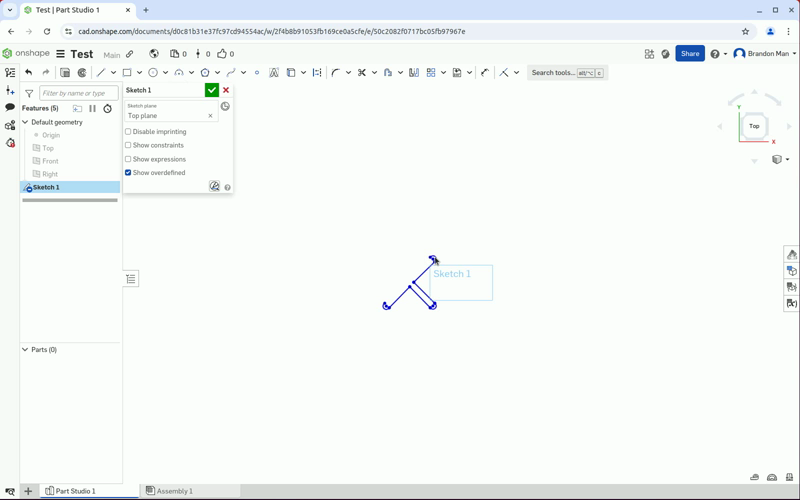
key(l)
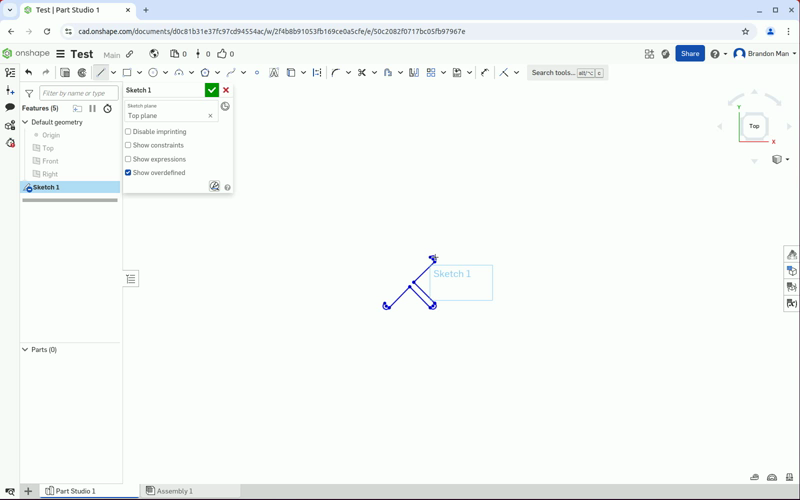
mouse_move(430, 257)
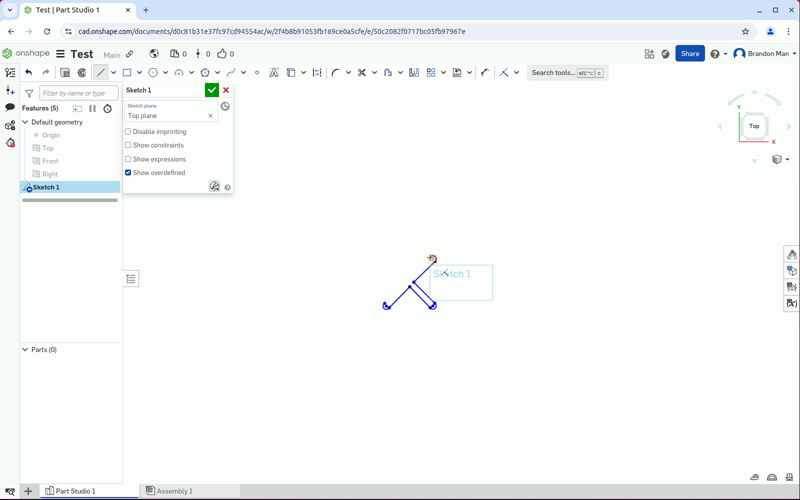
scroll(6)
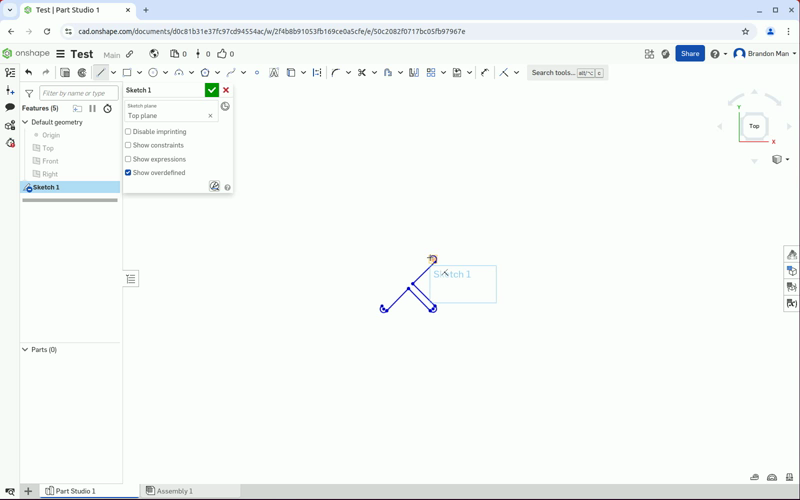
scroll(6)
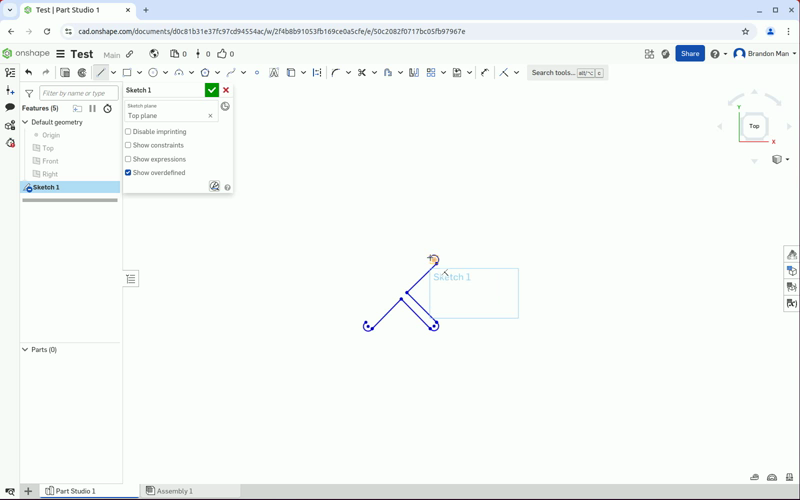
scroll(6)
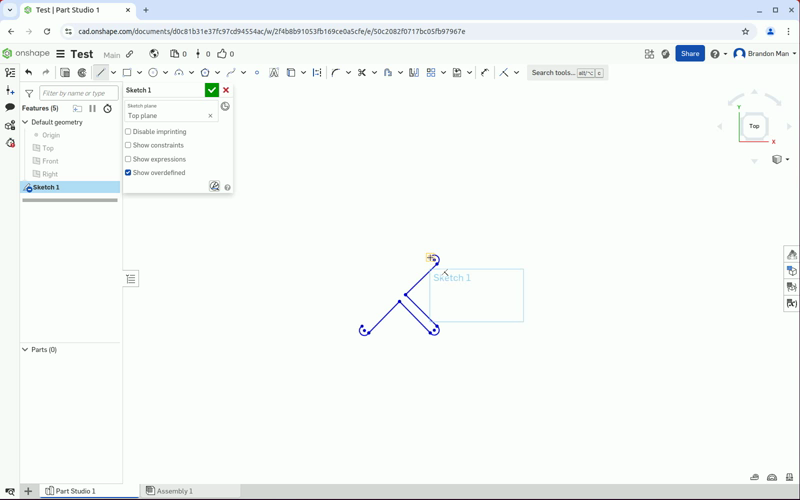
scroll(6)
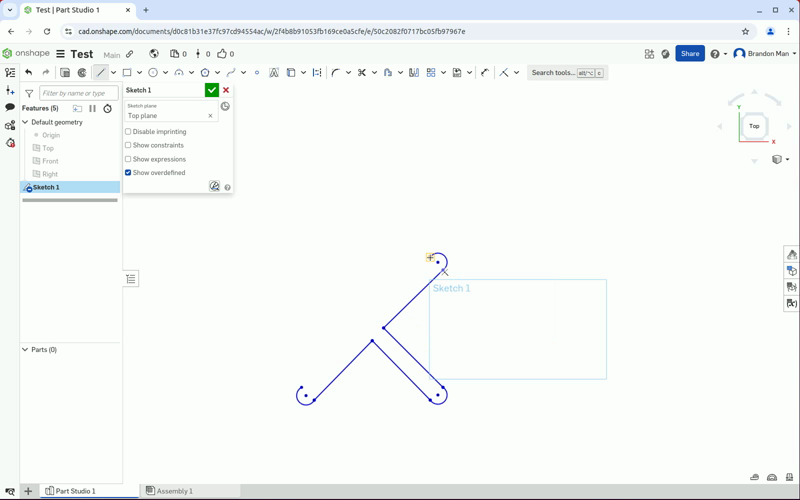
scroll(6)
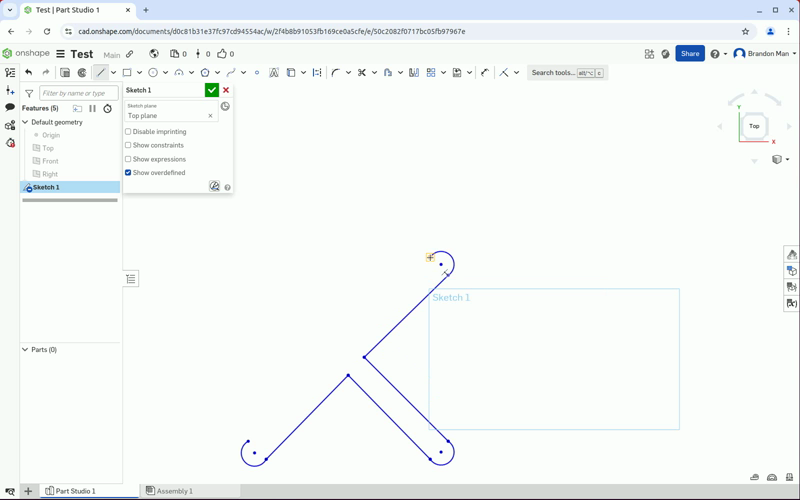
scroll(6)
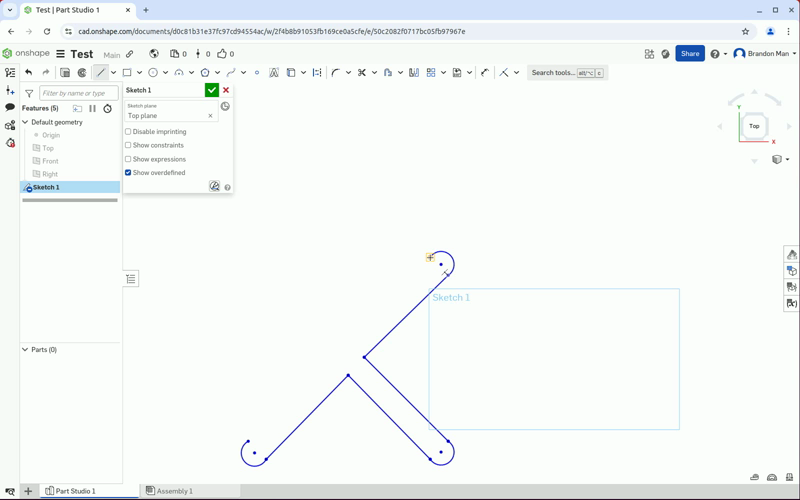
scroll(6)
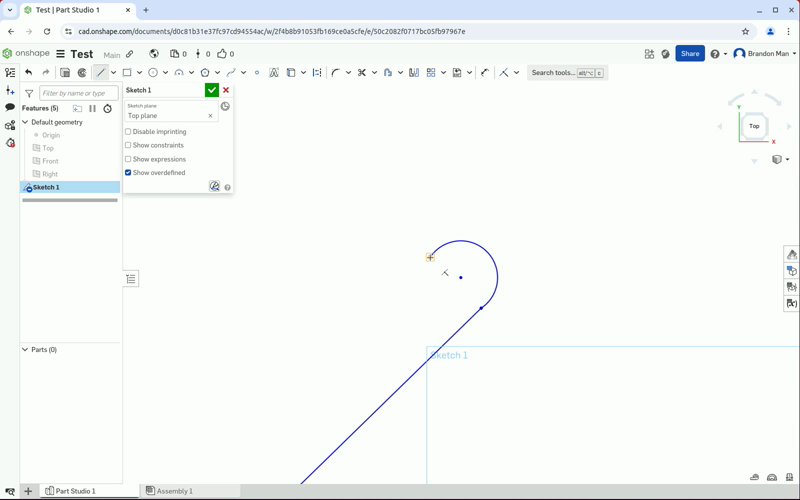
click(430, 257)
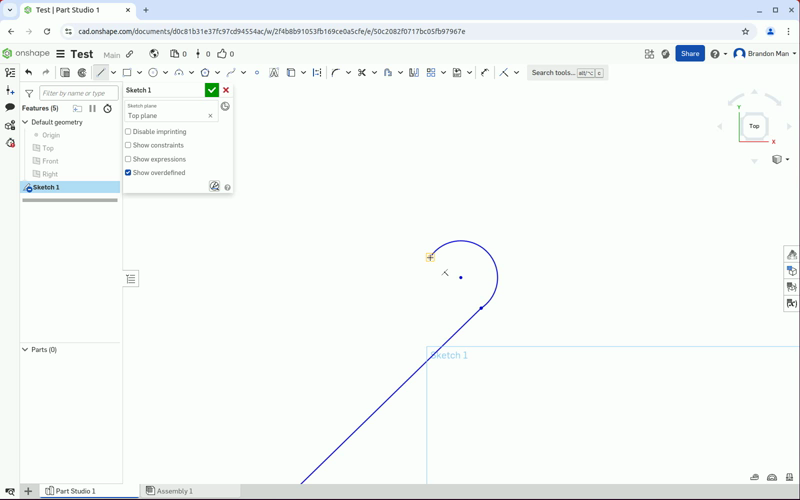
scroll(-6)
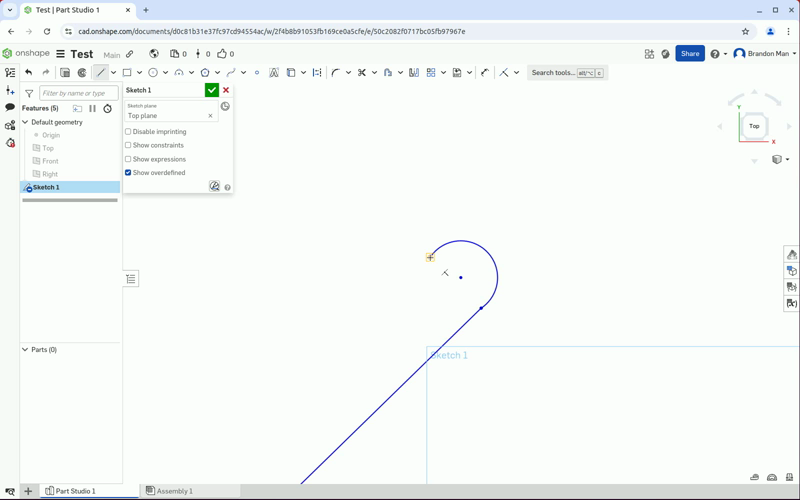
scroll(-6)
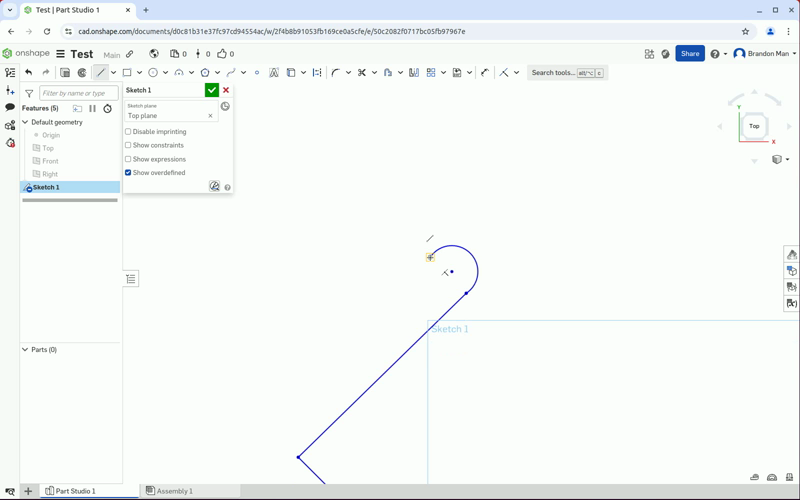
scroll(-6)
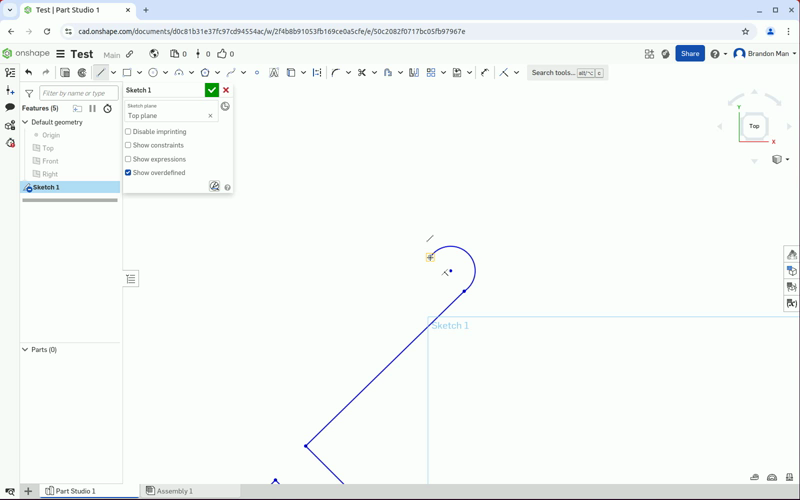
scroll(-6)
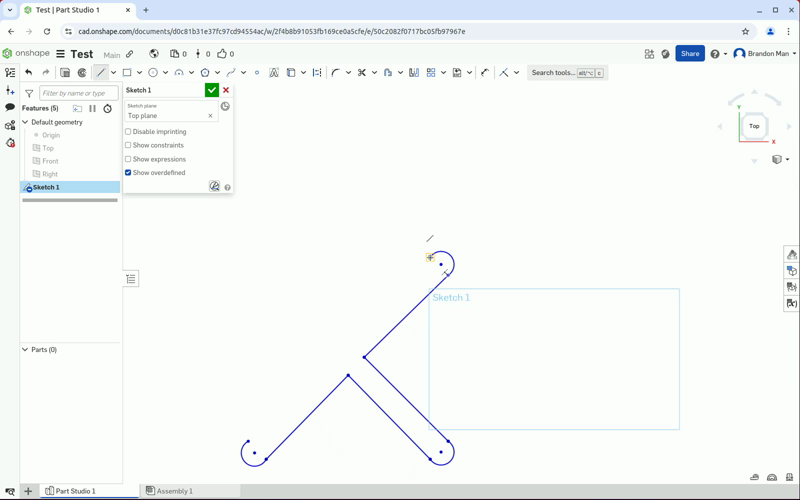
scroll(-6)
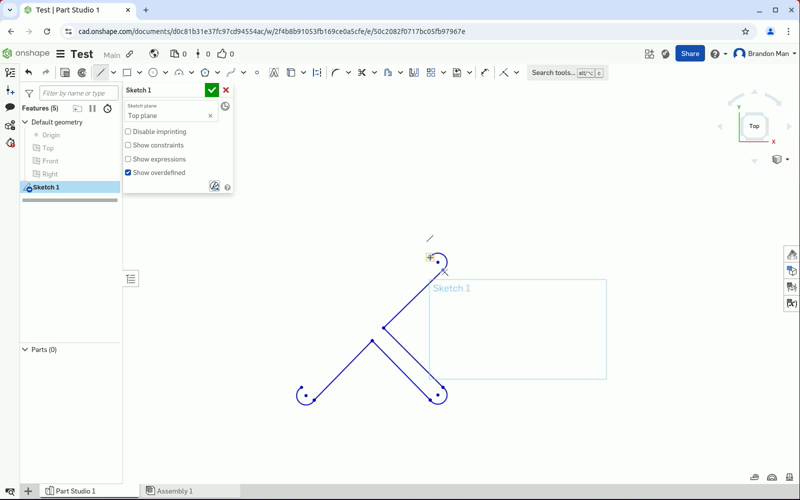
scroll(-6)
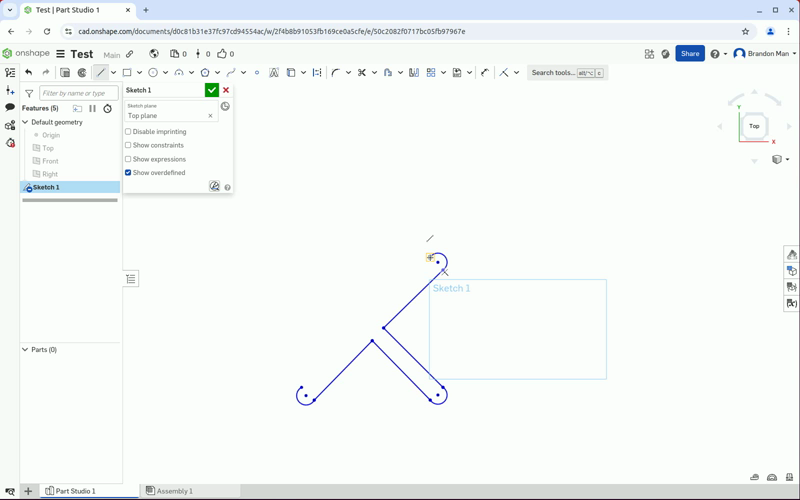
scroll(-6)
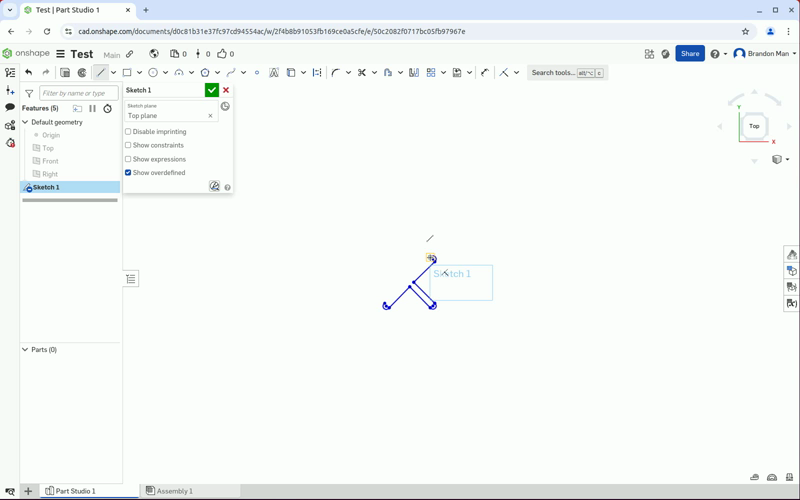
key_down(shift)
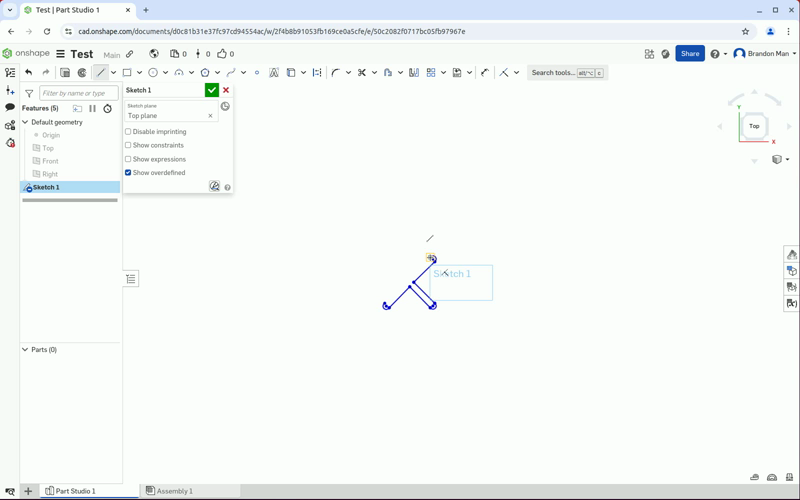
mouse_move(460, 257)
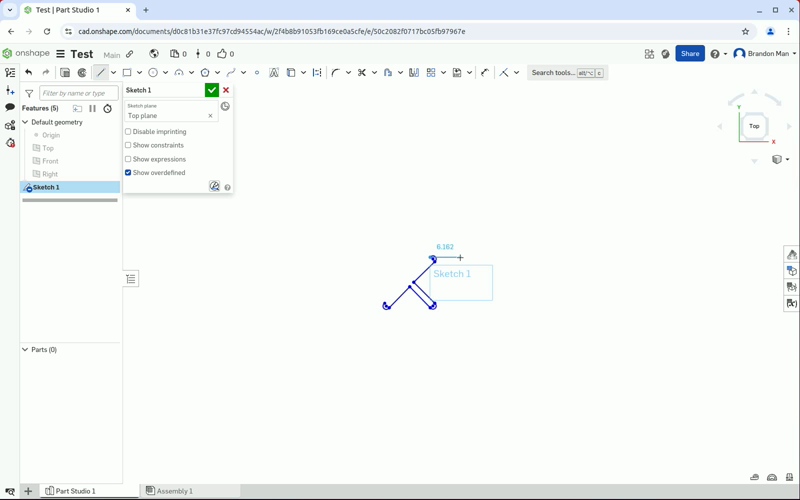
mouse_move(409, 277)
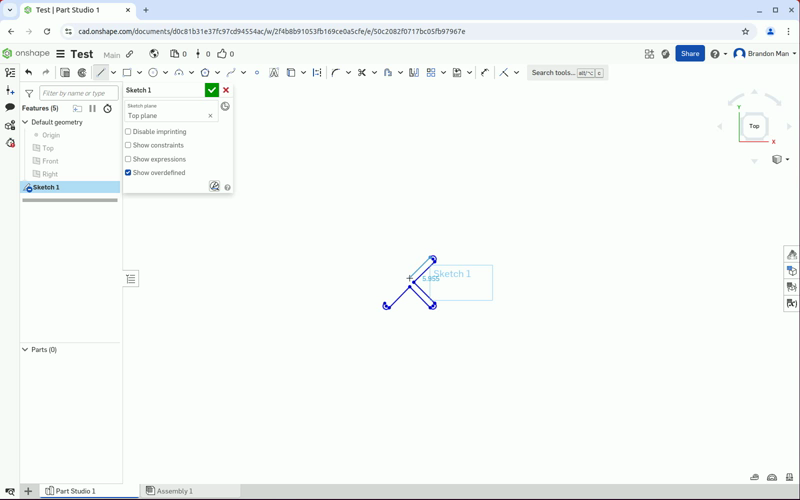
click(409, 277)
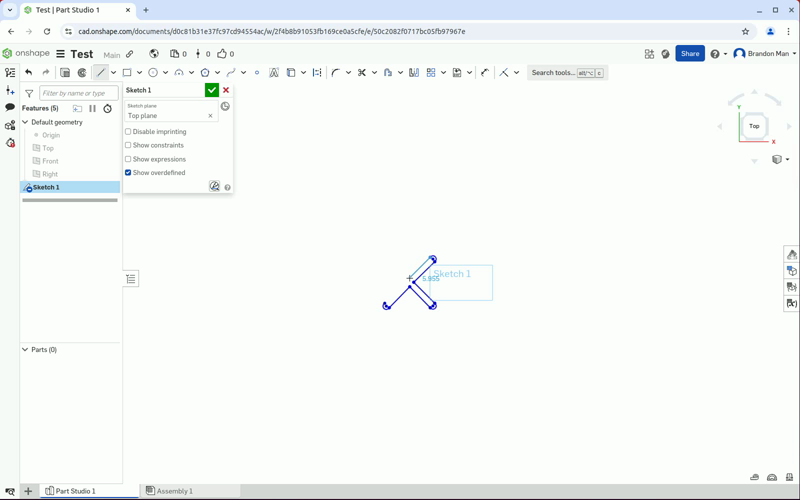
key_up(shift)
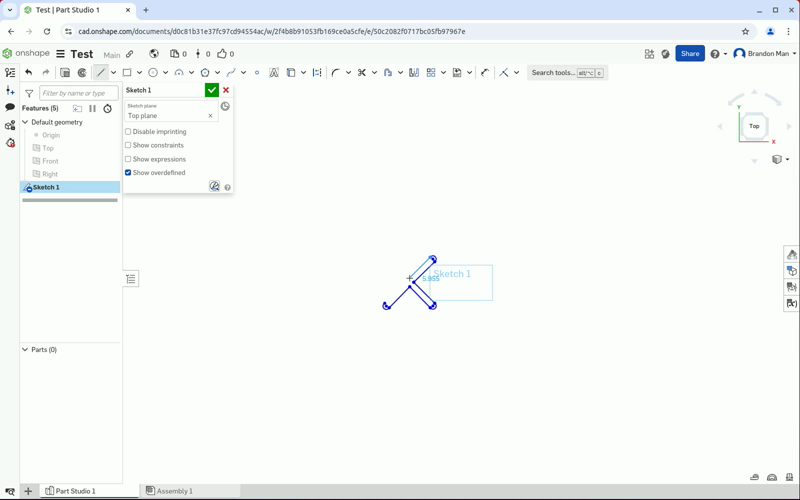
key_down(shift)
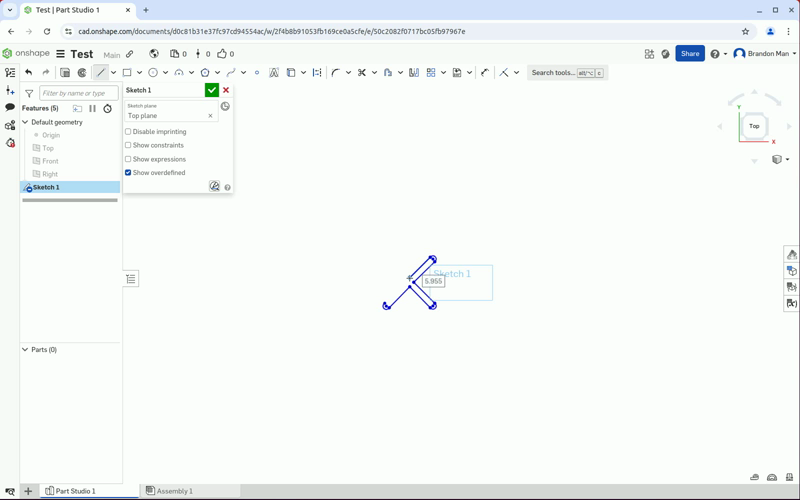
mouse_move(439, 277)
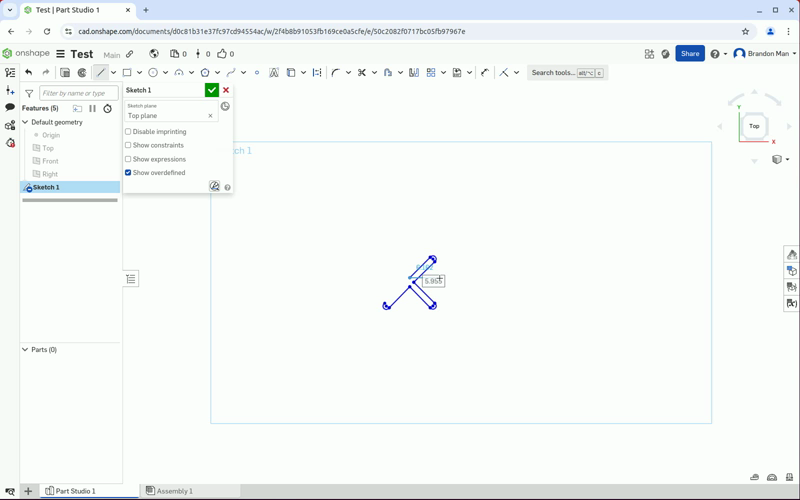
mouse_move(389, 257)
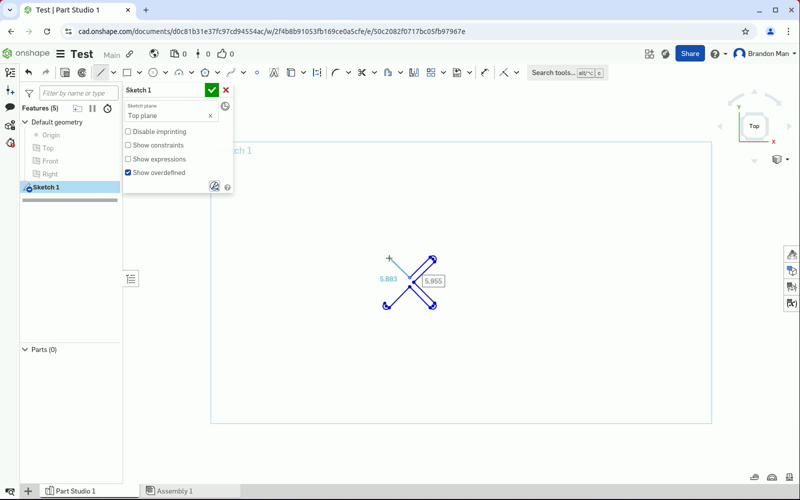
click(389, 257)
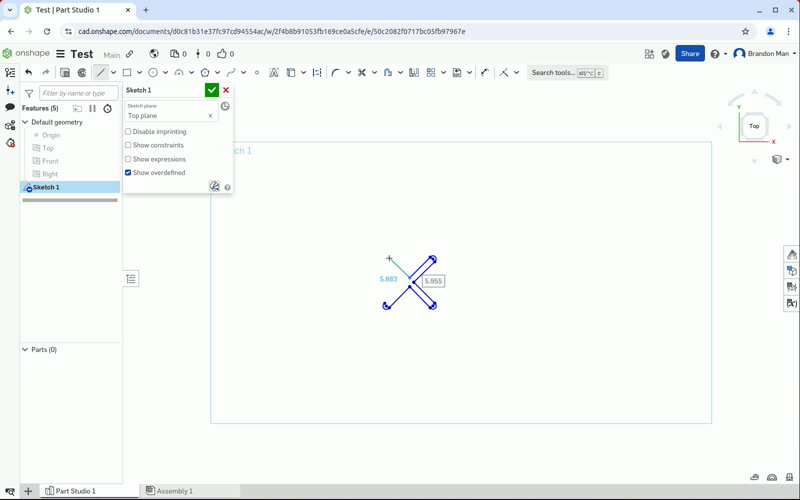
key_up(shift)
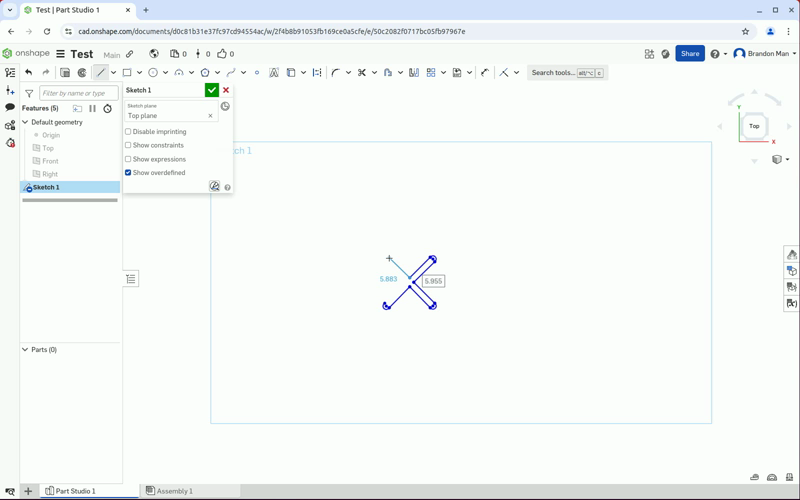
key(esc)
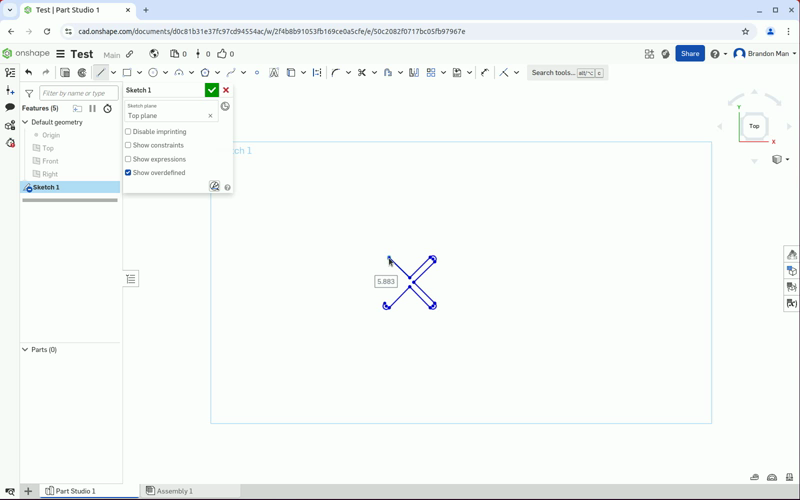
key(a)
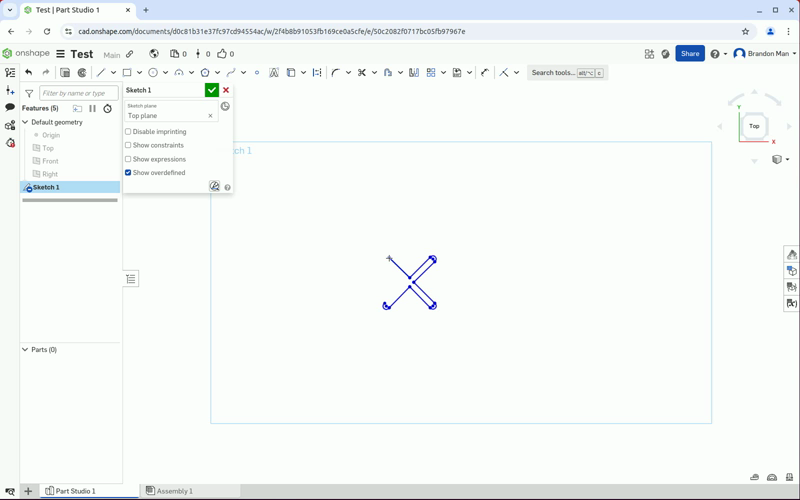
mouse_move(389, 257)
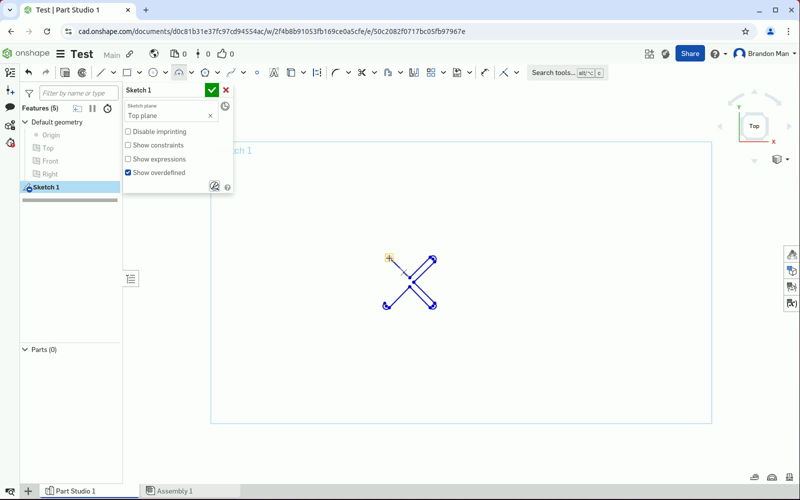
click(389, 257)
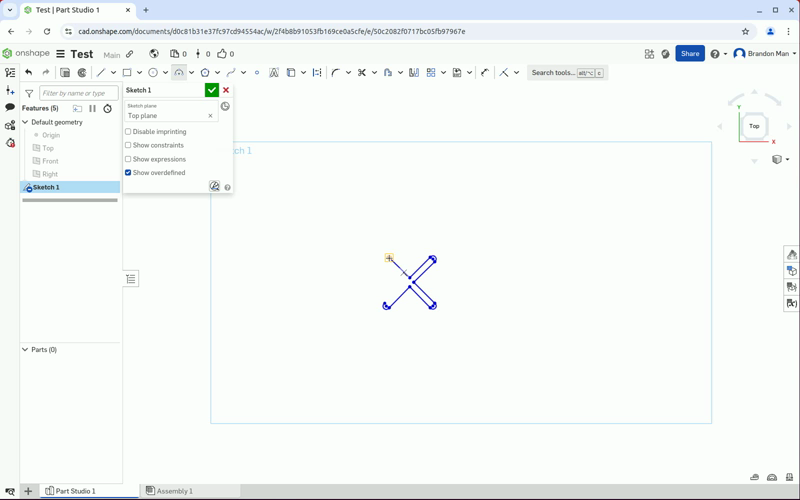
key_down(shift)
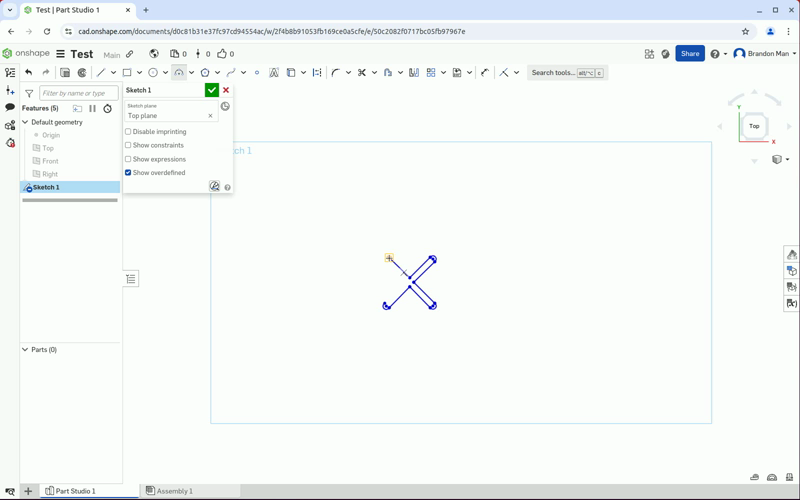
mouse_move(384, 261)
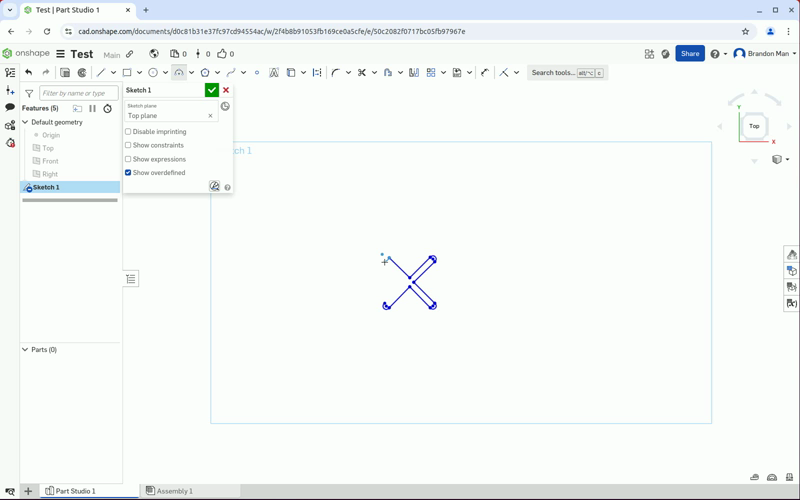
scroll(6)
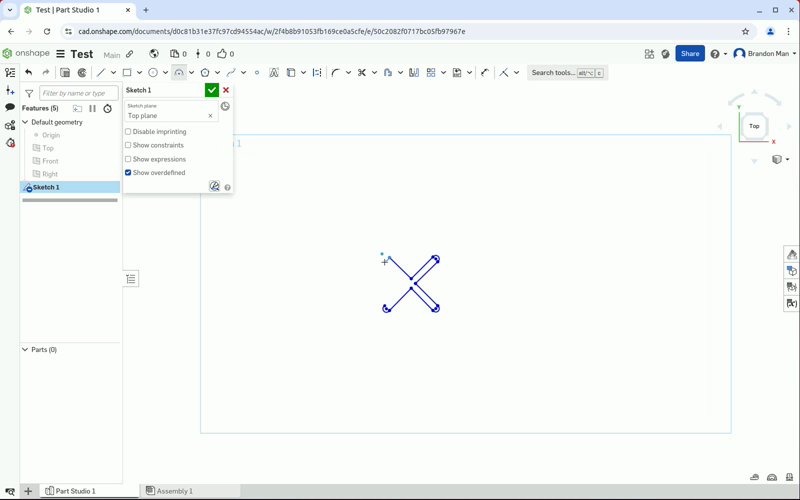
scroll(6)
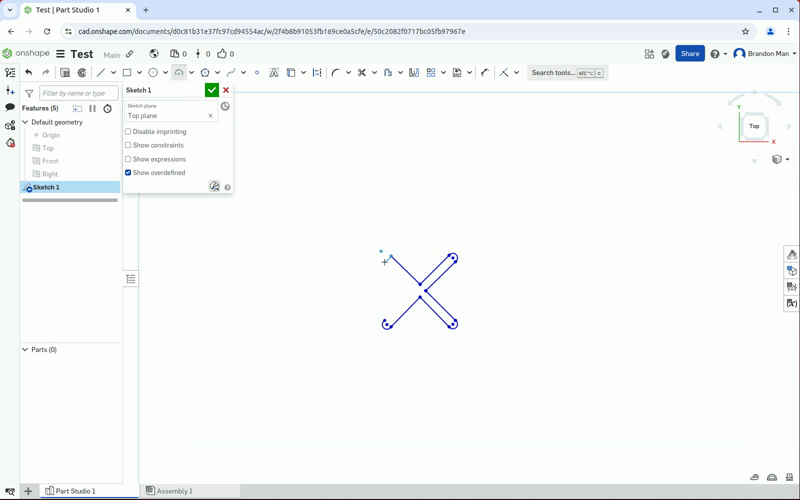
scroll(6)
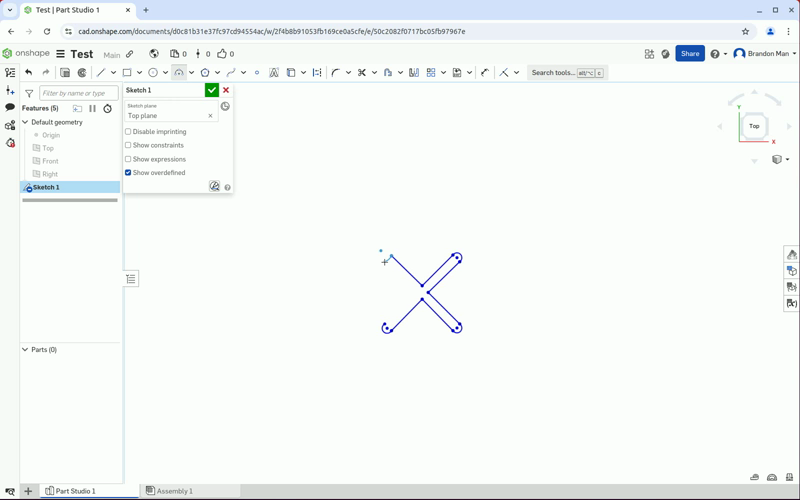
scroll(6)
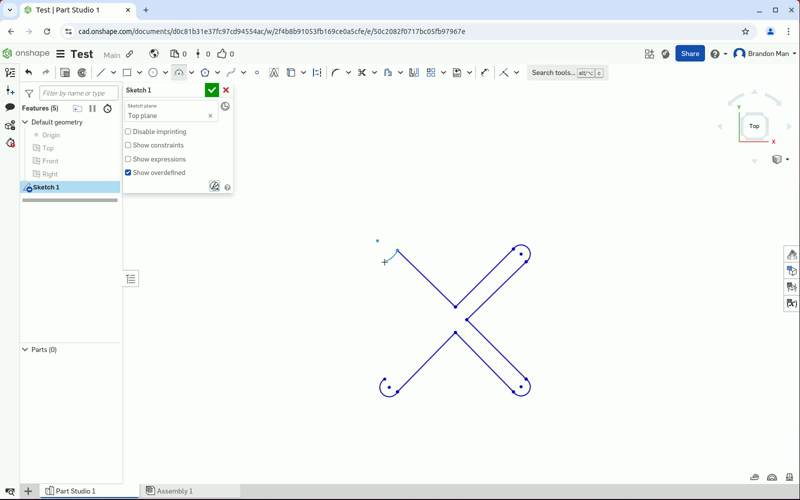
scroll(6)
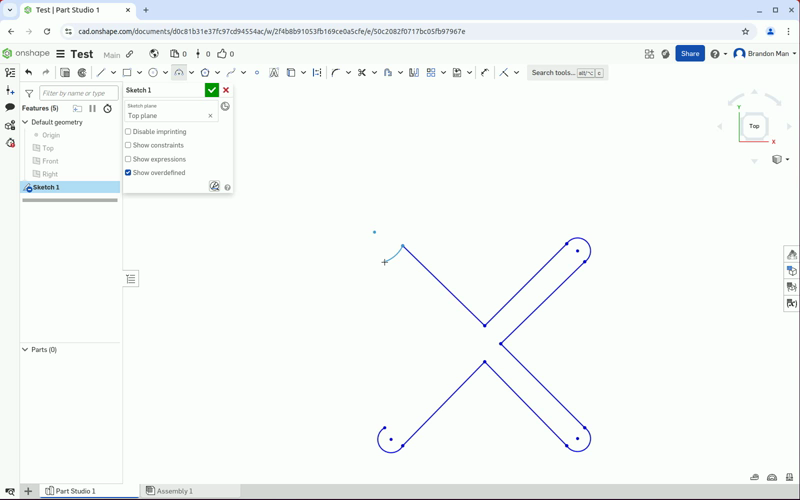
scroll(6)
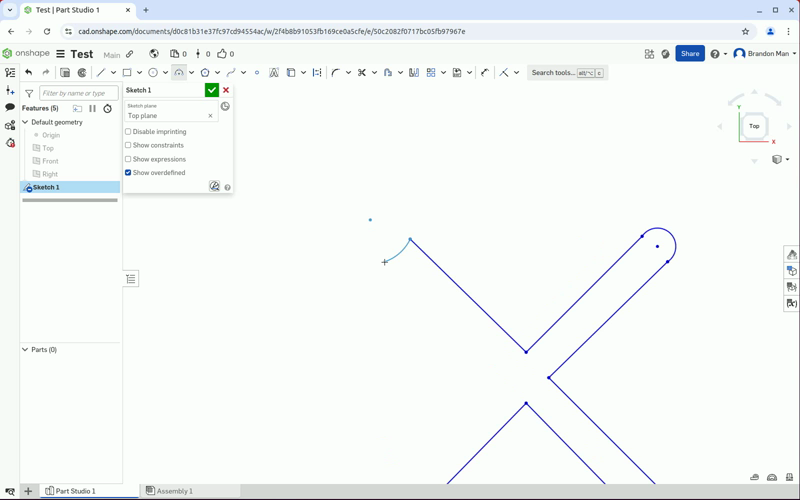
scroll(6)
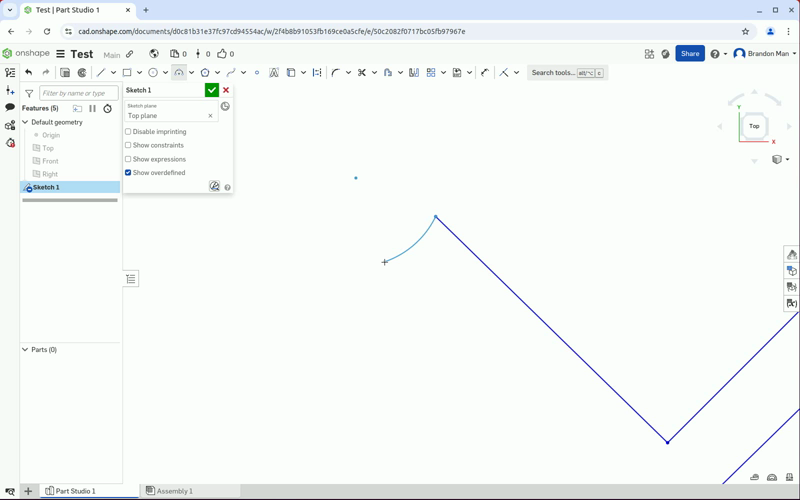
click(384, 261)
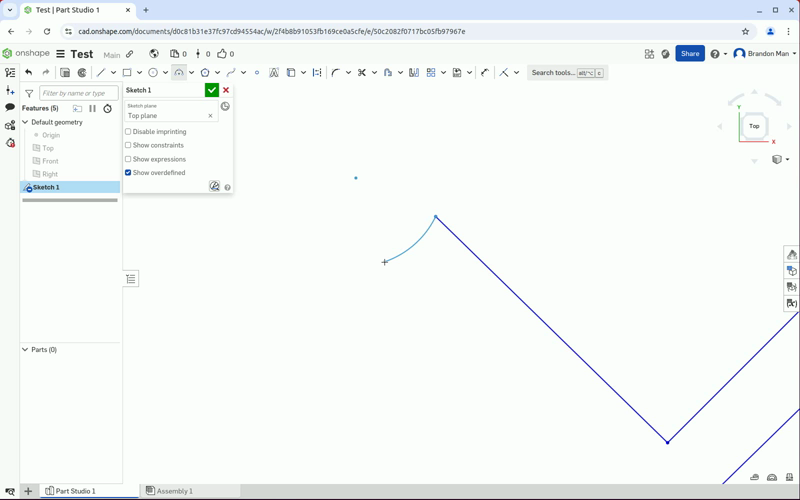
scroll(-6)
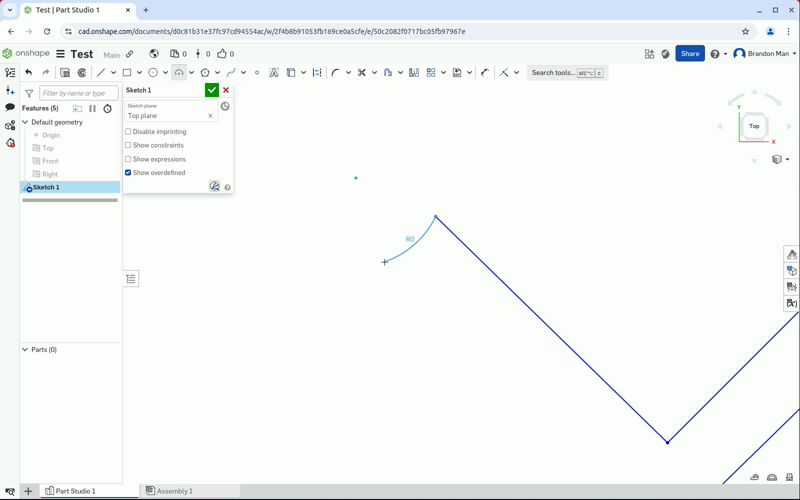
scroll(-6)
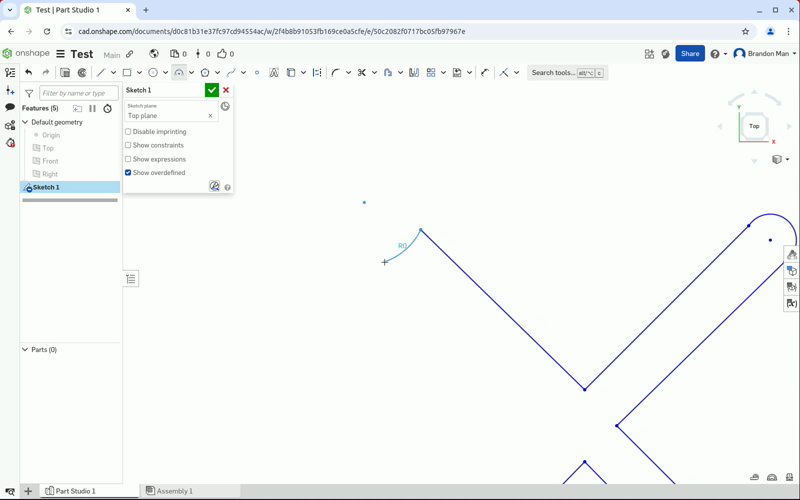
scroll(-6)
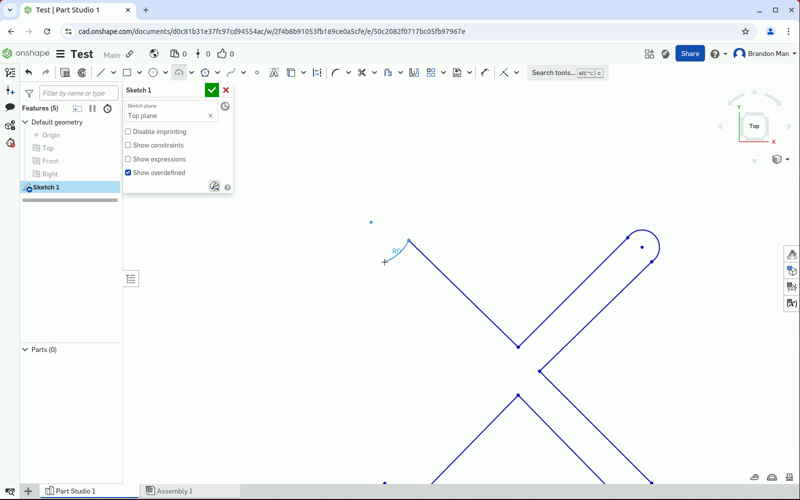
scroll(-6)
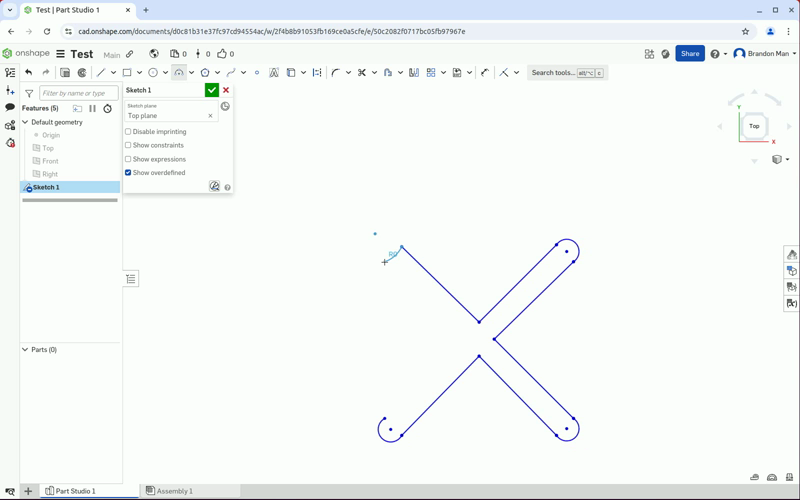
scroll(-6)
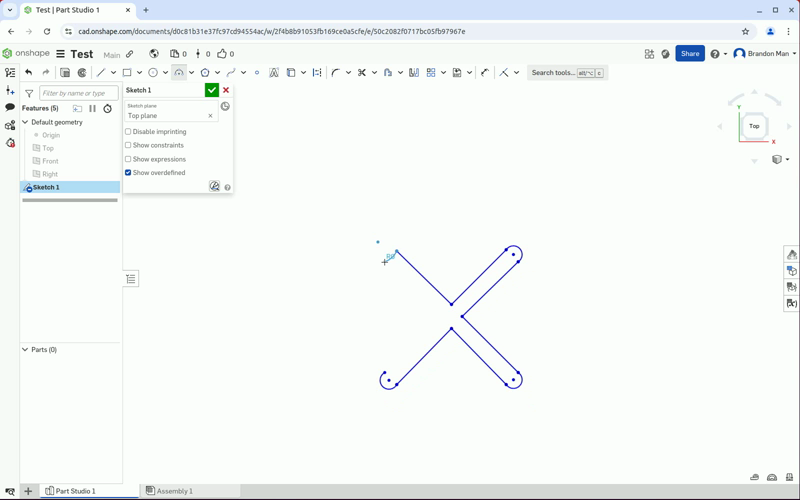
scroll(-6)
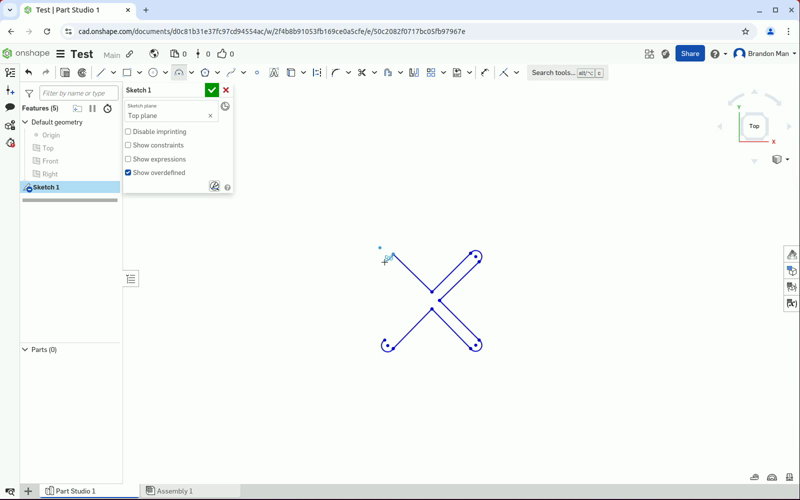
scroll(-6)
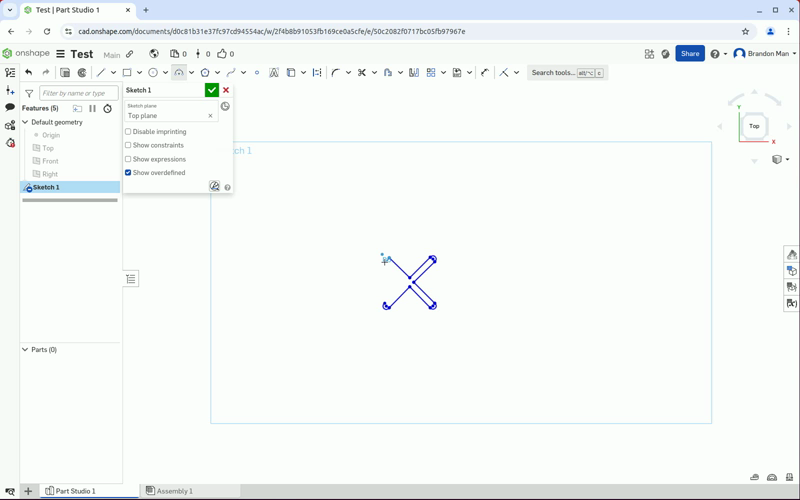
mouse_move(383, 256)
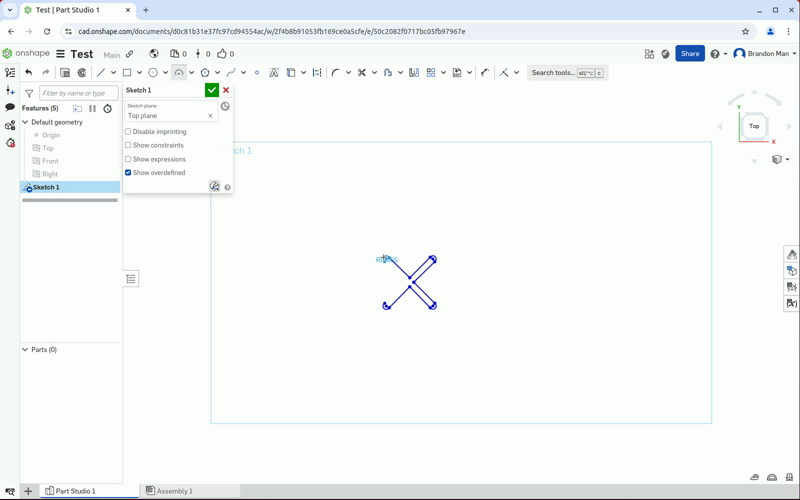
scroll(6)
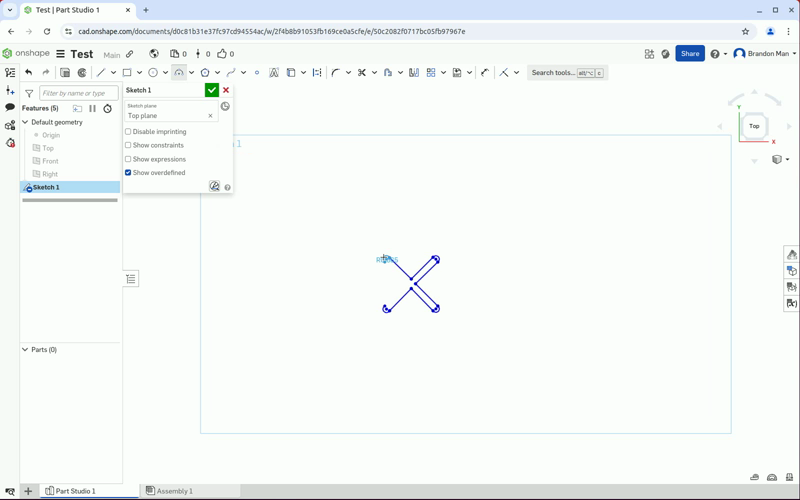
scroll(6)
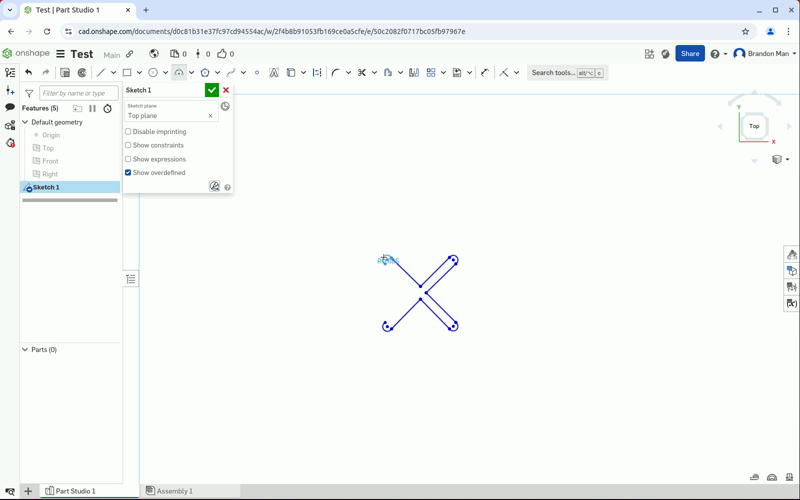
scroll(6)
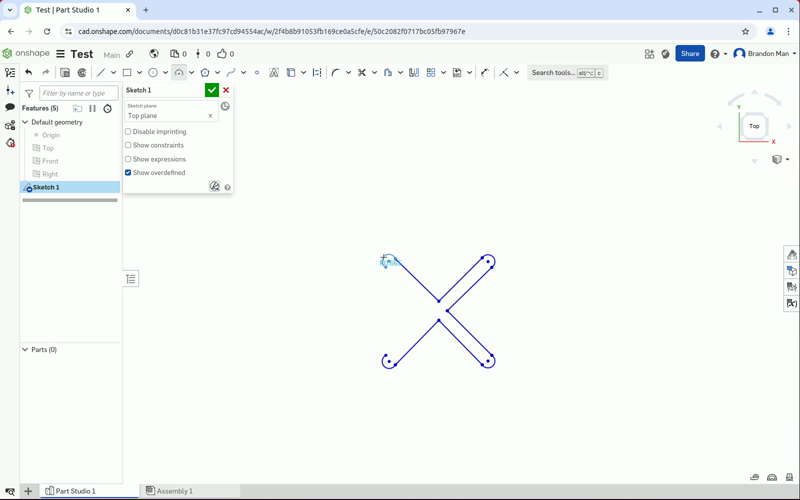
scroll(6)
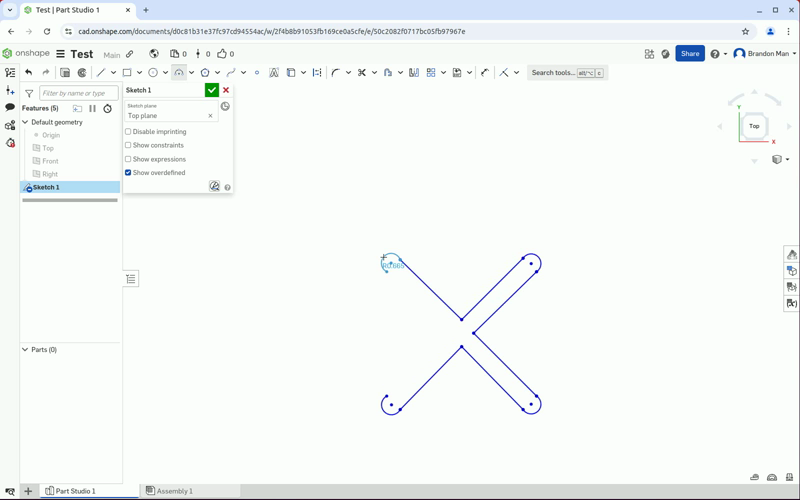
scroll(6)
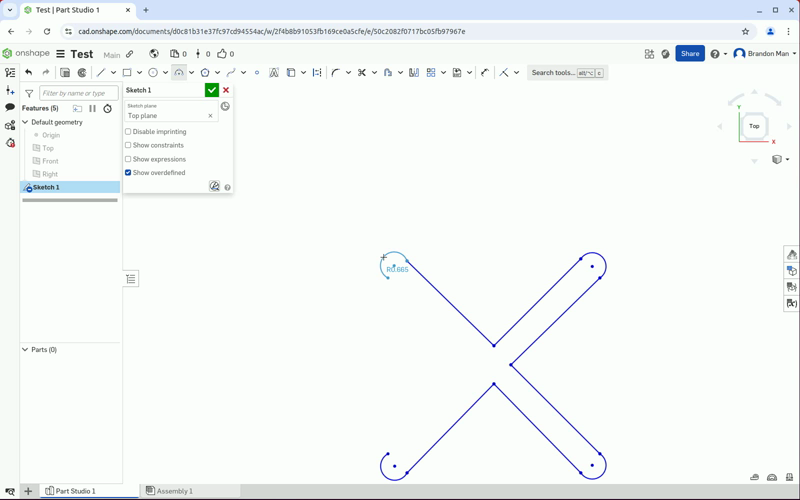
scroll(6)
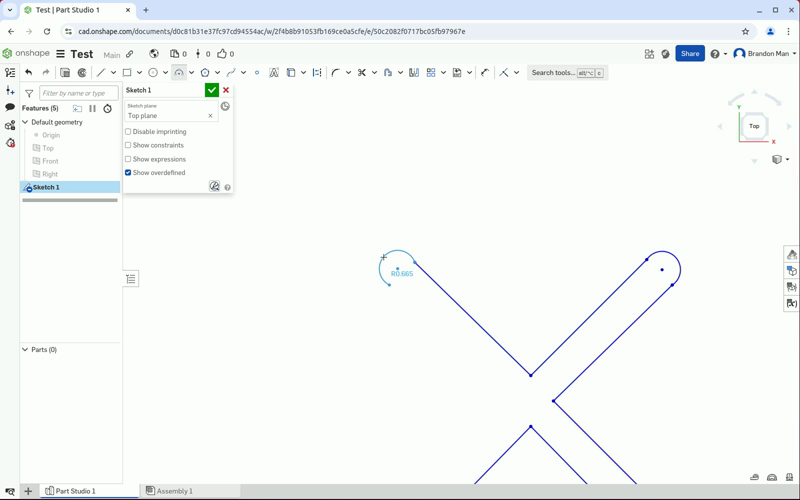
scroll(6)
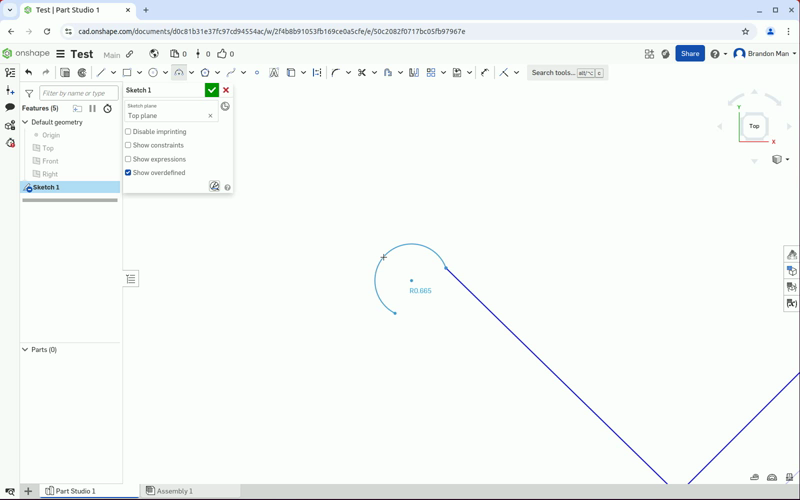
click(383, 256)
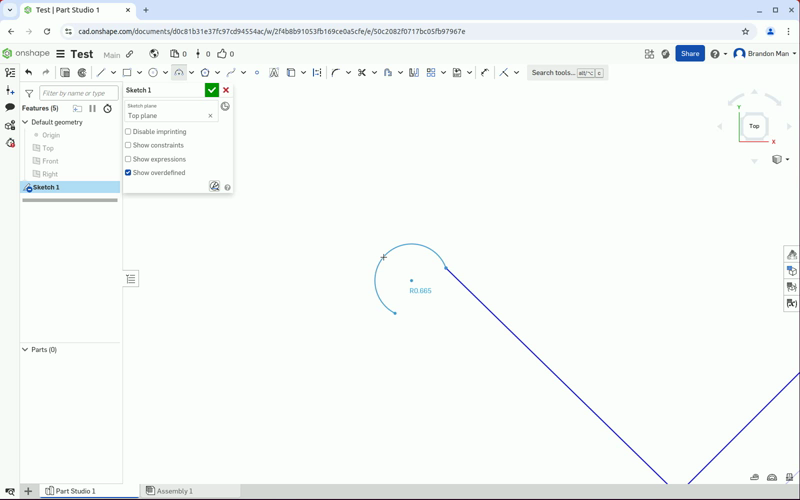
scroll(-6)
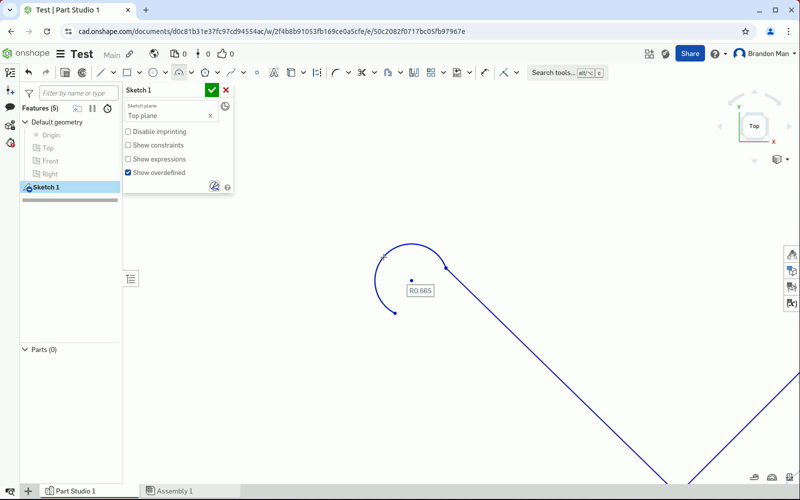
scroll(-6)
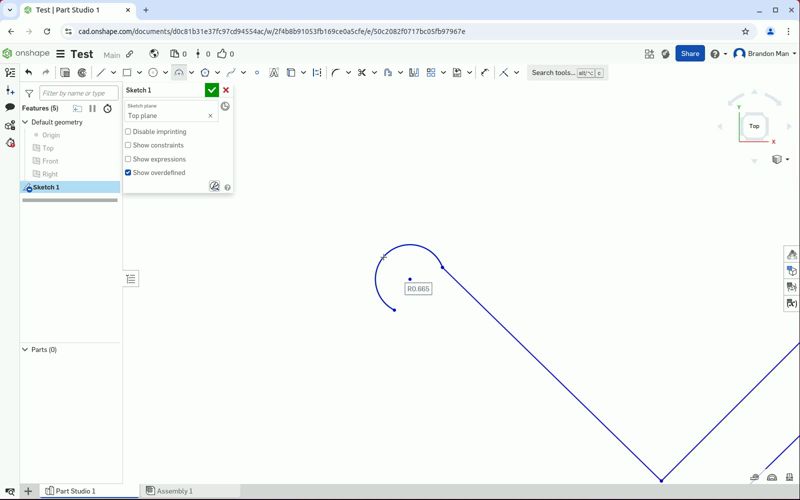
scroll(-6)
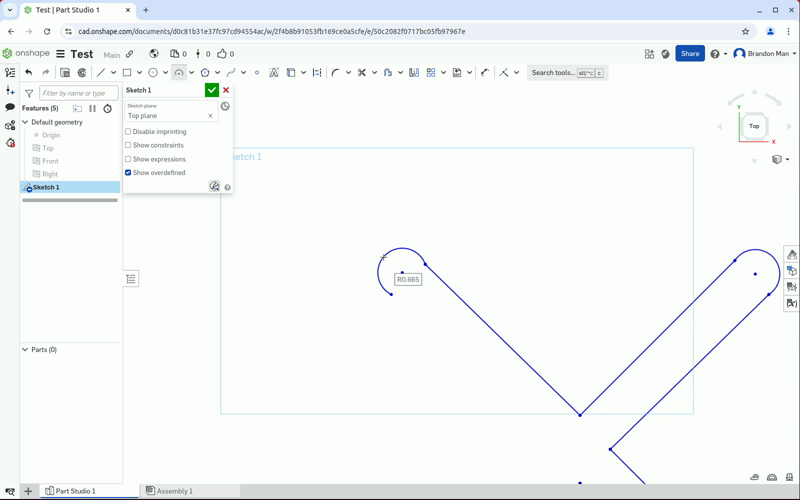
scroll(-6)
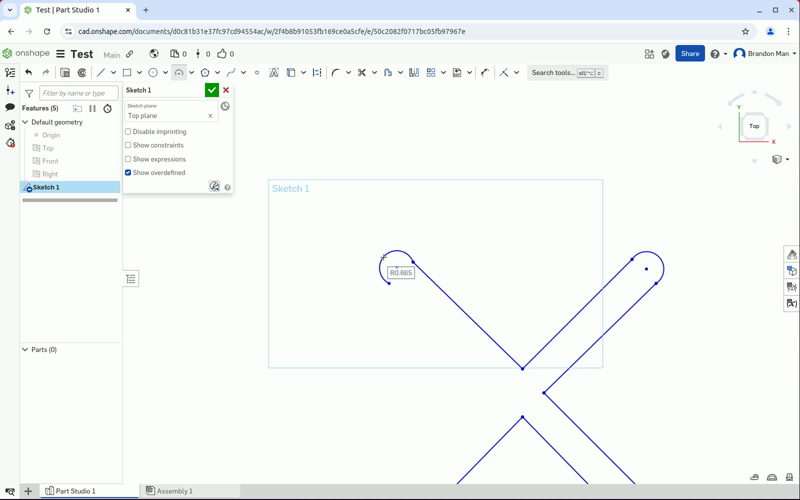
scroll(-6)
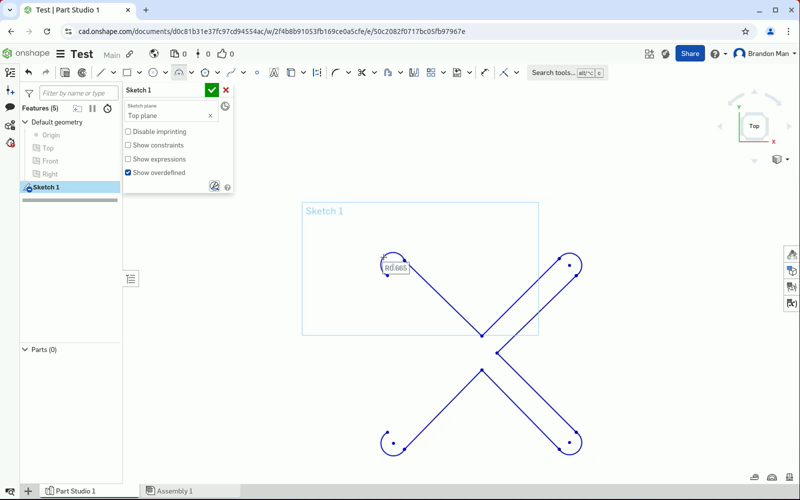
scroll(-6)
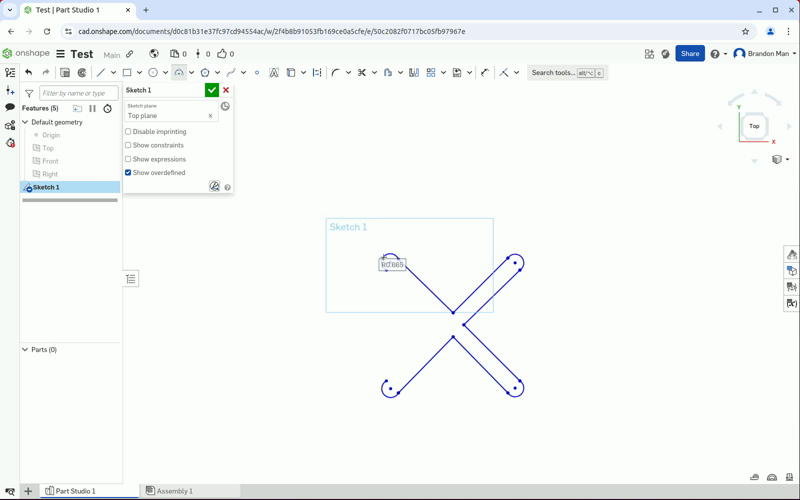
scroll(-6)
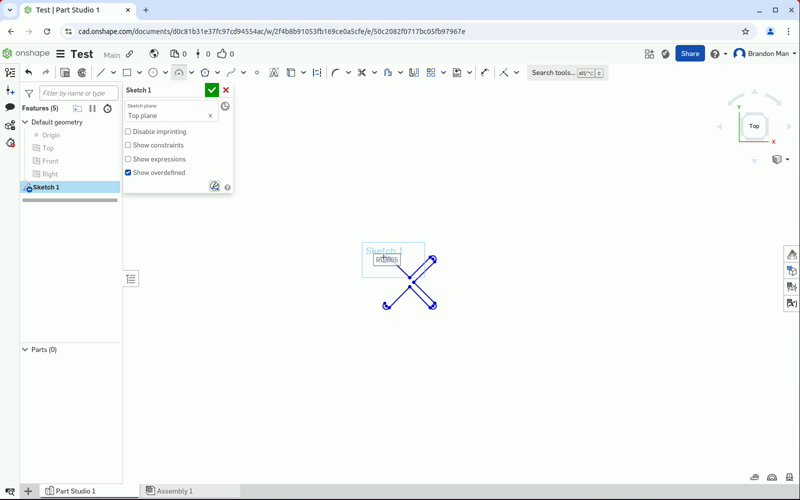
key_up(shift)
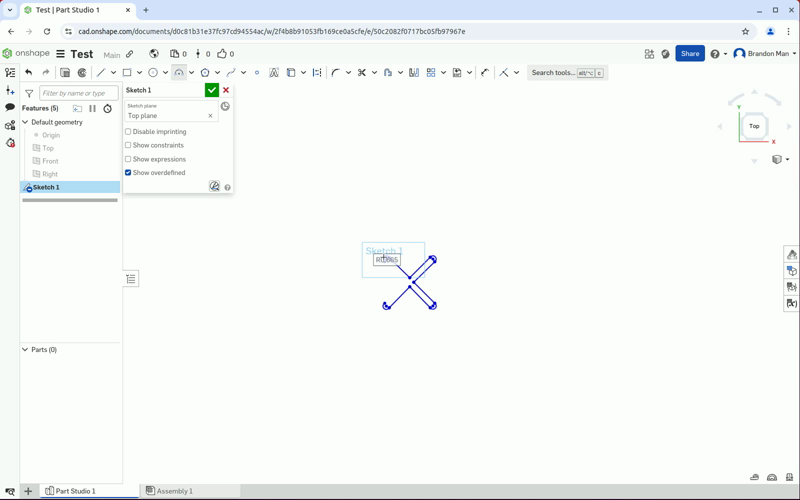
key(esc)
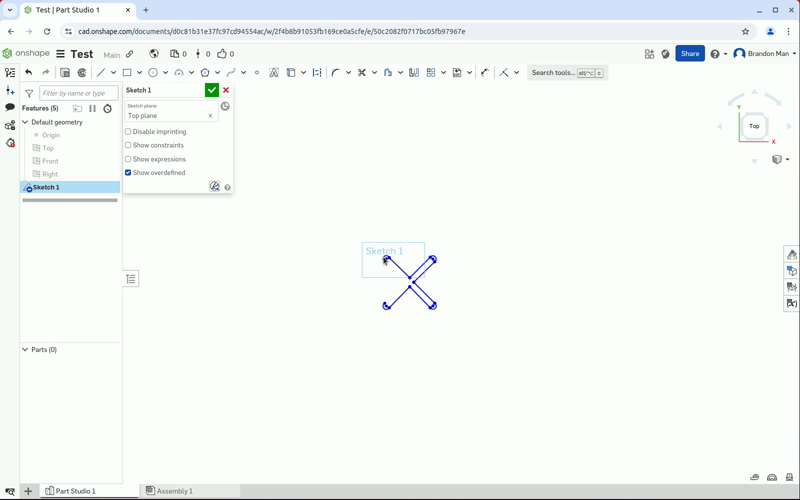
key(l)
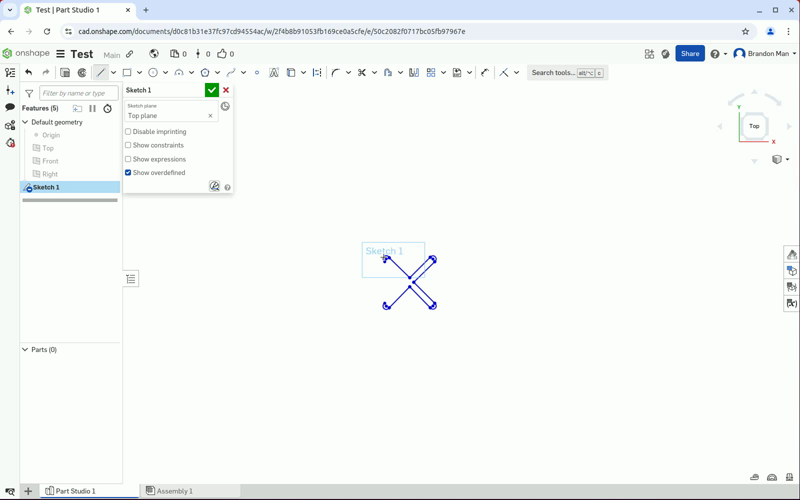
mouse_move(384, 261)
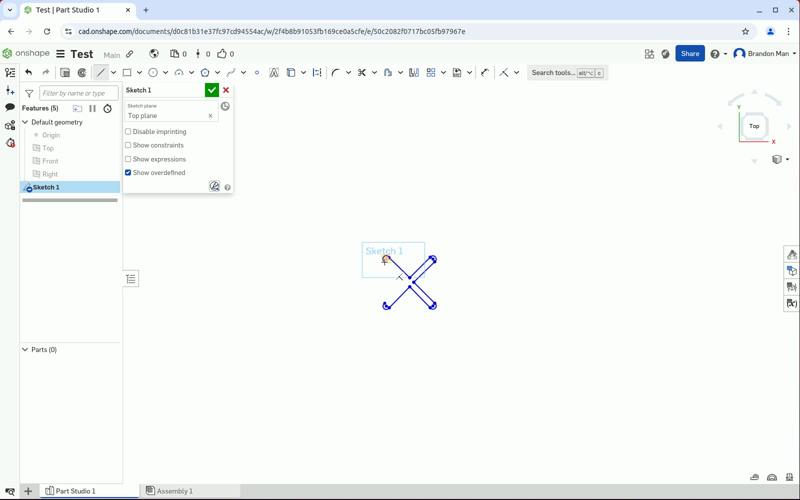
scroll(6)
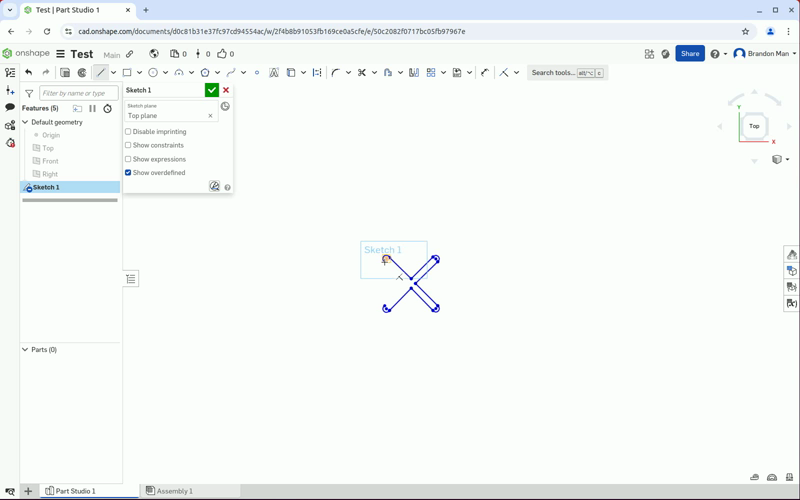
scroll(6)
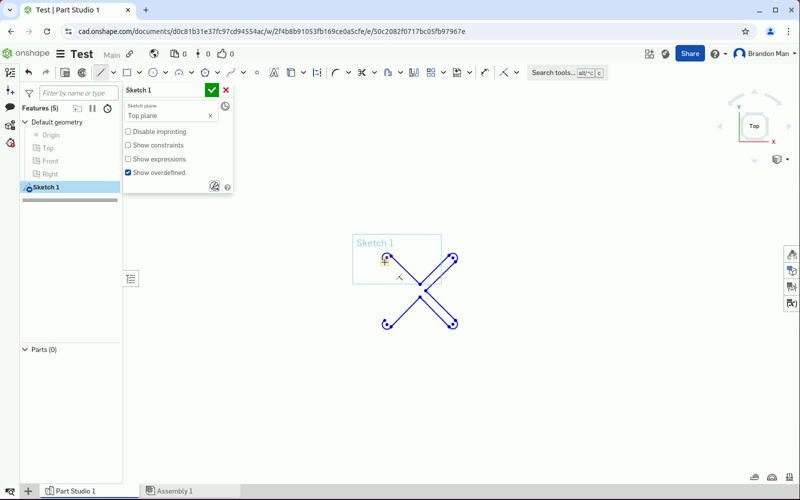
scroll(6)
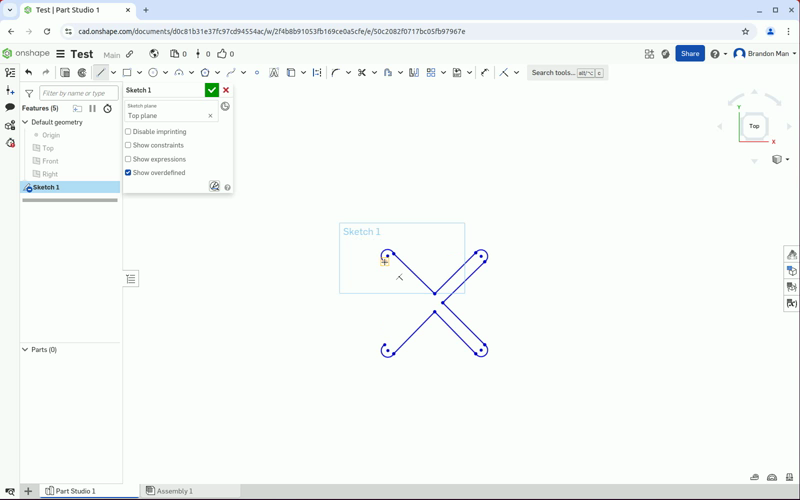
scroll(6)
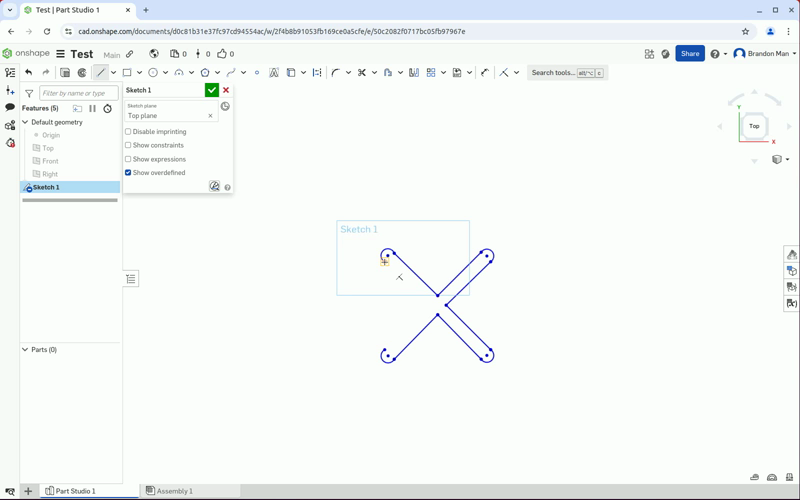
scroll(6)
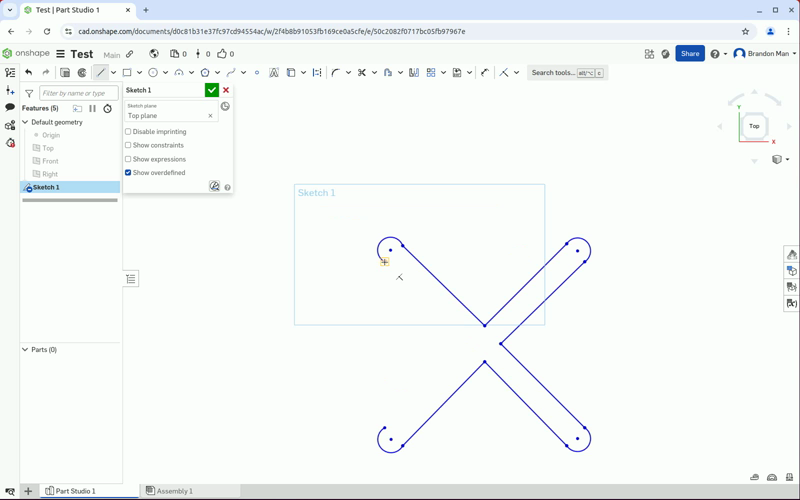
scroll(6)
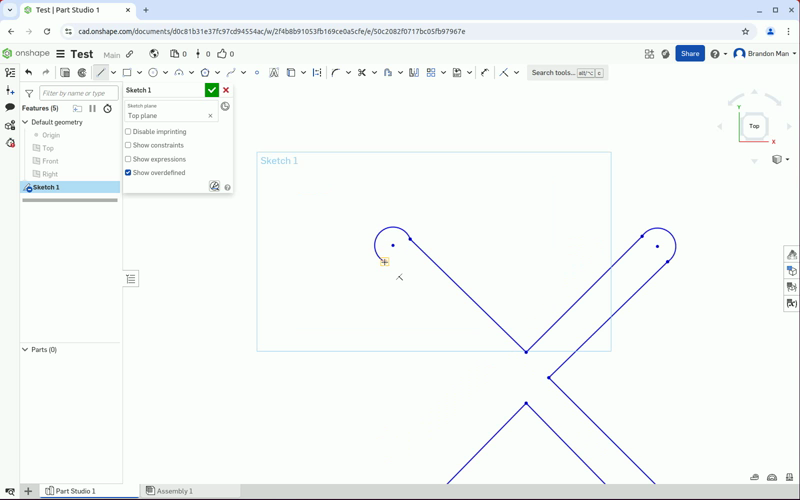
scroll(6)
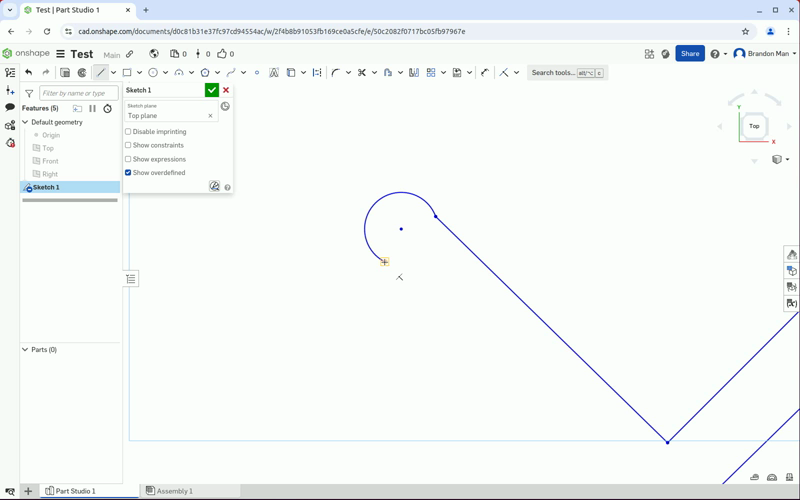
click(384, 261)
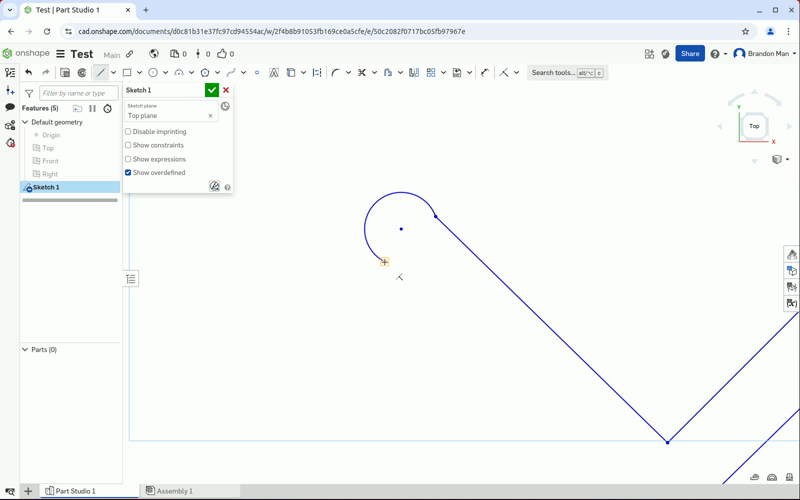
scroll(-6)
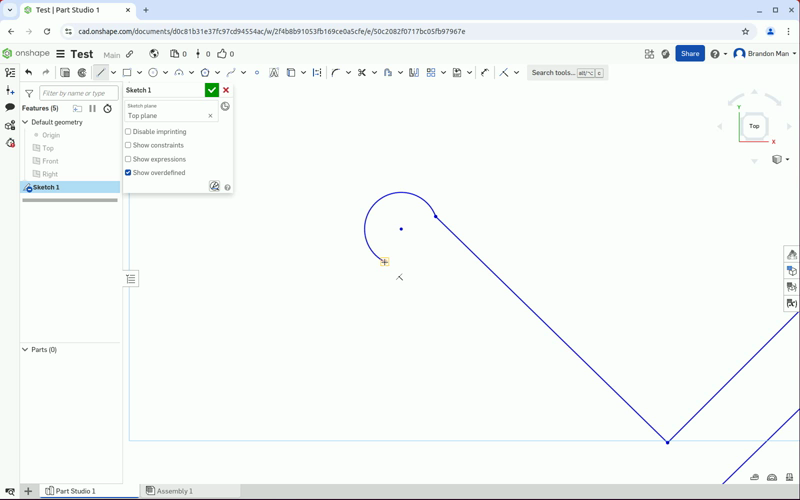
scroll(-6)
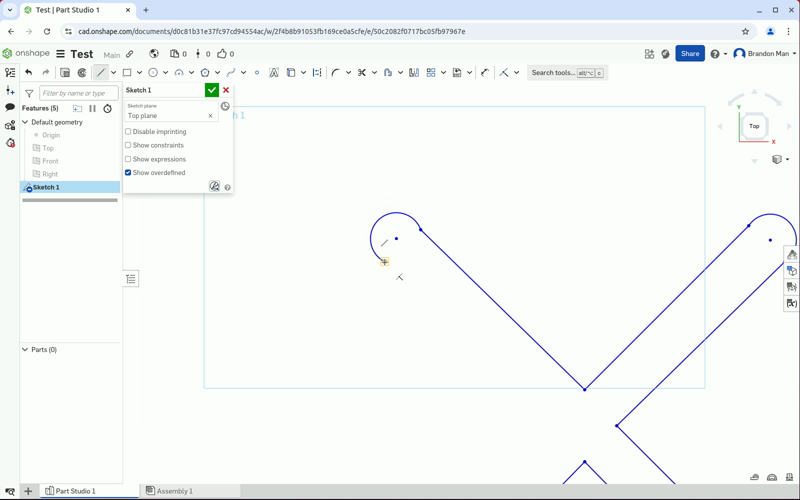
scroll(-6)
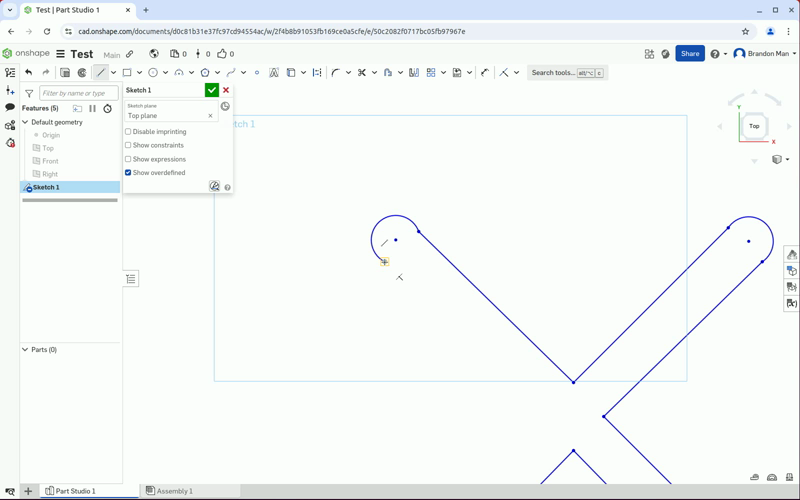
scroll(-6)
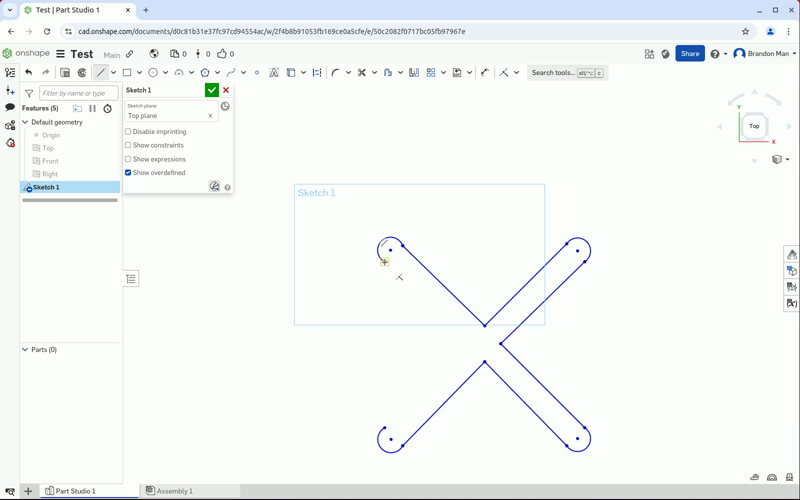
scroll(-6)
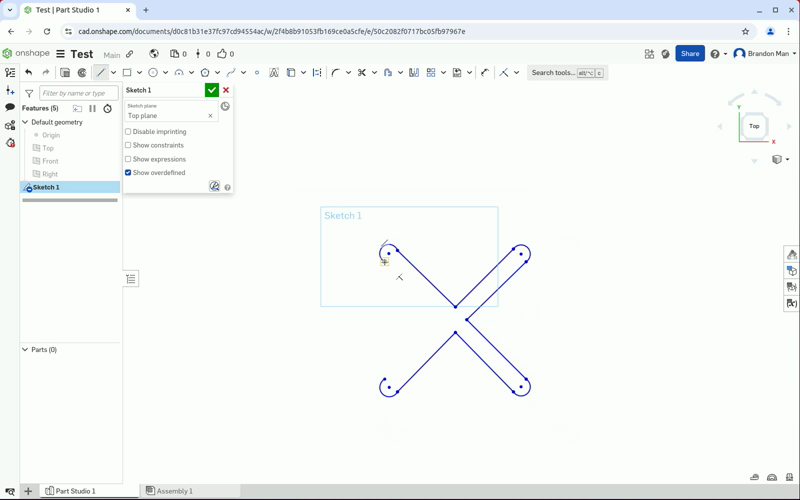
scroll(-6)
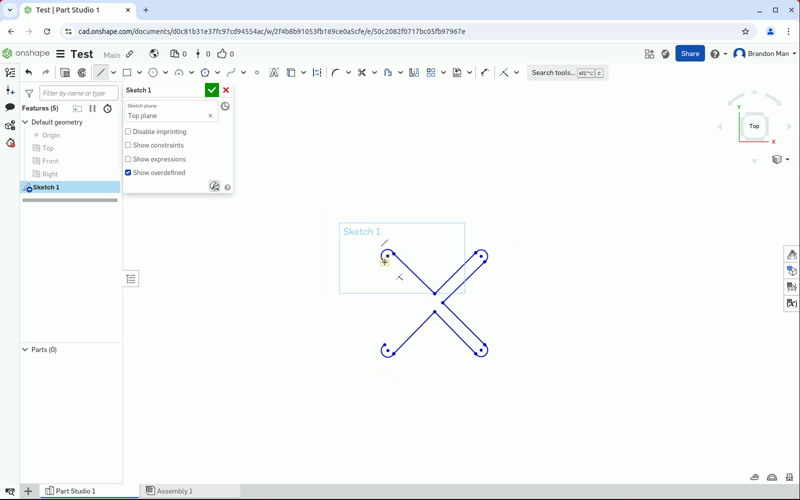
scroll(-6)
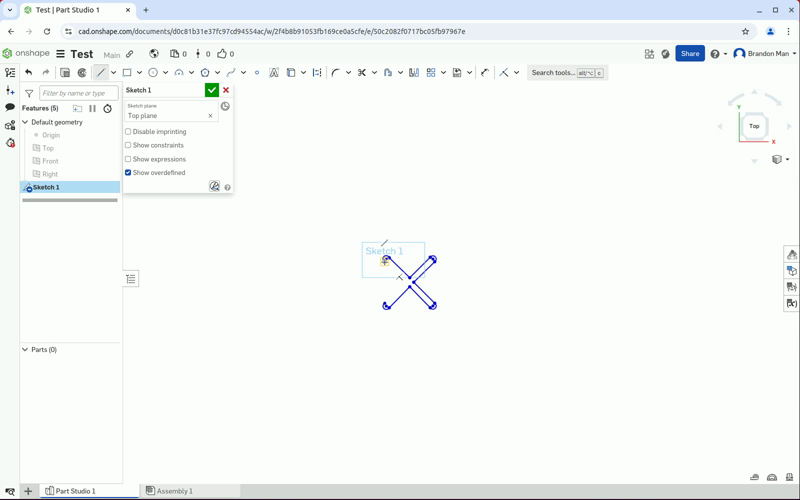
key_down(shift)
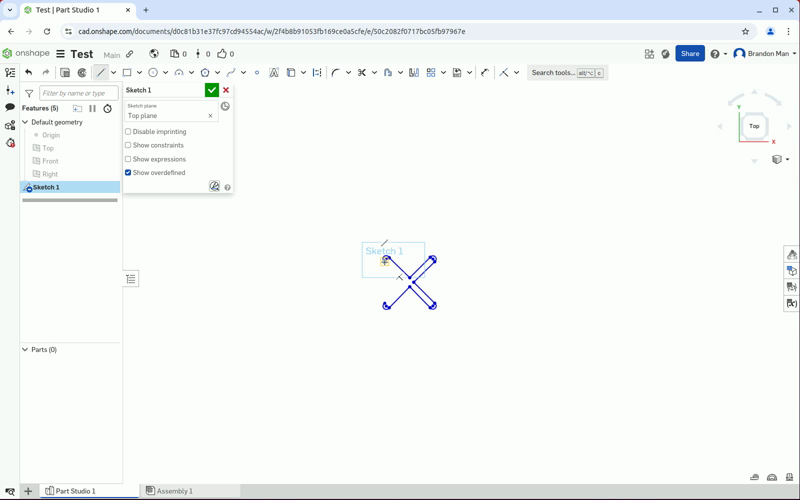
mouse_move(414, 261)
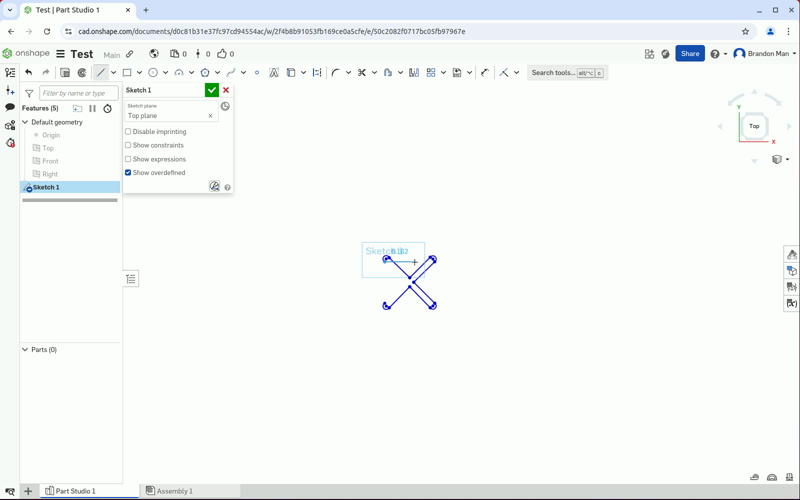
mouse_move(404, 282)
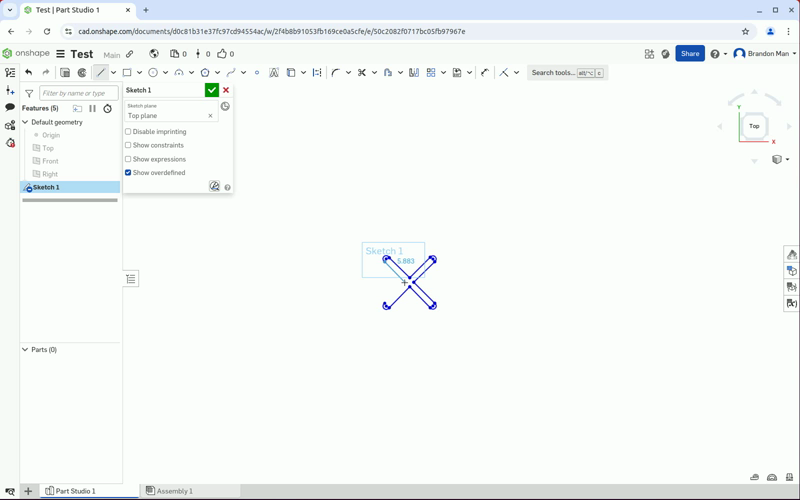
click(404, 282)
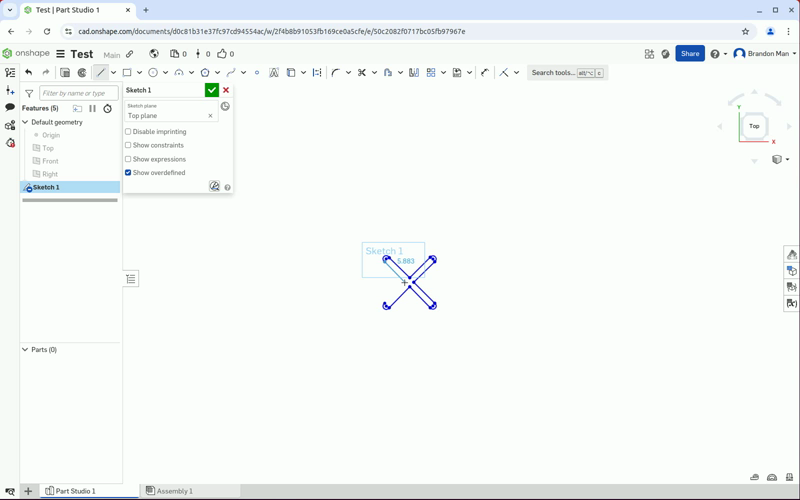
key_up(shift)
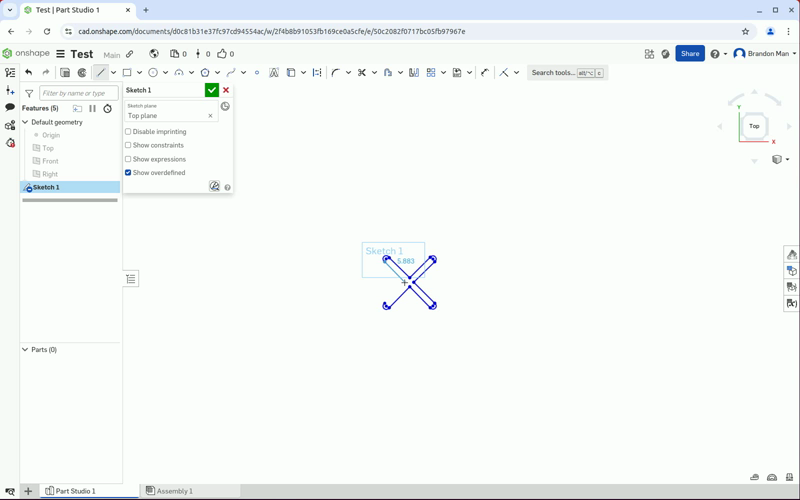
mouse_move(434, 282)
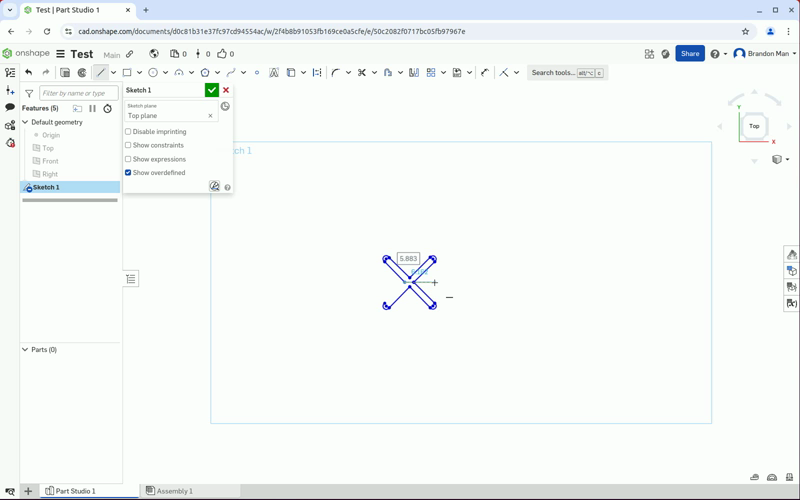
key_down(shift)
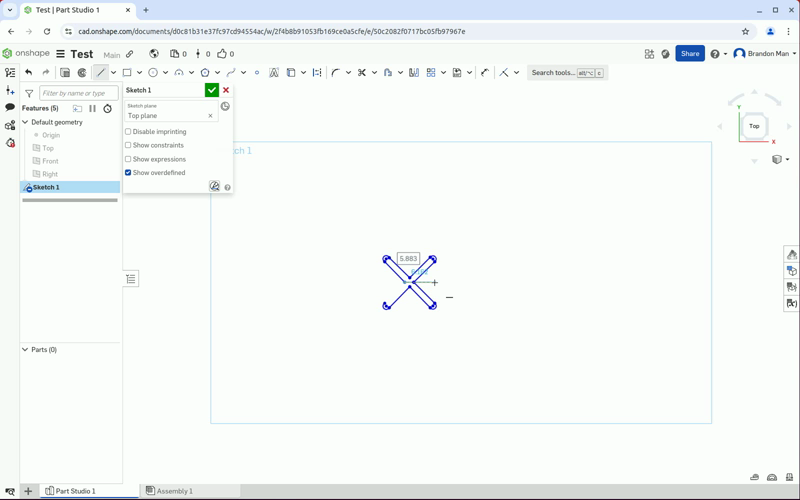
mouse_move(384, 303)
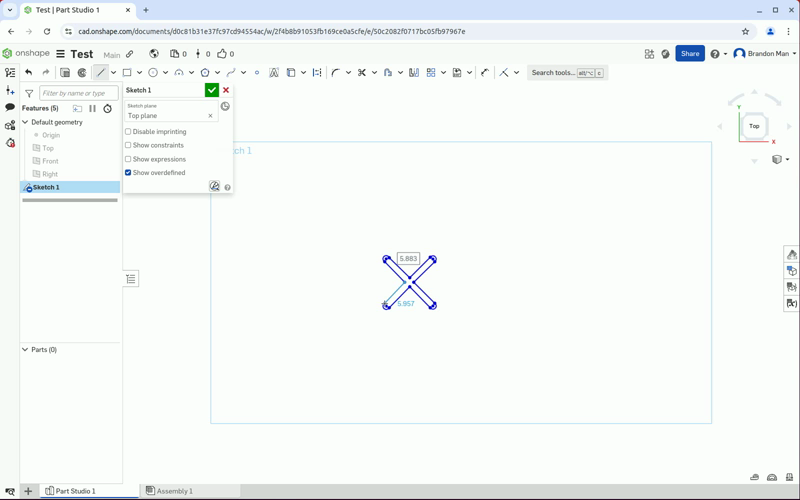
scroll(6)
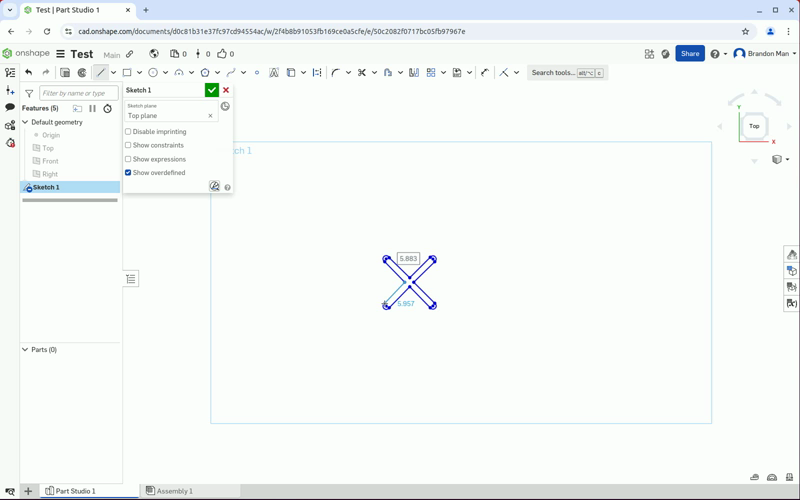
scroll(6)
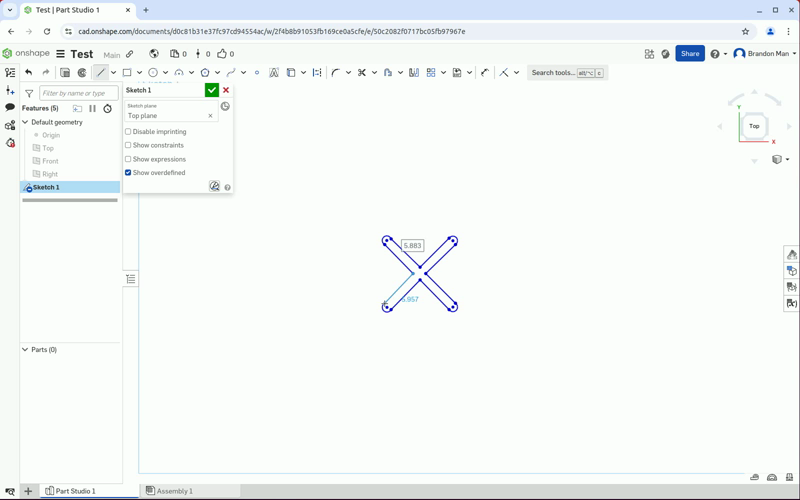
scroll(6)
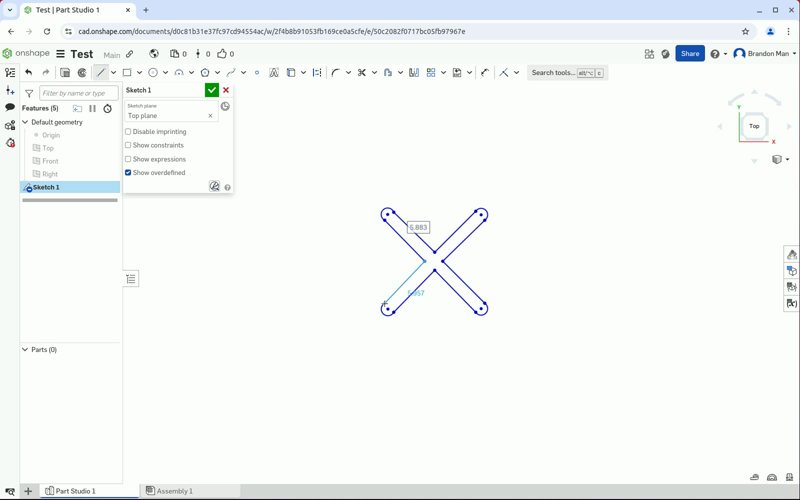
scroll(6)
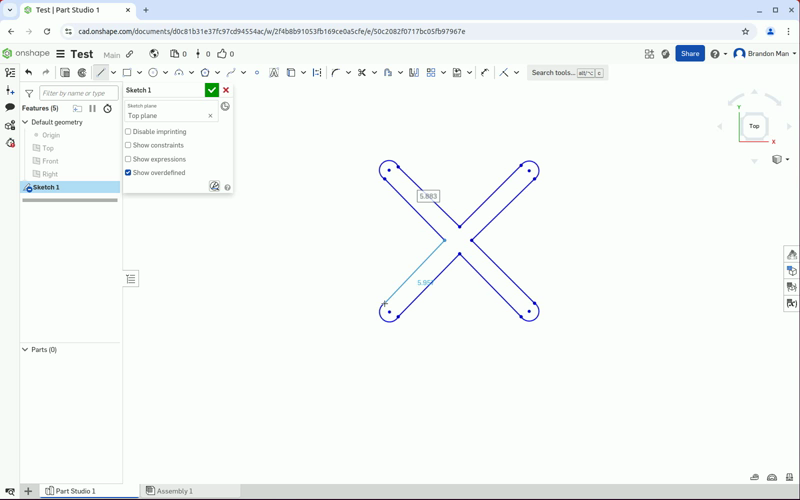
scroll(6)
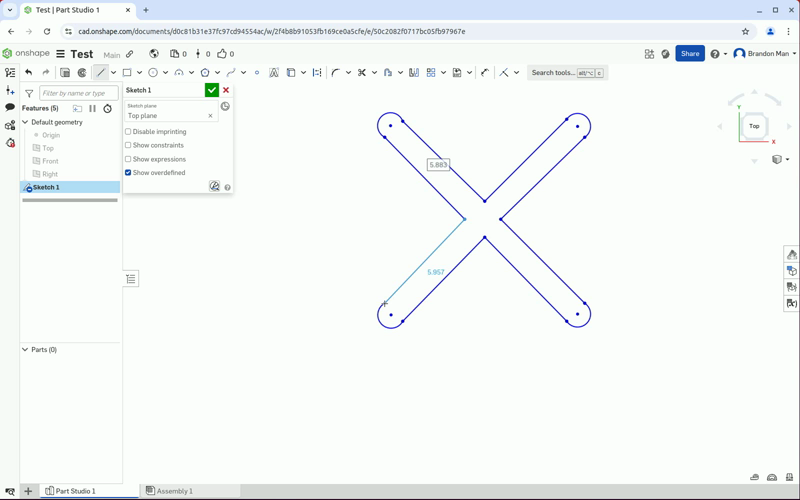
scroll(6)
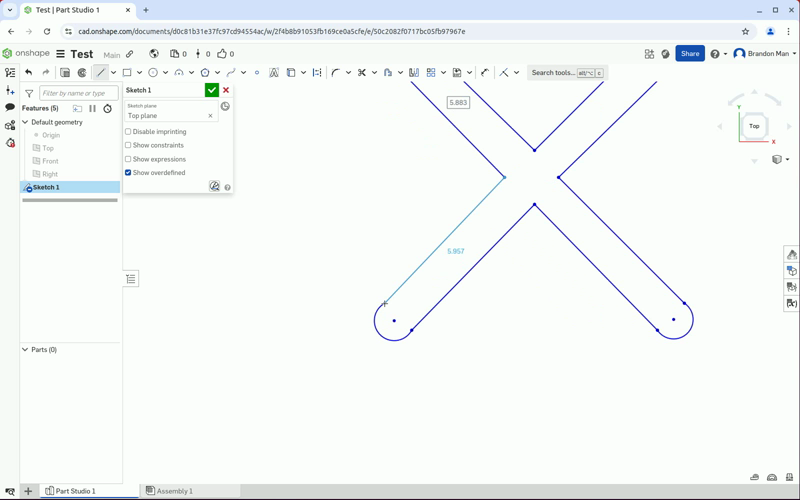
scroll(6)
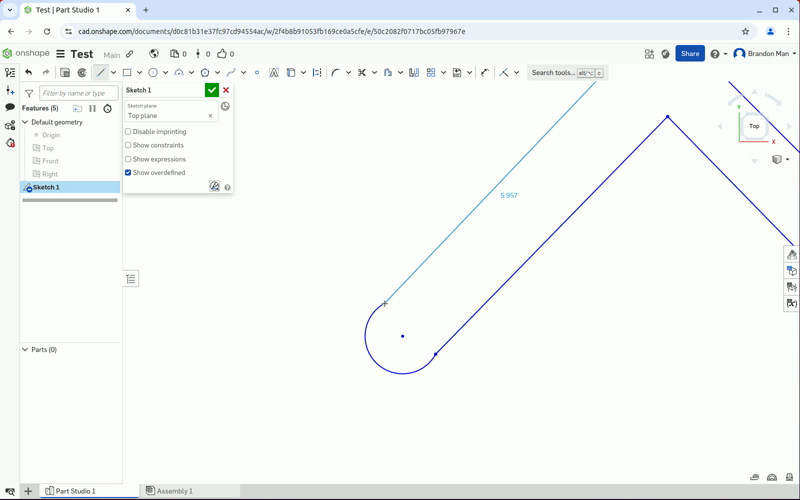
key_up(shift)
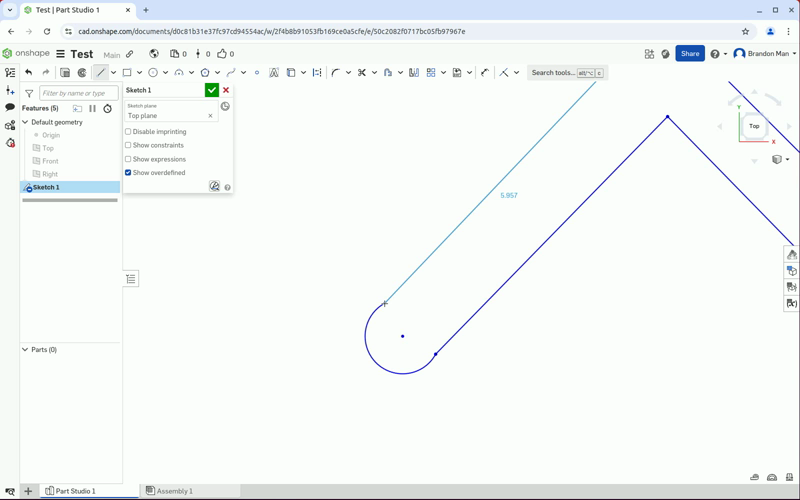
click(384, 303)
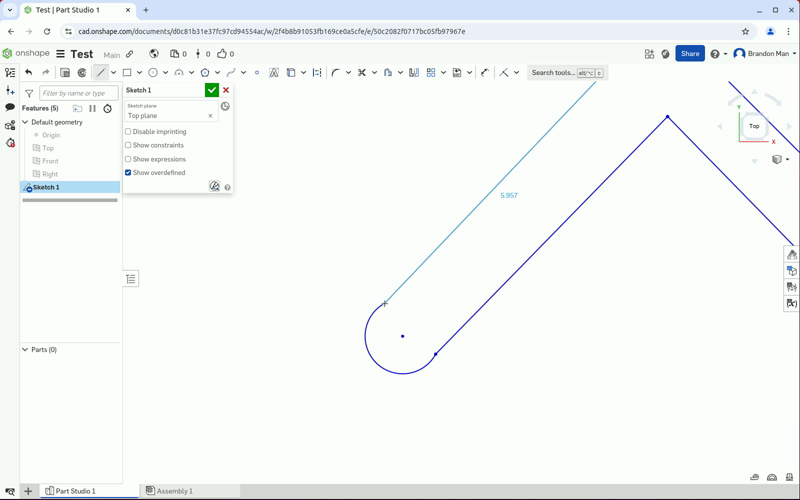
scroll(-6)
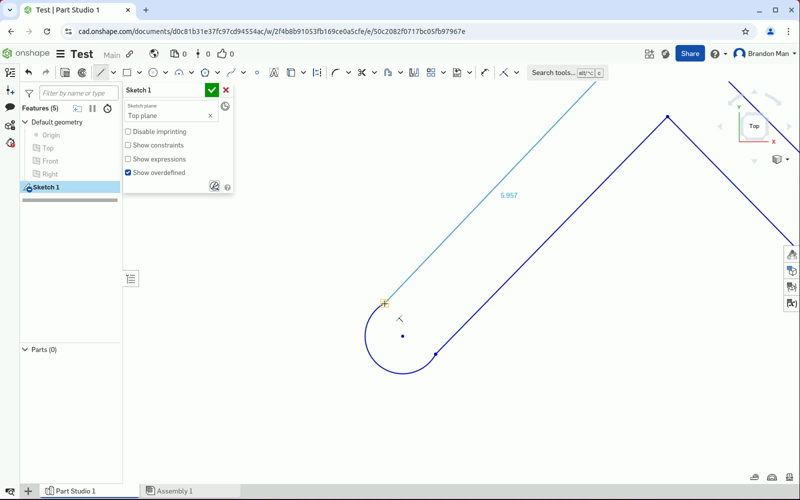
scroll(-6)
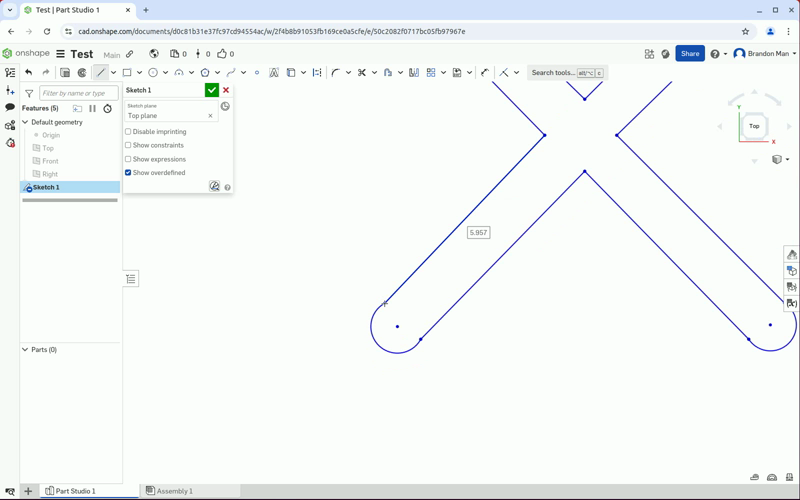
scroll(-6)
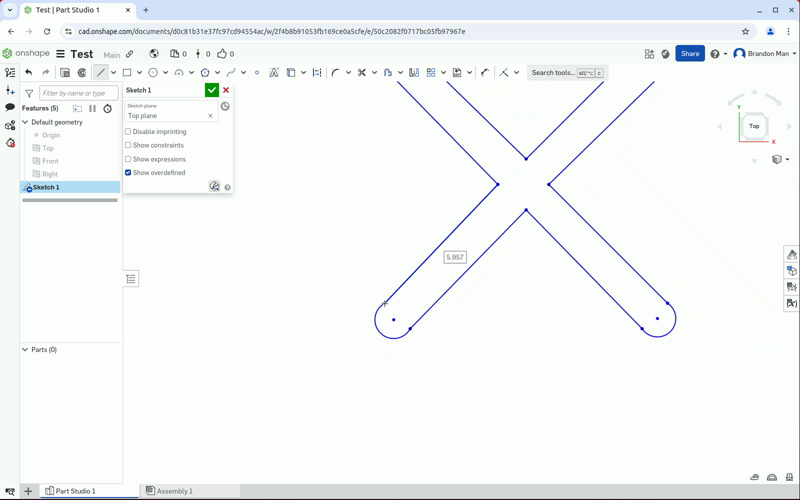
scroll(-6)
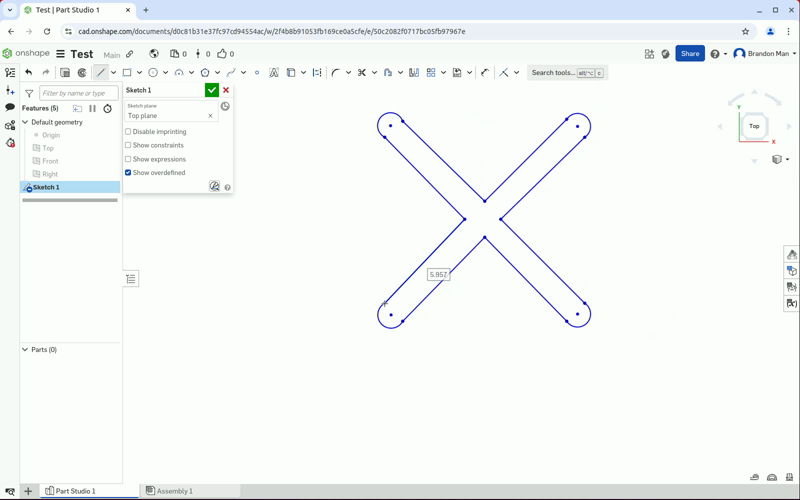
scroll(-6)
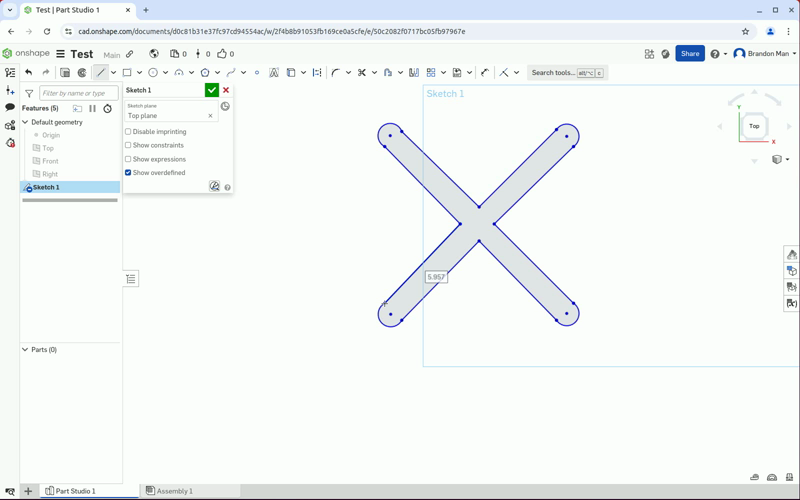
scroll(-6)
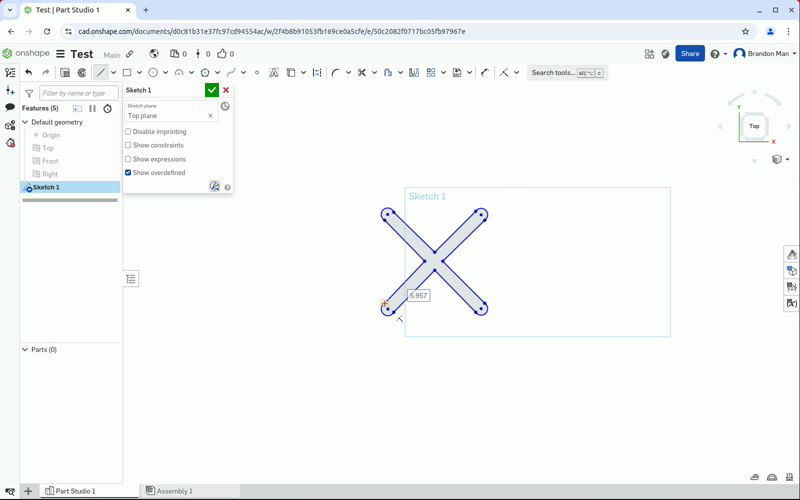
scroll(-6)
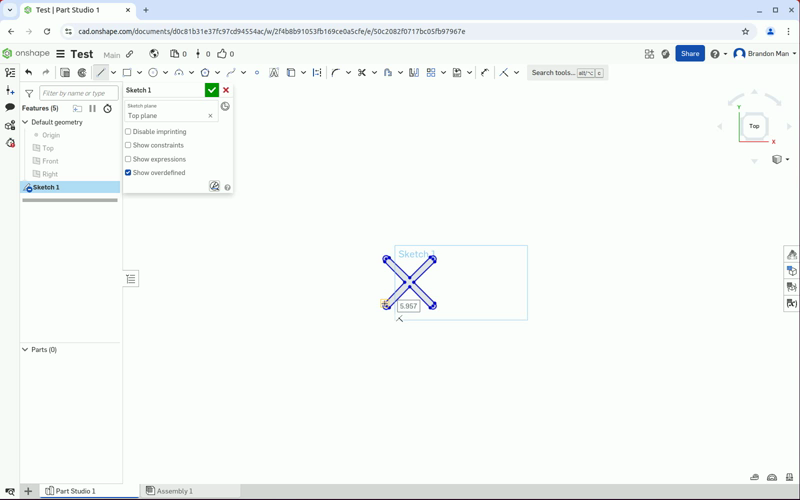
key(esc)
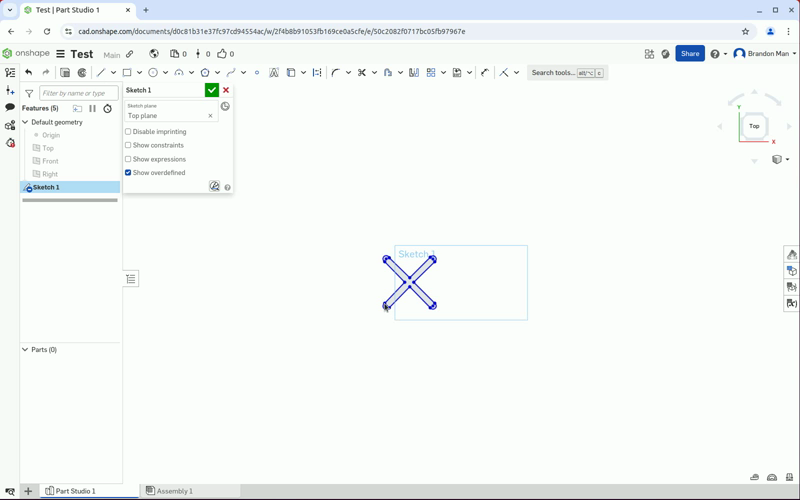
mouse_move(408, 283)
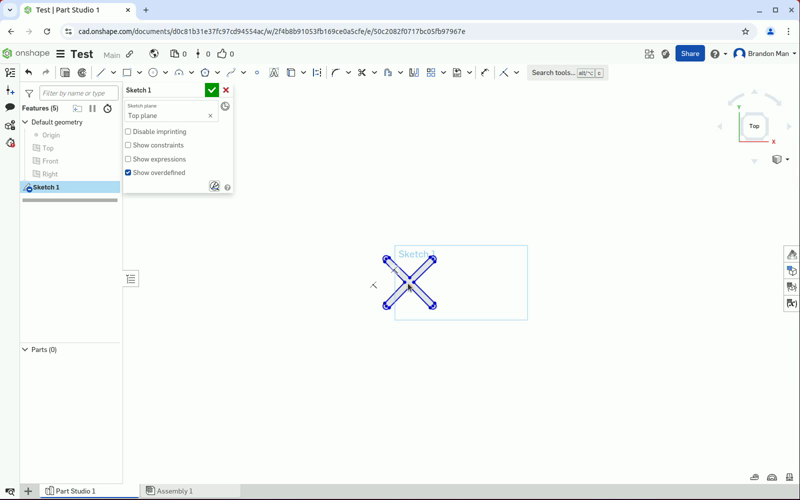
scroll(6)
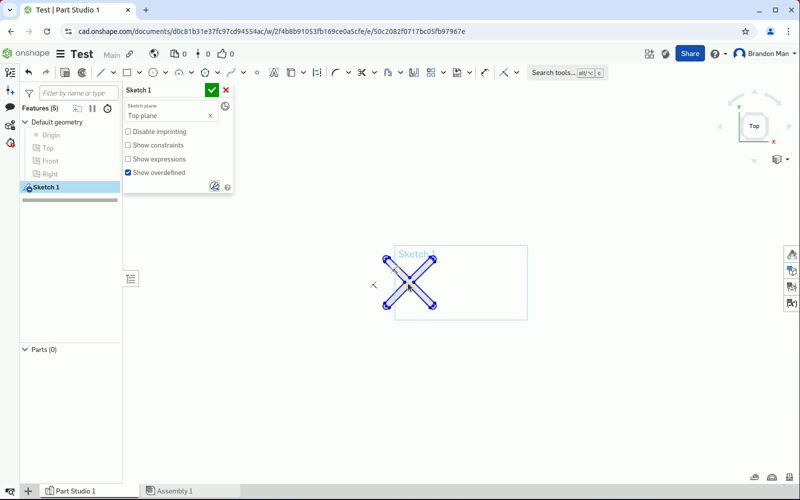
scroll(6)
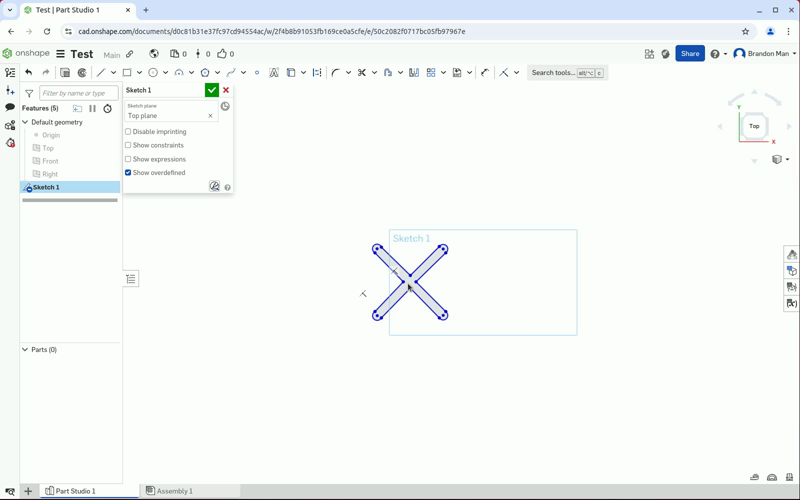
scroll(6)
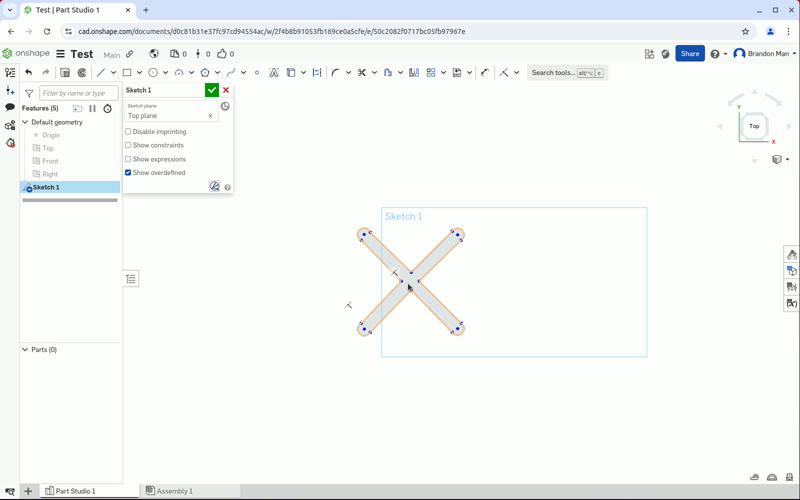
scroll(6)
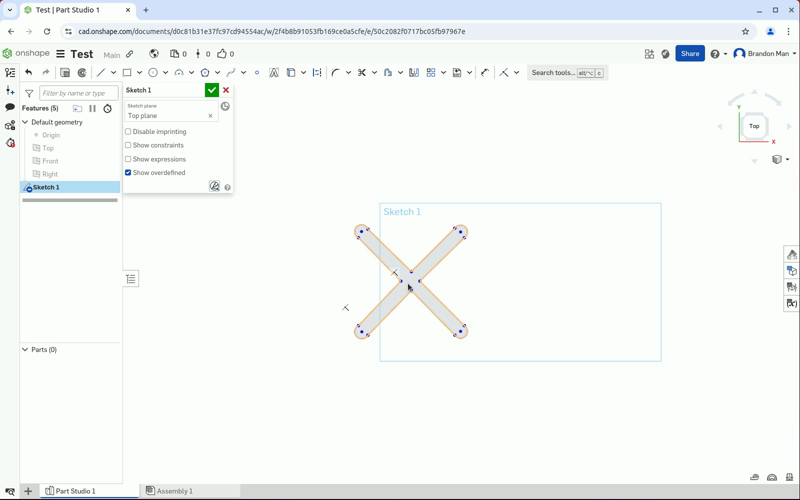
scroll(6)
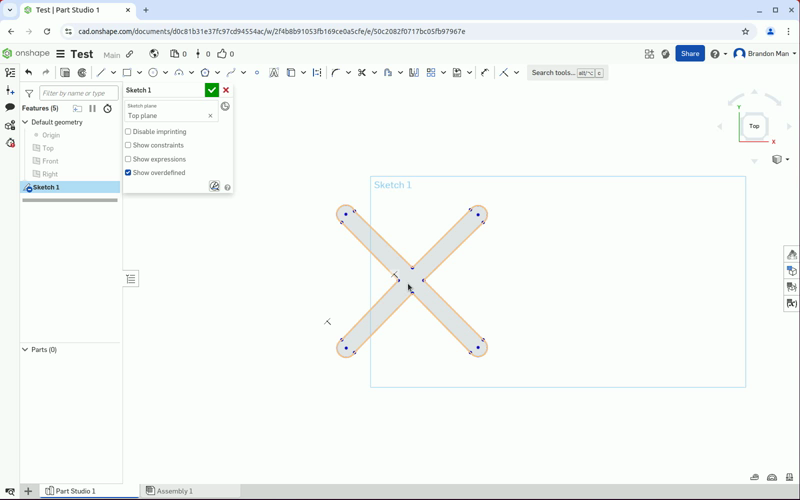
scroll(6)
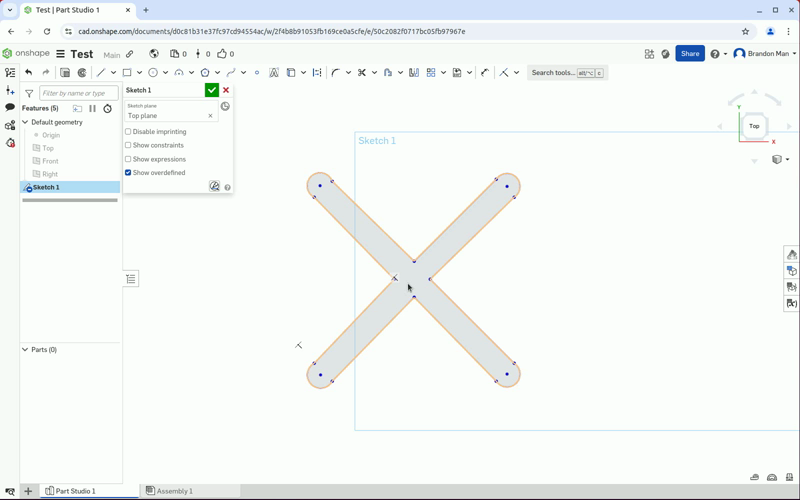
scroll(6)
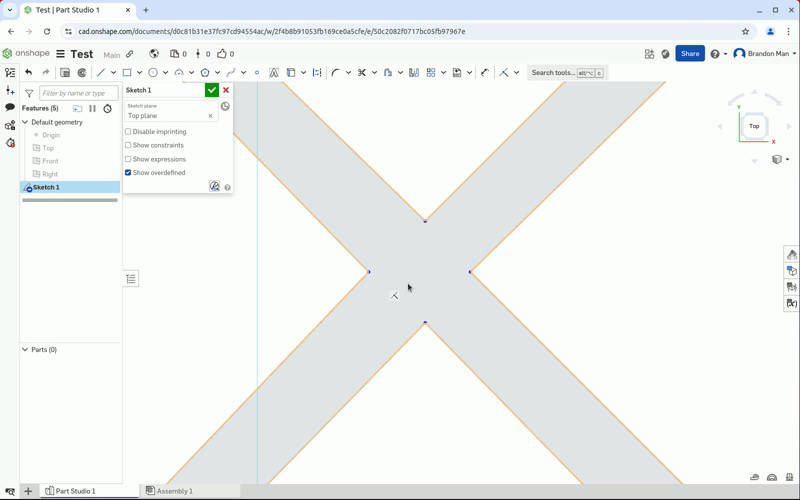
click(408, 283)
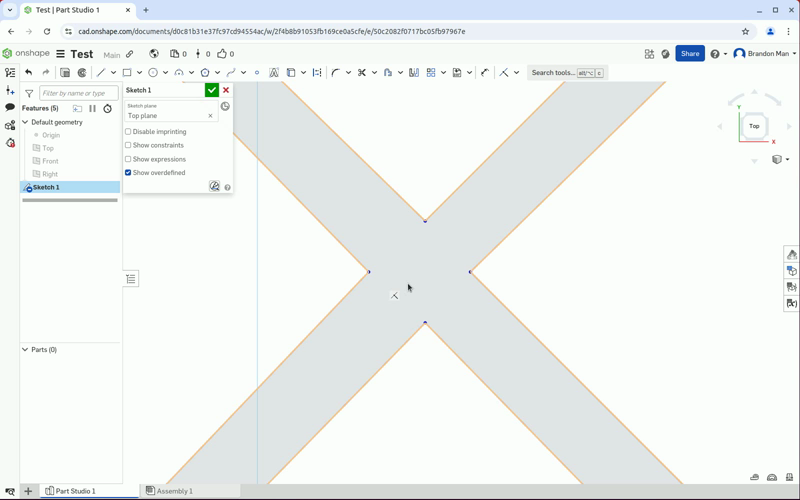
scroll(-6)
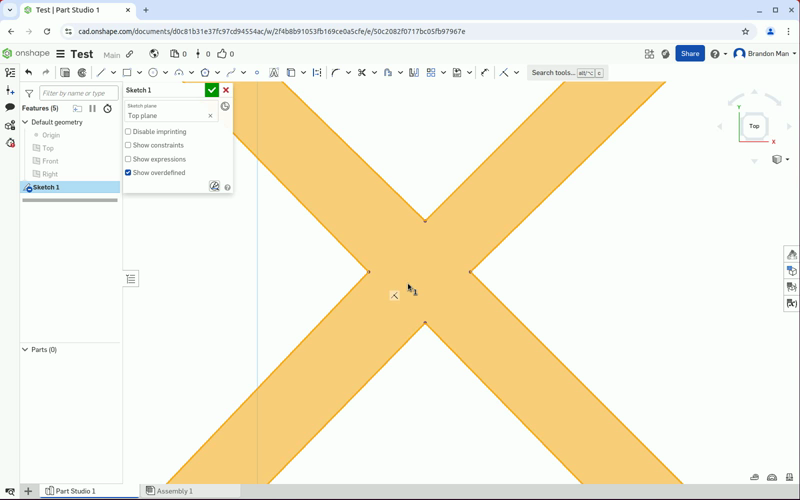
scroll(-6)
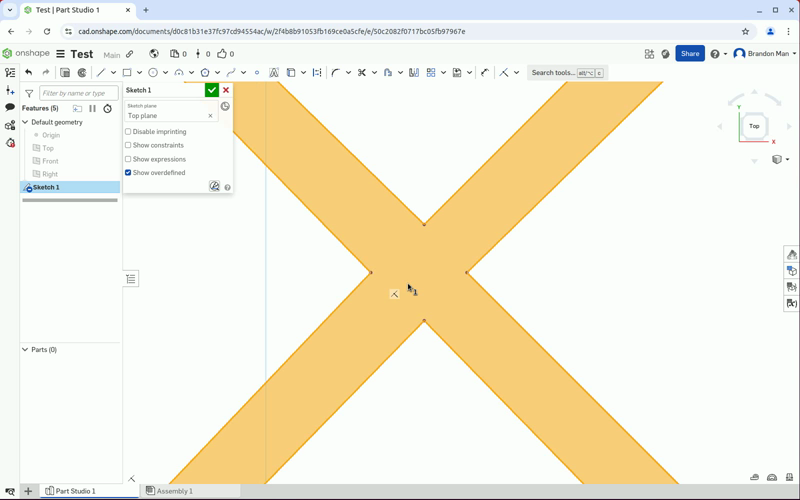
scroll(-6)
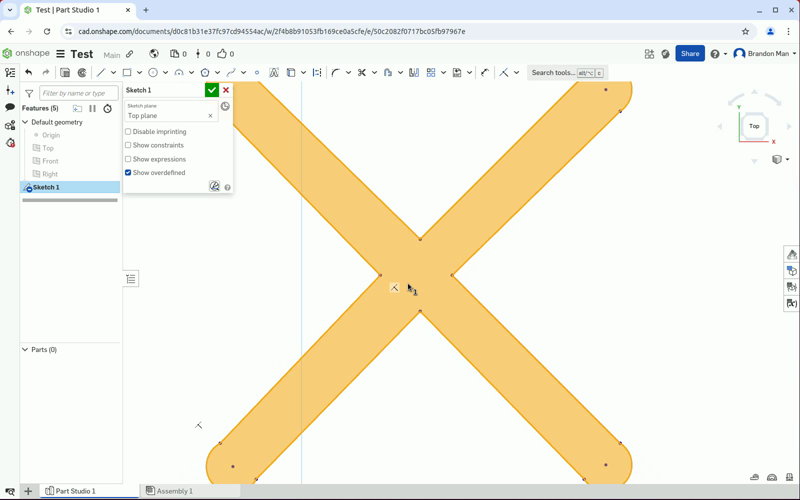
scroll(-6)
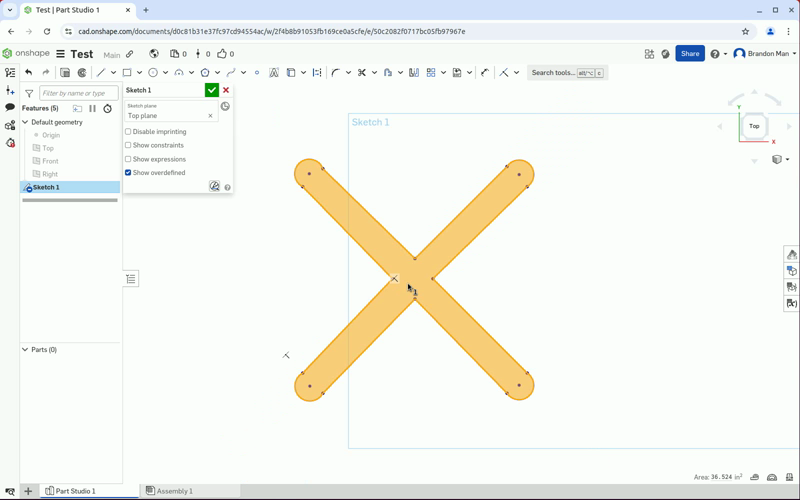
scroll(-6)
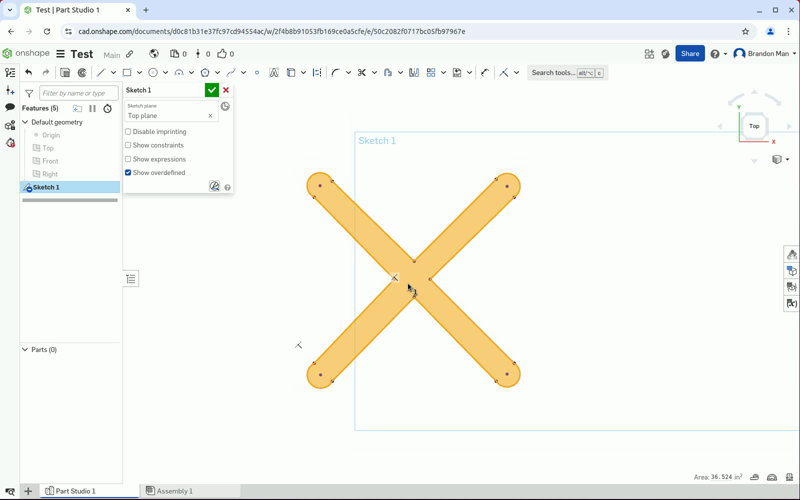
scroll(-6)
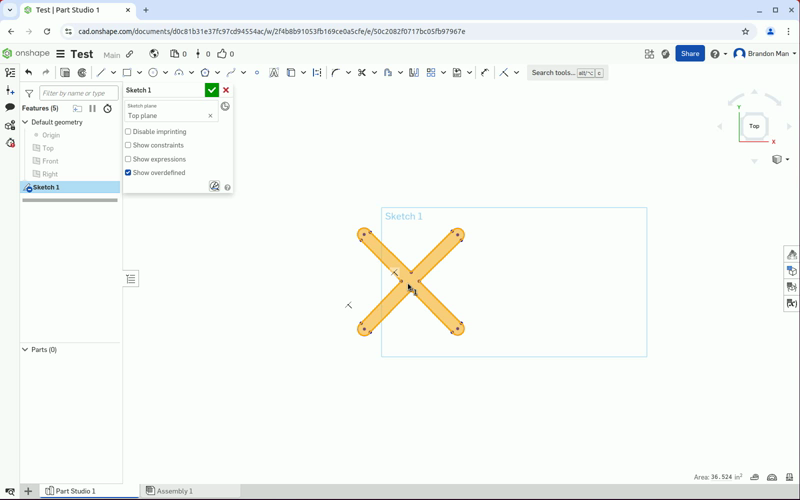
scroll(-6)
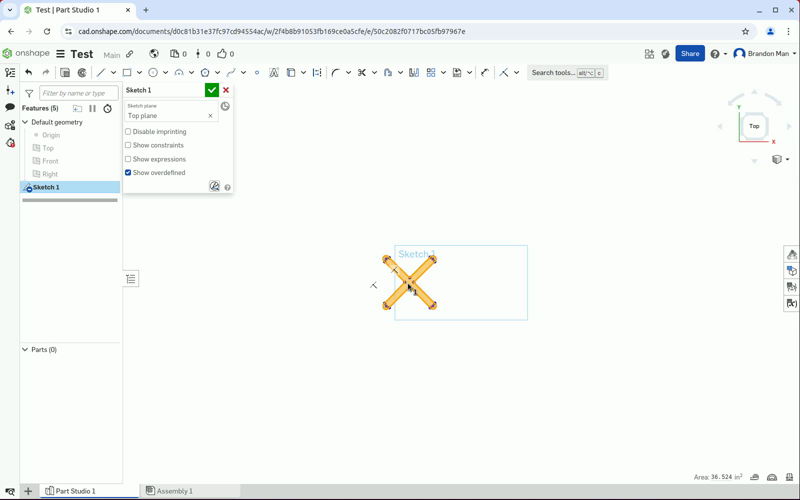
mouse_move(73, 352)
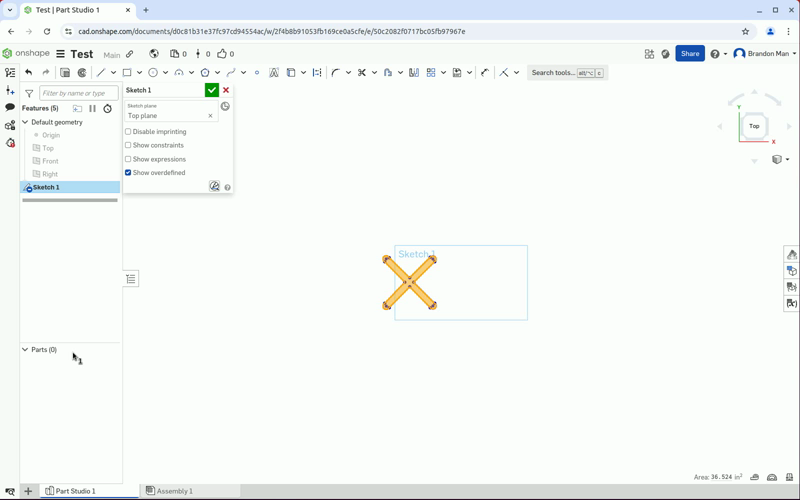
key(shift+y)
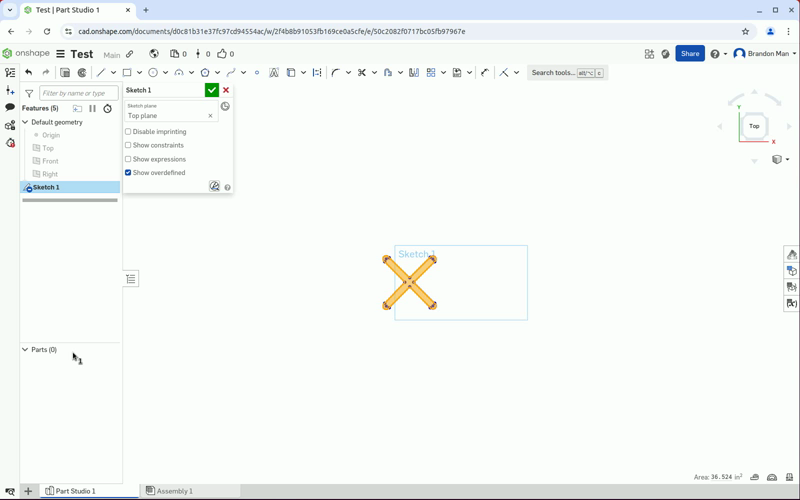
key(shift+e)
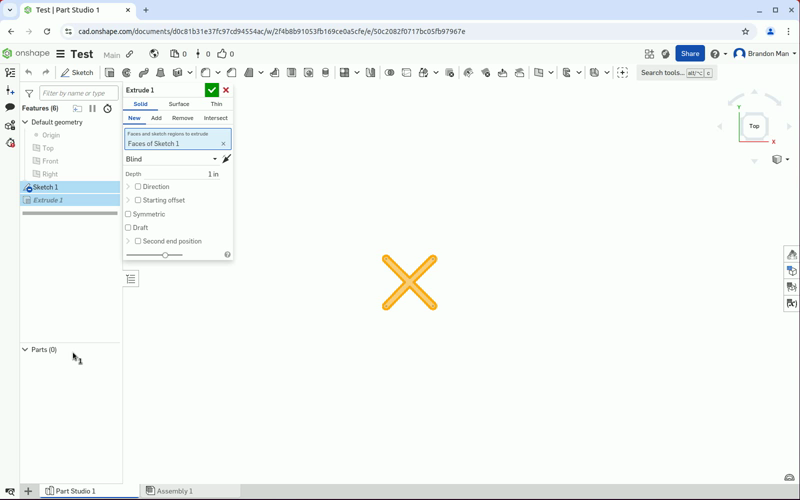
mouse_move(143, 106)
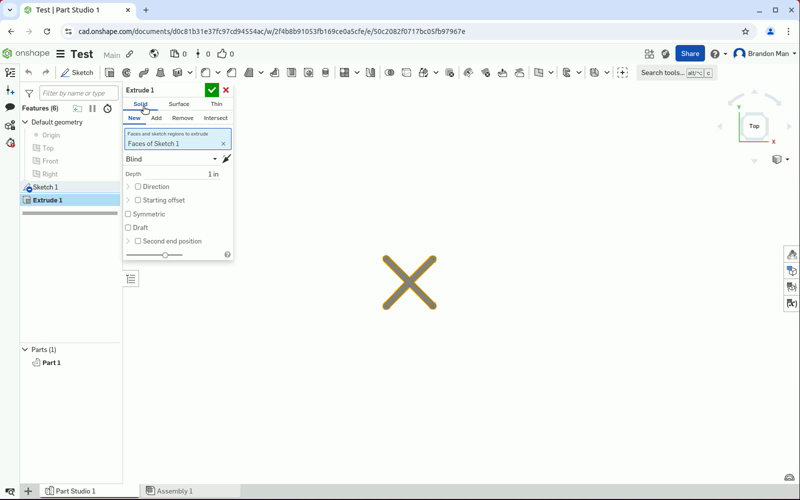
click(143, 106)
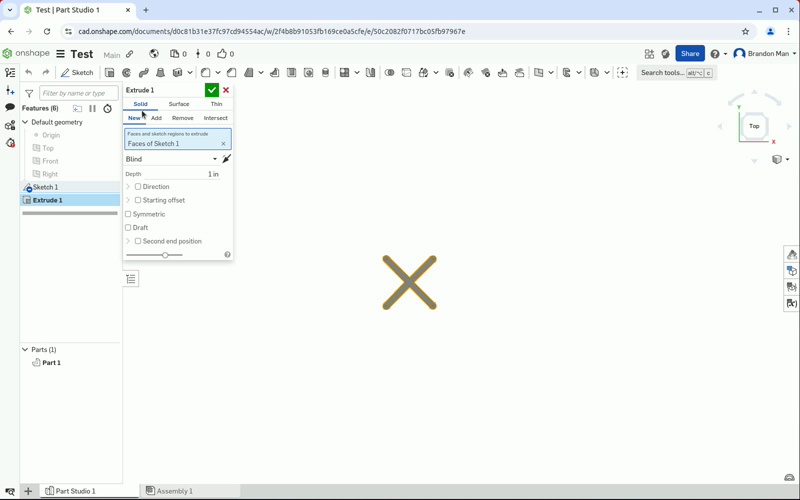
mouse_move(137, 120)
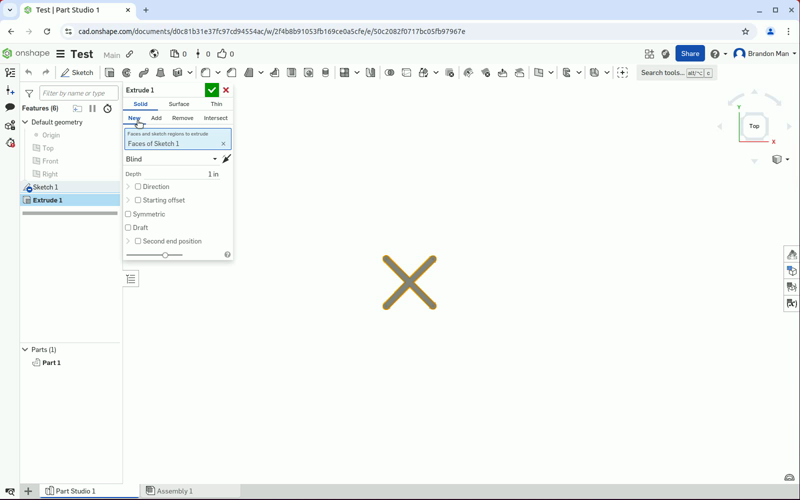
click(137, 120)
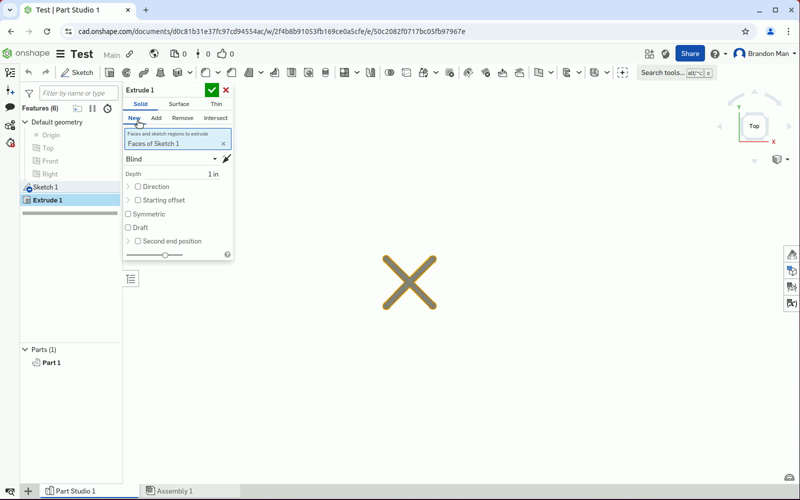
key(tab, 4)
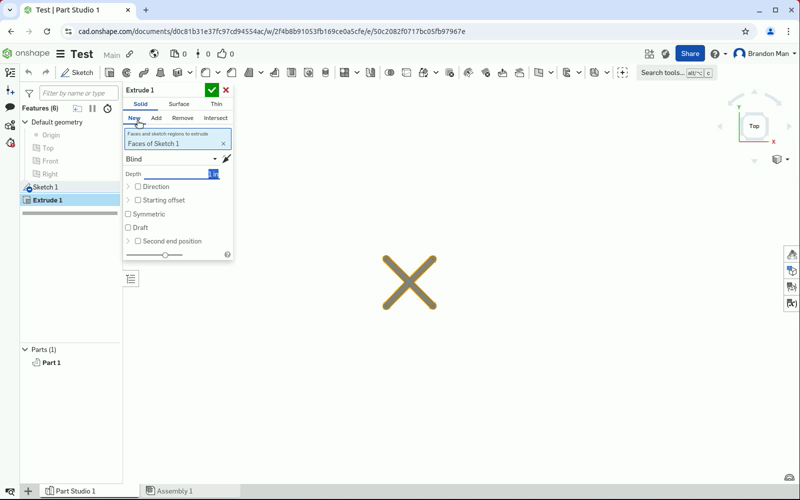
text(0.241)
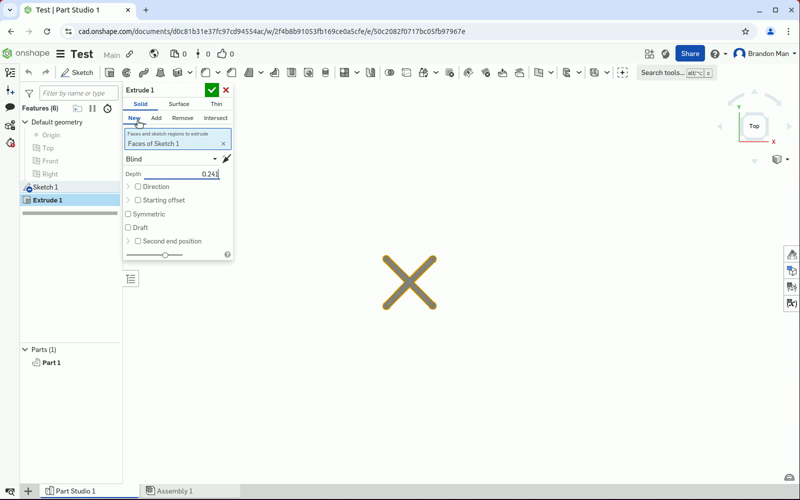
key(enter)
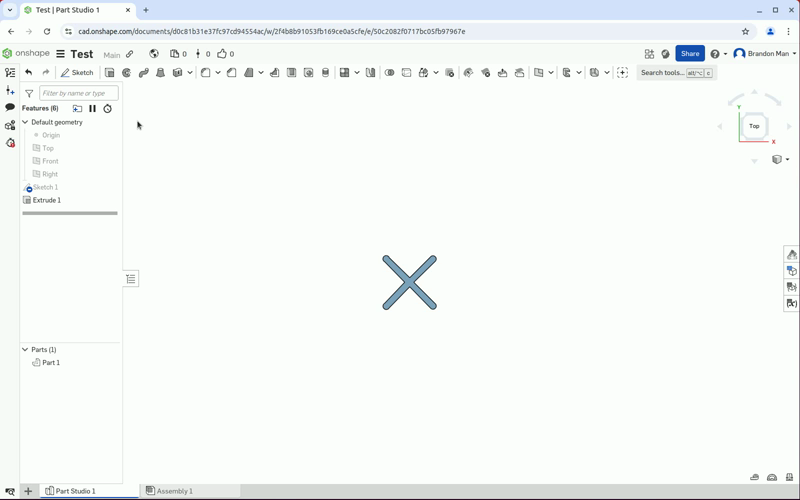
key(shift+h)
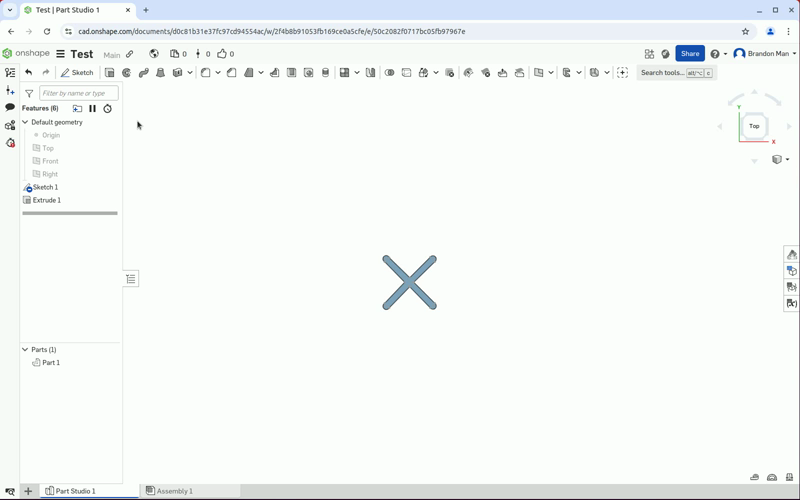
key(shift+h)
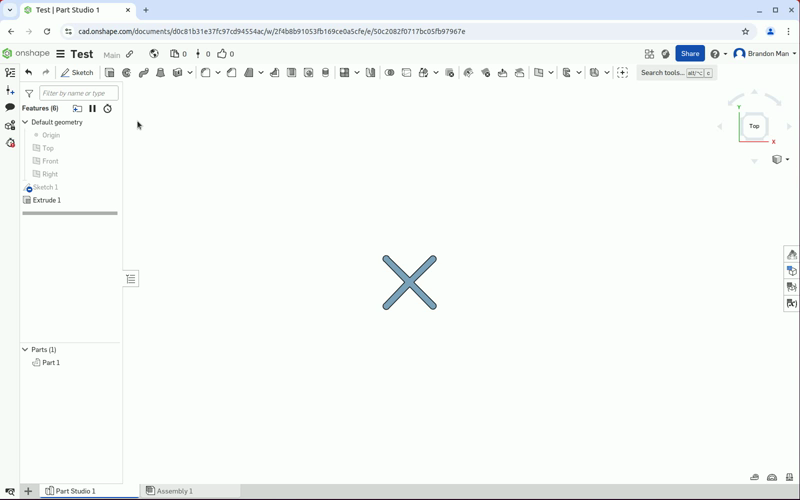
mouse_move(73, 189)
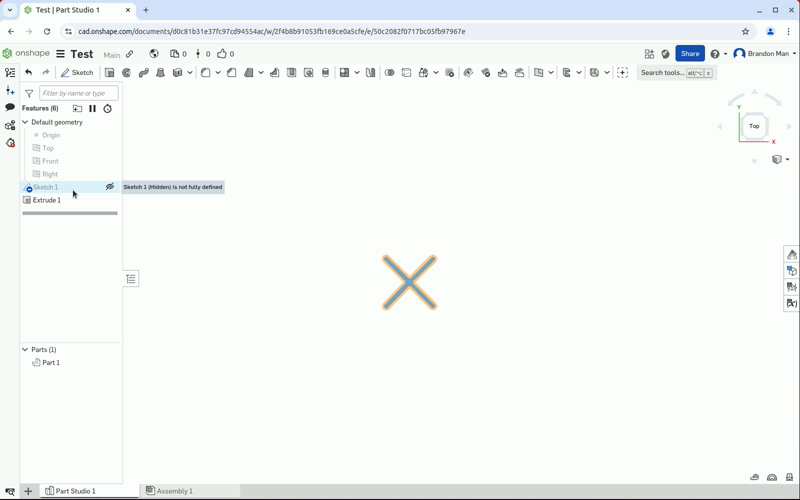
click(73, 189)
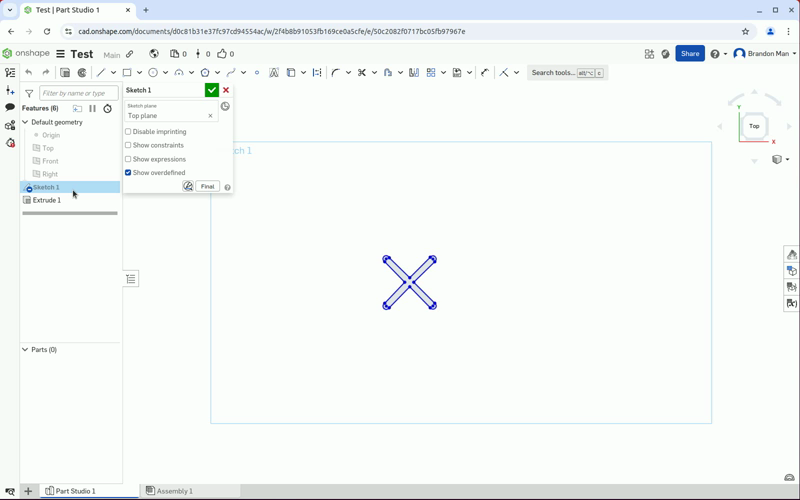
mouse_move(229, 92)
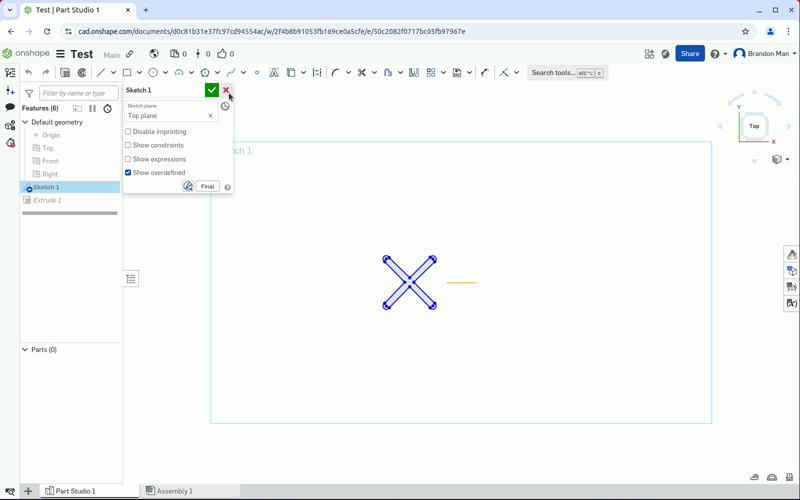
click(229, 92)
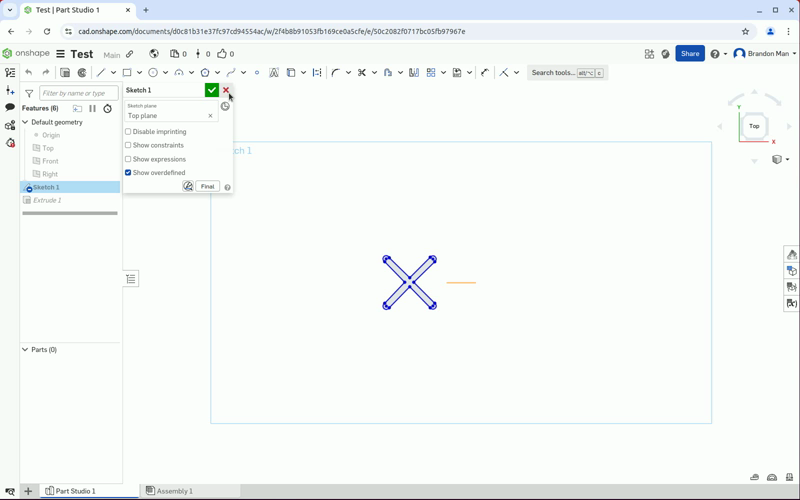
key(shift+s)
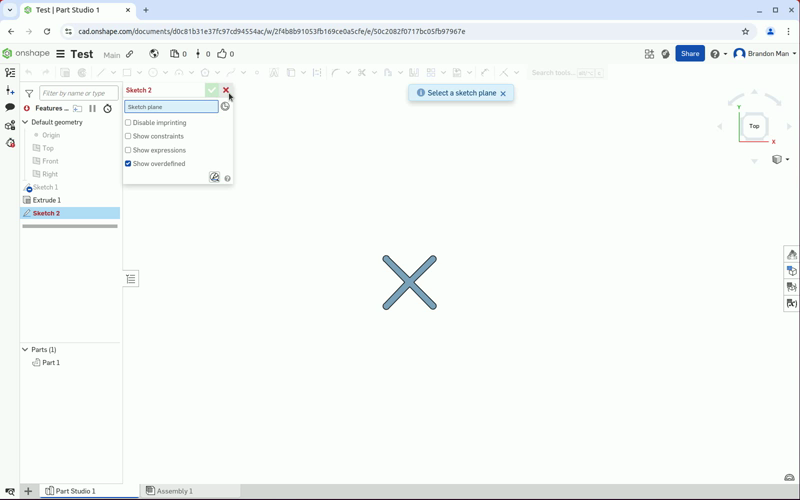
mouse_move(73, 150)
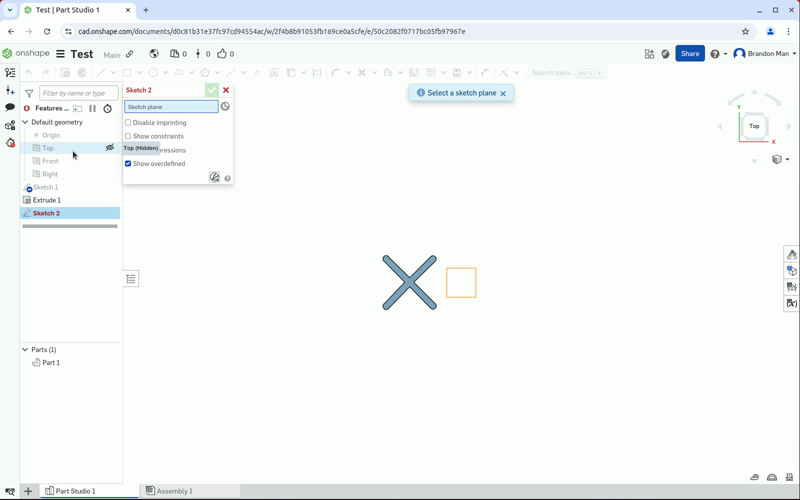
click(73, 150)
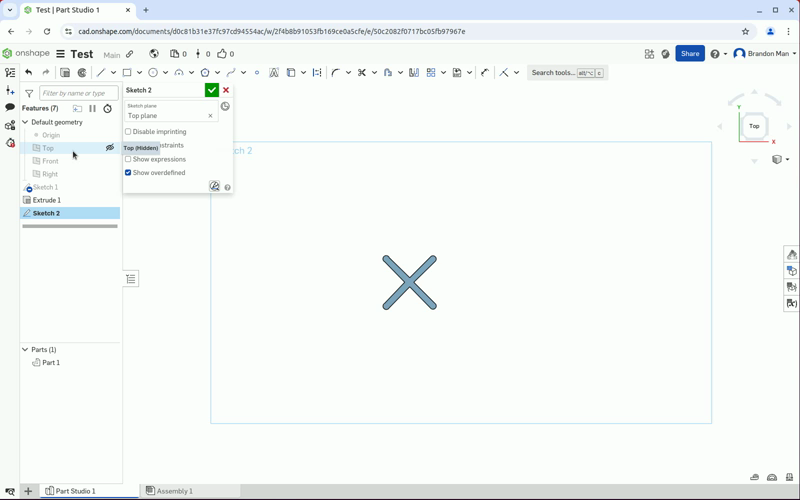
mouse_move(73, 352)
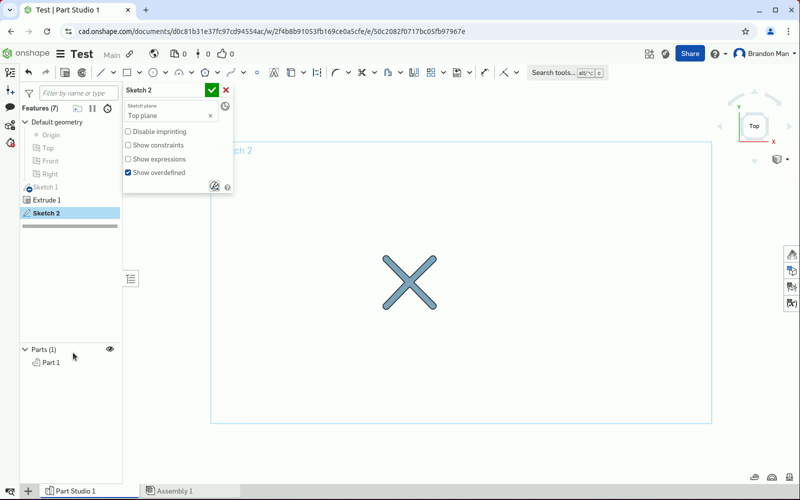
key(y)
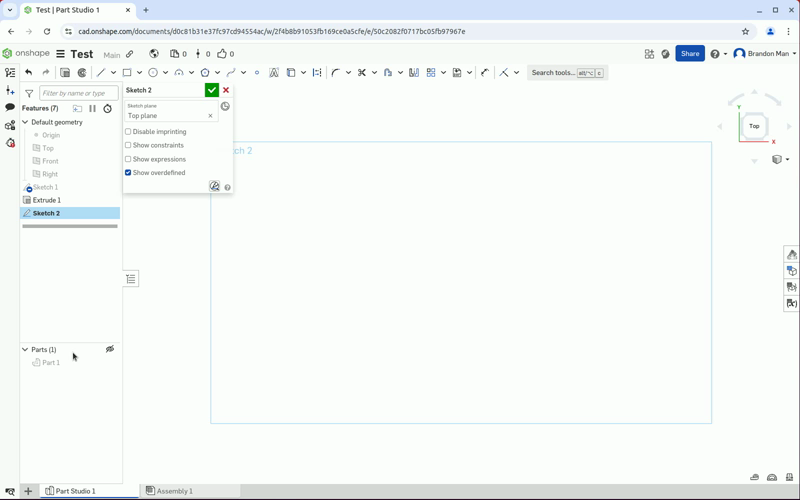
key(a)
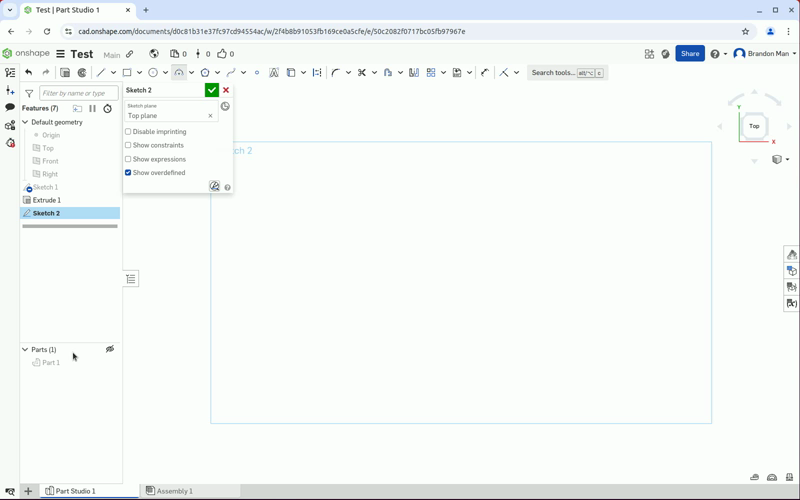
key_down(shift)
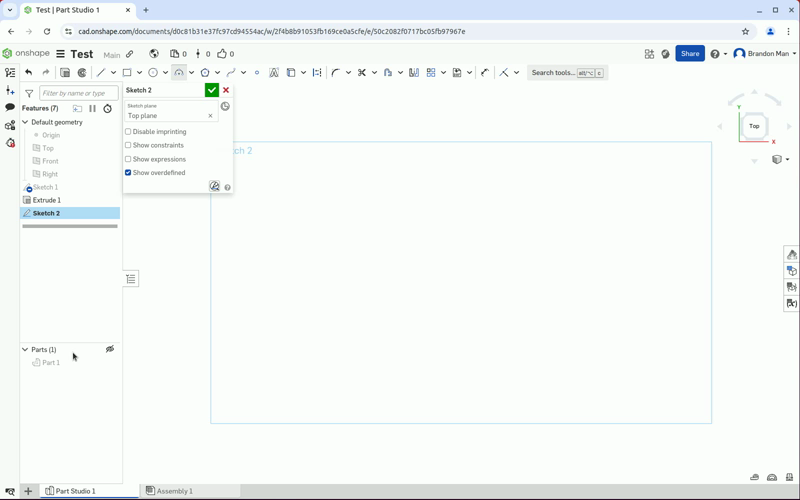
mouse_move(444, 305)
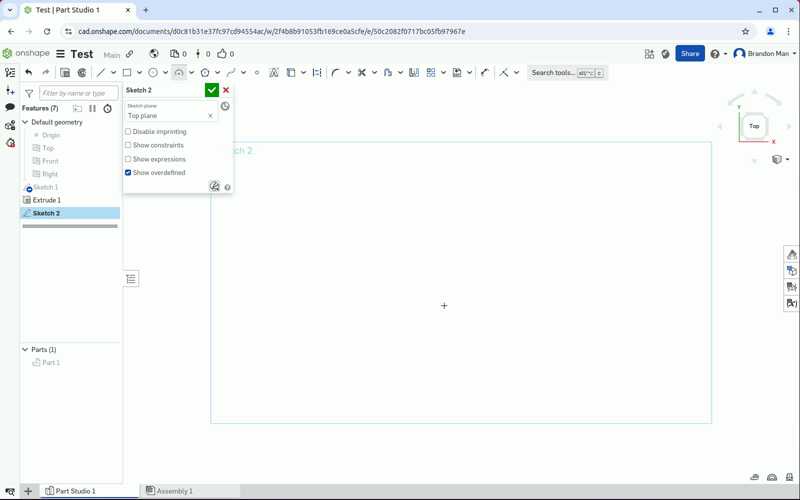
click(444, 305)
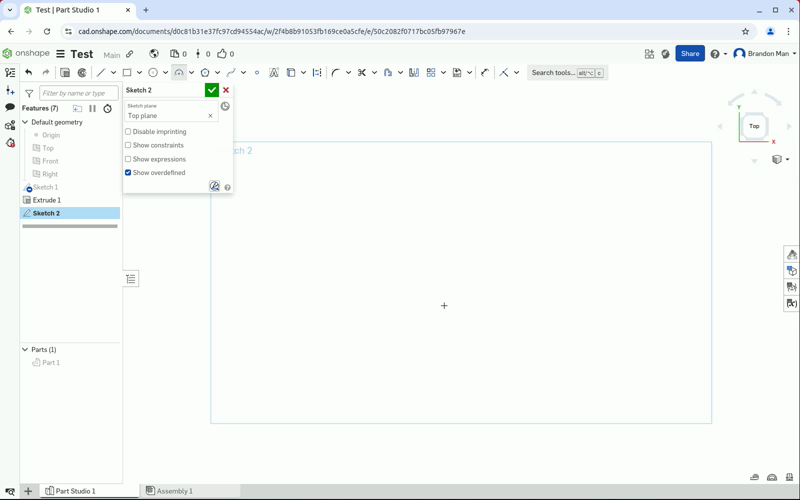
key_up(shift)
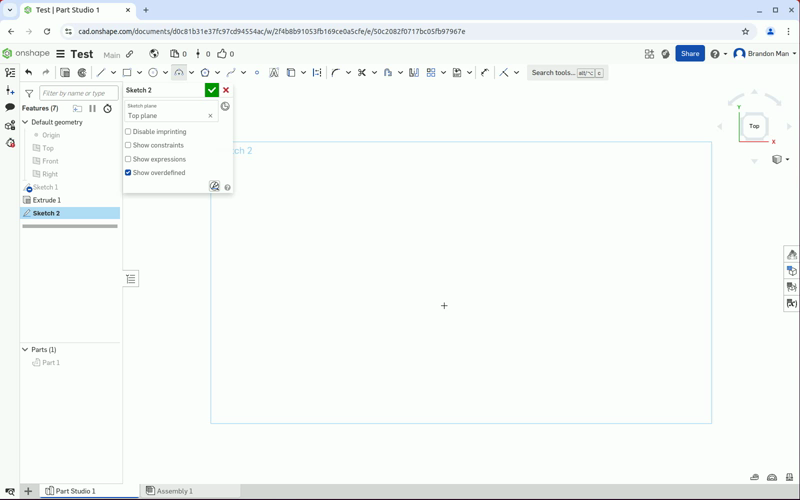
key_down(shift)
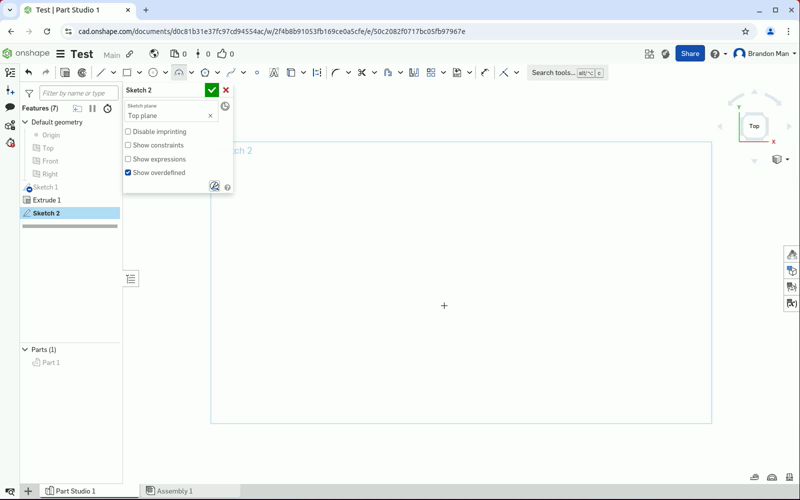
mouse_move(451, 305)
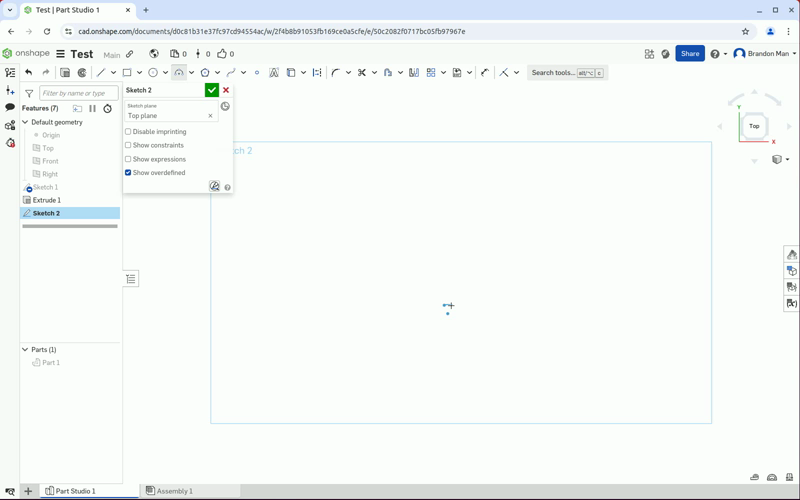
scroll(6)
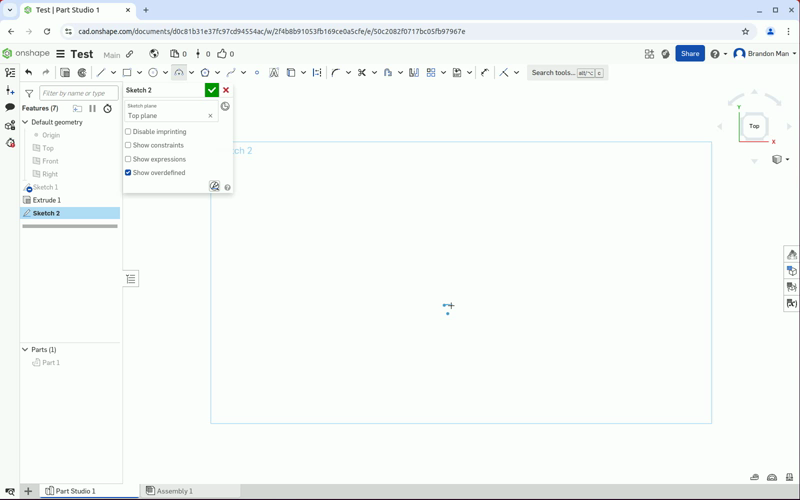
scroll(6)
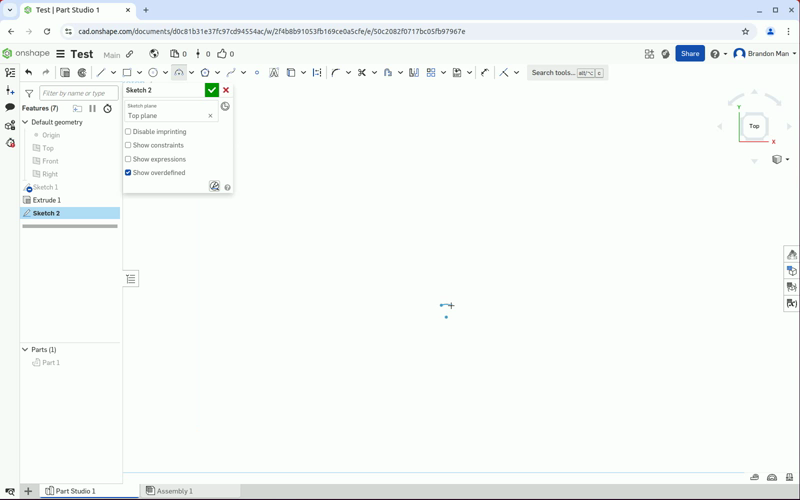
scroll(6)
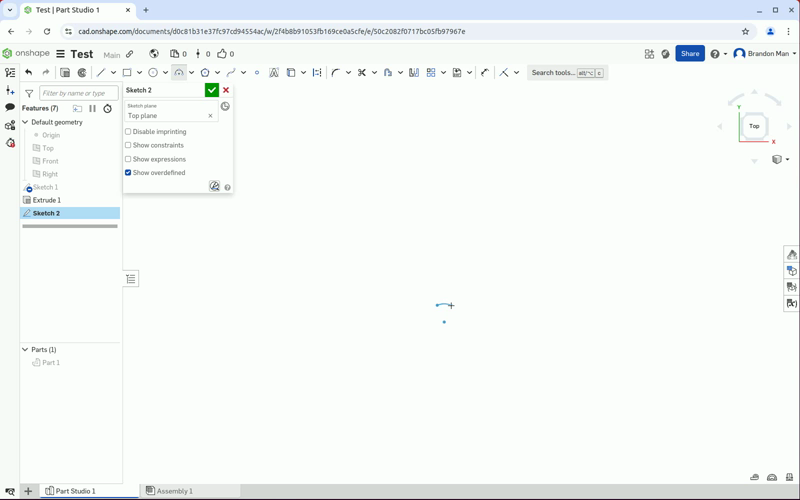
scroll(6)
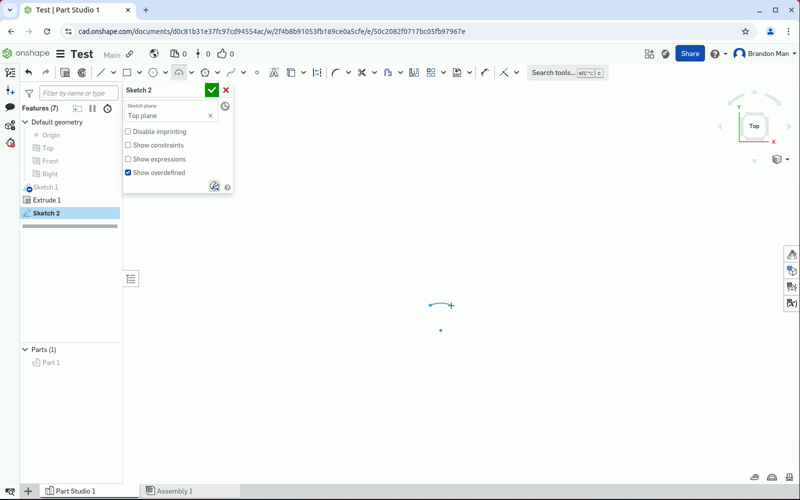
scroll(6)
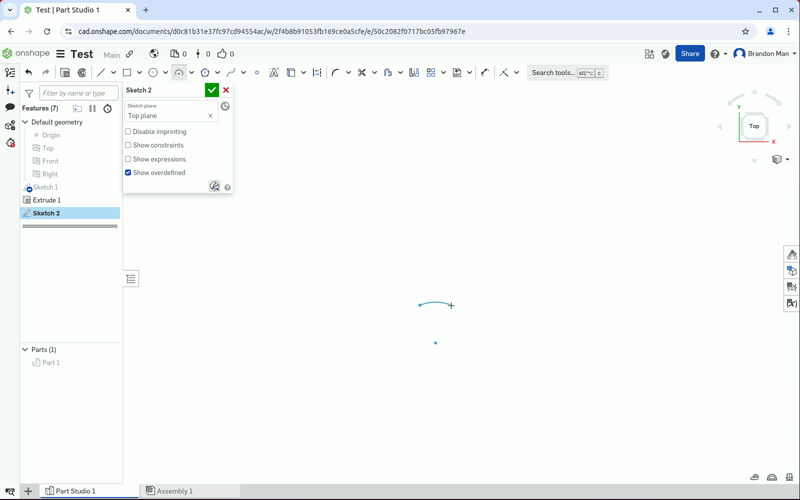
scroll(6)
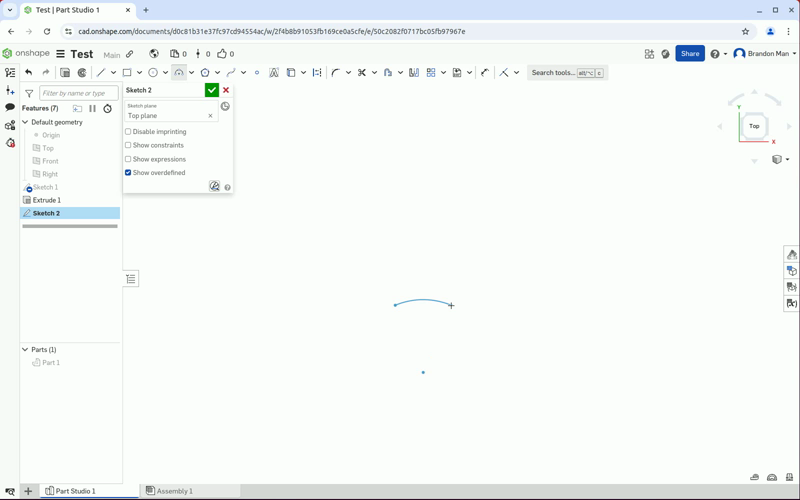
scroll(6)
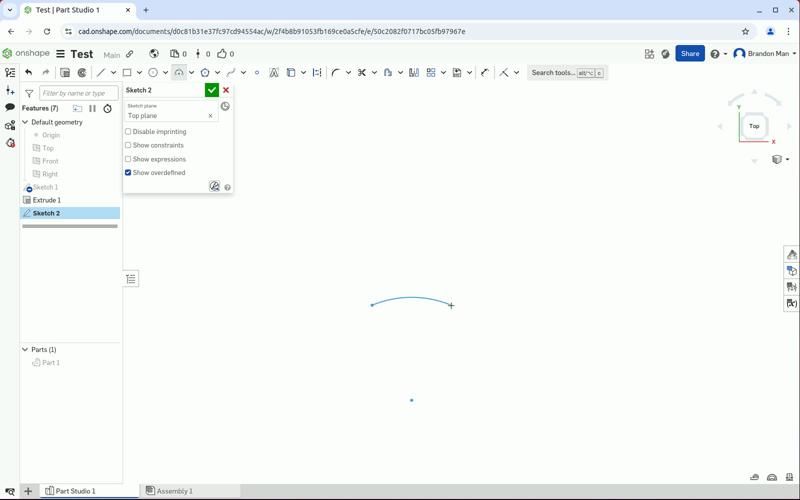
click(451, 305)
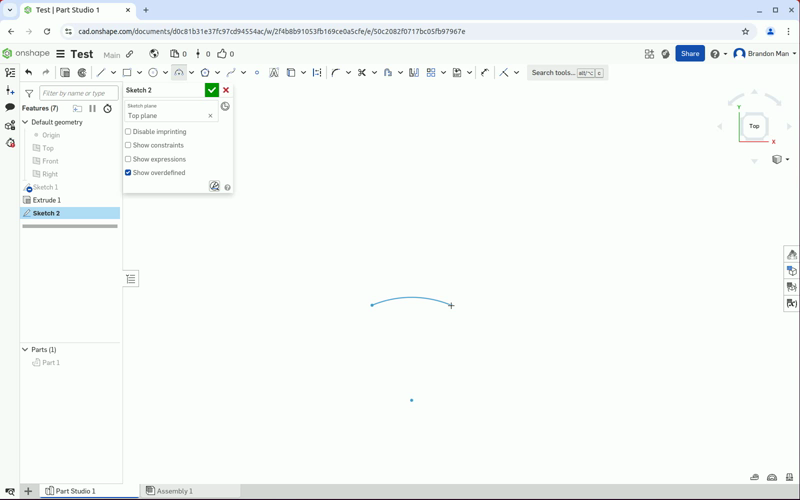
scroll(-6)
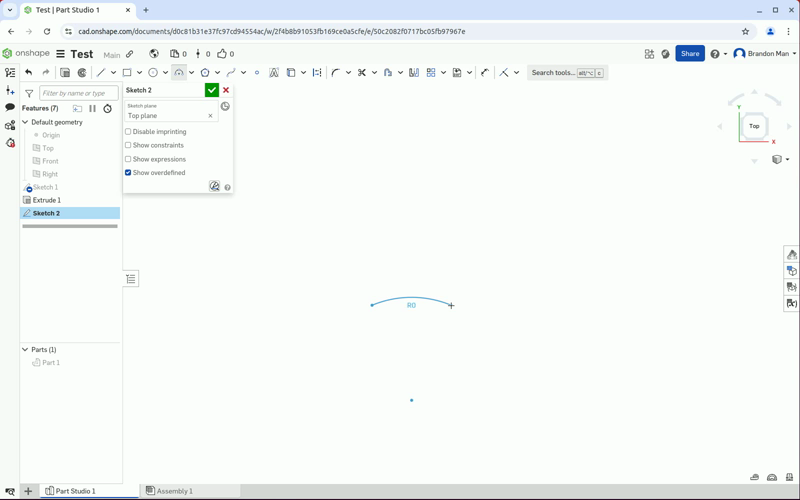
scroll(-6)
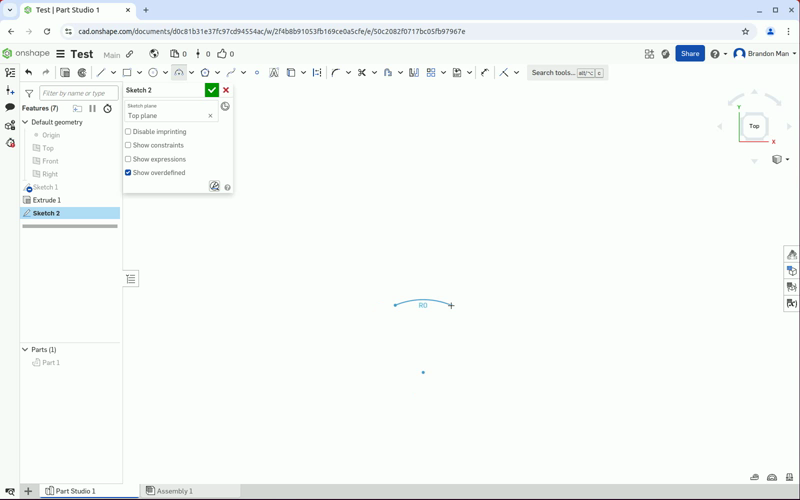
scroll(-6)
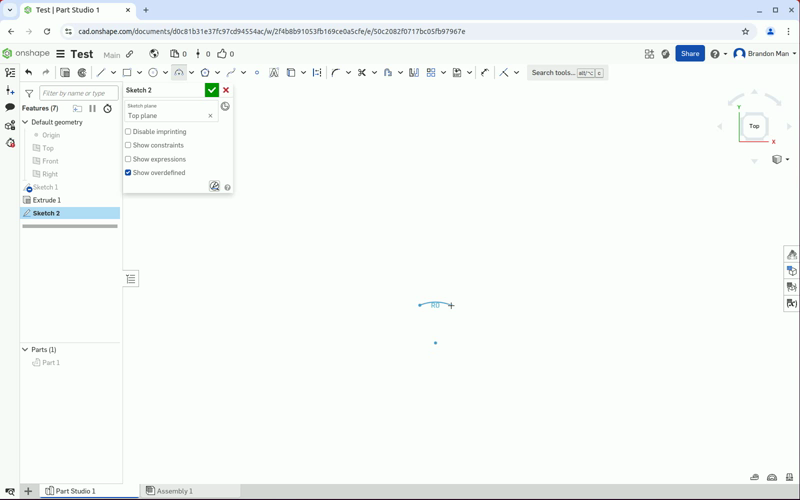
scroll(-6)
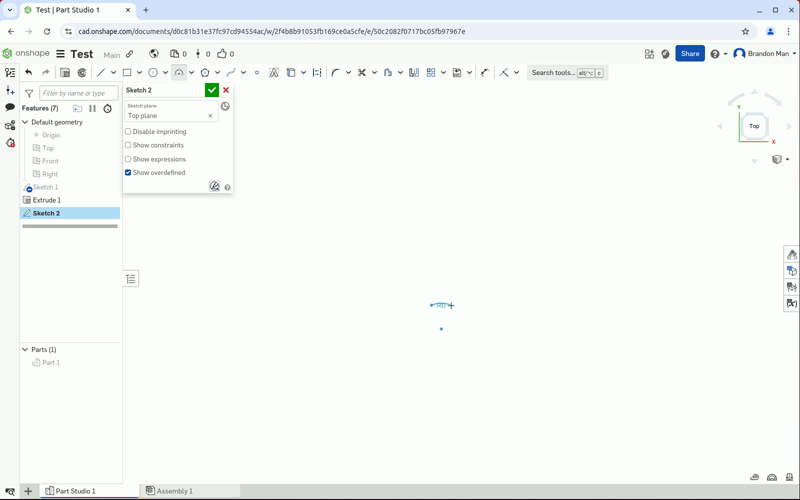
scroll(-6)
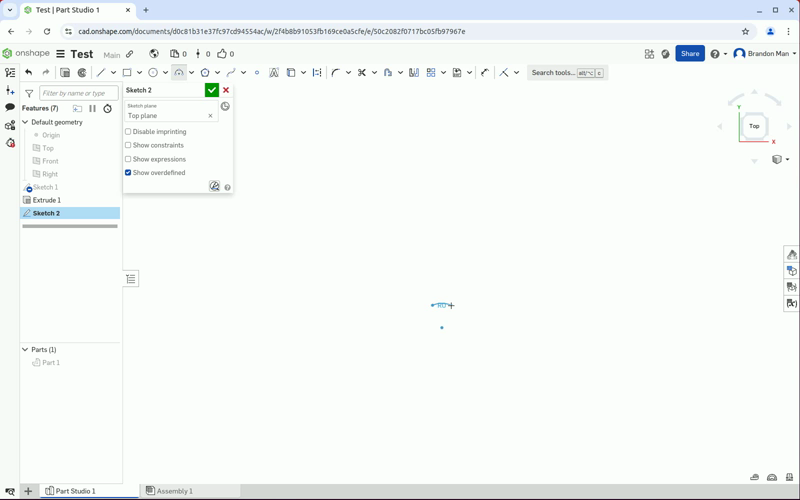
scroll(-6)
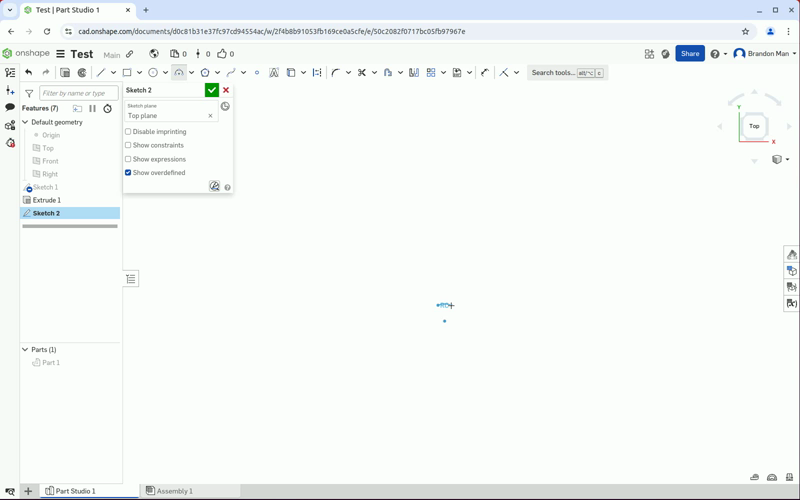
scroll(-6)
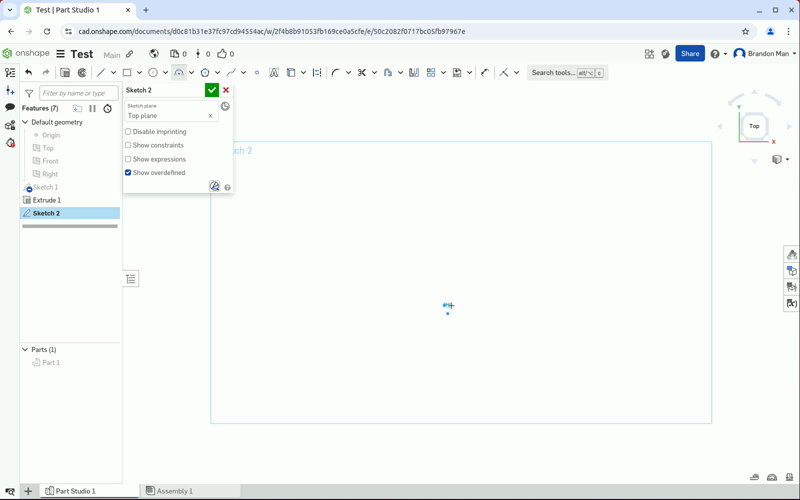
mouse_move(447, 308)
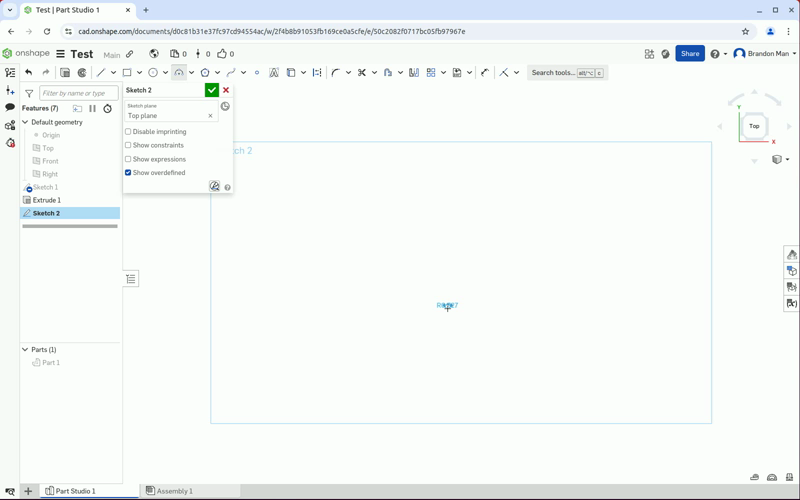
scroll(6)
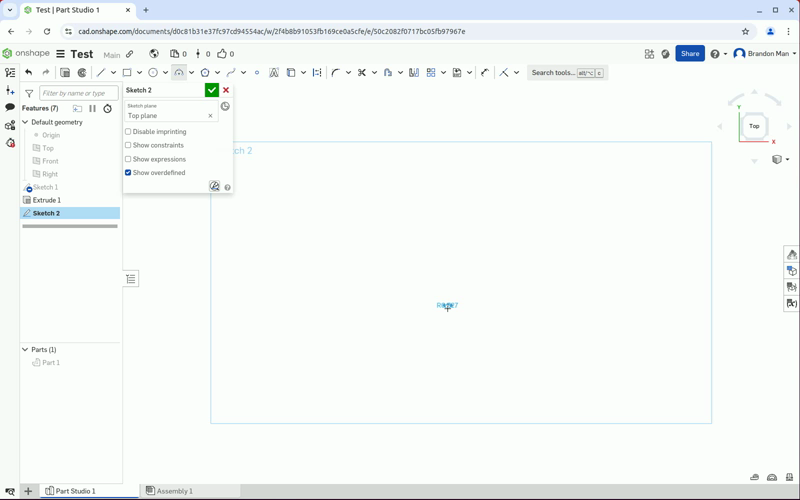
scroll(6)
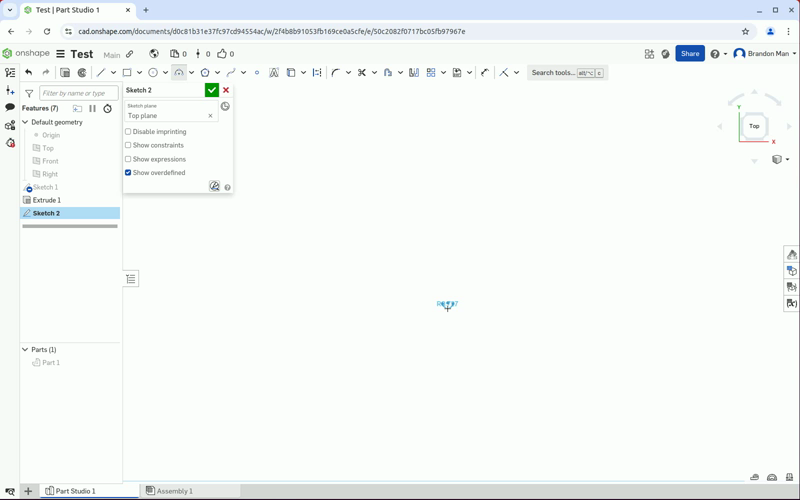
scroll(6)
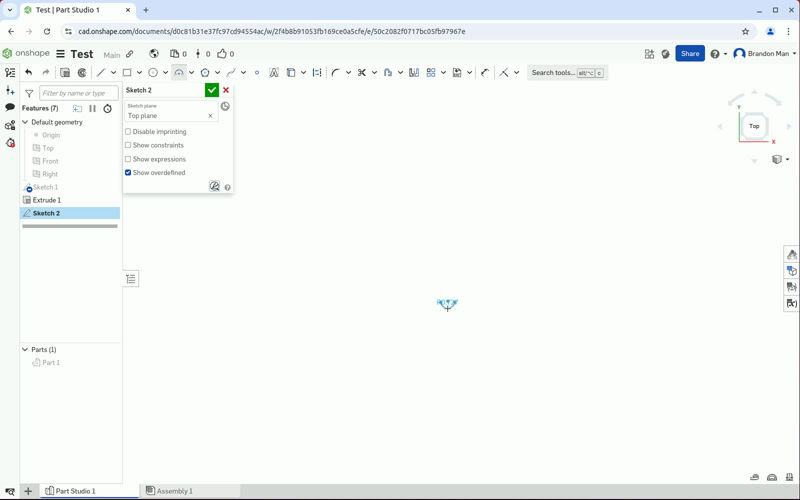
scroll(6)
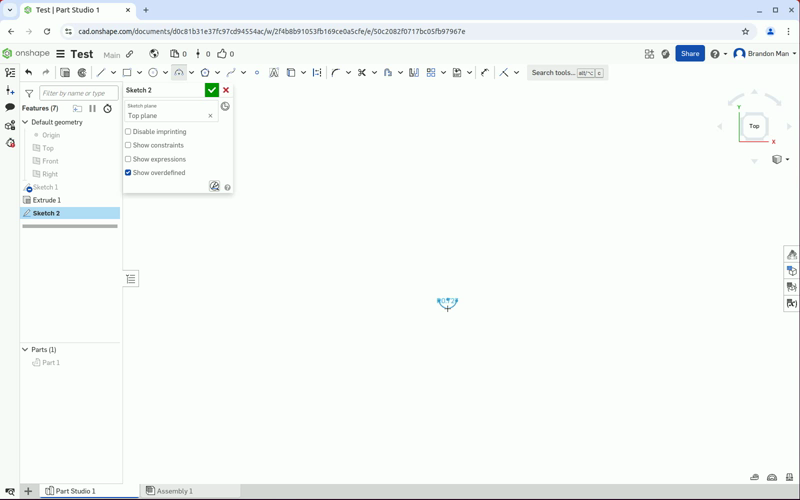
scroll(6)
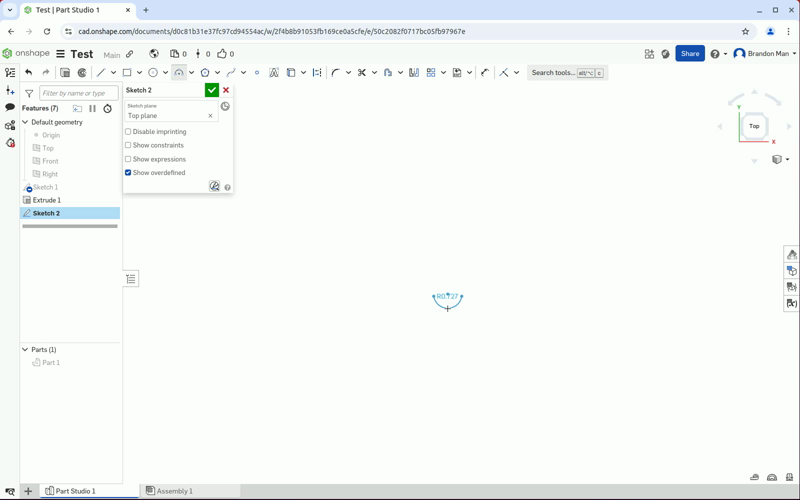
scroll(6)
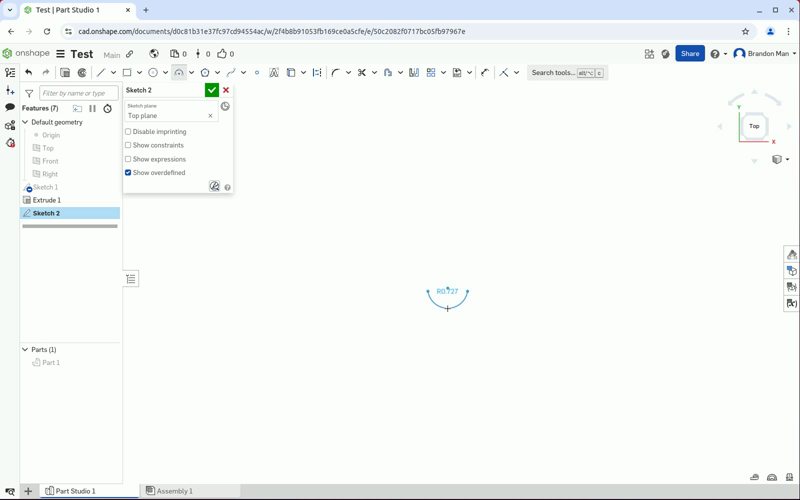
scroll(6)
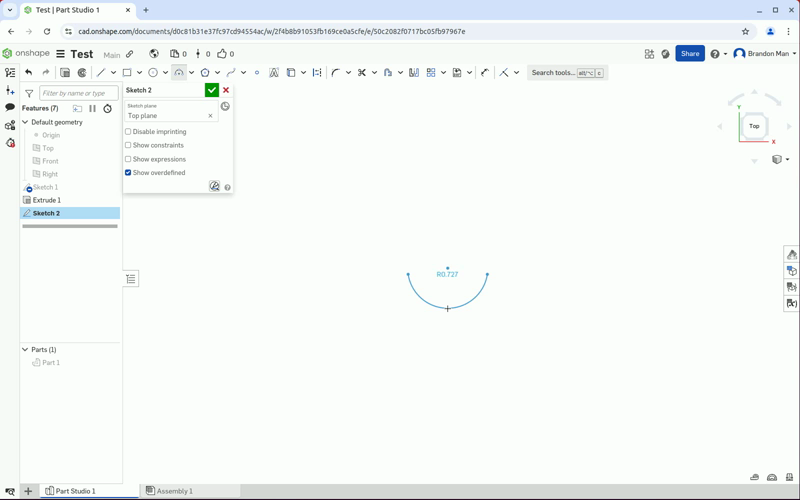
click(447, 308)
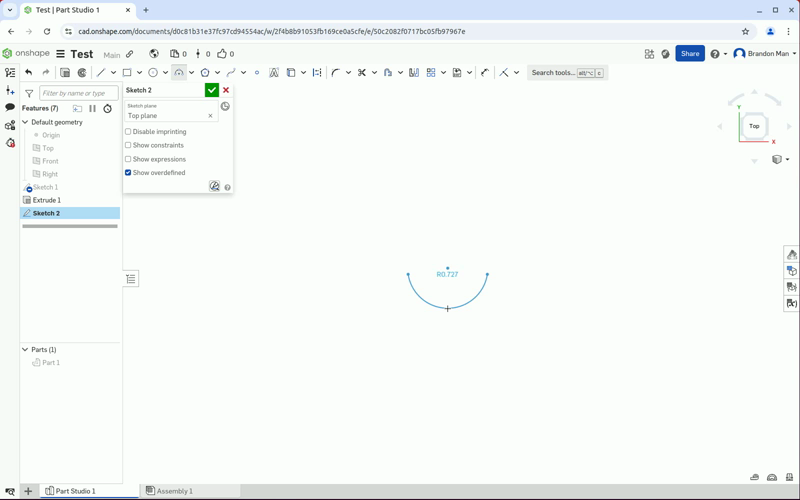
scroll(-6)
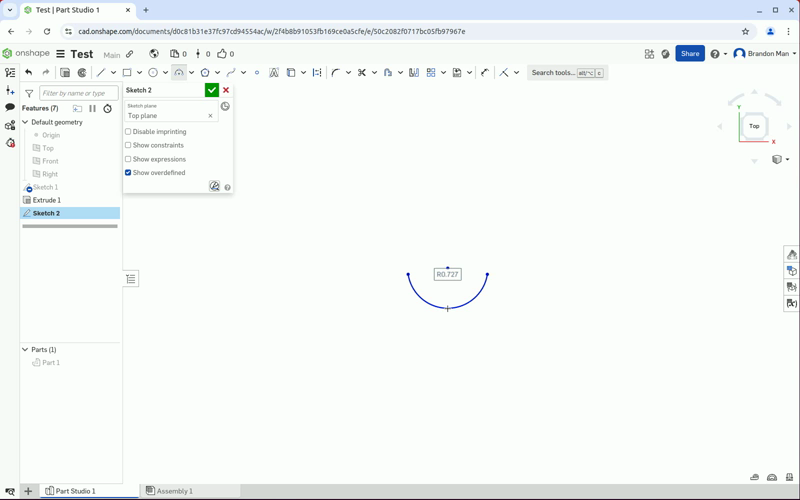
scroll(-6)
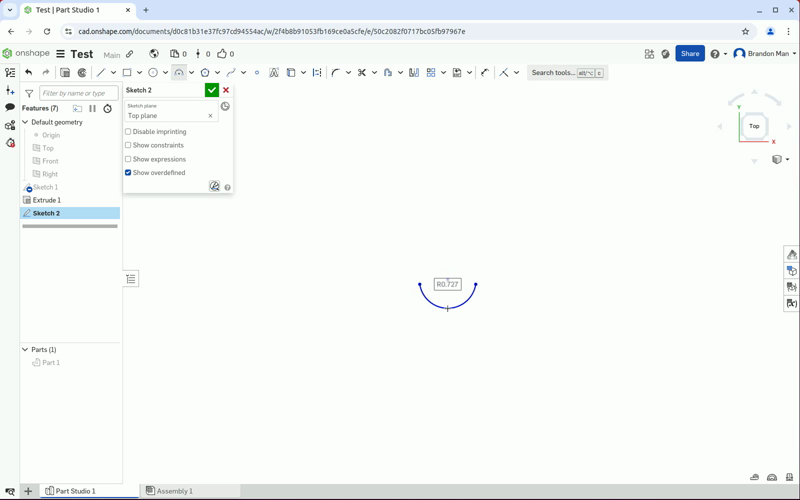
scroll(-6)
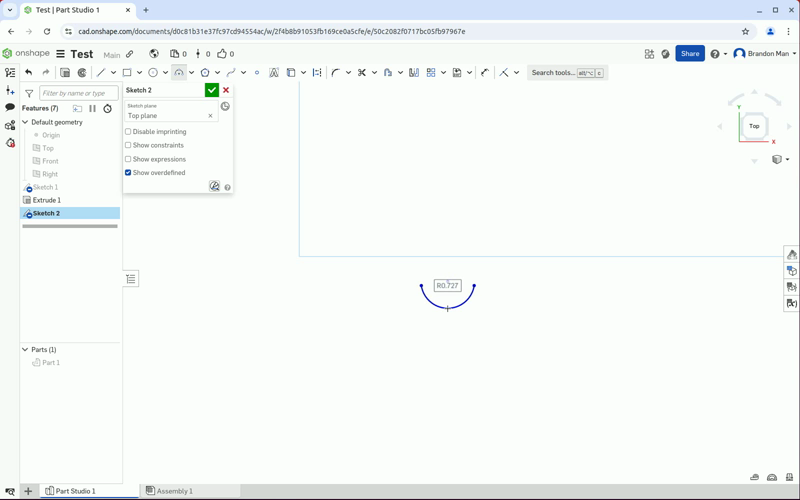
scroll(-6)
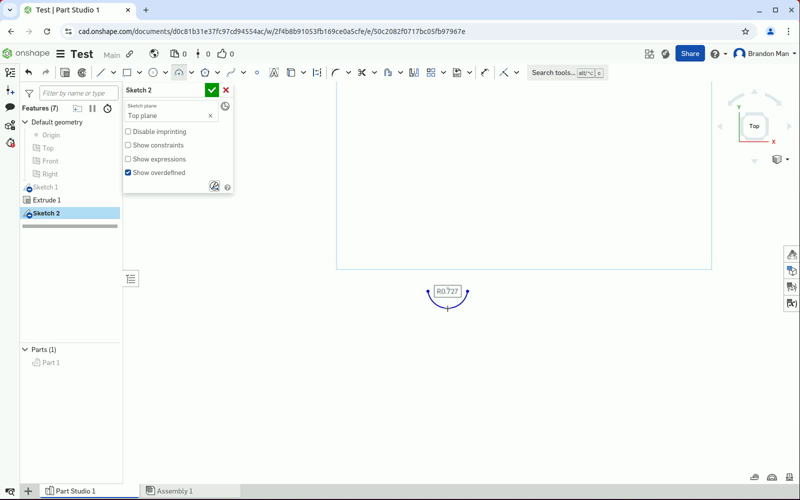
scroll(-6)
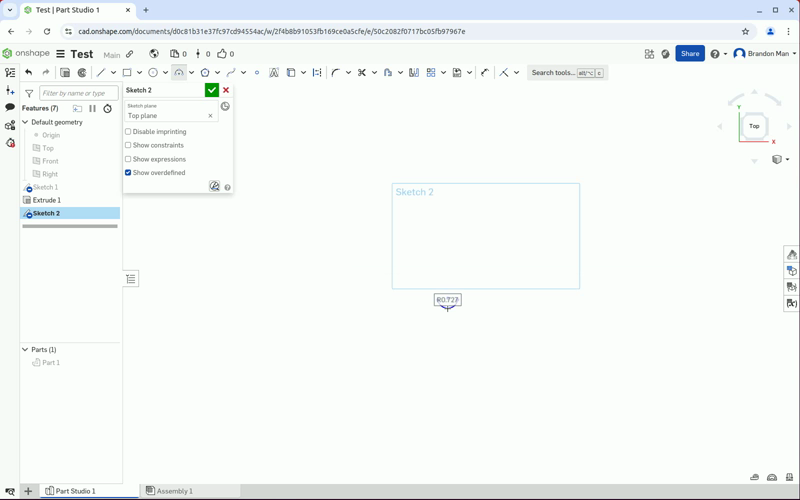
scroll(-6)
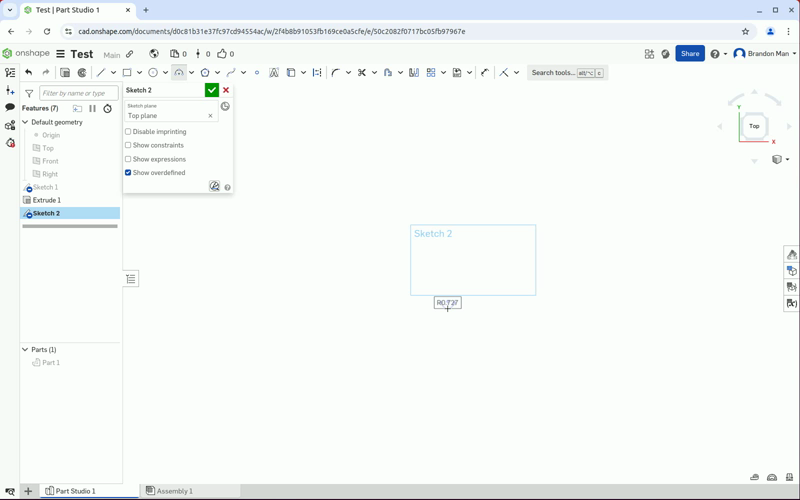
scroll(-6)
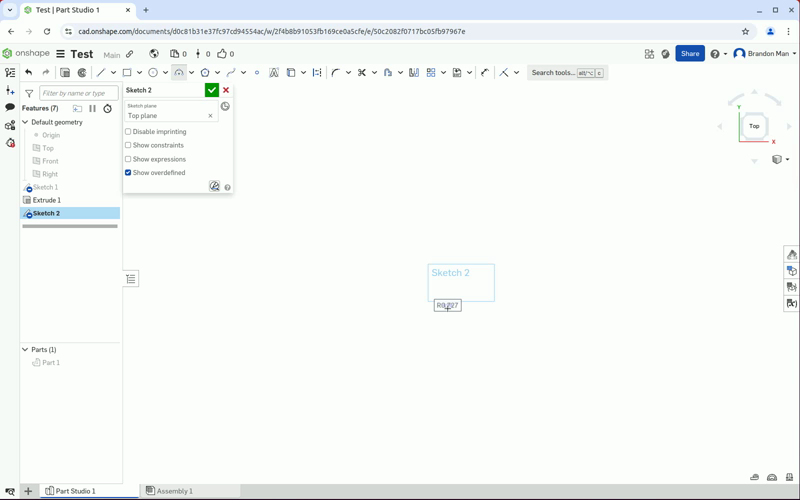
key_up(shift)
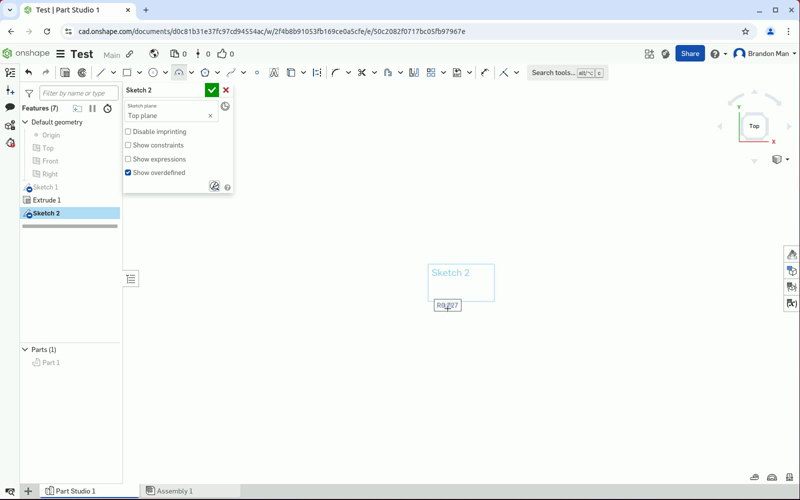
key(esc)
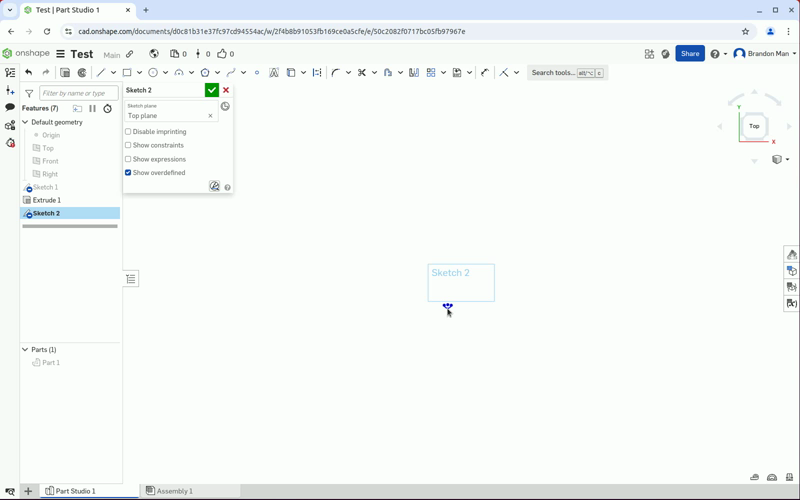
key(l)
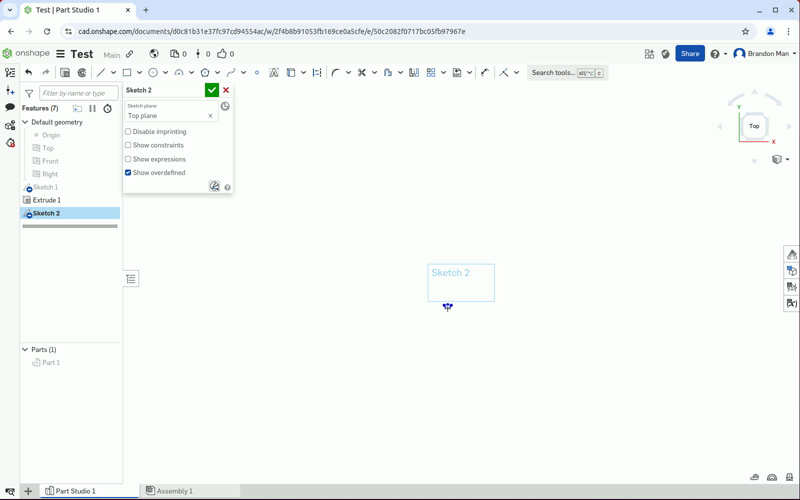
mouse_move(451, 305)
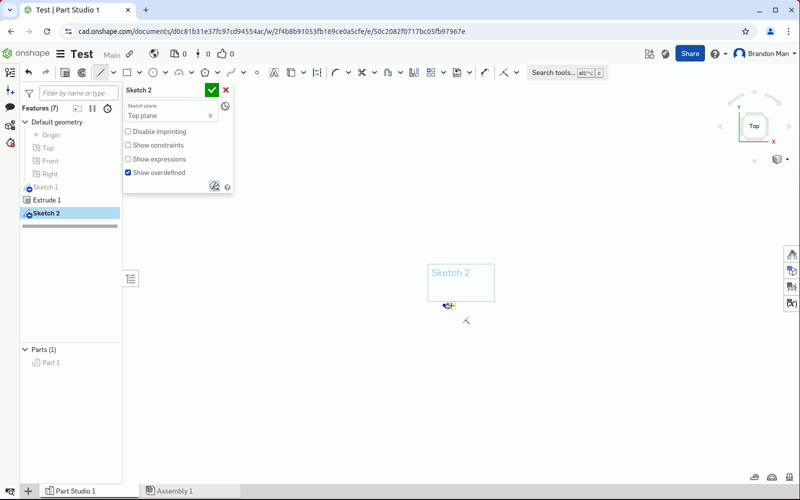
scroll(6)
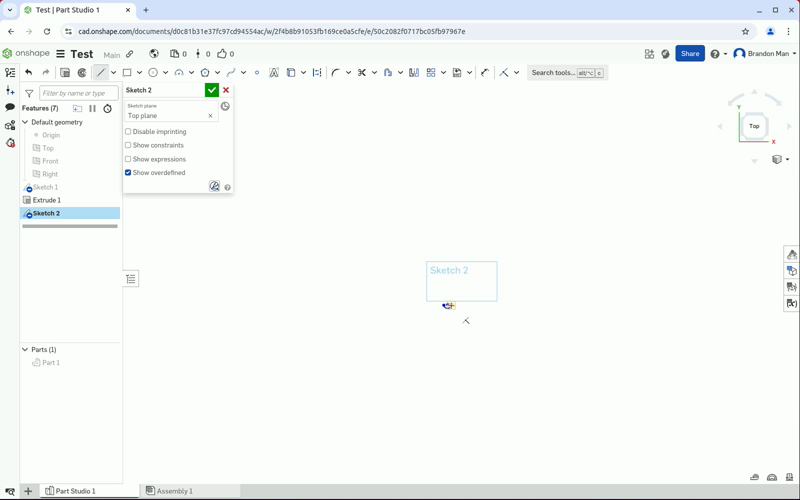
scroll(6)
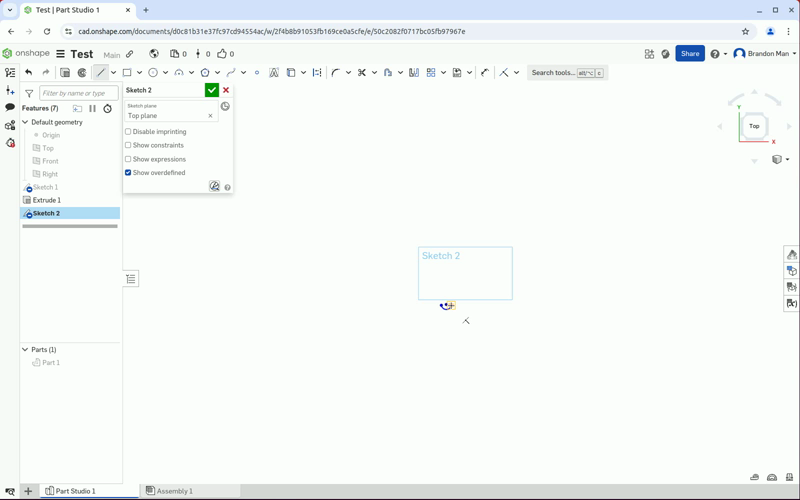
scroll(6)
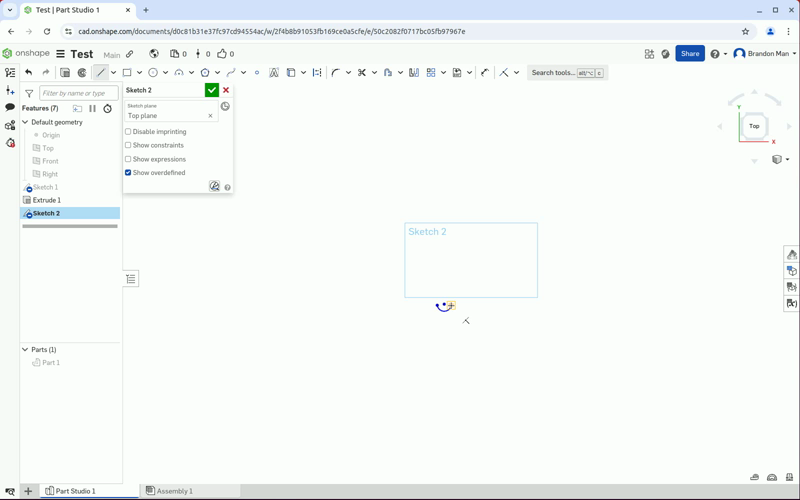
scroll(6)
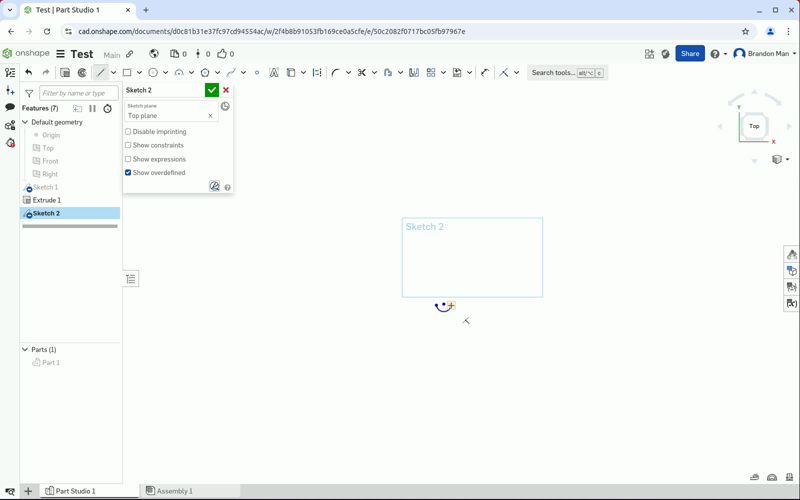
scroll(6)
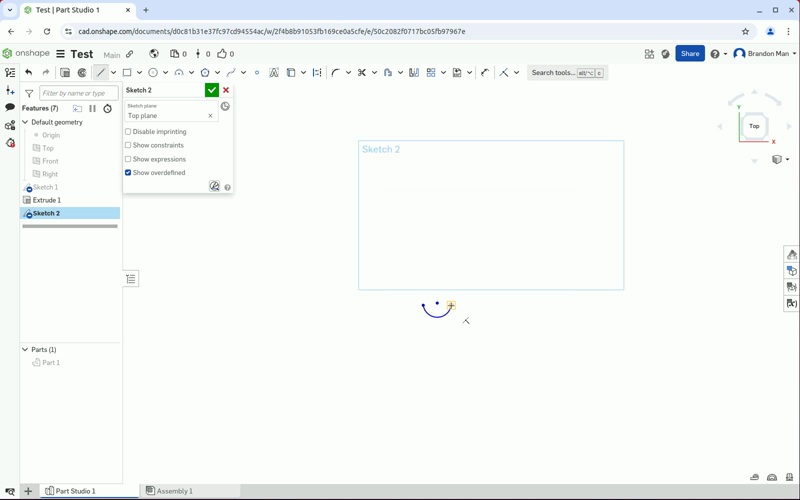
scroll(6)
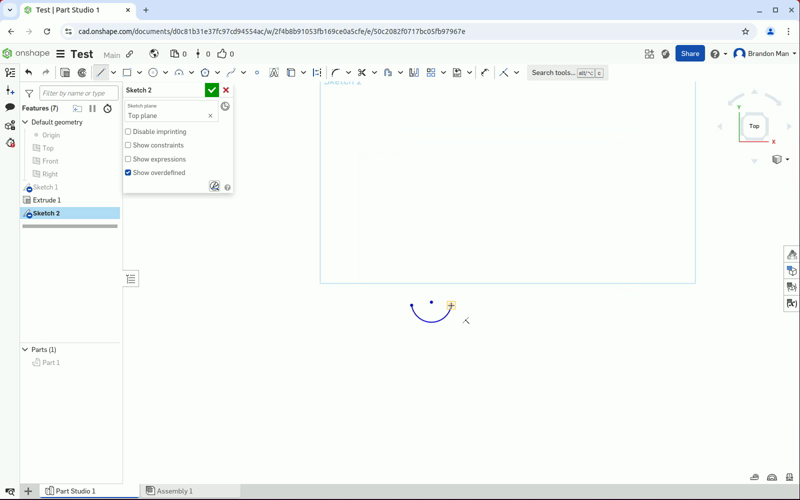
scroll(6)
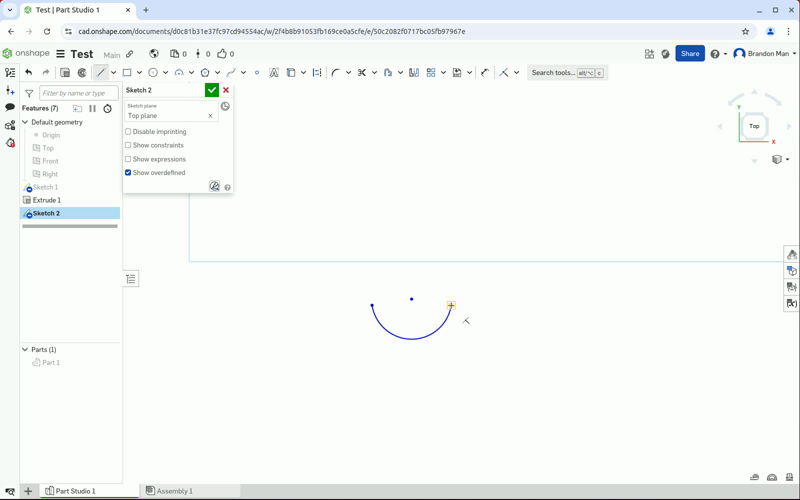
click(451, 305)
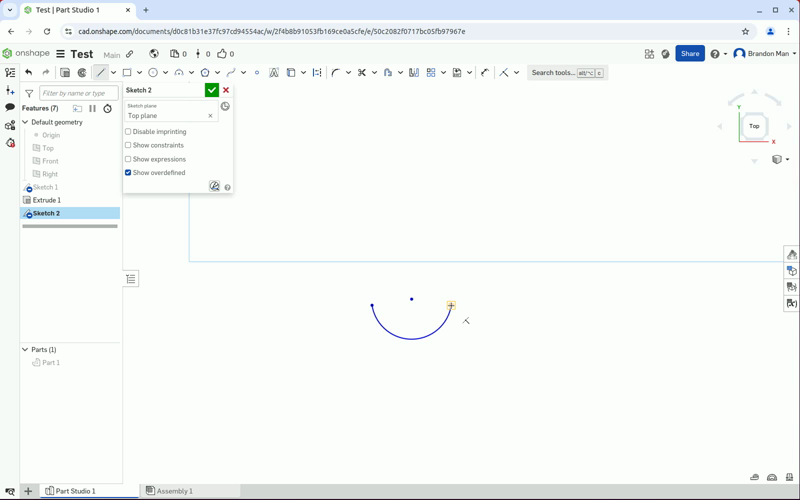
scroll(-6)
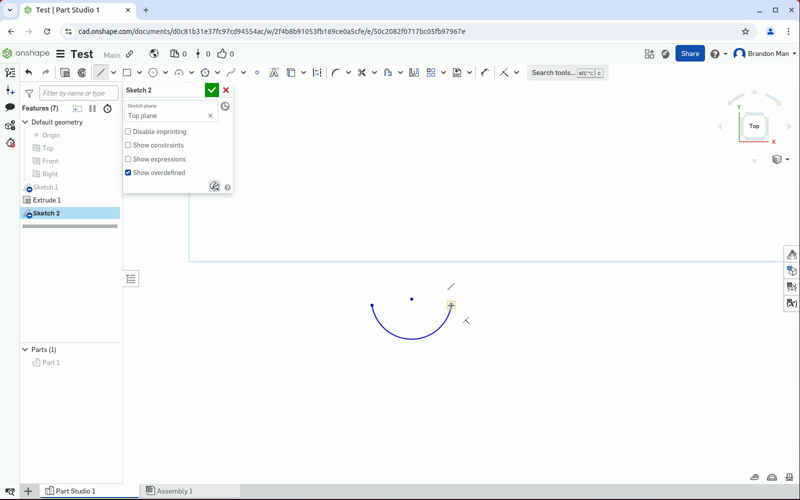
scroll(-6)
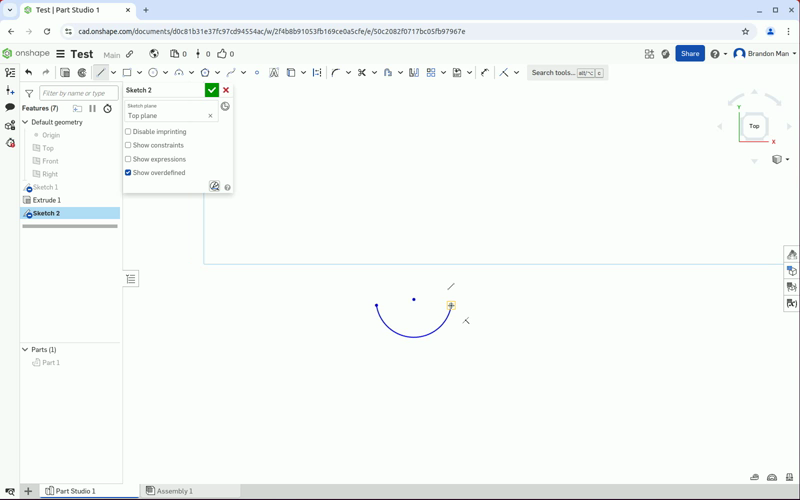
scroll(-6)
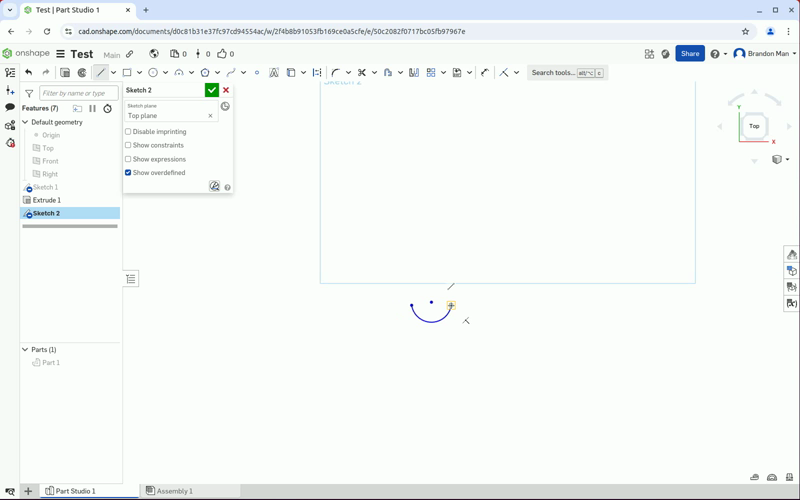
scroll(-6)
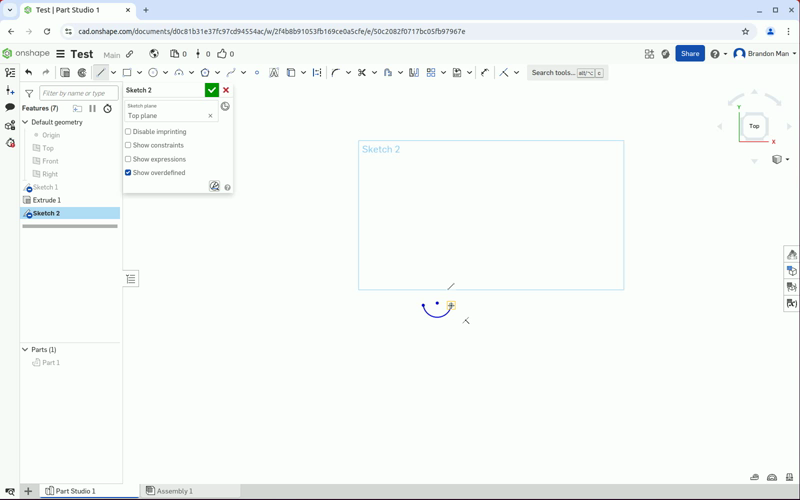
scroll(-6)
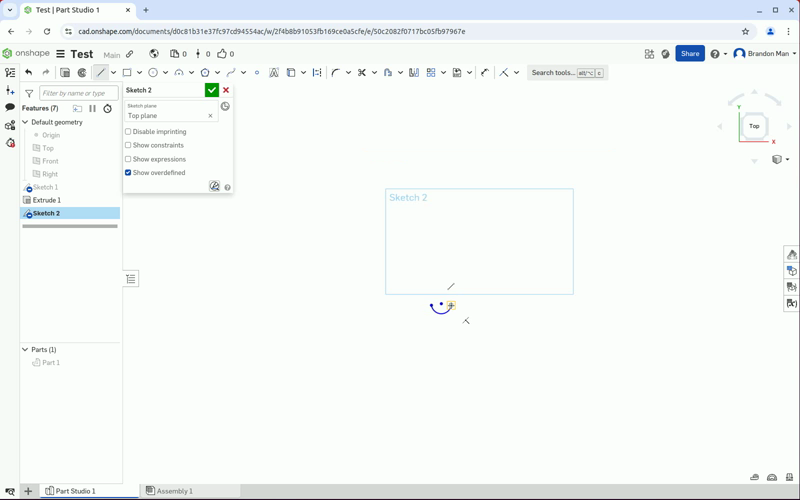
scroll(-6)
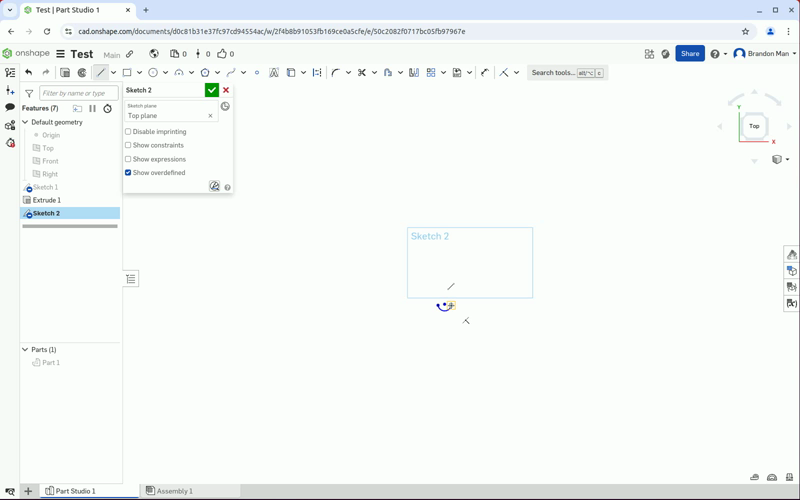
scroll(-6)
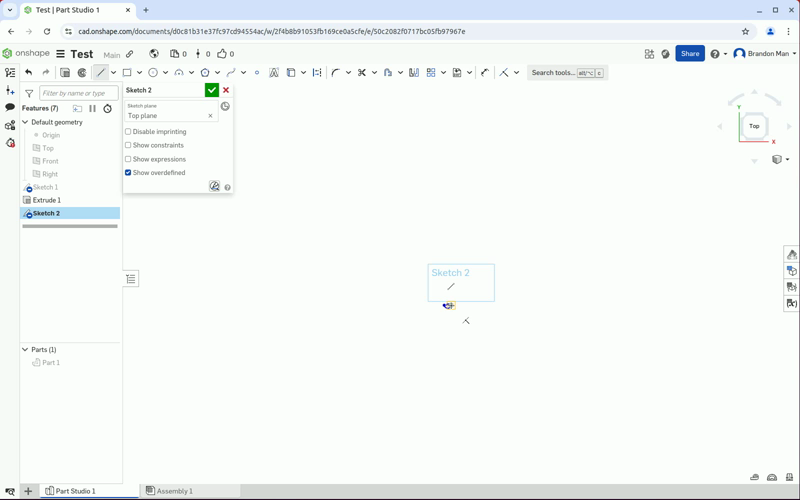
key_down(shift)
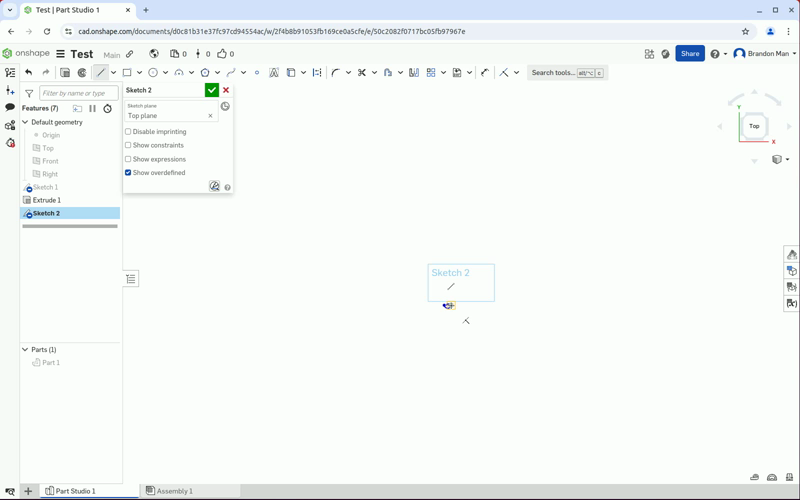
mouse_move(481, 305)
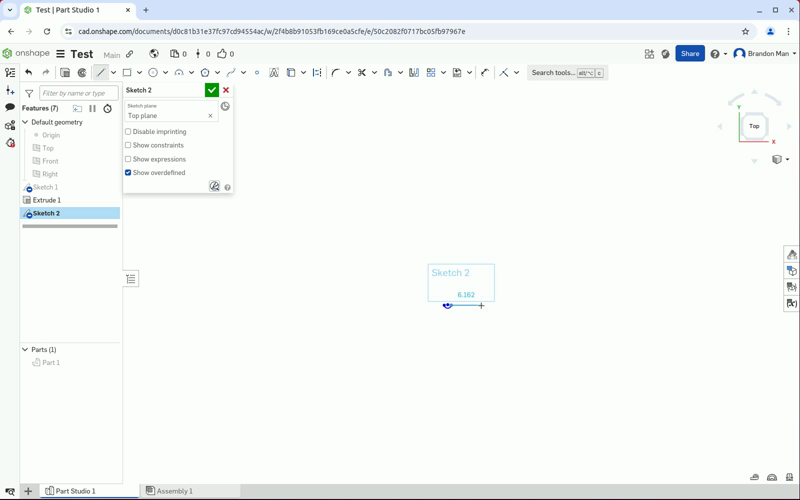
mouse_move(451, 259)
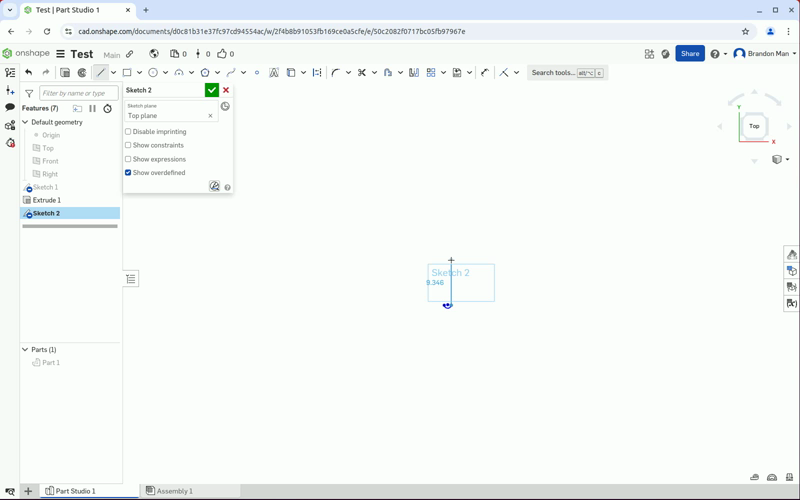
click(451, 259)
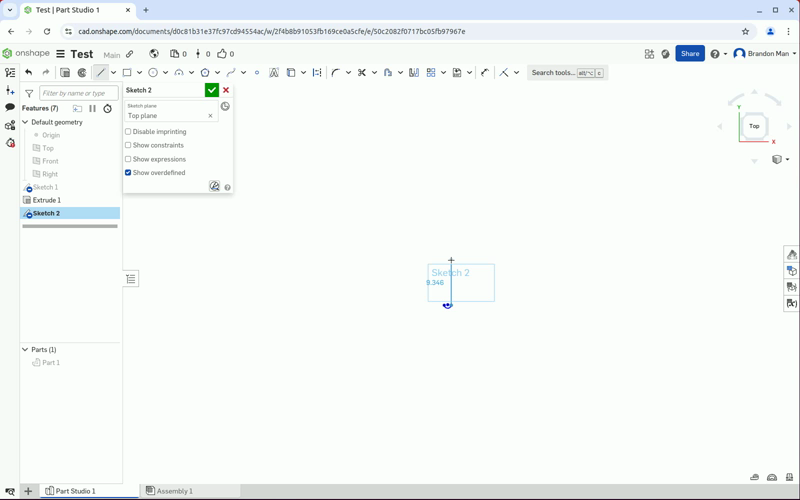
key_up(shift)
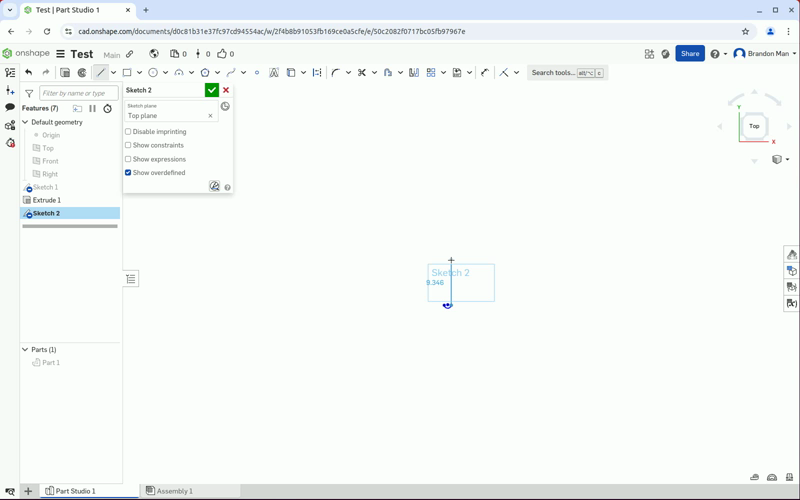
key(esc)
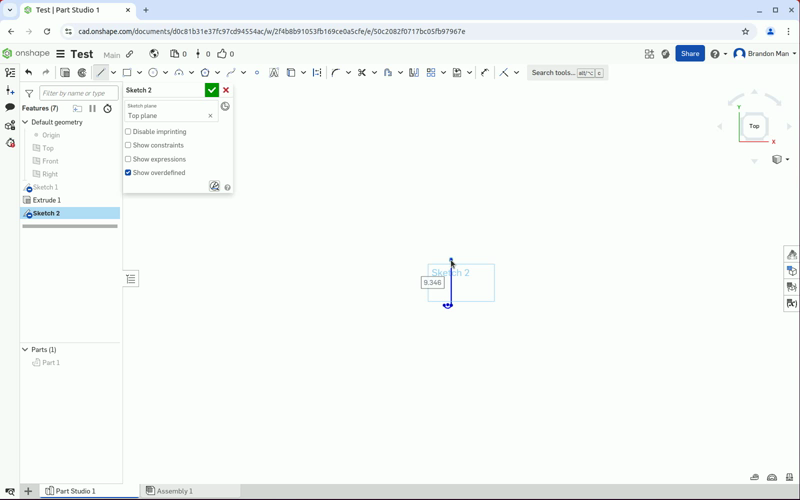
key(a)
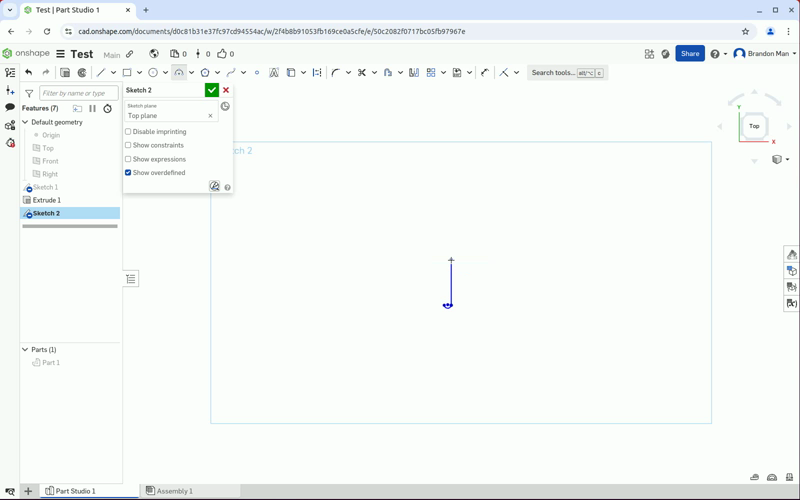
mouse_move(451, 259)
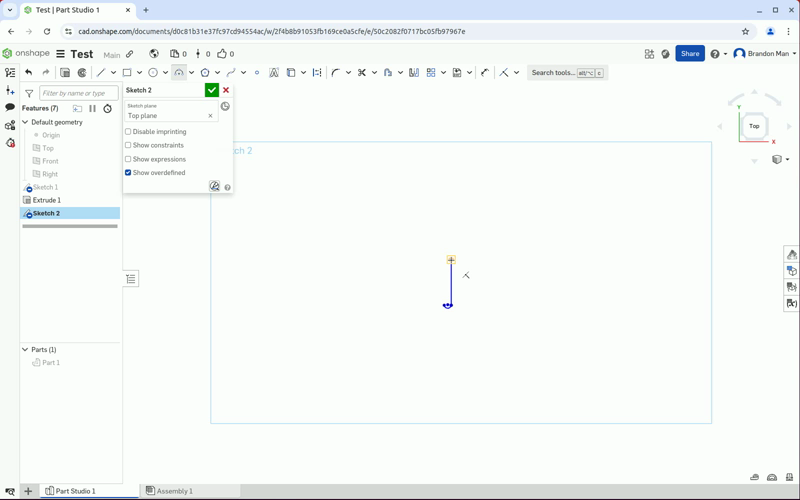
click(451, 259)
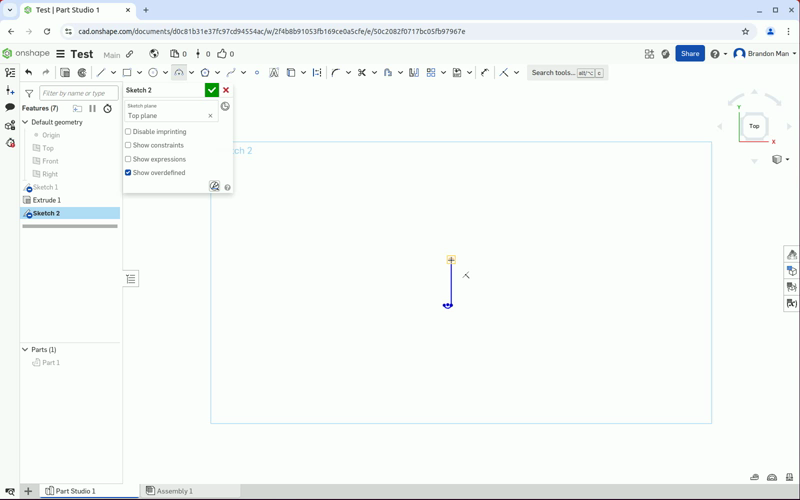
key_down(shift)
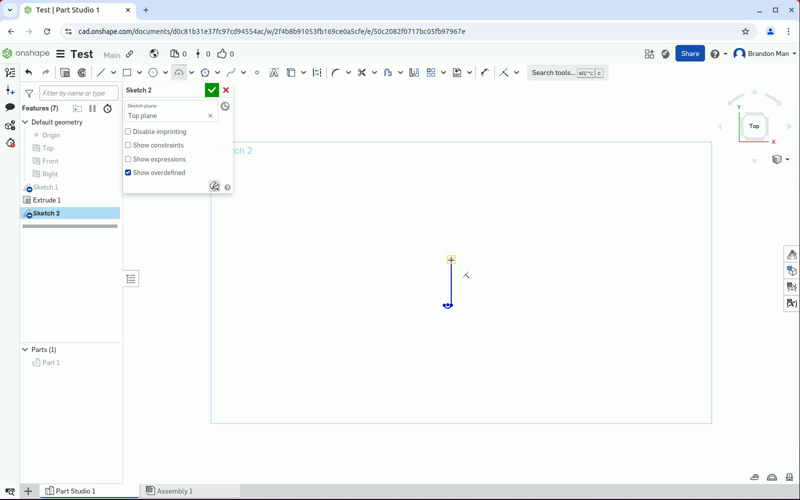
mouse_move(444, 259)
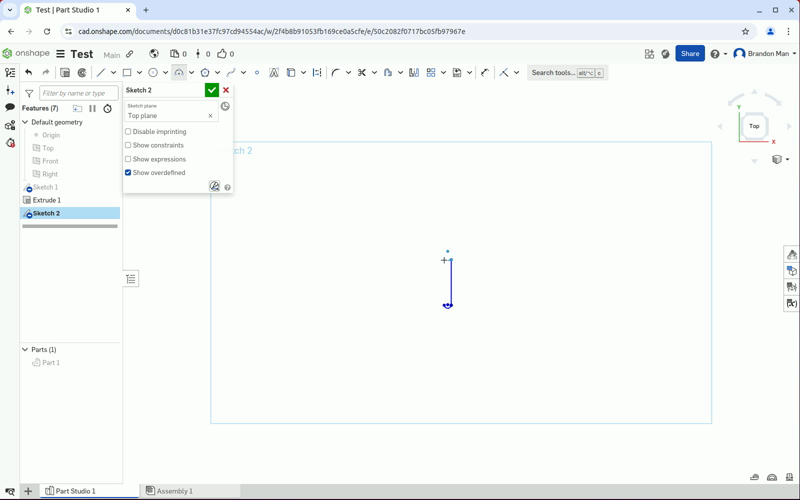
scroll(6)
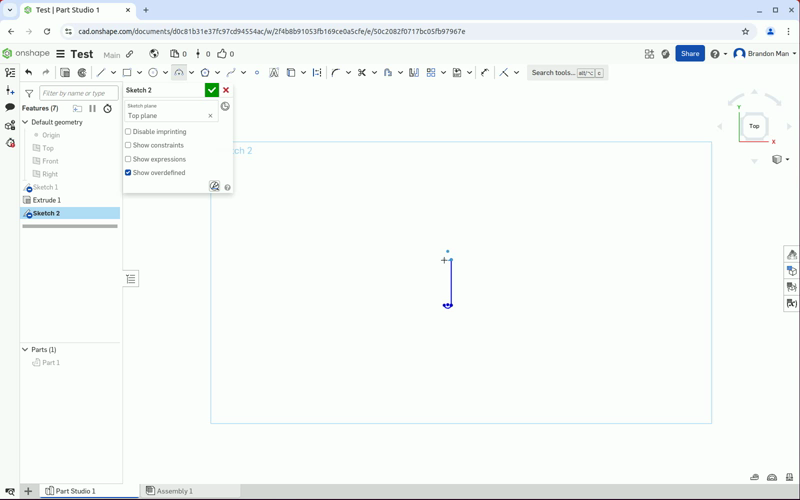
scroll(6)
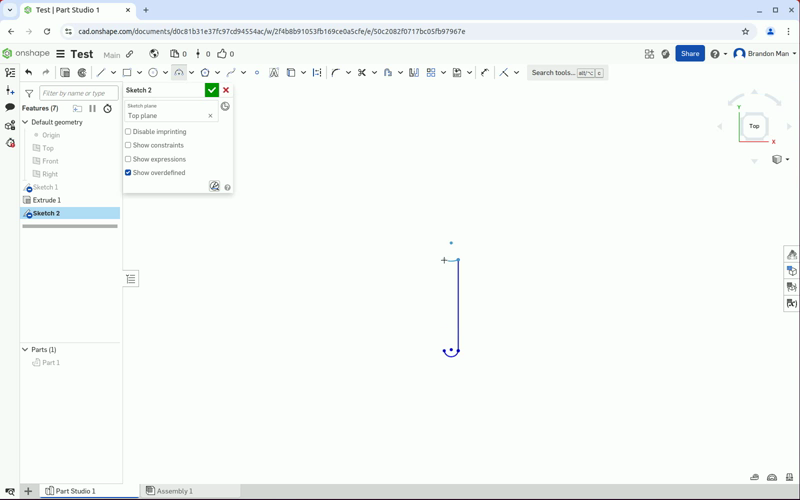
scroll(6)
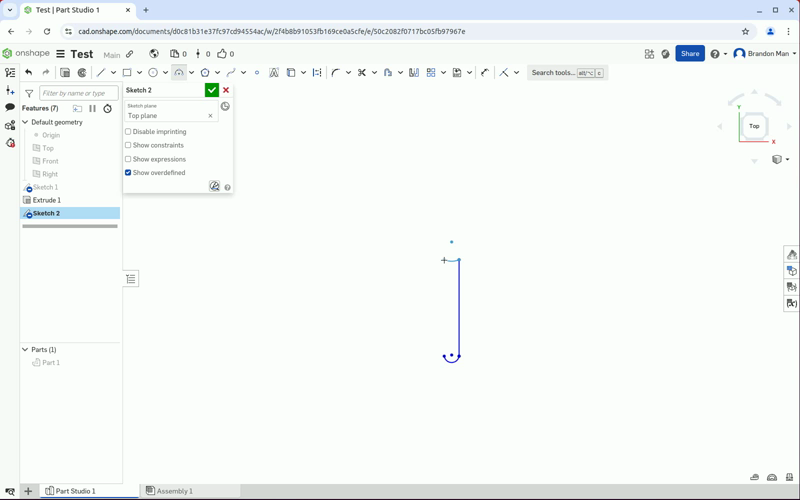
scroll(6)
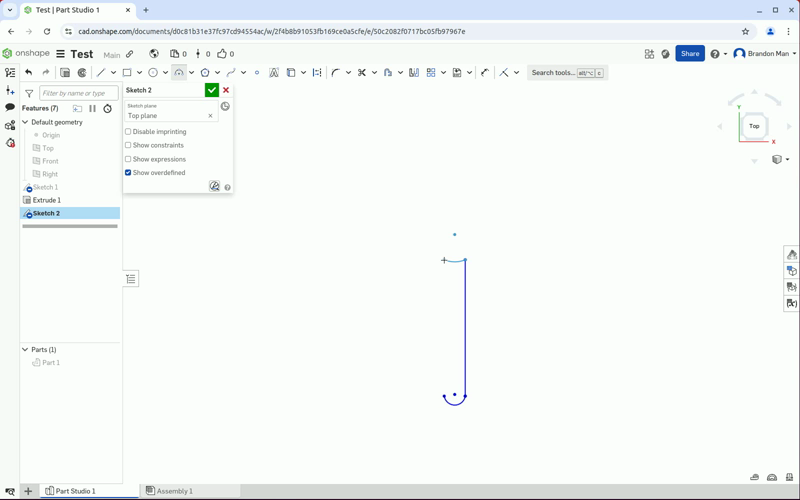
scroll(6)
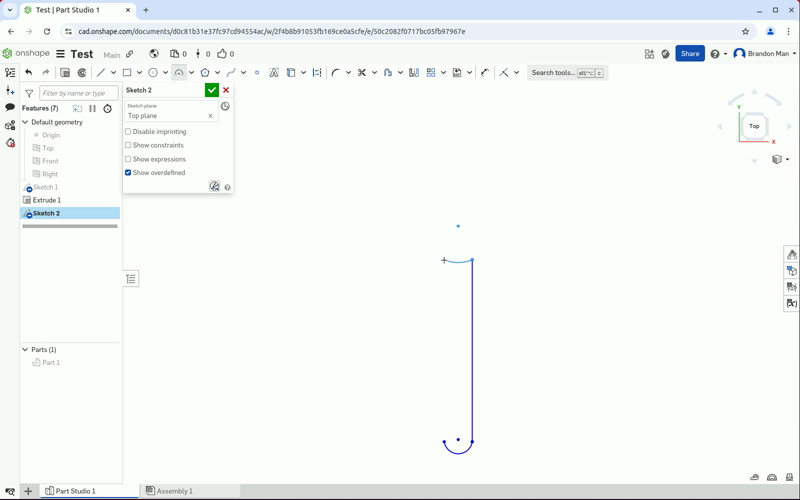
scroll(6)
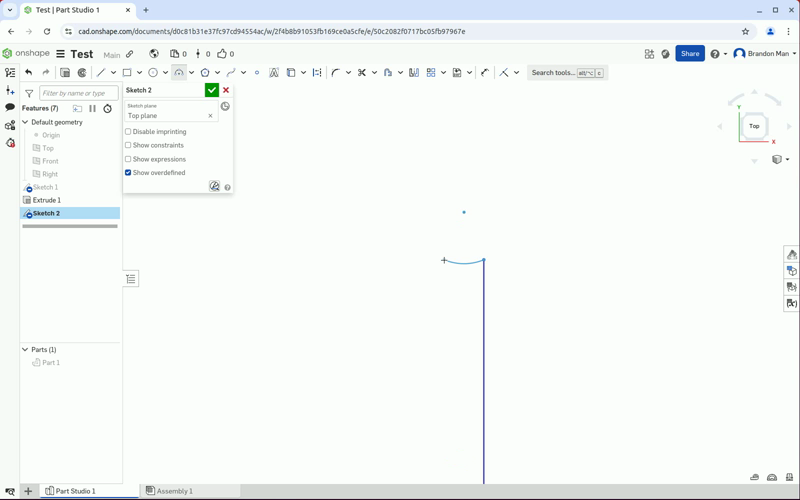
scroll(6)
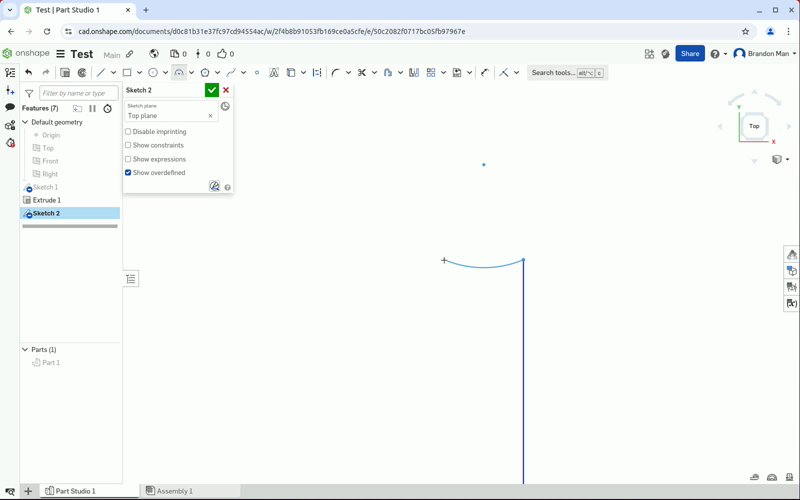
click(444, 259)
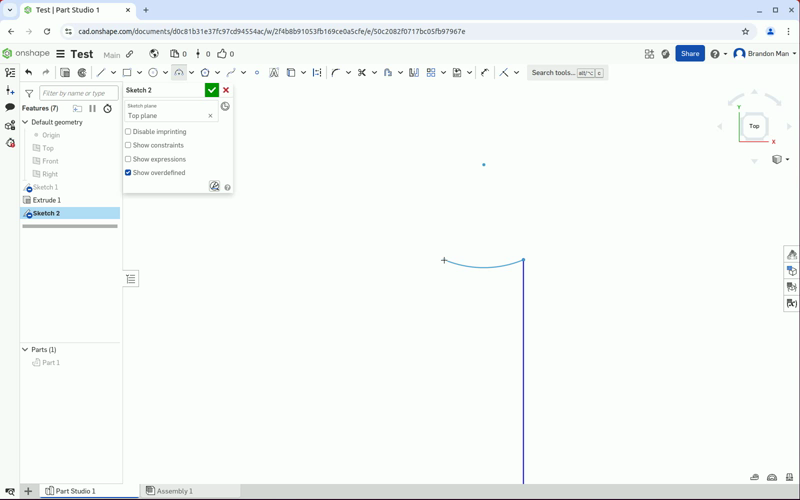
scroll(-6)
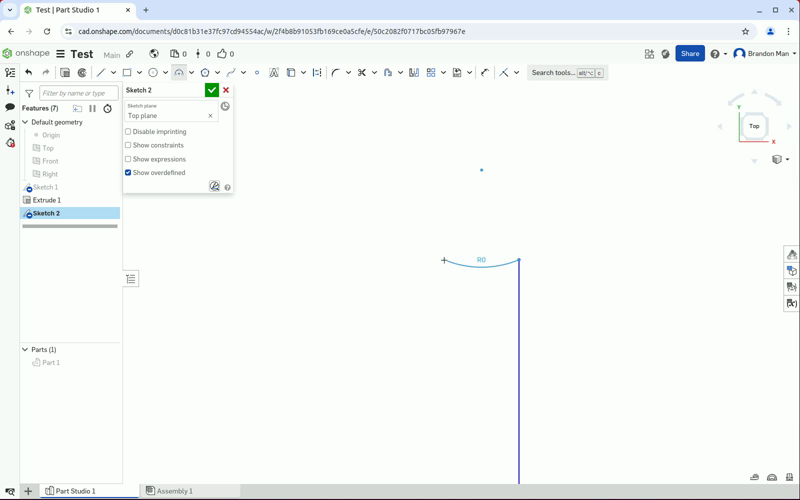
scroll(-6)
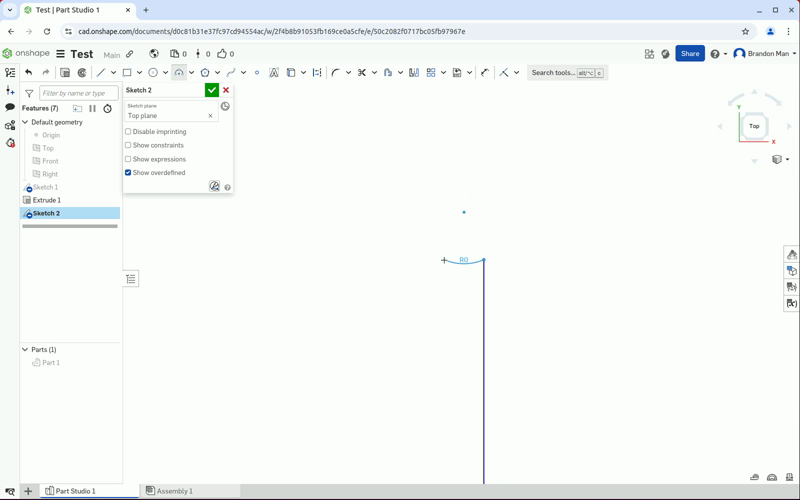
scroll(-6)
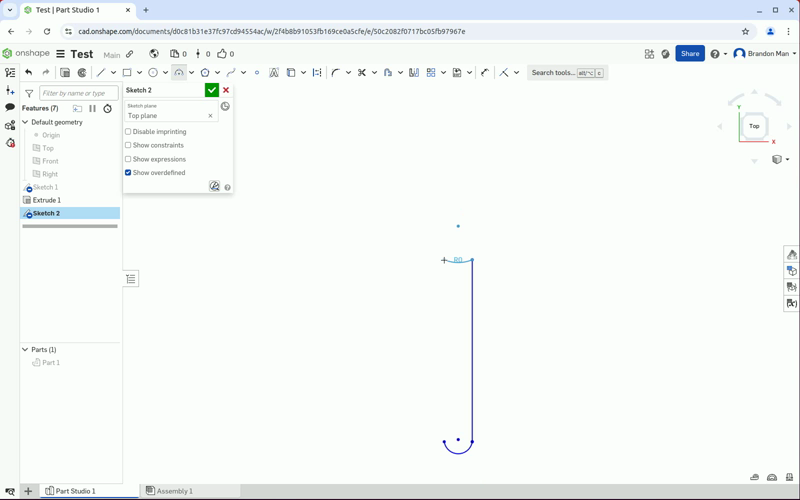
scroll(-6)
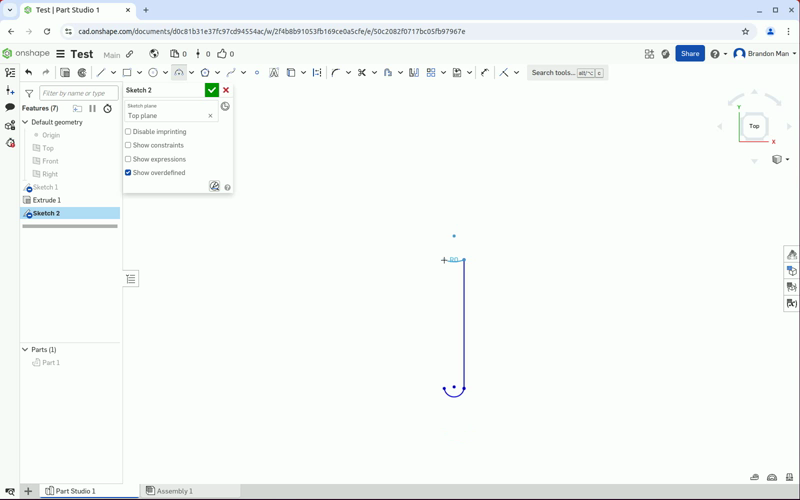
scroll(-6)
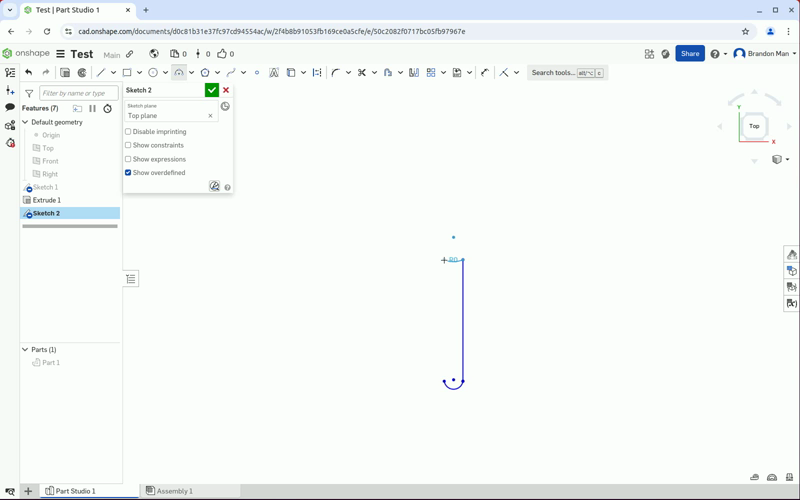
scroll(-6)
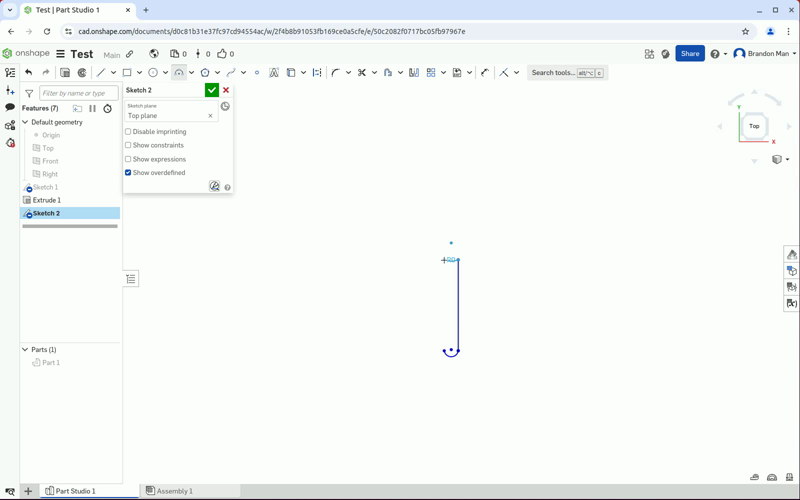
scroll(-6)
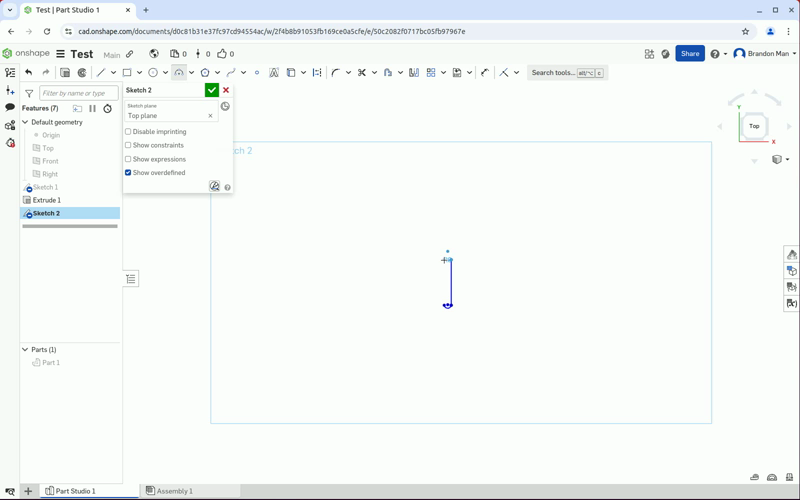
mouse_move(447, 256)
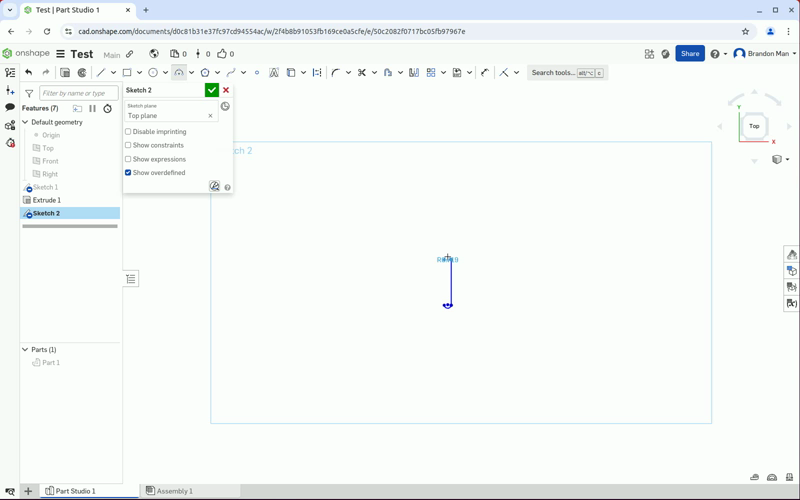
scroll(6)
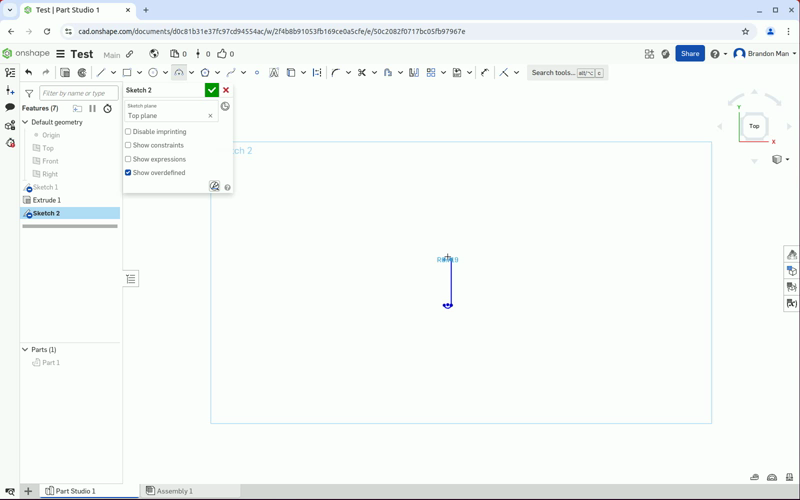
scroll(6)
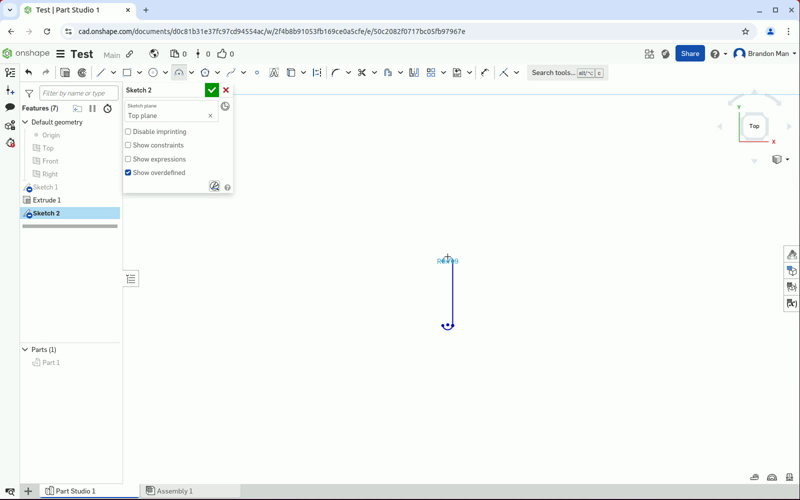
scroll(6)
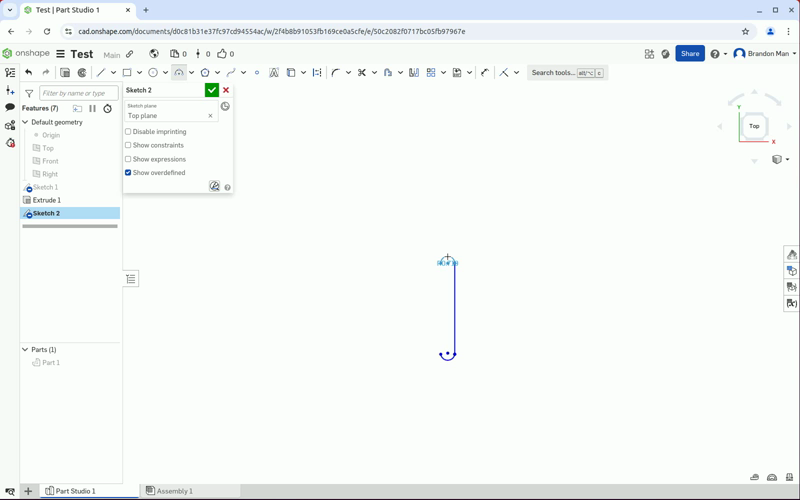
scroll(6)
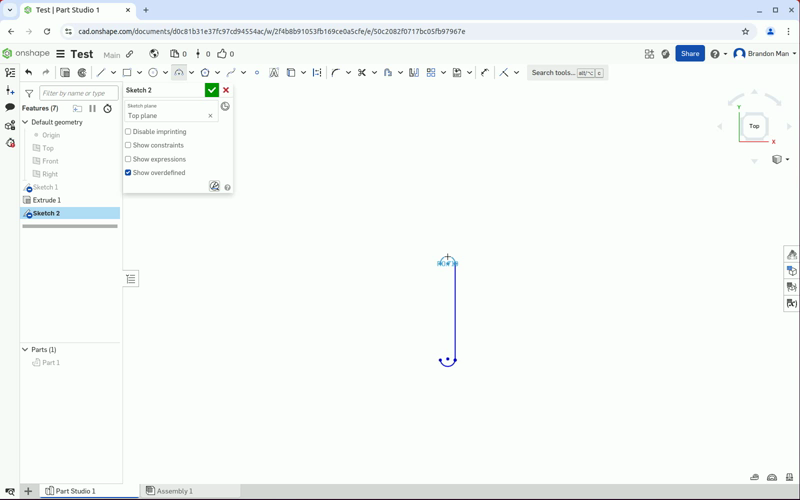
scroll(6)
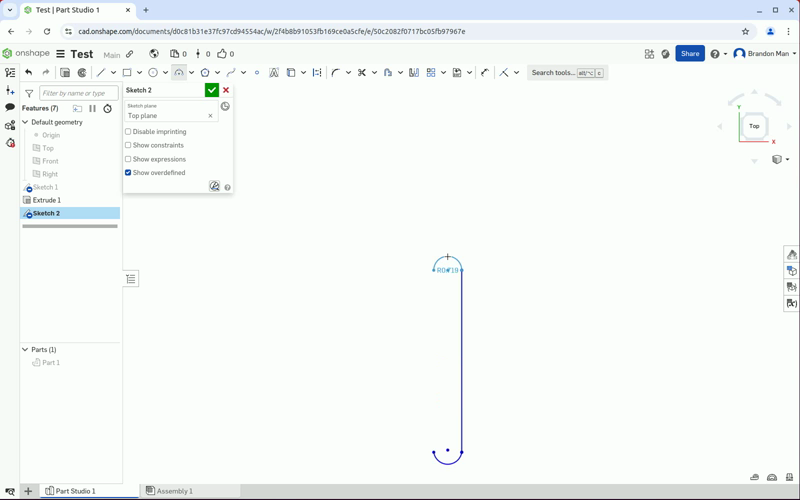
scroll(6)
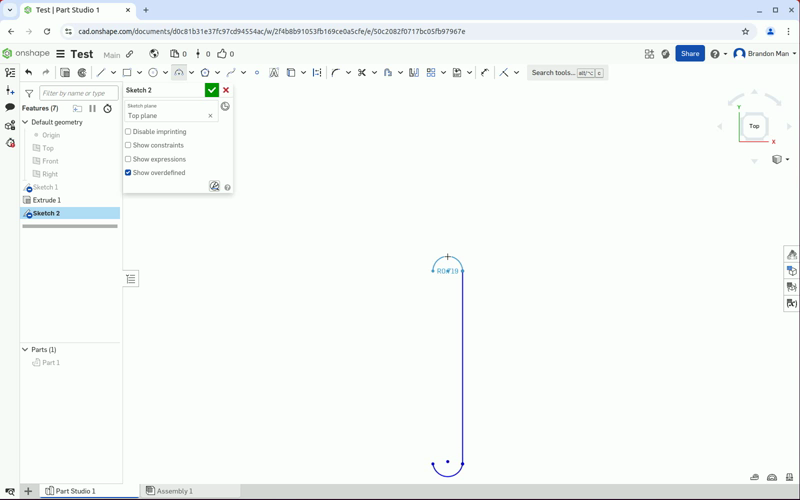
scroll(6)
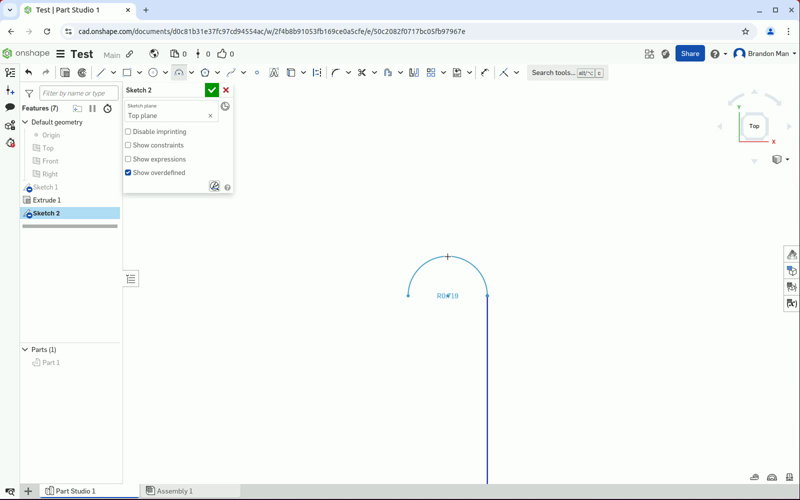
click(447, 256)
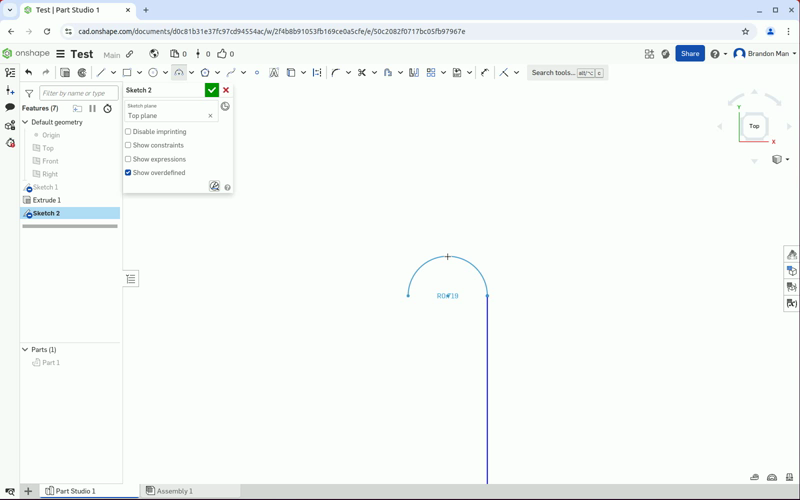
scroll(-6)
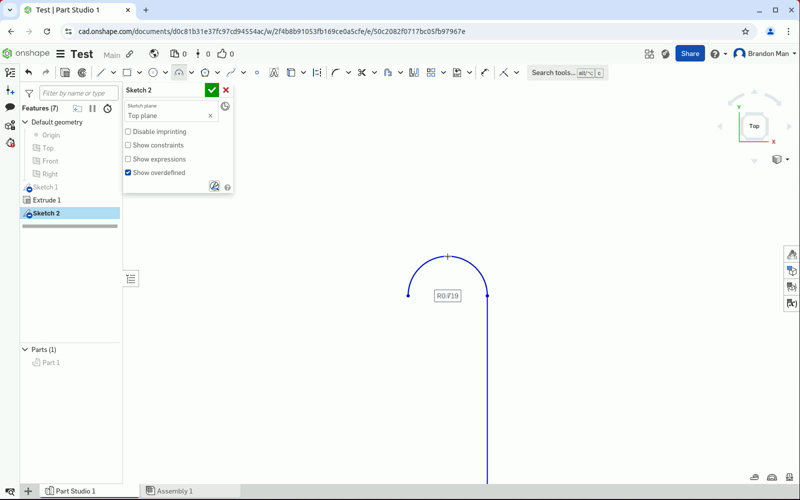
scroll(-6)
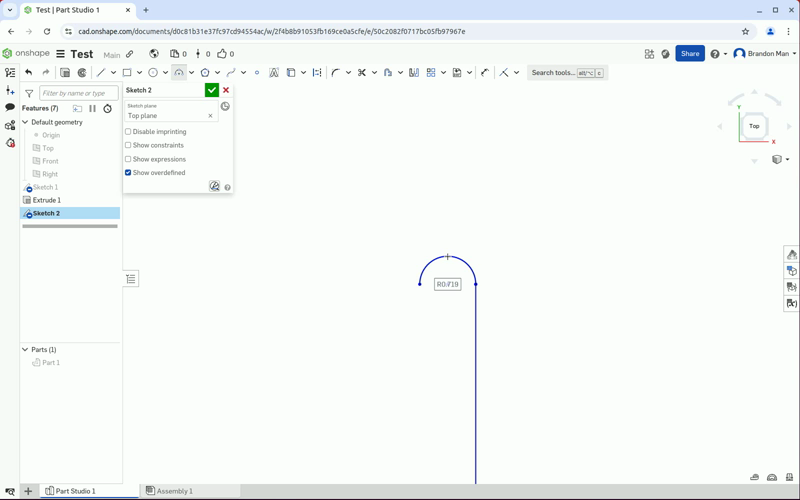
scroll(-6)
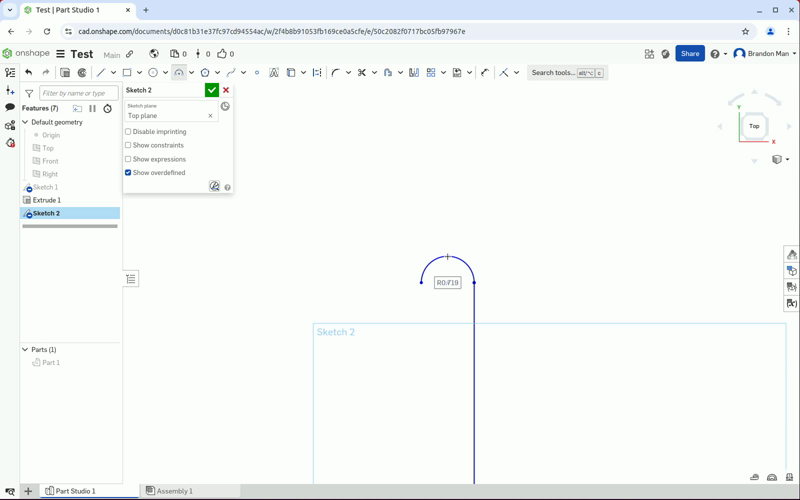
scroll(-6)
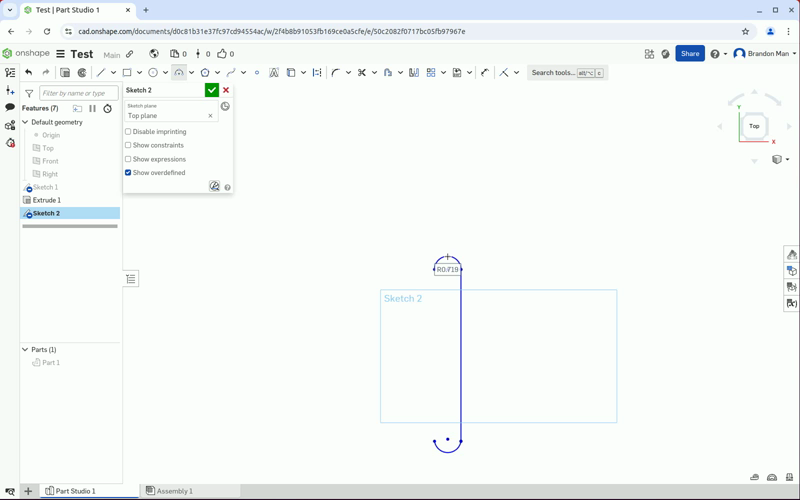
scroll(-6)
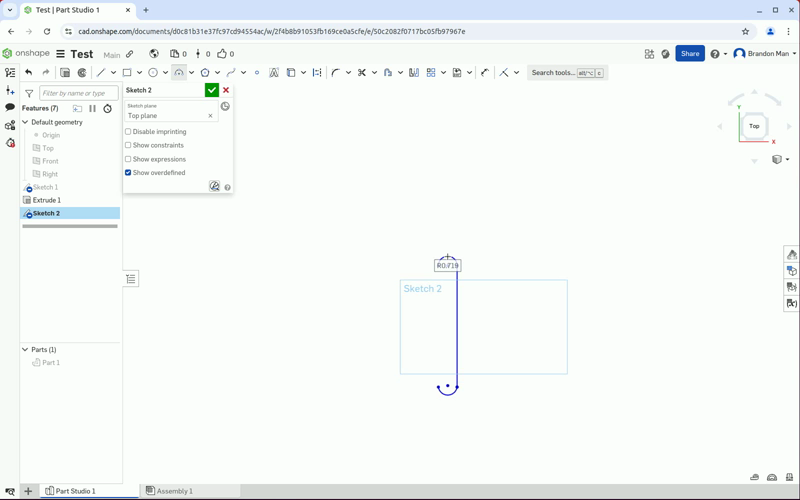
scroll(-6)
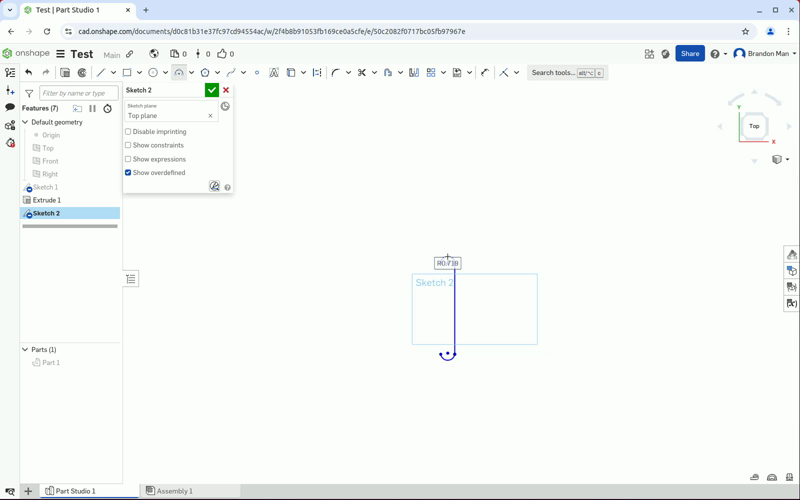
scroll(-6)
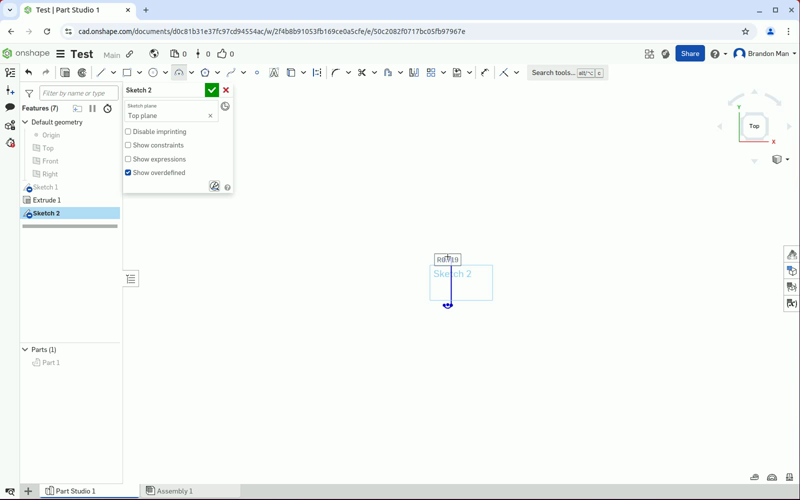
key_up(shift)
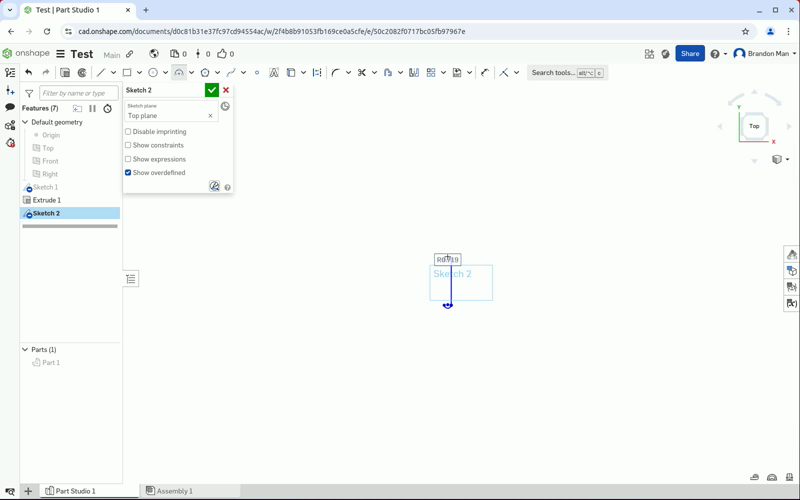
key(esc)
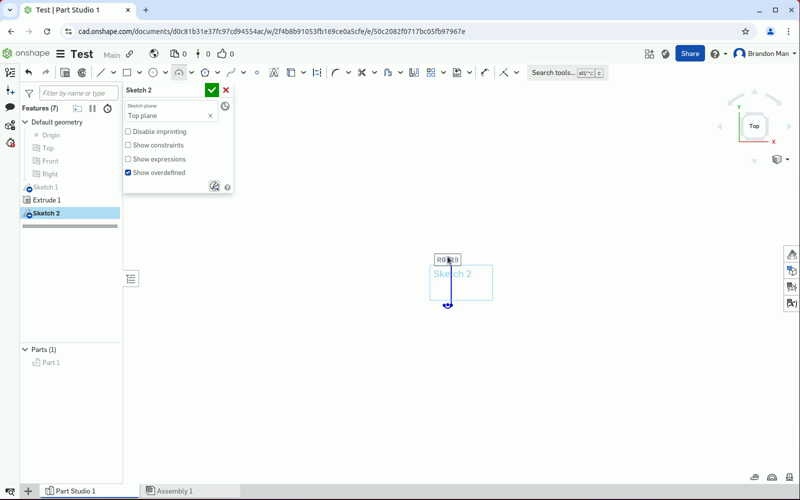
key(l)
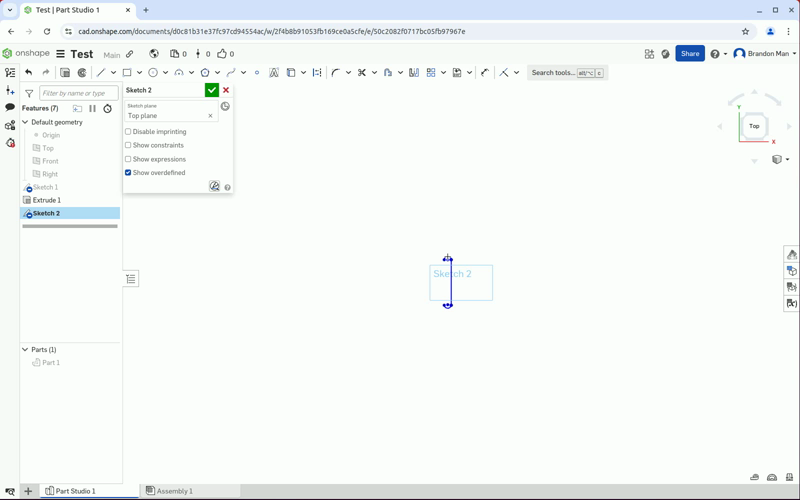
mouse_move(444, 259)
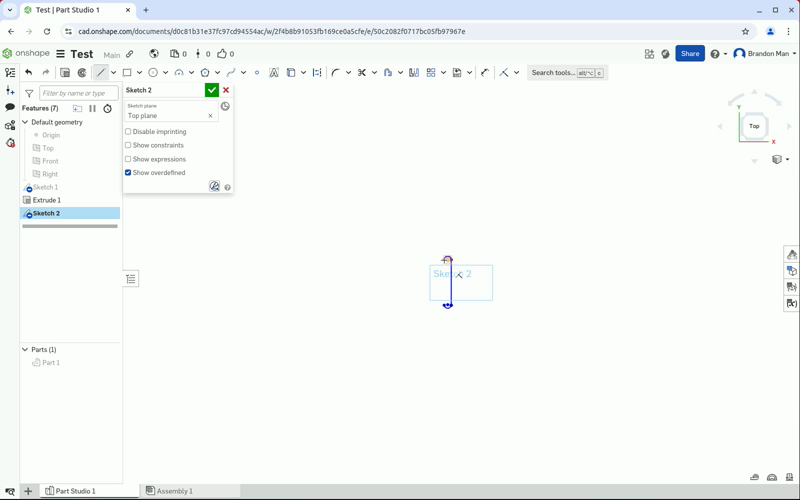
scroll(6)
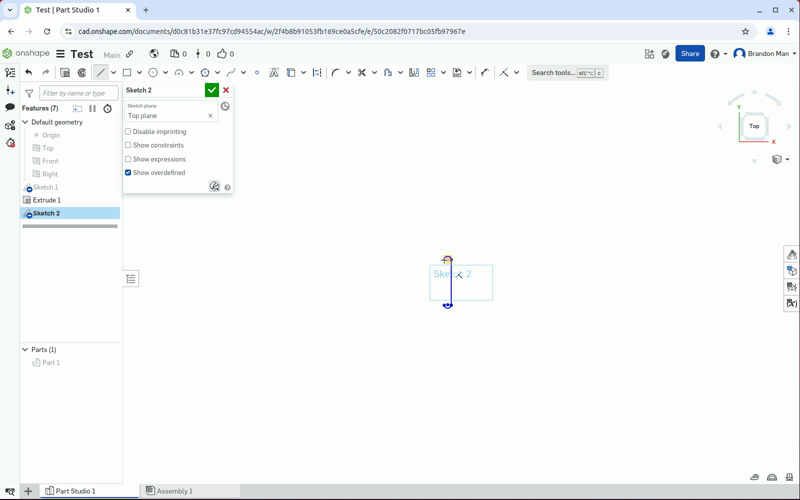
scroll(6)
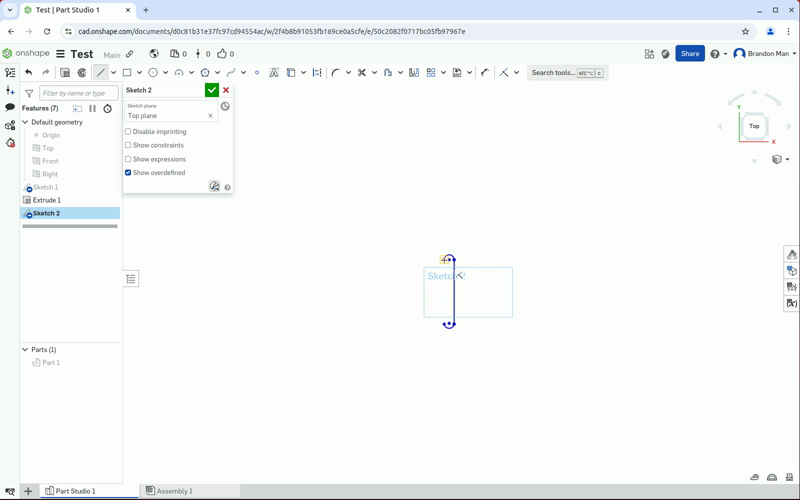
scroll(6)
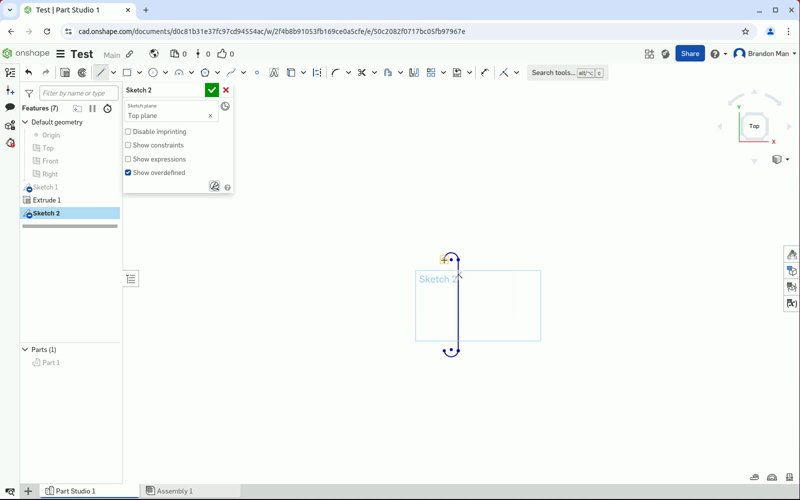
scroll(6)
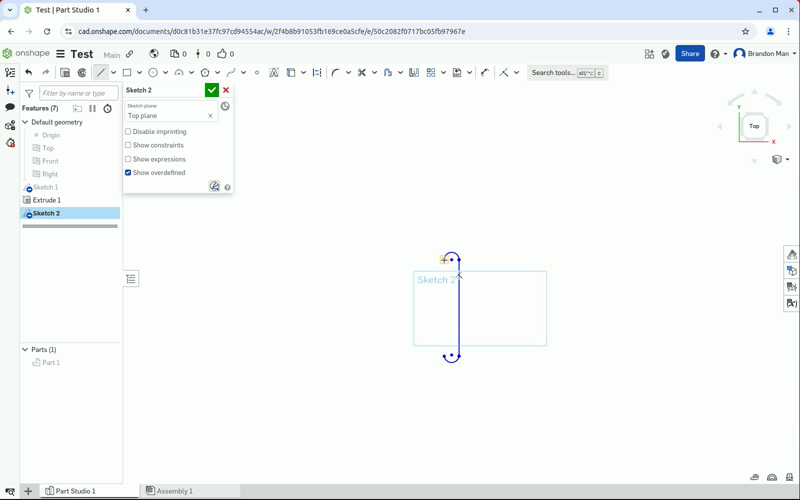
scroll(6)
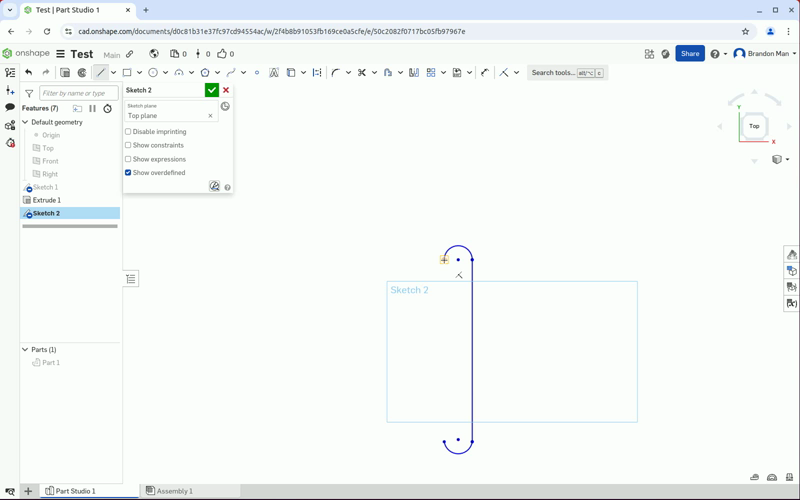
scroll(6)
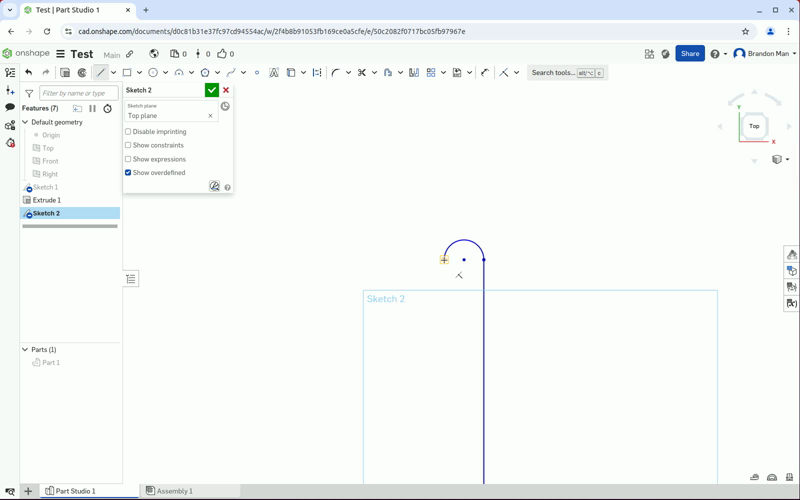
scroll(6)
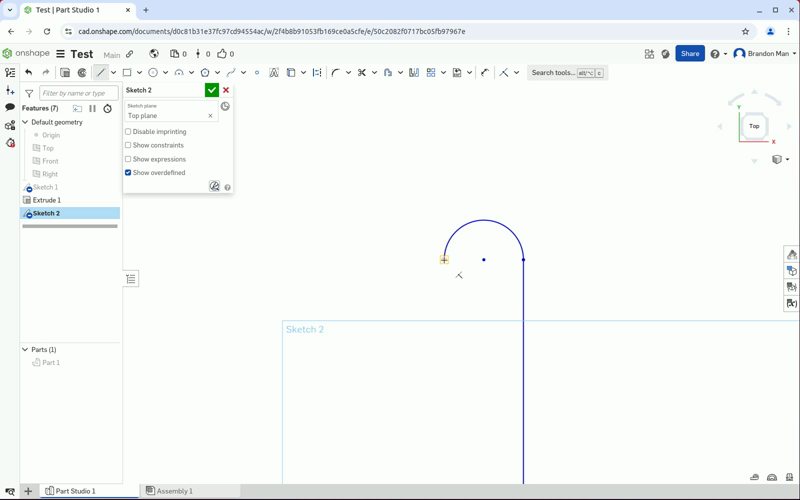
click(444, 259)
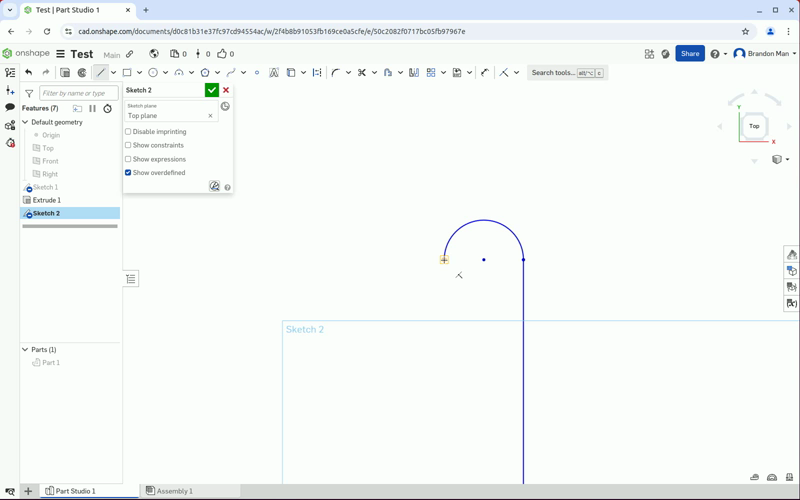
scroll(-6)
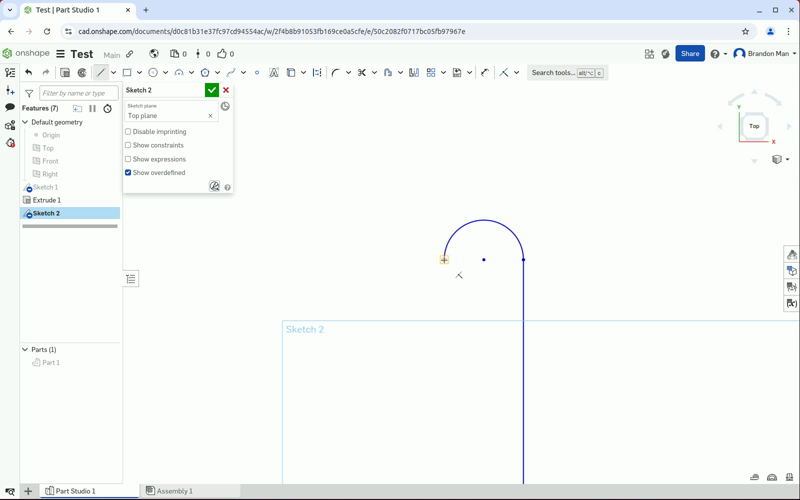
scroll(-6)
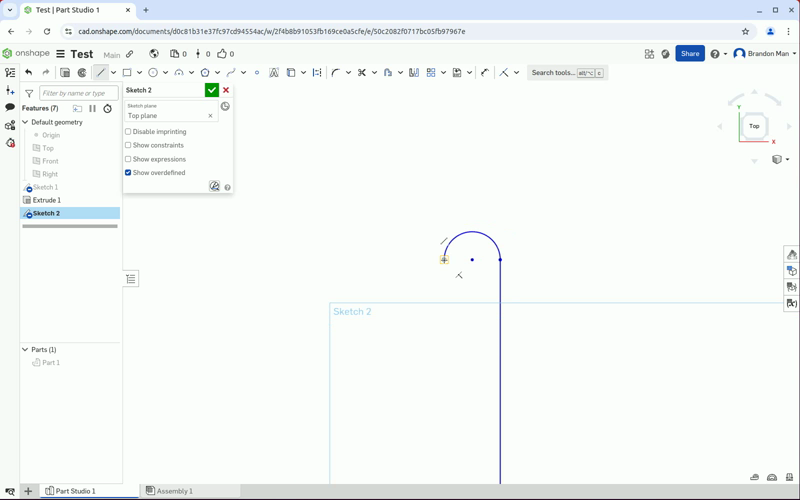
scroll(-6)
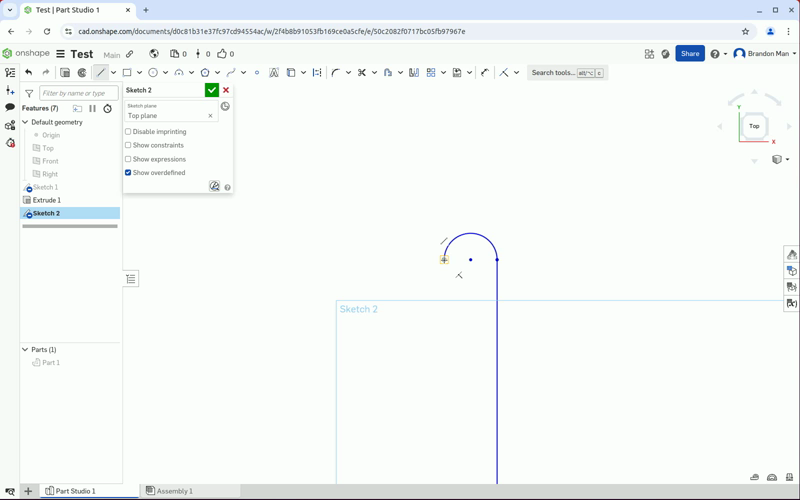
scroll(-6)
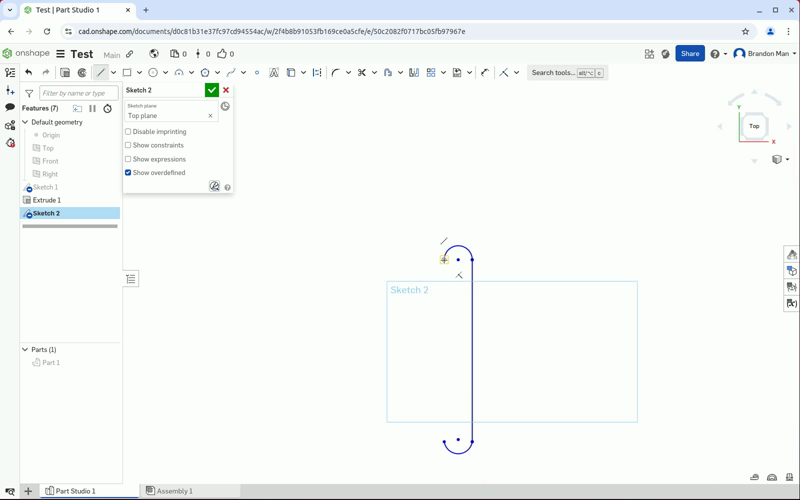
scroll(-6)
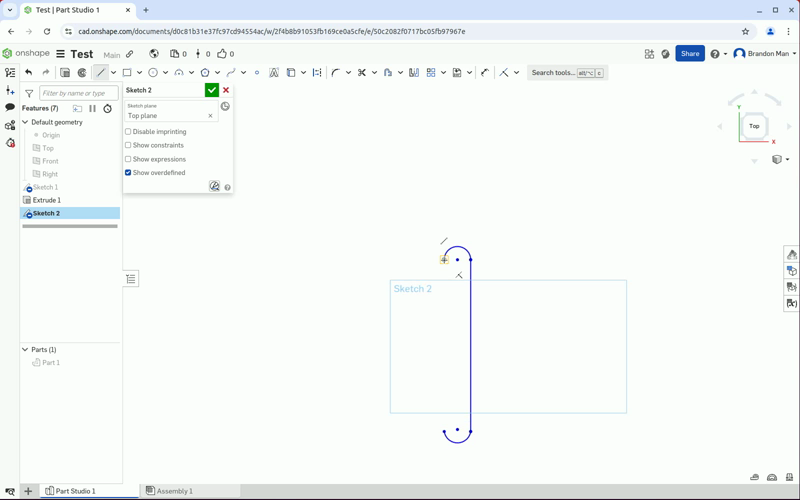
scroll(-6)
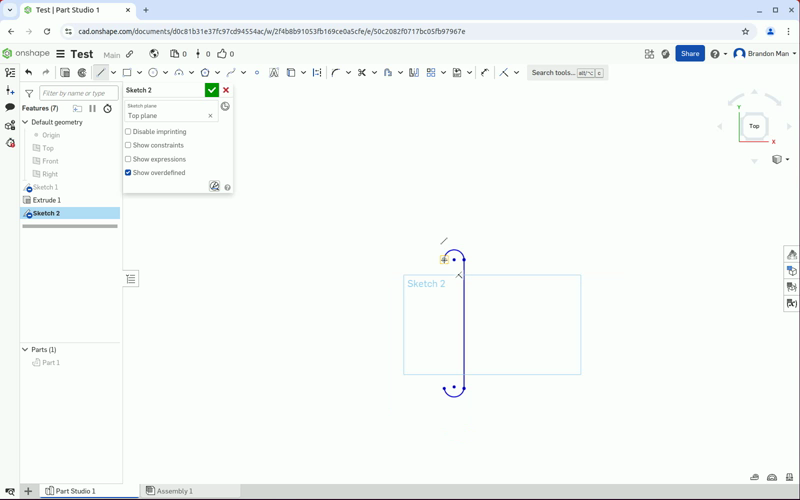
scroll(-6)
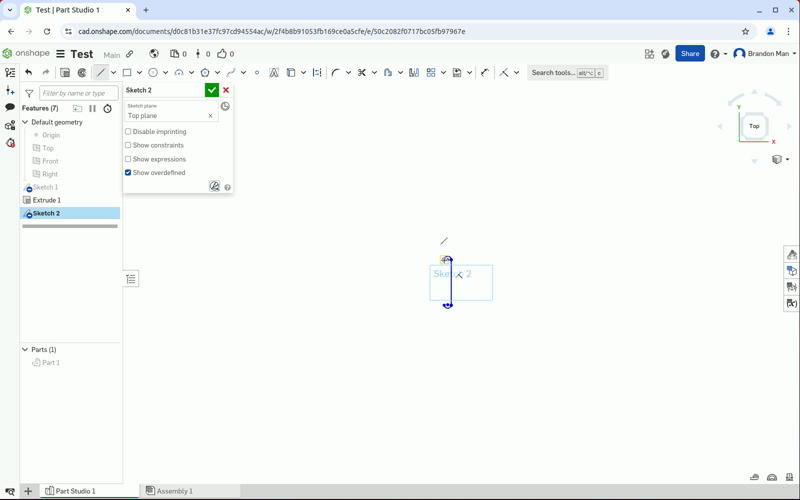
mouse_move(474, 259)
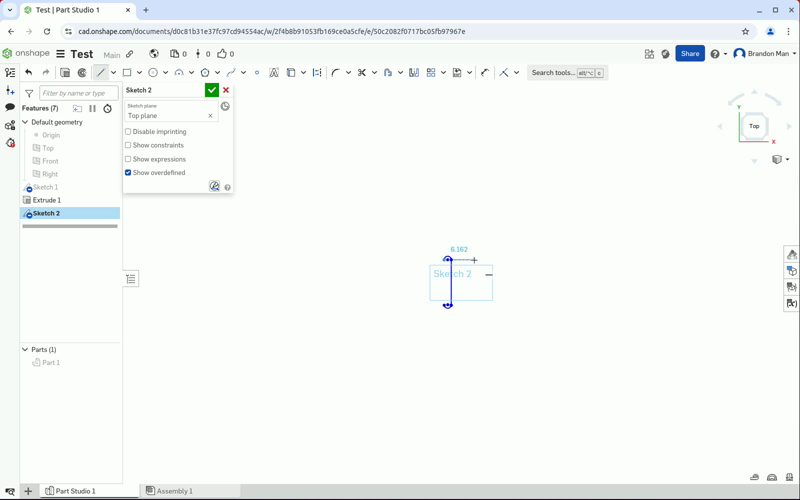
key_down(shift)
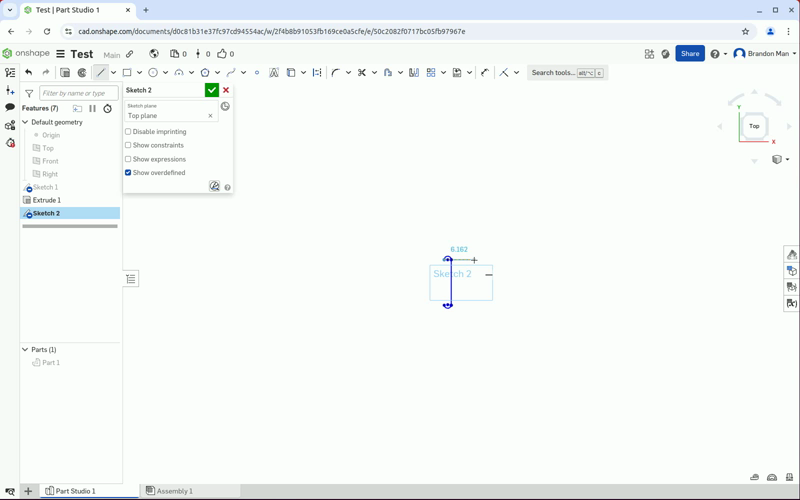
mouse_move(444, 305)
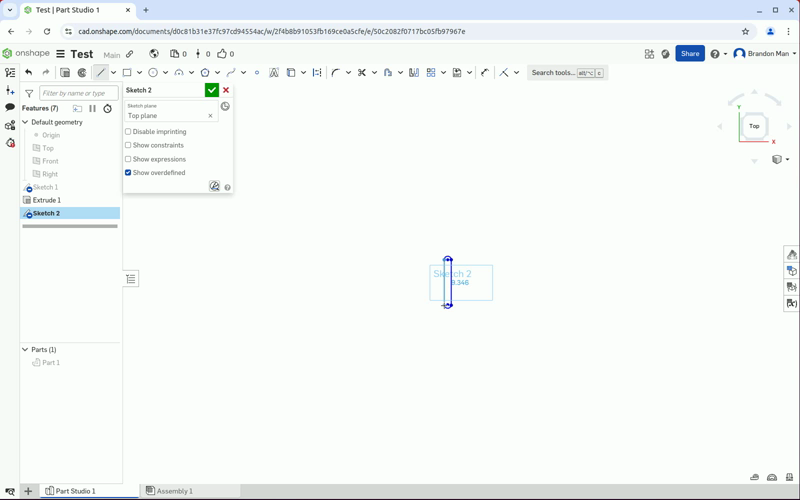
scroll(6)
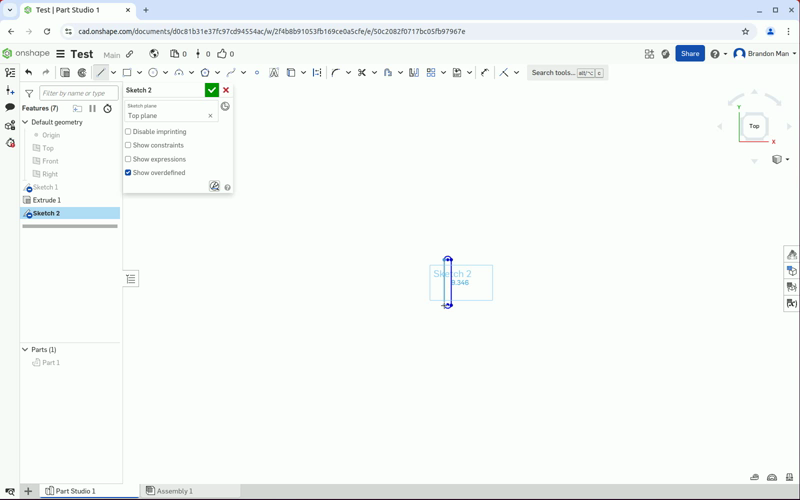
scroll(6)
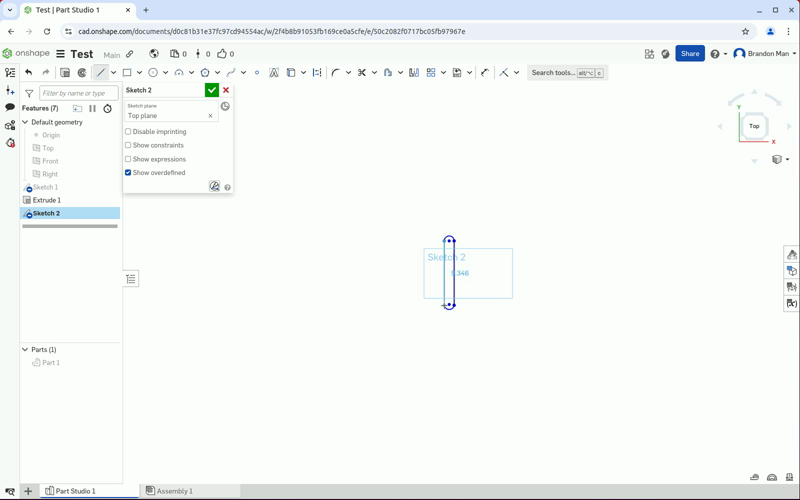
scroll(6)
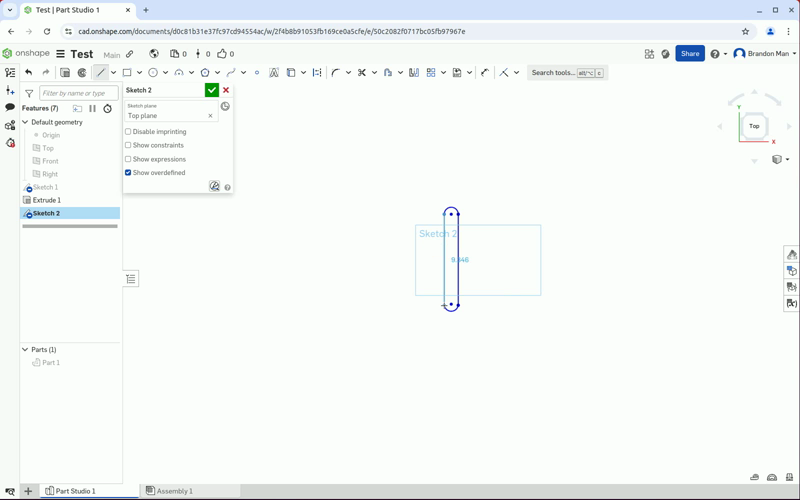
scroll(6)
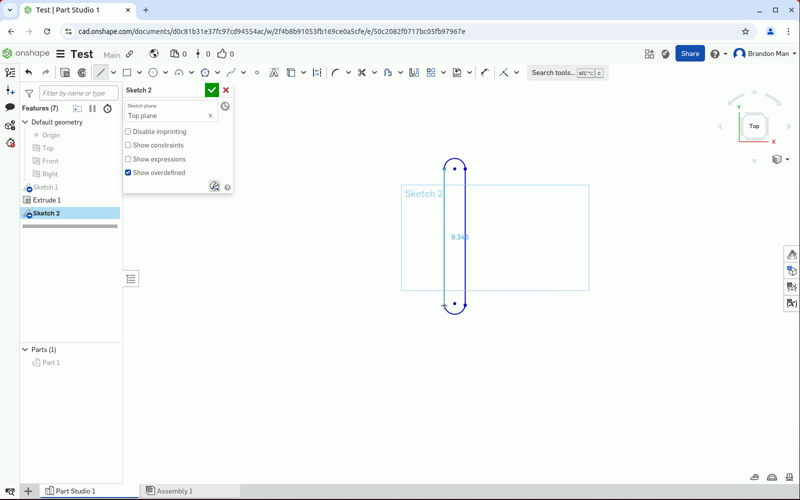
scroll(6)
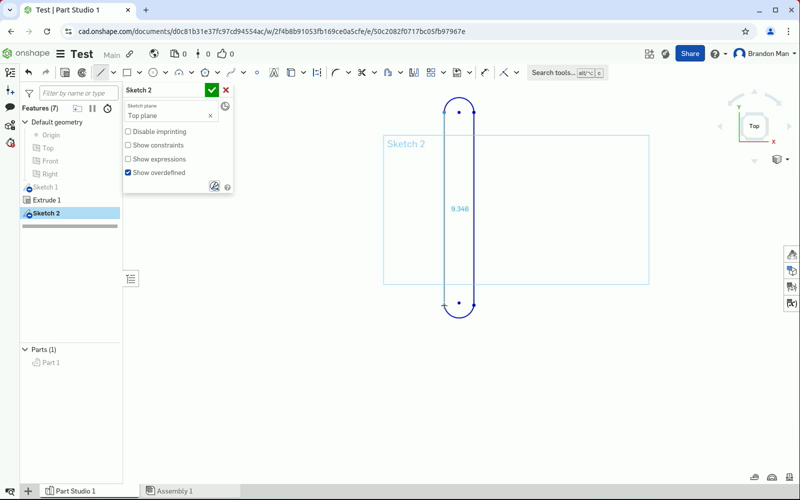
scroll(6)
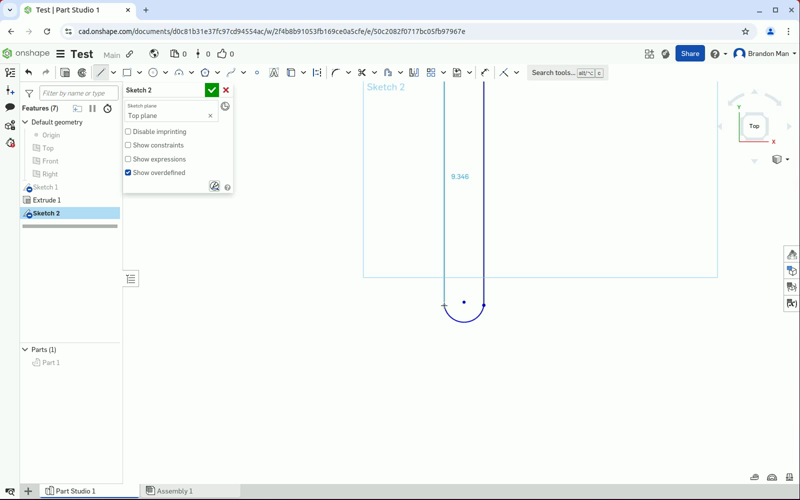
scroll(6)
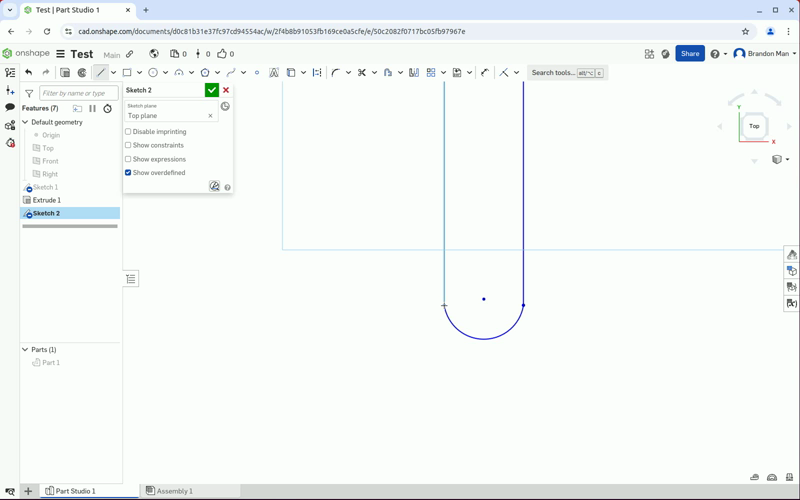
key_up(shift)
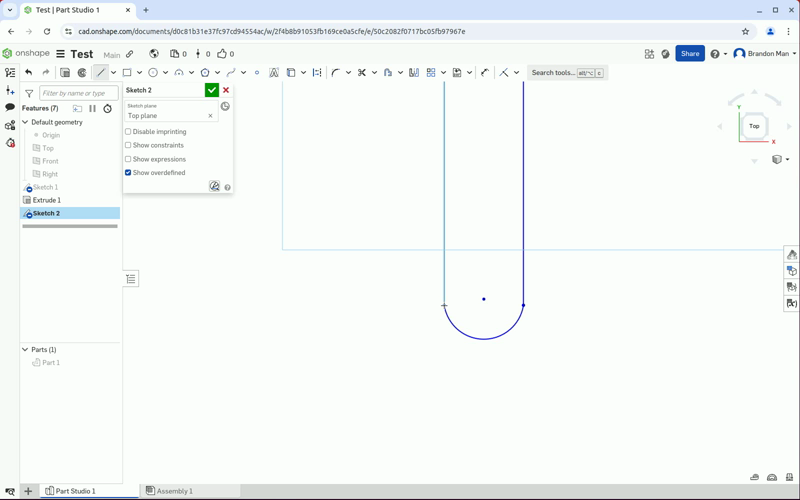
click(444, 305)
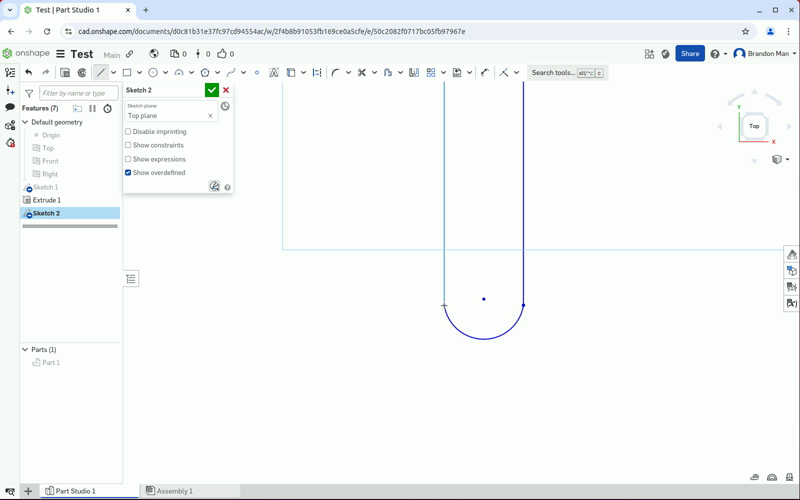
scroll(-6)
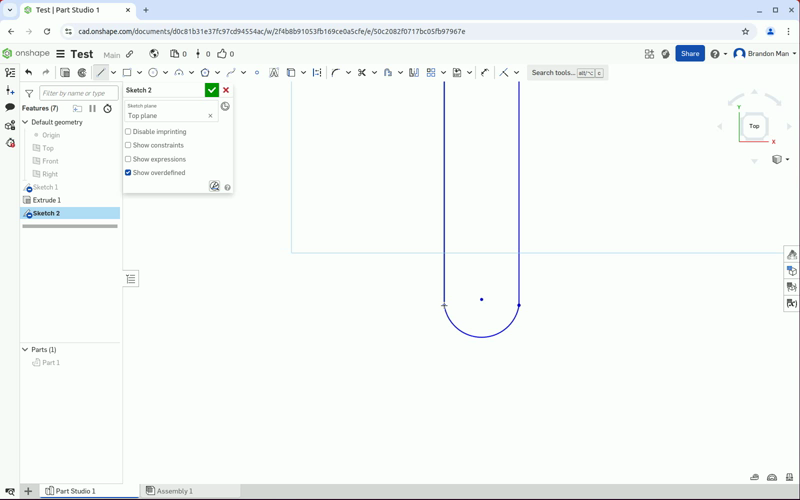
scroll(-6)
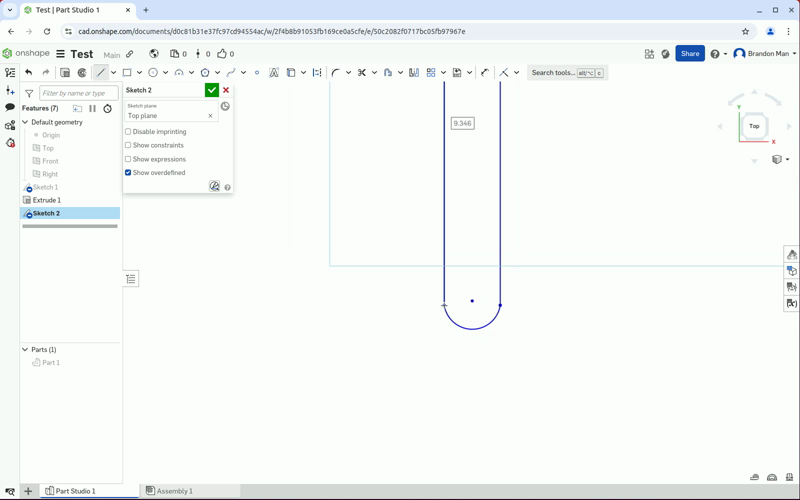
scroll(-6)
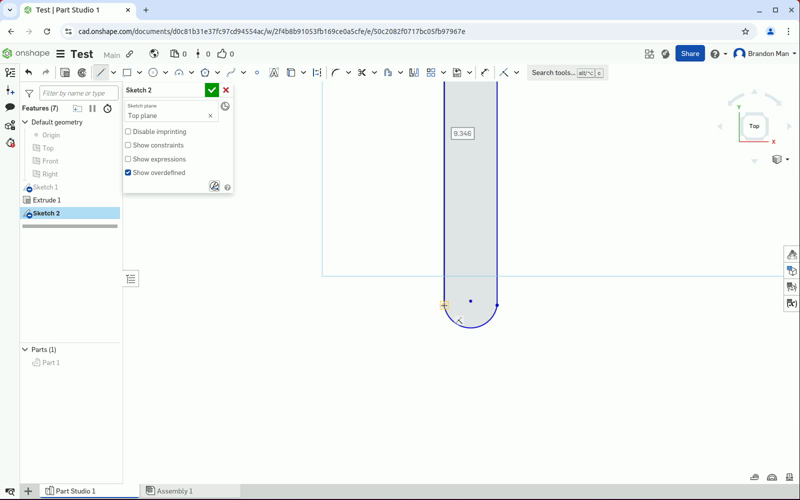
scroll(-6)
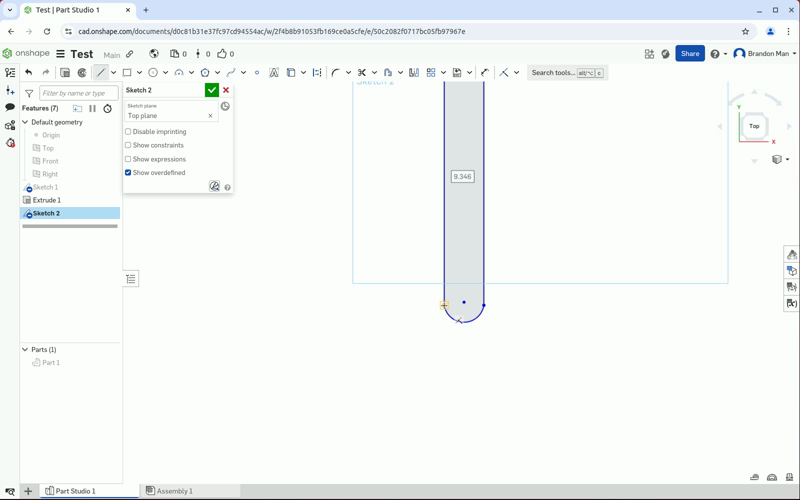
scroll(-6)
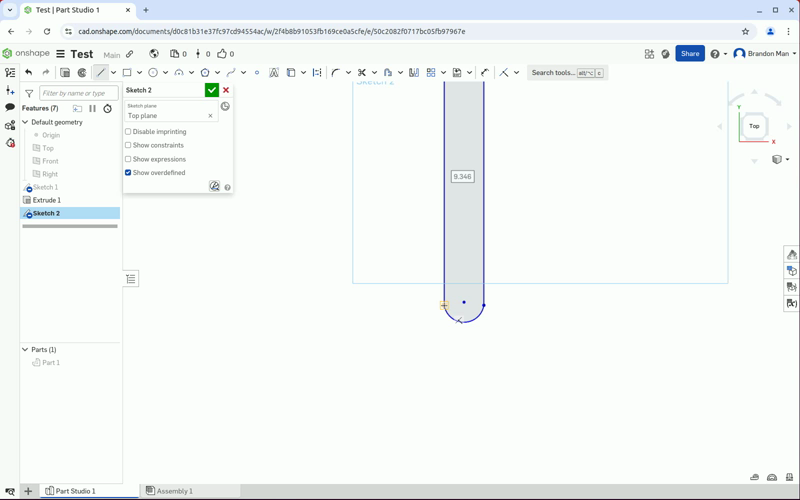
scroll(-6)
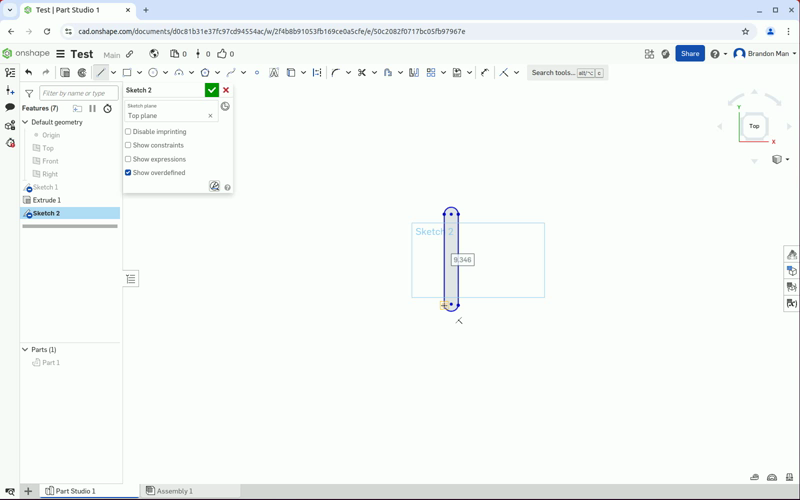
scroll(-6)
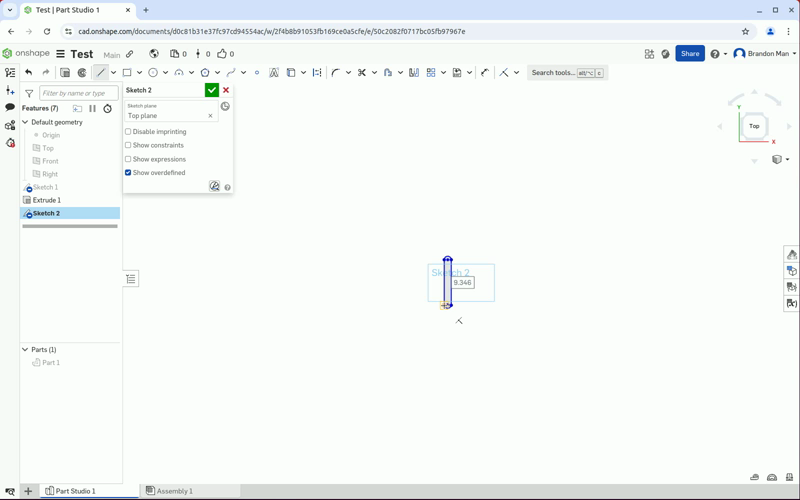
key(esc)
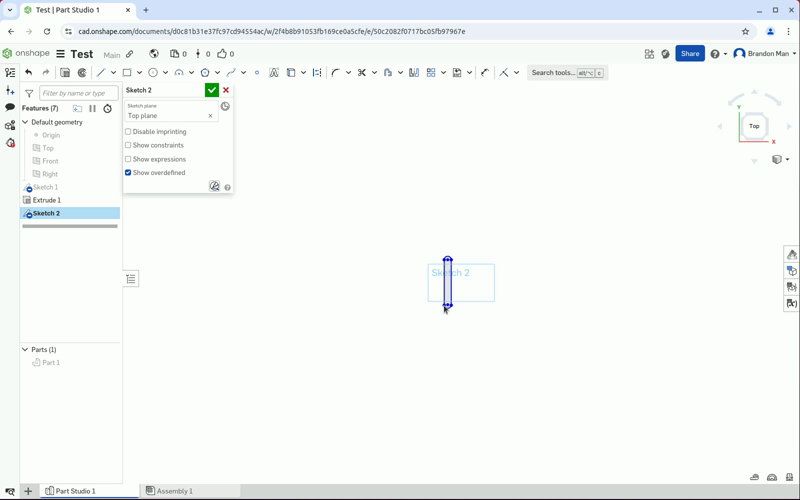
mouse_move(448, 278)
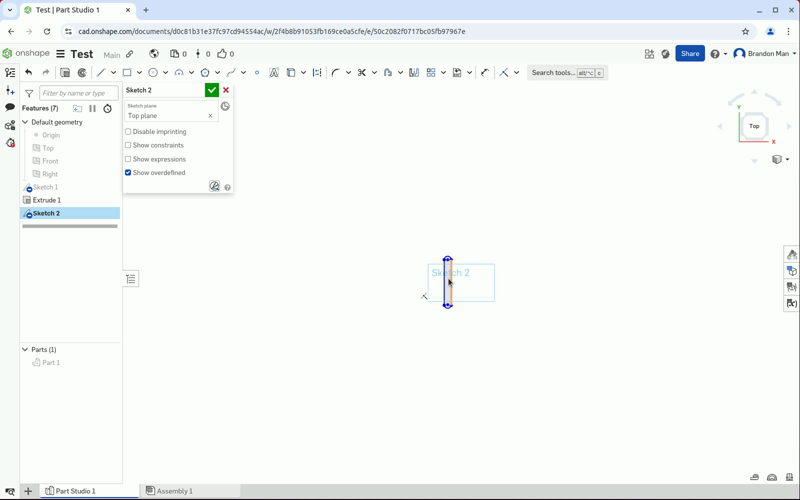
scroll(6)
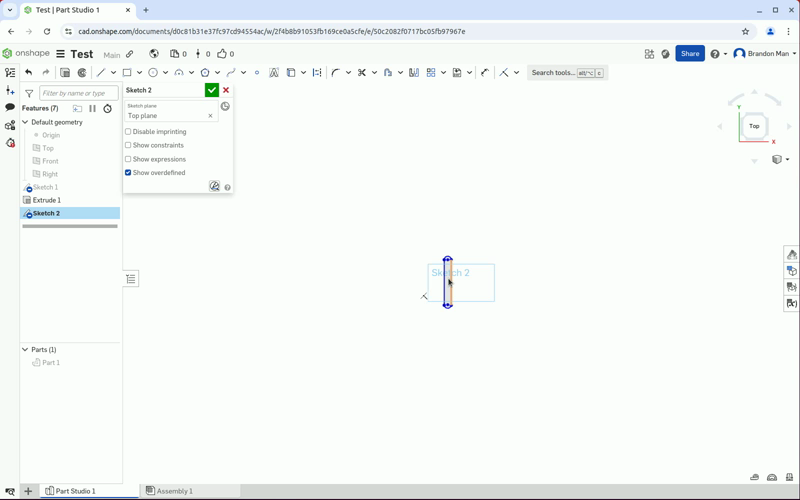
scroll(6)
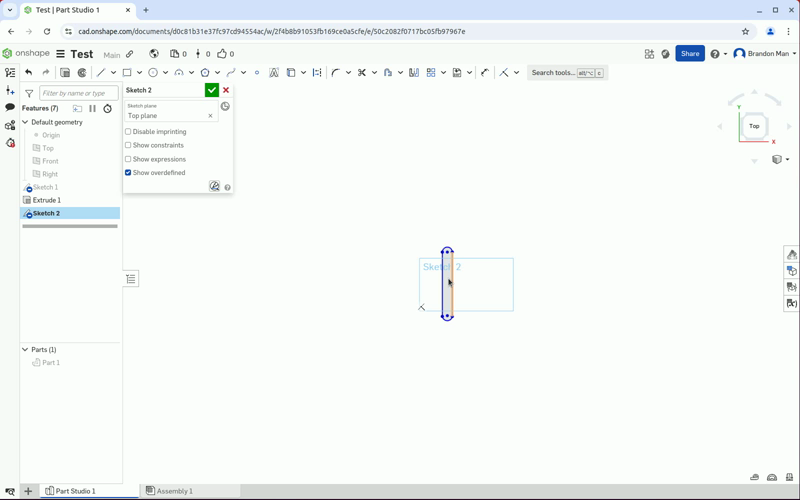
scroll(6)
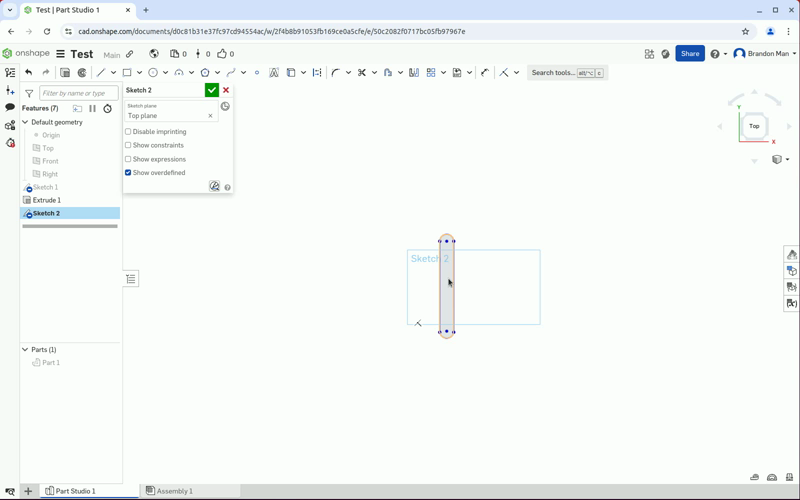
scroll(6)
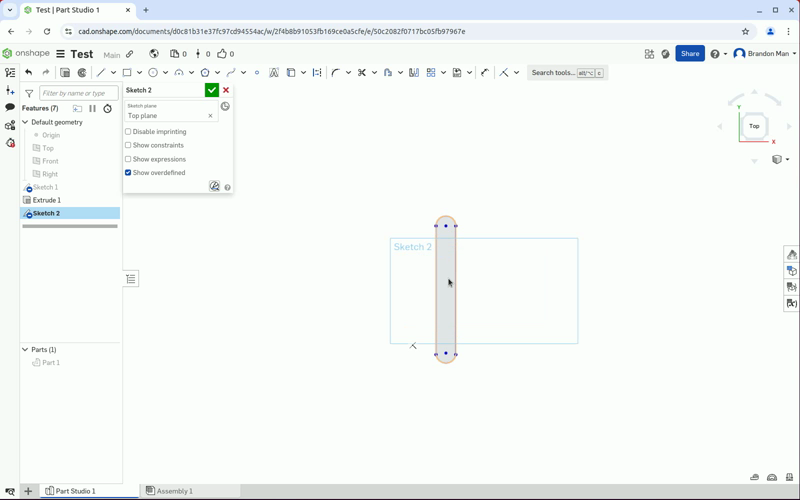
scroll(6)
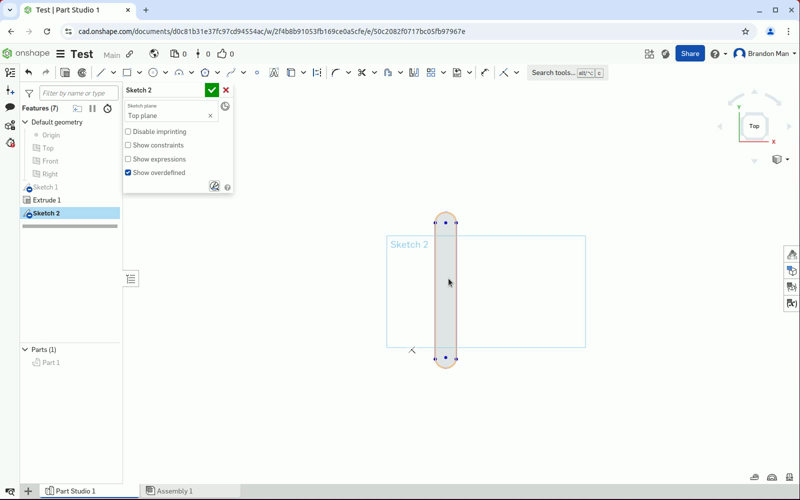
scroll(6)
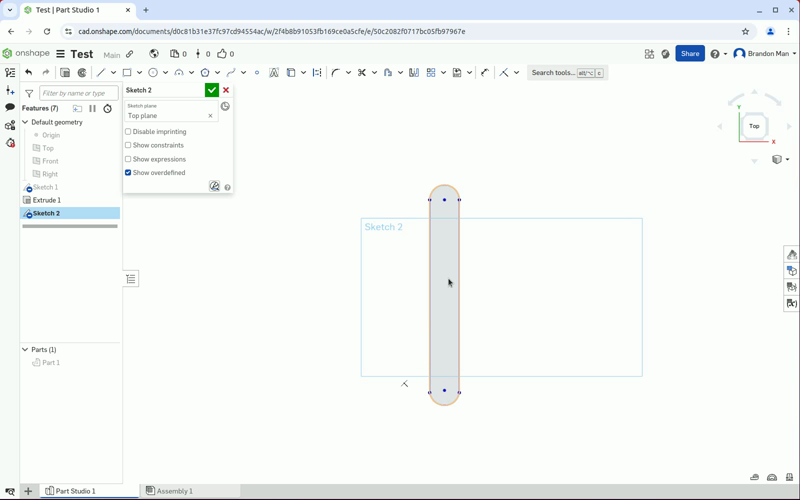
scroll(6)
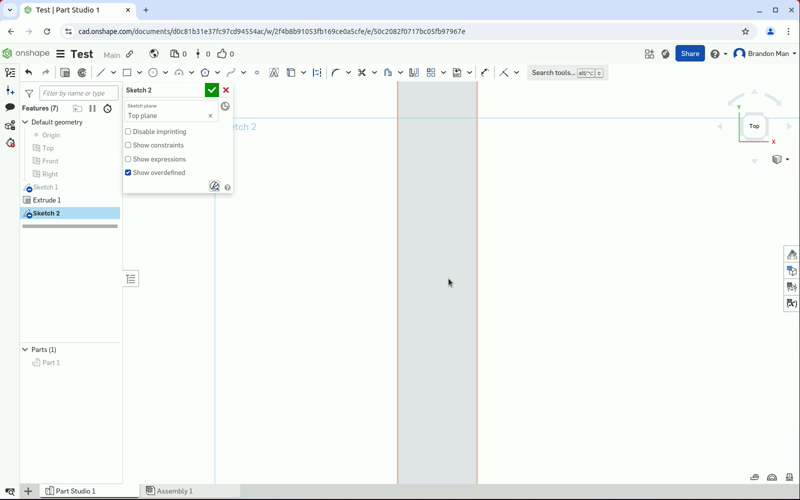
click(448, 278)
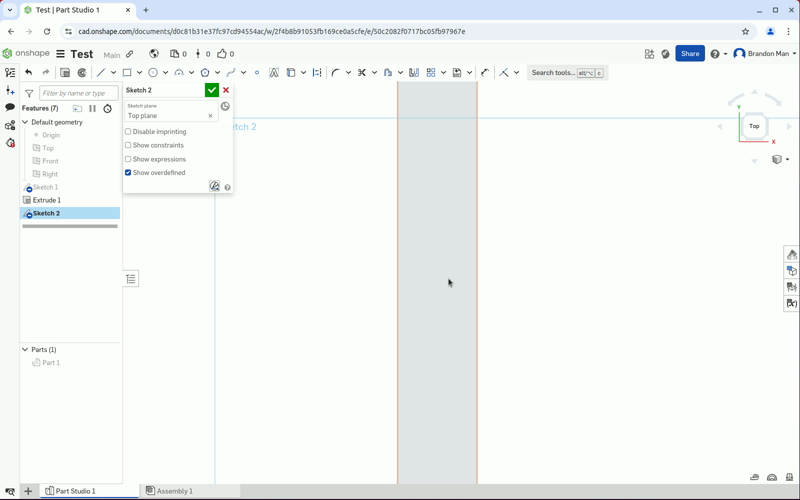
scroll(-6)
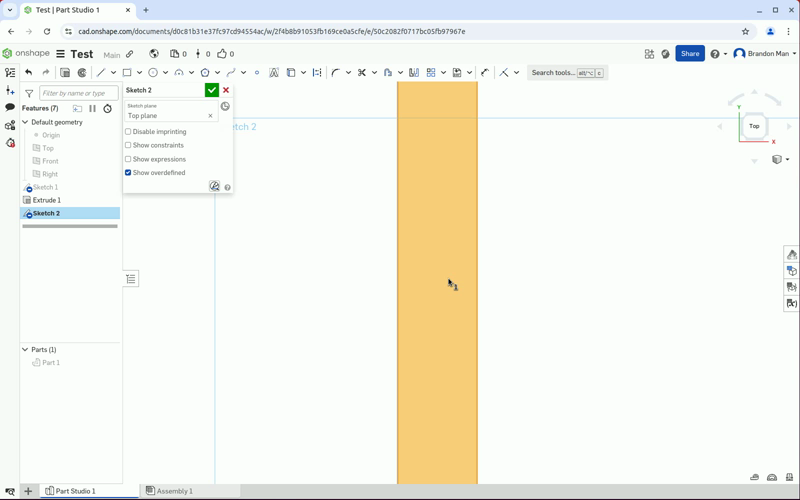
scroll(-6)
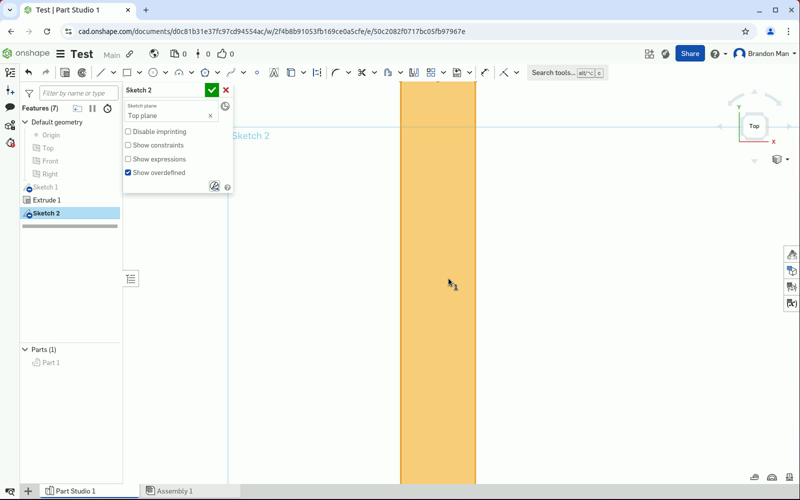
scroll(-6)
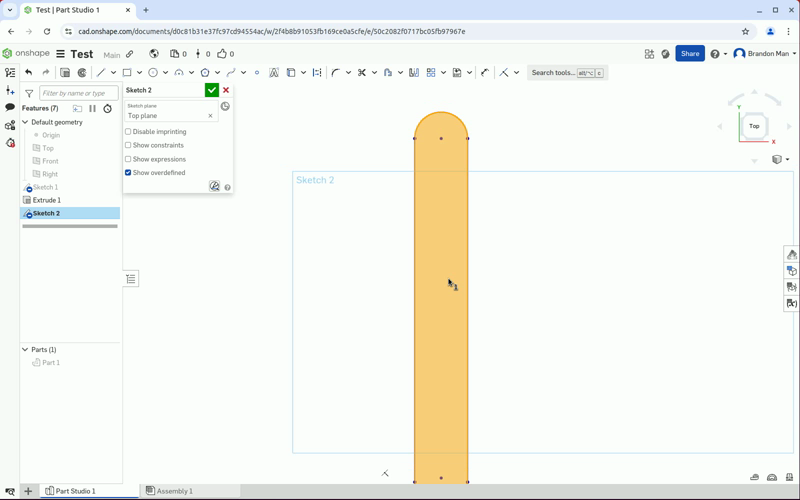
scroll(-6)
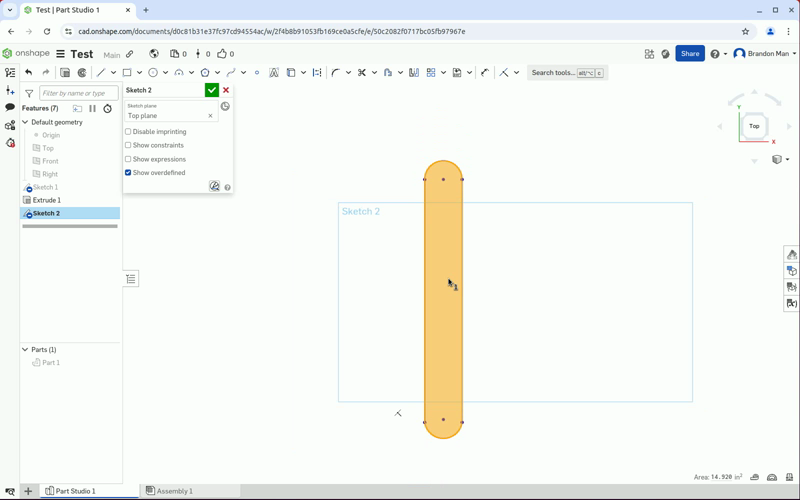
scroll(-6)
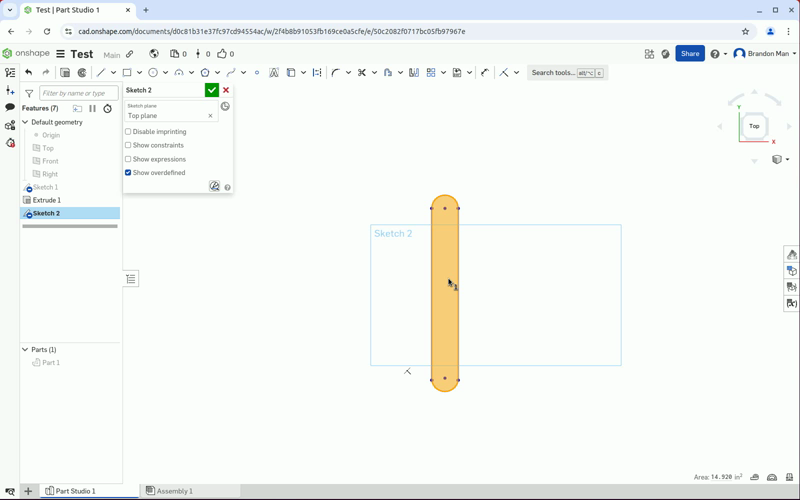
scroll(-6)
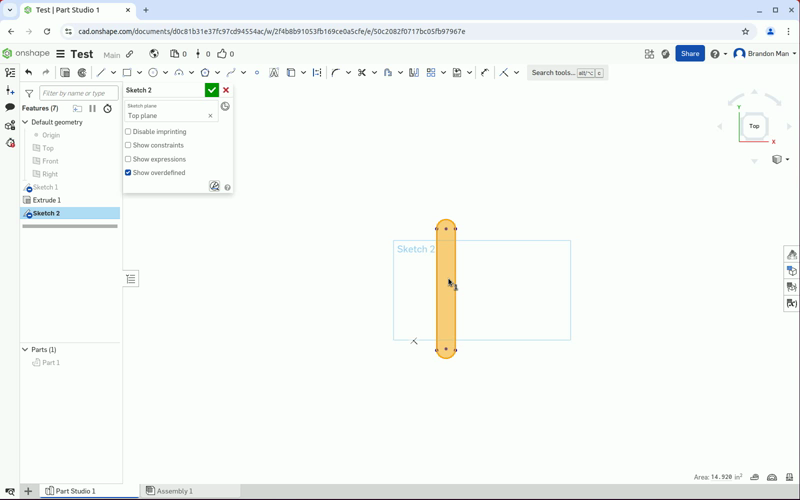
scroll(-6)
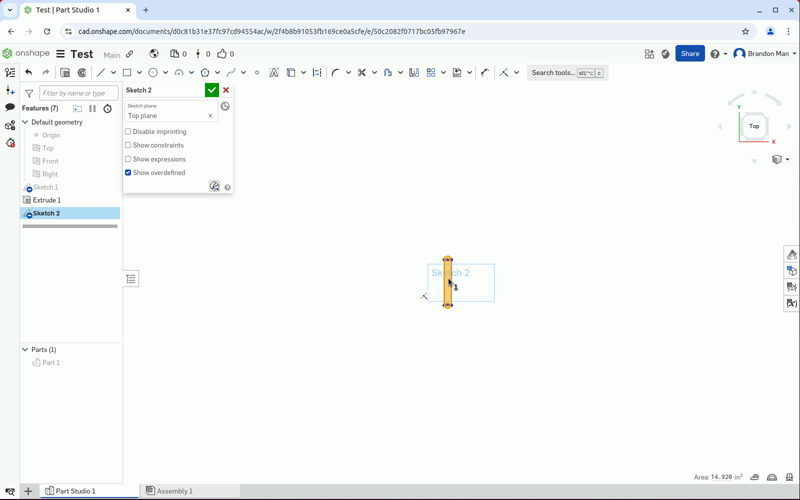
mouse_move(73, 352)
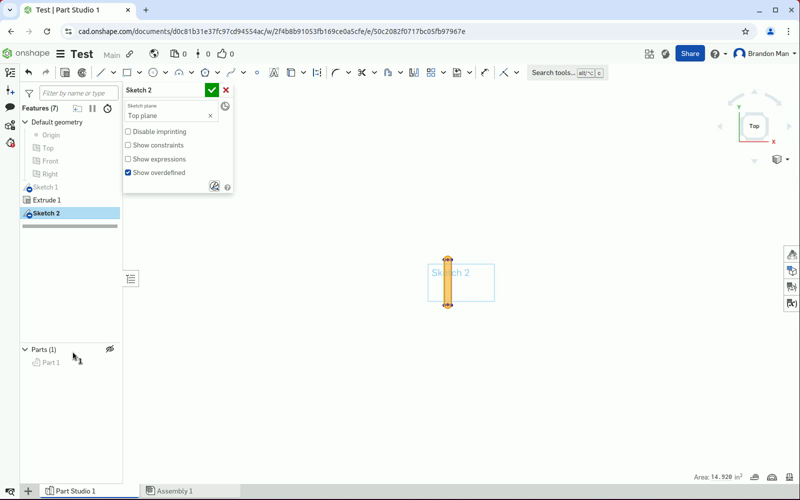
key(shift+y)
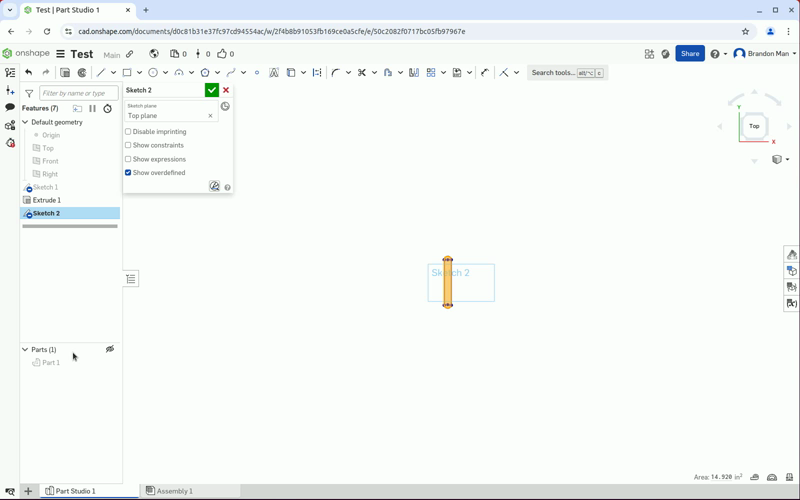
key(shift+e)
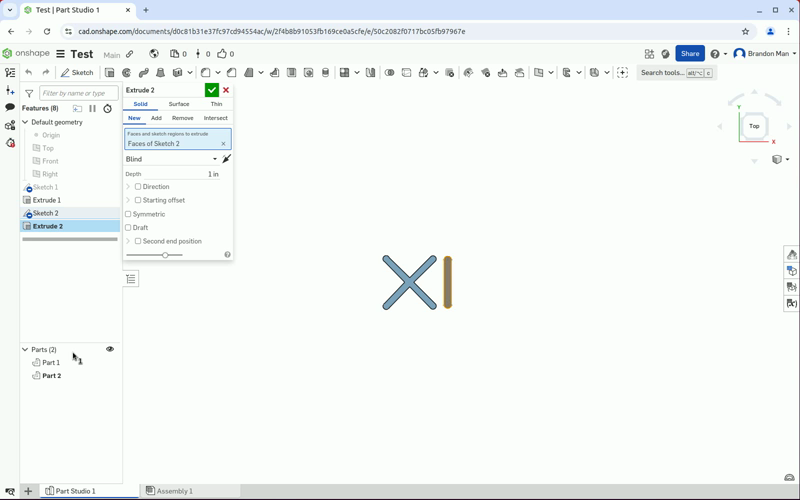
mouse_move(143, 106)
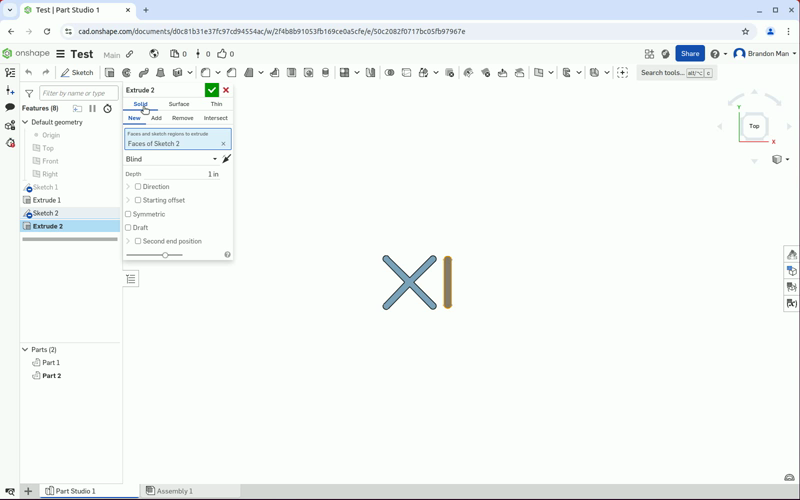
click(143, 106)
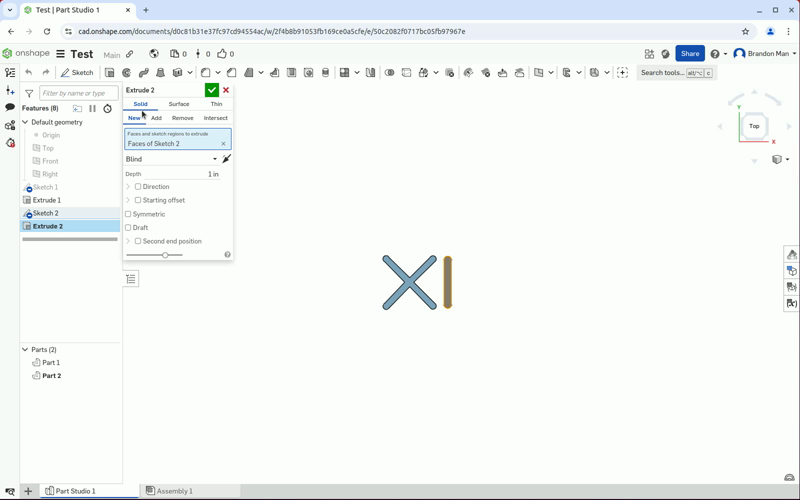
mouse_move(137, 120)
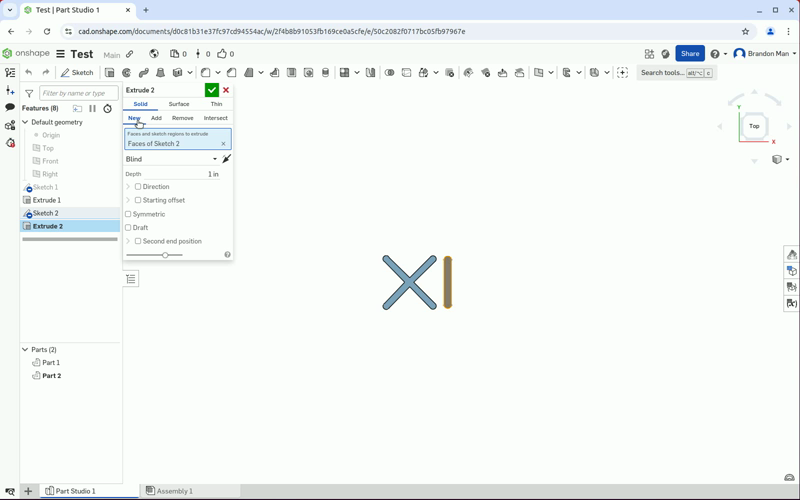
click(137, 120)
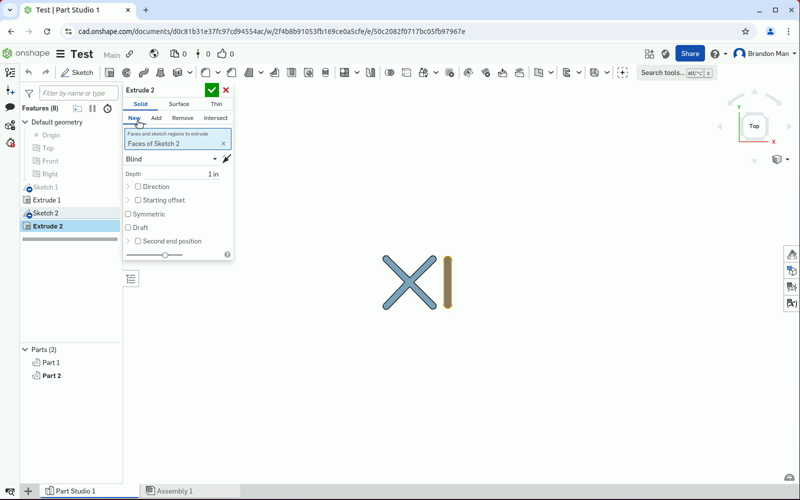
key(tab, 4)
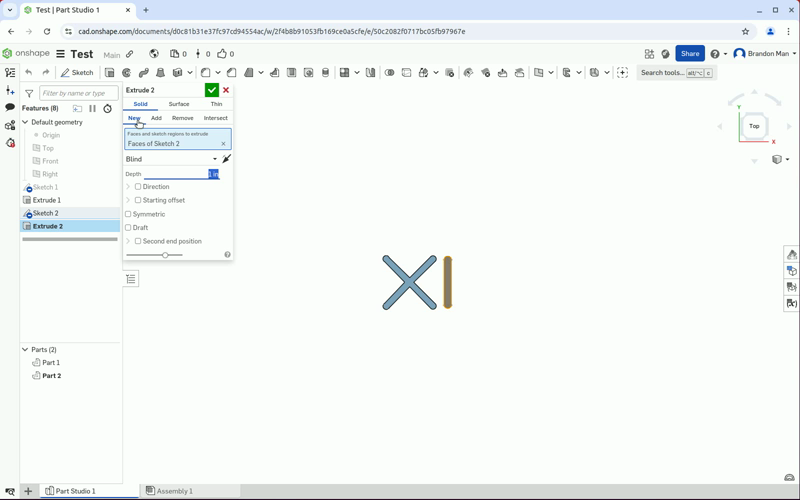
text(0.241)
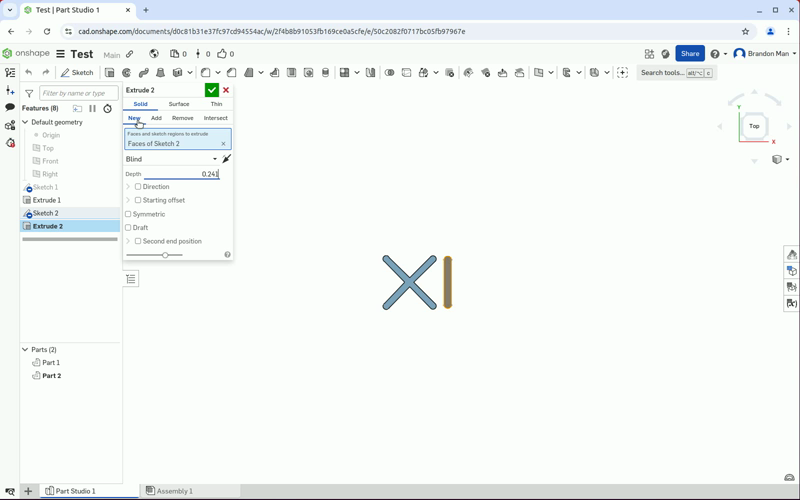
key(enter)
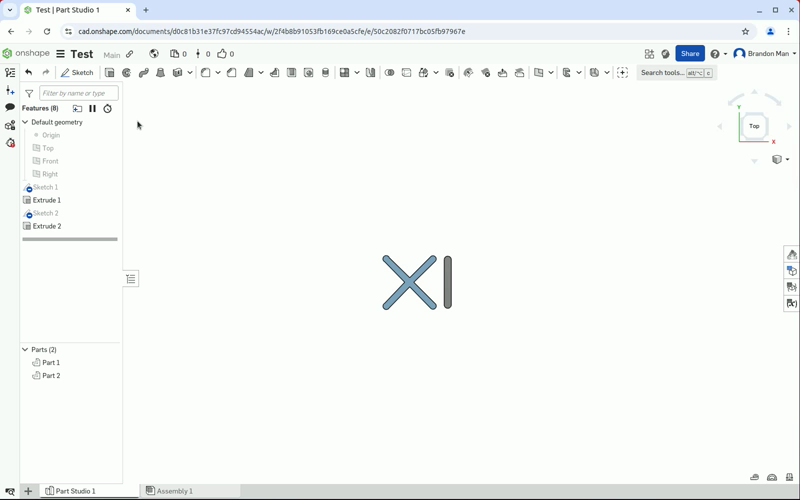
key(shift+h)
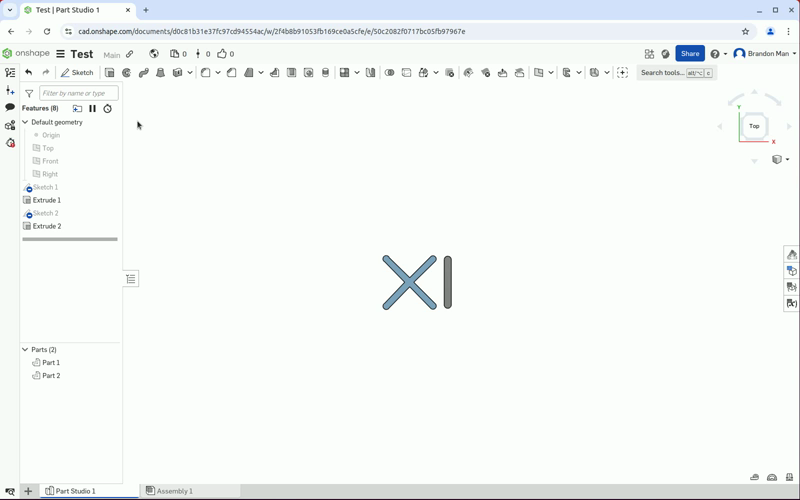
key(shift+h)
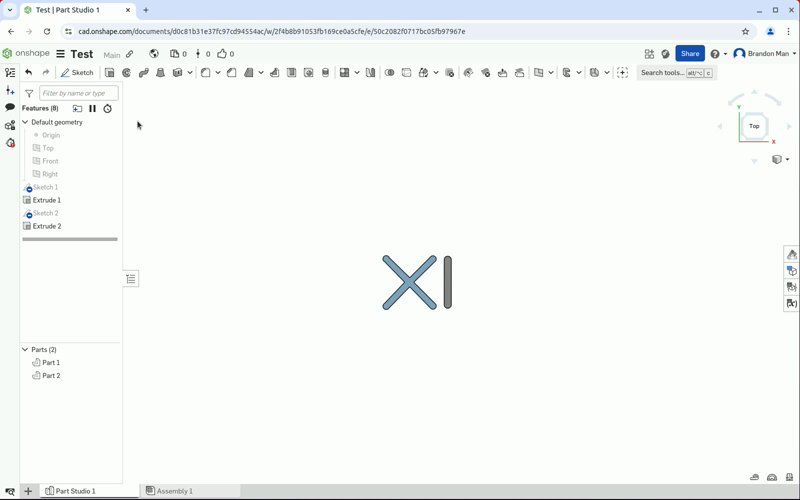
mouse_move(73, 189)
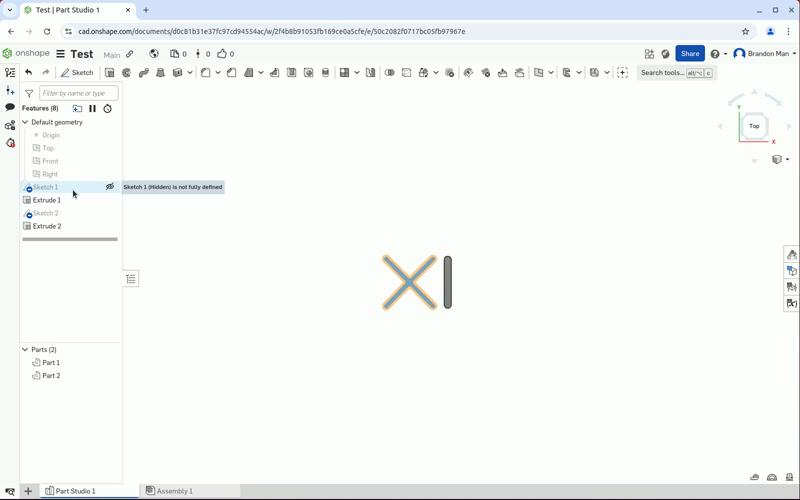
click(73, 189)
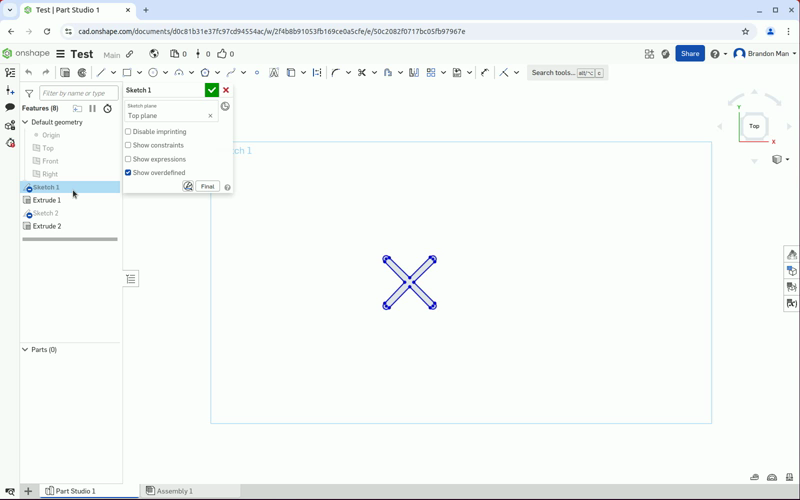
mouse_move(229, 92)
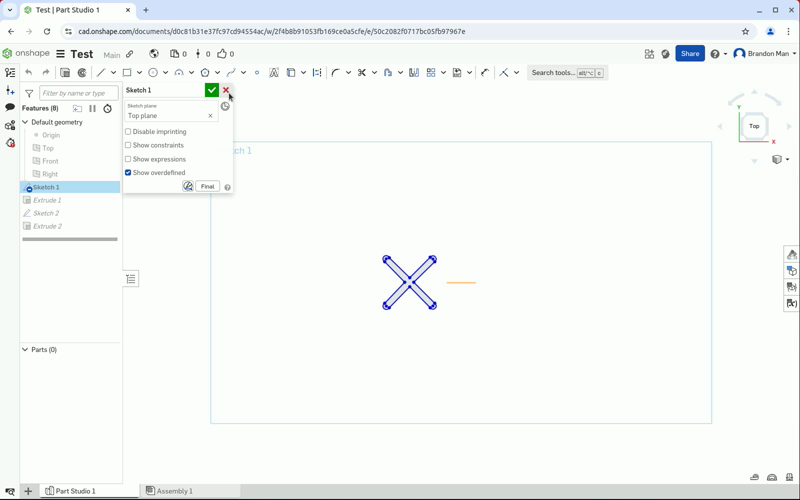
click(229, 92)
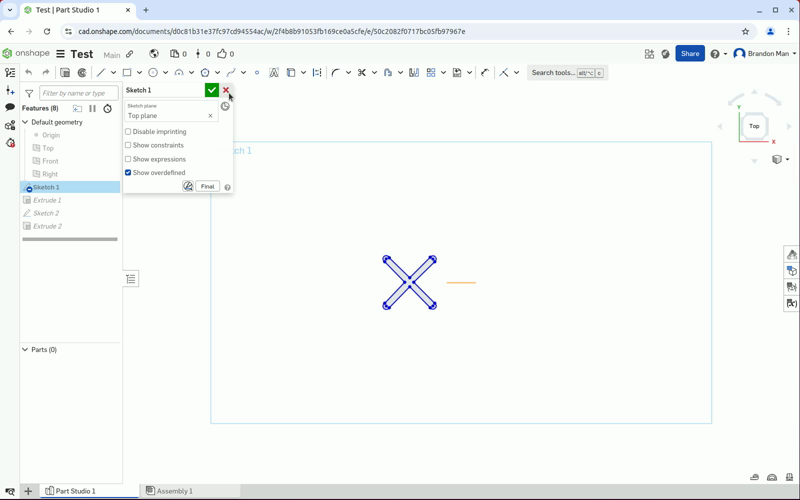
key(shift+s)
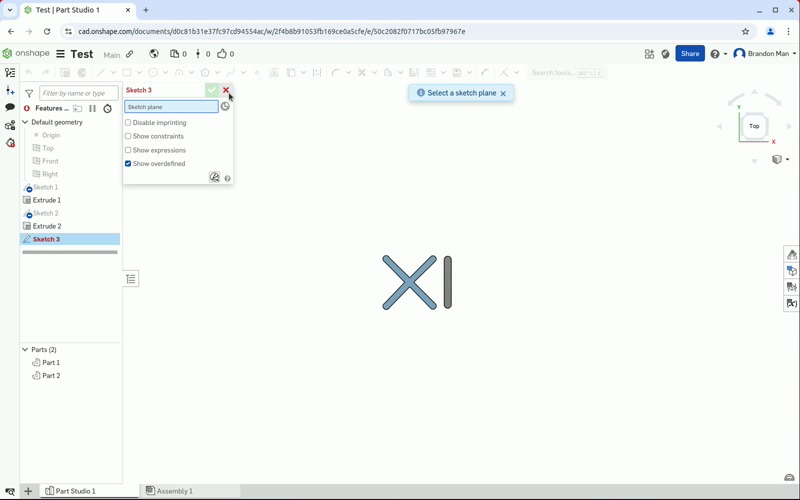
mouse_move(73, 150)
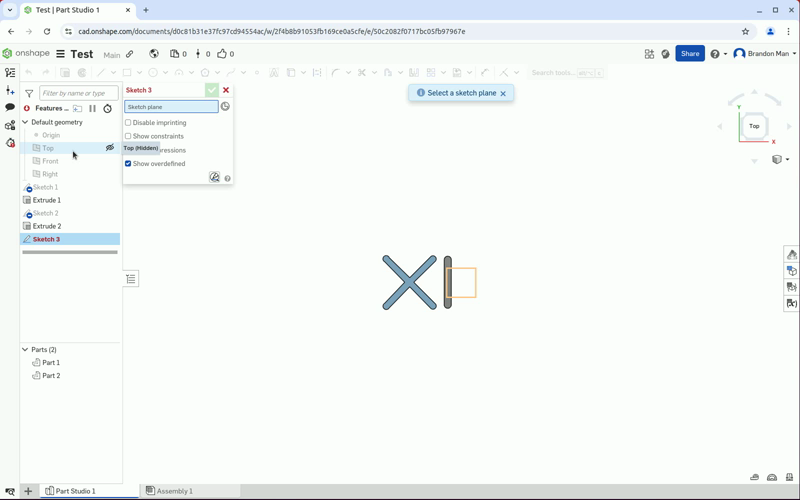
click(73, 150)
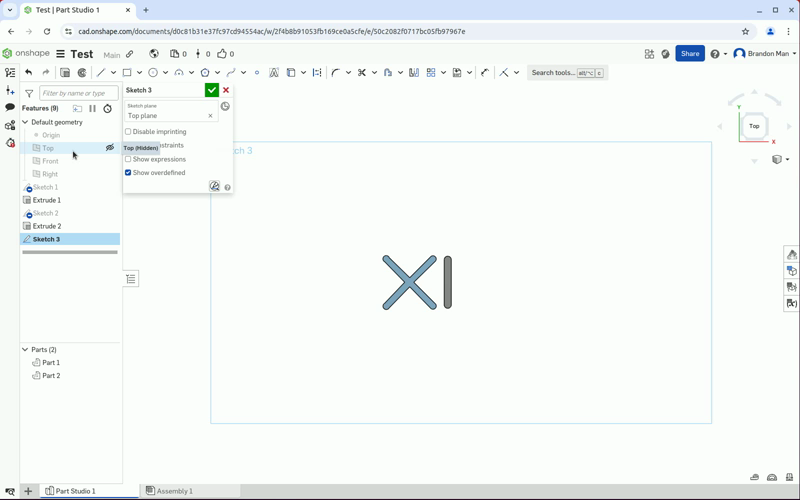
mouse_move(73, 352)
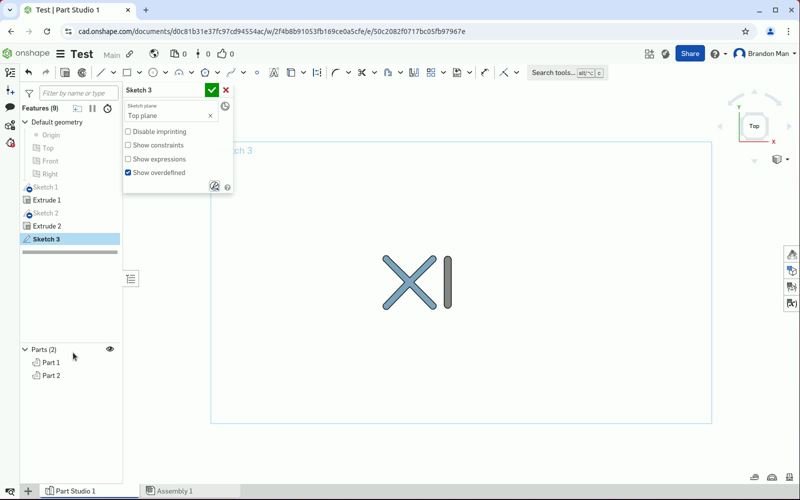
key(y)
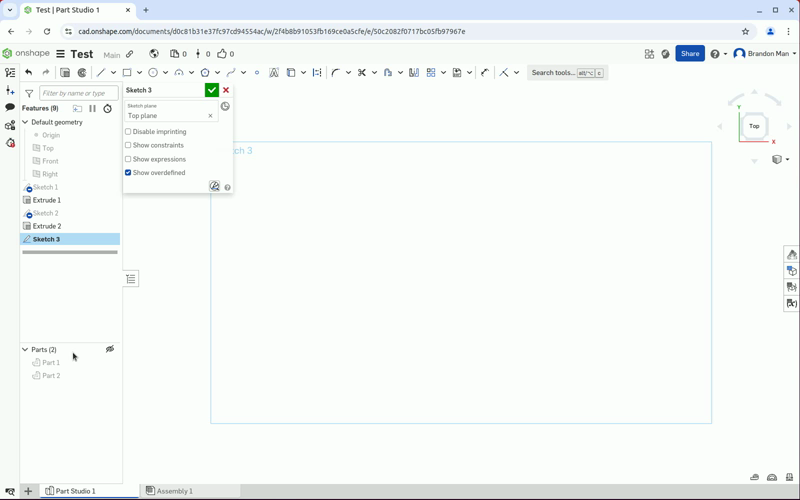
key(a)
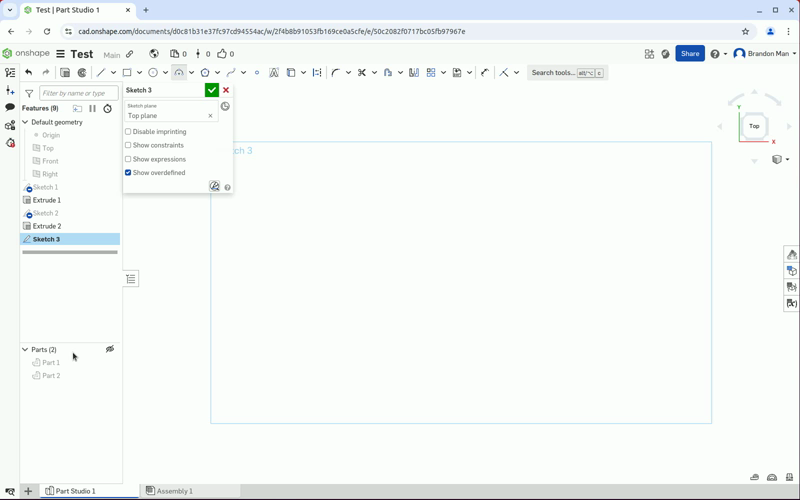
key_down(shift)
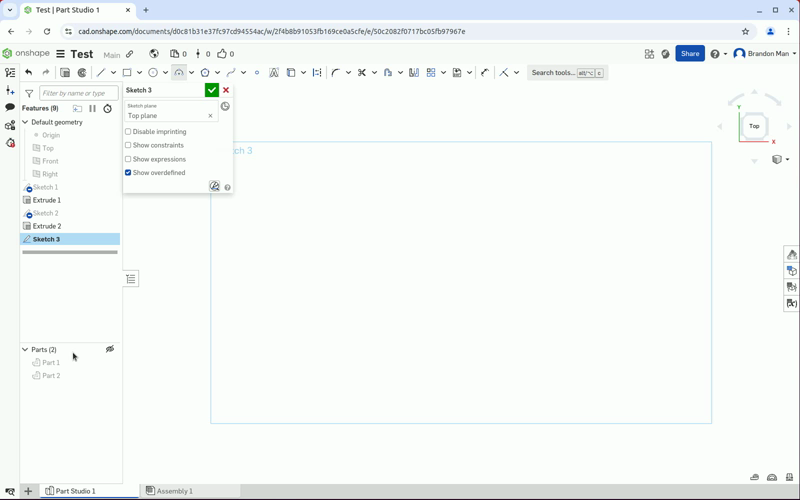
mouse_move(460, 305)
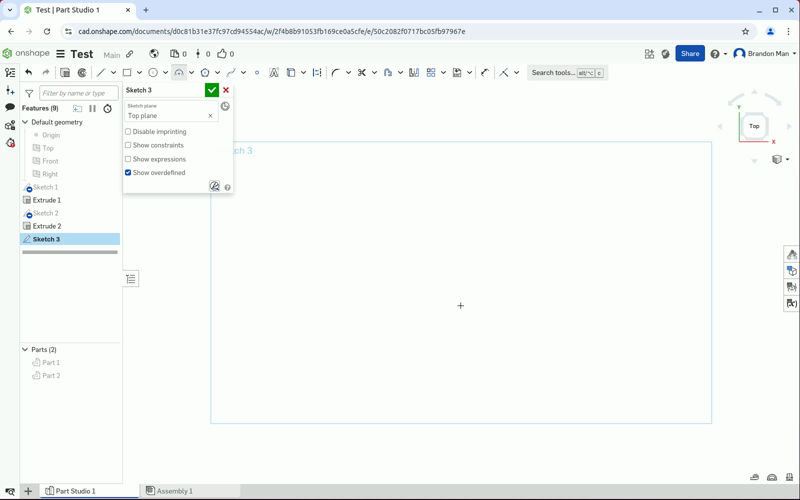
click(460, 305)
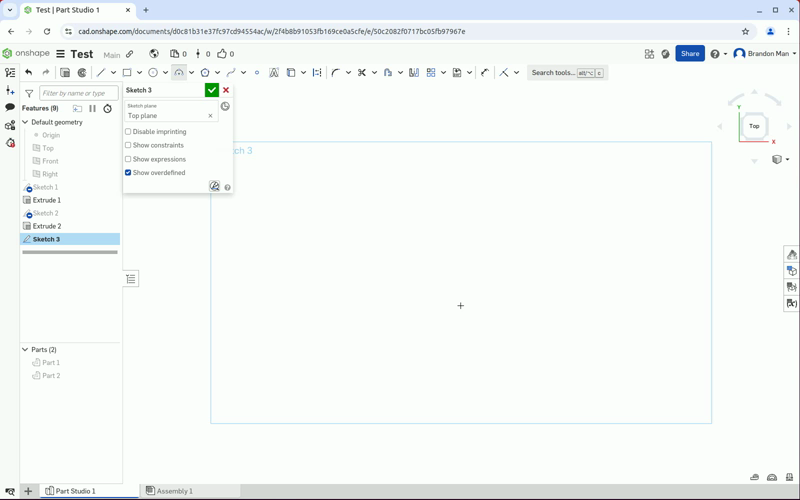
key_up(shift)
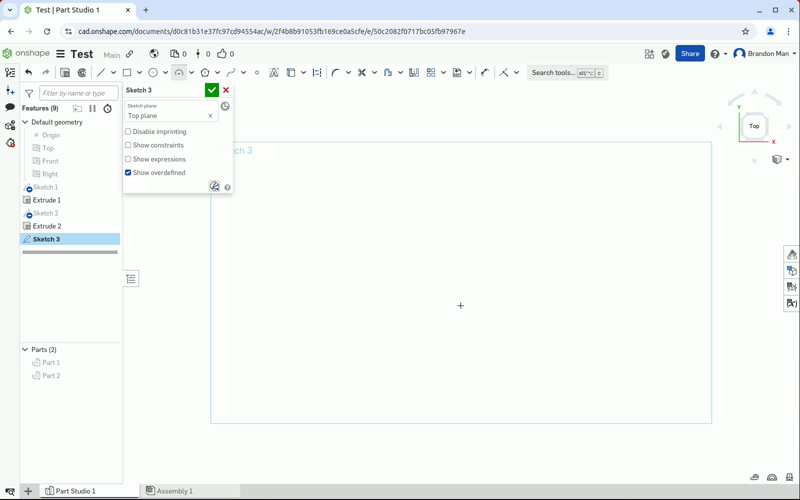
key_down(shift)
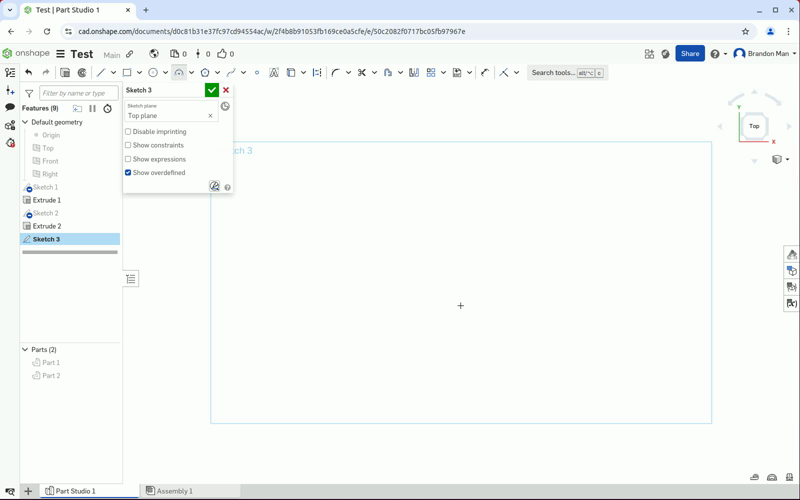
mouse_move(467, 305)
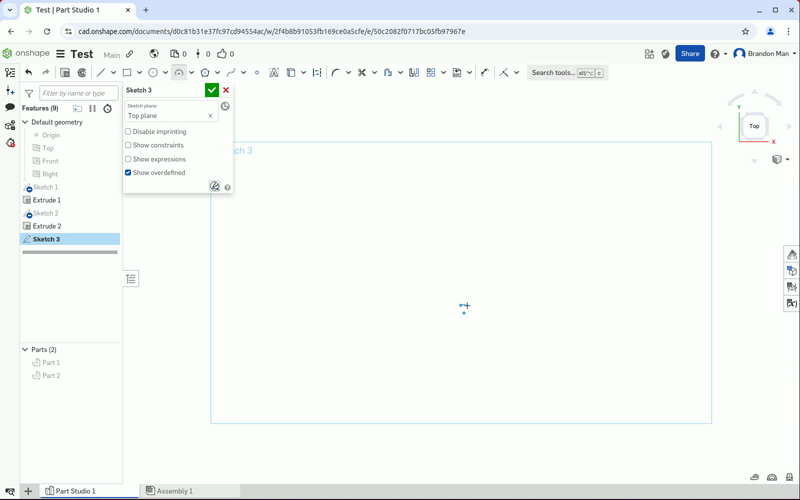
scroll(6)
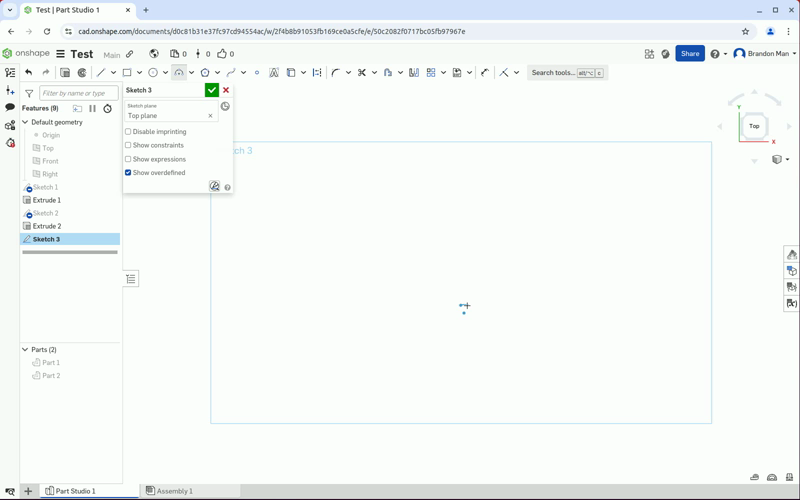
scroll(6)
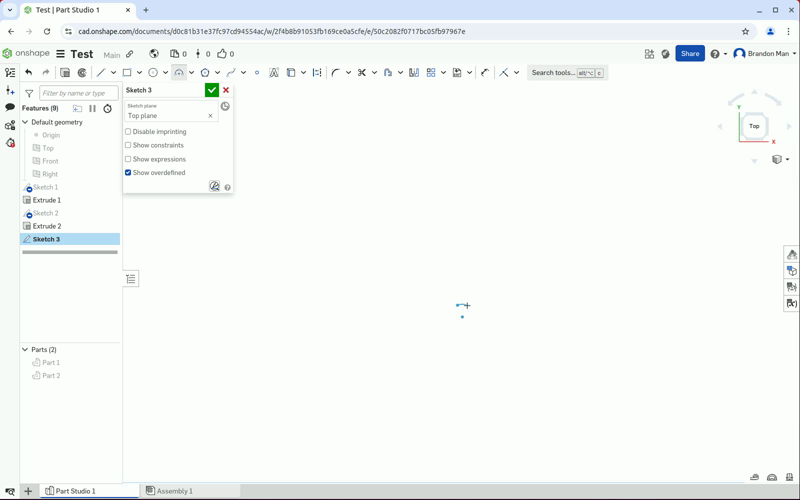
scroll(6)
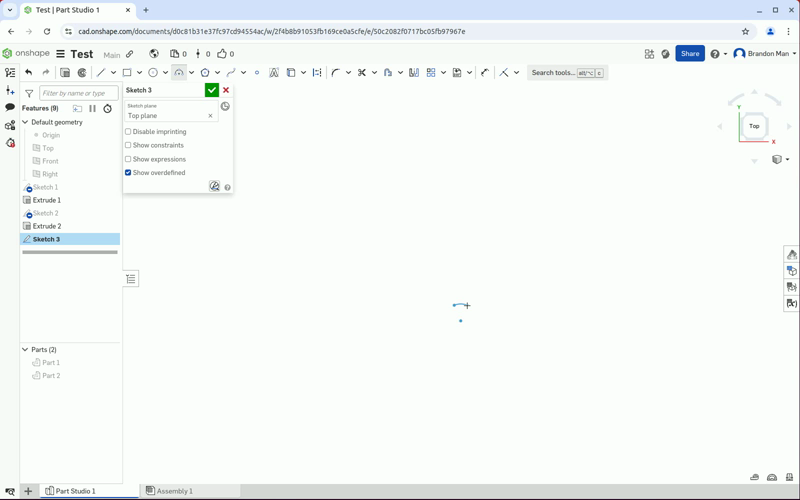
scroll(6)
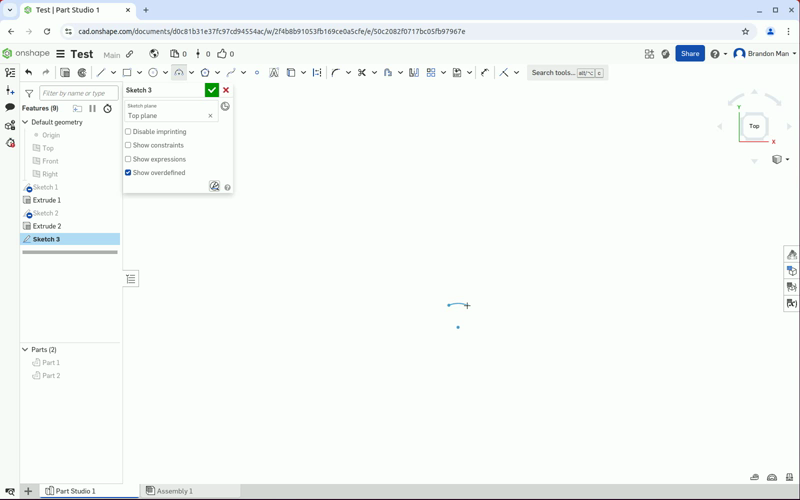
scroll(6)
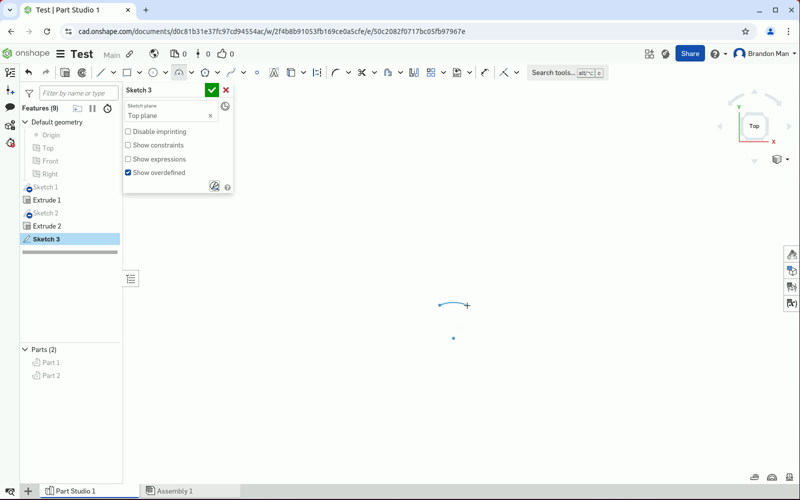
scroll(6)
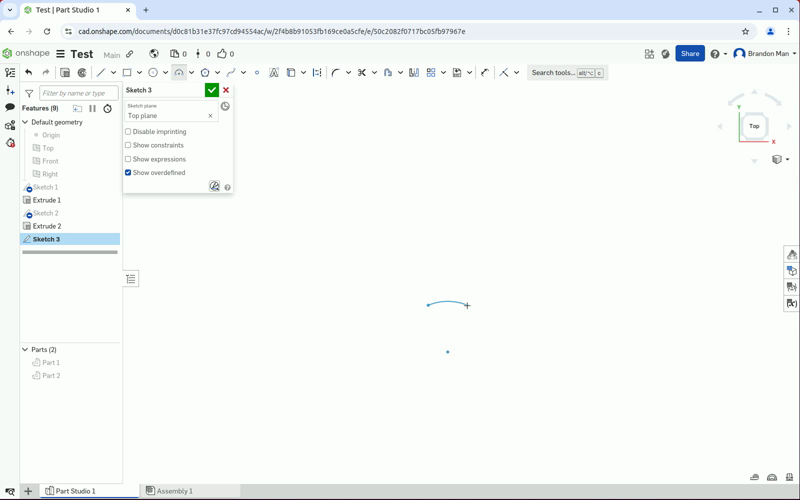
scroll(6)
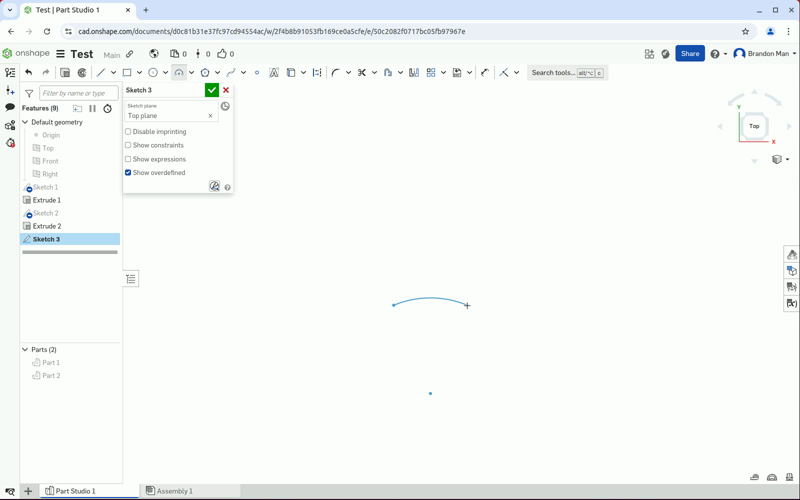
click(467, 305)
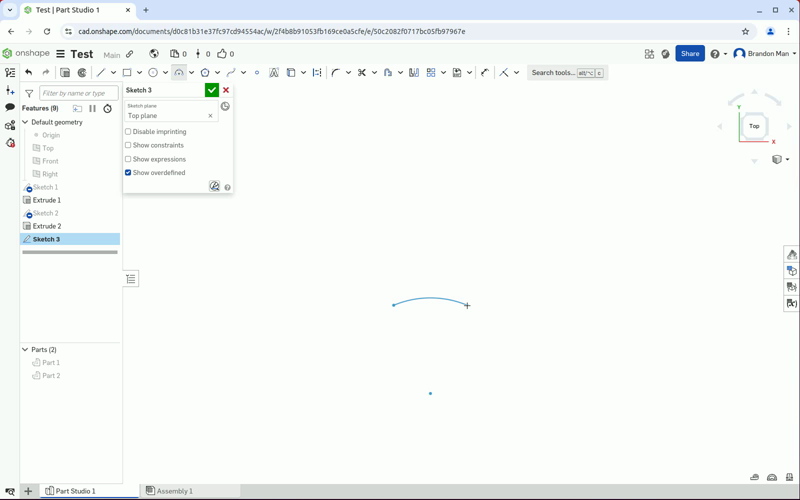
scroll(-6)
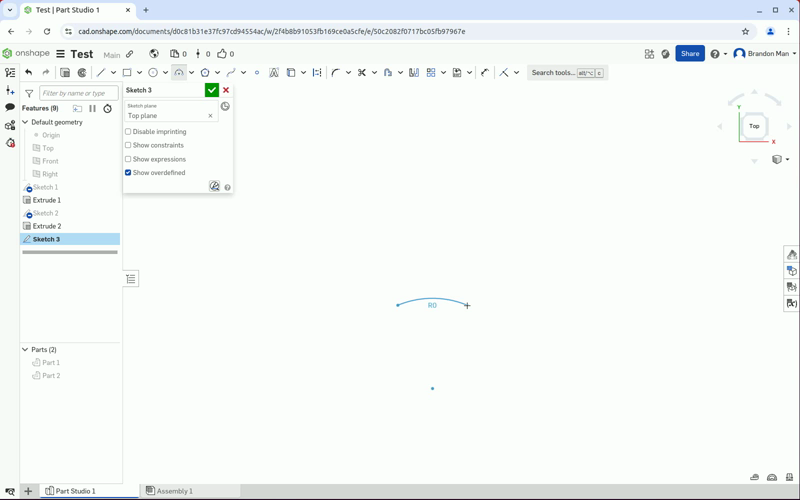
scroll(-6)
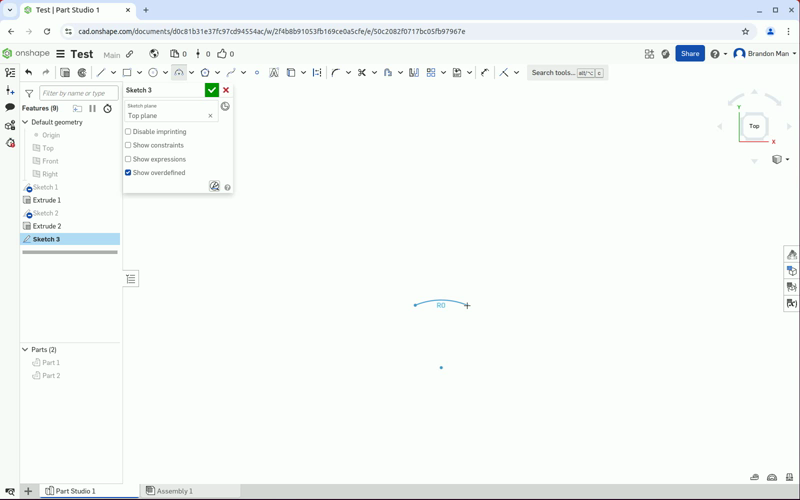
scroll(-6)
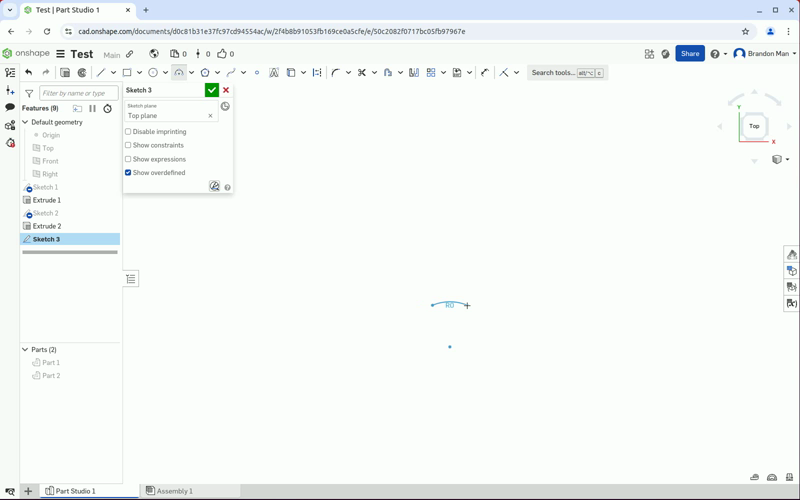
scroll(-6)
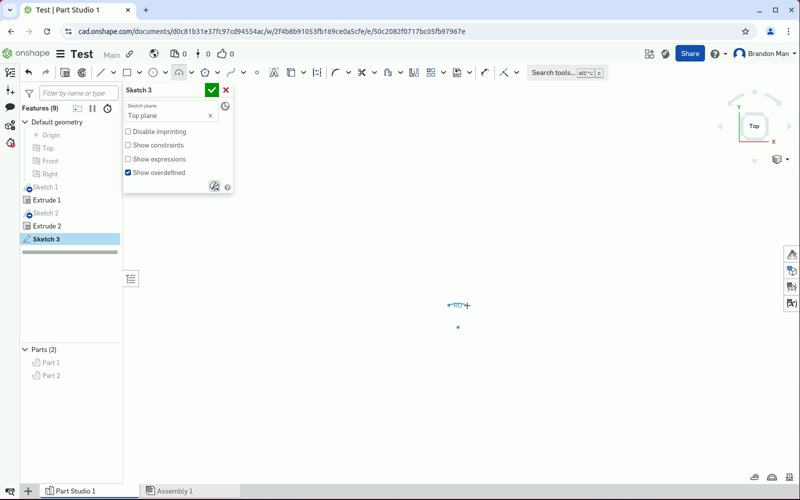
scroll(-6)
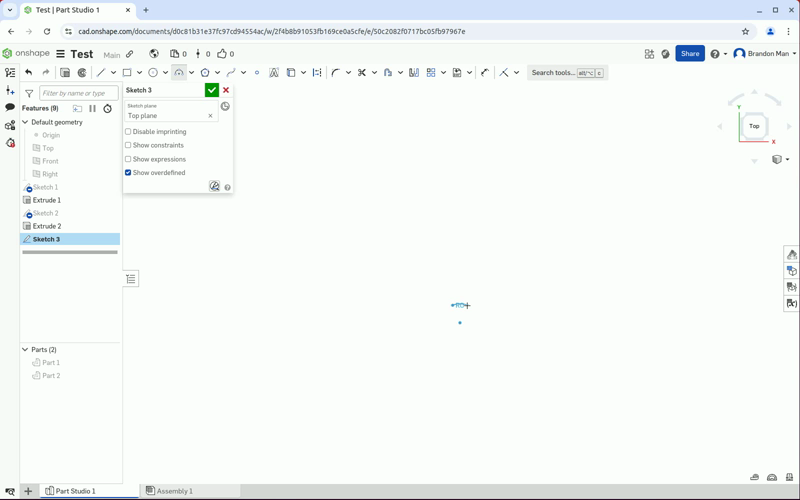
scroll(-6)
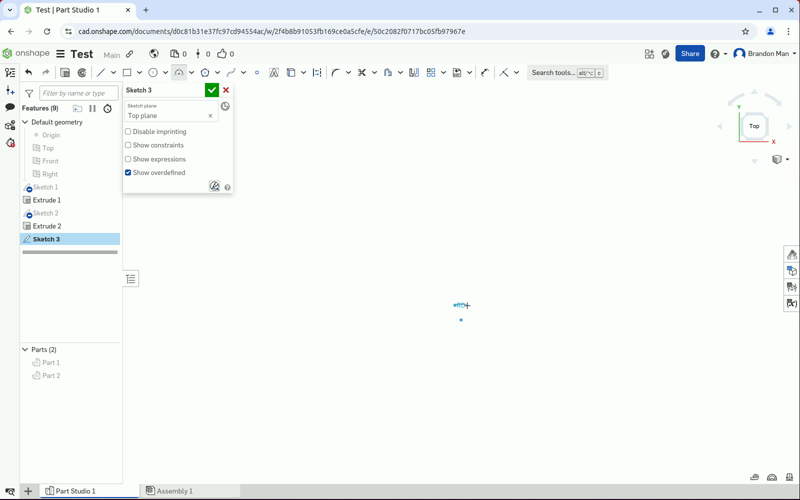
scroll(-6)
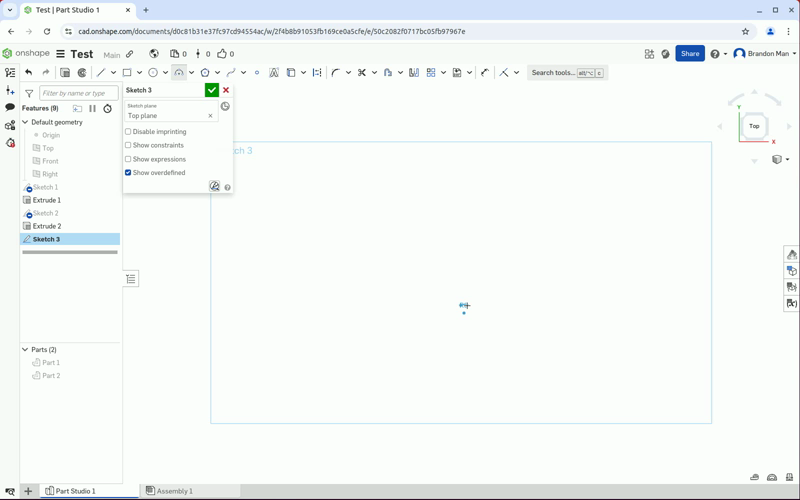
mouse_move(464, 308)
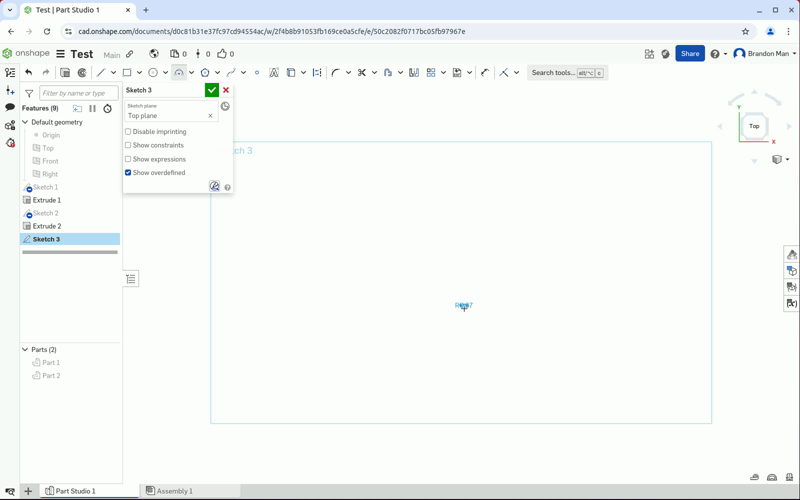
scroll(6)
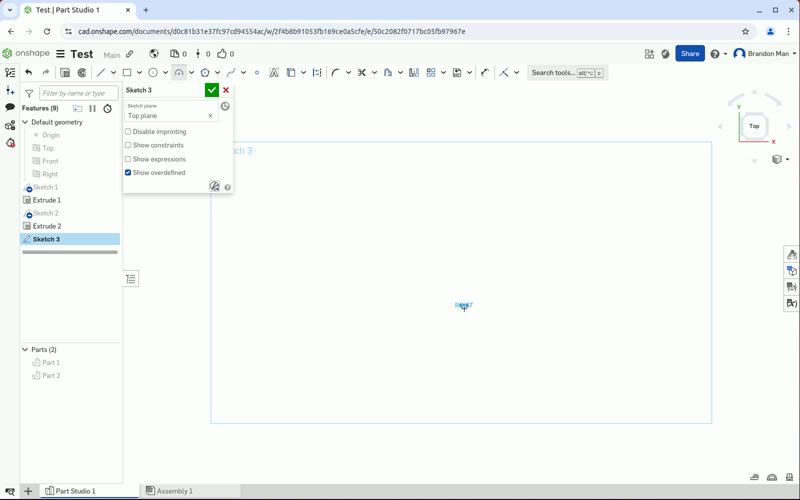
scroll(6)
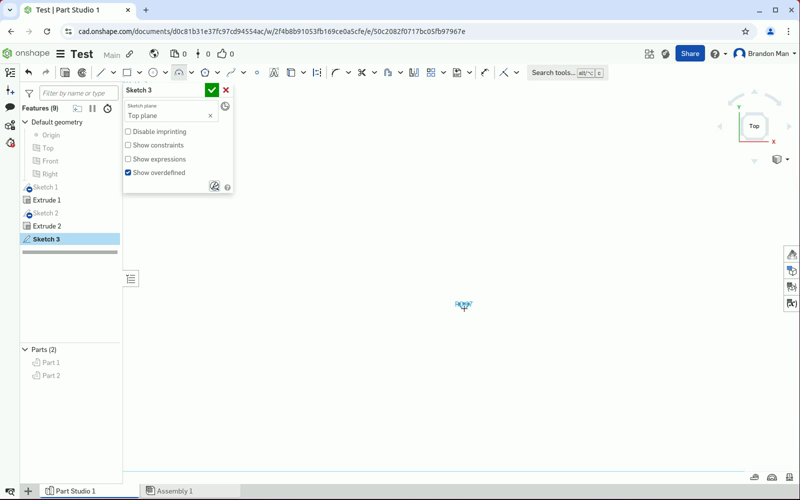
scroll(6)
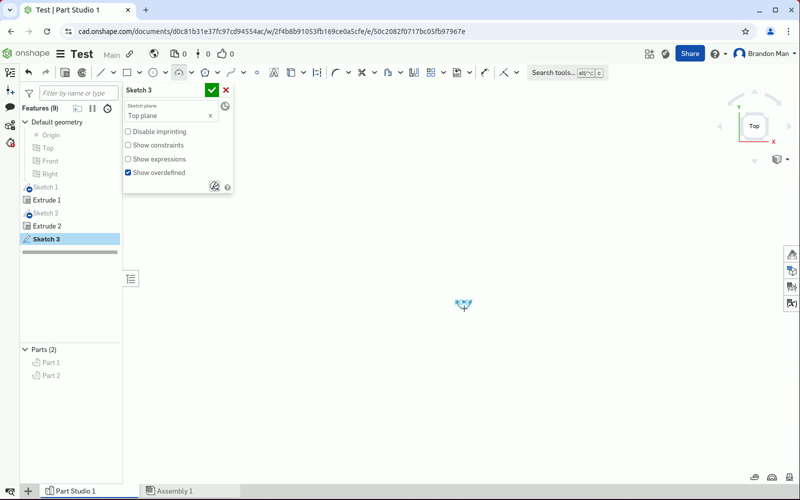
scroll(6)
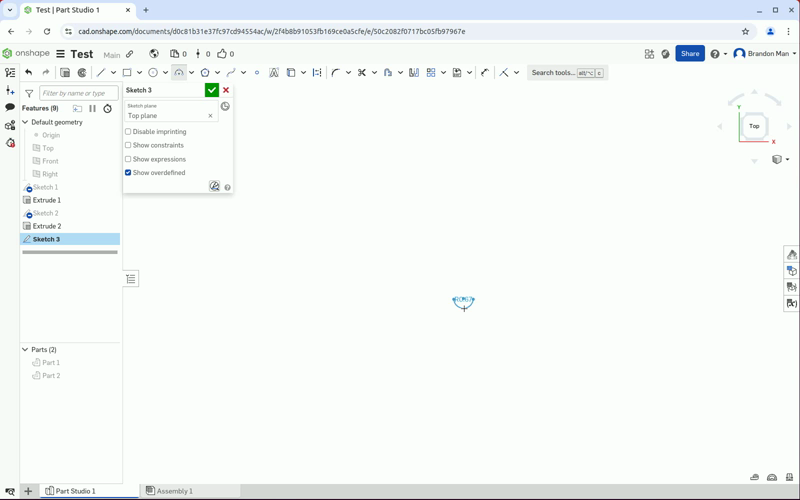
scroll(6)
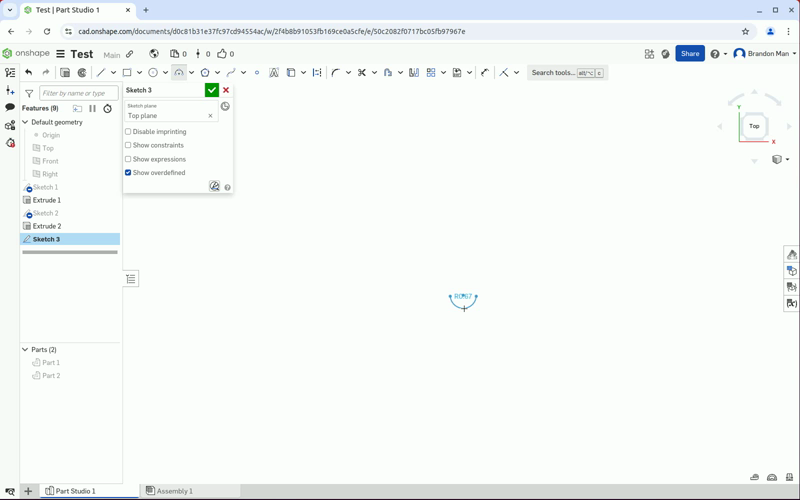
scroll(6)
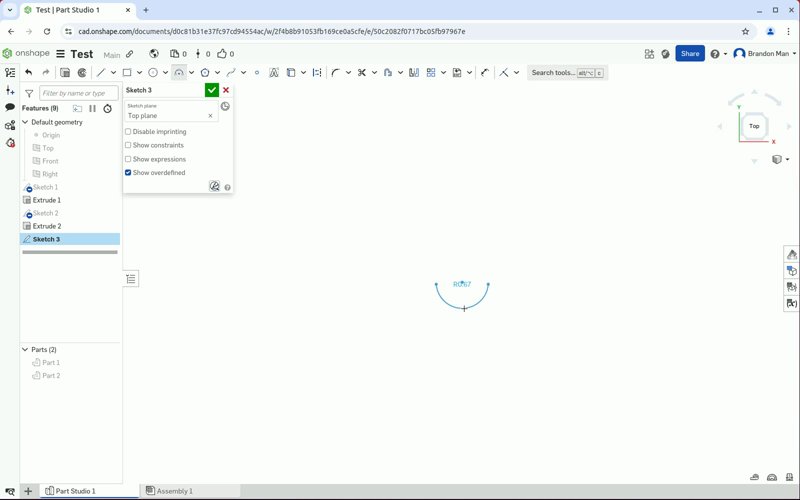
scroll(6)
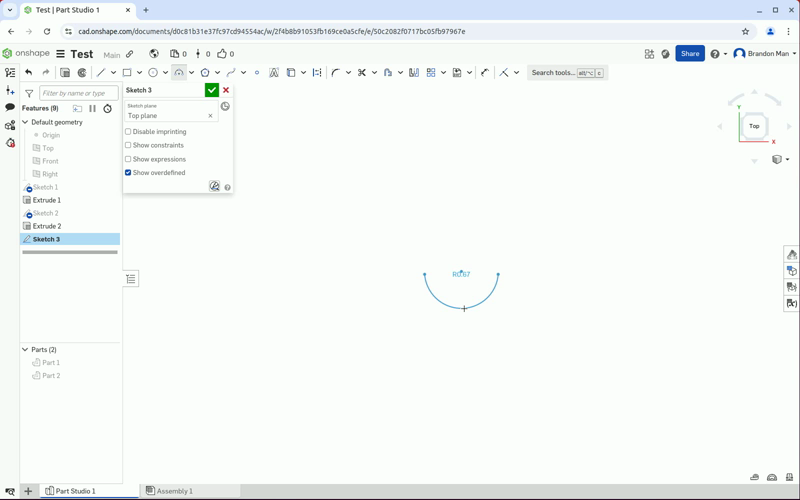
click(464, 308)
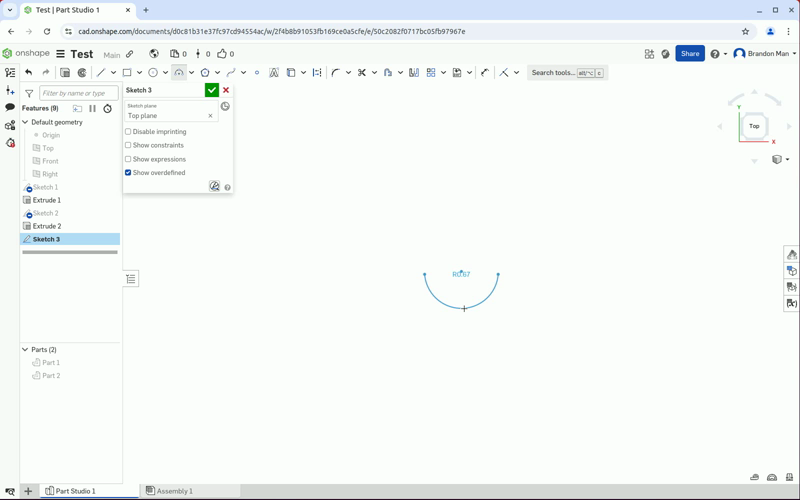
scroll(-6)
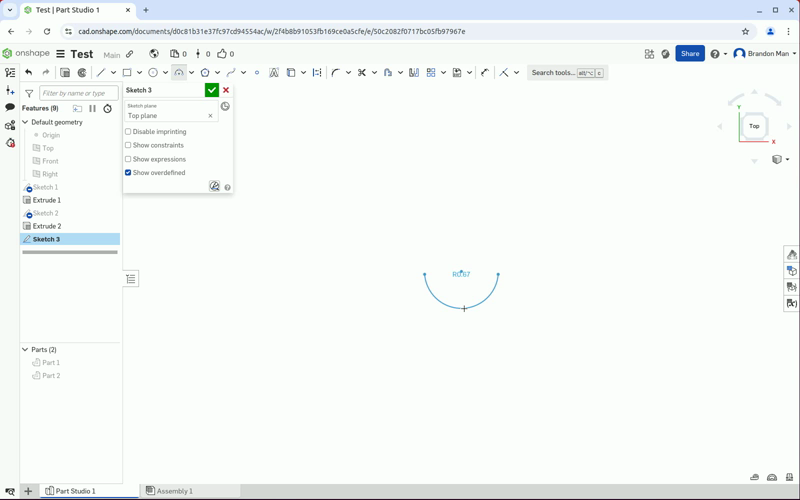
scroll(-6)
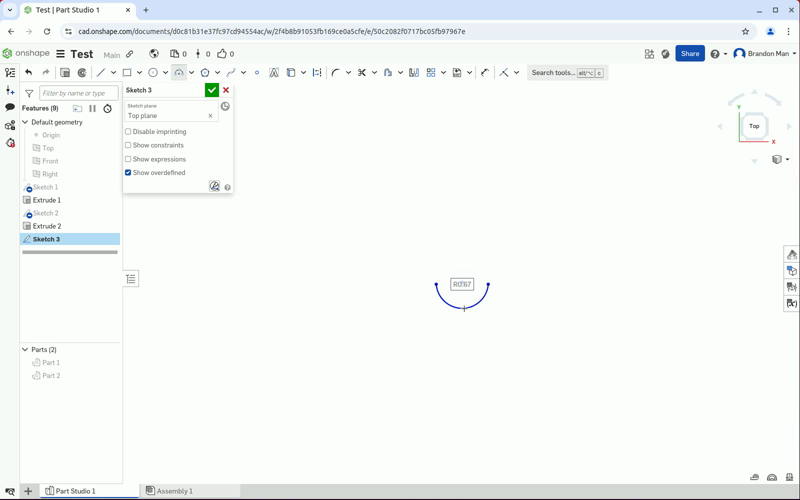
scroll(-6)
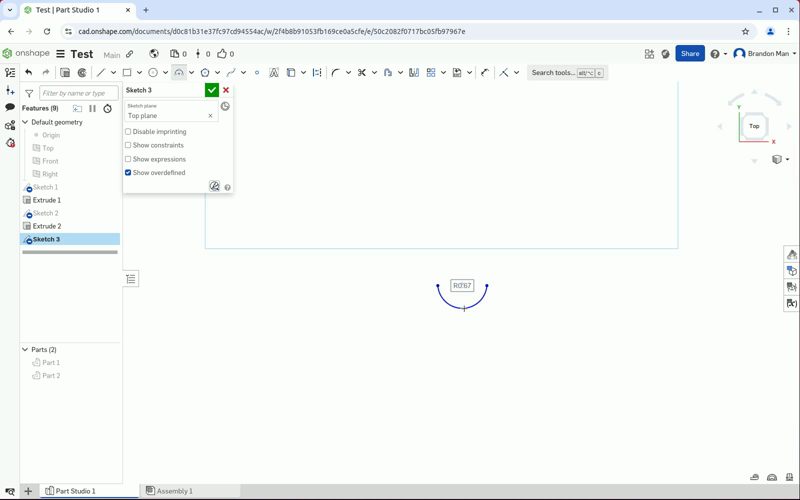
scroll(-6)
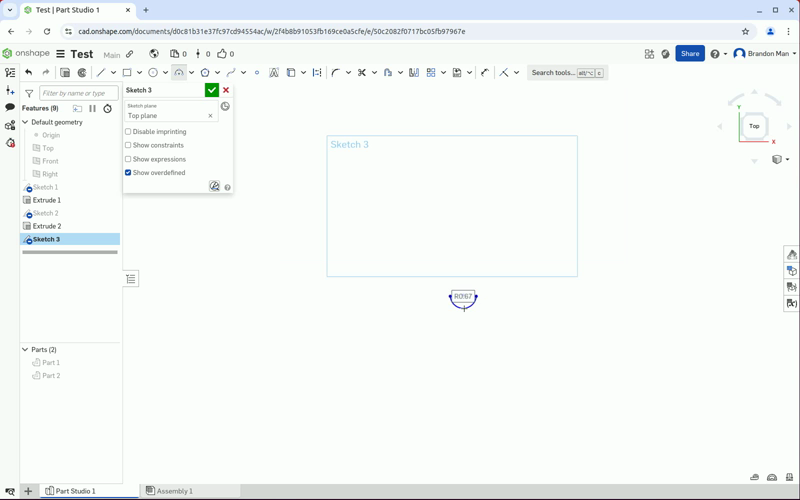
scroll(-6)
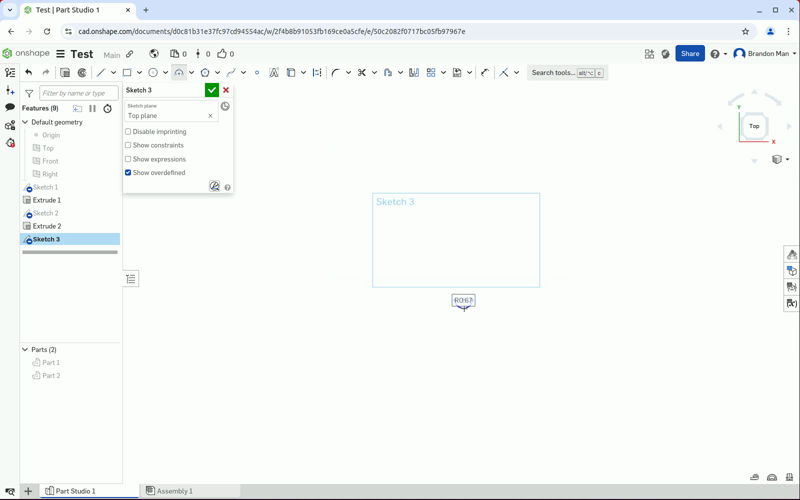
scroll(-6)
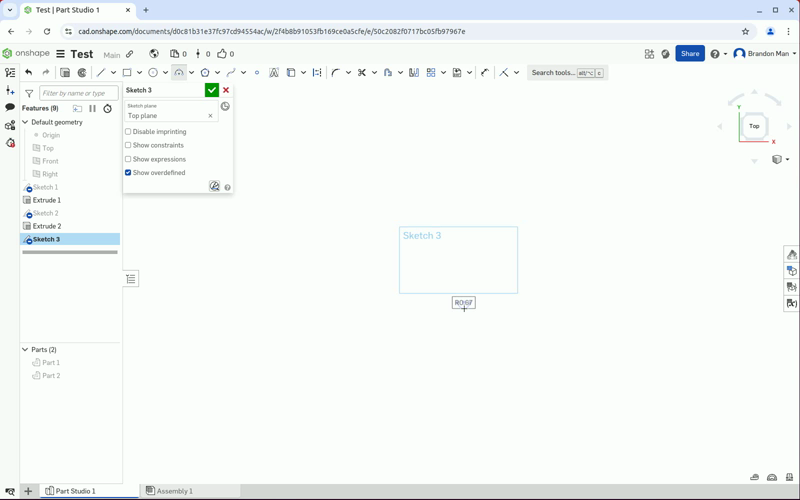
scroll(-6)
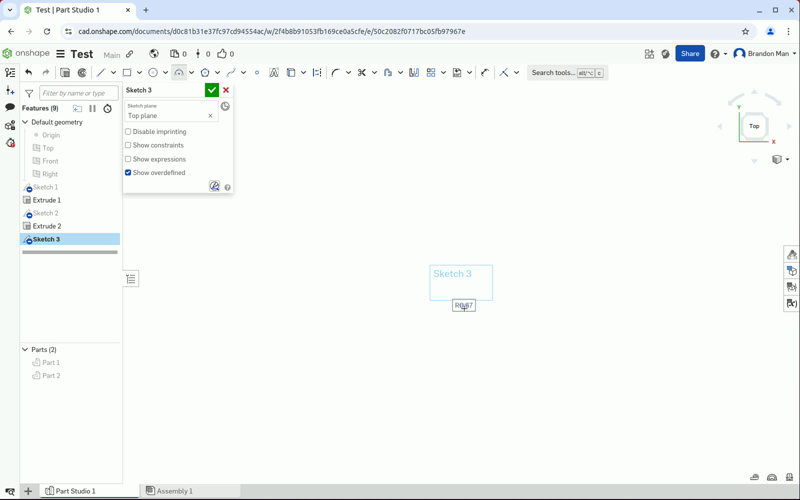
key_up(shift)
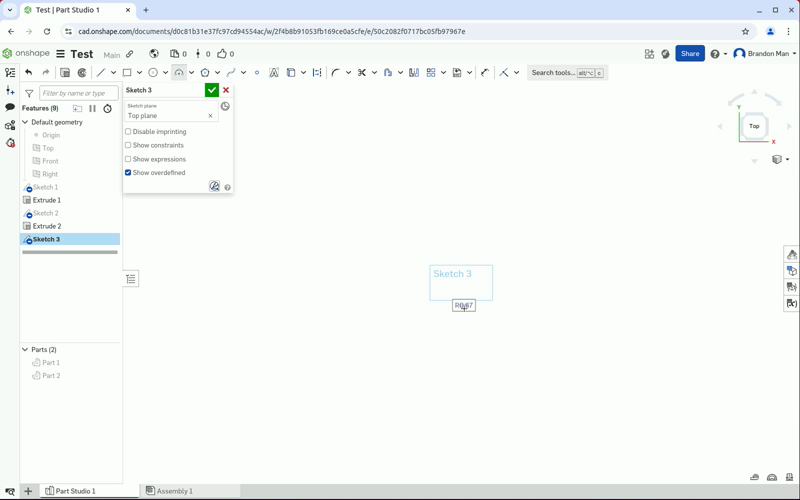
key(esc)
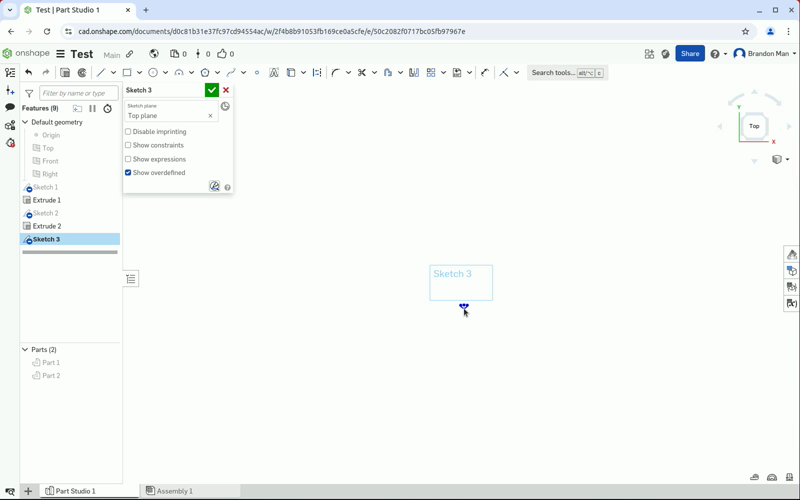
key(l)
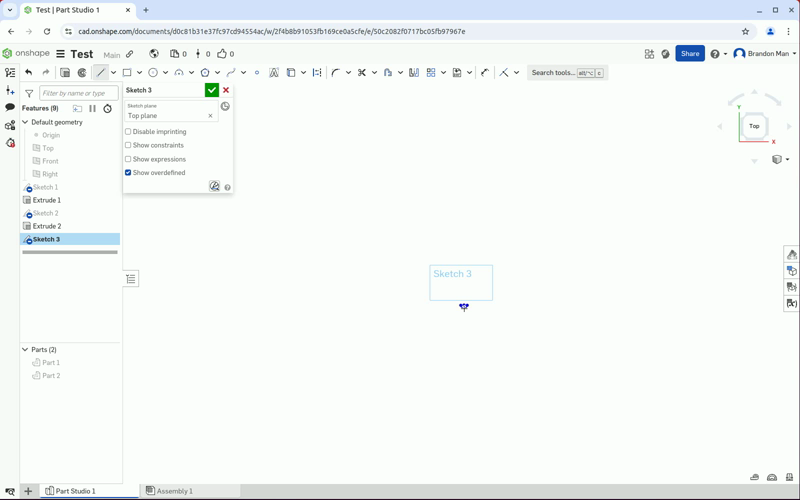
mouse_move(467, 305)
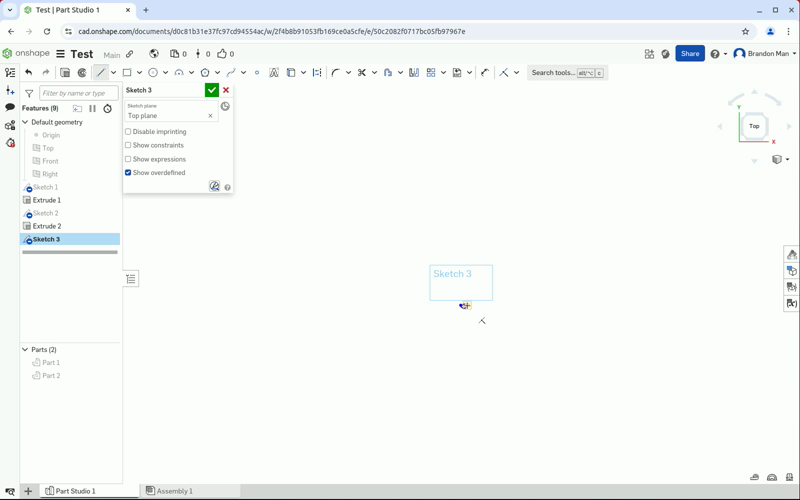
scroll(6)
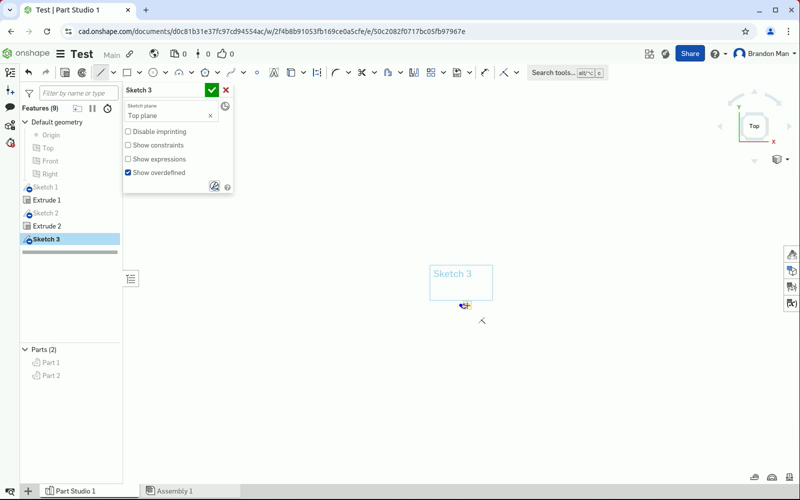
scroll(6)
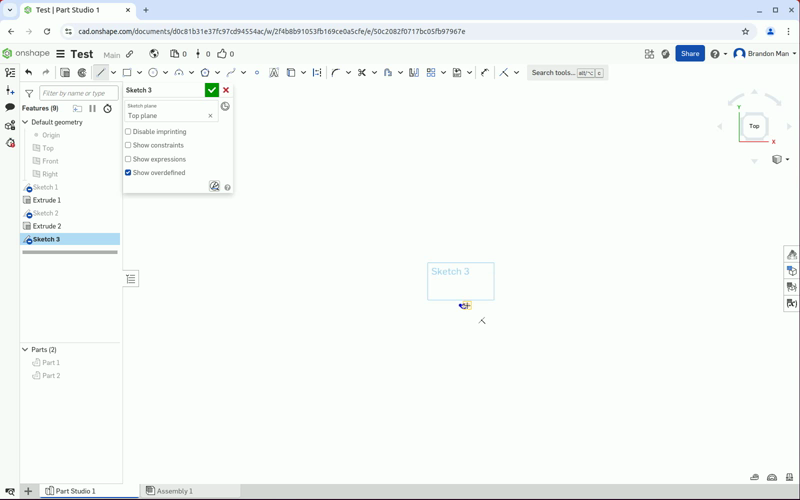
scroll(6)
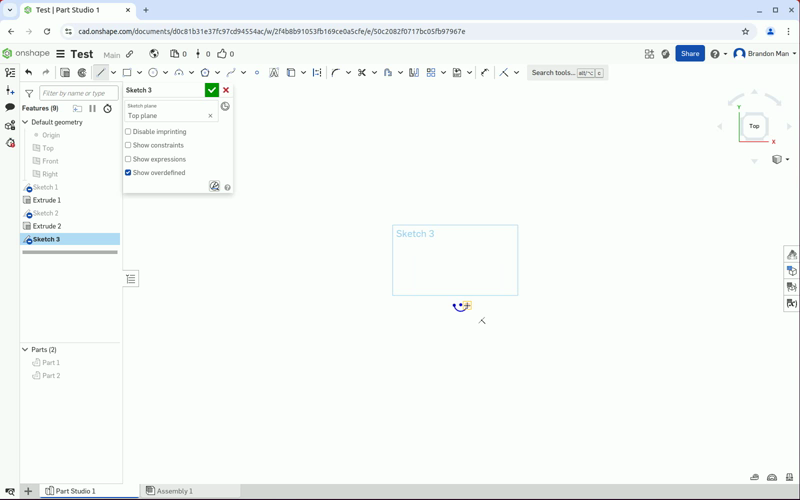
scroll(6)
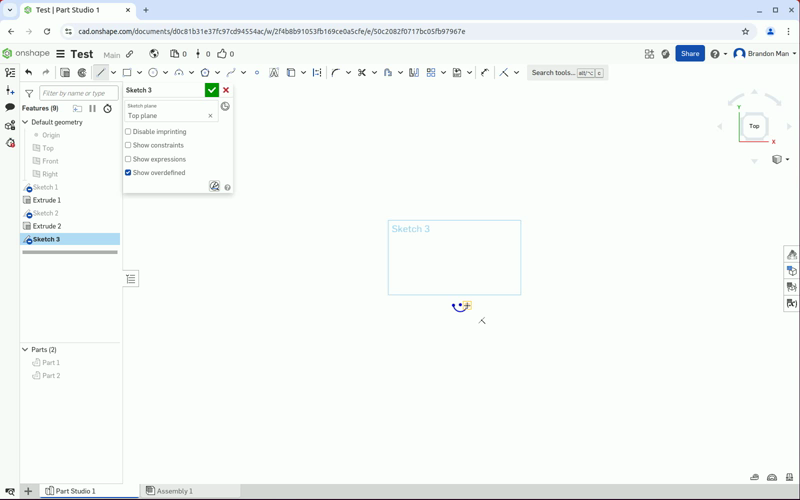
scroll(6)
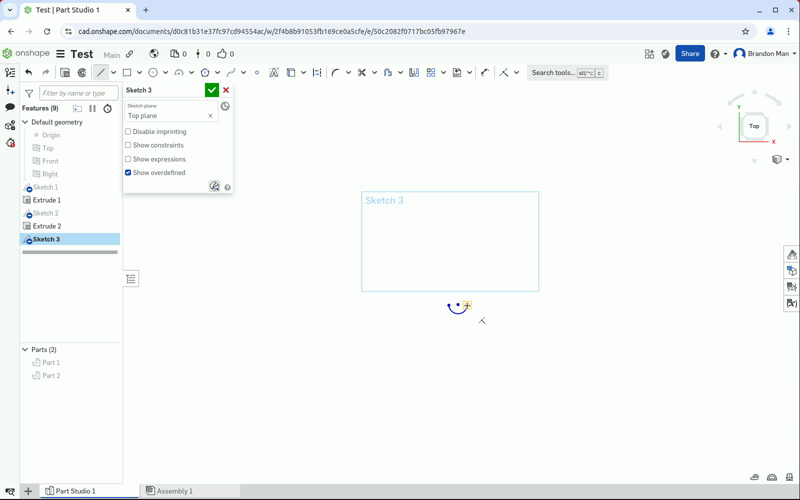
scroll(6)
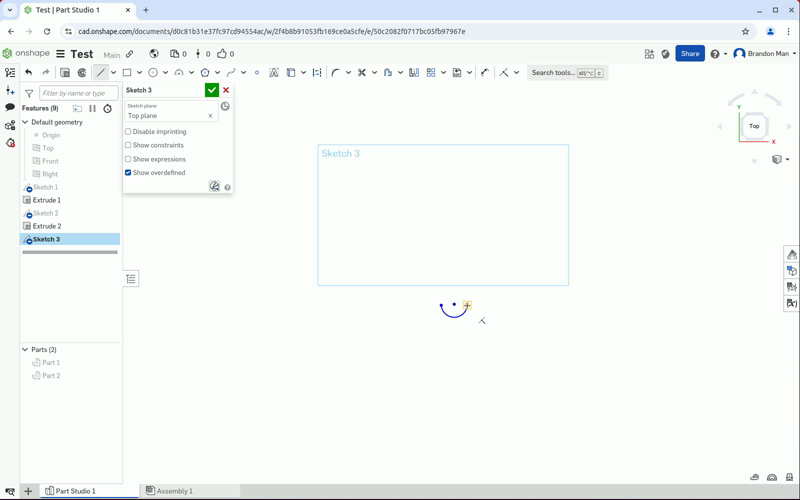
scroll(6)
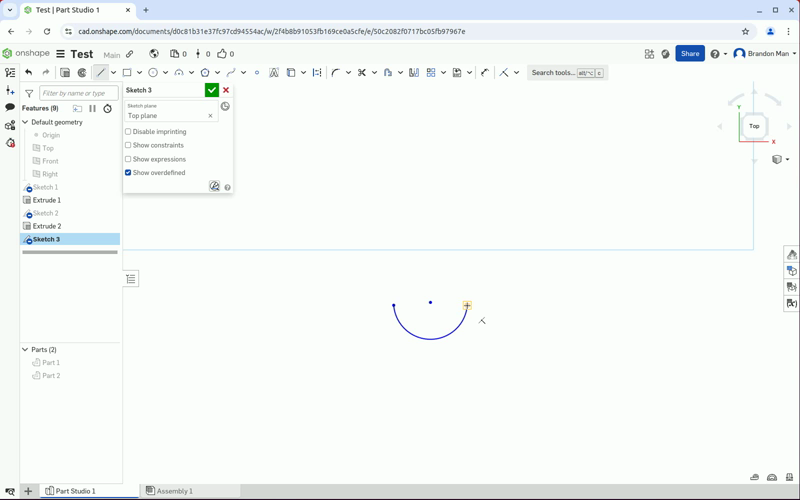
click(467, 305)
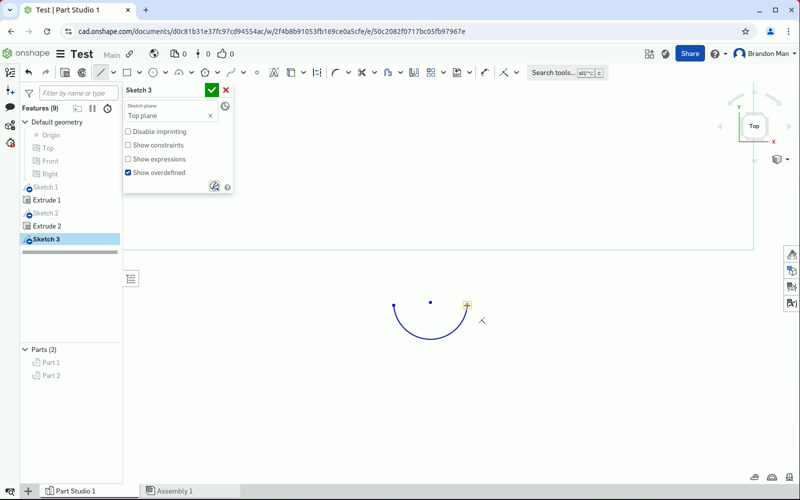
scroll(-6)
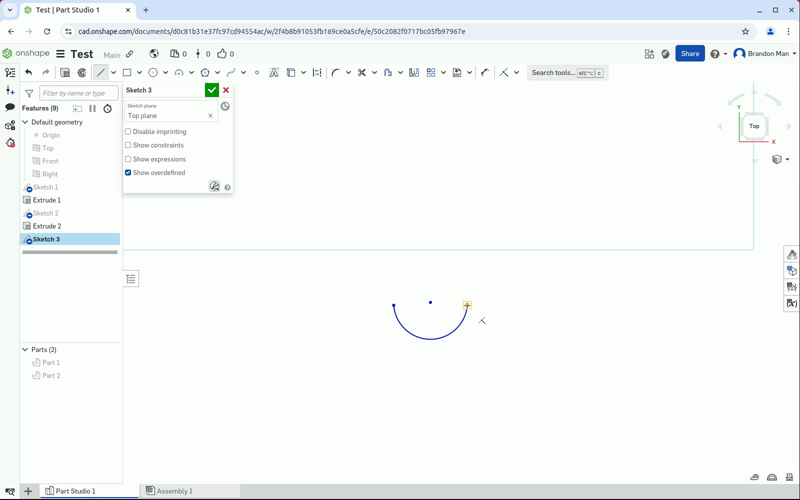
scroll(-6)
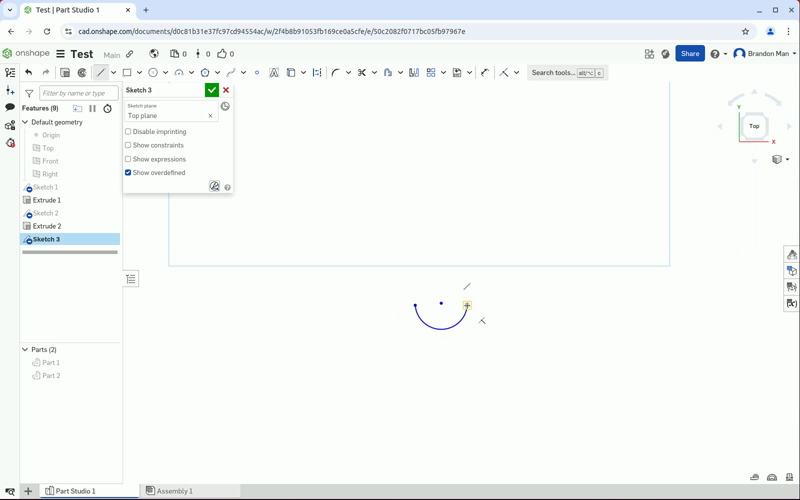
scroll(-6)
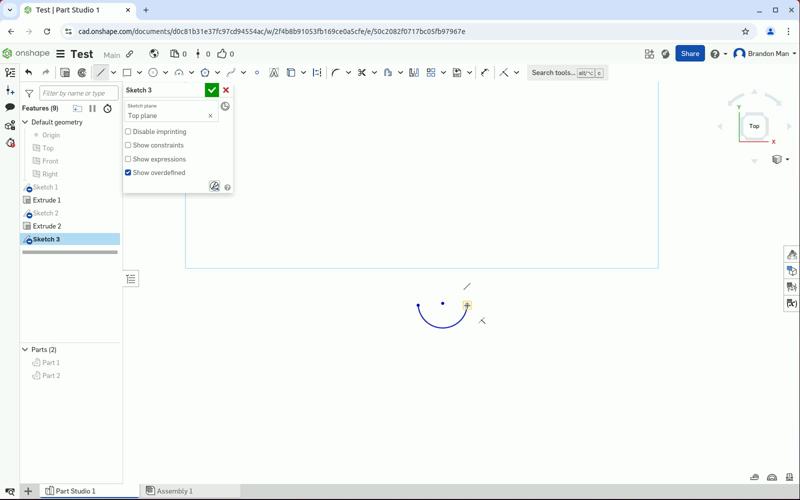
scroll(-6)
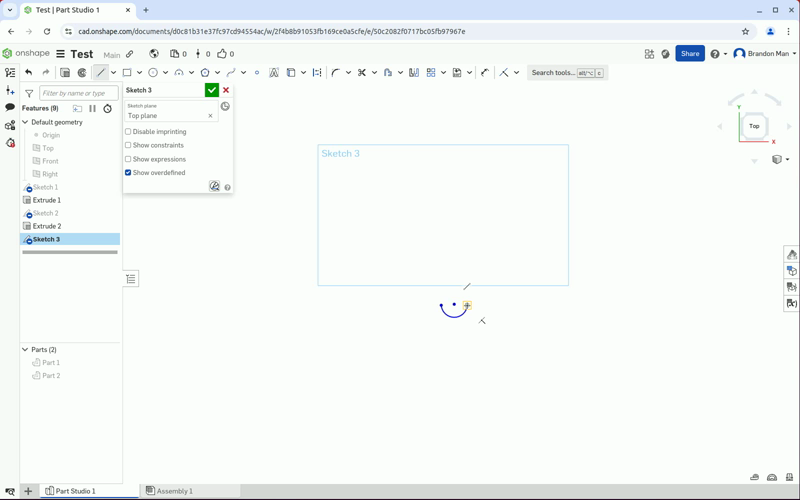
scroll(-6)
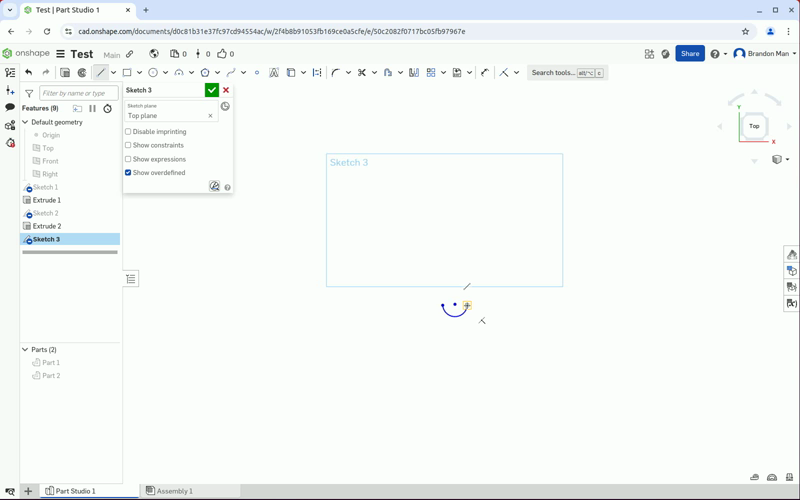
scroll(-6)
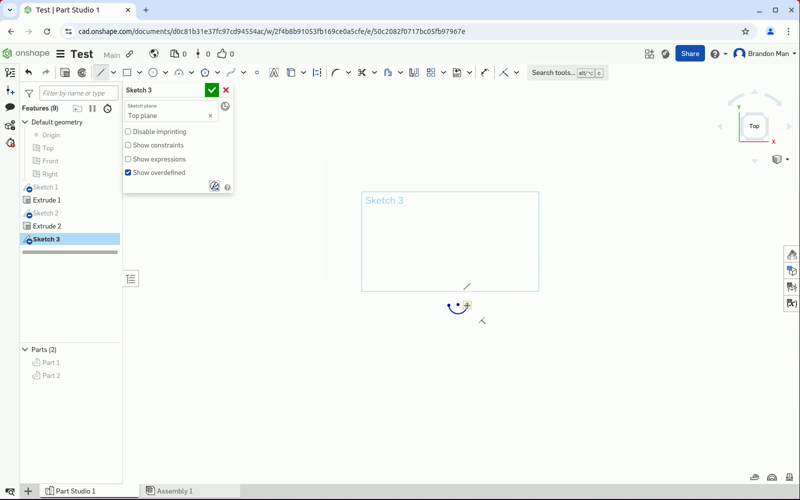
scroll(-6)
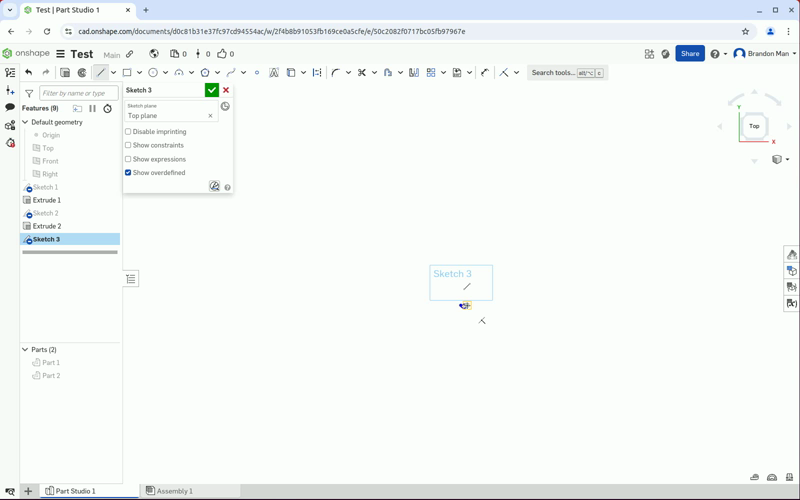
key_down(shift)
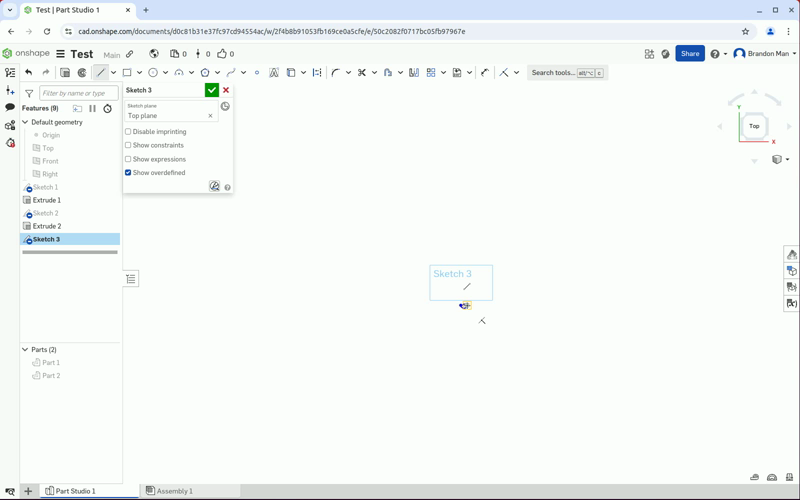
mouse_move(497, 305)
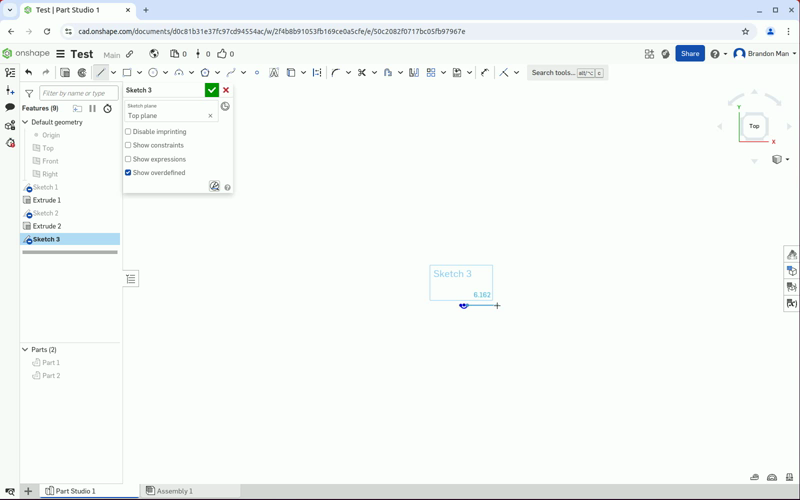
mouse_move(467, 282)
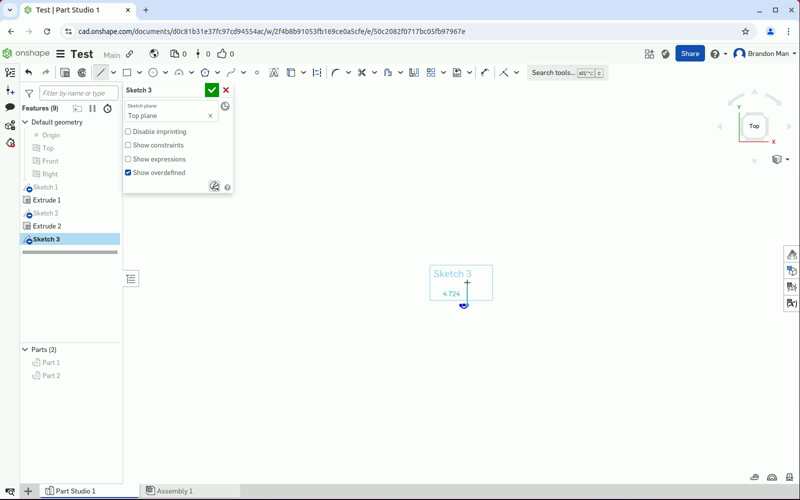
click(467, 282)
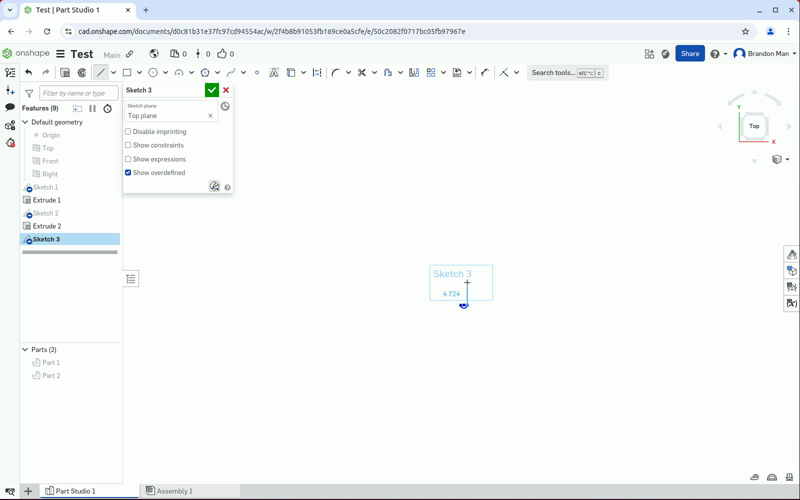
key_up(shift)
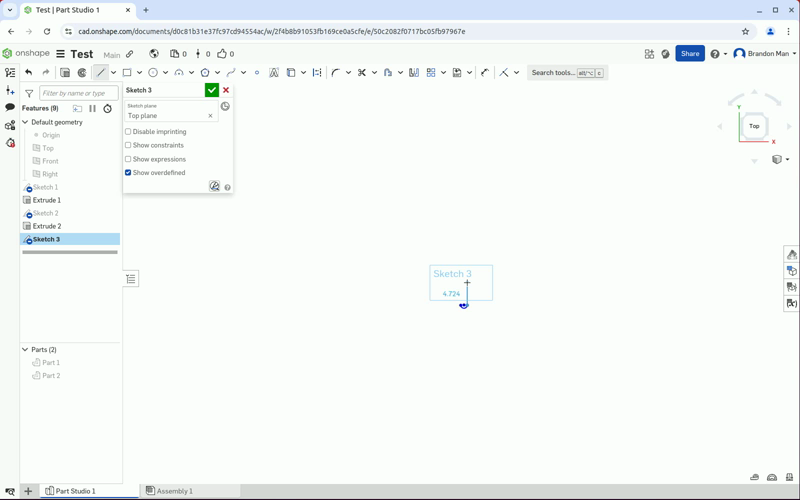
key(esc)
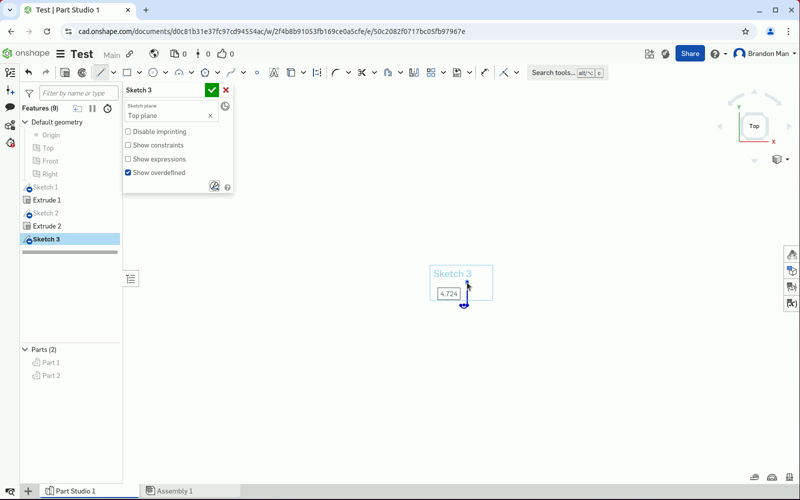
key(a)
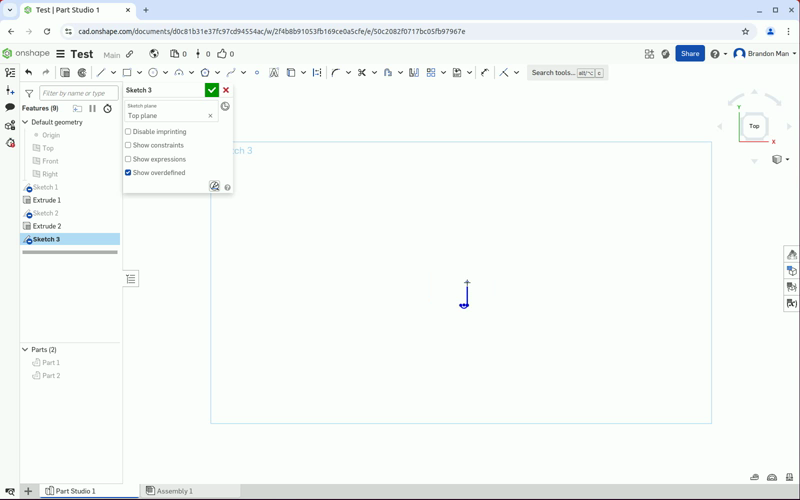
mouse_move(467, 282)
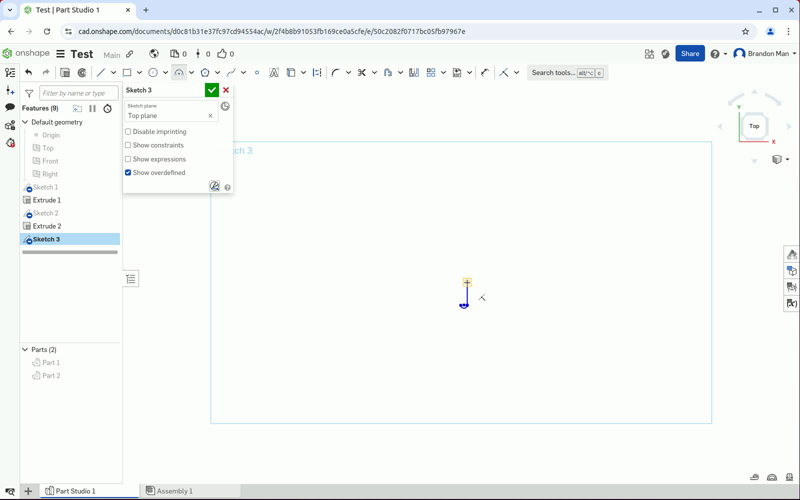
click(467, 282)
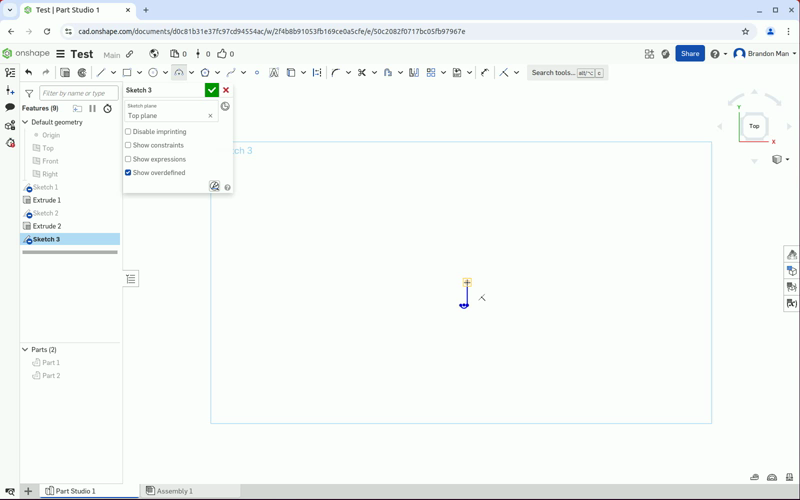
key_down(shift)
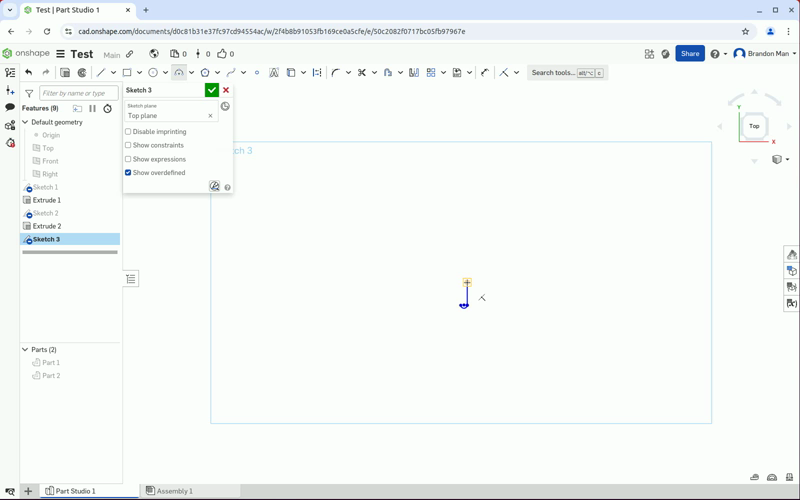
mouse_move(506, 282)
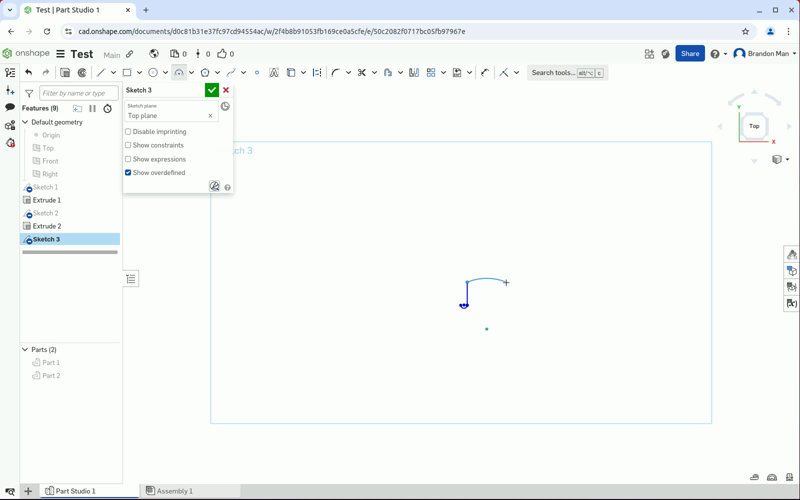
click(506, 282)
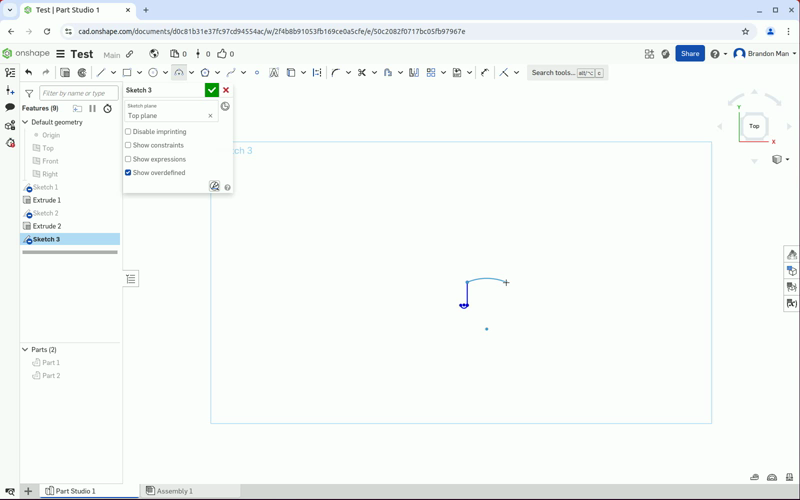
mouse_move(486, 262)
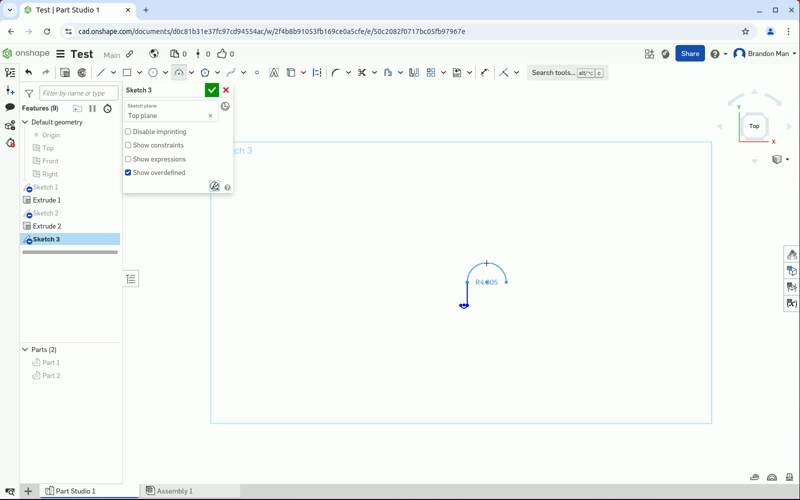
click(486, 262)
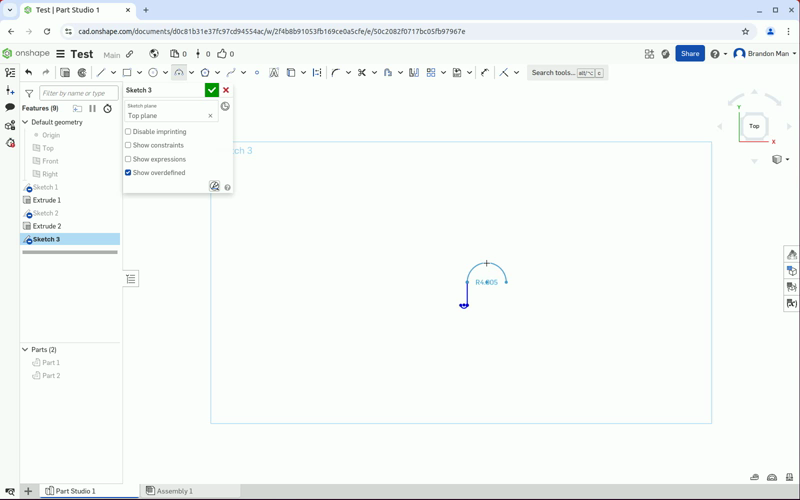
key_up(shift)
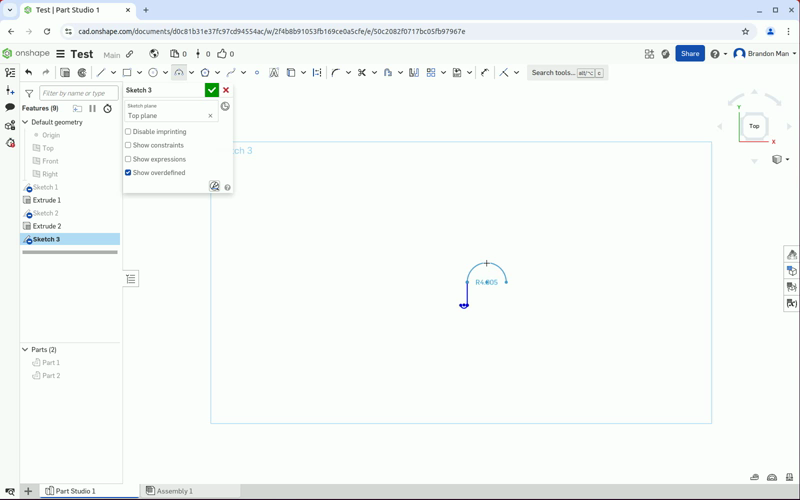
key(esc)
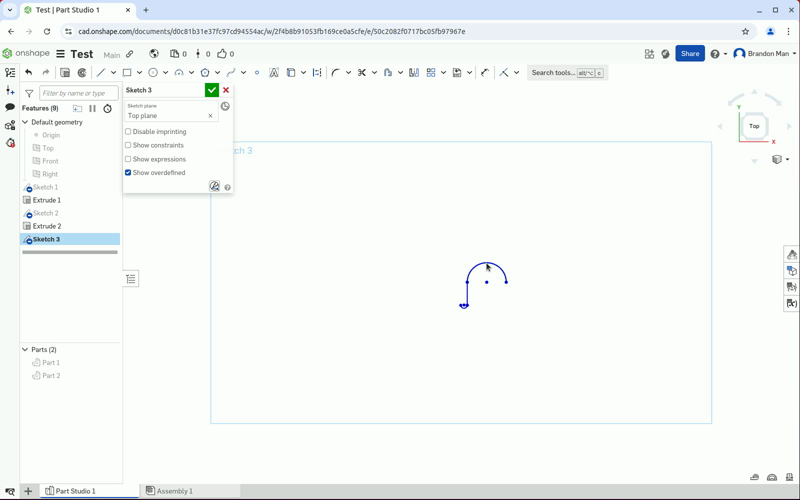
key(l)
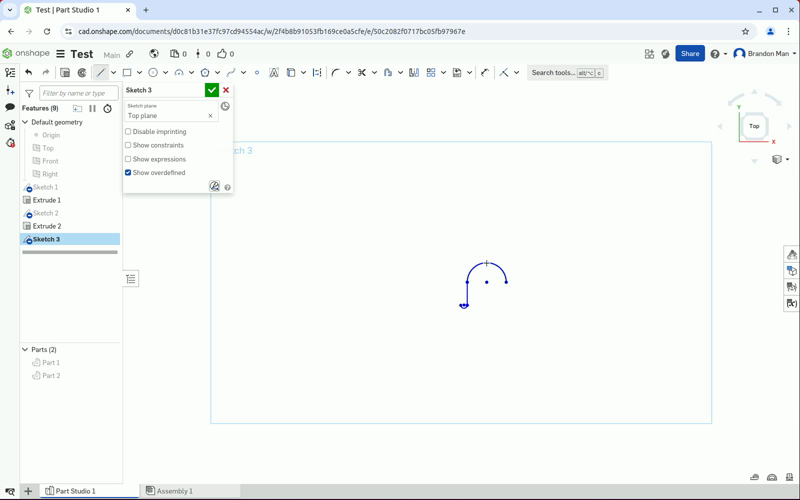
mouse_move(506, 282)
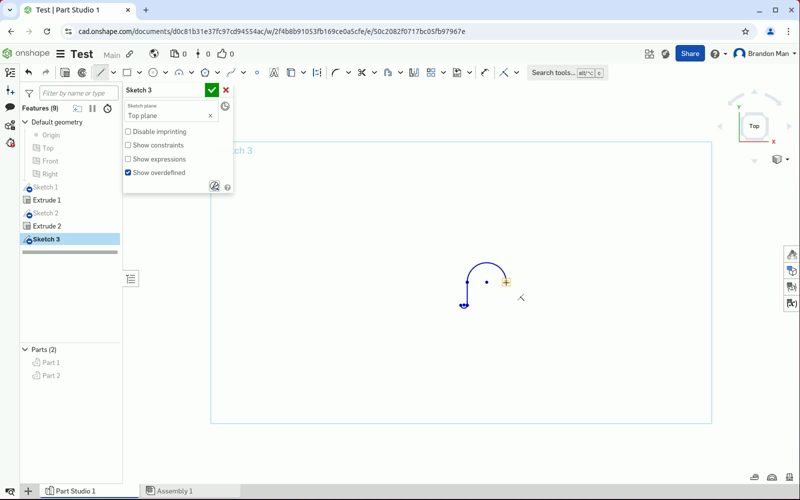
click(506, 282)
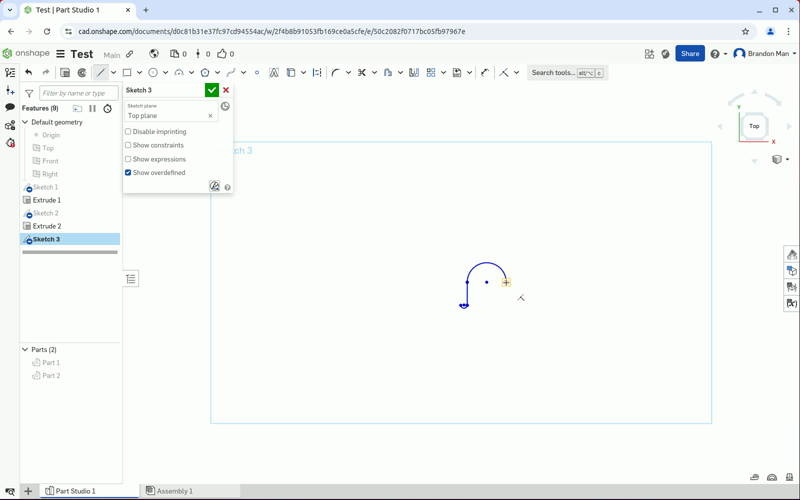
key_down(shift)
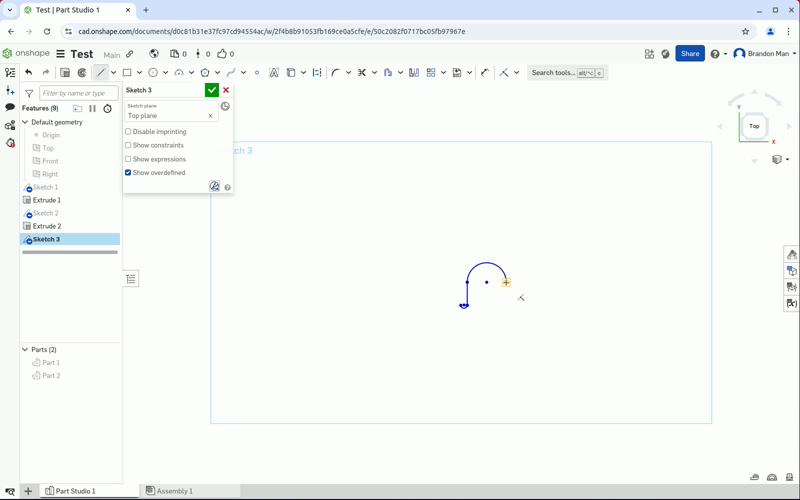
mouse_move(536, 282)
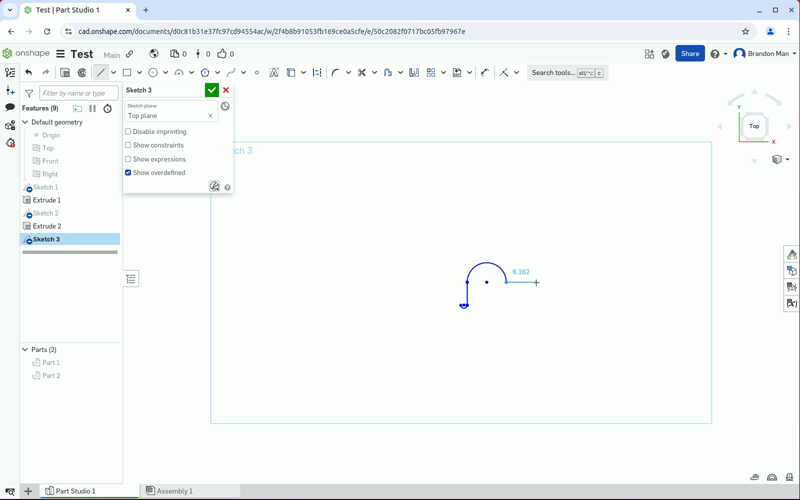
mouse_move(506, 305)
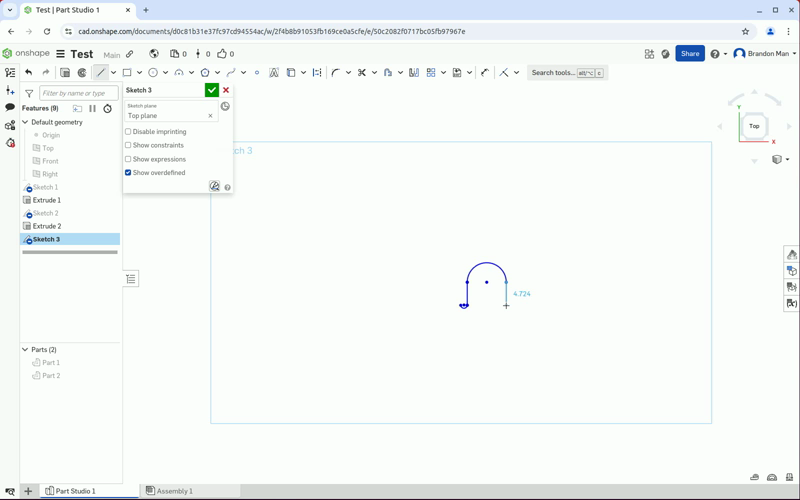
click(506, 305)
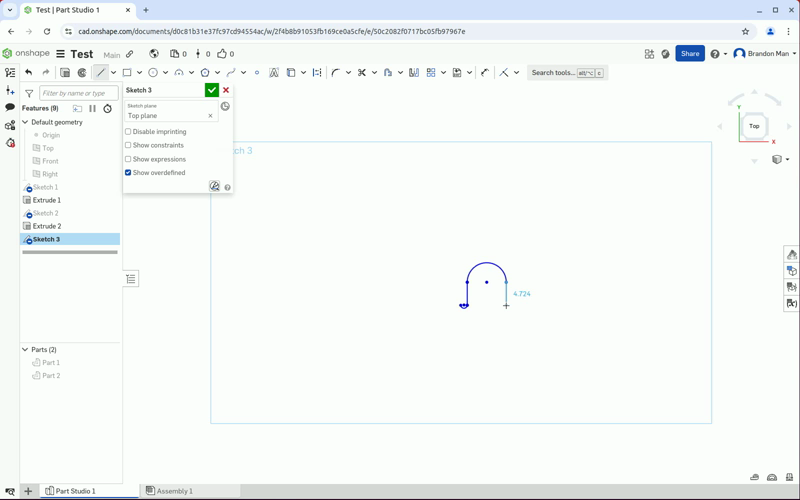
key_up(shift)
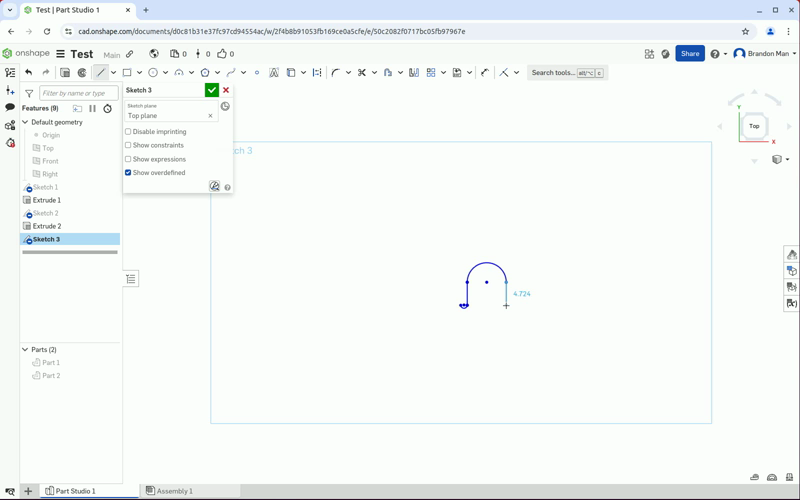
key(esc)
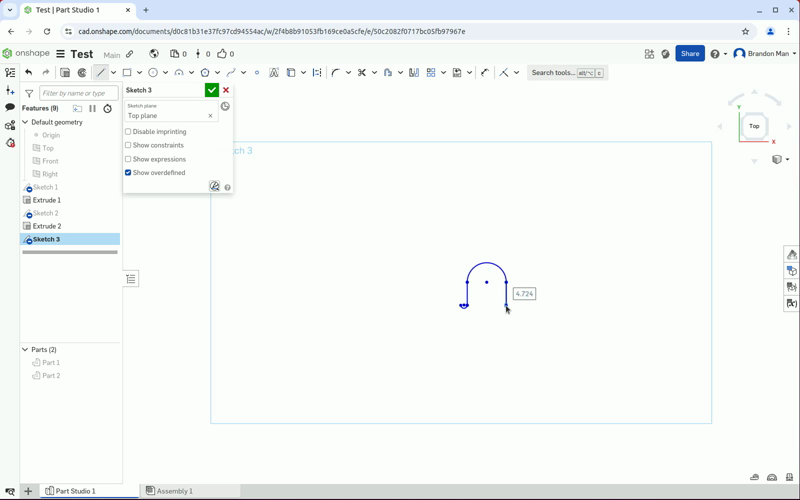
key(a)
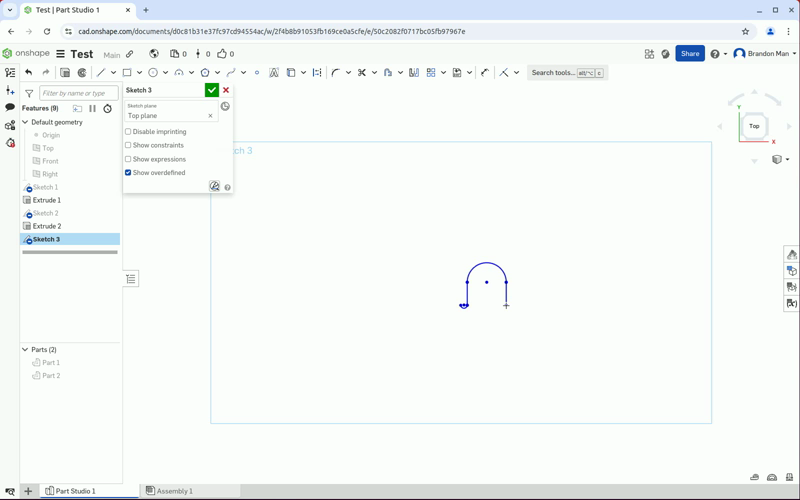
mouse_move(506, 305)
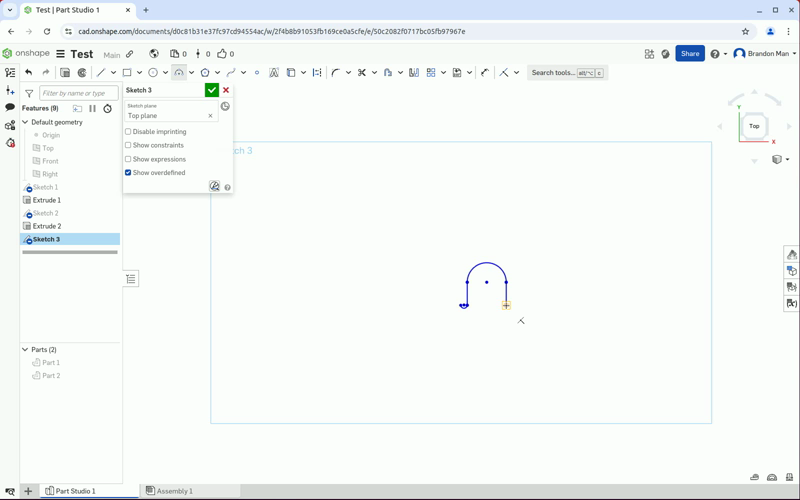
click(506, 305)
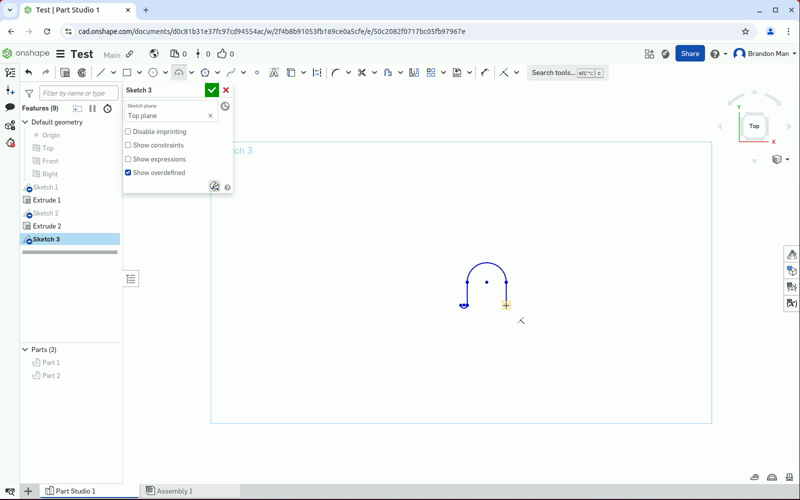
key_down(shift)
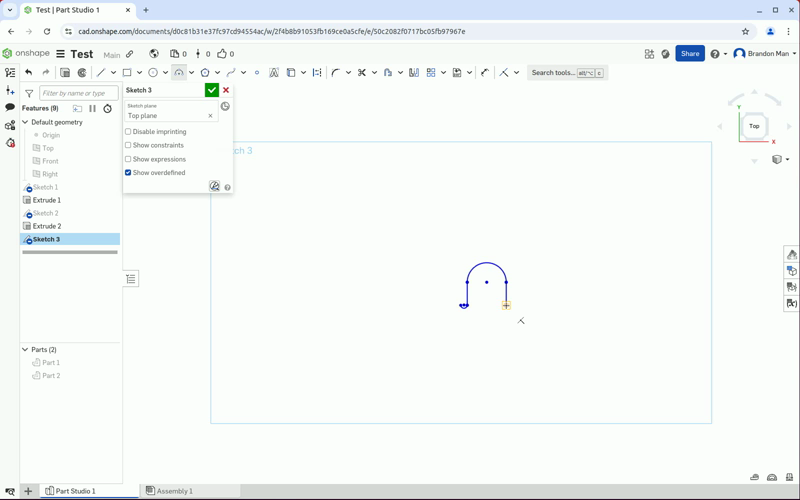
mouse_move(513, 305)
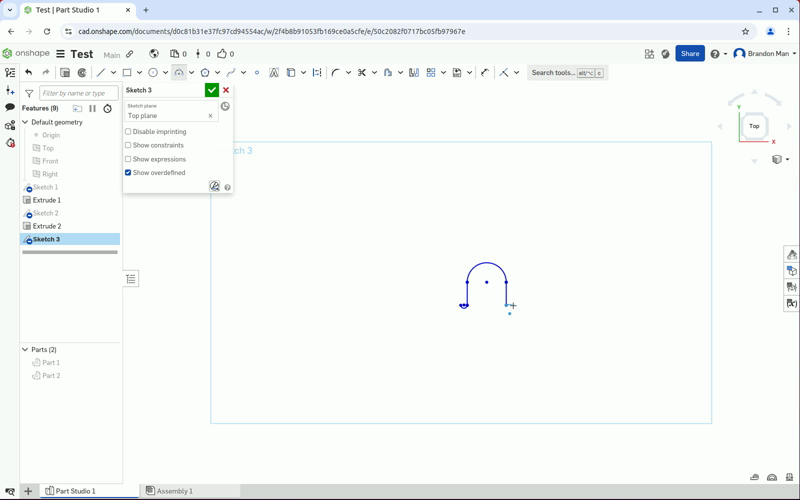
scroll(6)
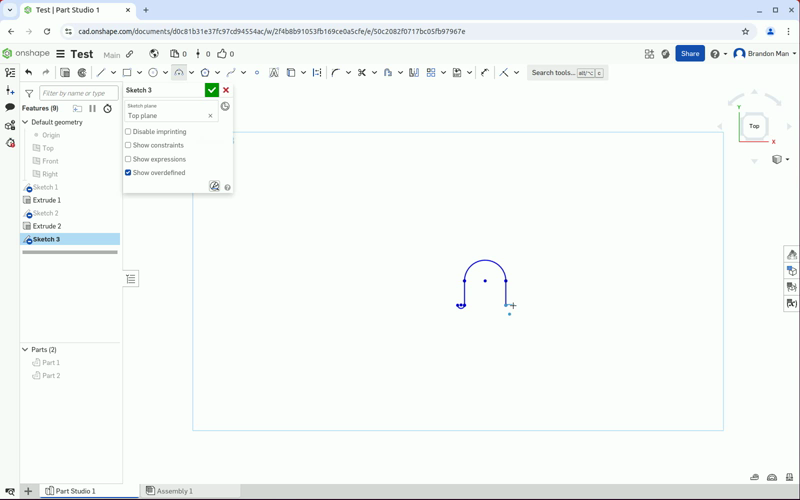
scroll(6)
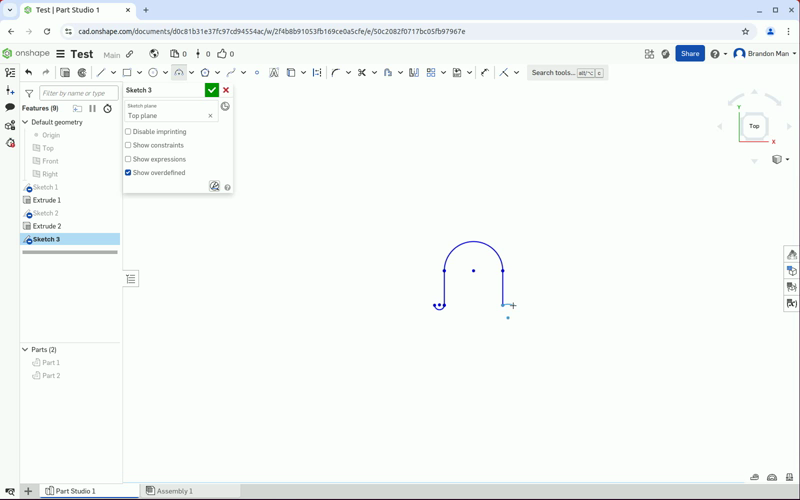
scroll(6)
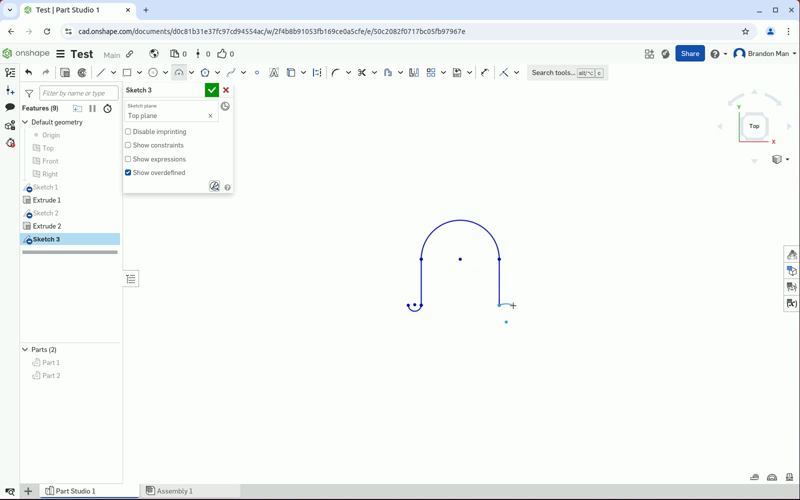
scroll(6)
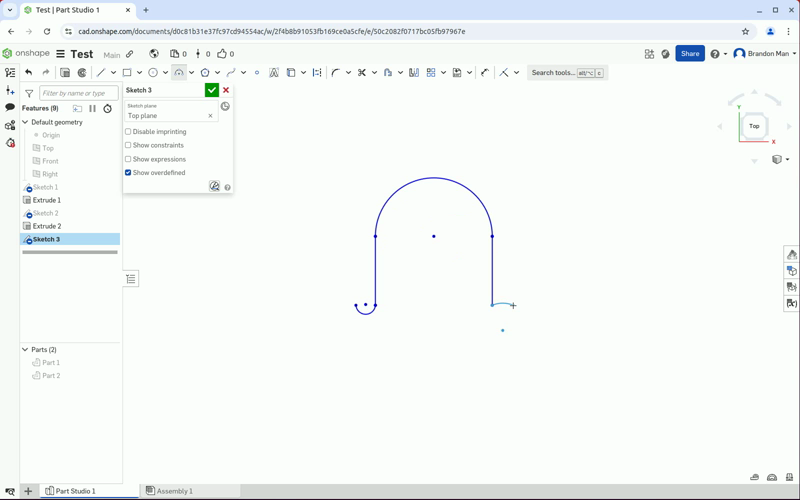
scroll(6)
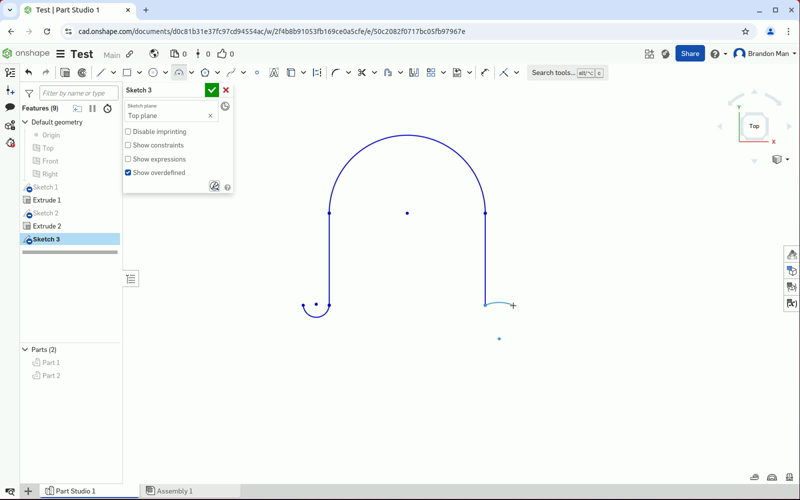
scroll(6)
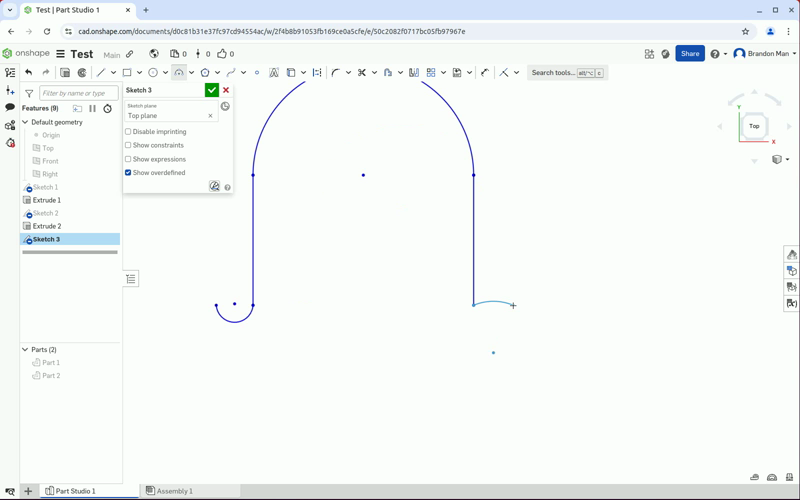
scroll(6)
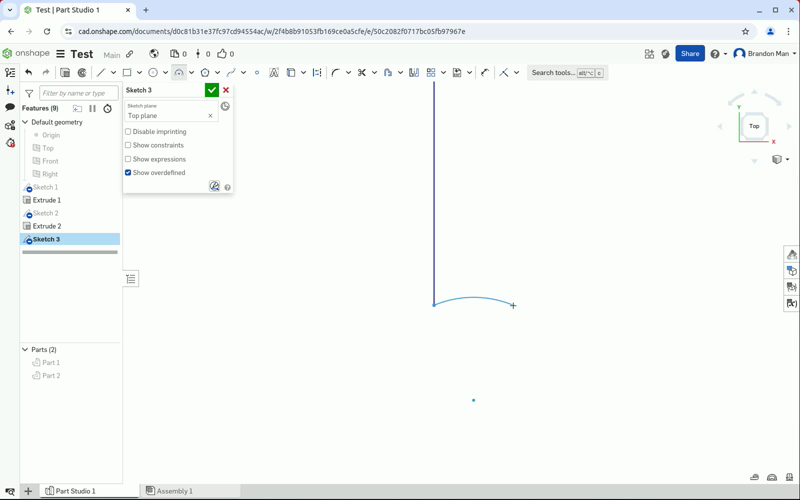
click(513, 305)
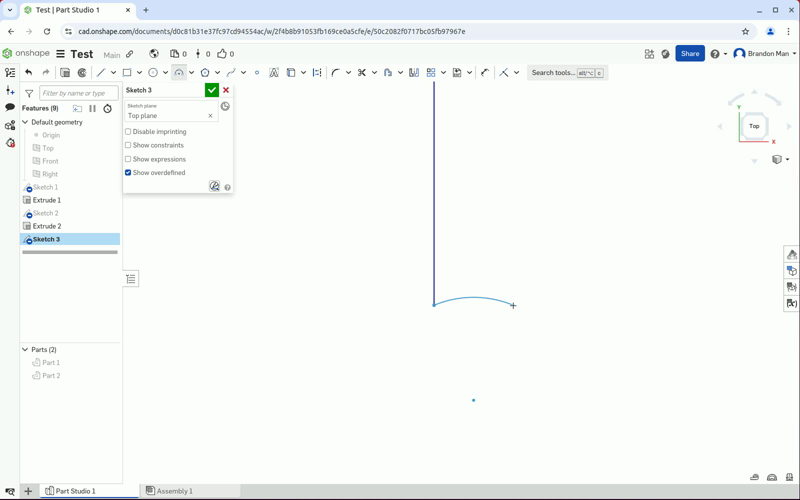
scroll(-6)
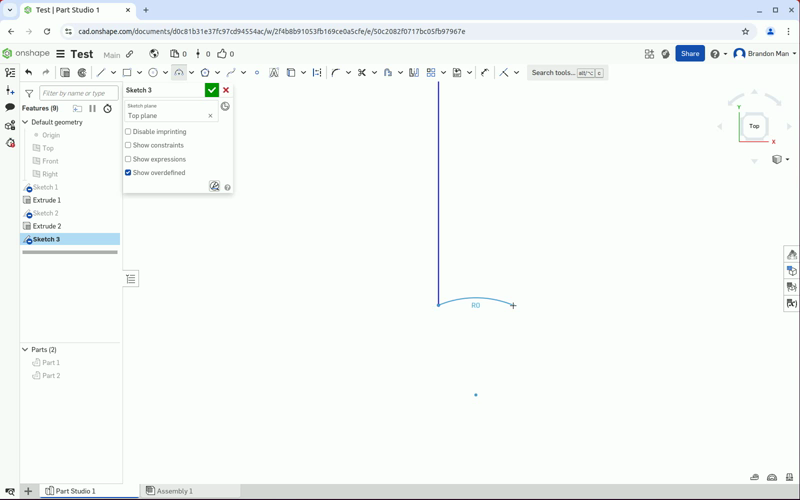
scroll(-6)
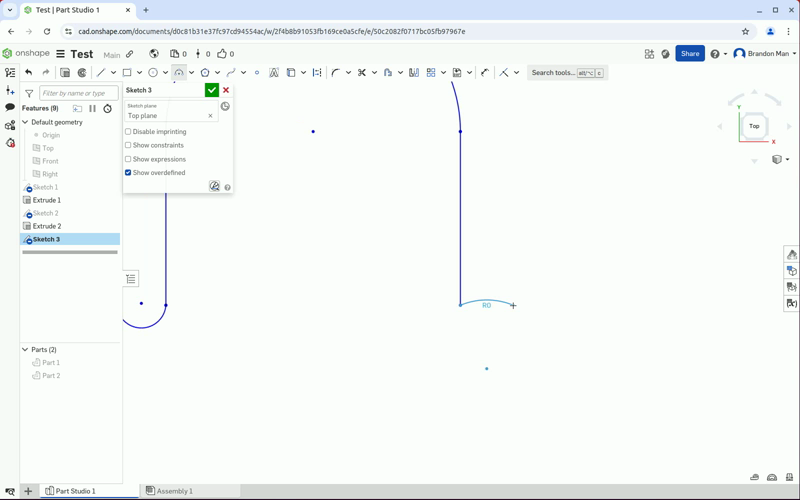
scroll(-6)
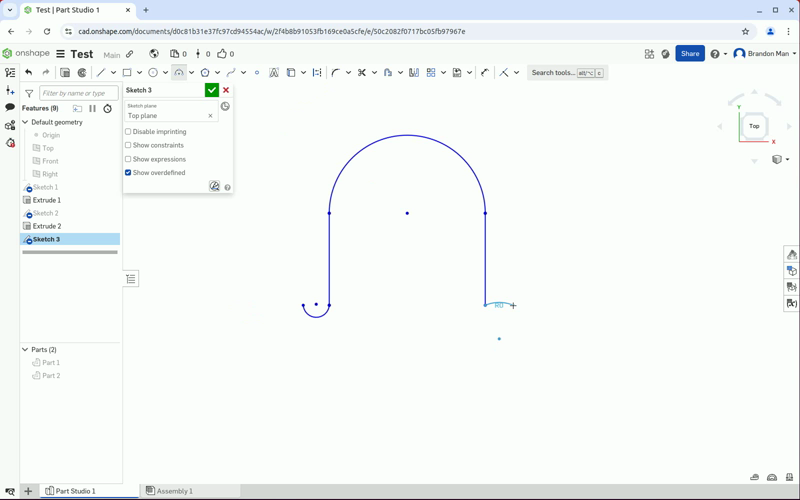
scroll(-6)
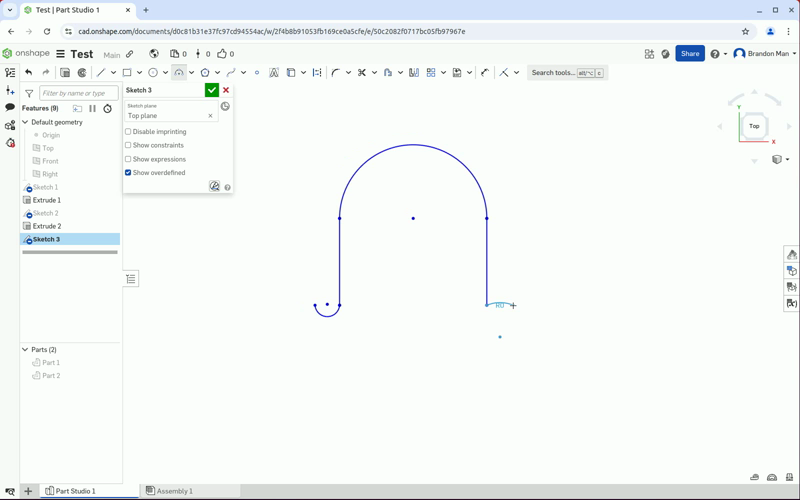
scroll(-6)
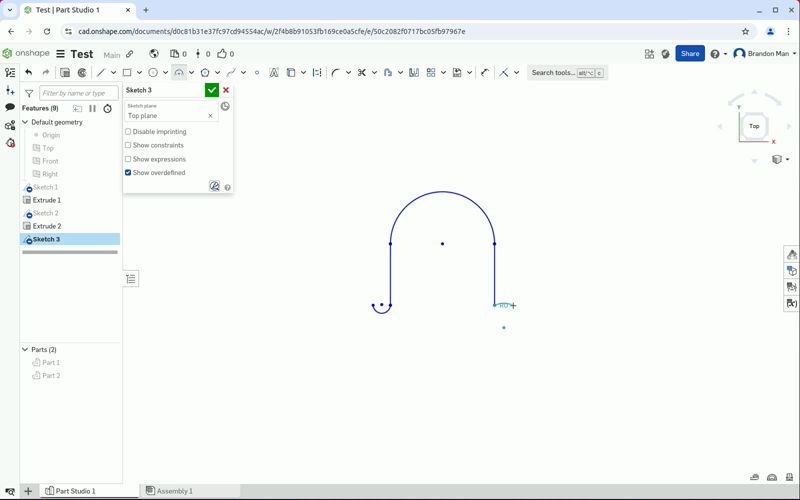
scroll(-6)
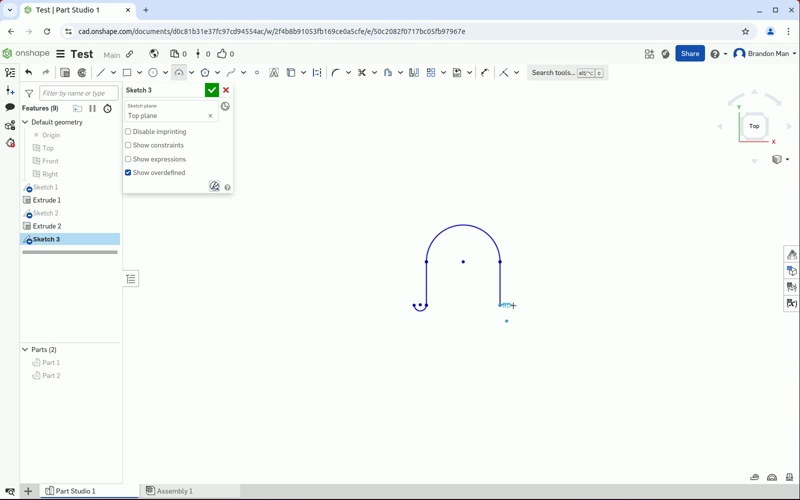
scroll(-6)
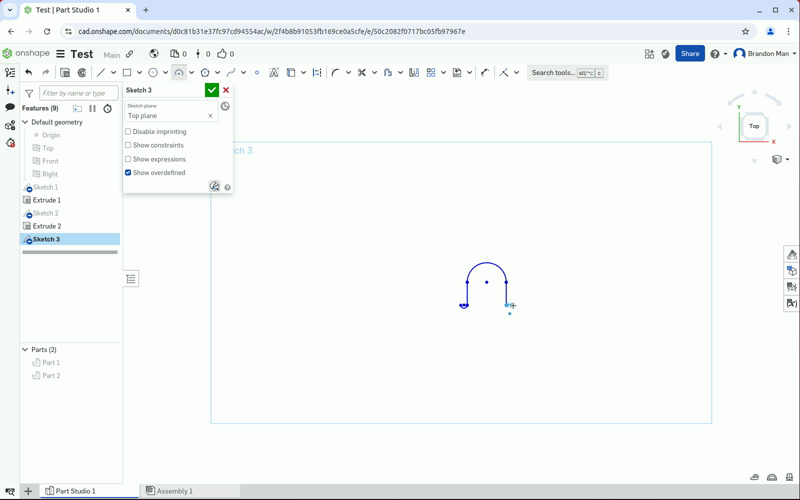
mouse_move(509, 308)
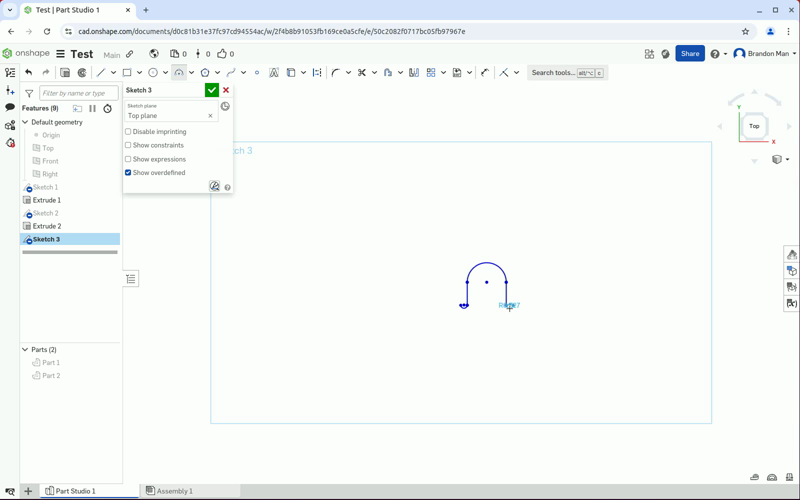
scroll(6)
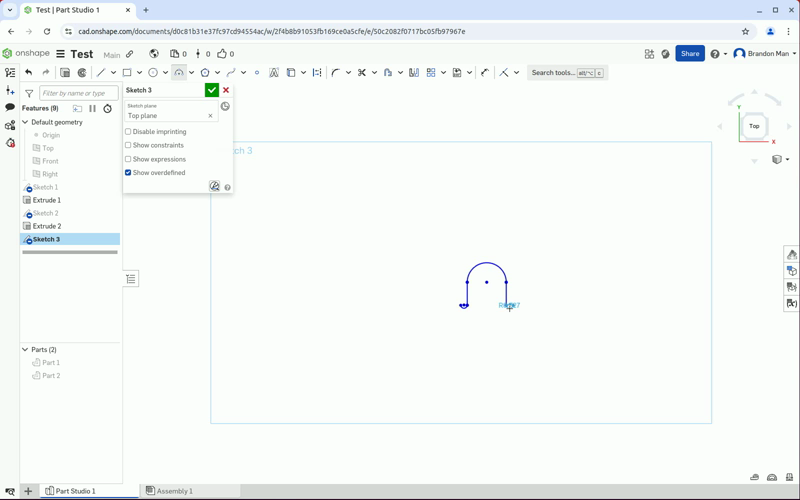
scroll(6)
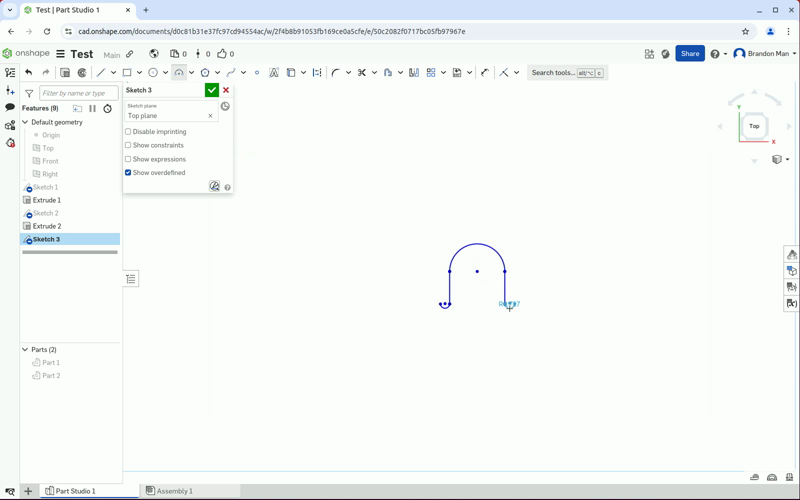
scroll(6)
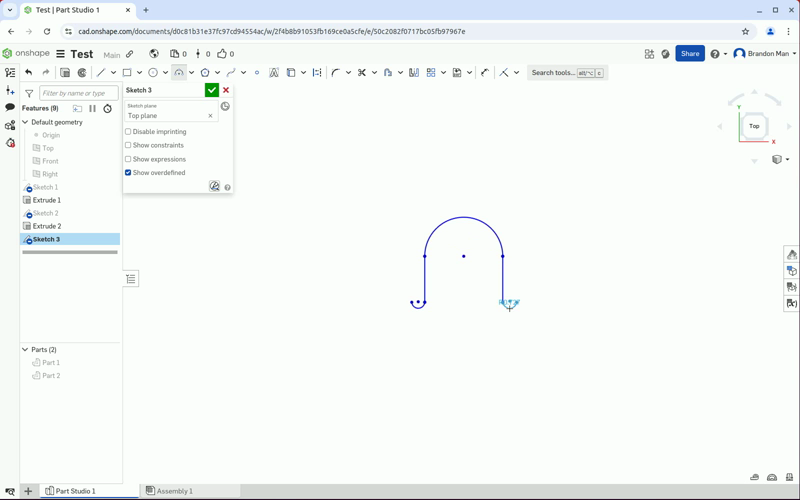
scroll(6)
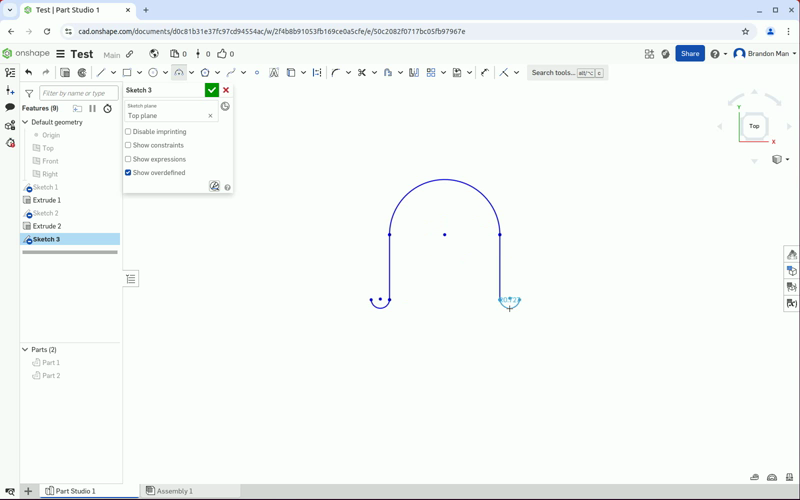
scroll(6)
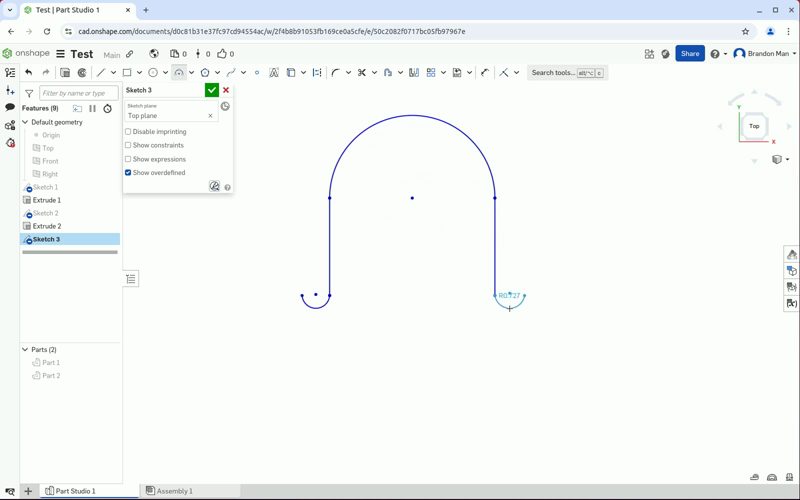
scroll(6)
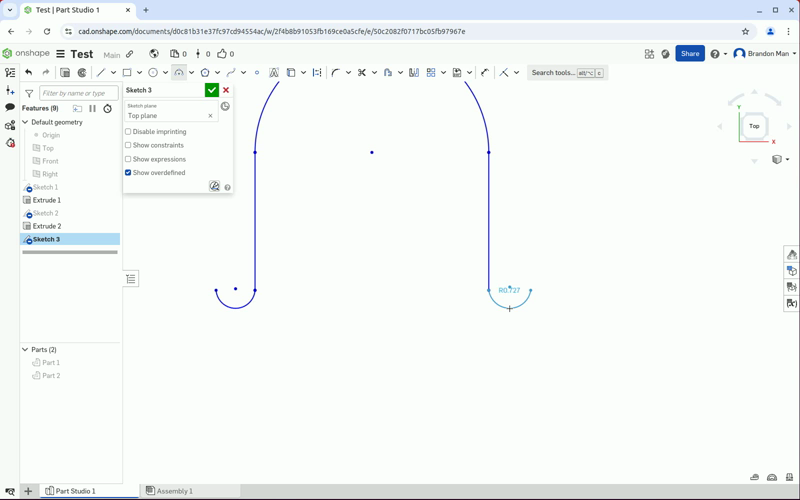
scroll(6)
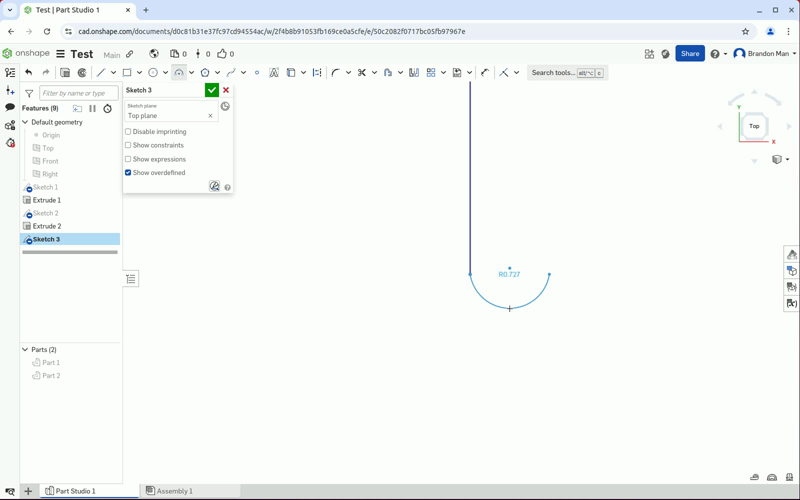
click(509, 308)
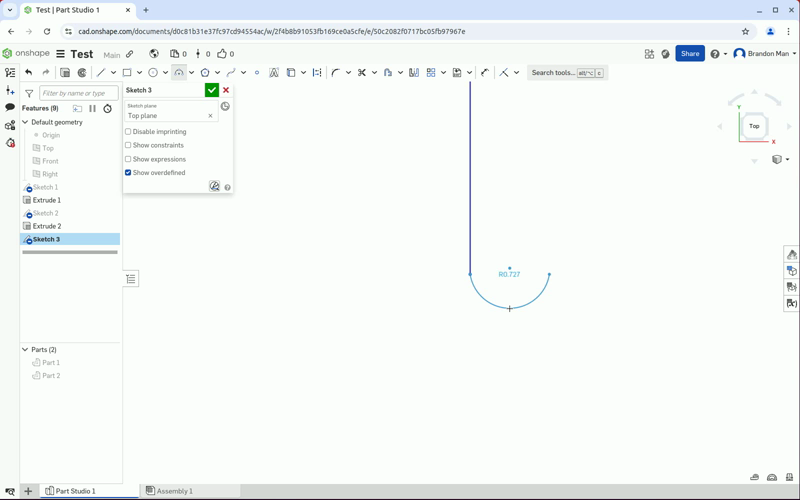
scroll(-6)
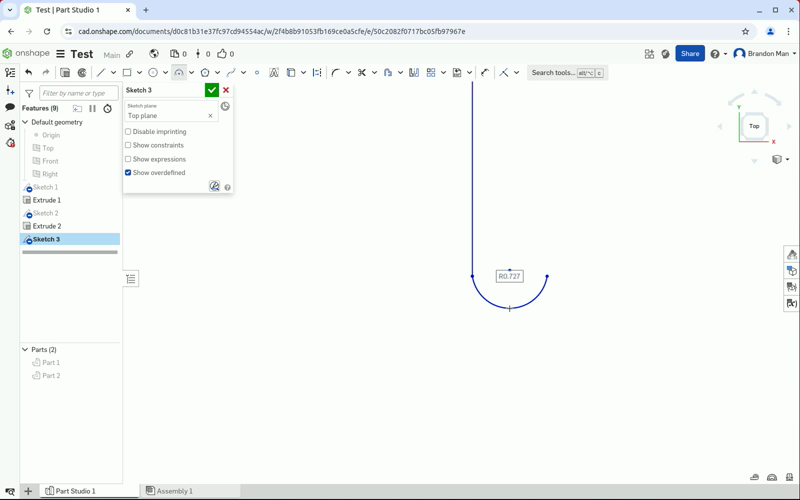
scroll(-6)
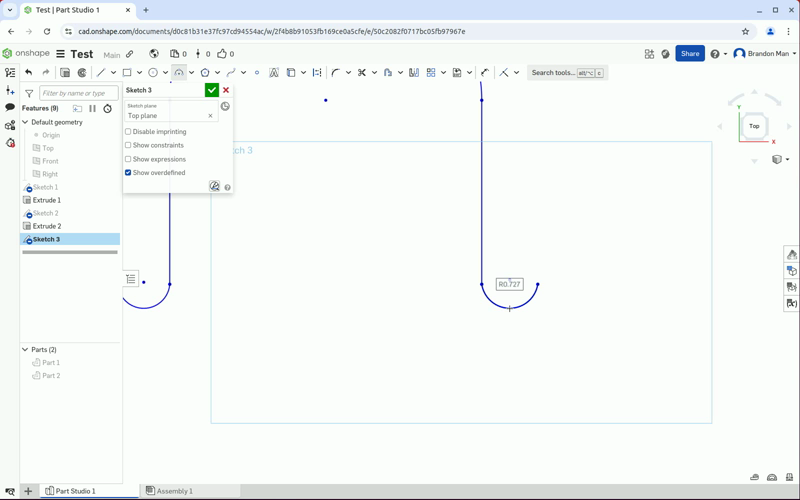
scroll(-6)
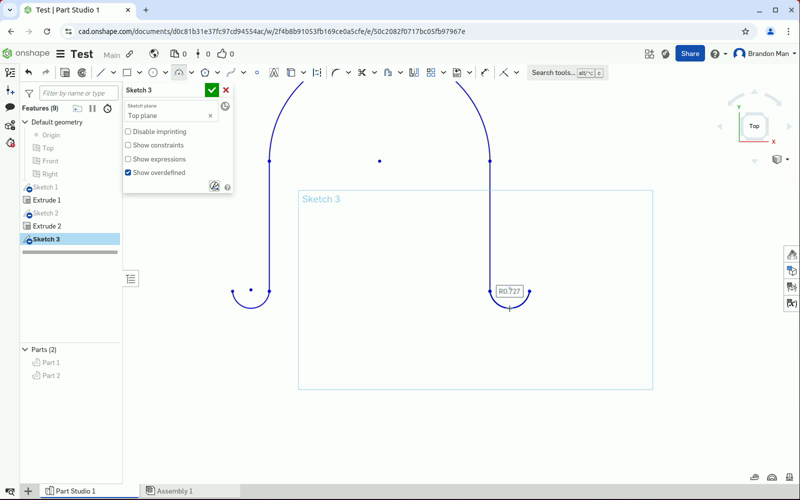
scroll(-6)
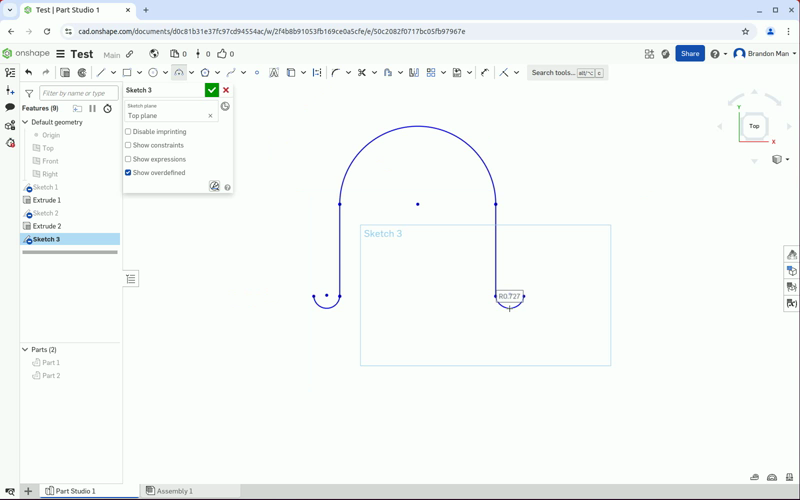
scroll(-6)
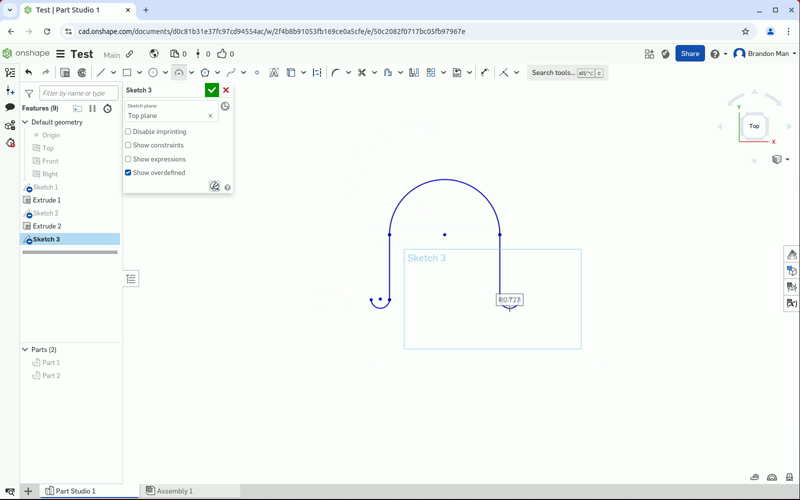
scroll(-6)
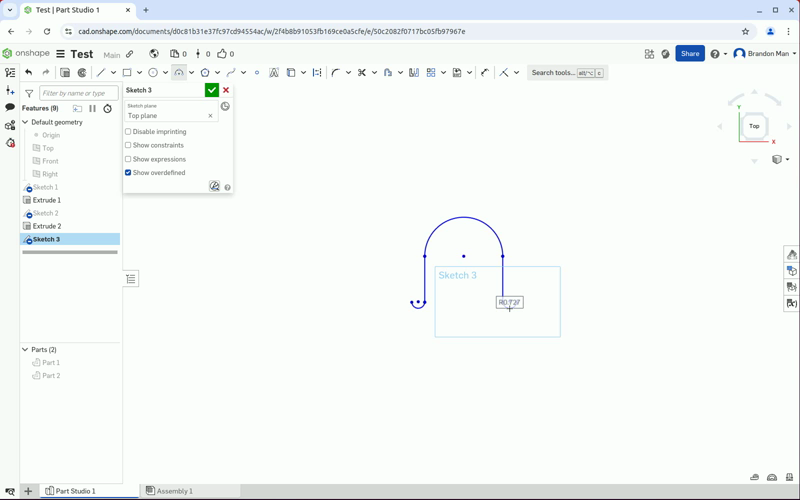
scroll(-6)
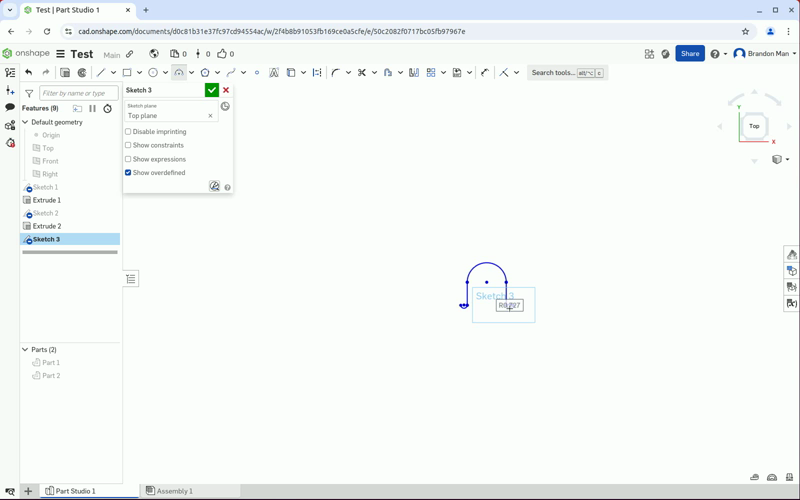
key_up(shift)
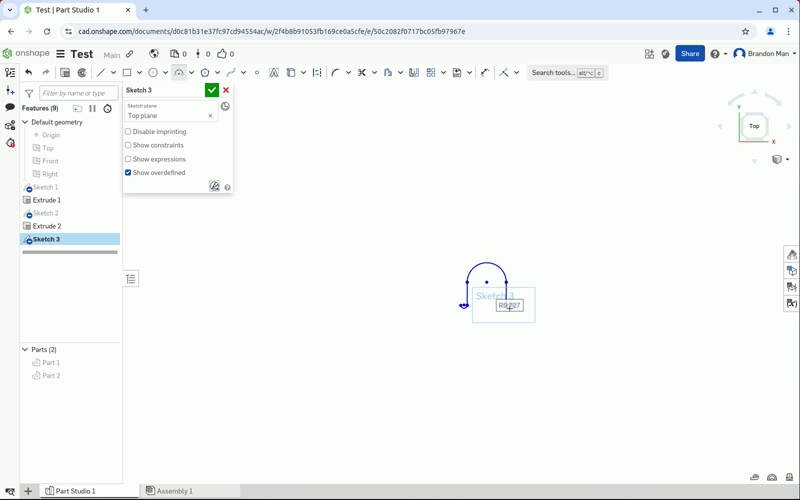
key(esc)
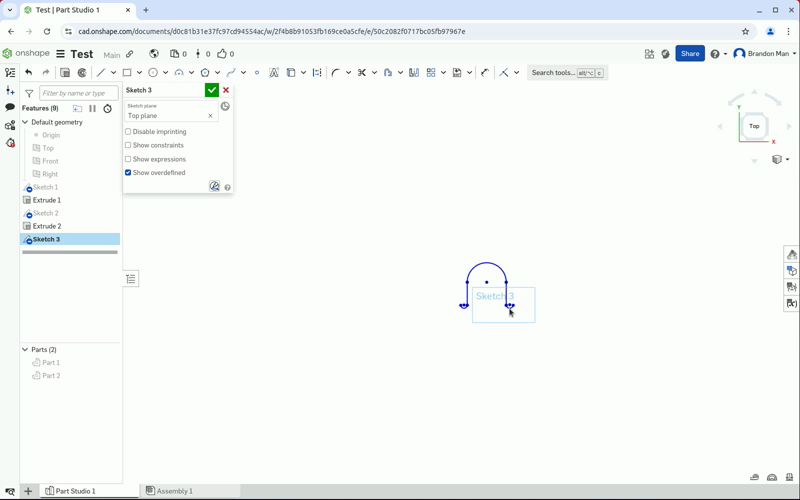
key(l)
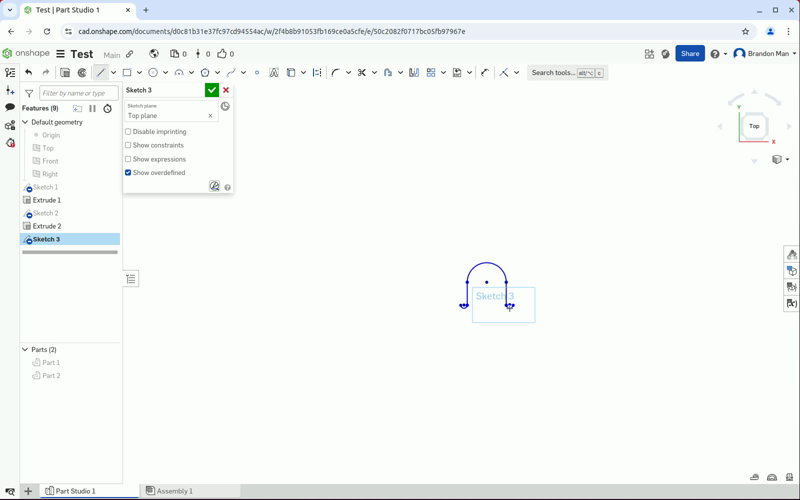
mouse_move(513, 305)
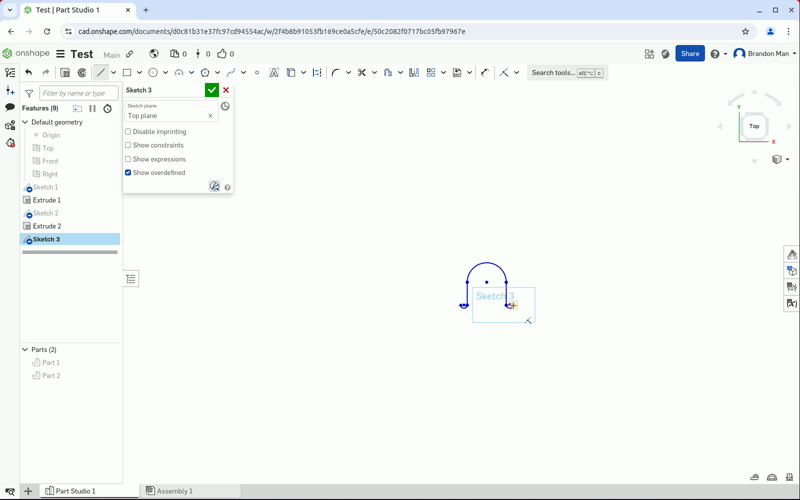
scroll(6)
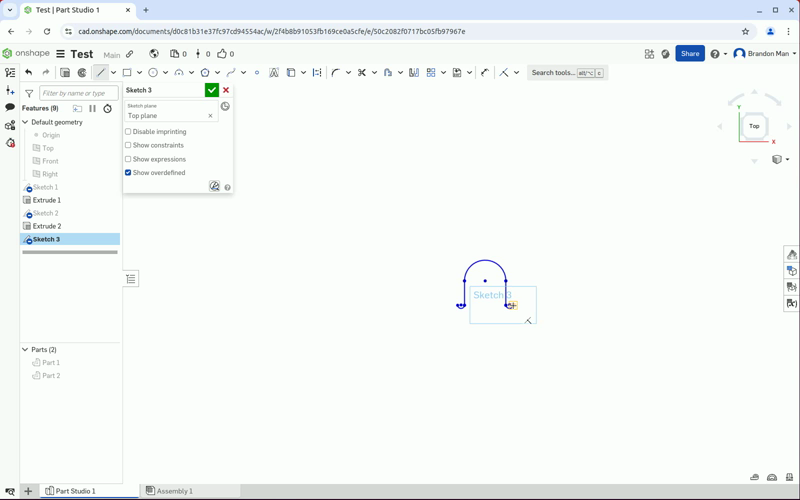
scroll(6)
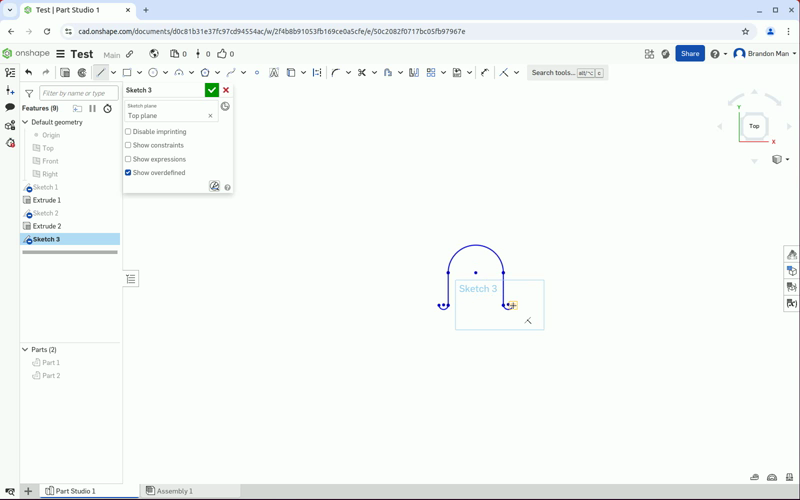
scroll(6)
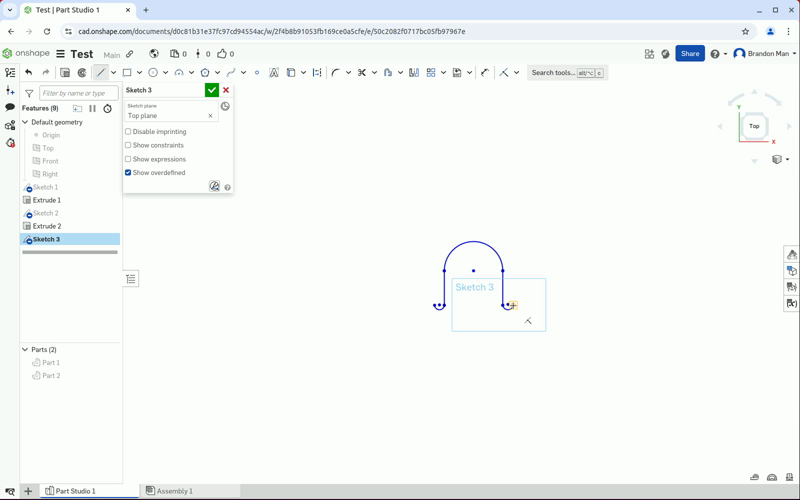
scroll(6)
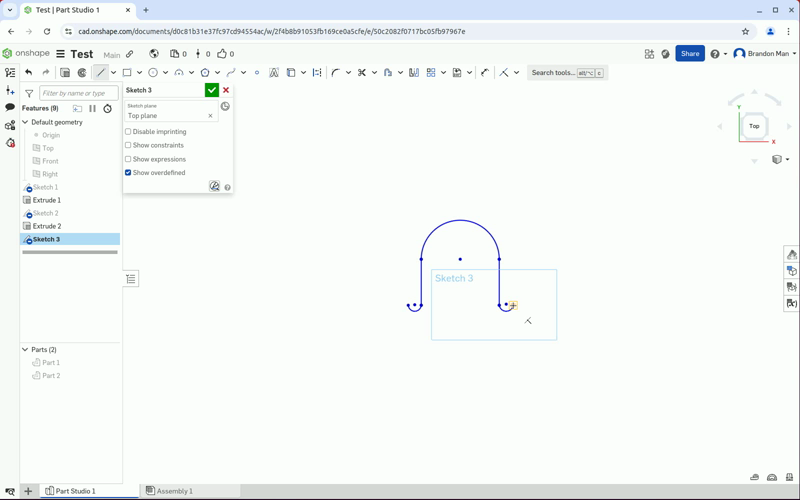
scroll(6)
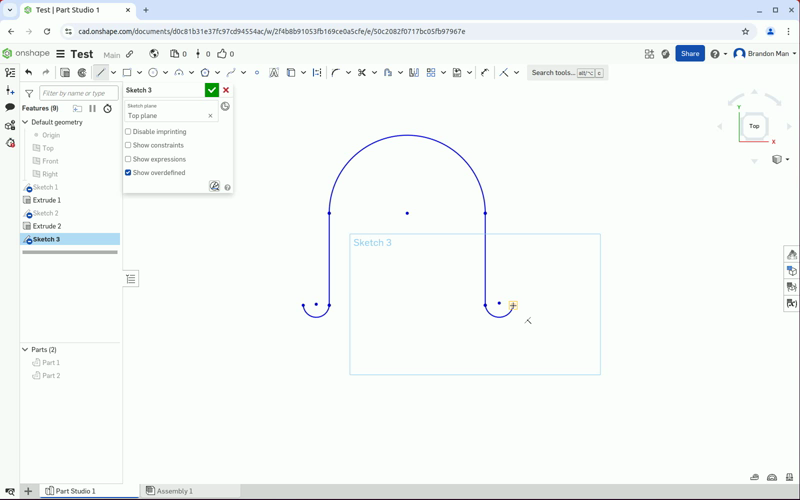
scroll(6)
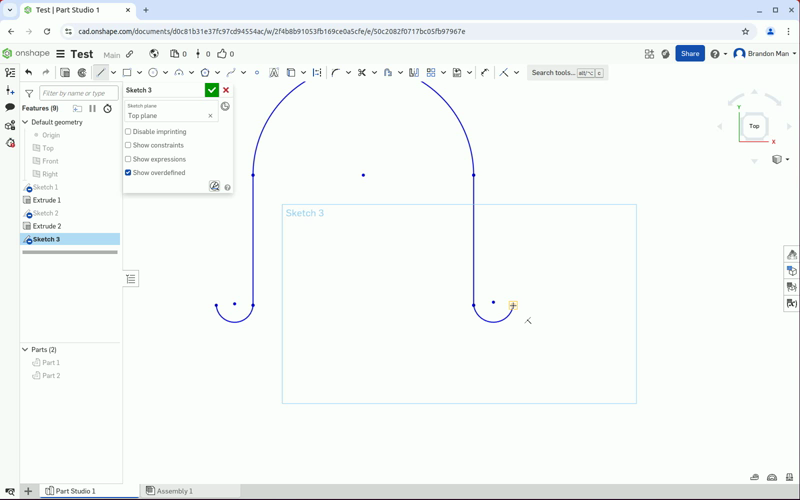
scroll(6)
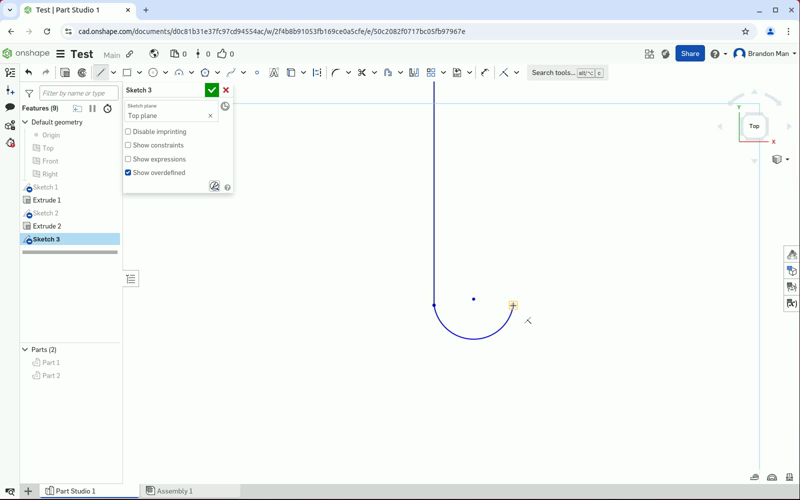
click(513, 305)
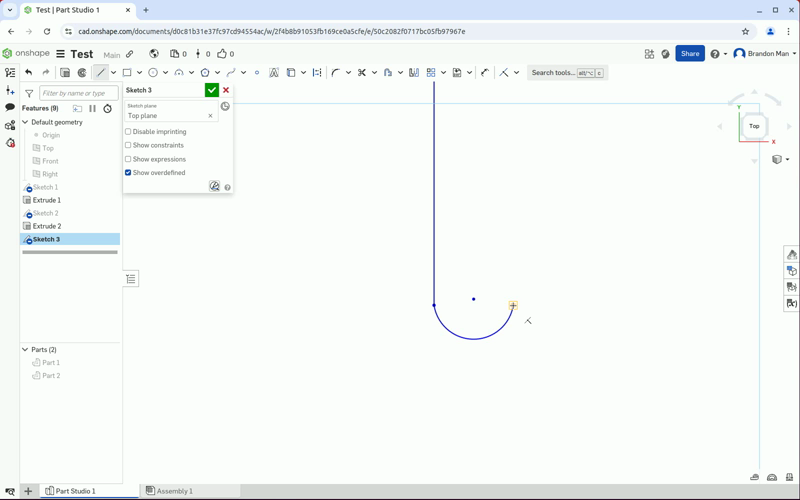
scroll(-6)
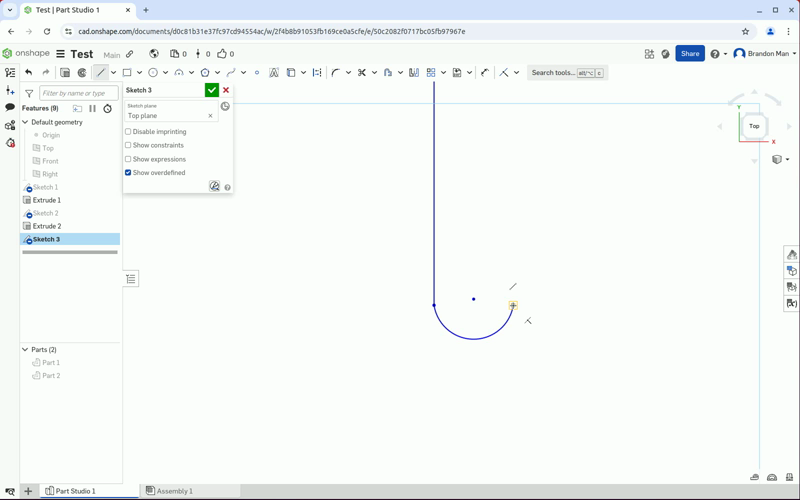
scroll(-6)
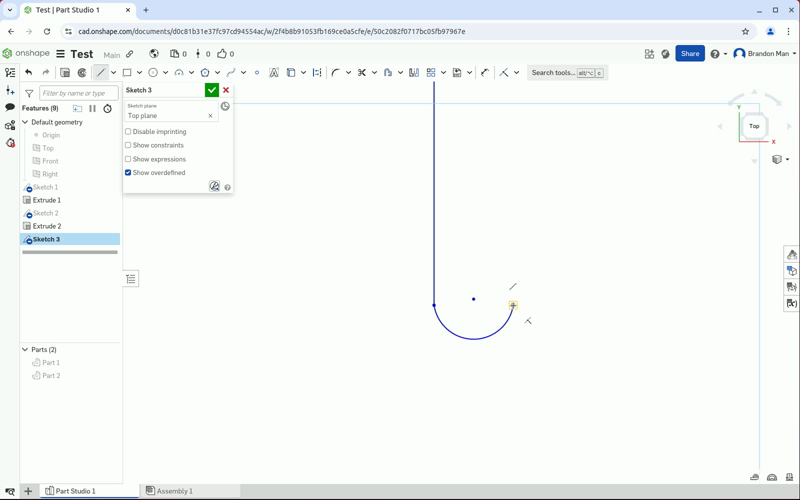
scroll(-6)
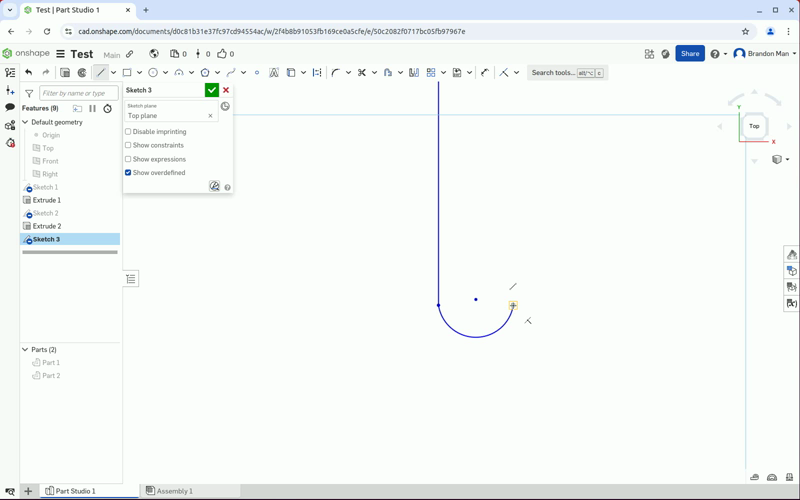
scroll(-6)
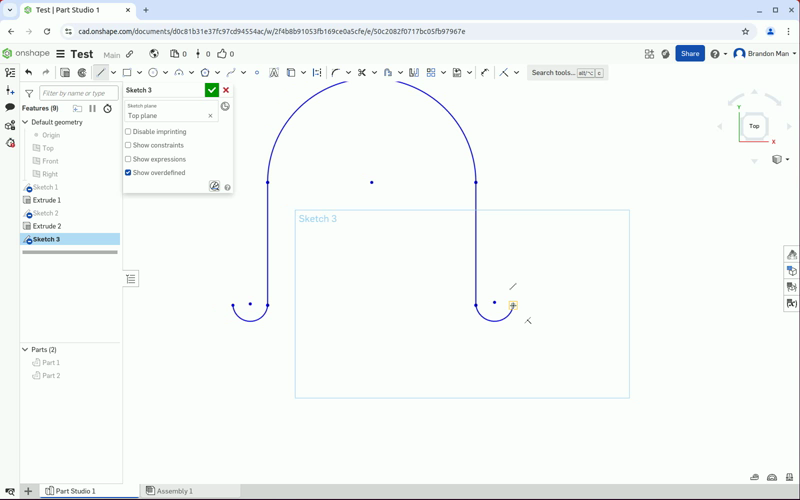
scroll(-6)
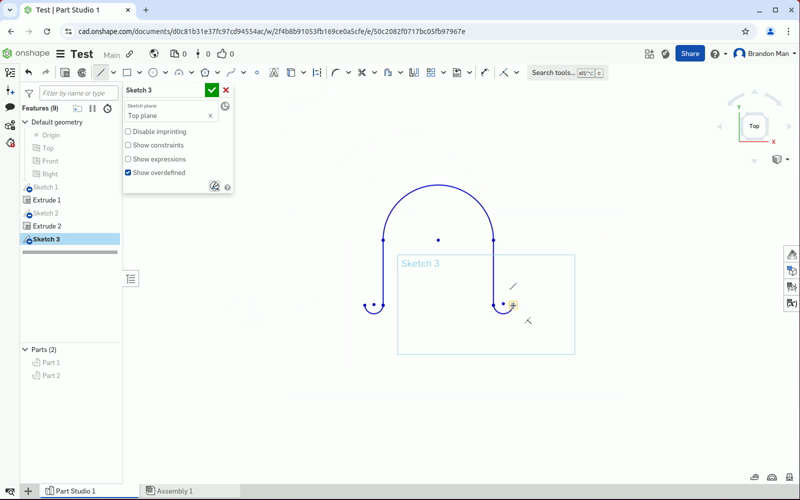
scroll(-6)
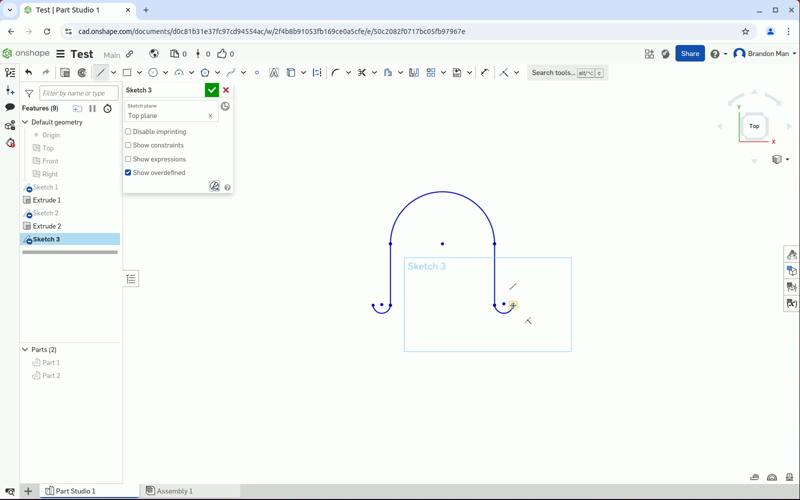
scroll(-6)
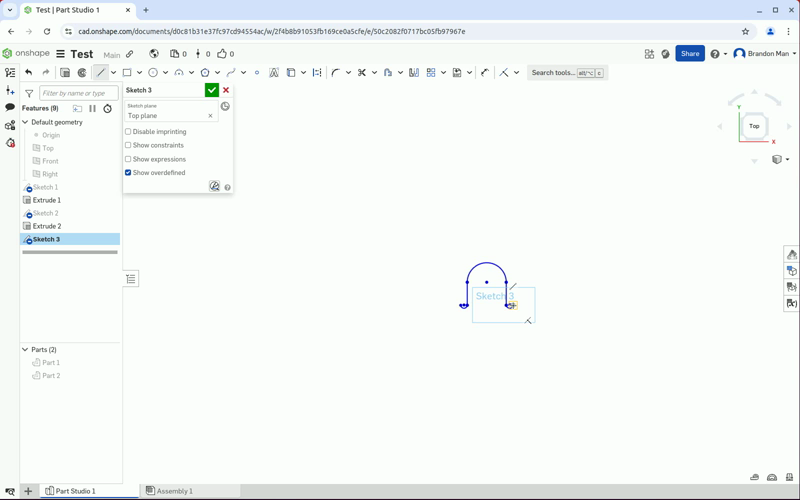
key_down(shift)
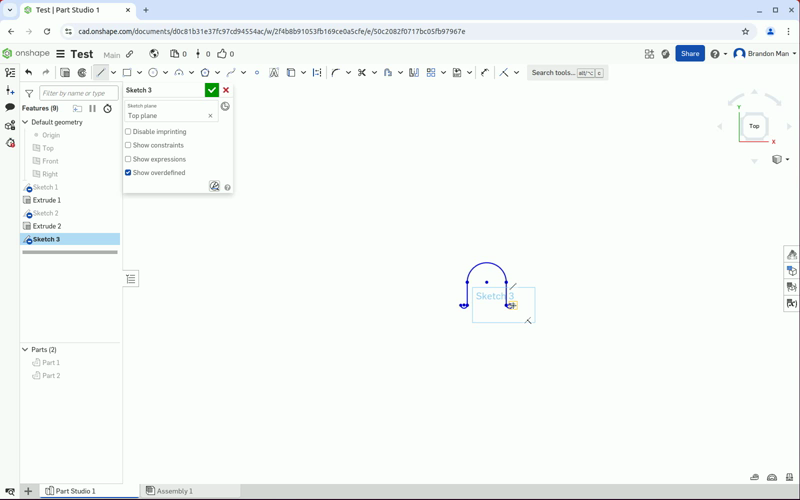
mouse_move(543, 305)
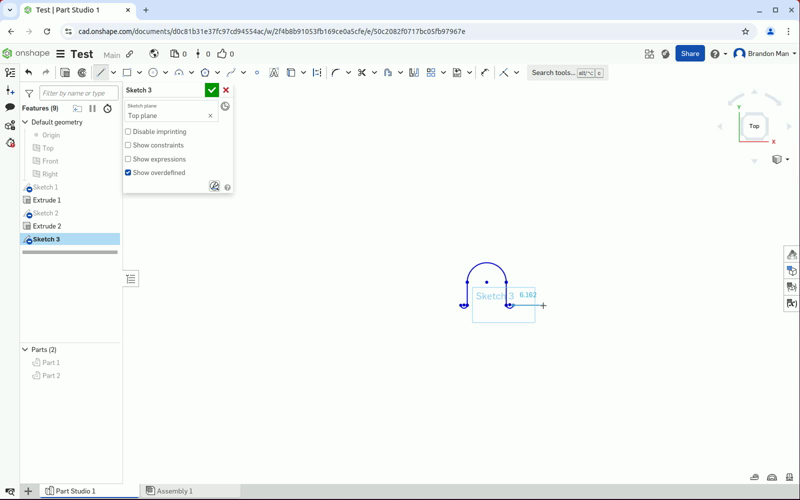
mouse_move(513, 282)
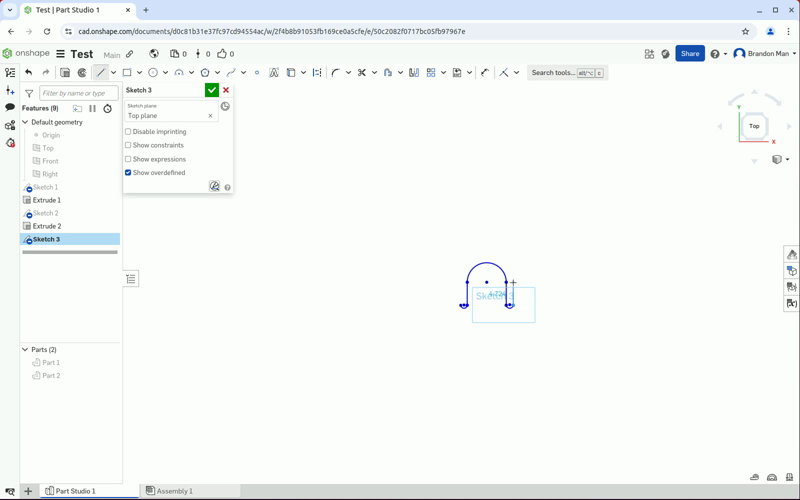
click(513, 282)
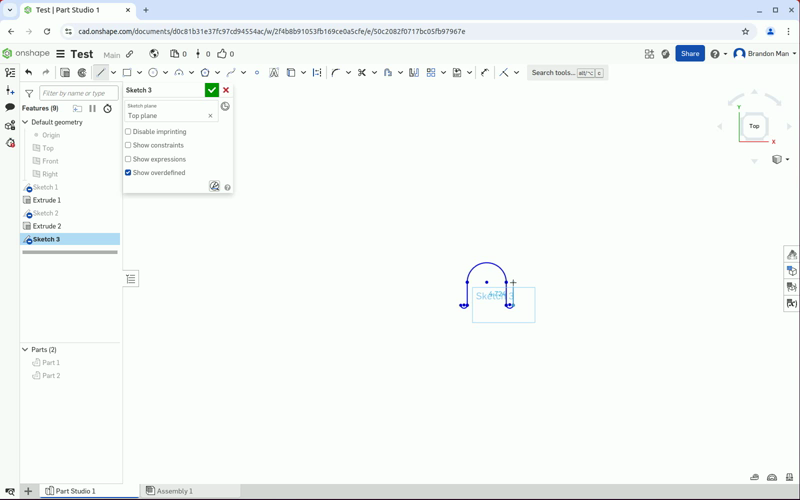
key_up(shift)
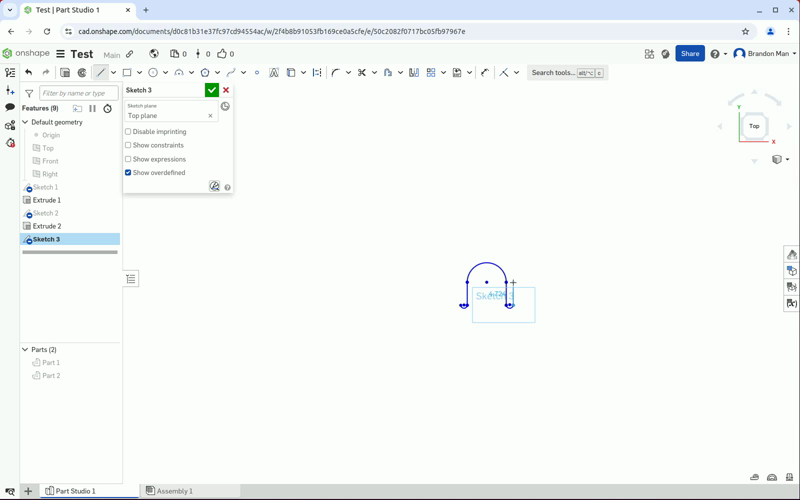
key(esc)
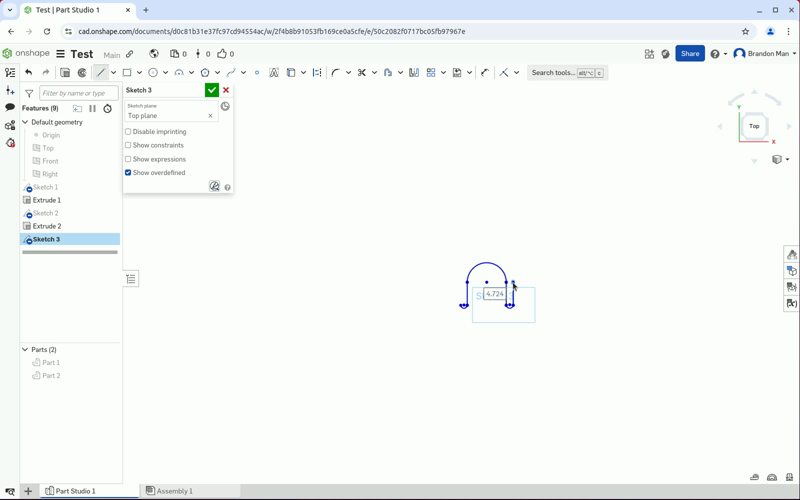
key(a)
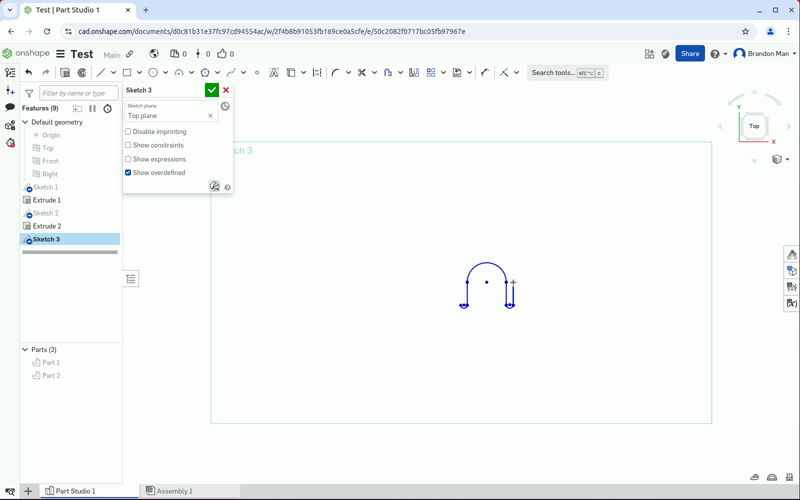
mouse_move(513, 282)
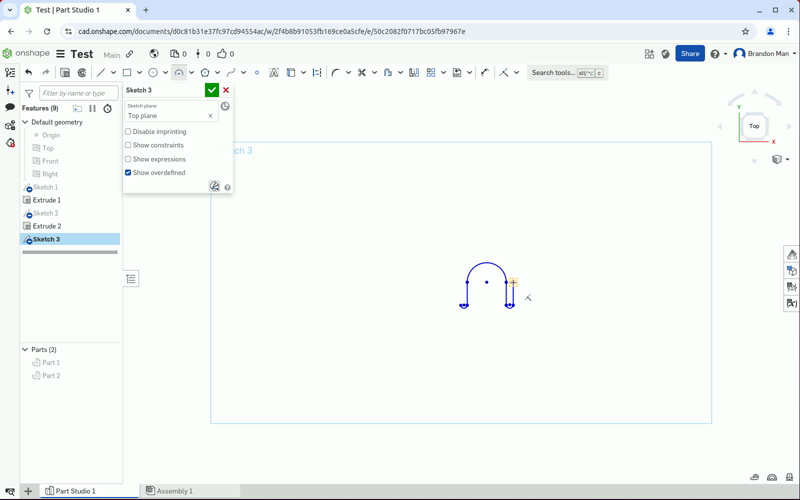
click(513, 282)
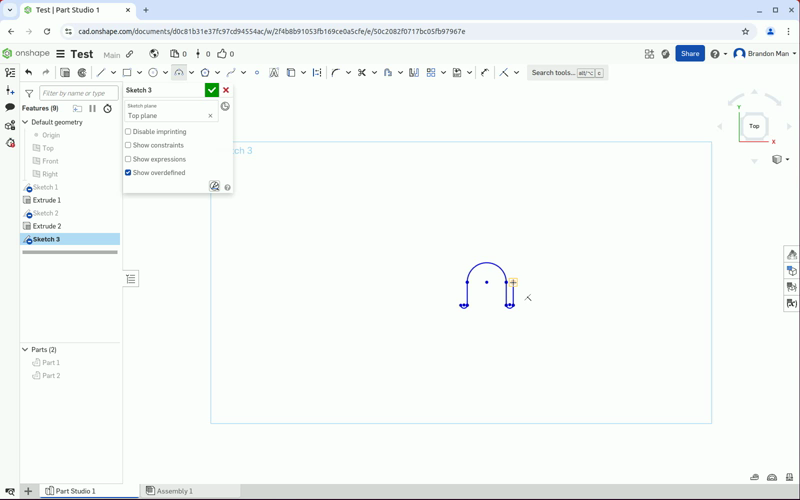
key_down(shift)
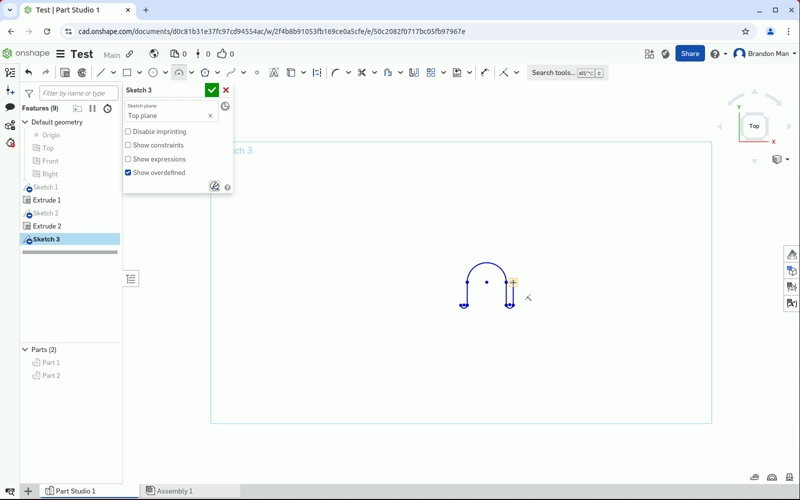
mouse_move(460, 282)
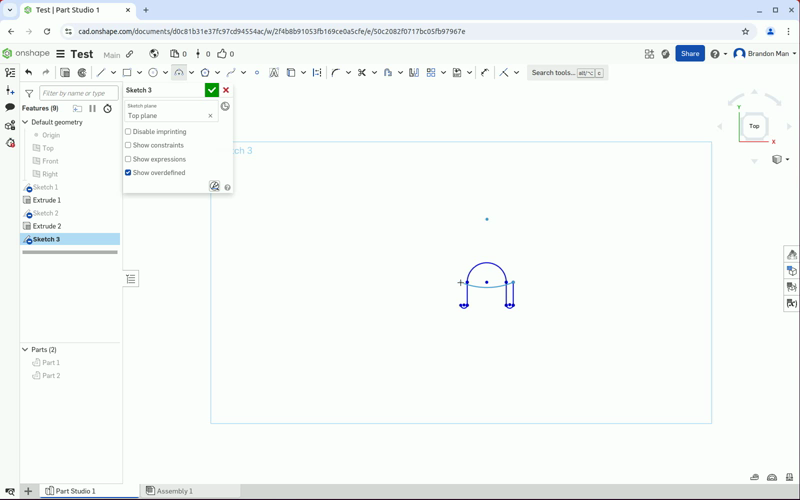
click(460, 282)
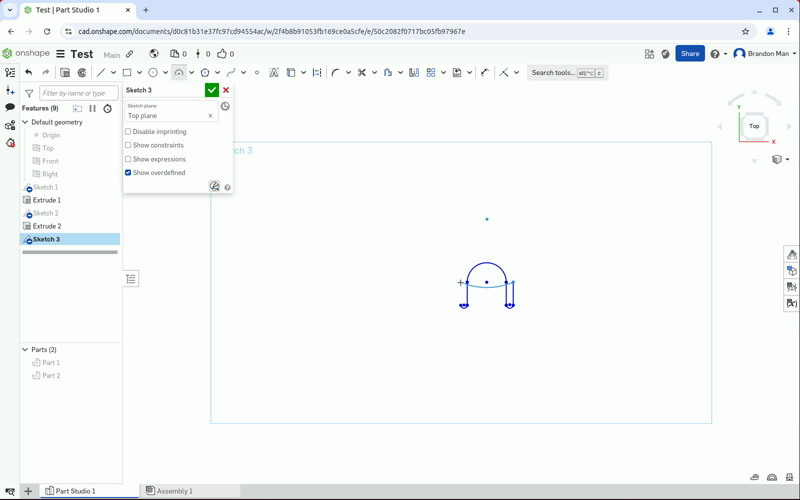
mouse_move(486, 255)
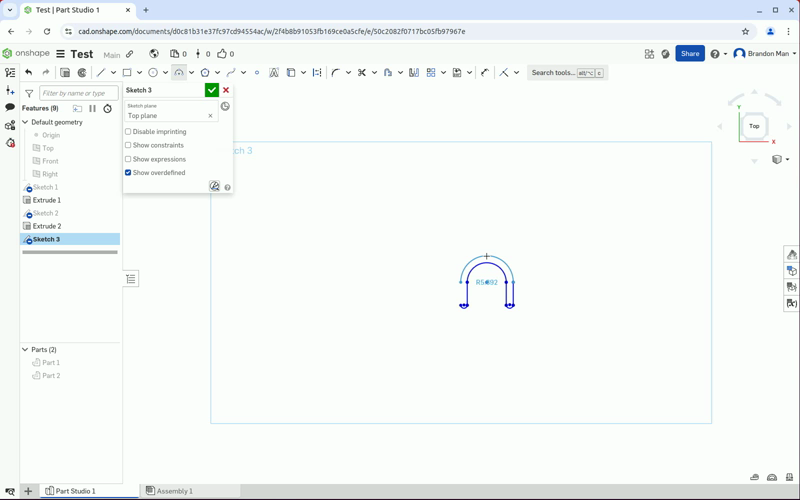
click(486, 255)
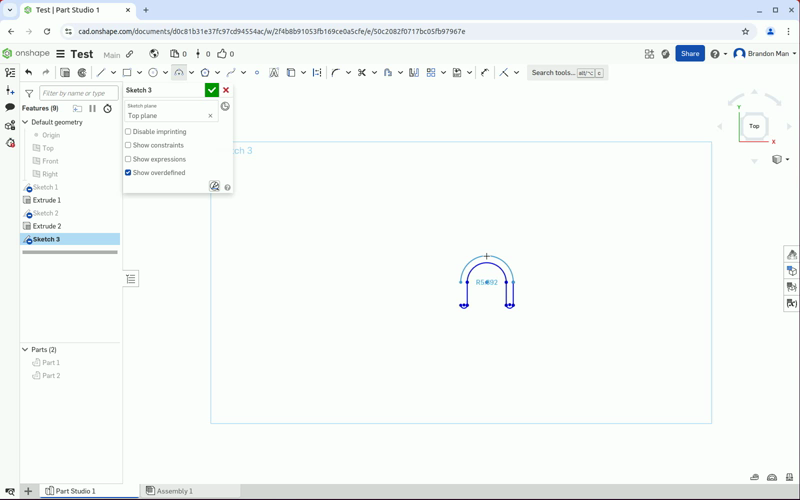
key_up(shift)
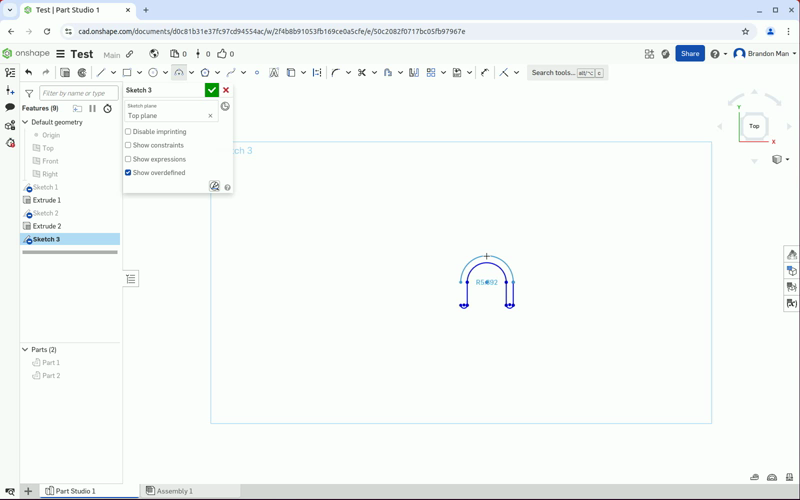
key(esc)
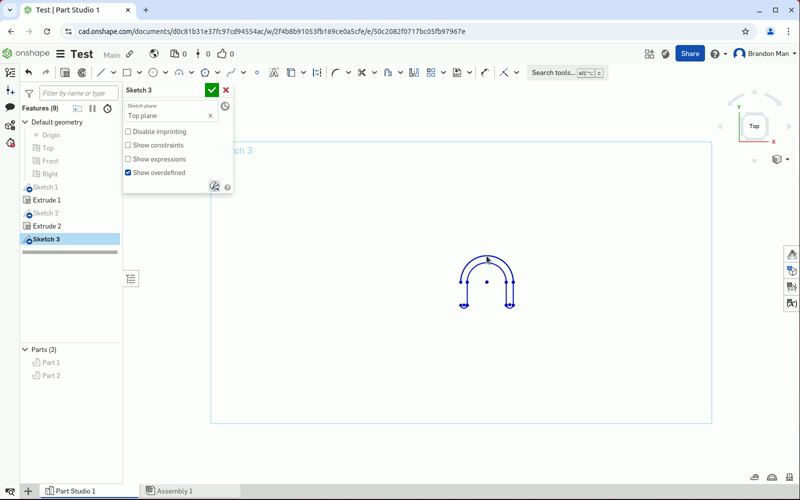
key(l)
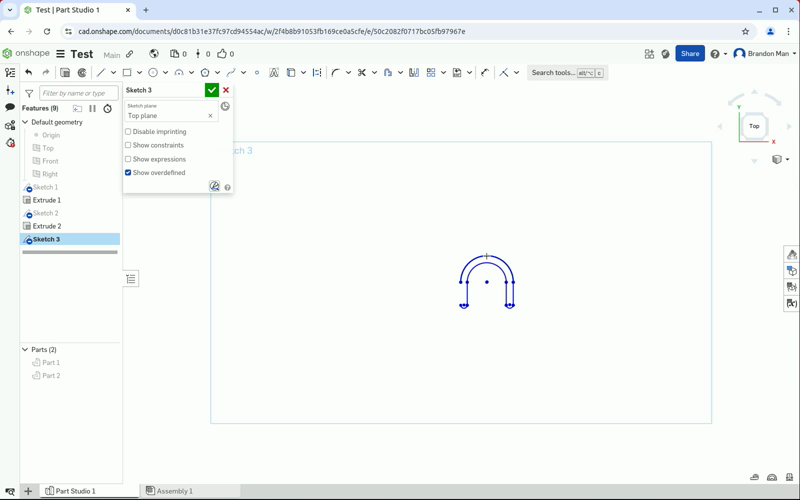
mouse_move(460, 282)
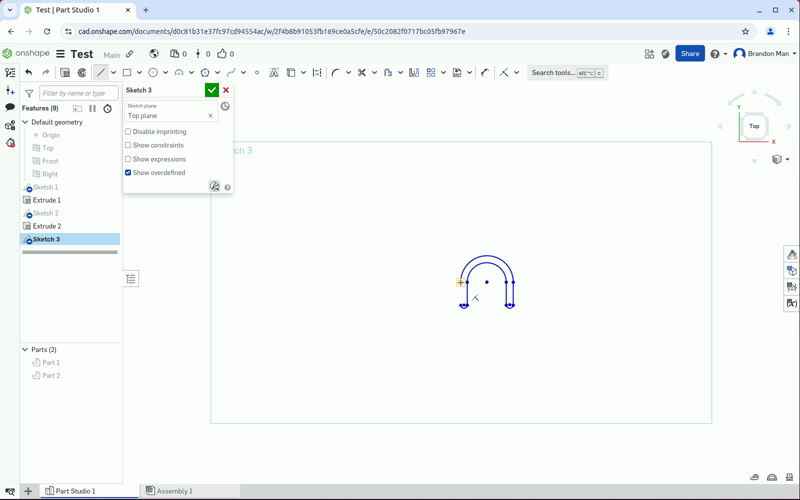
click(460, 282)
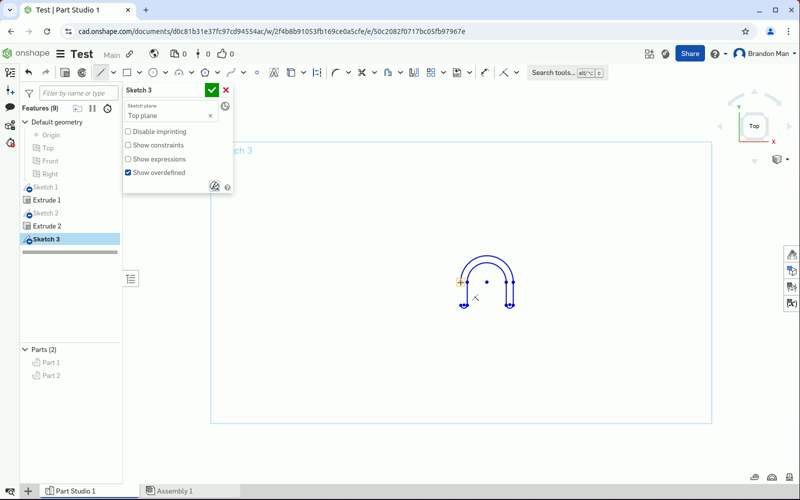
mouse_move(490, 282)
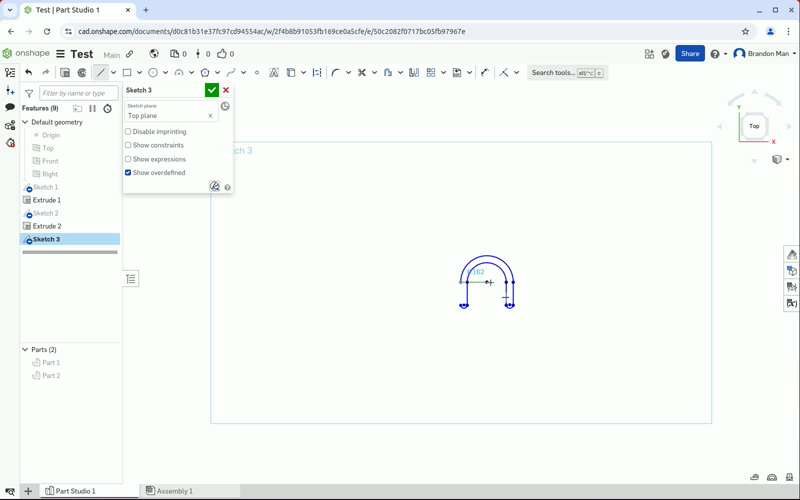
key_down(shift)
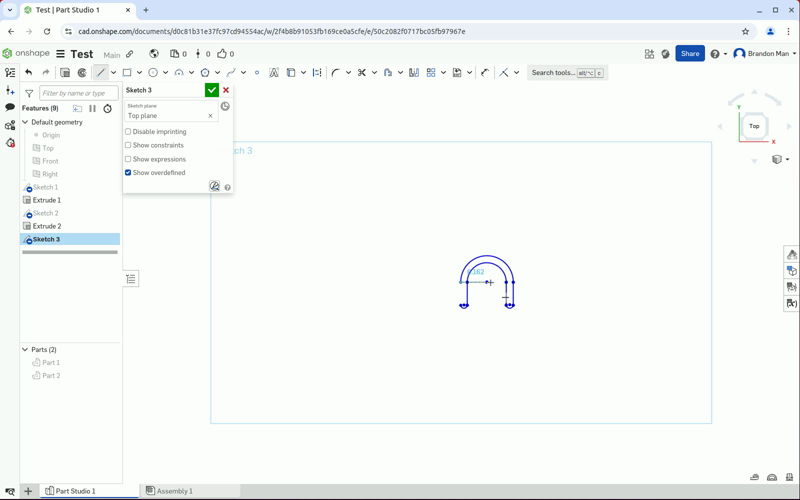
mouse_move(460, 305)
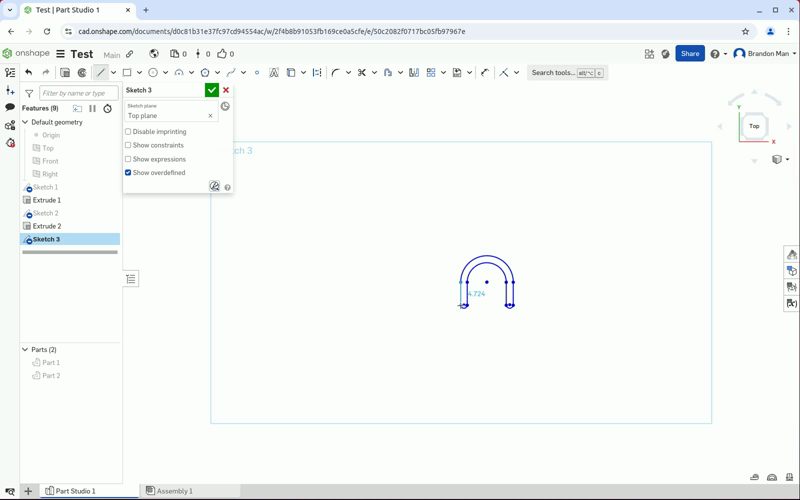
scroll(6)
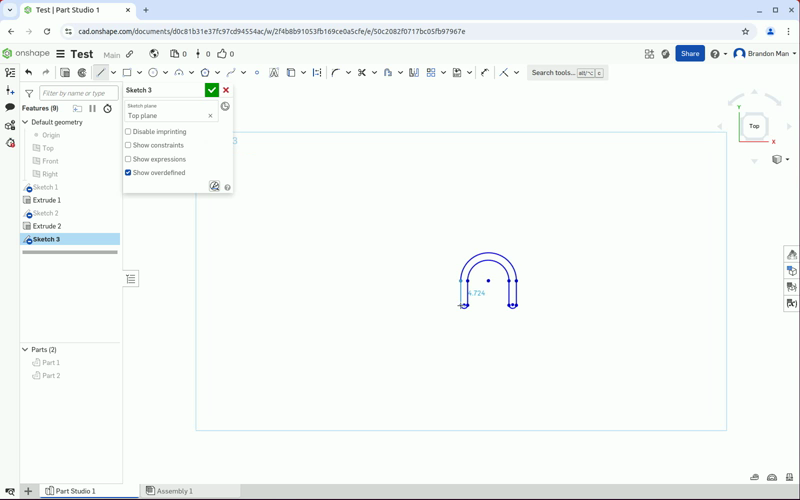
scroll(6)
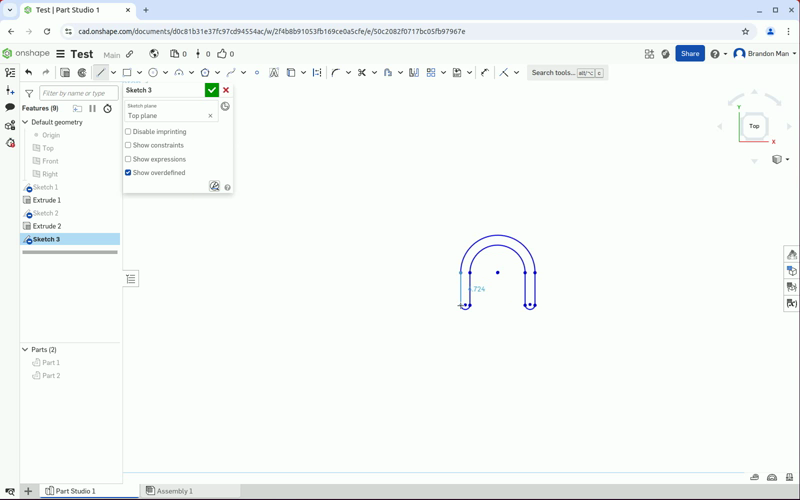
scroll(6)
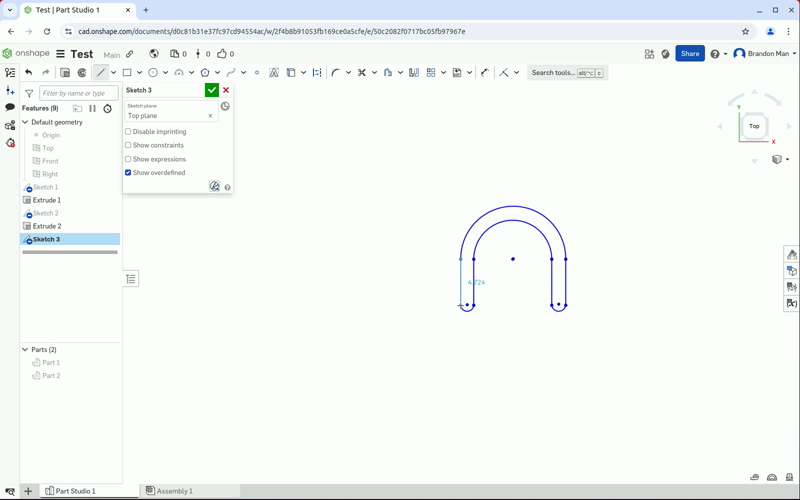
scroll(6)
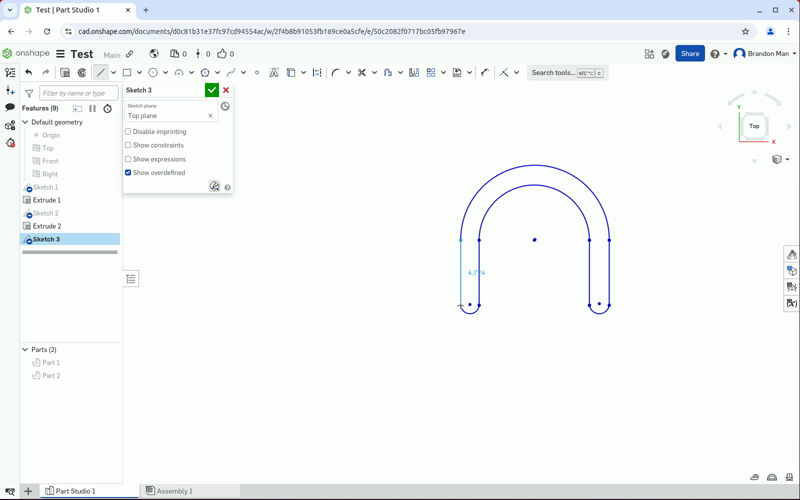
scroll(6)
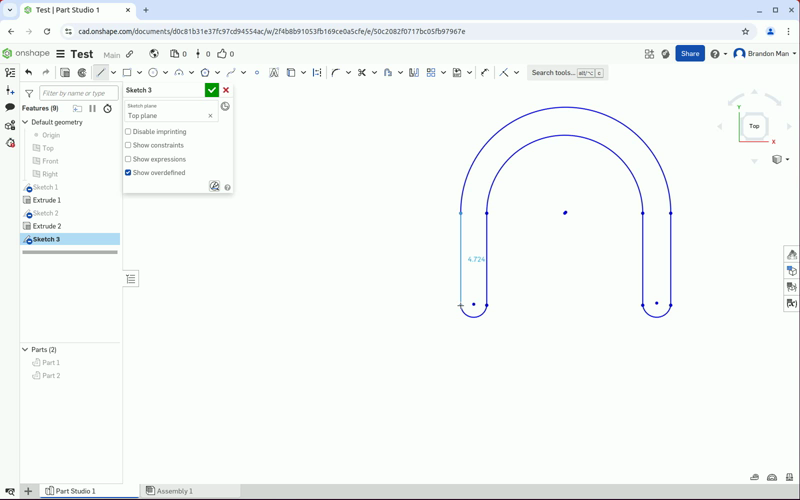
scroll(6)
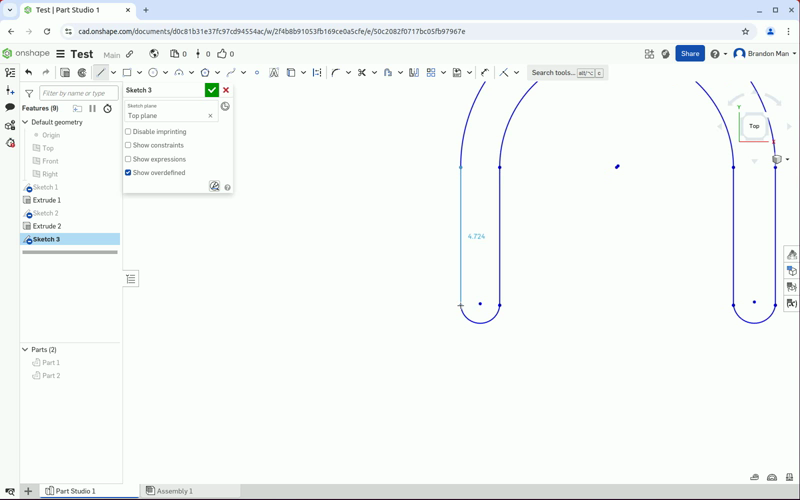
scroll(6)
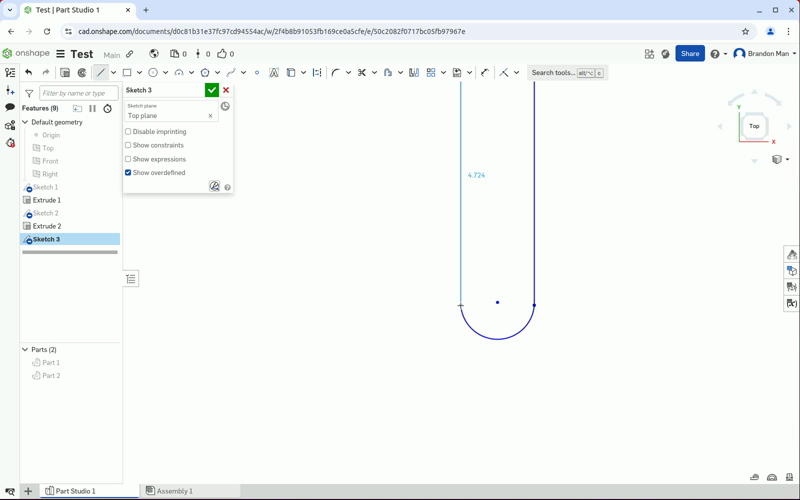
key_up(shift)
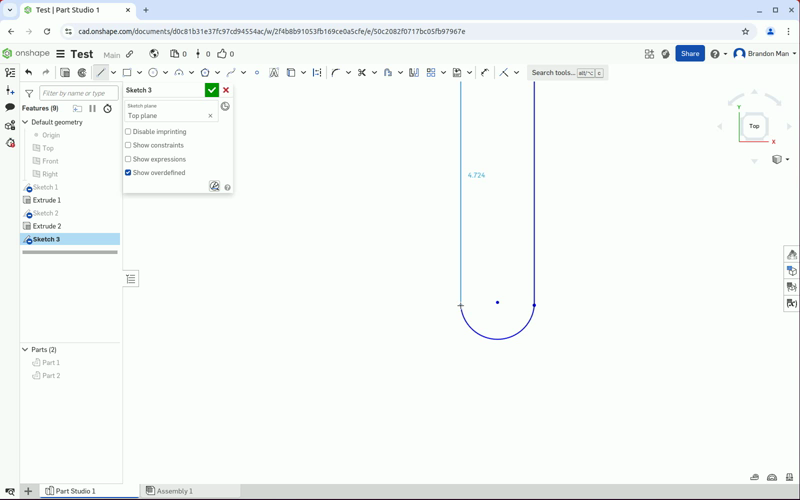
click(460, 305)
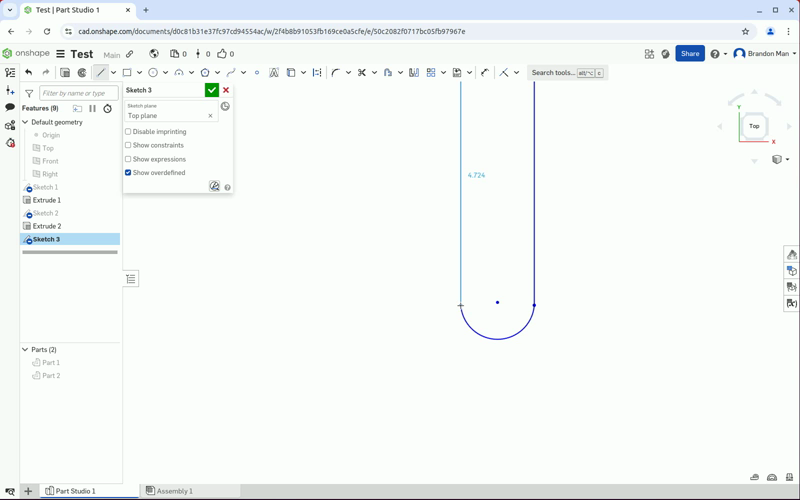
scroll(-6)
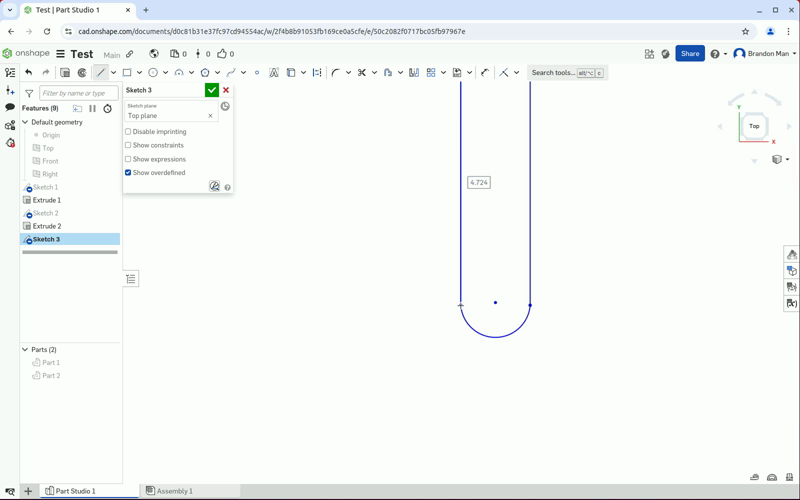
scroll(-6)
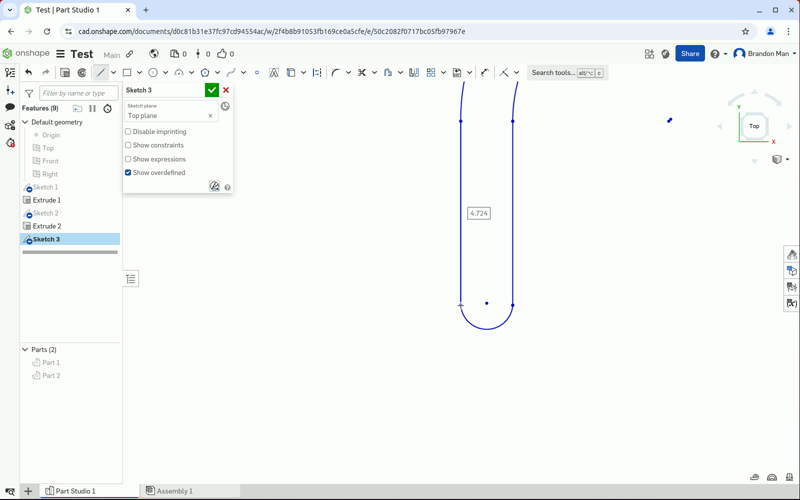
scroll(-6)
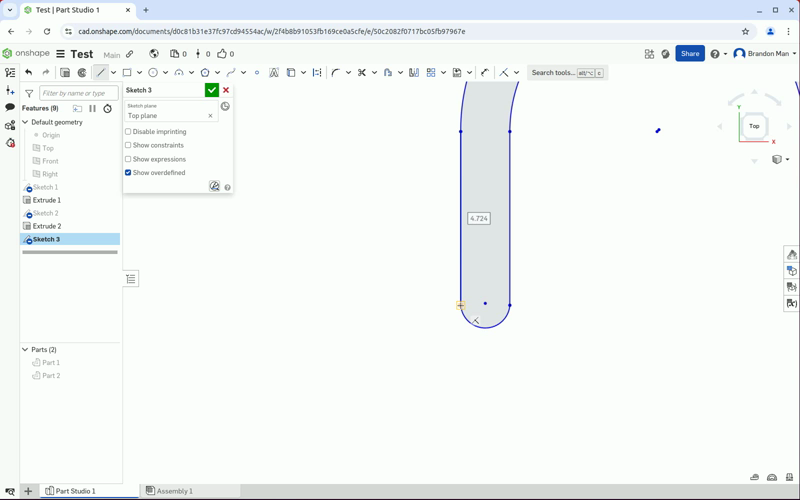
scroll(-6)
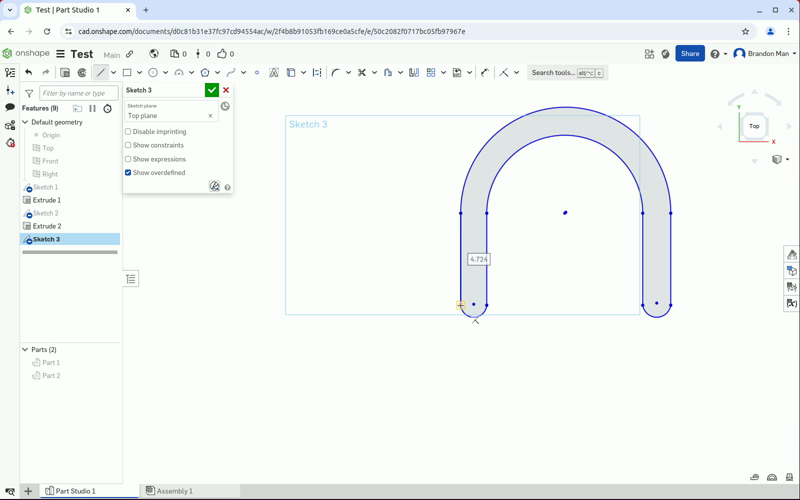
scroll(-6)
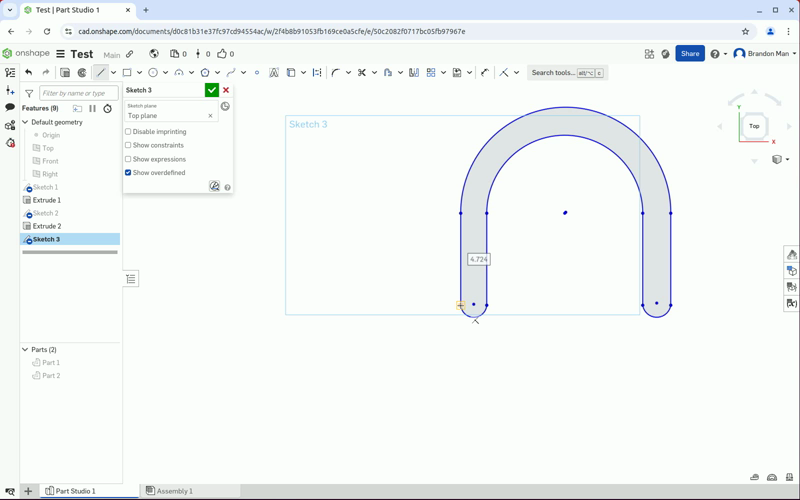
scroll(-6)
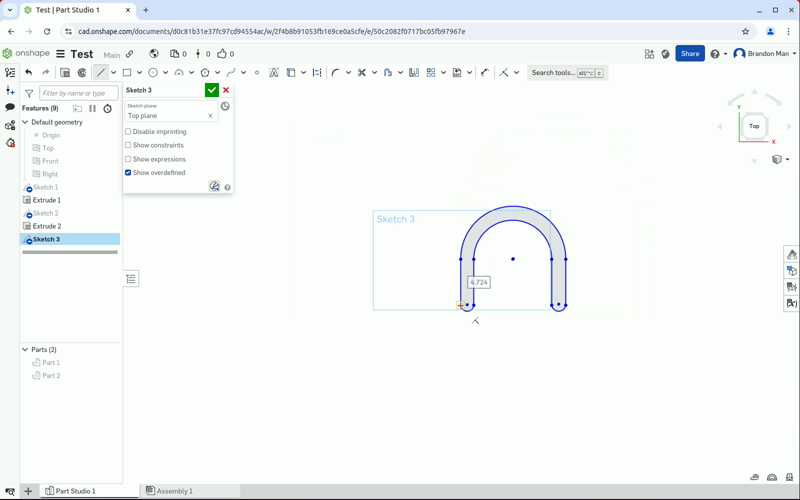
scroll(-6)
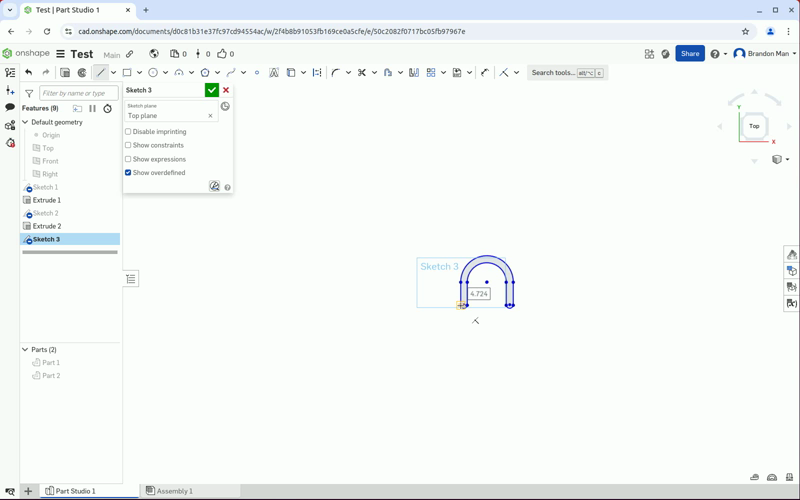
key(esc)
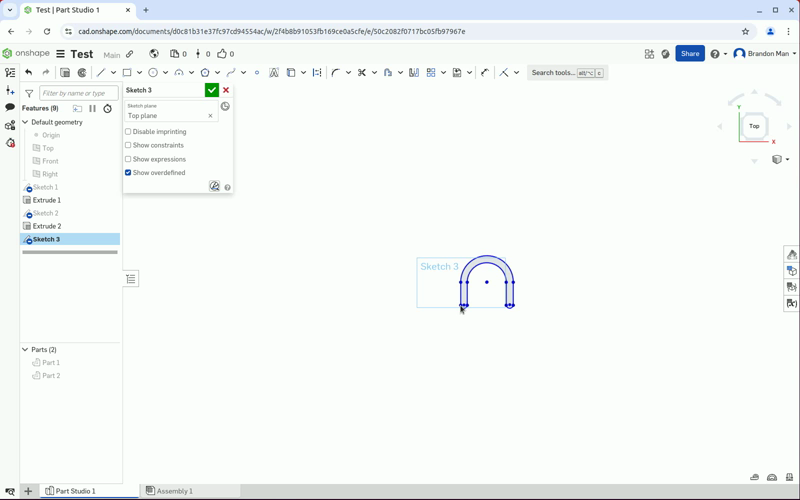
mouse_move(511, 288)
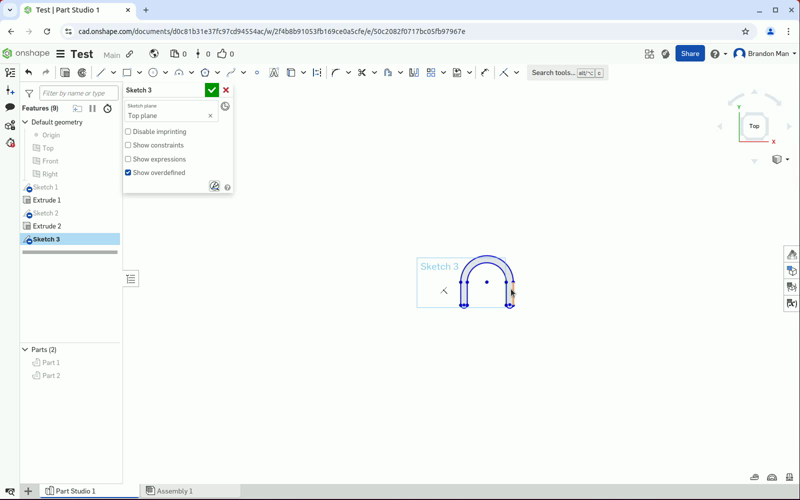
scroll(6)
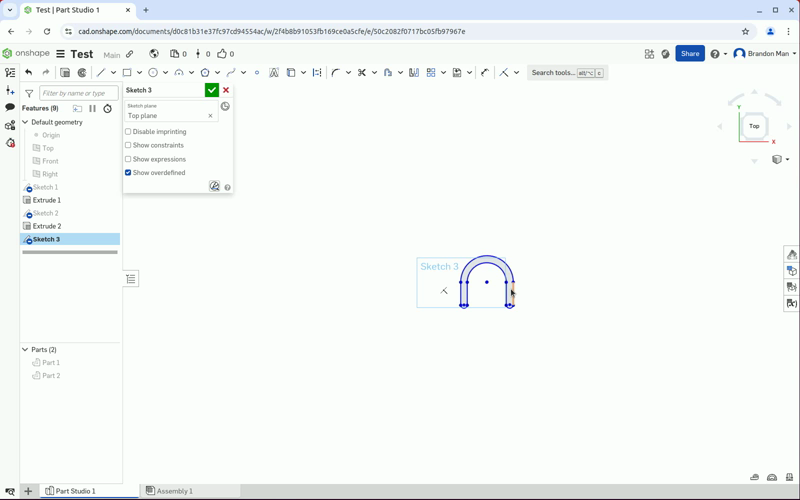
scroll(6)
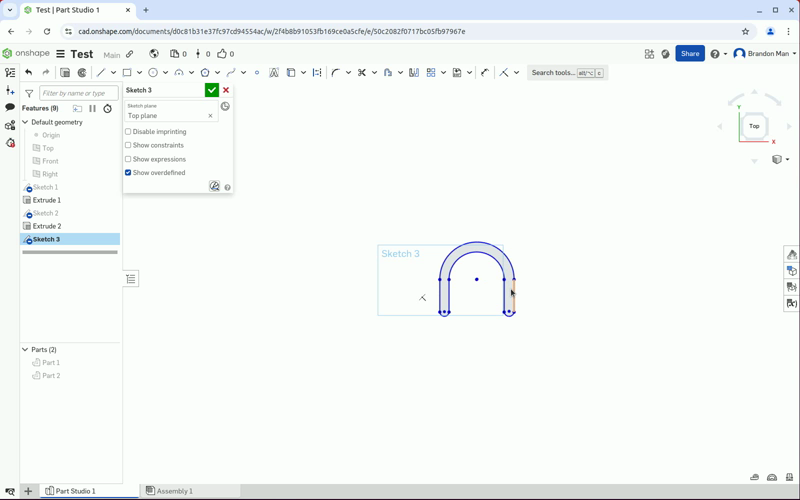
scroll(6)
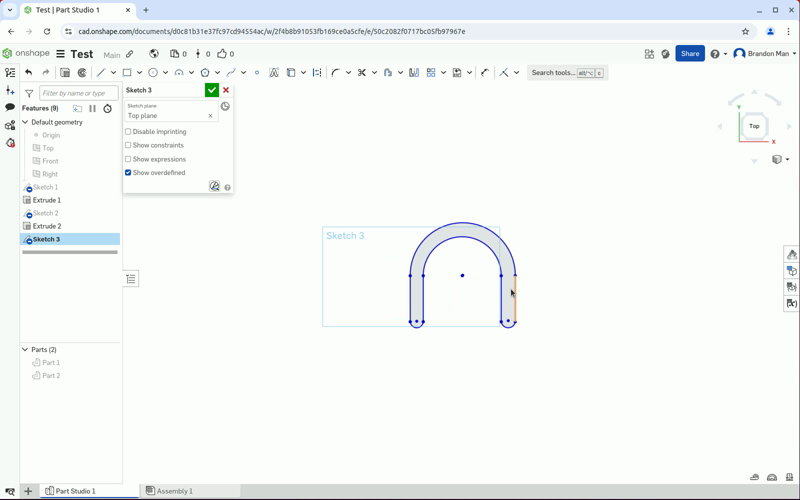
scroll(6)
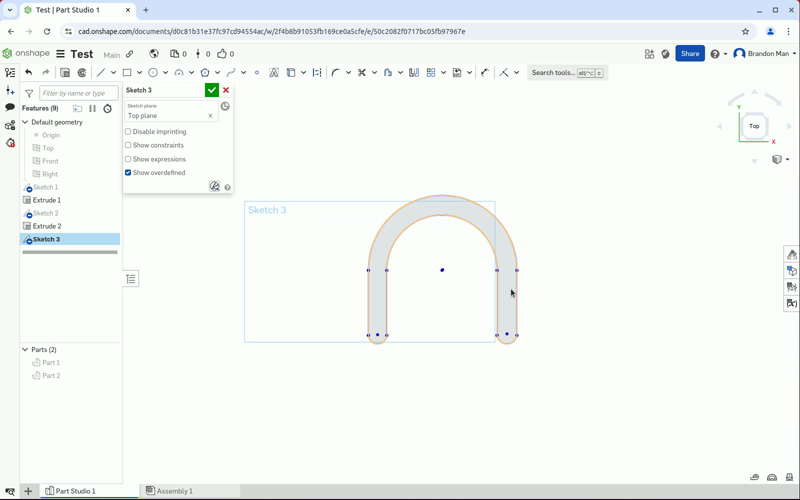
scroll(6)
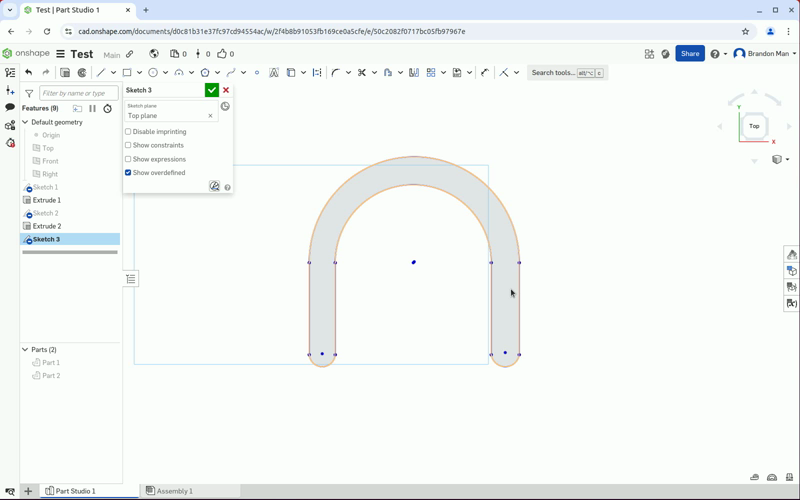
scroll(6)
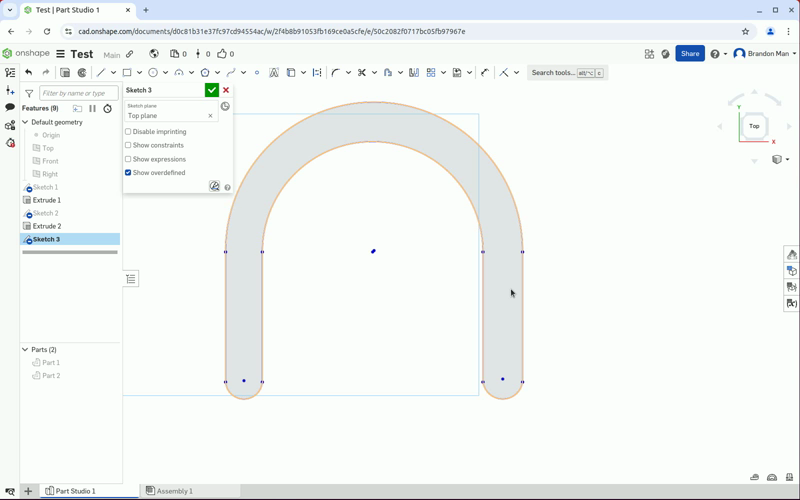
scroll(6)
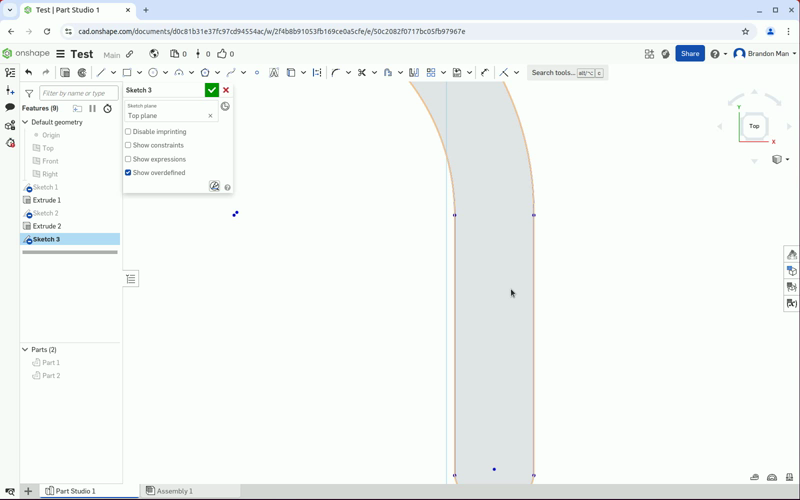
click(511, 288)
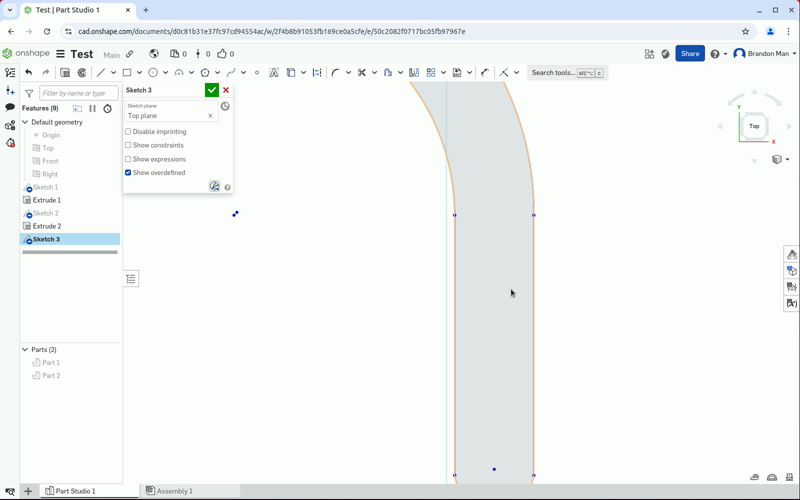
scroll(-6)
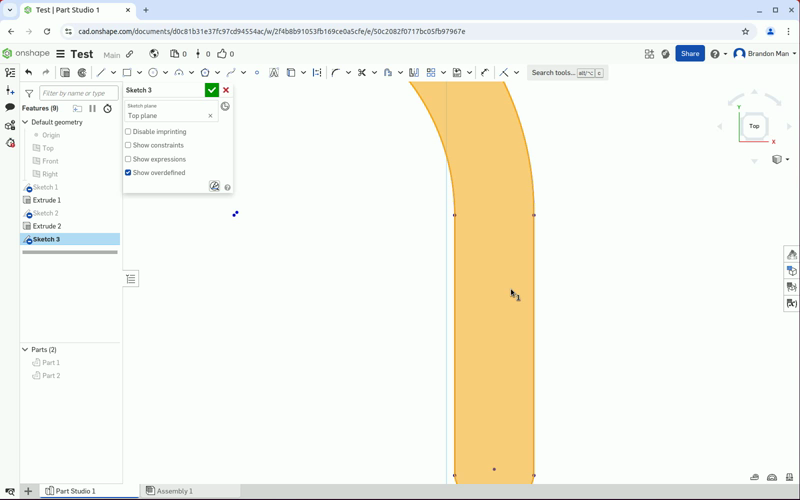
scroll(-6)
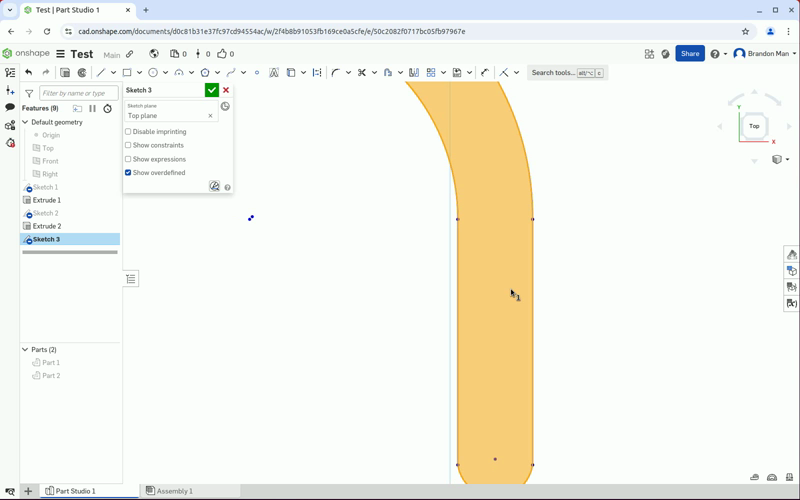
scroll(-6)
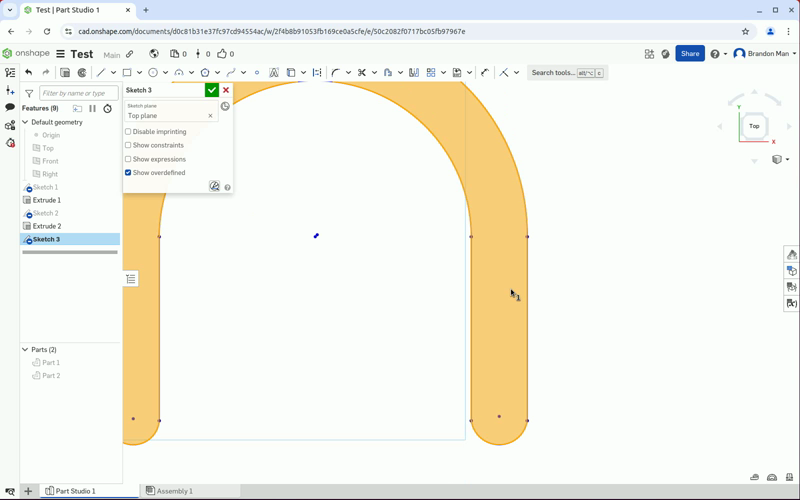
scroll(-6)
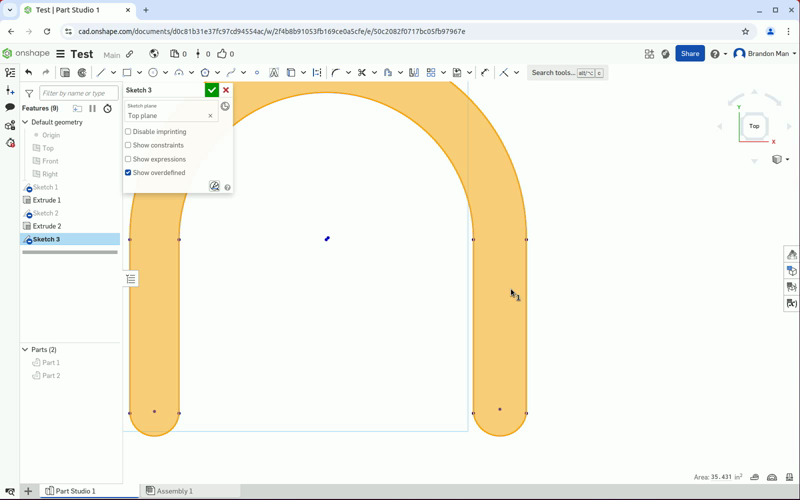
scroll(-6)
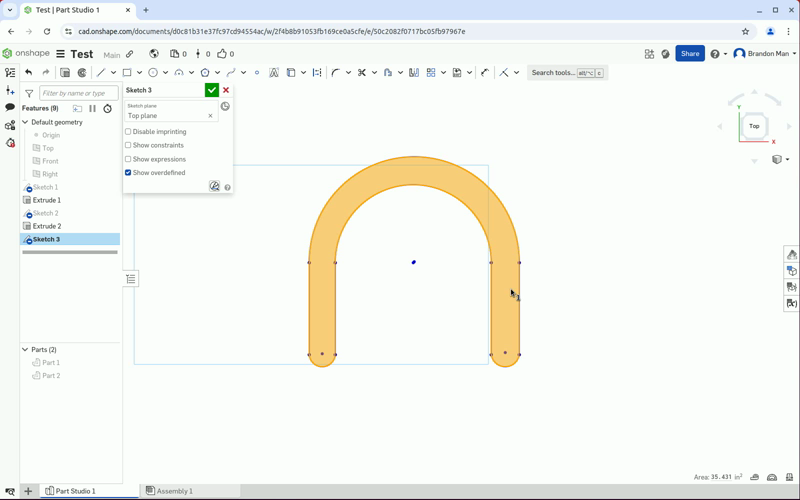
scroll(-6)
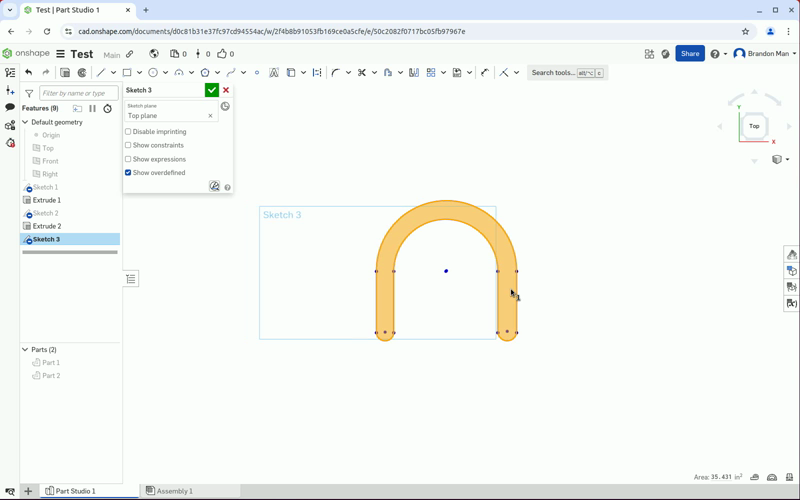
scroll(-6)
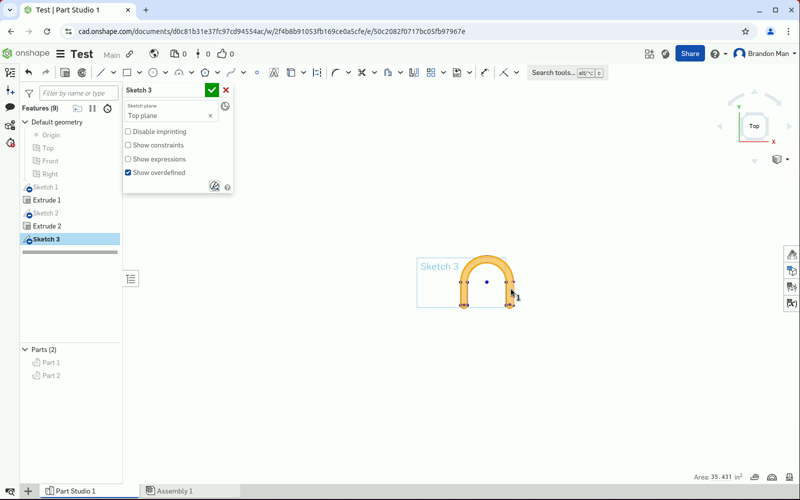
mouse_move(73, 352)
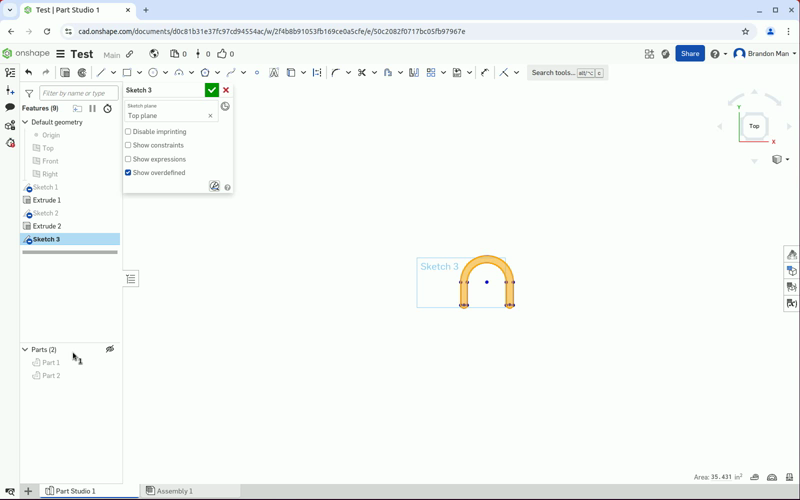
key(shift+y)
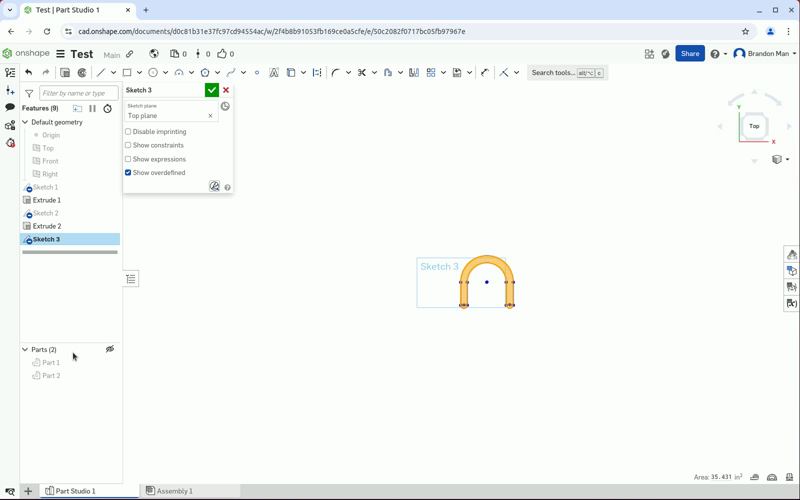
key(shift+e)
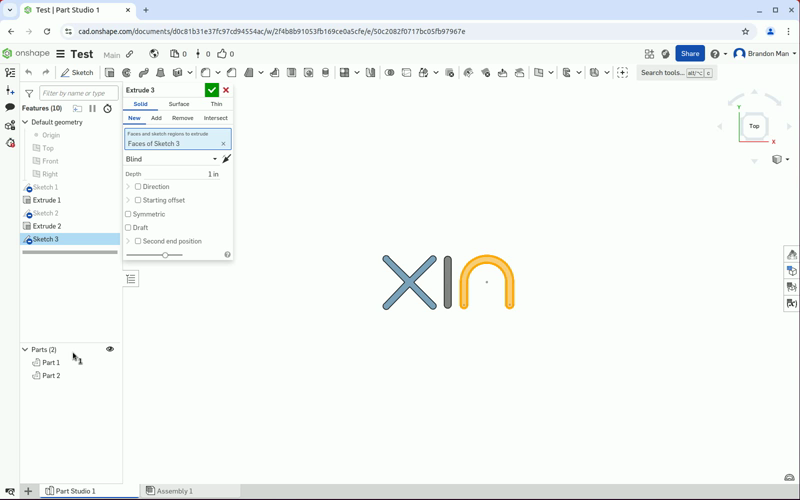
mouse_move(143, 106)
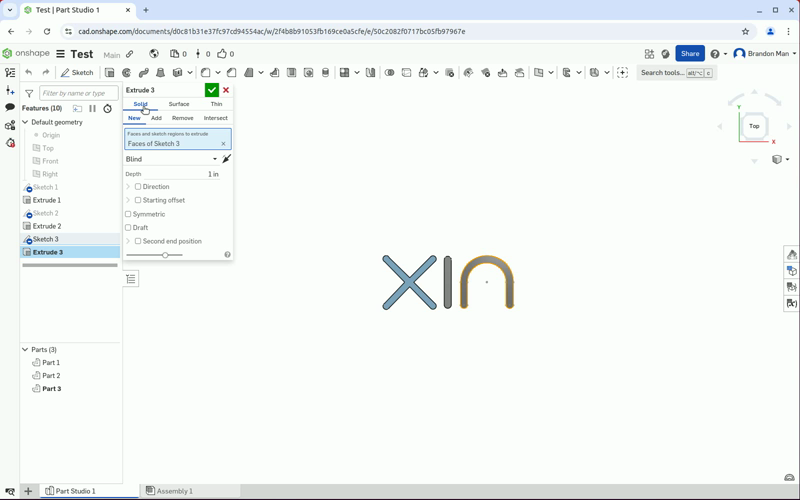
click(143, 106)
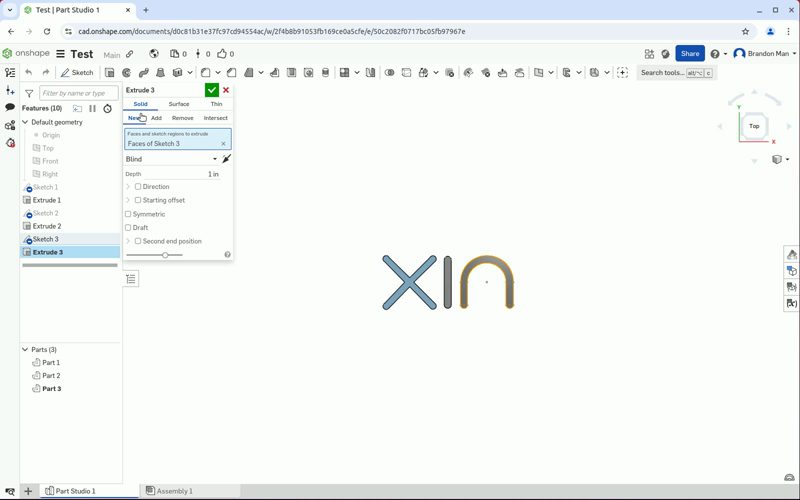
mouse_move(137, 120)
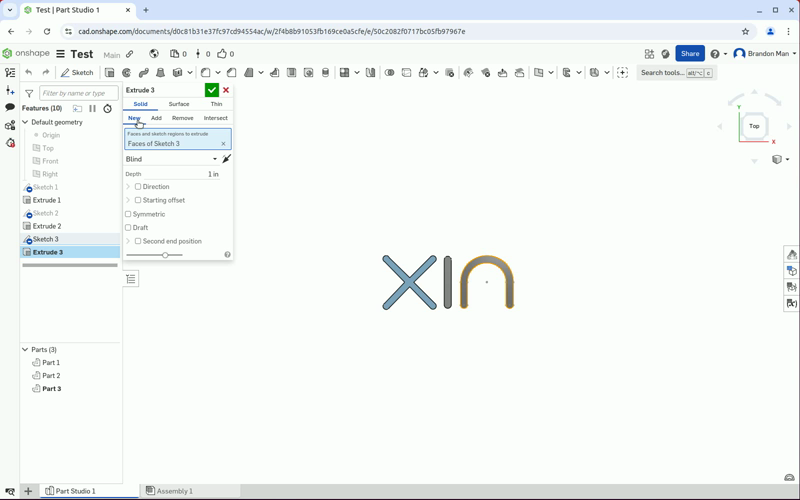
click(137, 120)
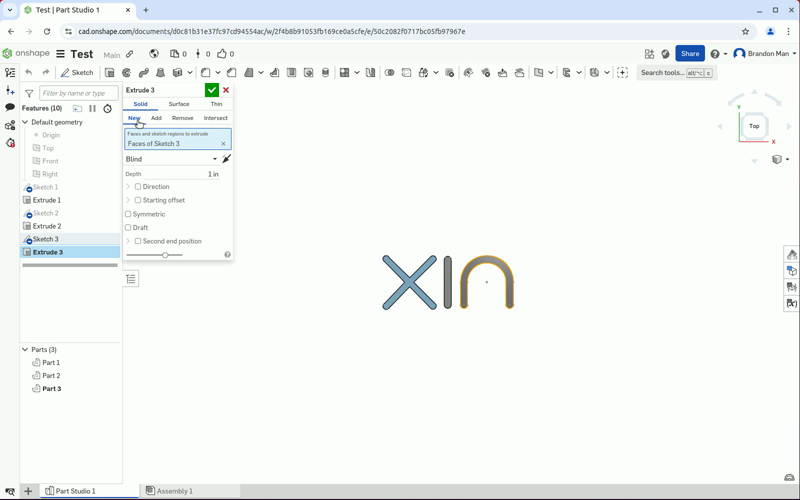
key(tab, 4)
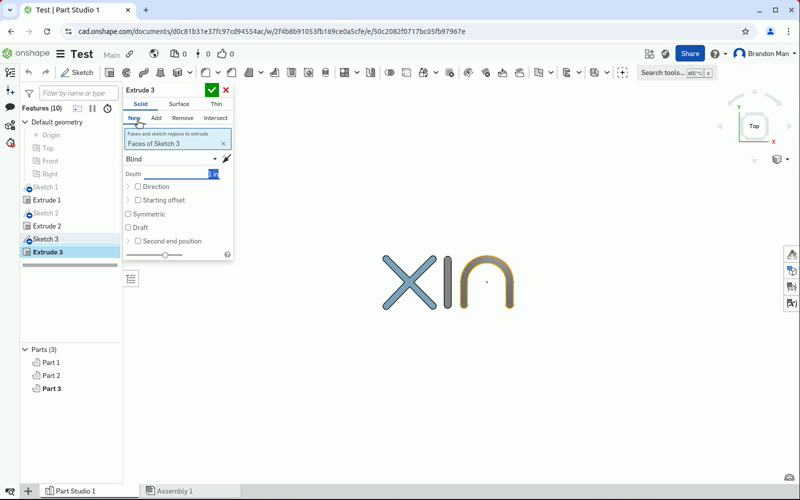
text(0.241)
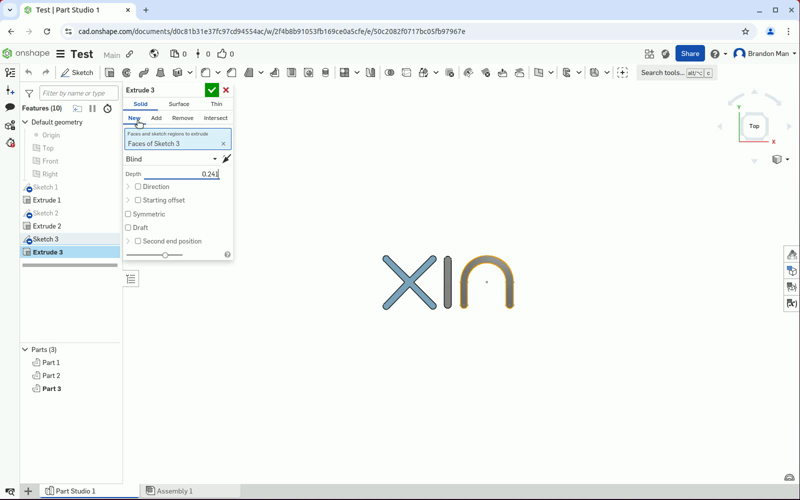
key(enter)
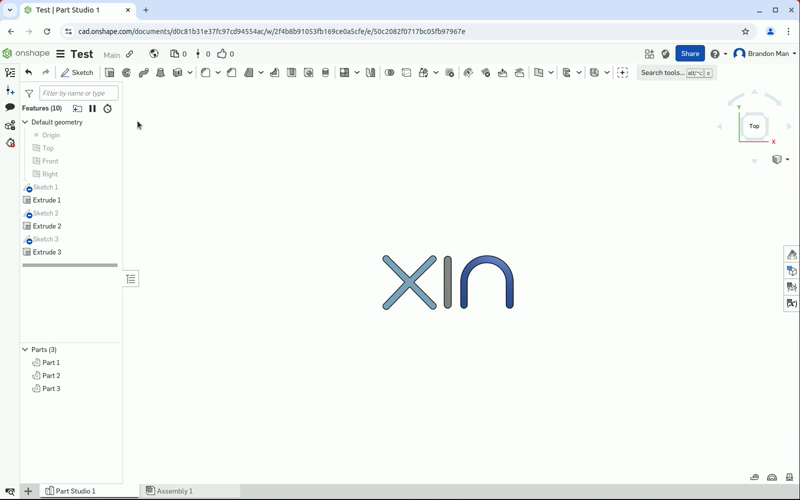
key(shift+h)
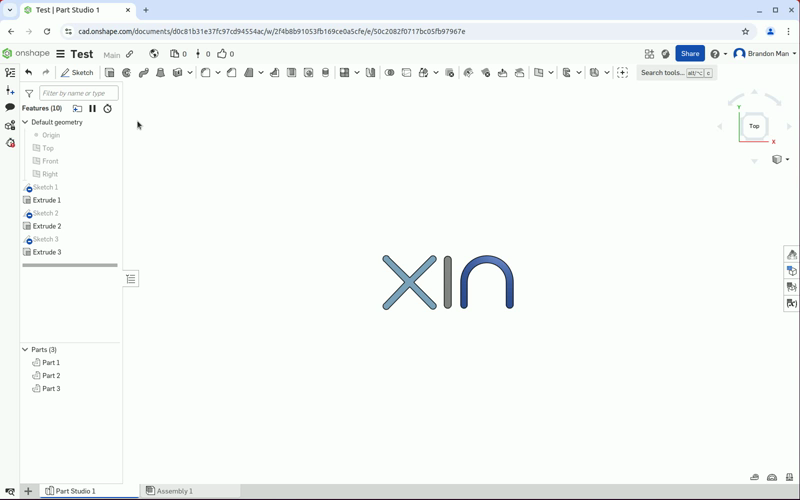
key(shift+h)
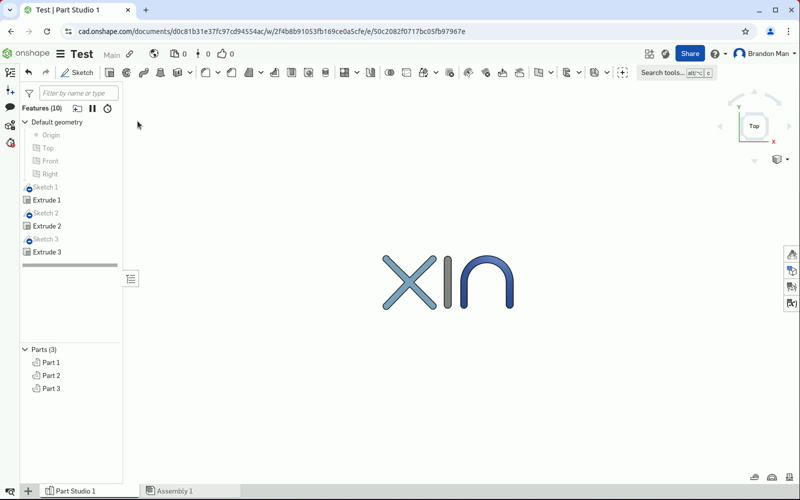
mouse_move(73, 189)
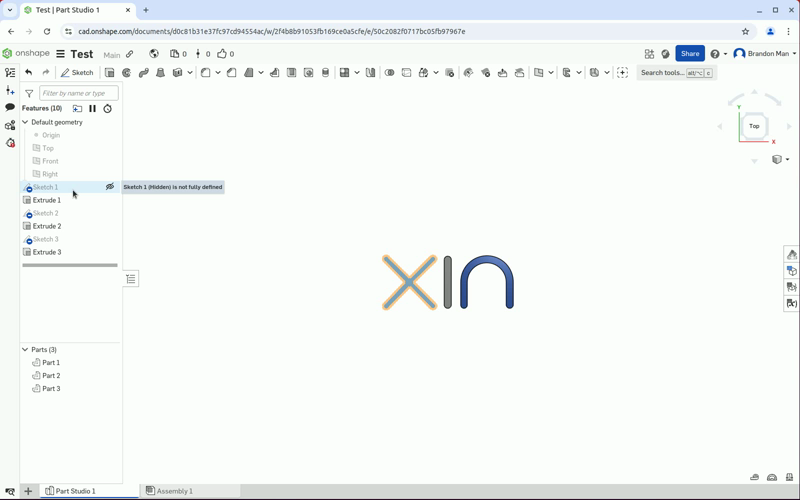
click(73, 189)
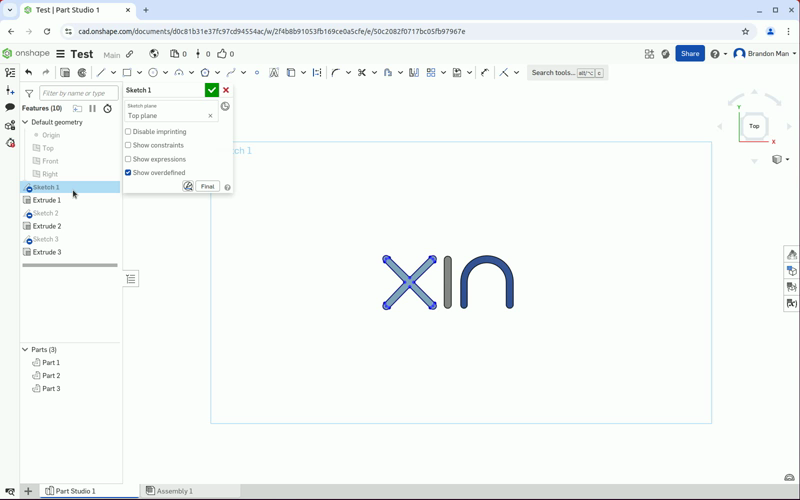
mouse_move(229, 92)
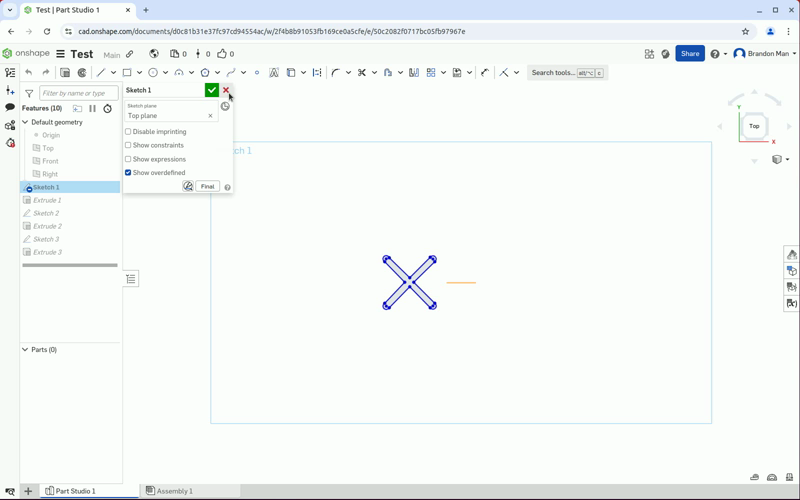
click(229, 92)
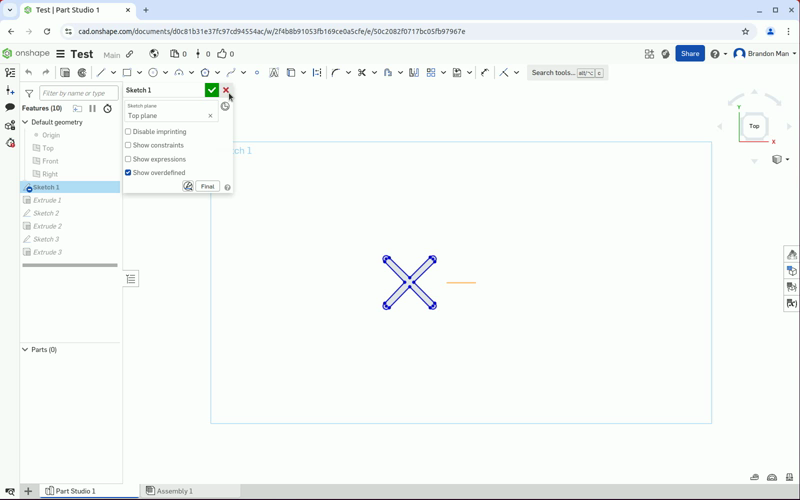
key(shift+s)
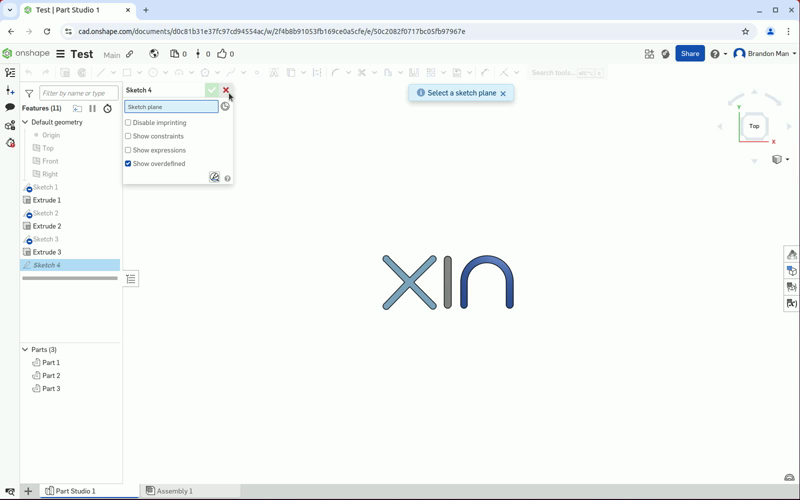
mouse_move(73, 150)
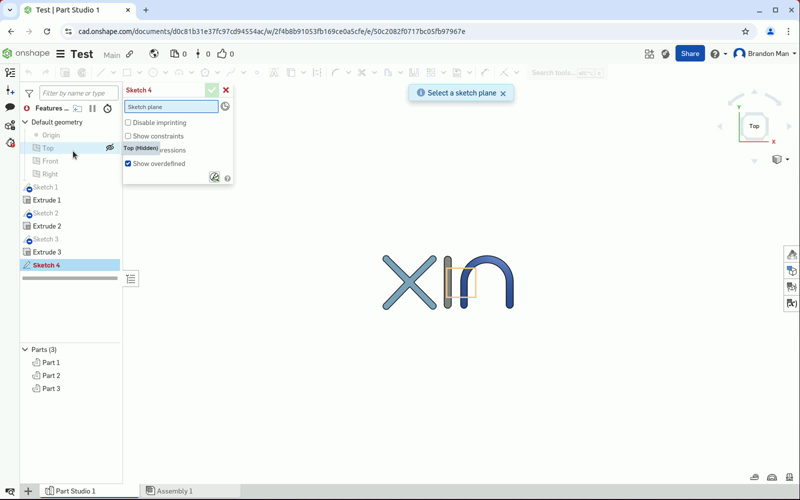
click(73, 150)
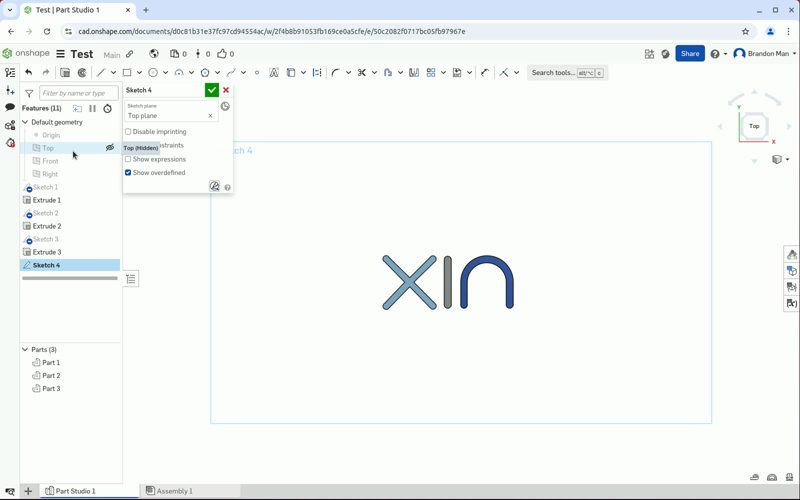
mouse_move(73, 352)
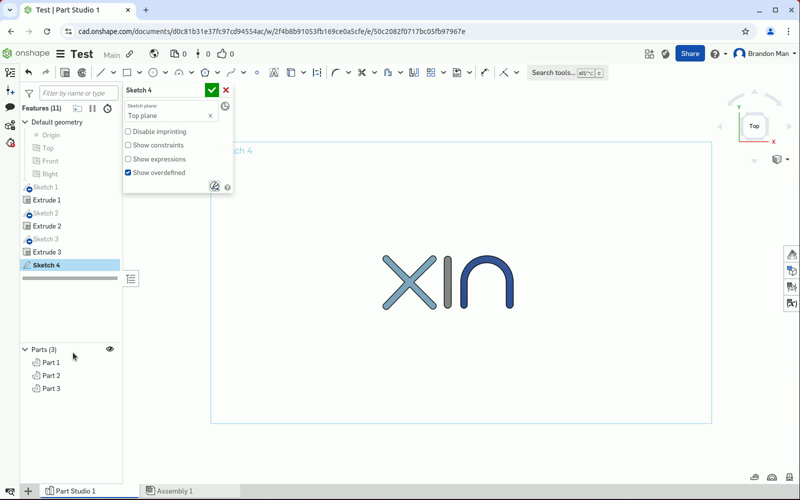
key(y)
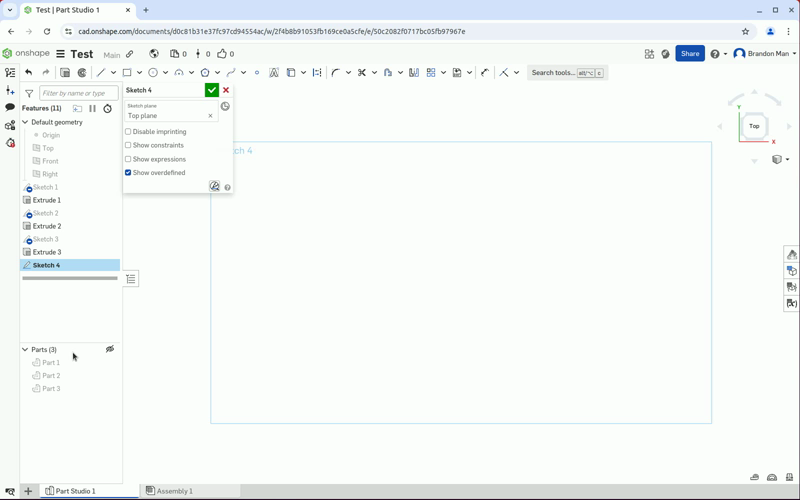
key(l)
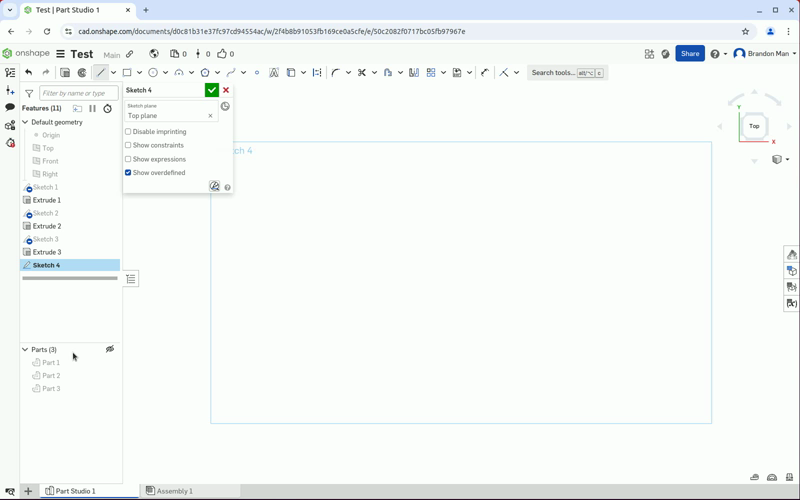
key_down(shift)
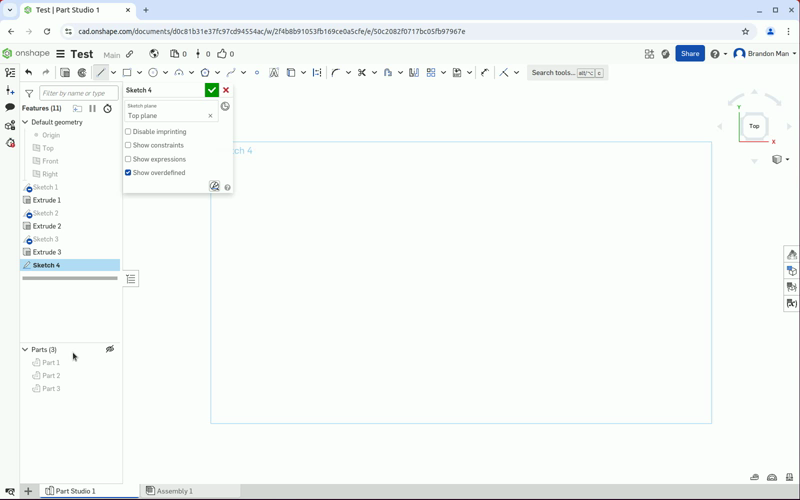
mouse_move(547, 308)
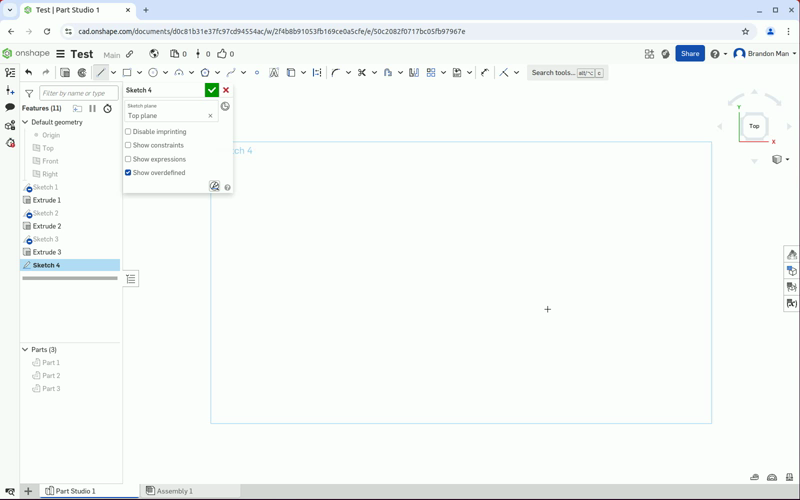
click(547, 308)
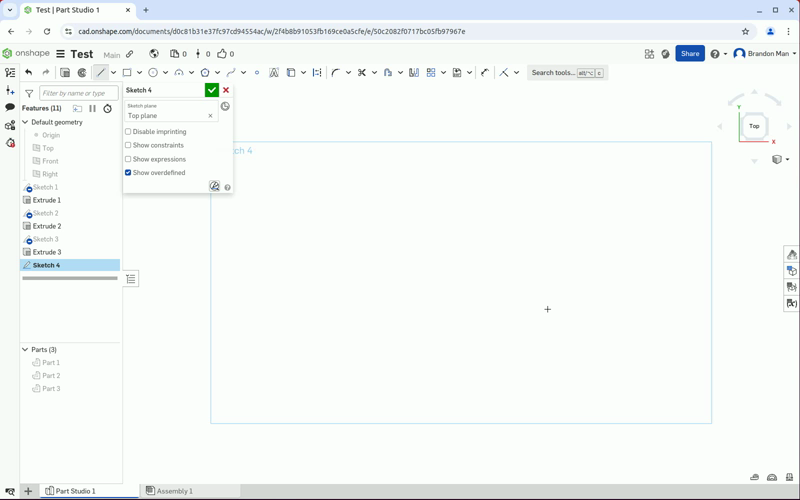
key_up(shift)
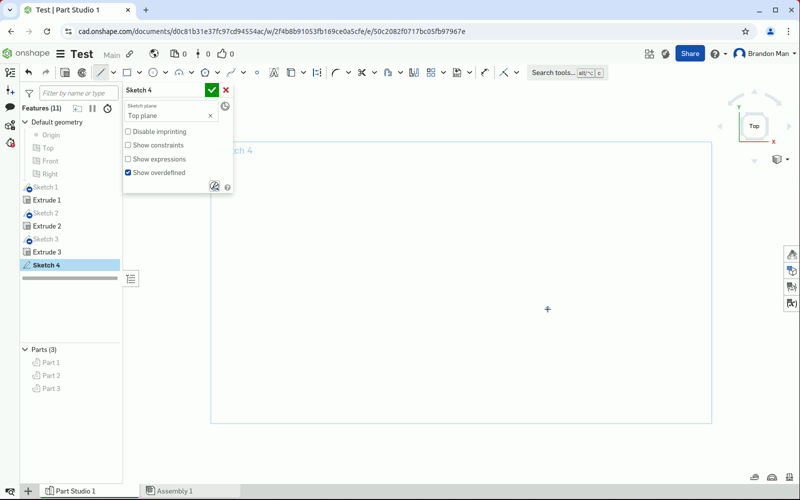
key_down(shift)
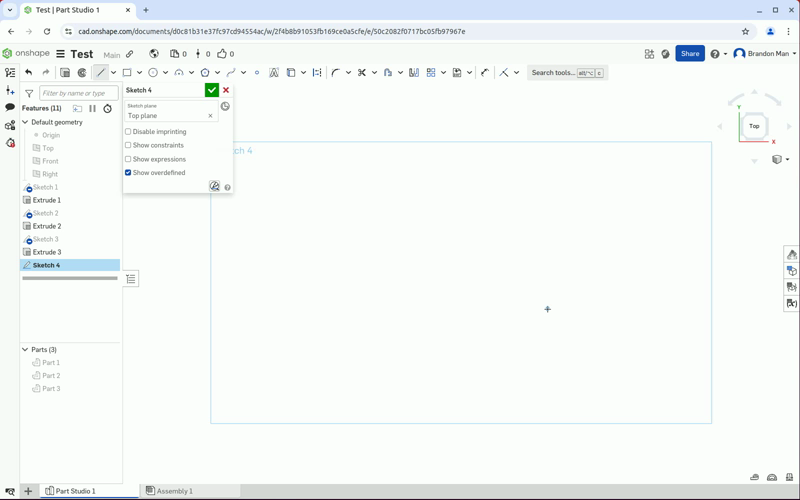
mouse_move(577, 308)
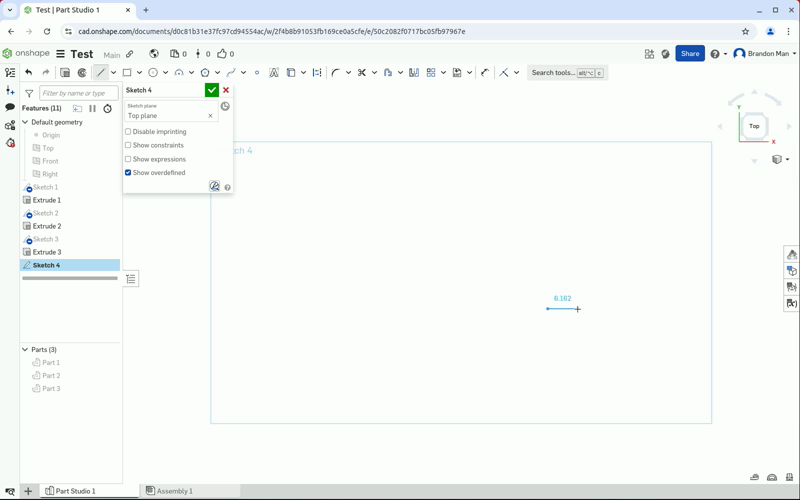
mouse_move(570, 308)
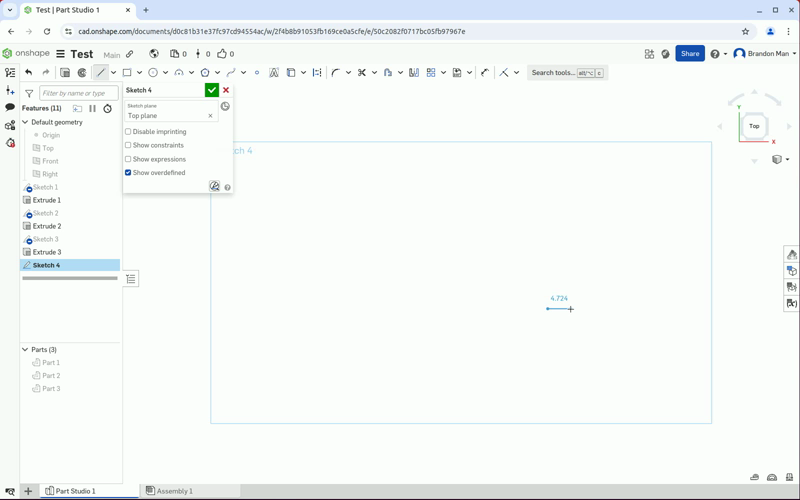
click(570, 308)
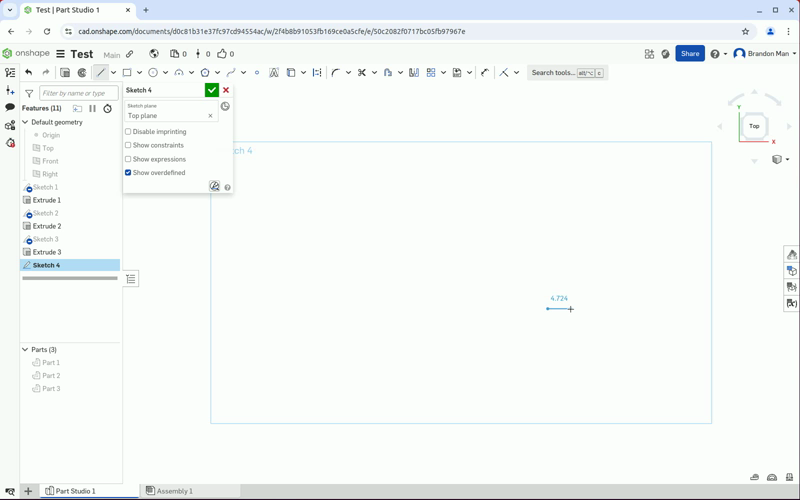
key_up(shift)
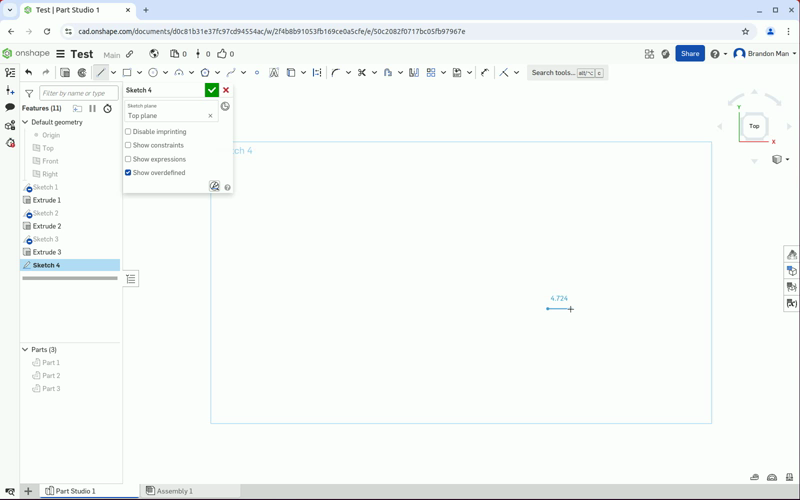
key(esc)
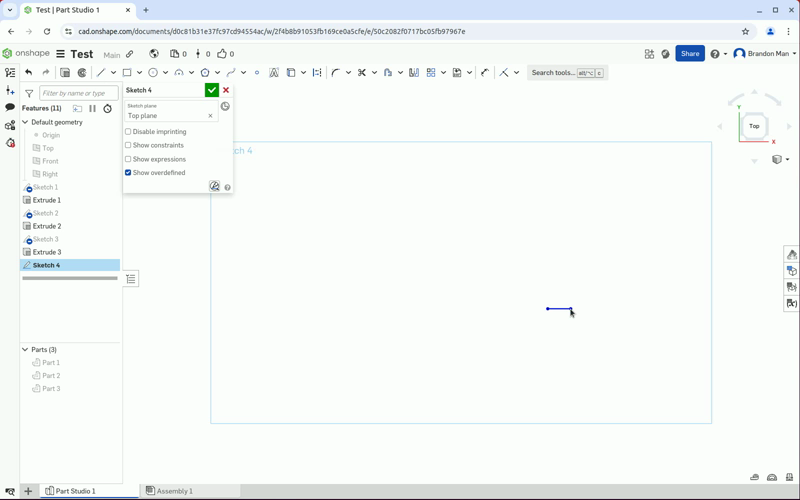
key(a)
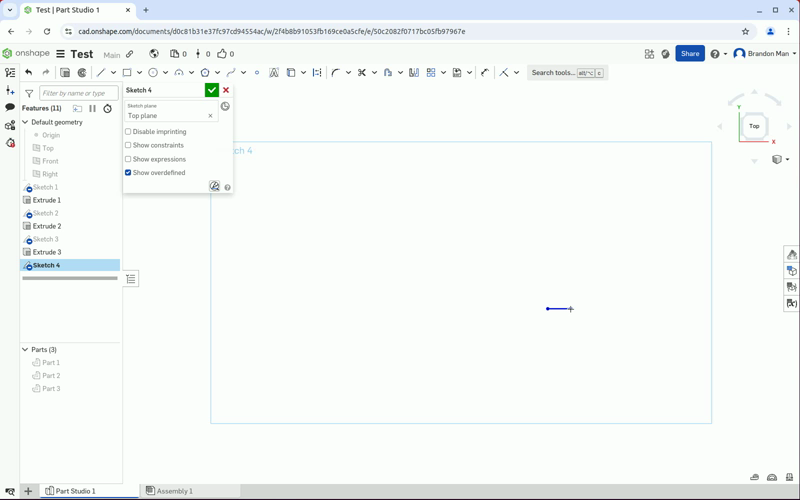
mouse_move(570, 308)
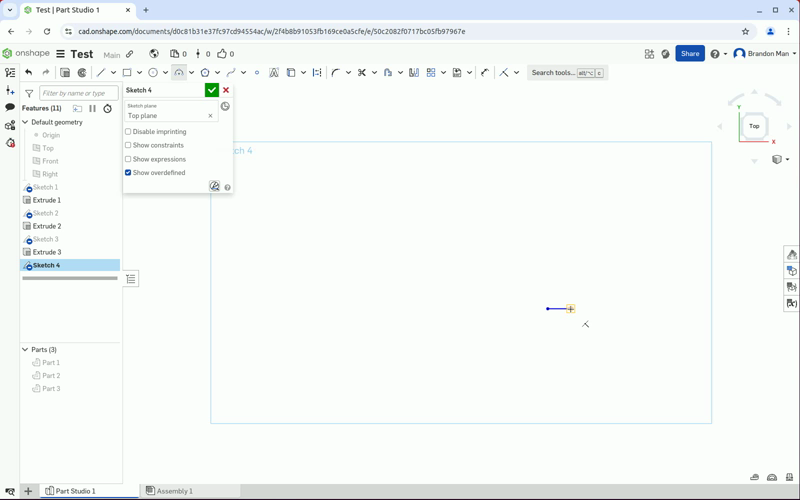
click(570, 308)
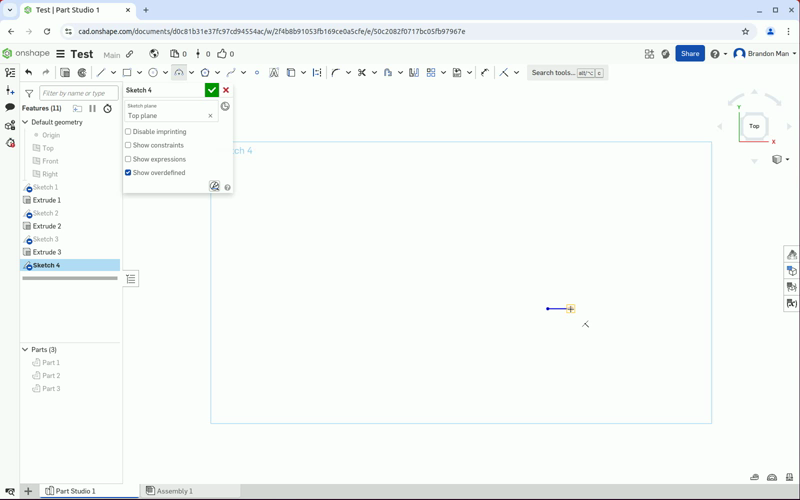
key_down(shift)
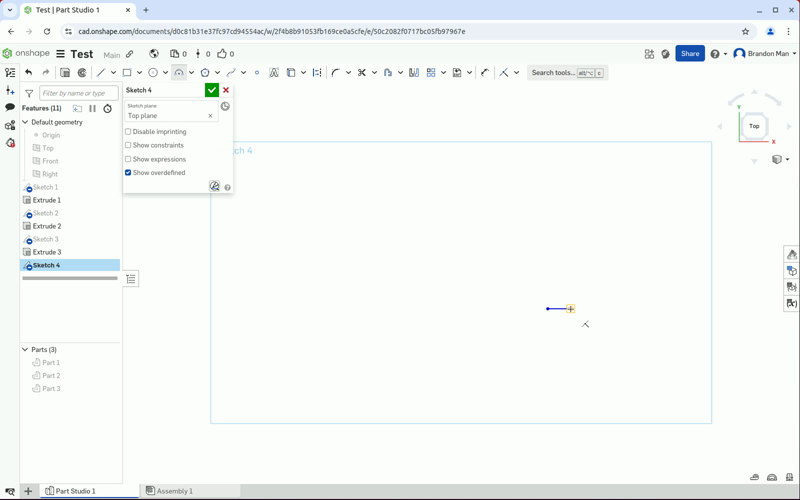
mouse_move(570, 302)
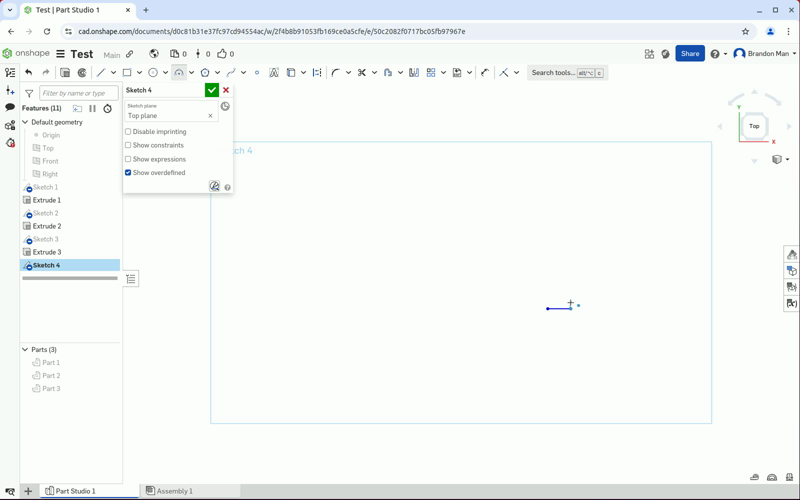
scroll(6)
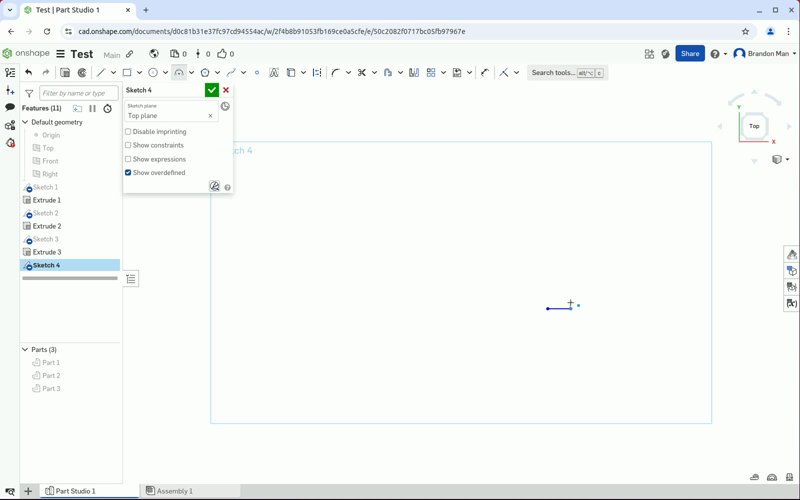
scroll(6)
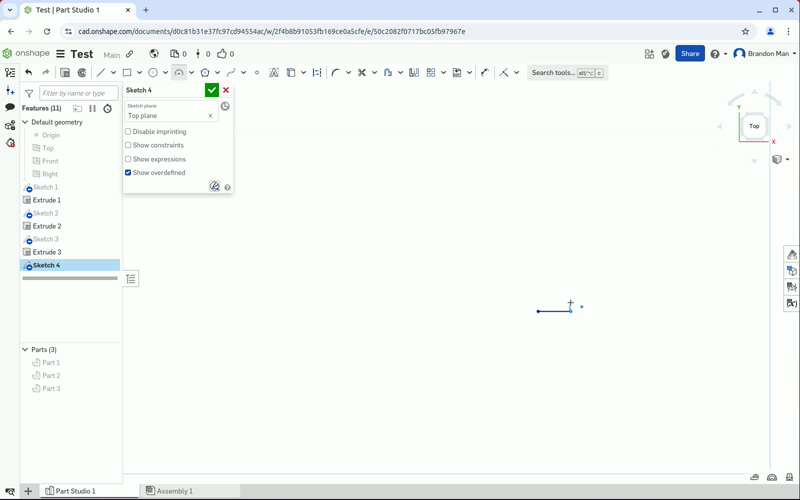
scroll(6)
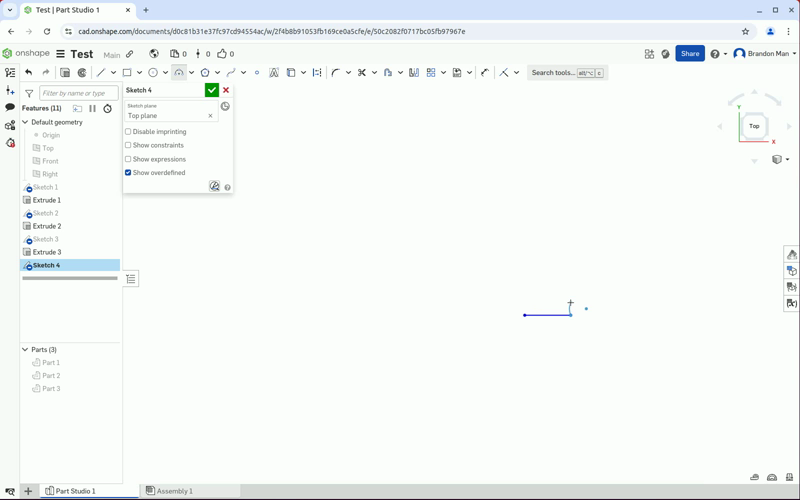
scroll(6)
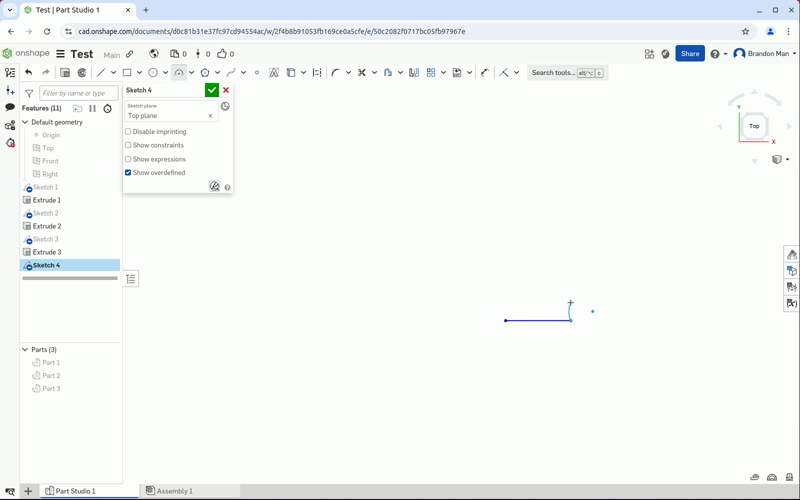
scroll(6)
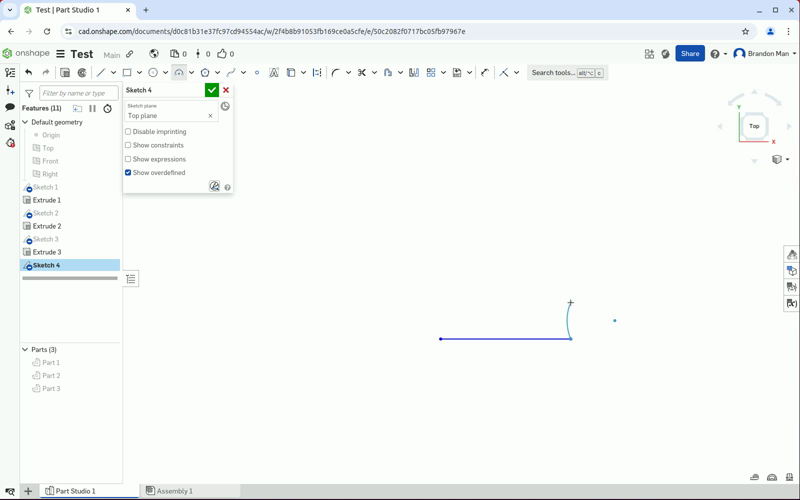
scroll(6)
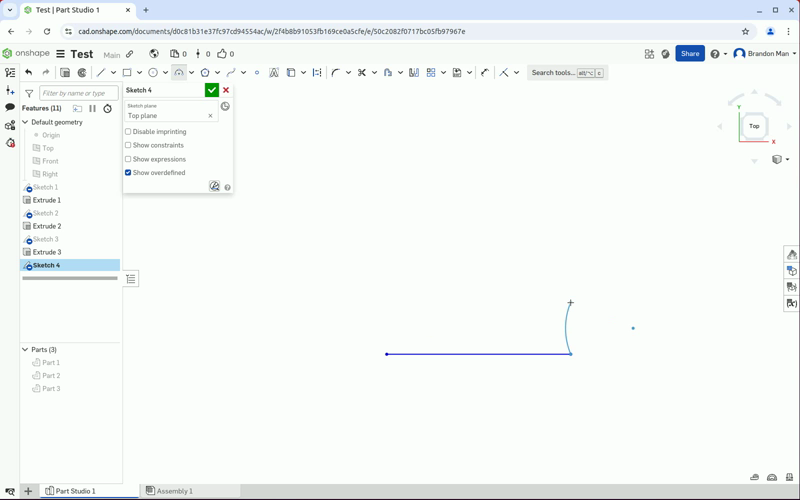
scroll(6)
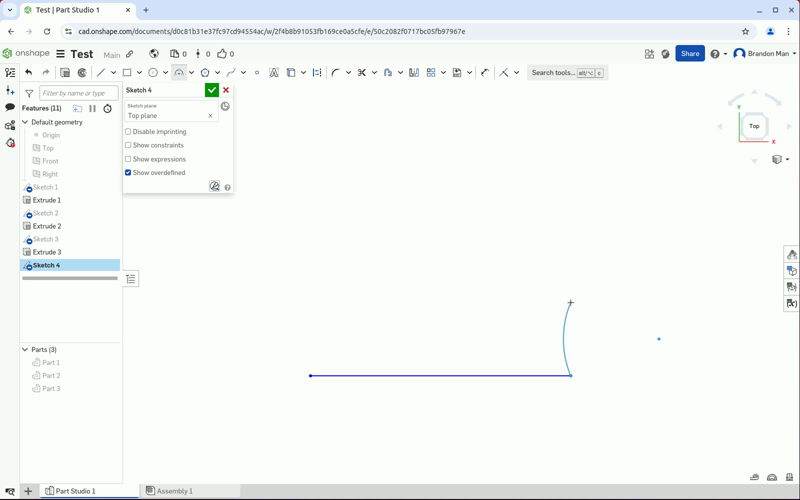
click(570, 302)
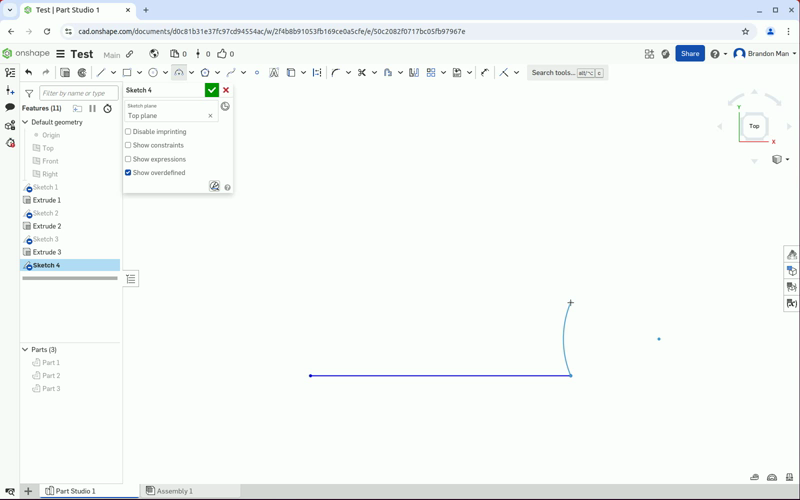
scroll(-6)
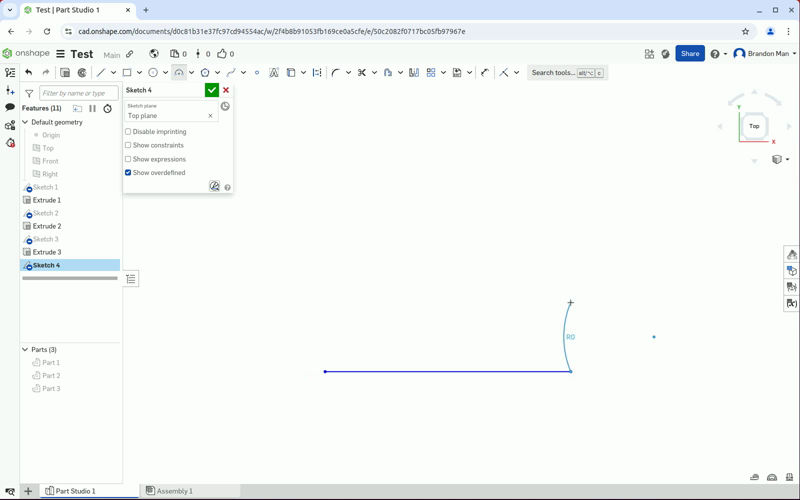
scroll(-6)
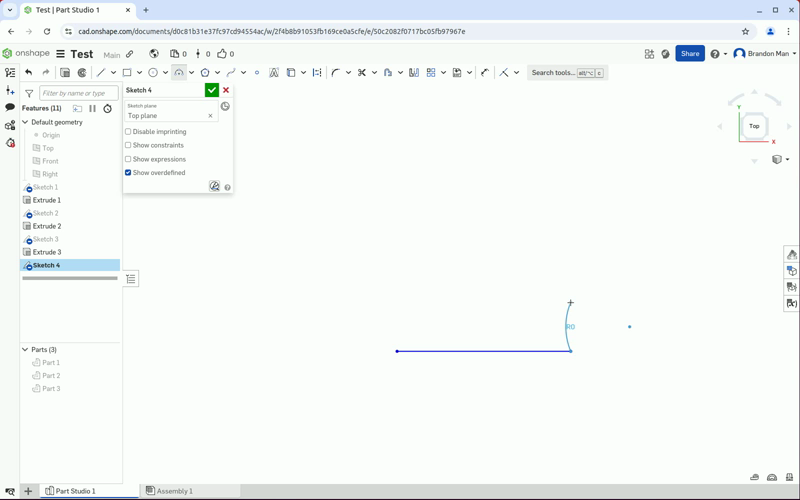
scroll(-6)
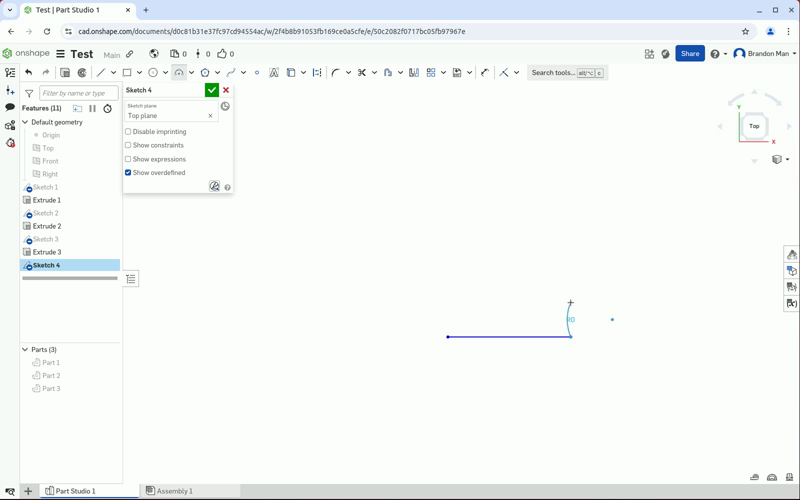
scroll(-6)
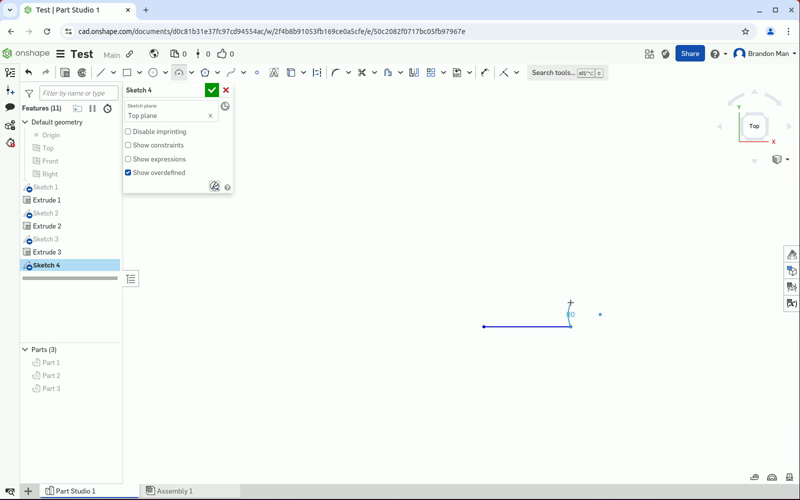
scroll(-6)
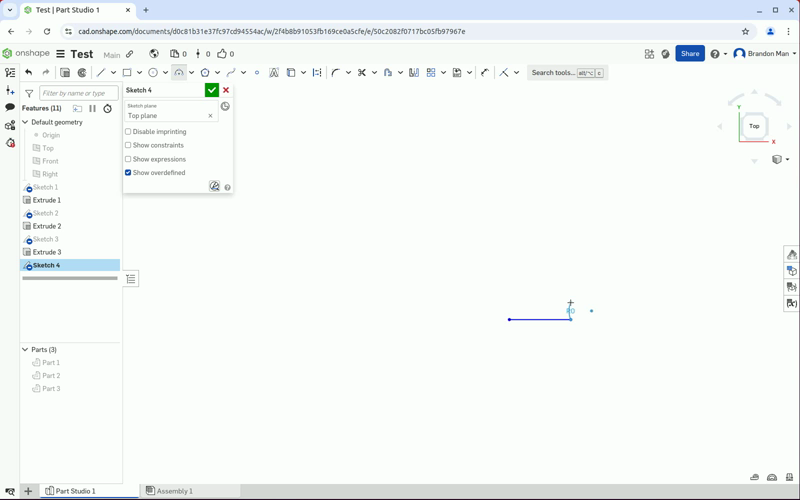
scroll(-6)
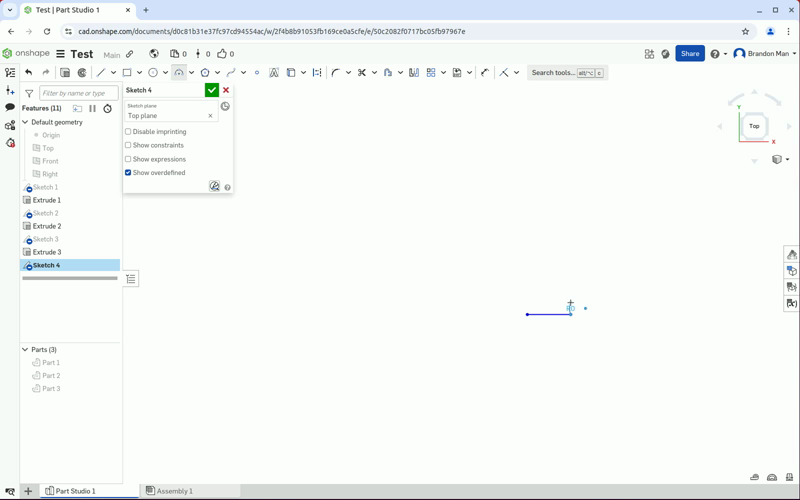
scroll(-6)
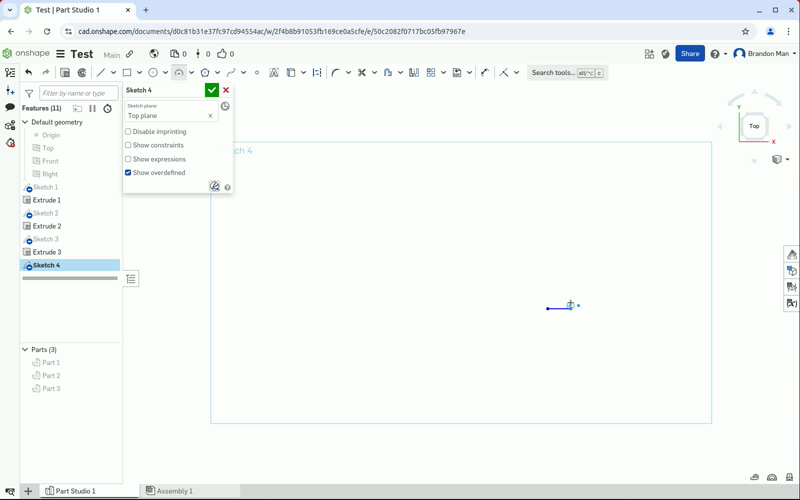
mouse_move(573, 305)
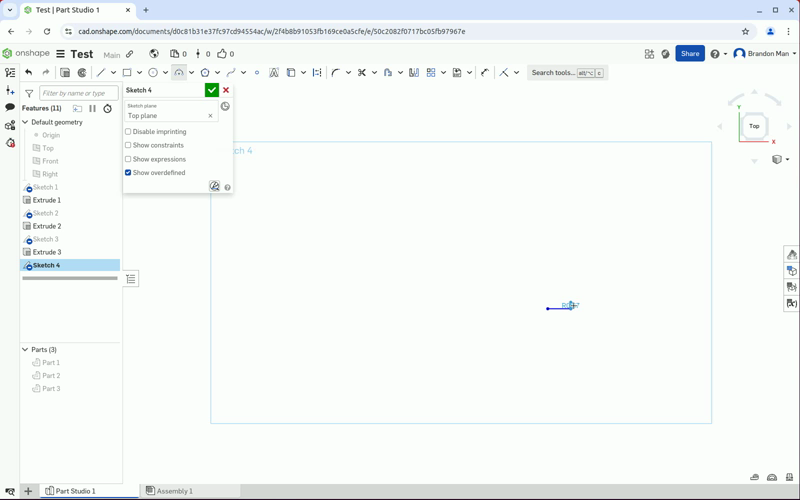
scroll(6)
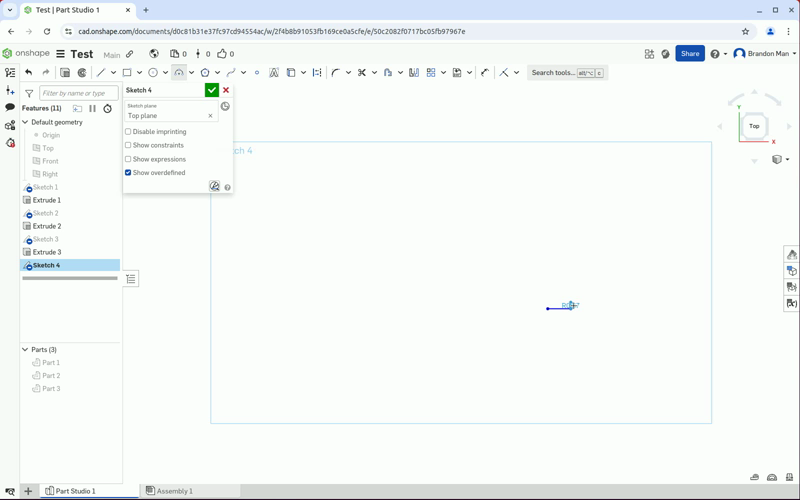
scroll(6)
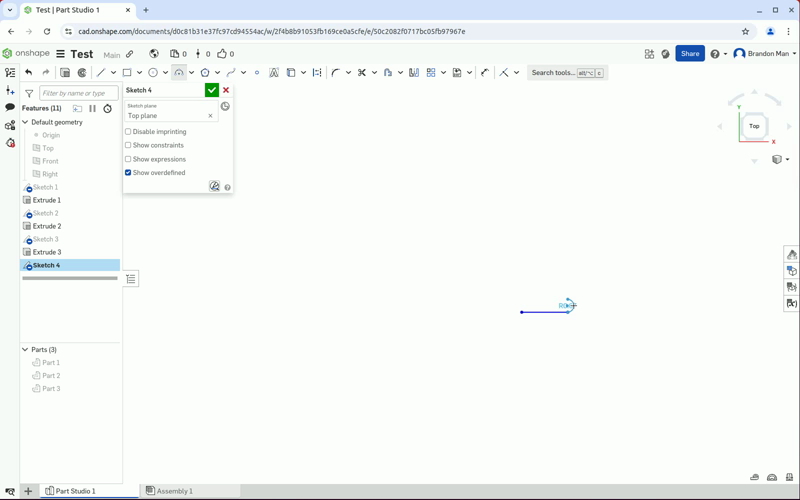
scroll(6)
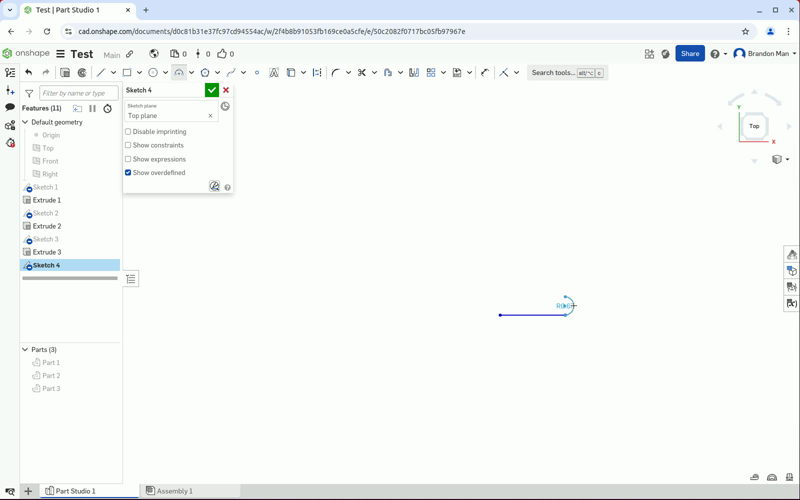
scroll(6)
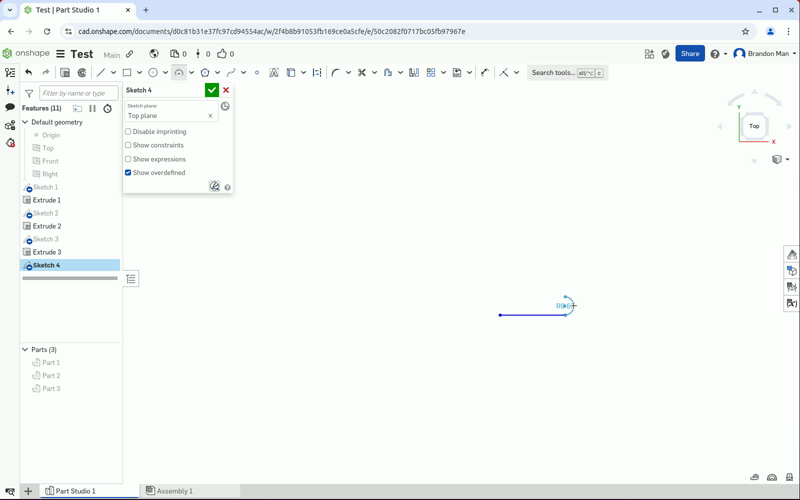
scroll(6)
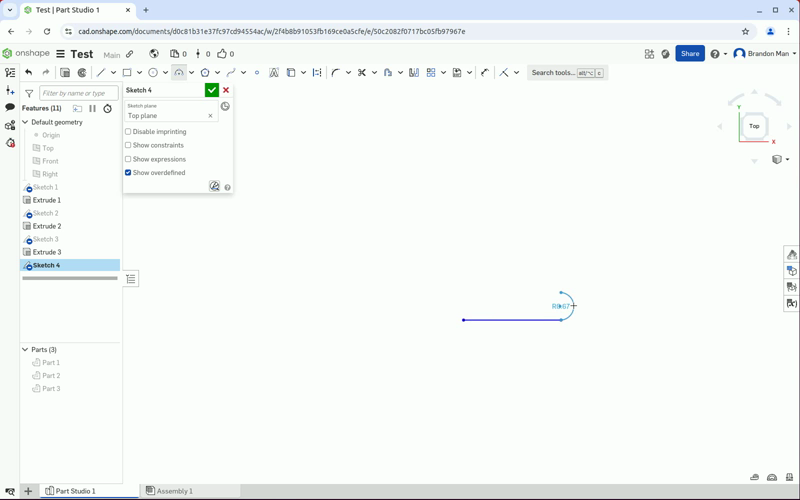
scroll(6)
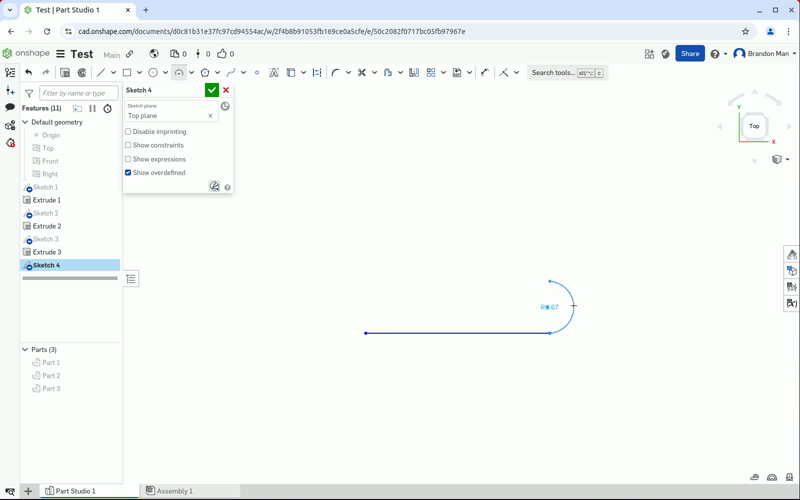
scroll(6)
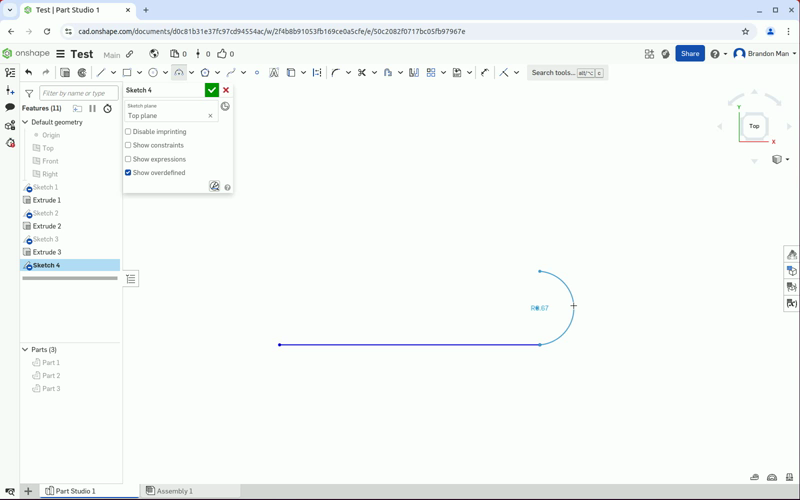
click(573, 305)
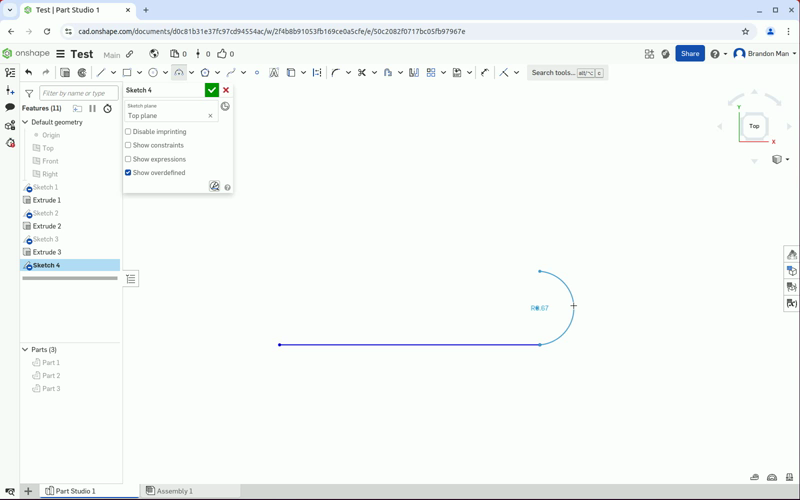
scroll(-6)
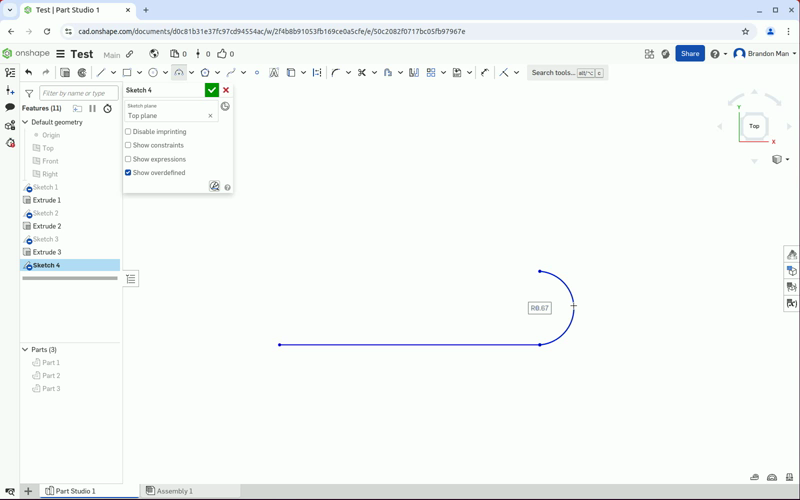
scroll(-6)
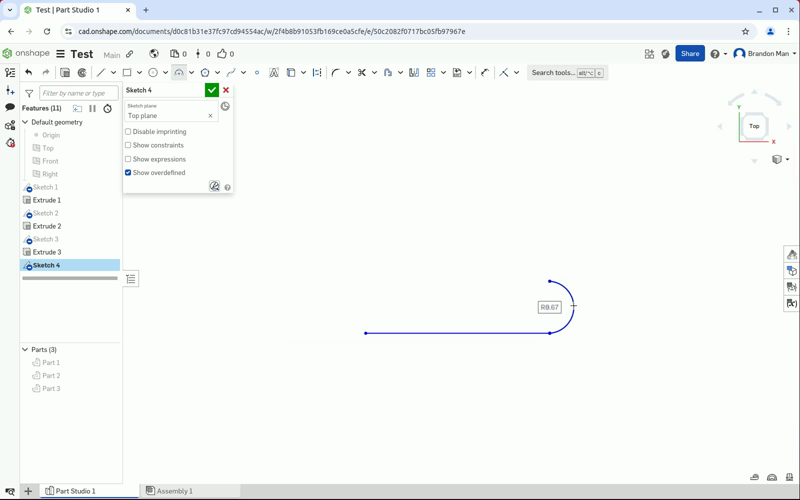
scroll(-6)
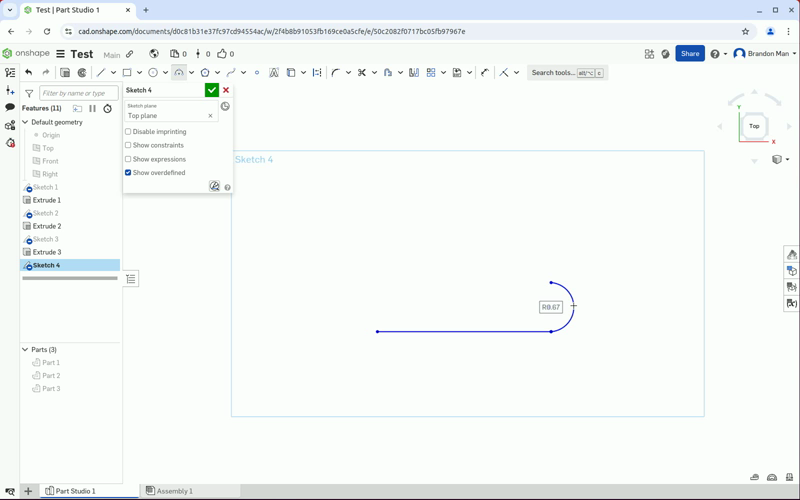
scroll(-6)
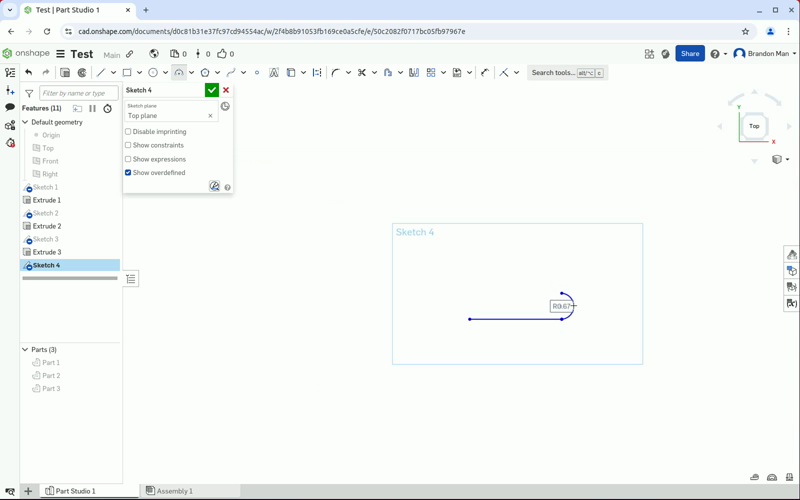
scroll(-6)
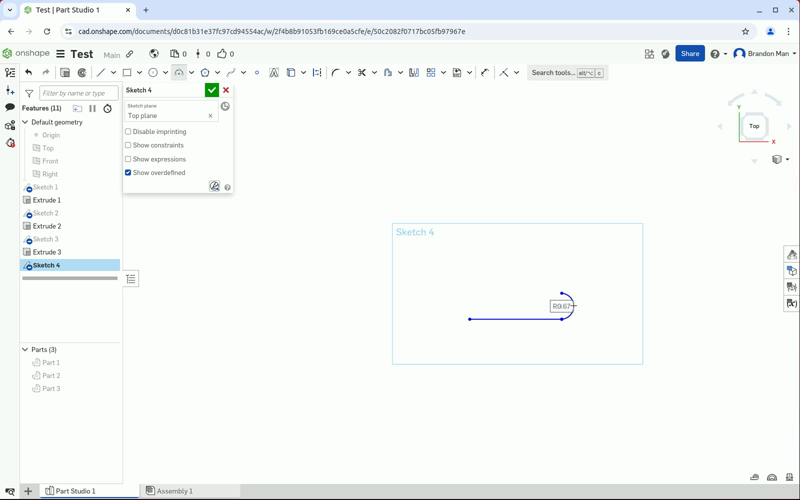
scroll(-6)
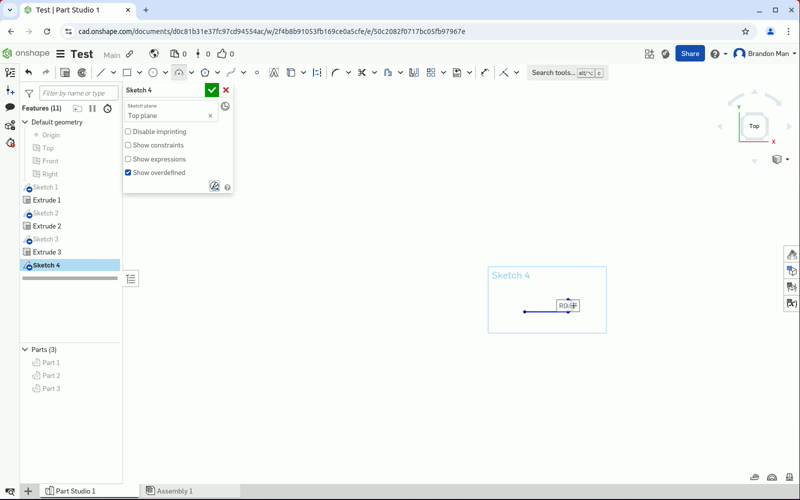
scroll(-6)
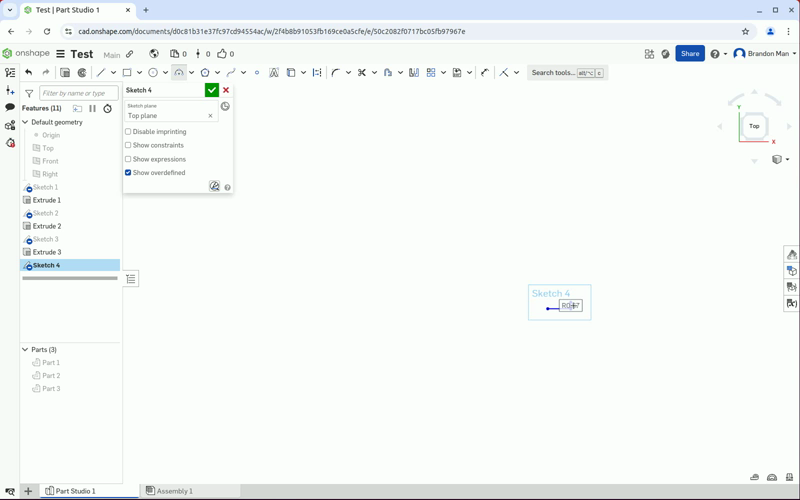
key_up(shift)
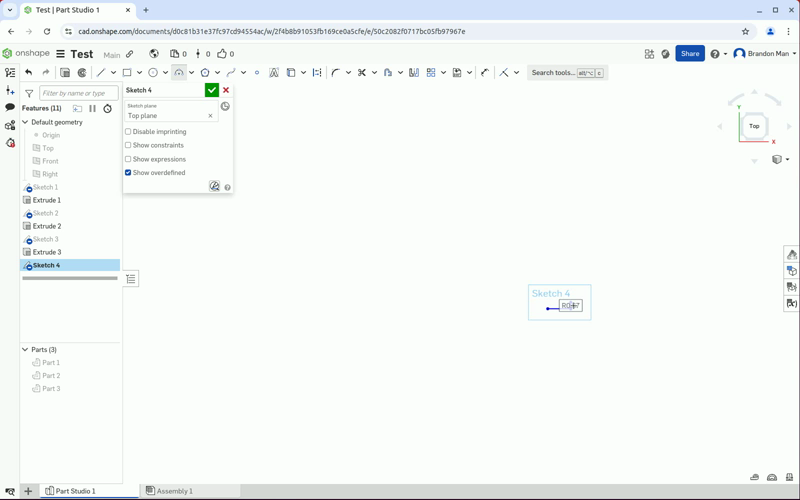
key(esc)
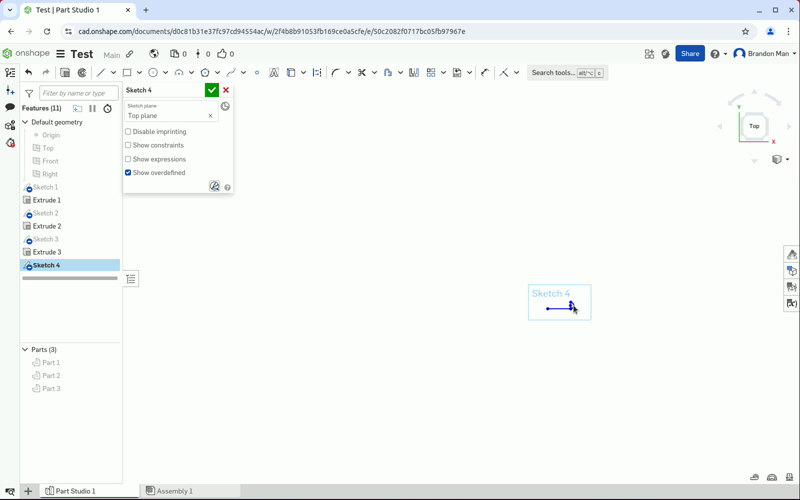
key(l)
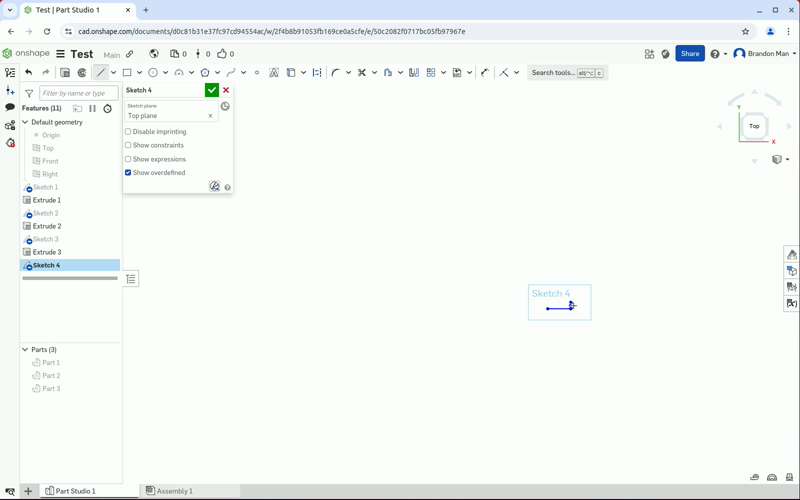
mouse_move(570, 302)
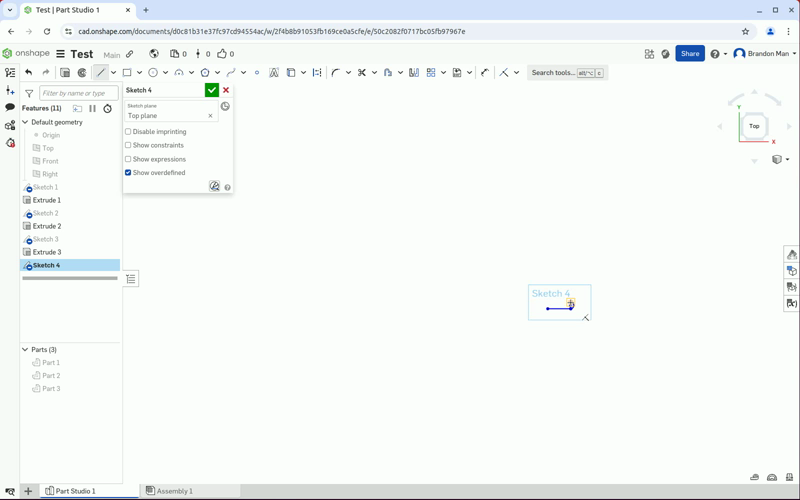
scroll(6)
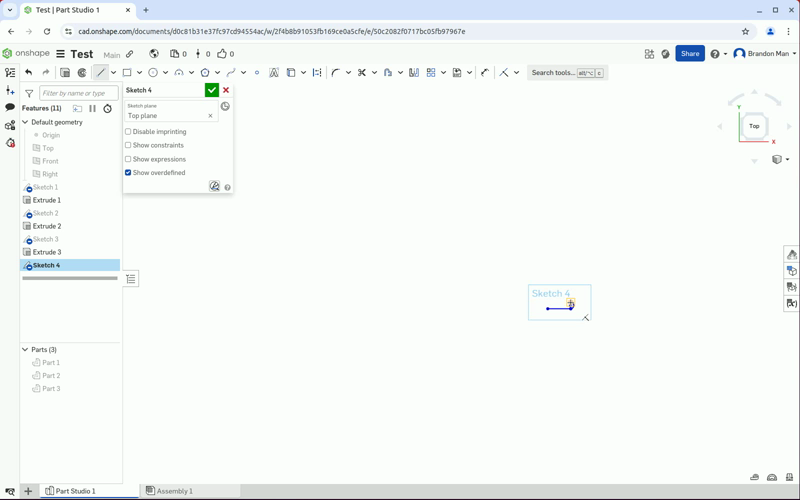
scroll(6)
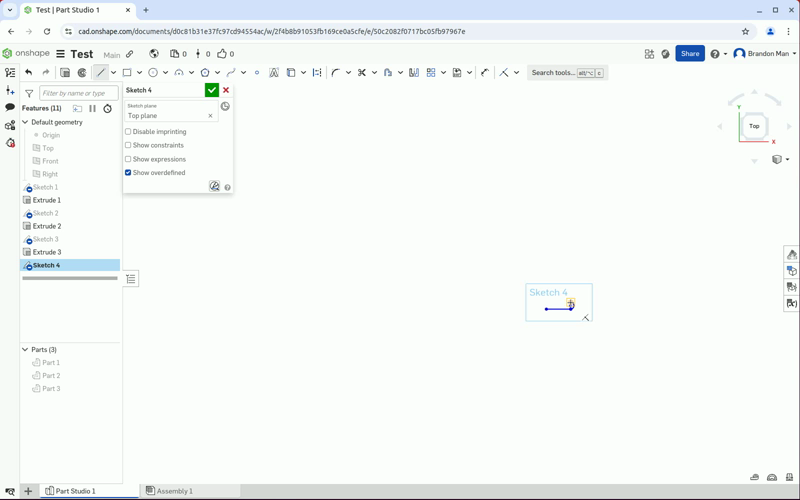
scroll(6)
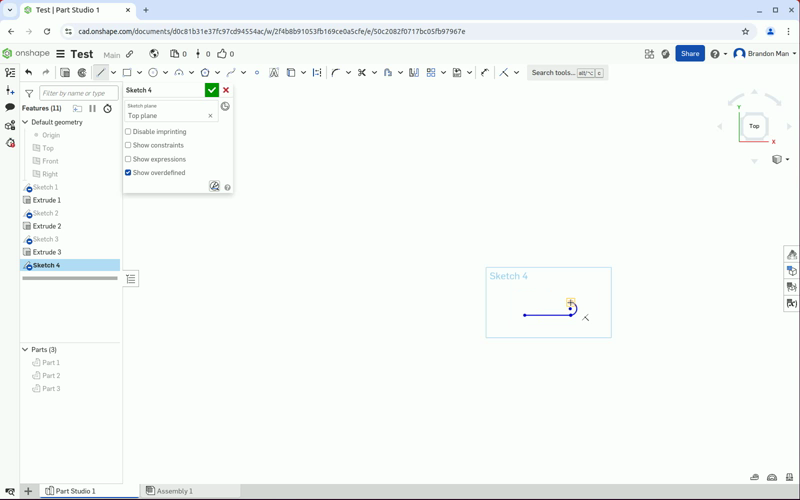
scroll(6)
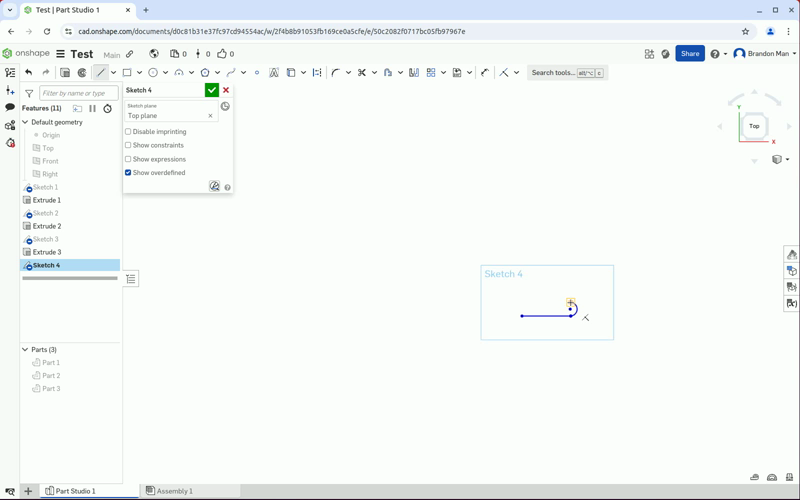
scroll(6)
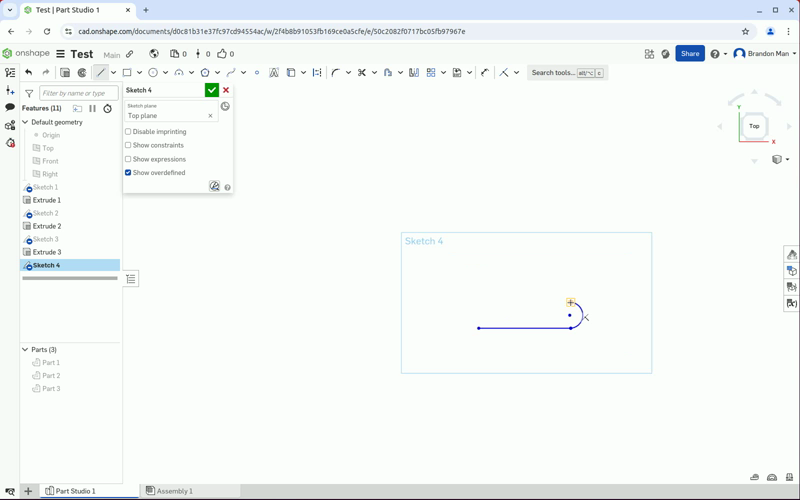
scroll(6)
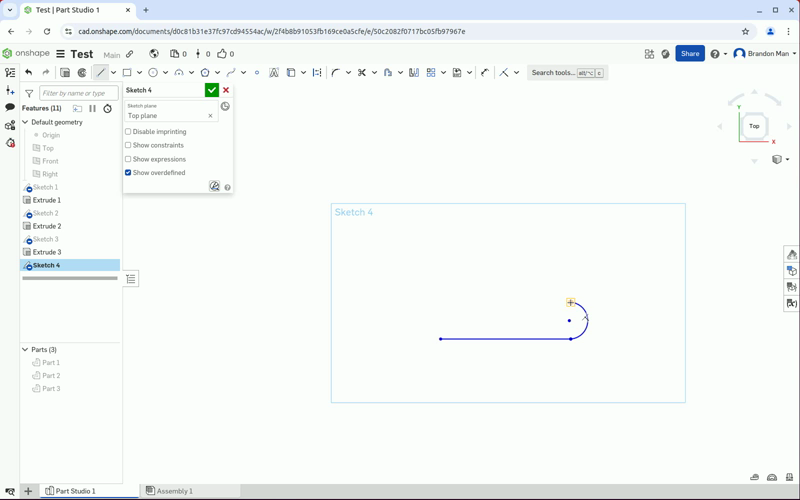
scroll(6)
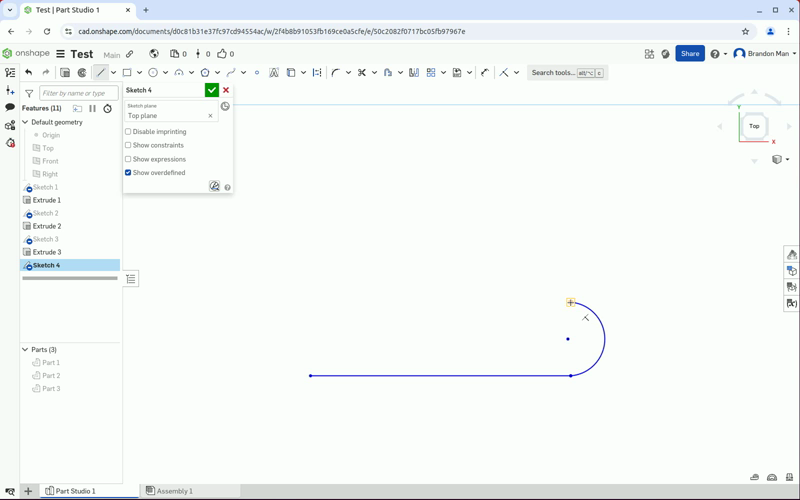
click(570, 302)
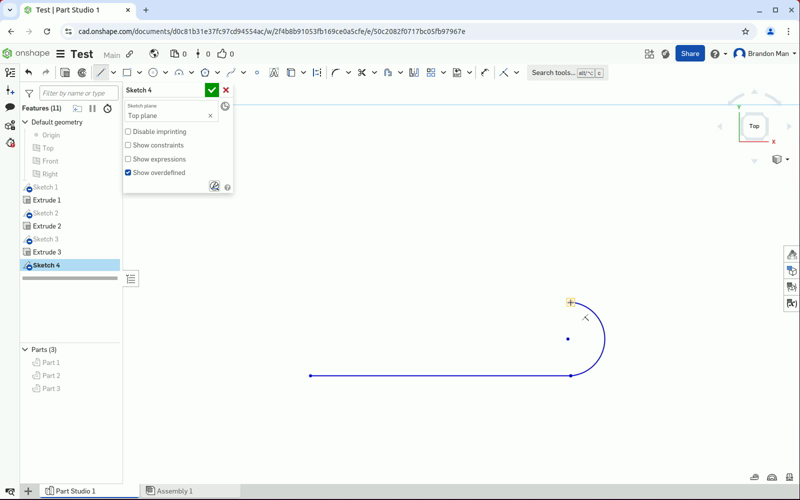
scroll(-6)
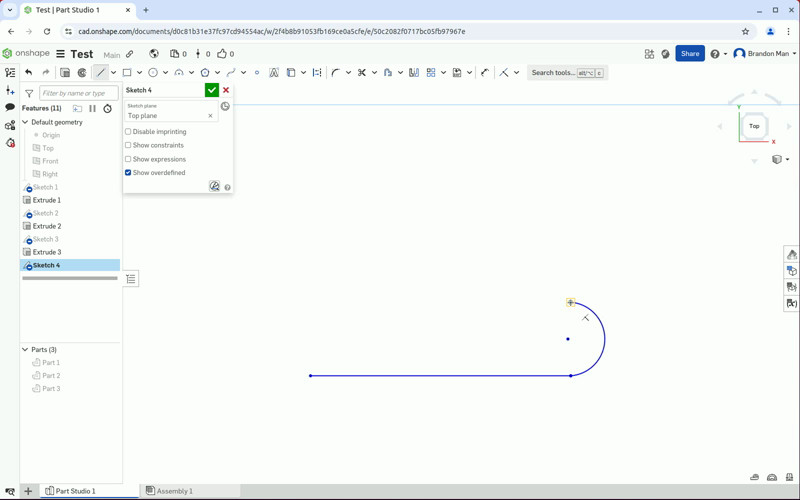
scroll(-6)
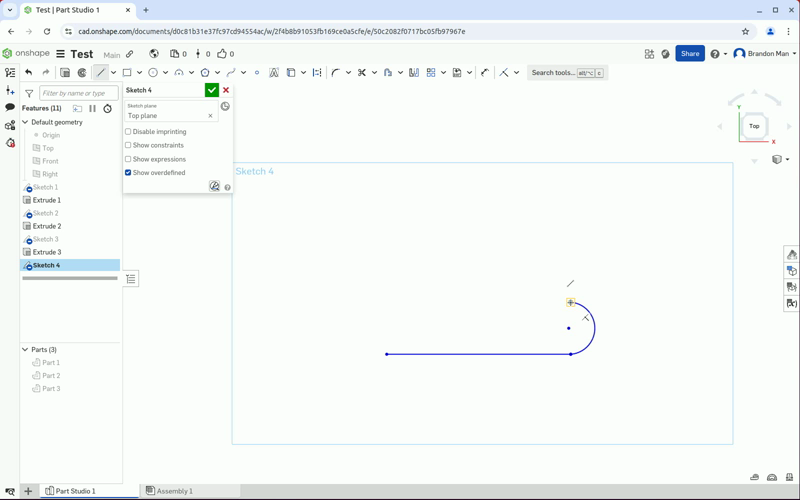
scroll(-6)
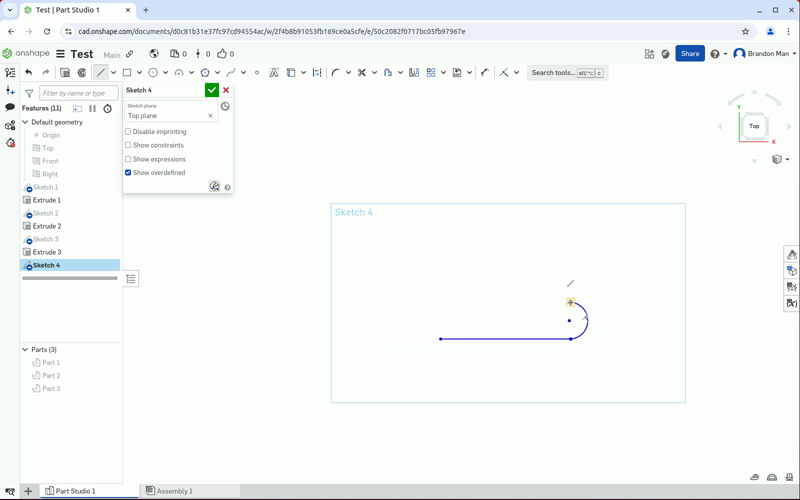
scroll(-6)
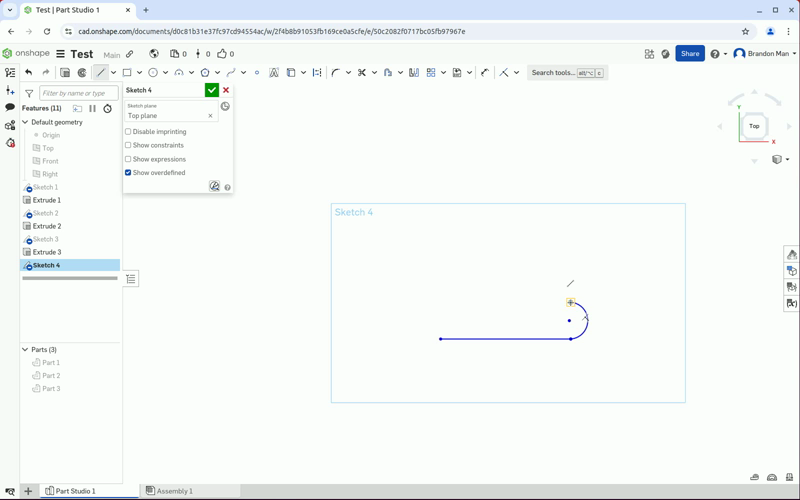
scroll(-6)
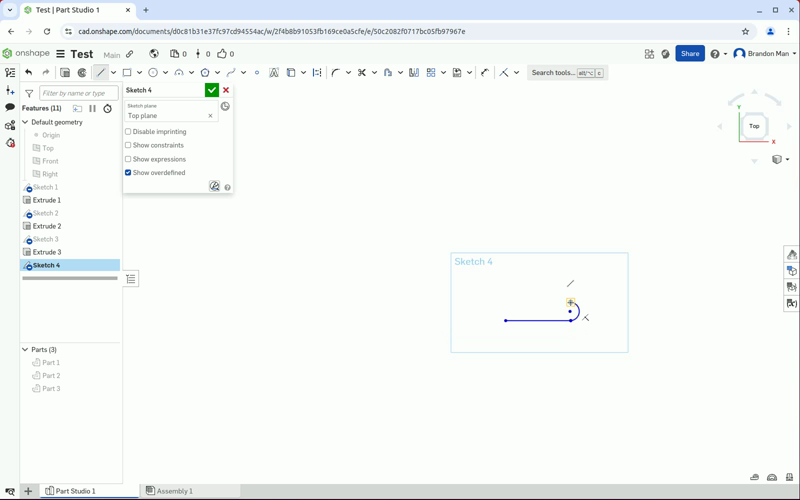
scroll(-6)
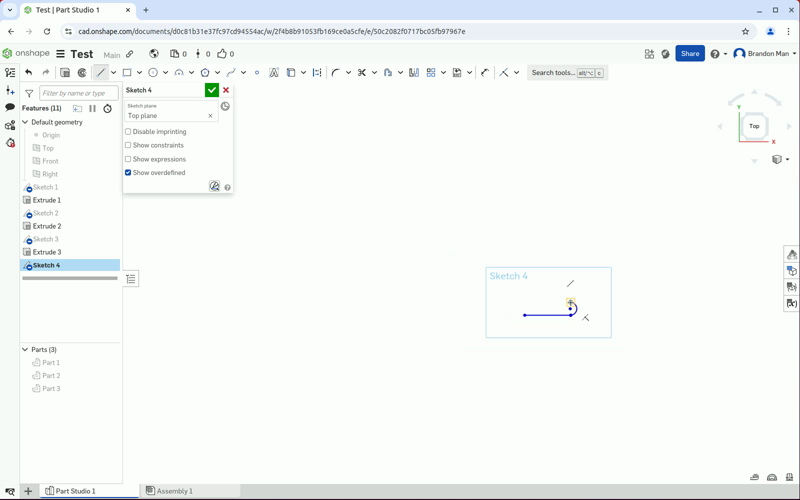
scroll(-6)
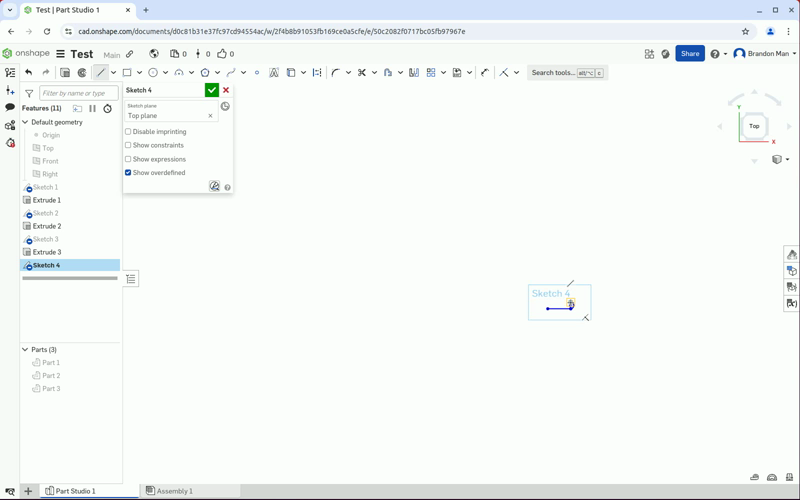
key_down(shift)
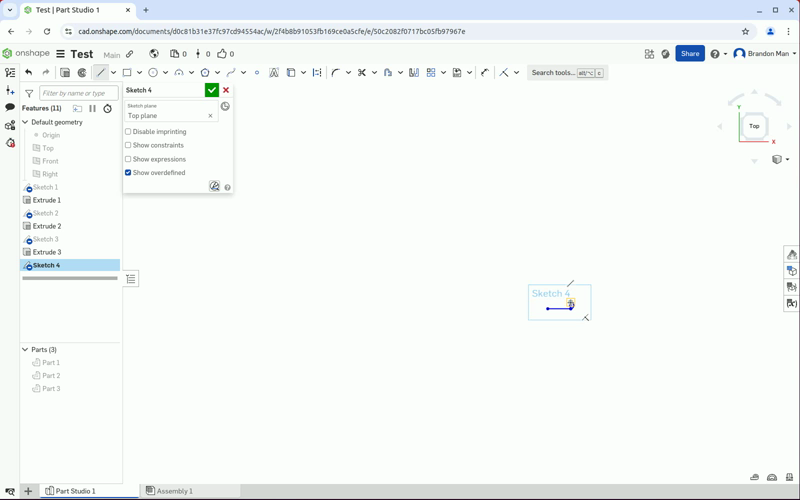
mouse_move(589, 302)
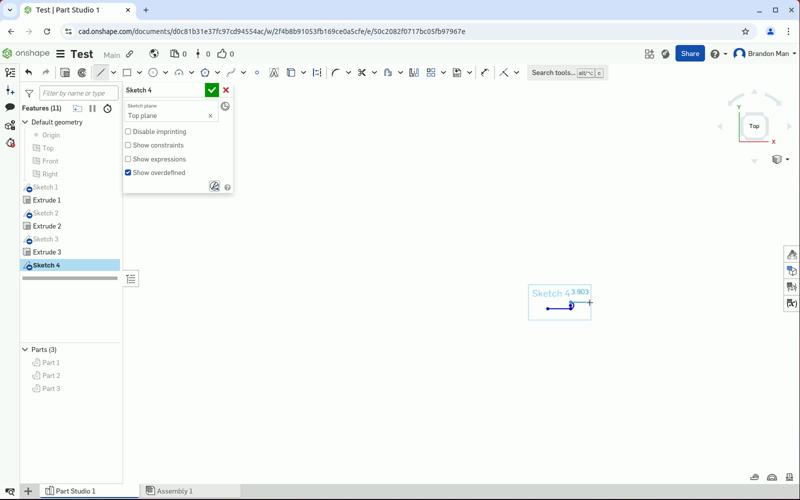
mouse_move(547, 302)
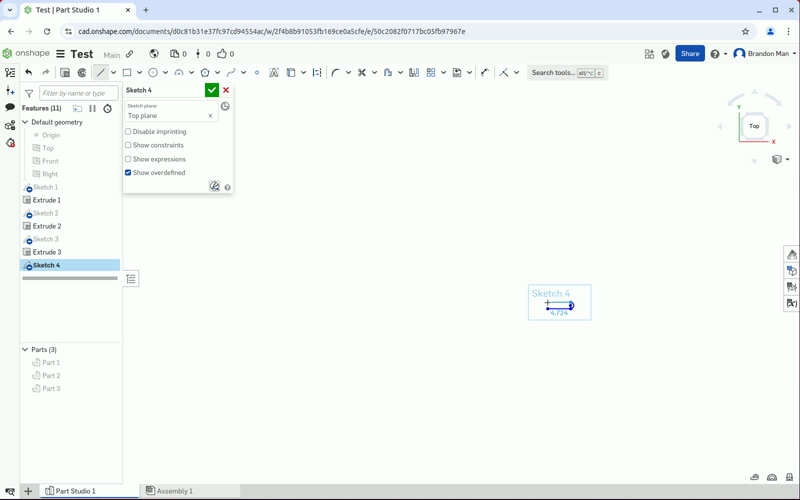
click(547, 302)
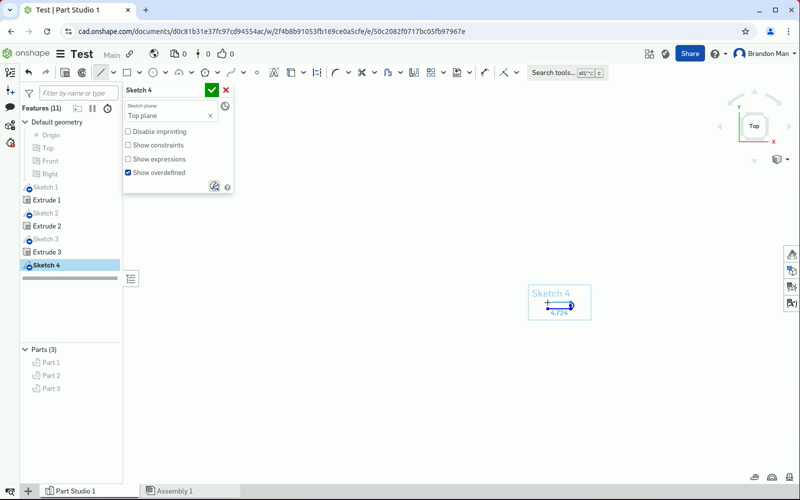
key_up(shift)
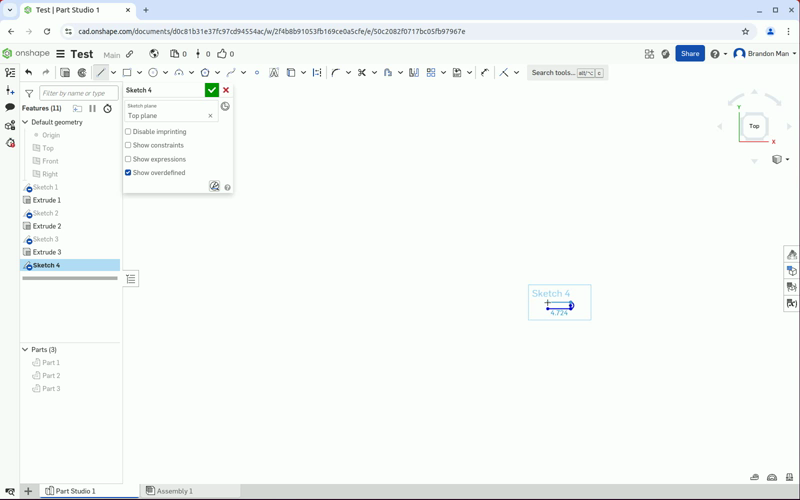
key(esc)
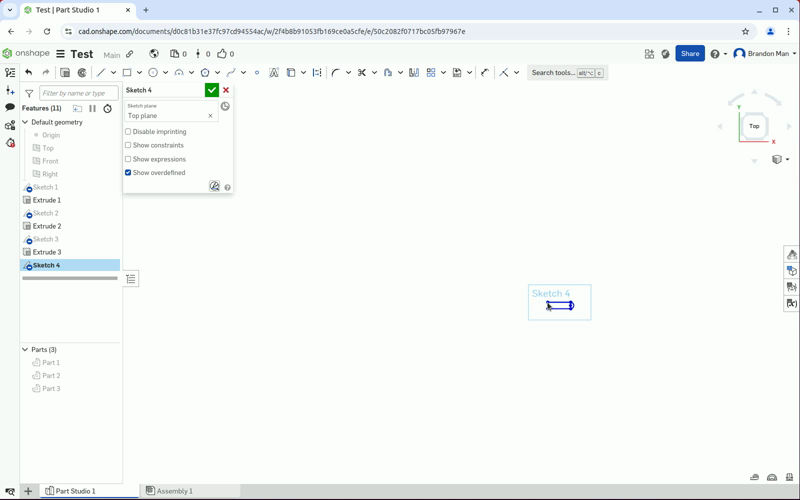
key(a)
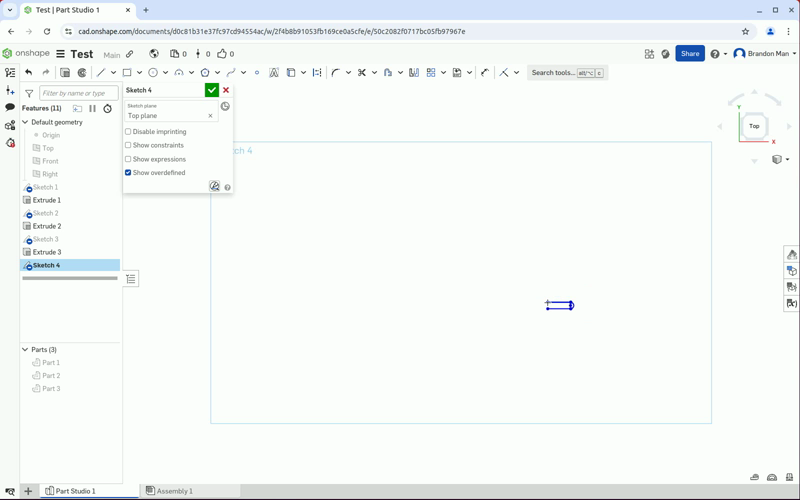
mouse_move(547, 302)
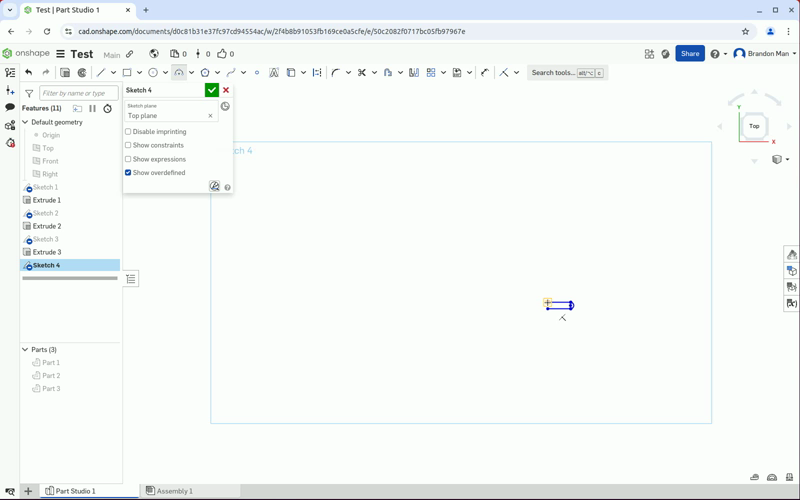
click(547, 302)
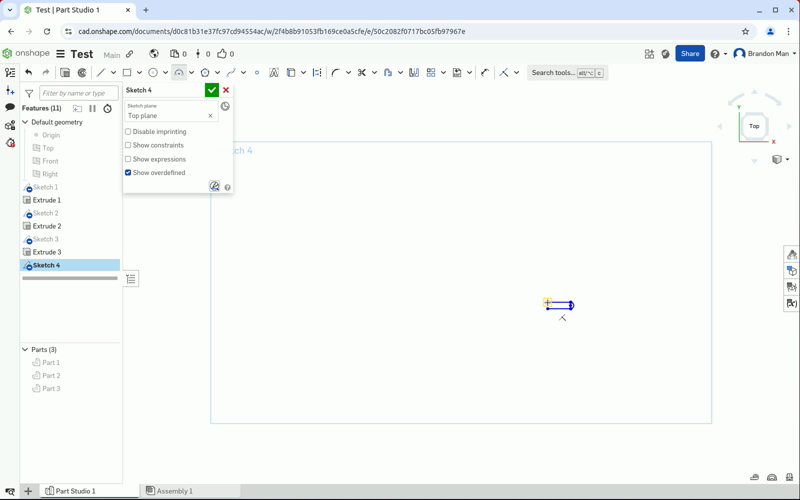
key_down(shift)
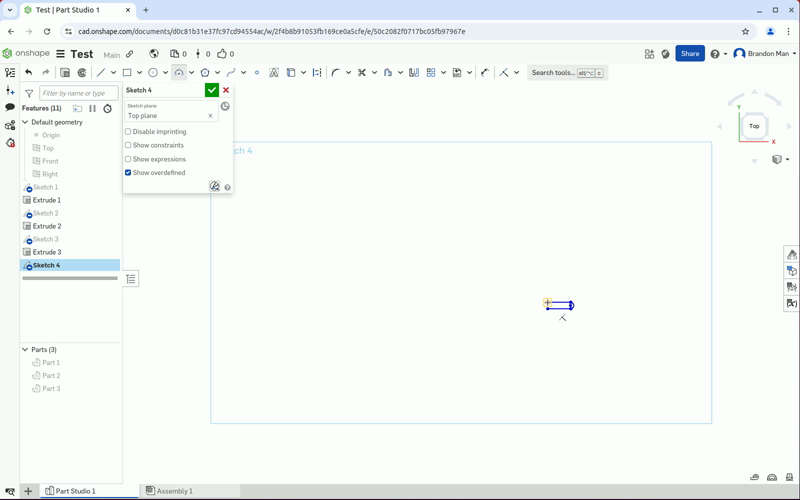
mouse_move(547, 263)
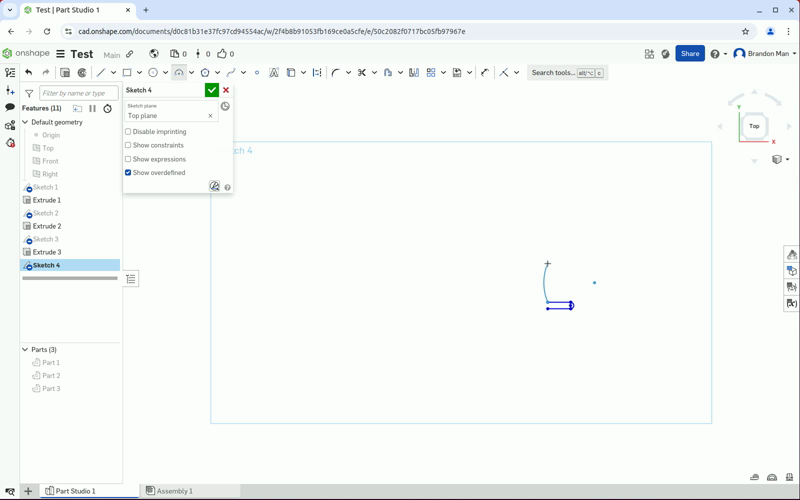
click(547, 263)
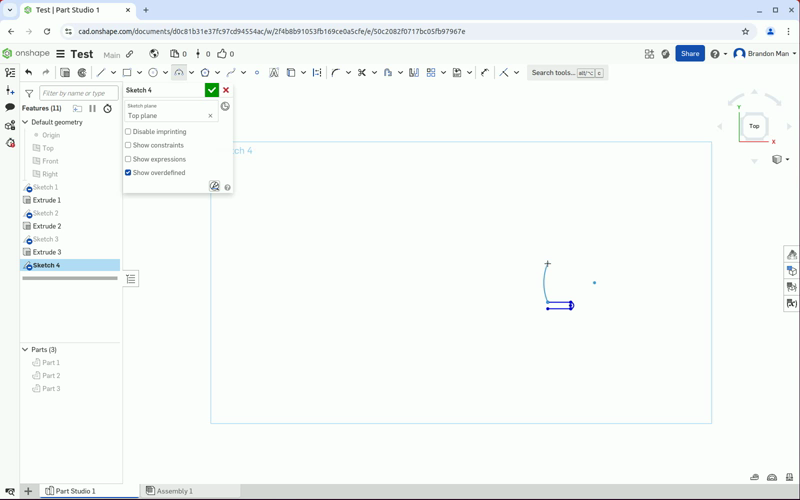
mouse_move(528, 282)
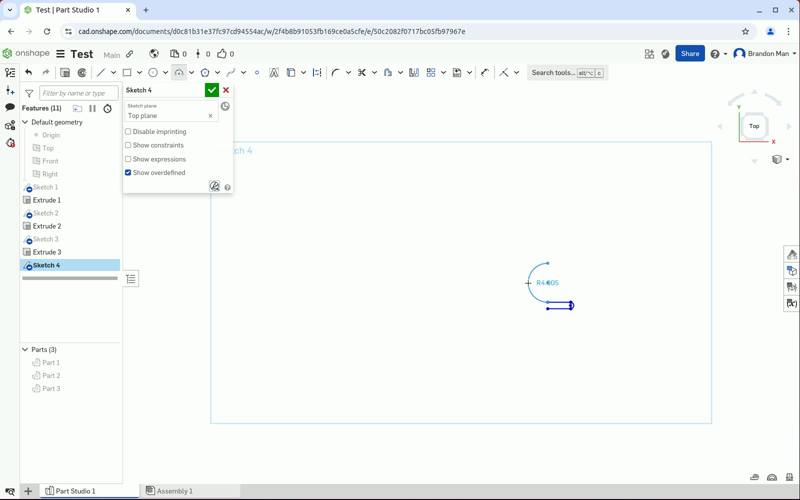
click(528, 282)
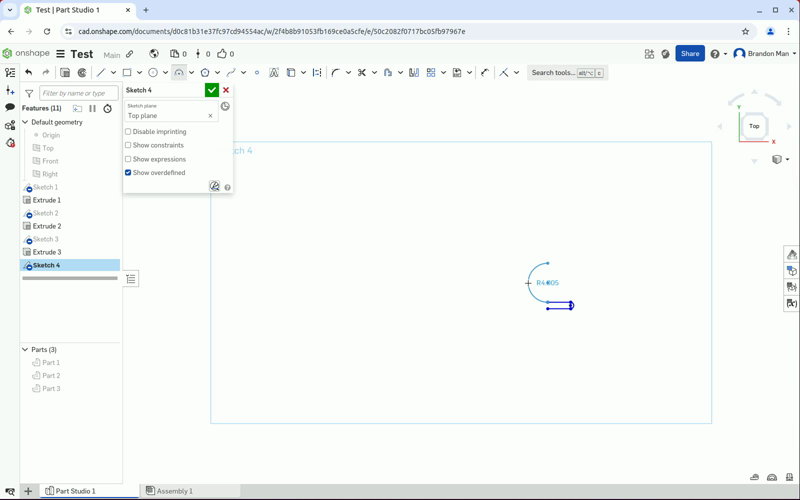
key_up(shift)
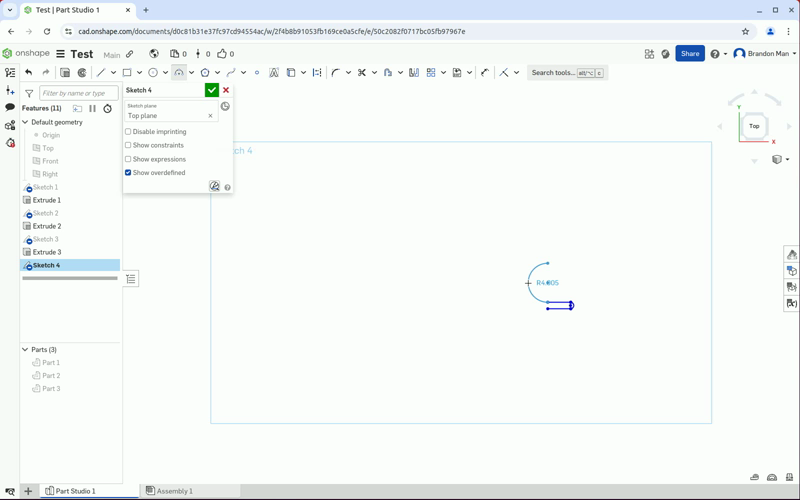
key(esc)
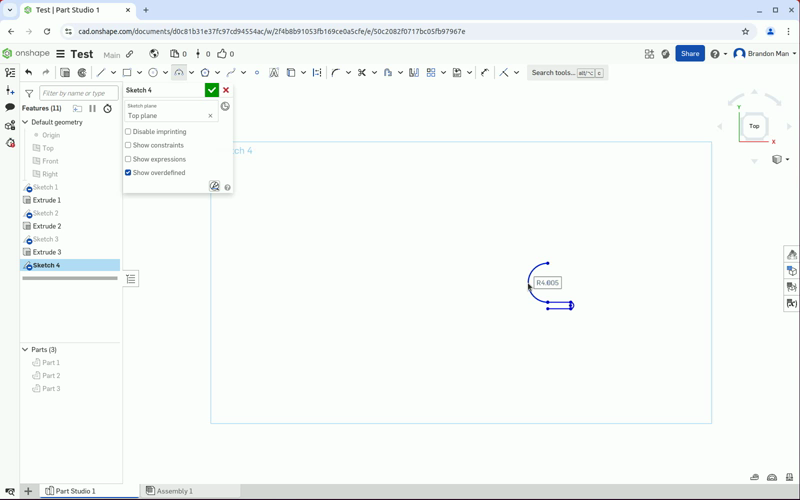
key(l)
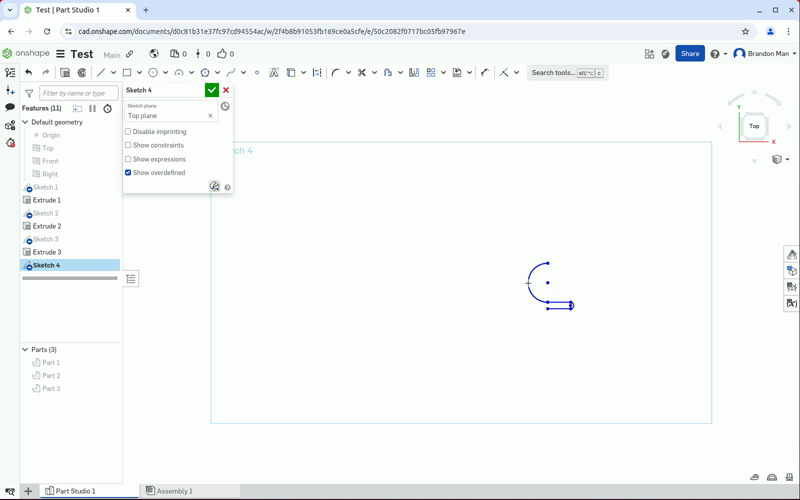
mouse_move(547, 263)
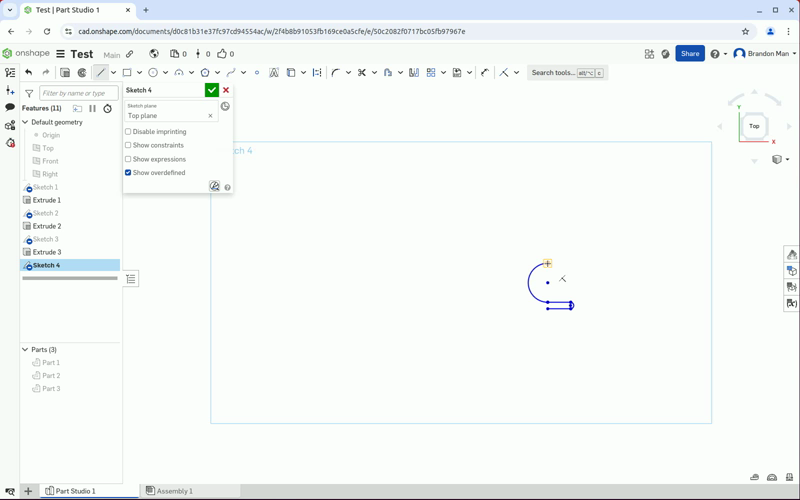
click(547, 263)
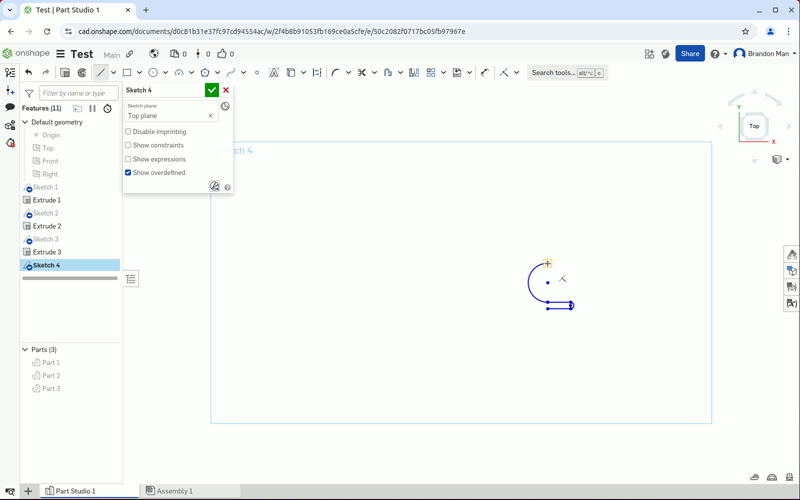
key_down(shift)
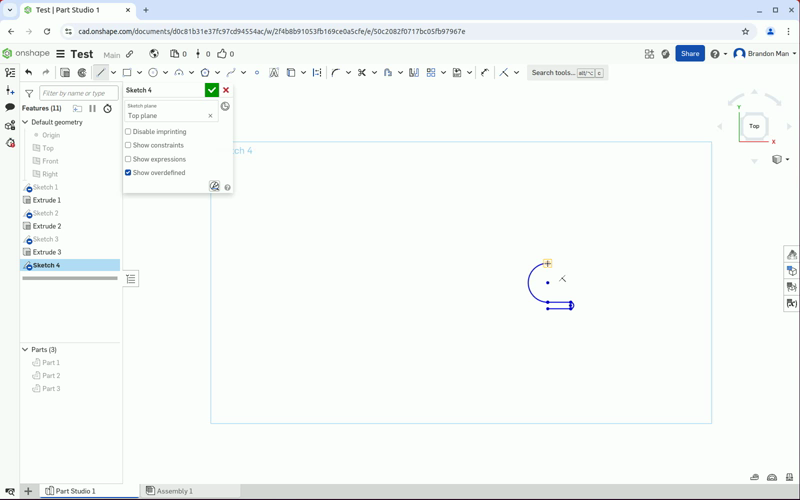
mouse_move(577, 263)
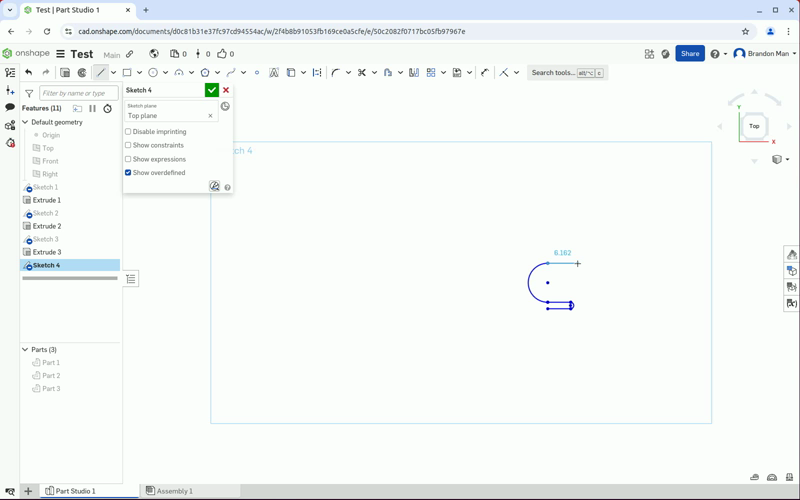
mouse_move(570, 263)
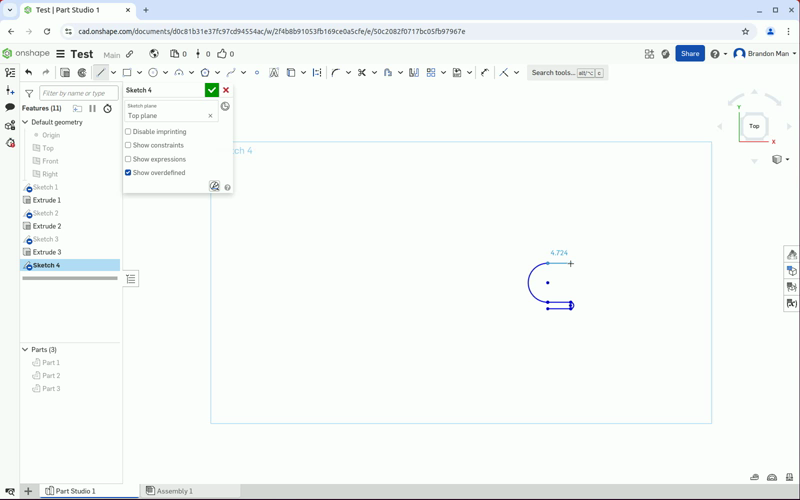
click(570, 263)
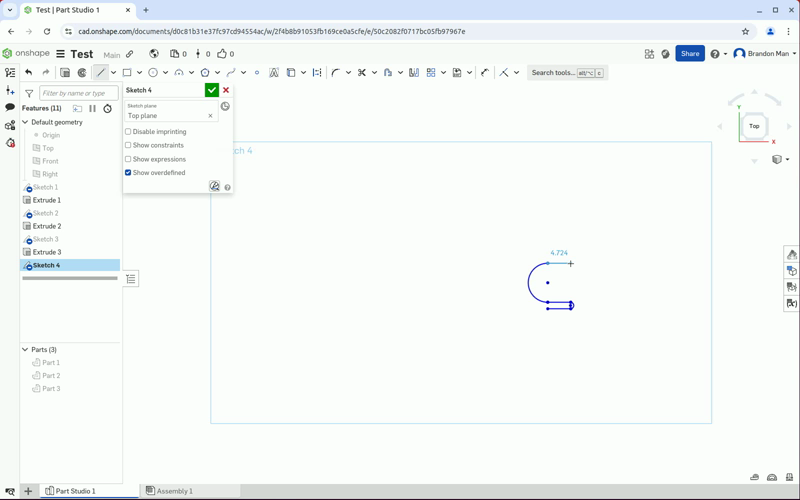
key_up(shift)
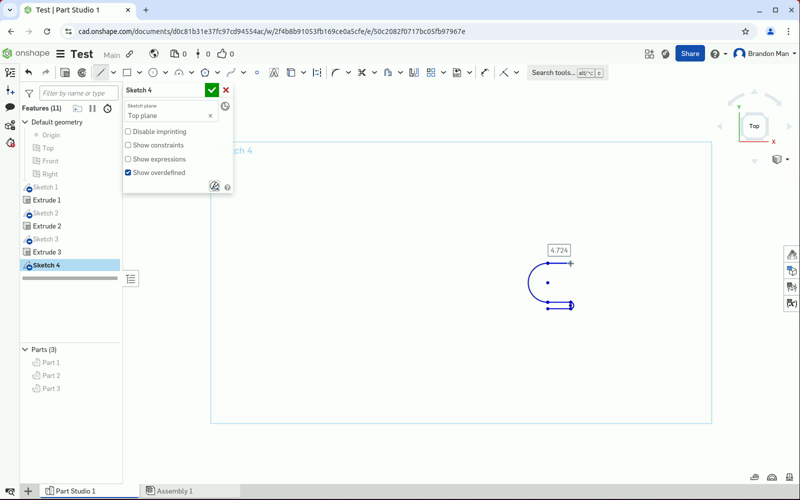
key(esc)
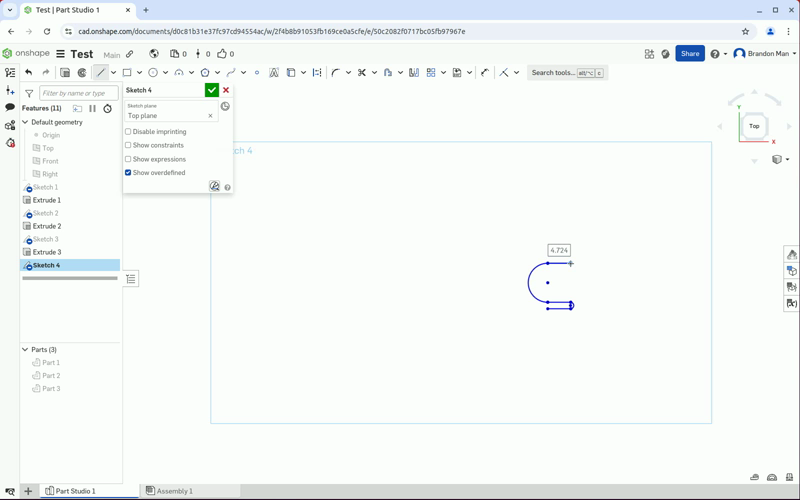
key(a)
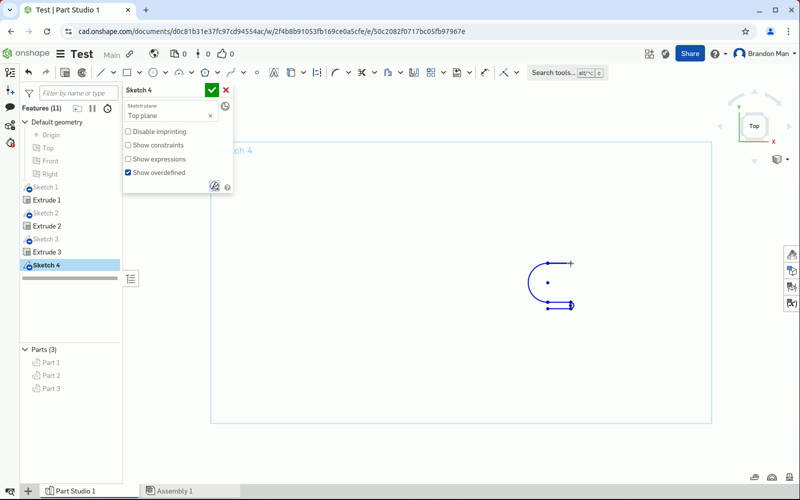
mouse_move(570, 263)
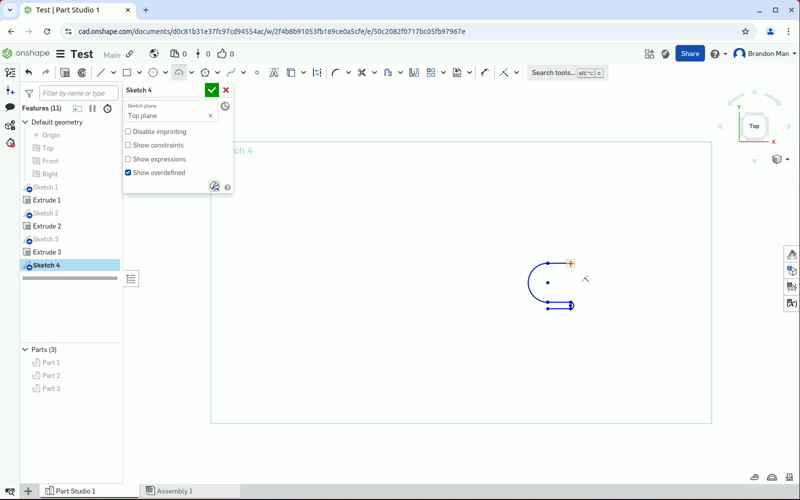
click(570, 263)
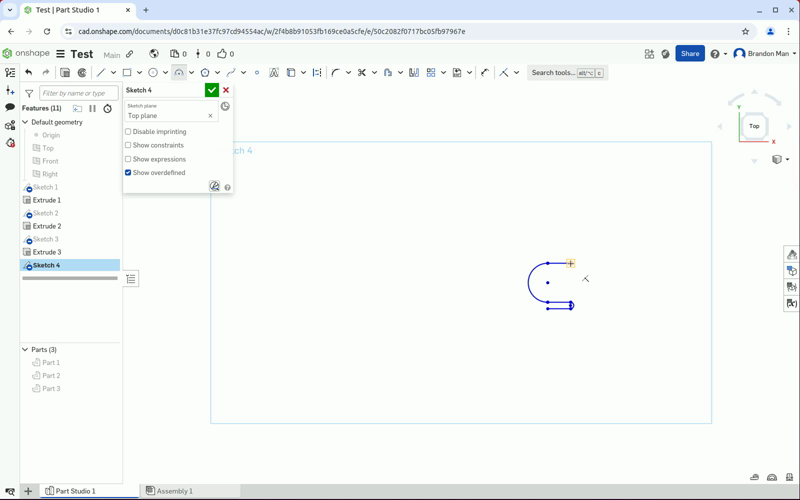
key_down(shift)
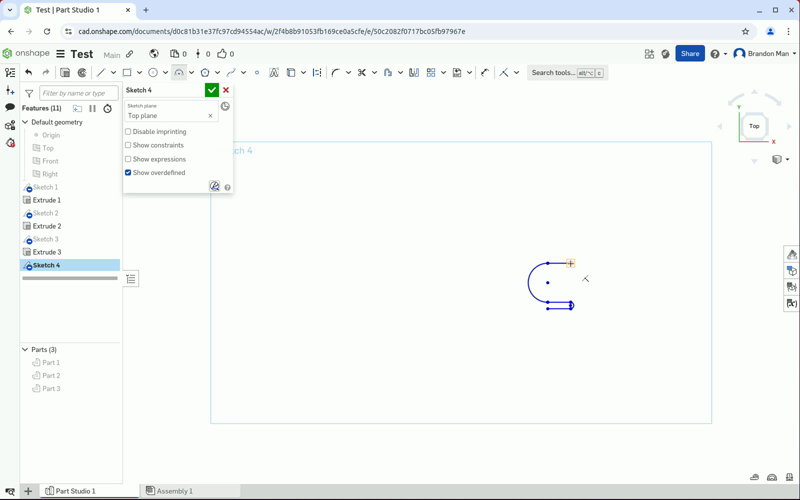
mouse_move(570, 256)
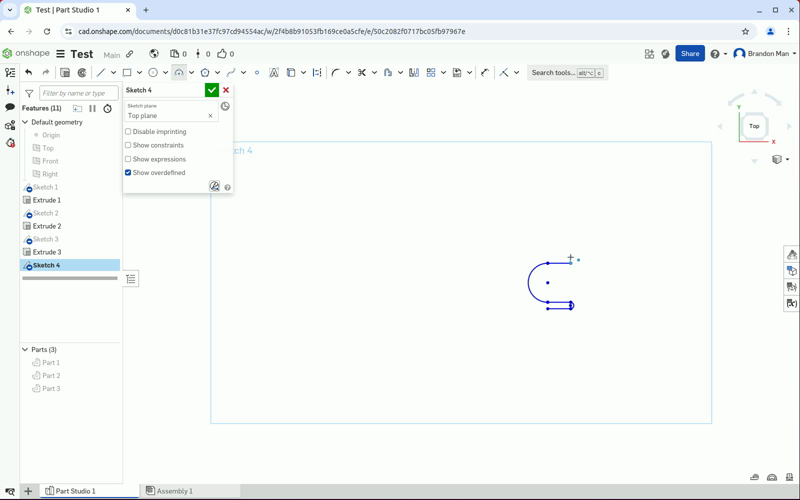
scroll(6)
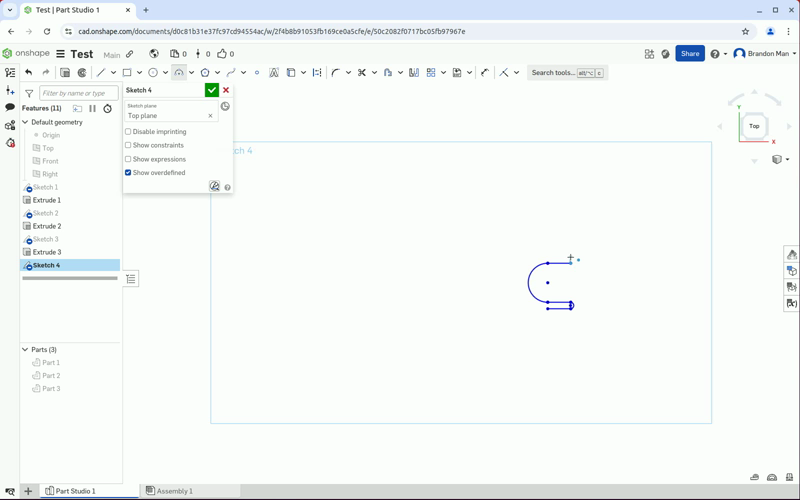
scroll(6)
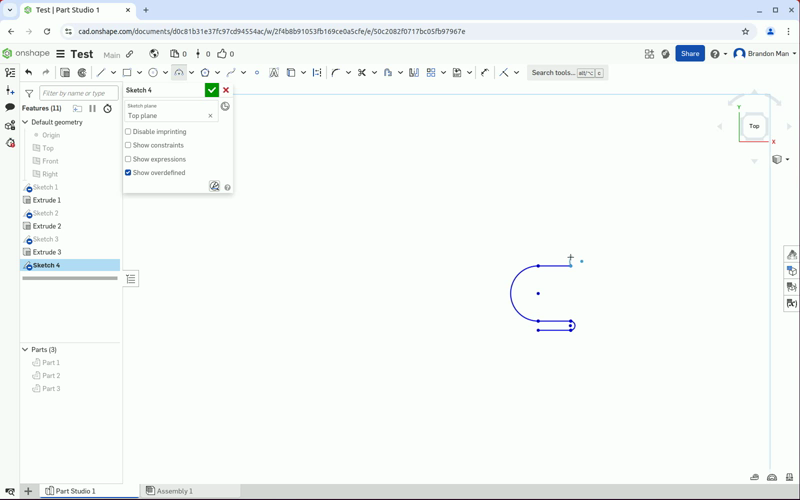
scroll(6)
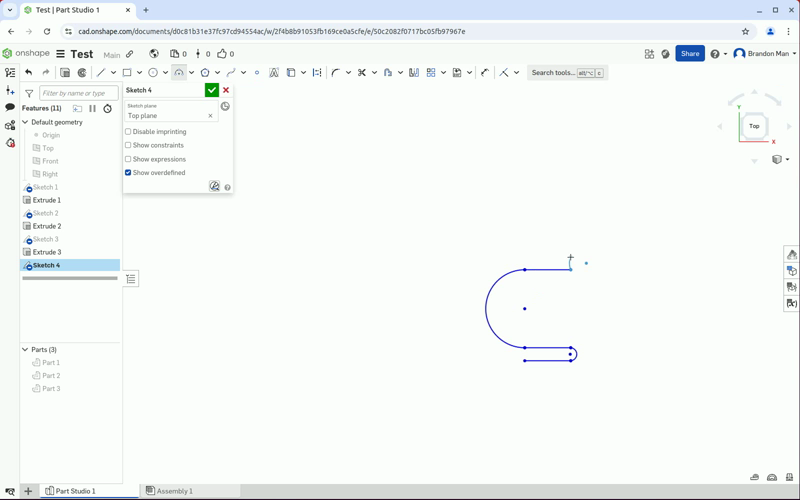
scroll(6)
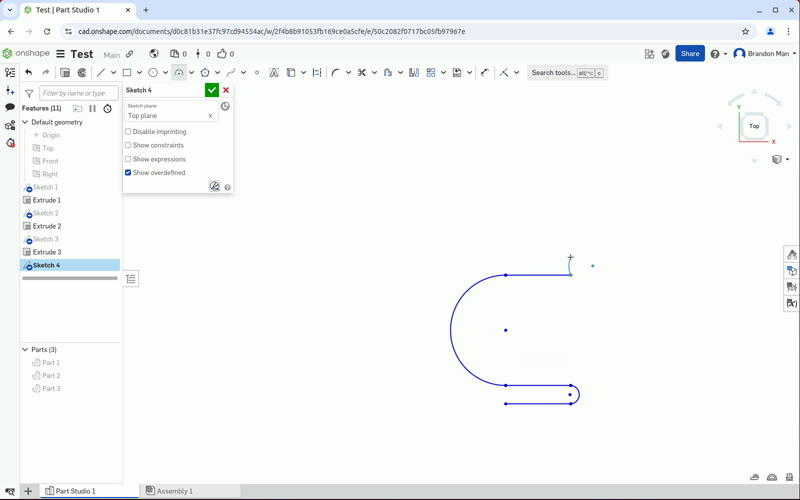
scroll(6)
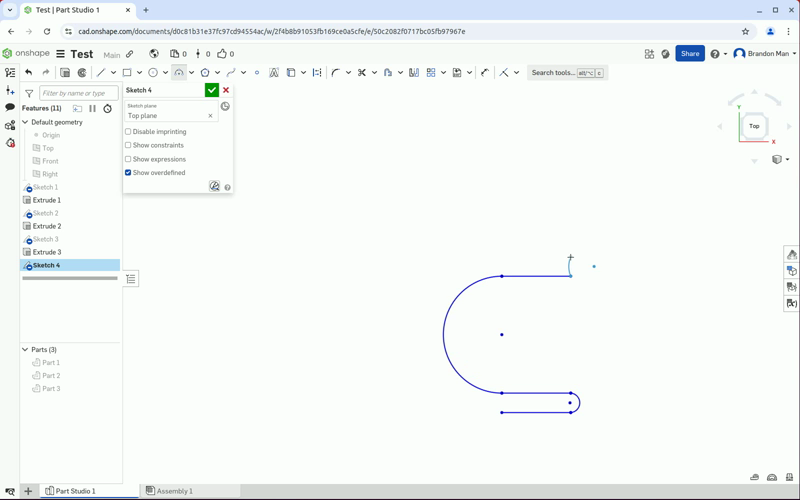
scroll(6)
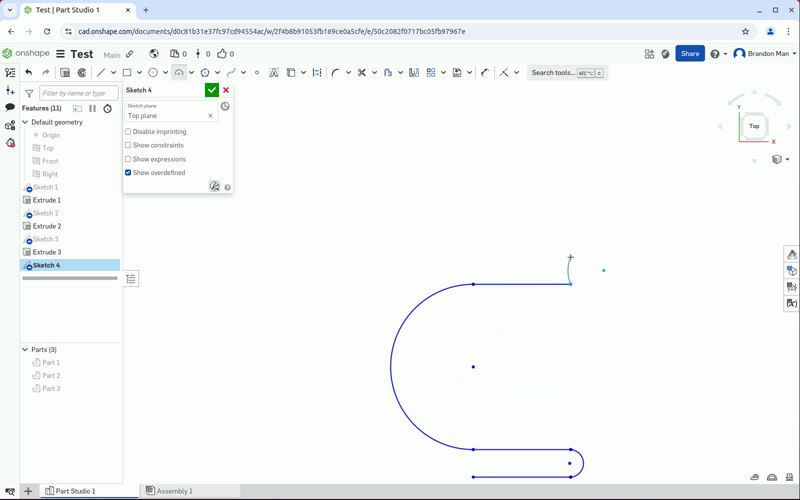
scroll(6)
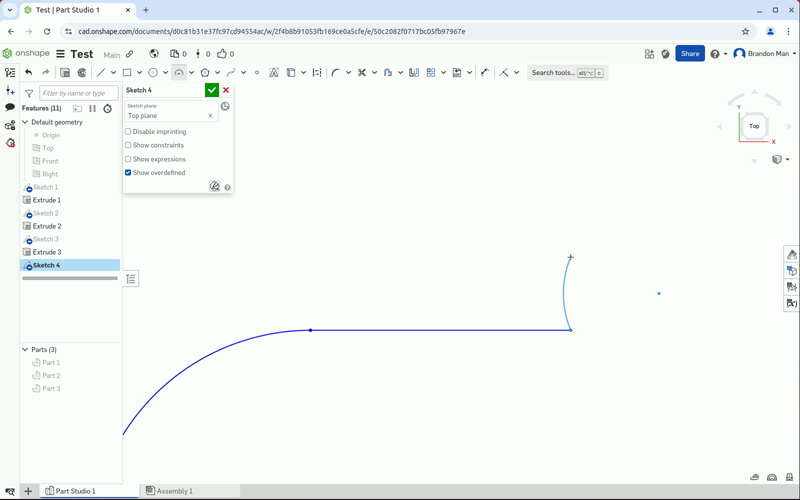
click(570, 256)
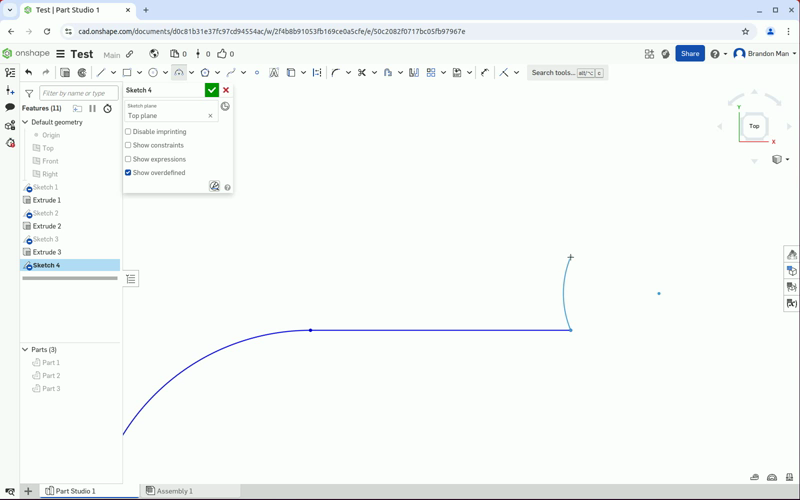
scroll(-6)
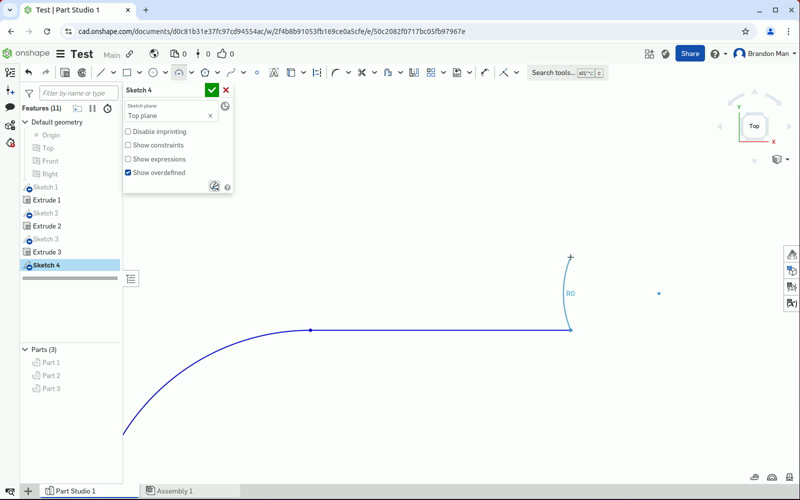
scroll(-6)
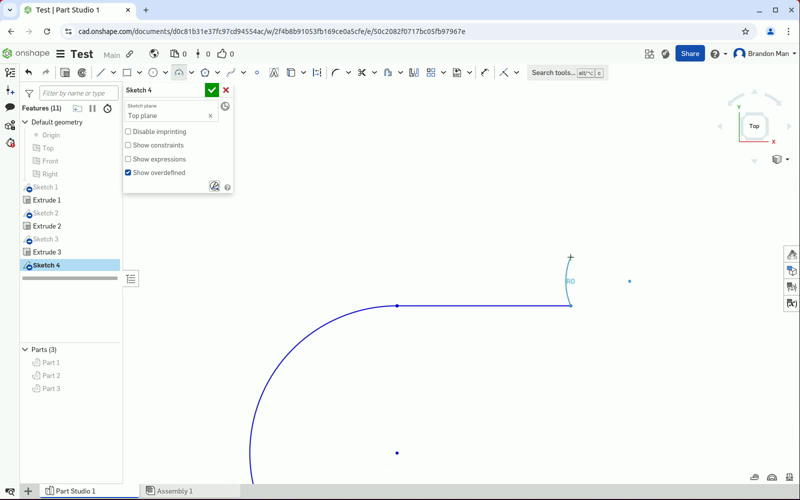
scroll(-6)
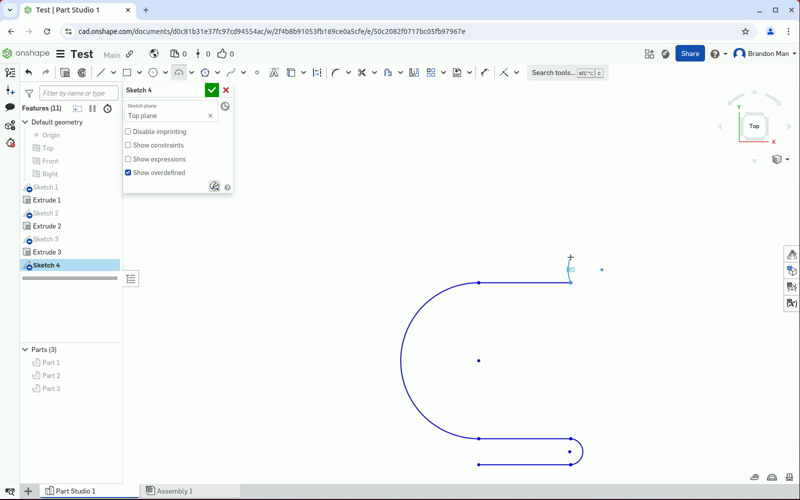
scroll(-6)
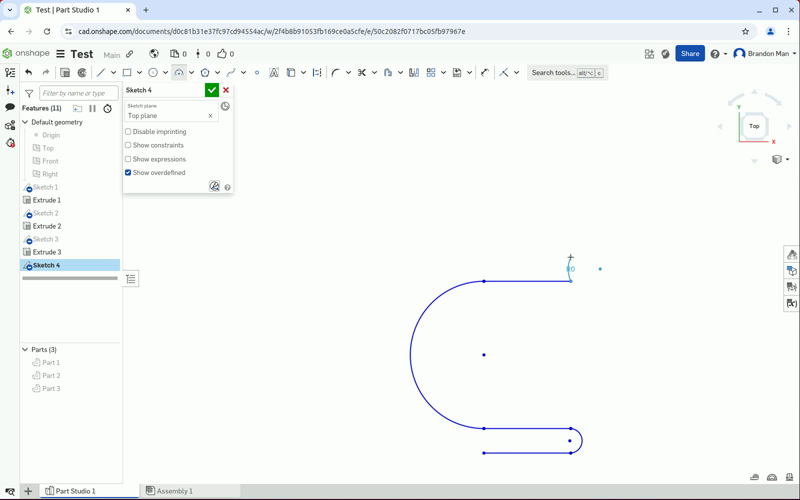
scroll(-6)
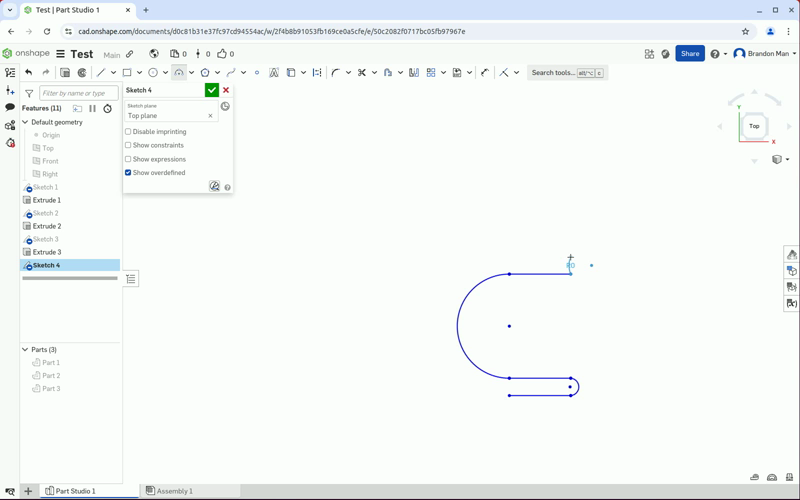
scroll(-6)
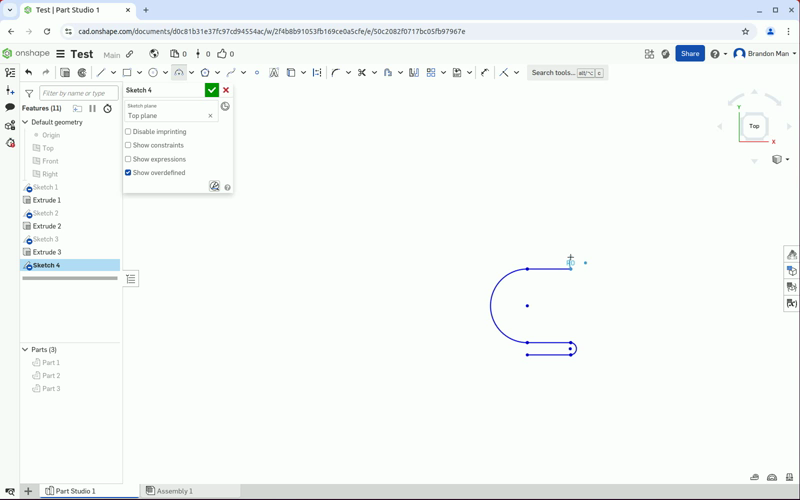
scroll(-6)
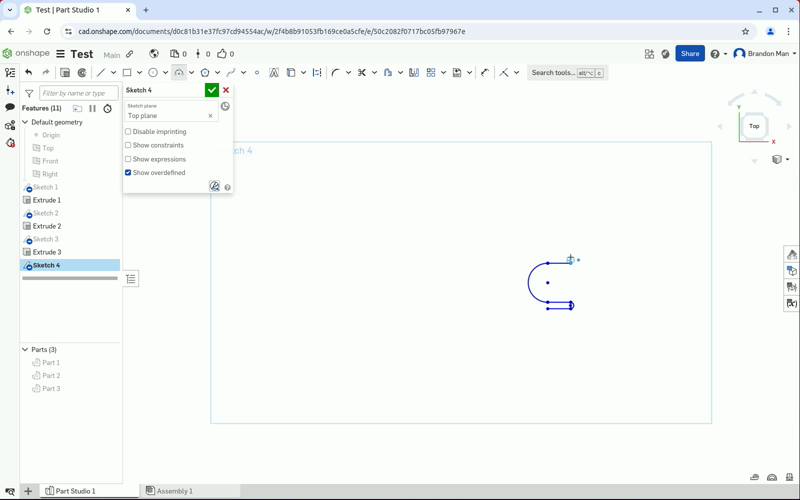
mouse_move(573, 259)
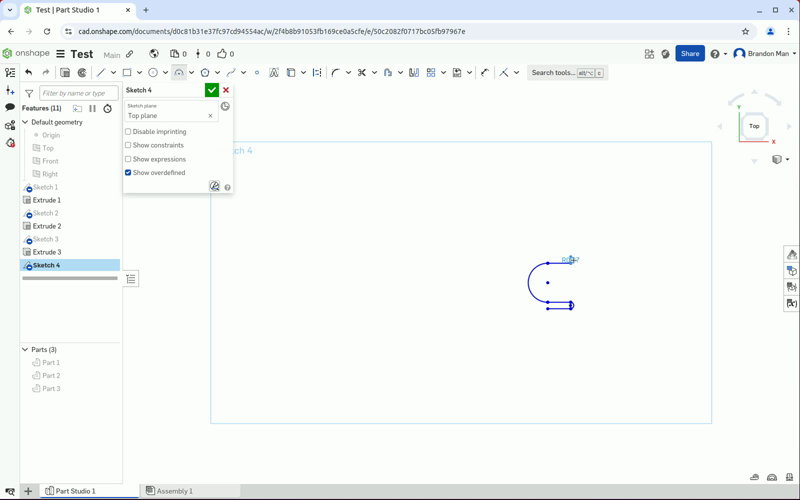
scroll(6)
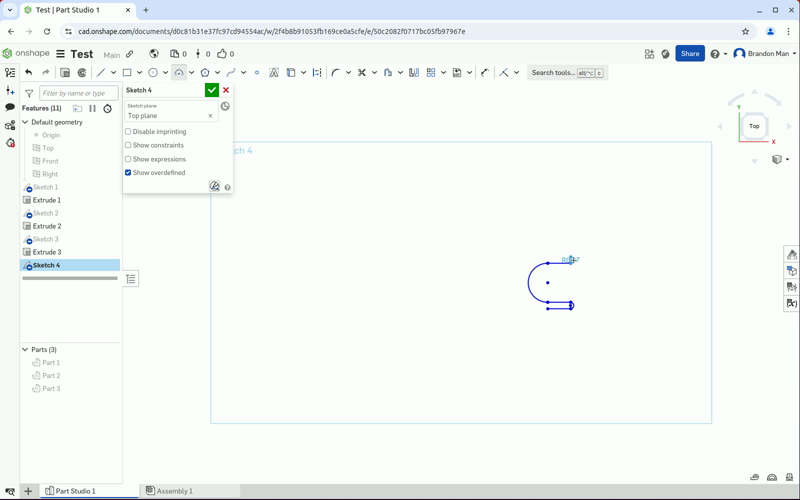
scroll(6)
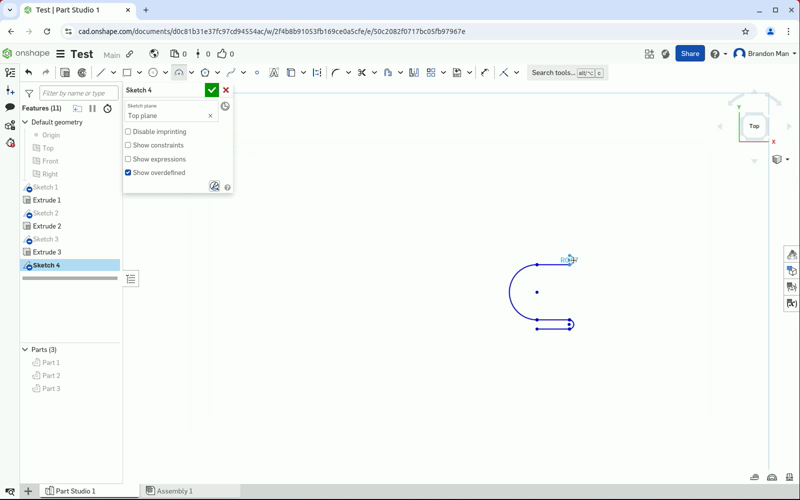
scroll(6)
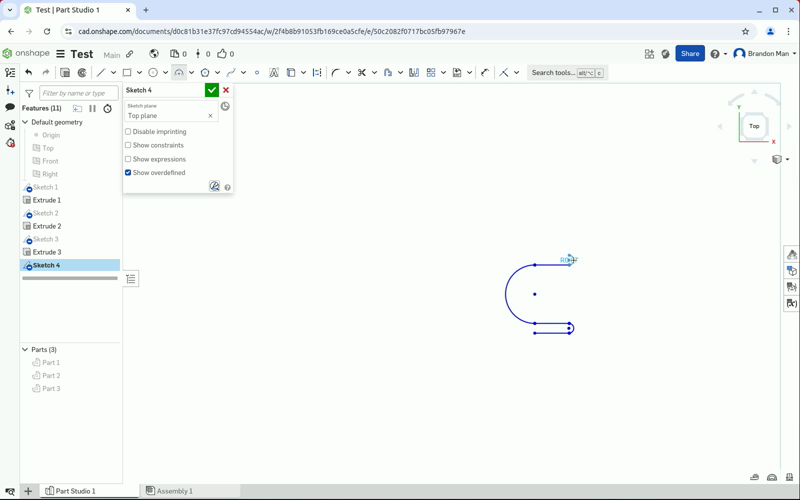
scroll(6)
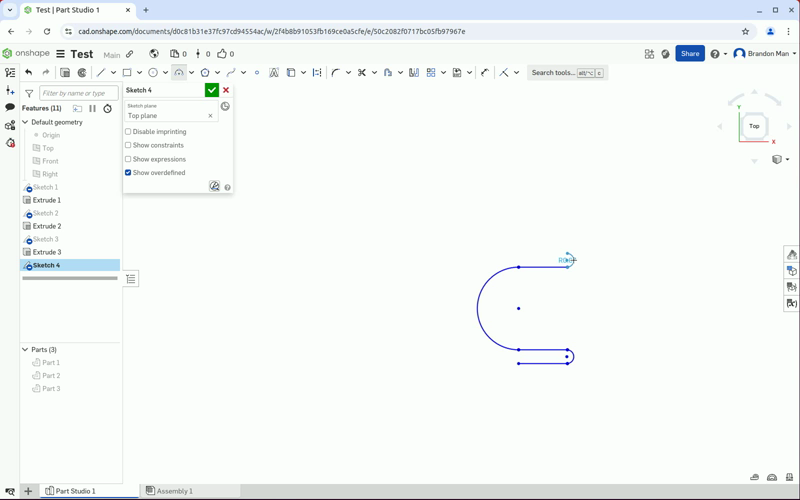
scroll(6)
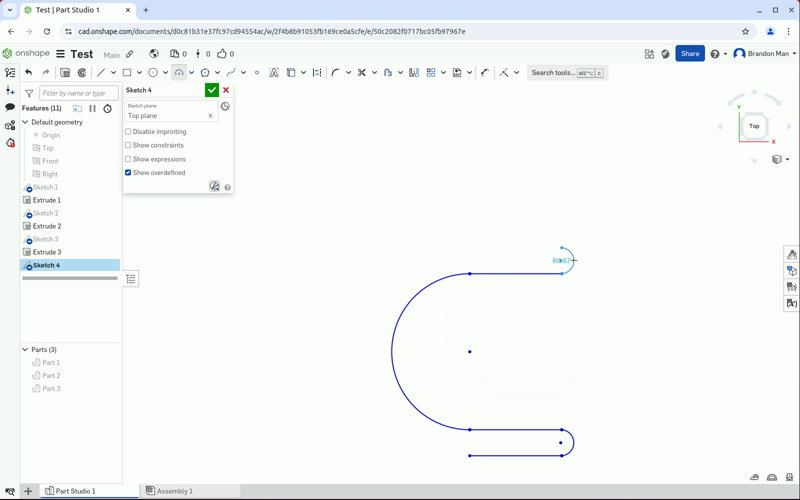
scroll(6)
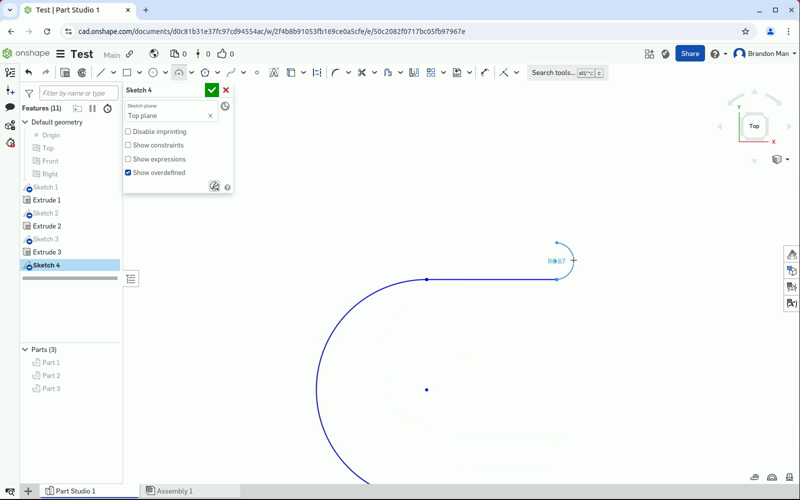
scroll(6)
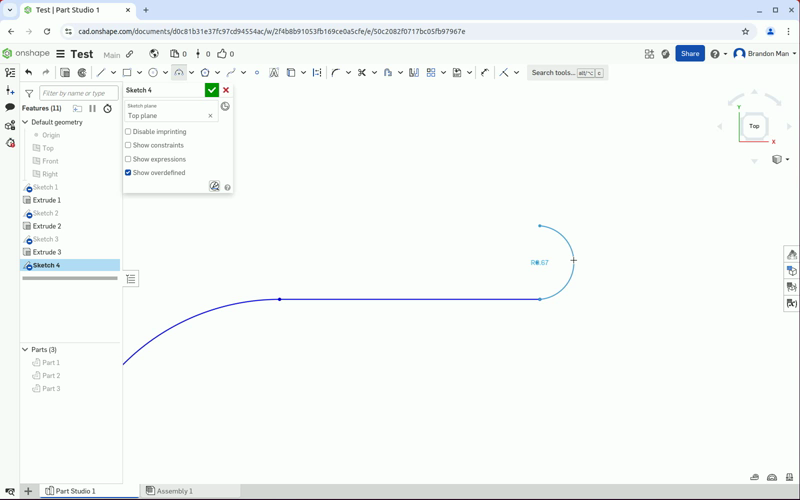
click(573, 259)
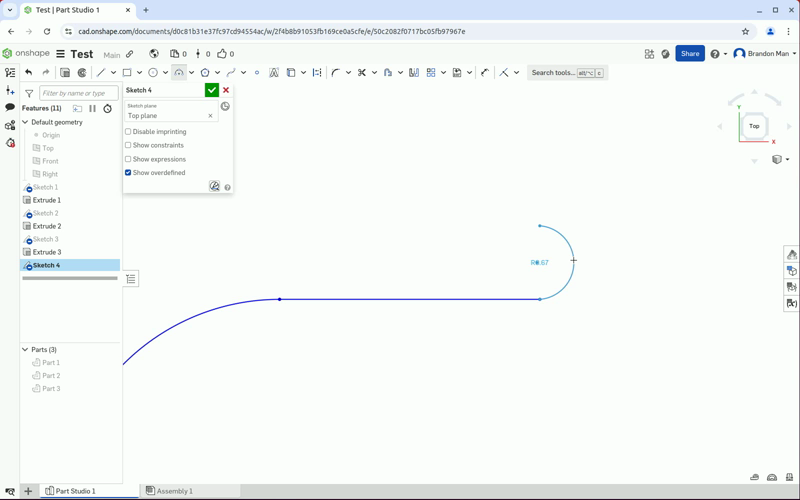
scroll(-6)
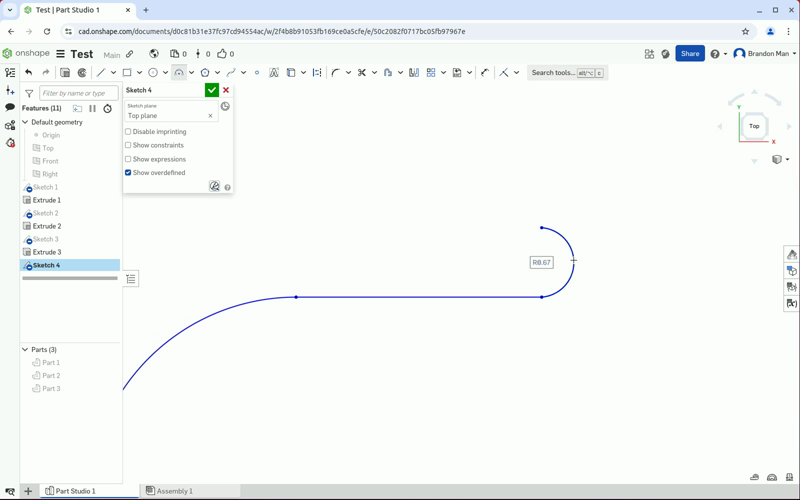
scroll(-6)
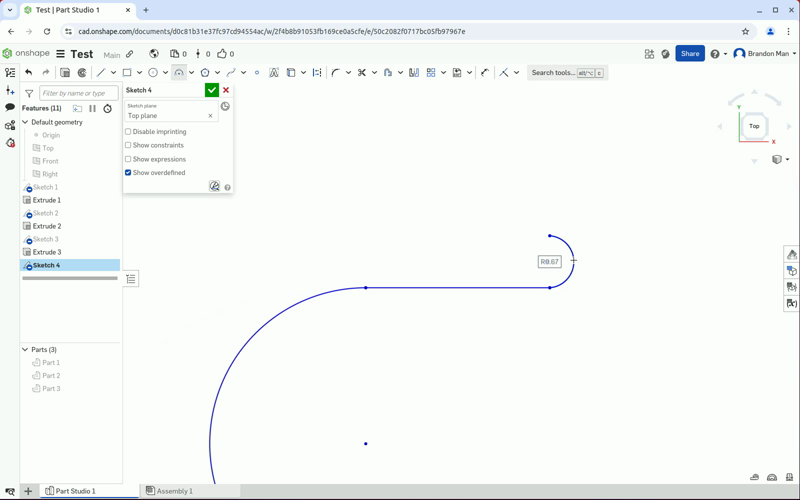
scroll(-6)
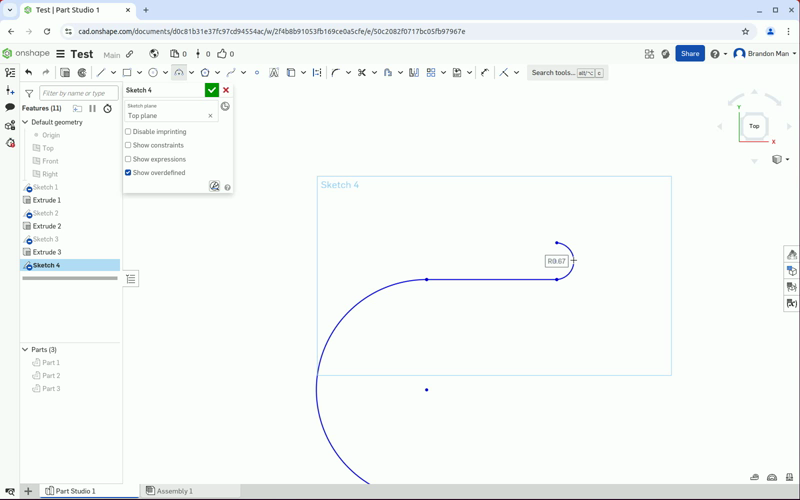
scroll(-6)
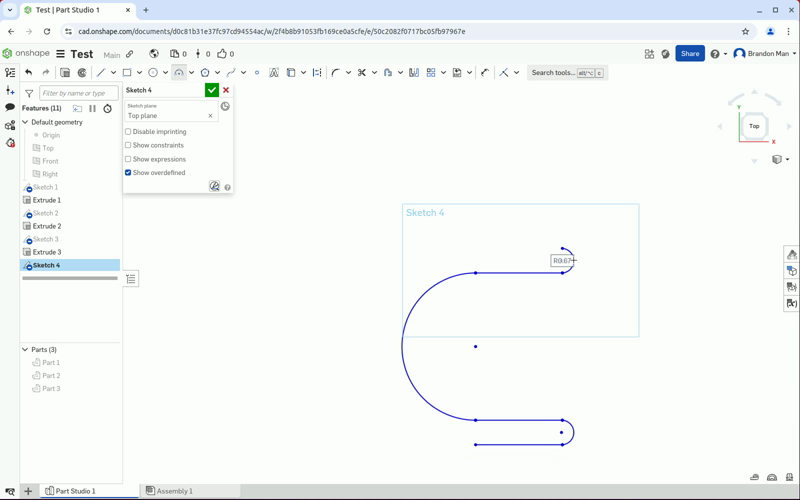
scroll(-6)
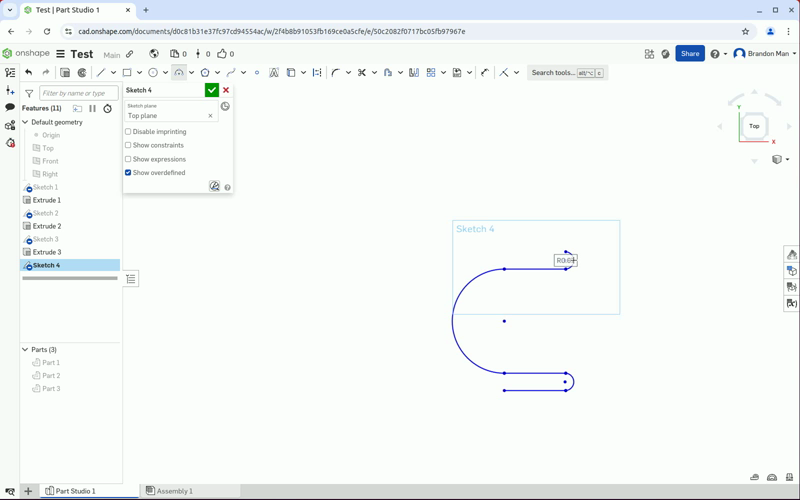
scroll(-6)
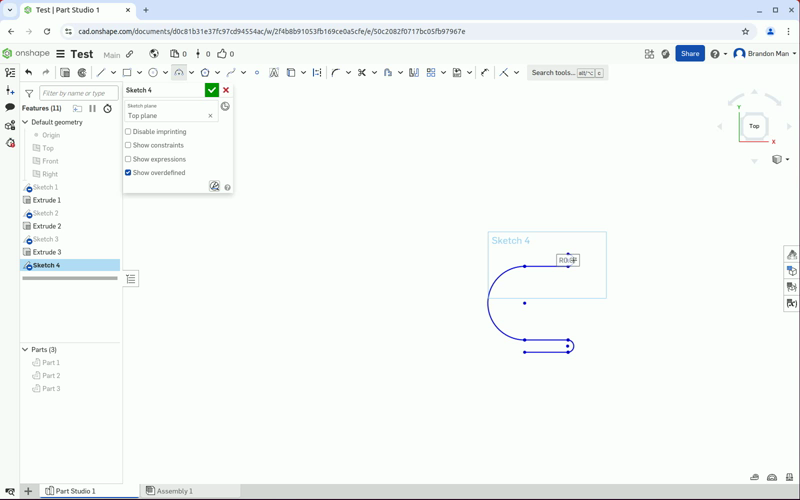
scroll(-6)
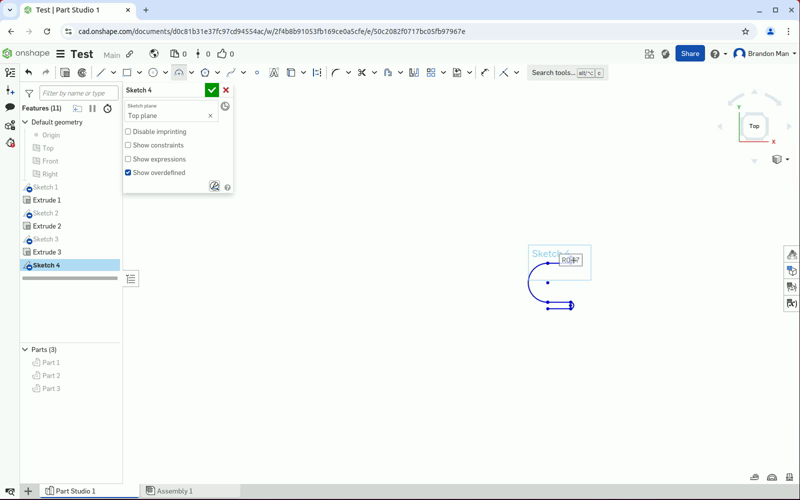
key_up(shift)
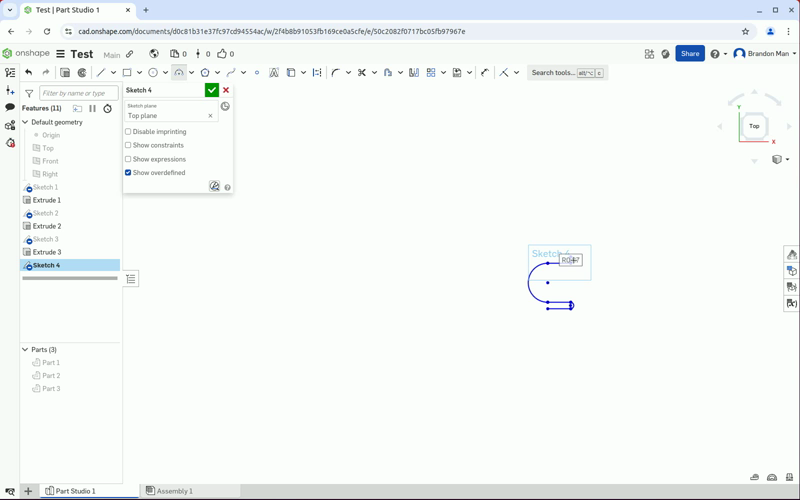
key(esc)
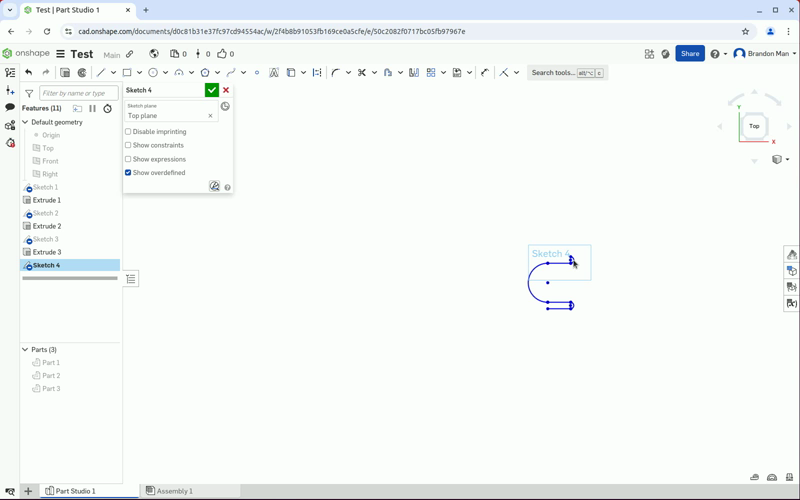
key(l)
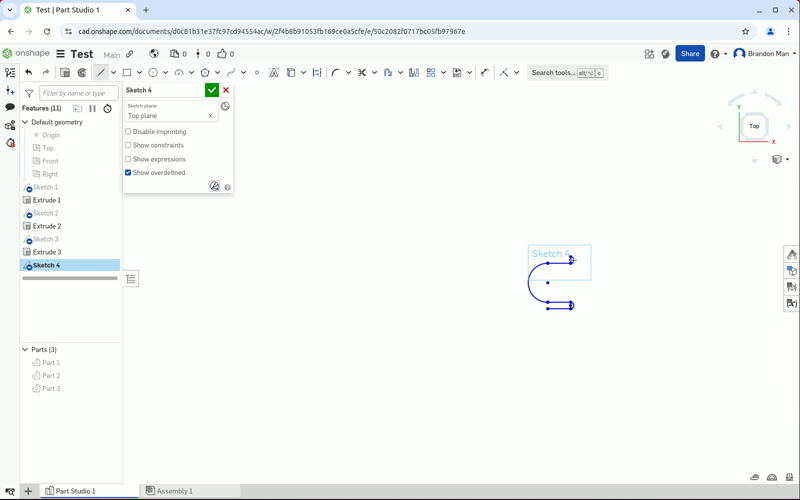
mouse_move(570, 256)
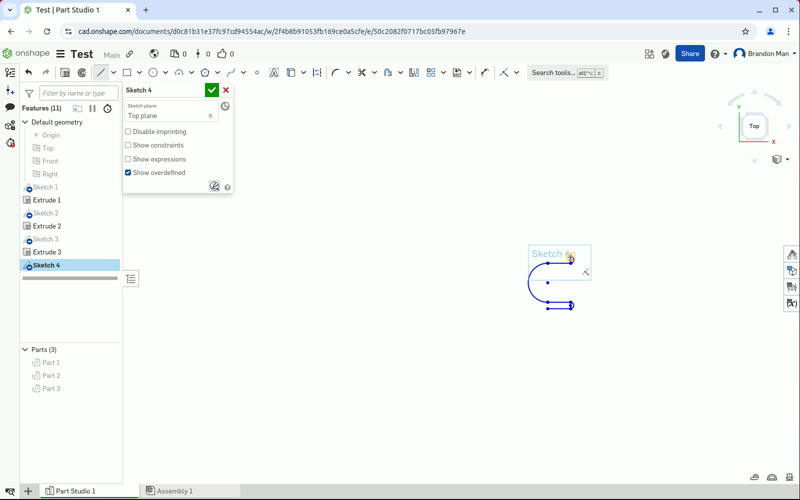
scroll(6)
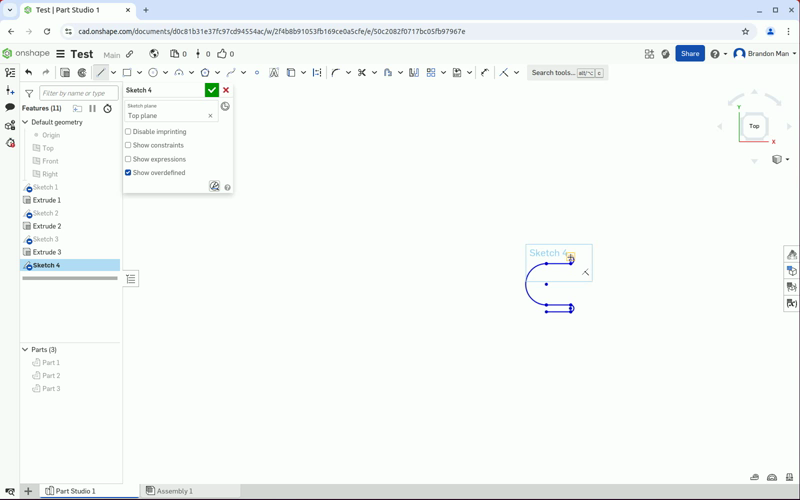
scroll(6)
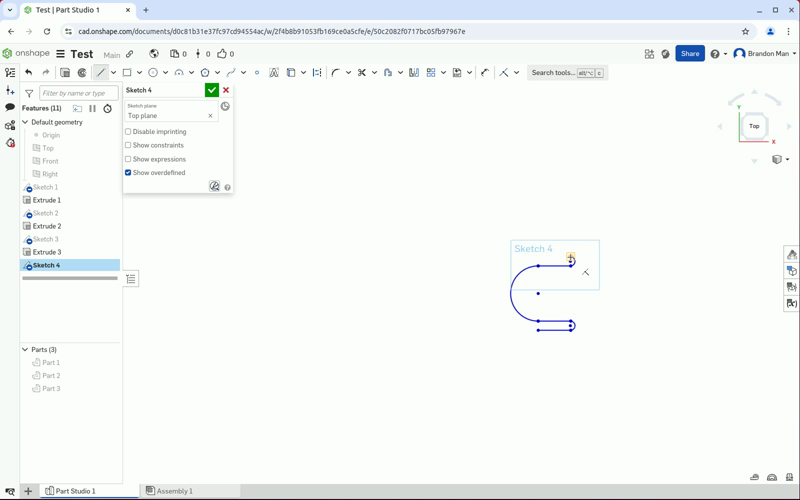
scroll(6)
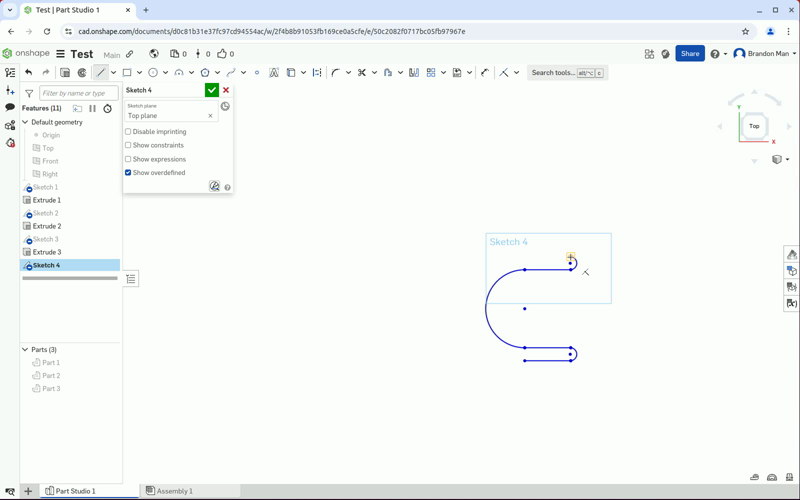
scroll(6)
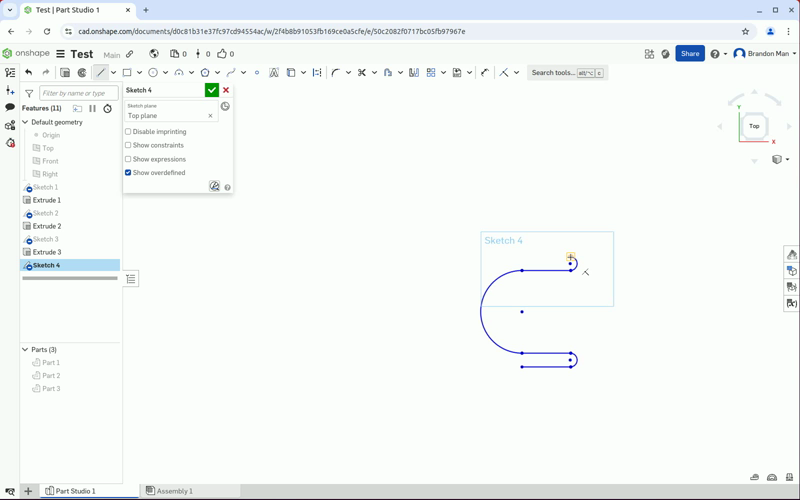
scroll(6)
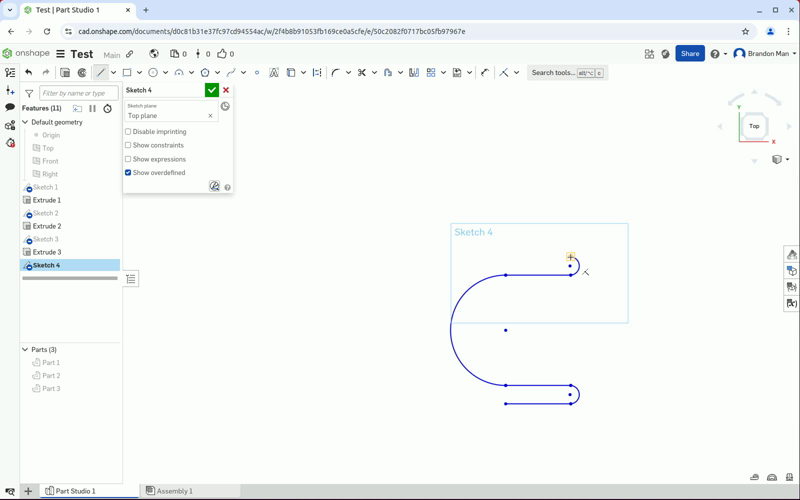
scroll(6)
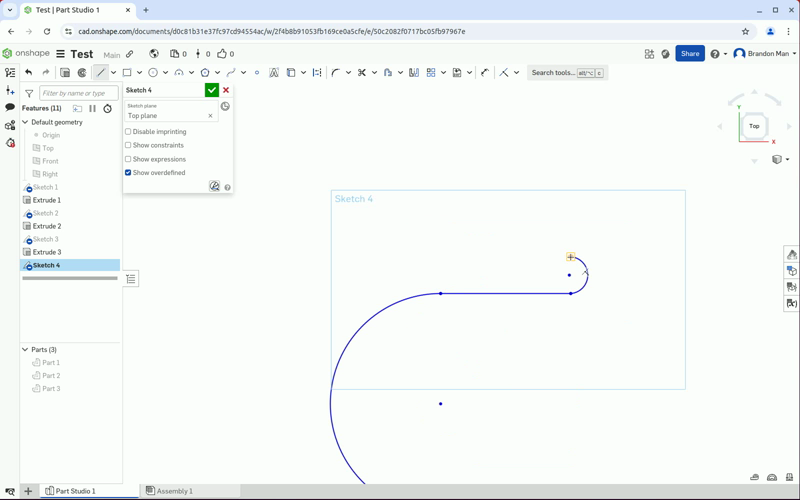
scroll(6)
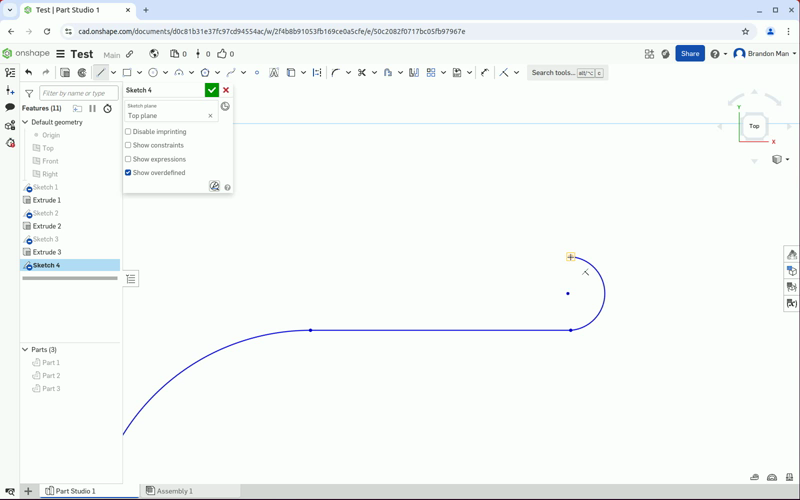
click(570, 256)
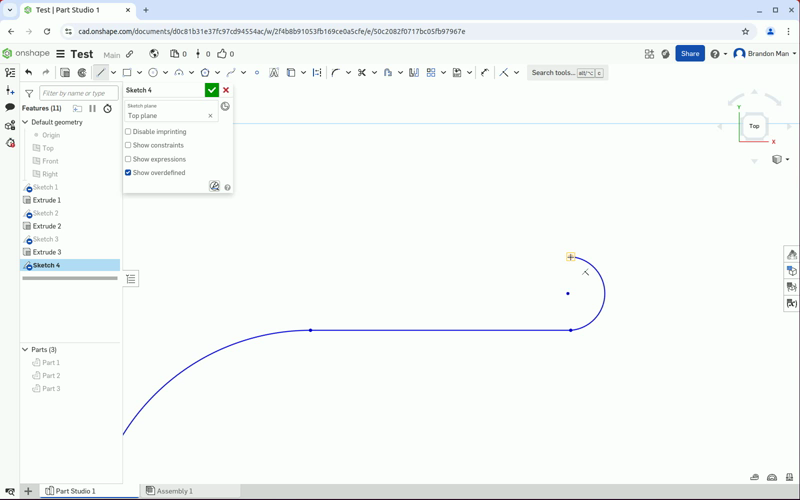
scroll(-6)
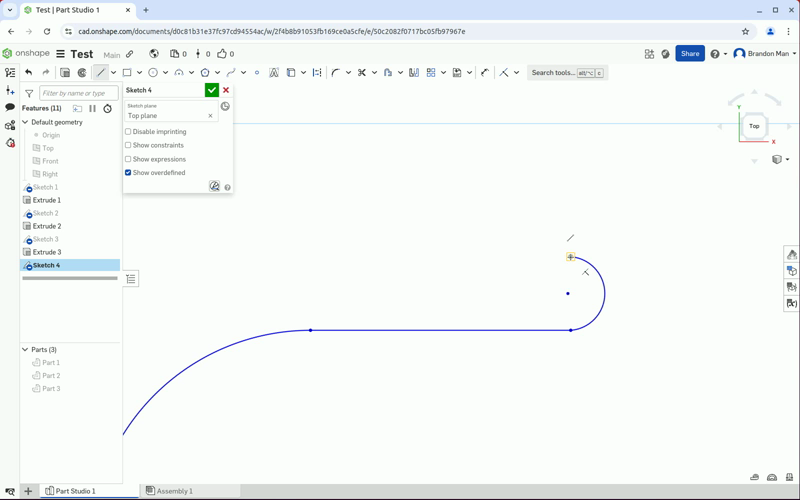
scroll(-6)
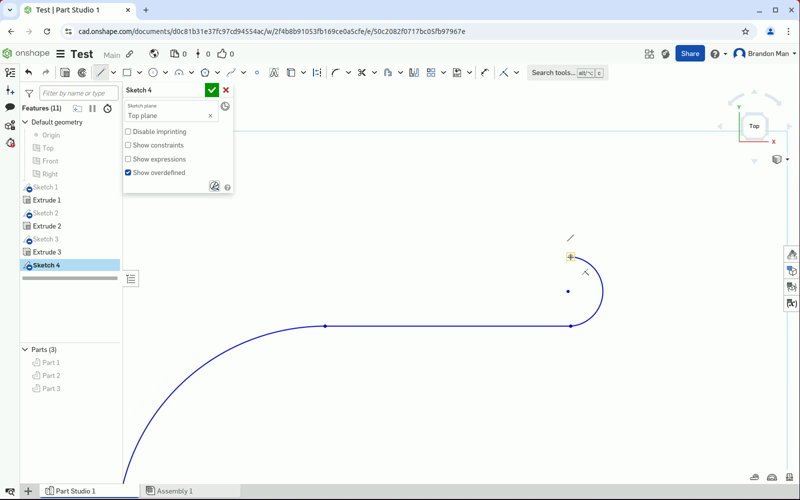
scroll(-6)
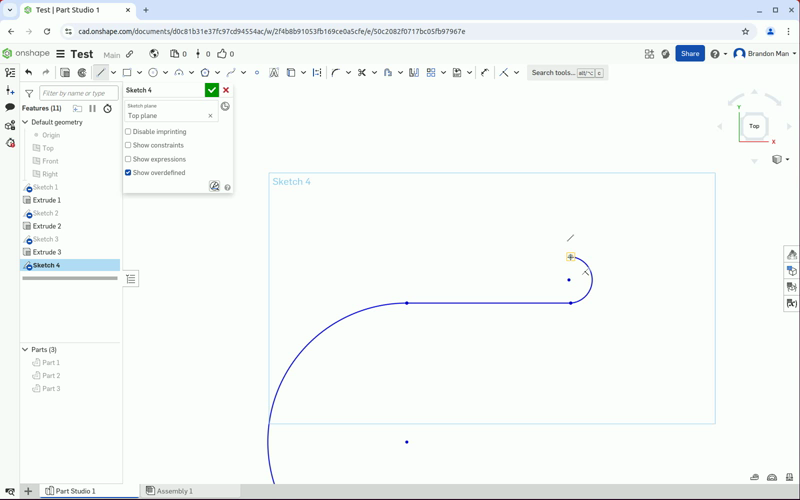
scroll(-6)
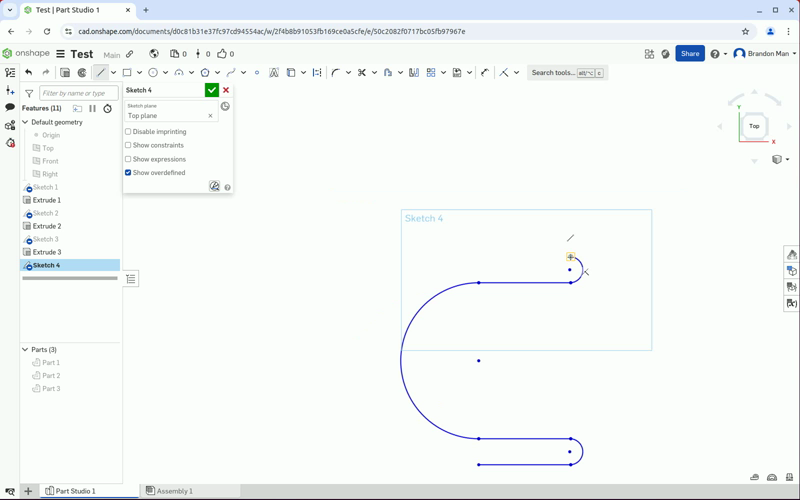
scroll(-6)
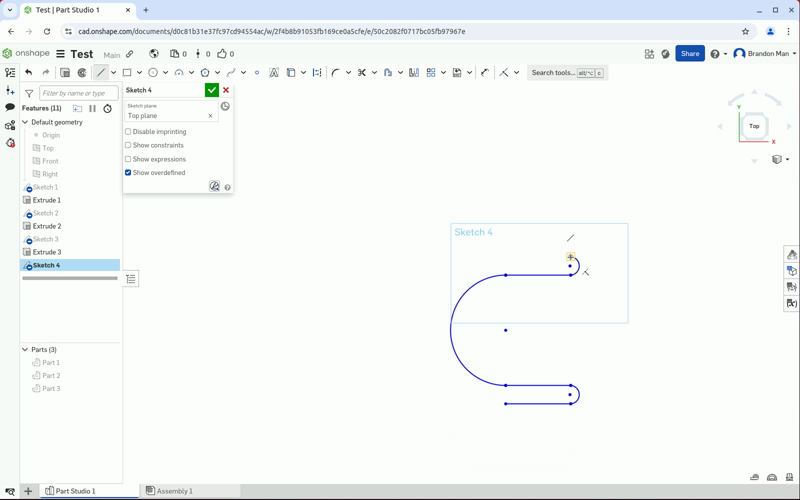
scroll(-6)
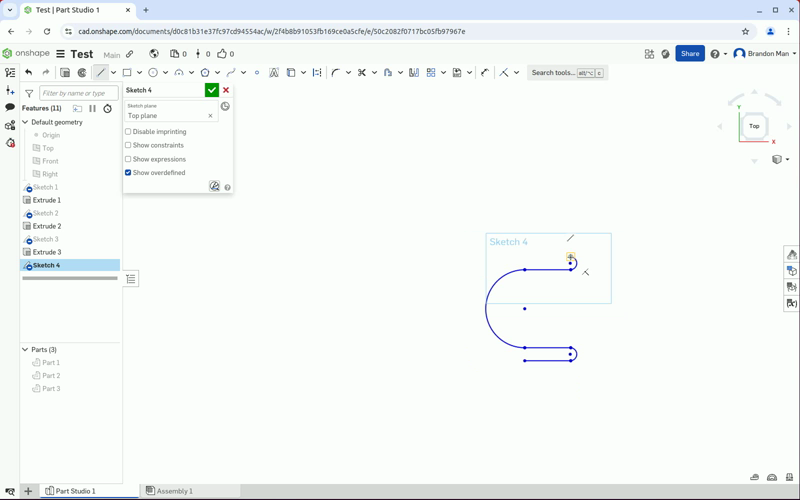
scroll(-6)
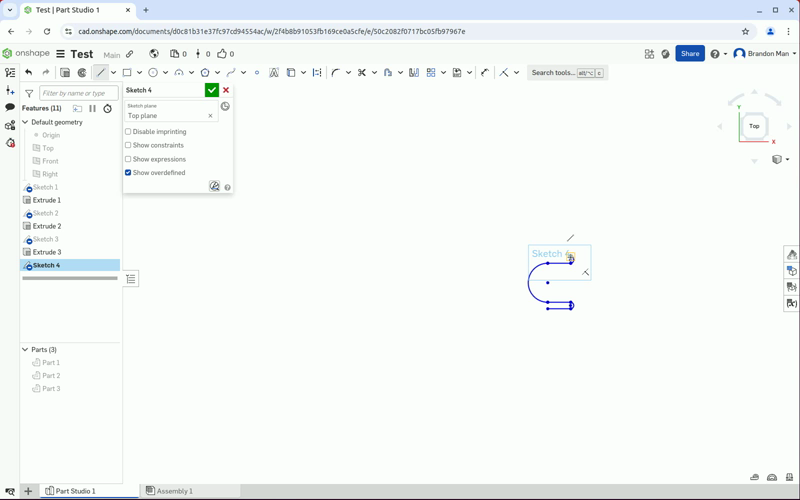
key_down(shift)
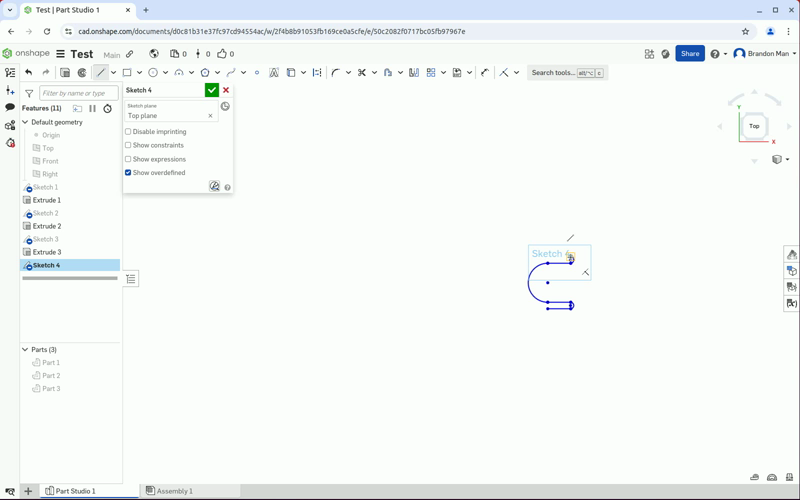
mouse_move(589, 256)
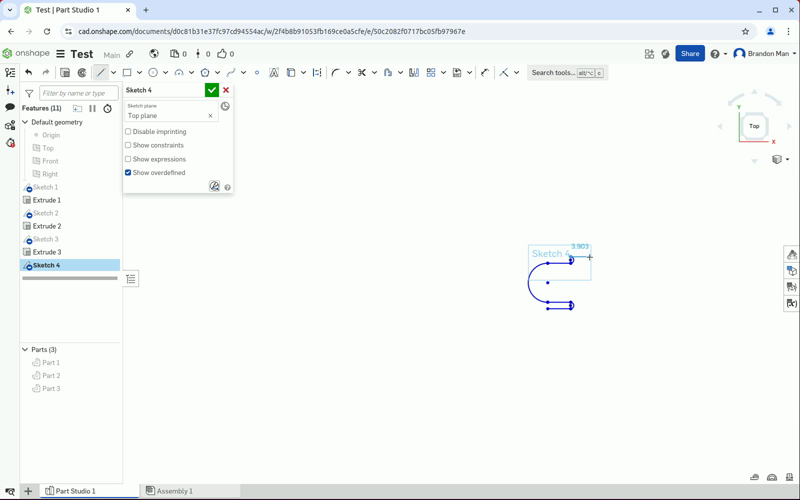
mouse_move(547, 256)
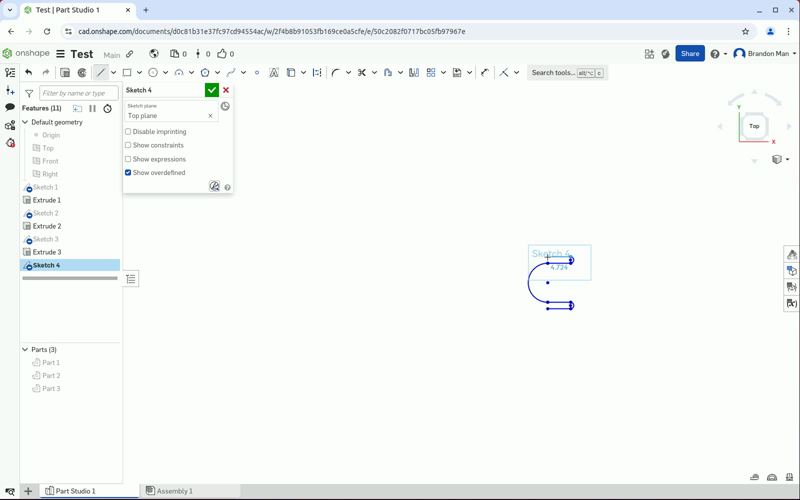
click(547, 256)
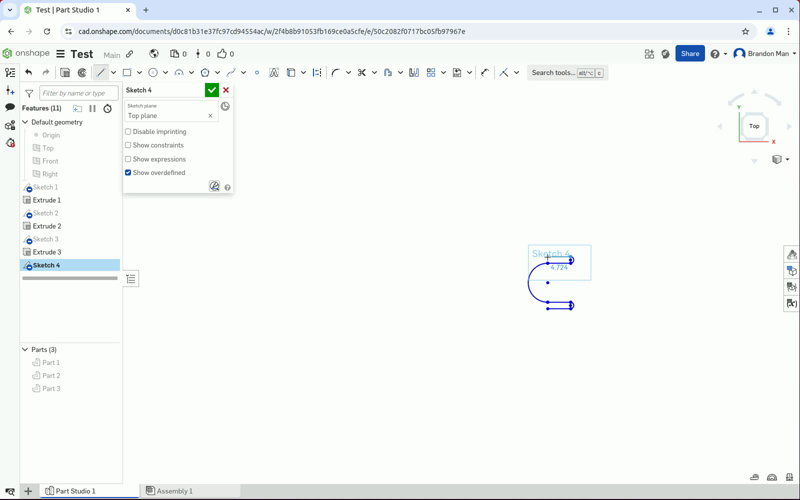
key_up(shift)
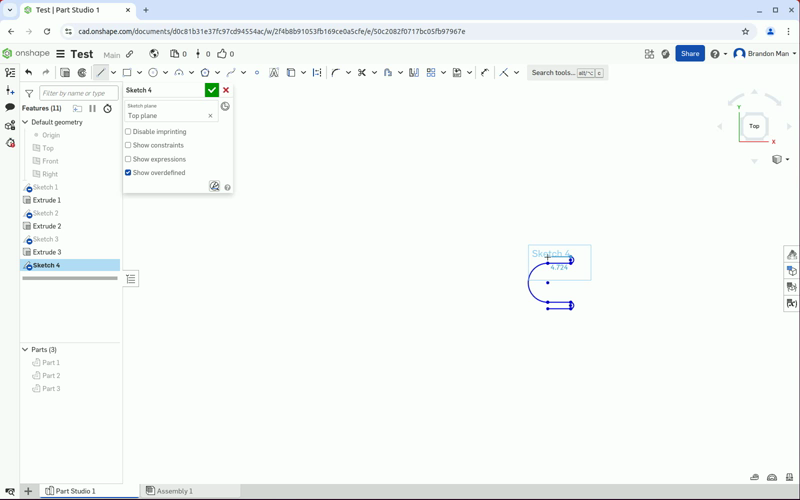
key(esc)
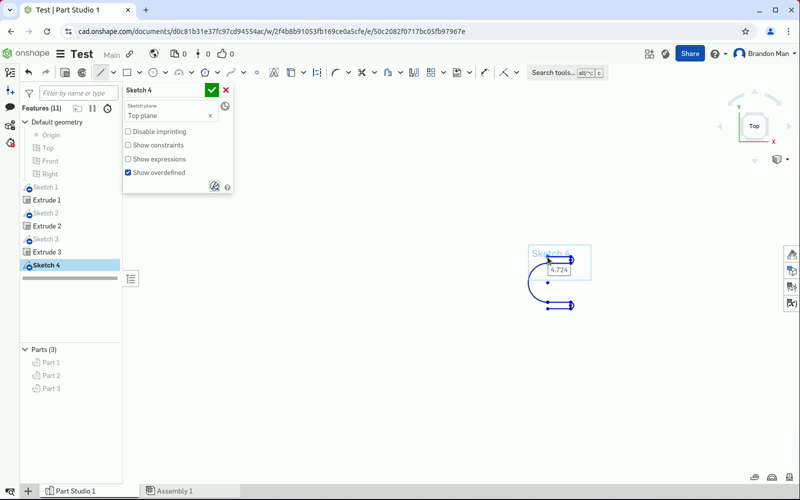
key(a)
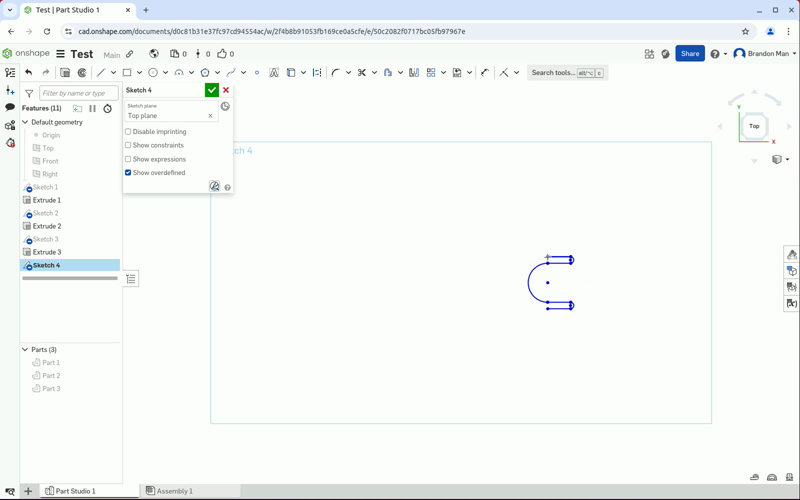
mouse_move(547, 256)
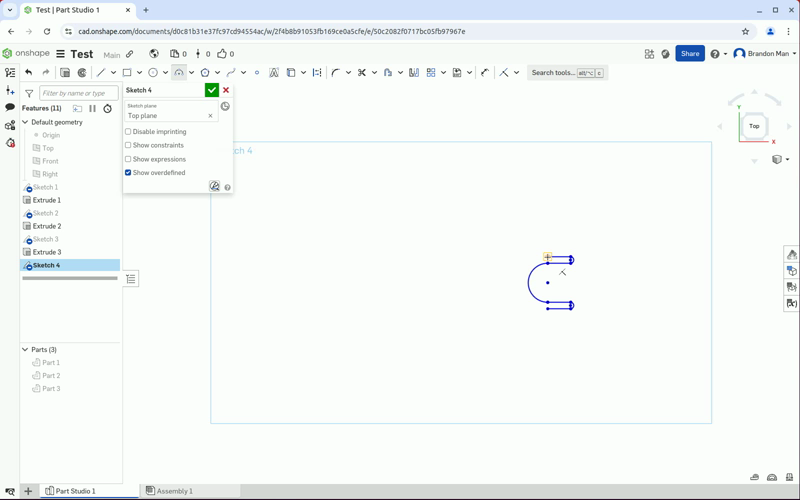
click(547, 256)
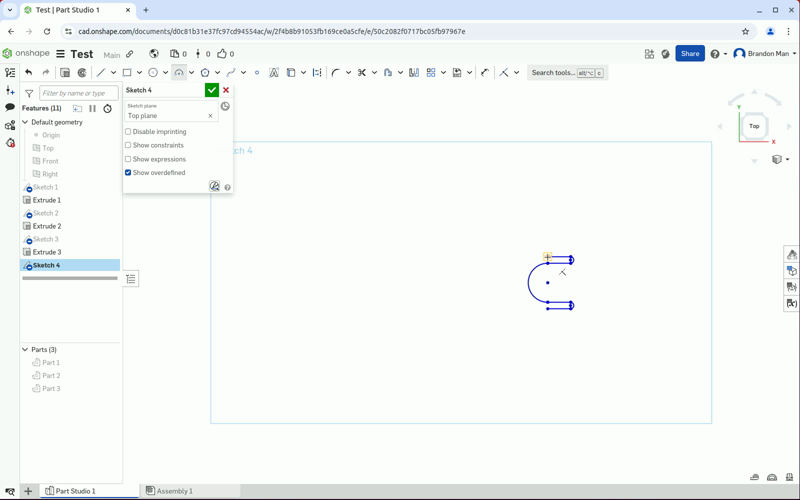
mouse_move(547, 308)
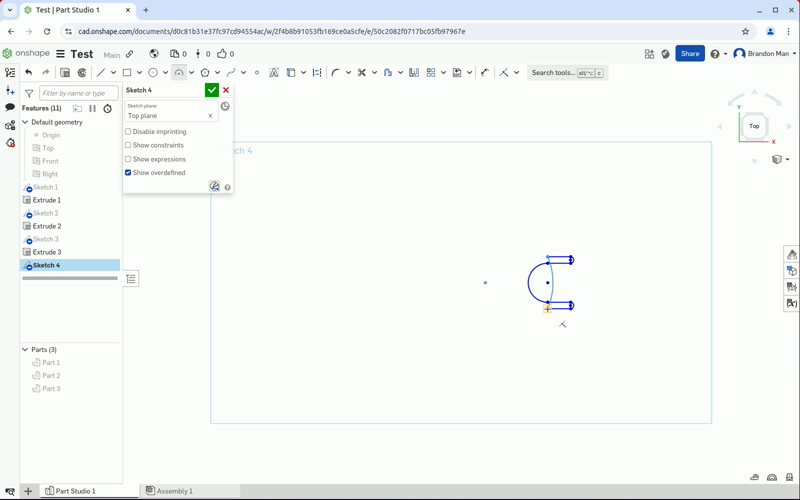
click(547, 308)
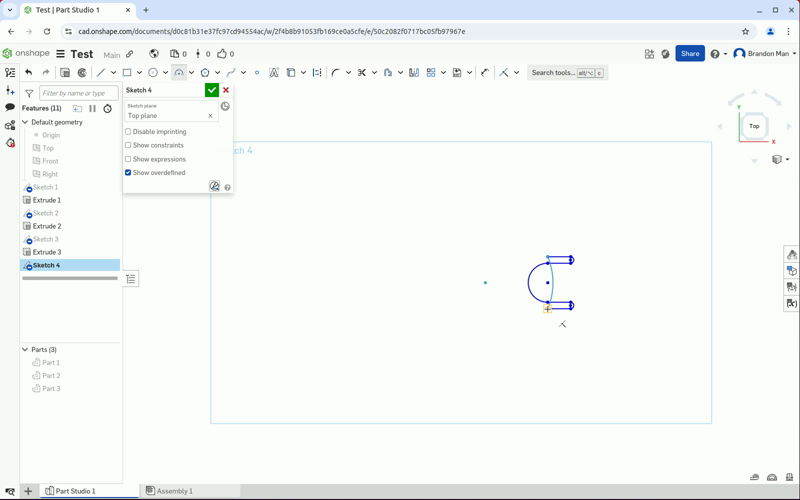
key_down(shift)
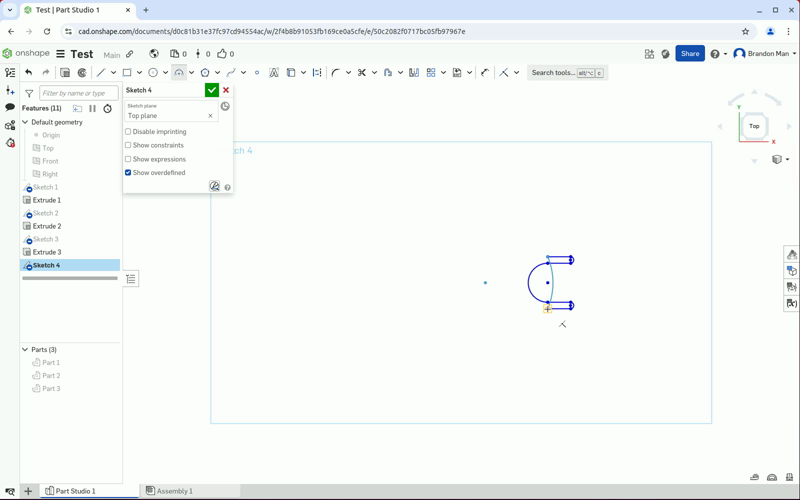
mouse_move(521, 282)
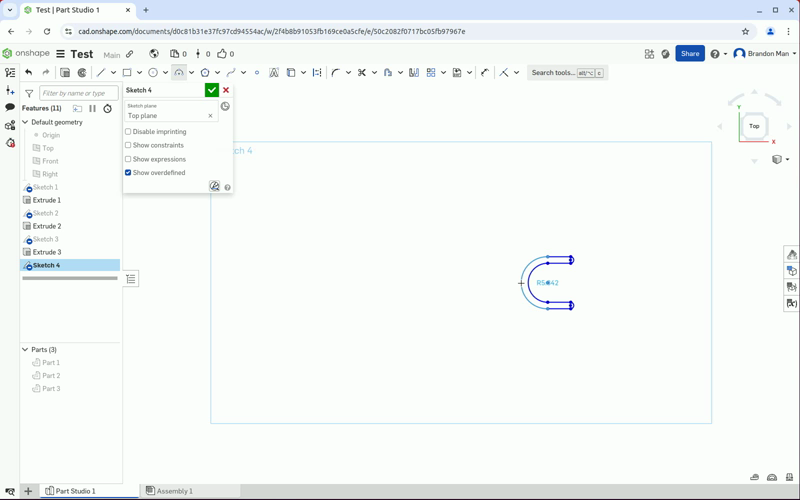
click(521, 282)
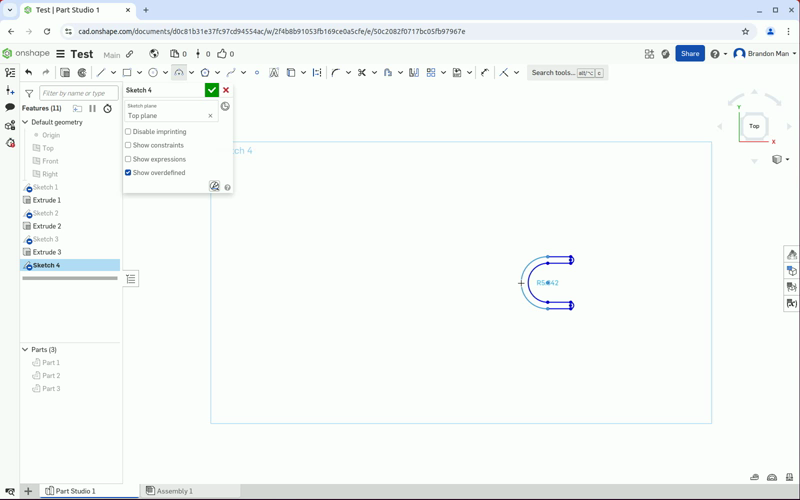
key_up(shift)
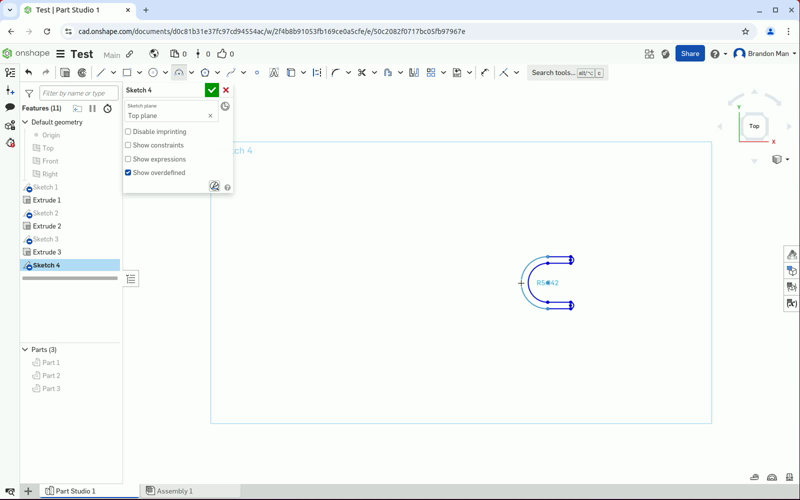
key(esc)
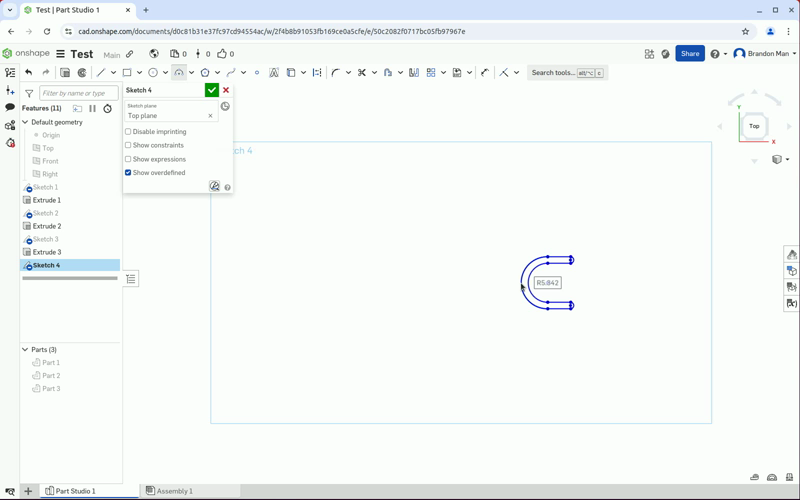
mouse_move(551, 262)
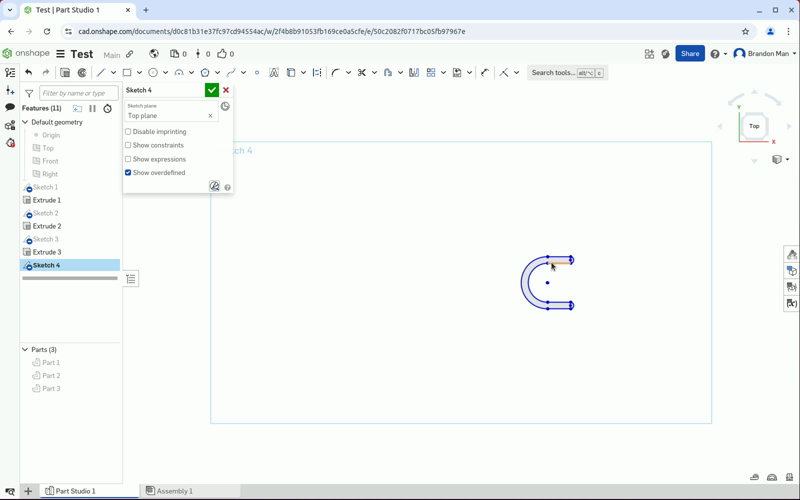
scroll(6)
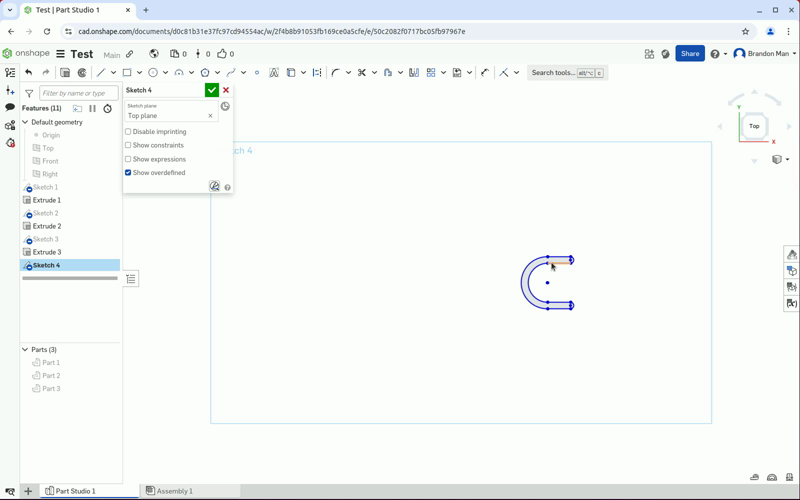
scroll(6)
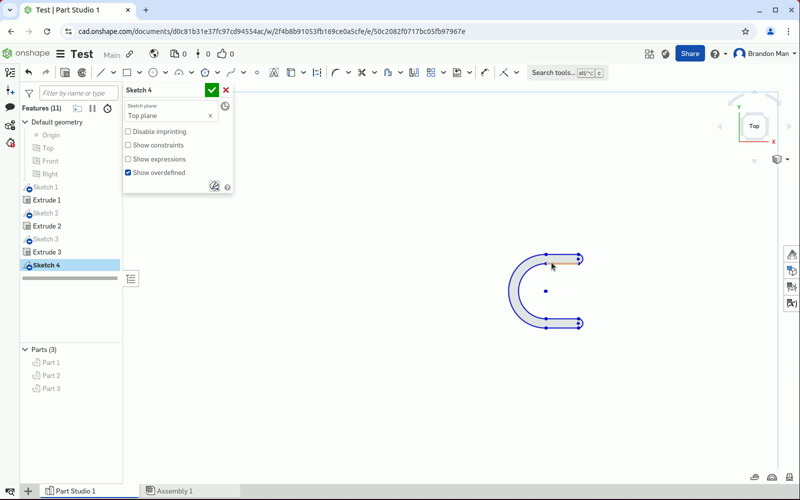
scroll(6)
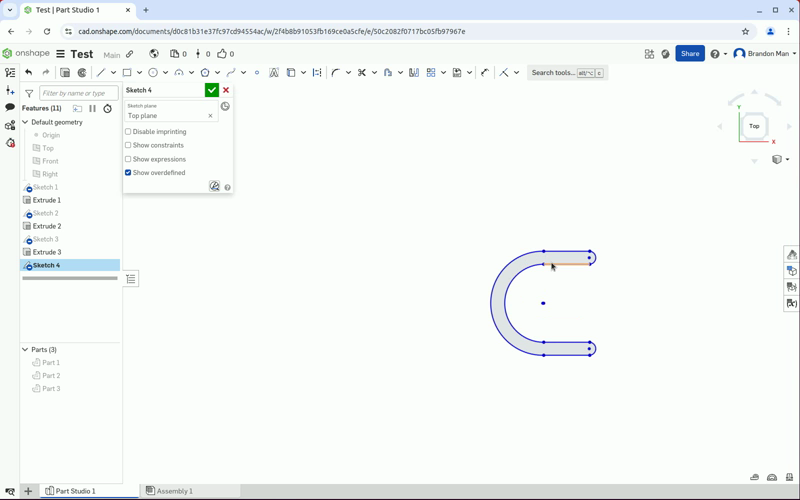
scroll(6)
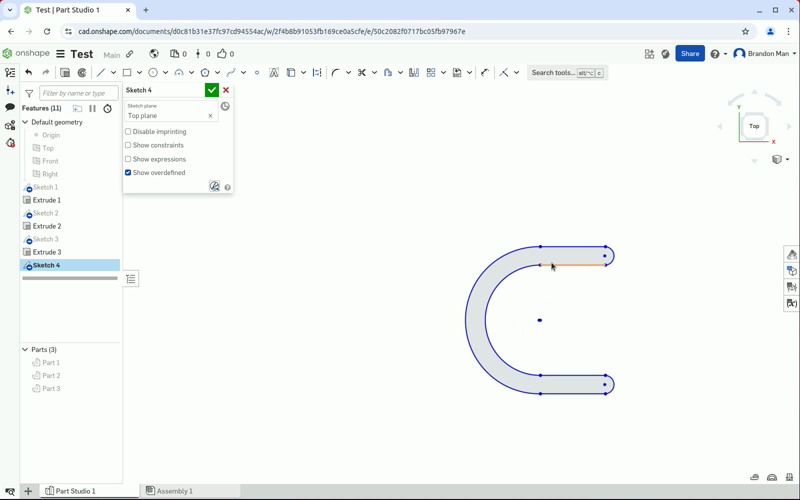
scroll(6)
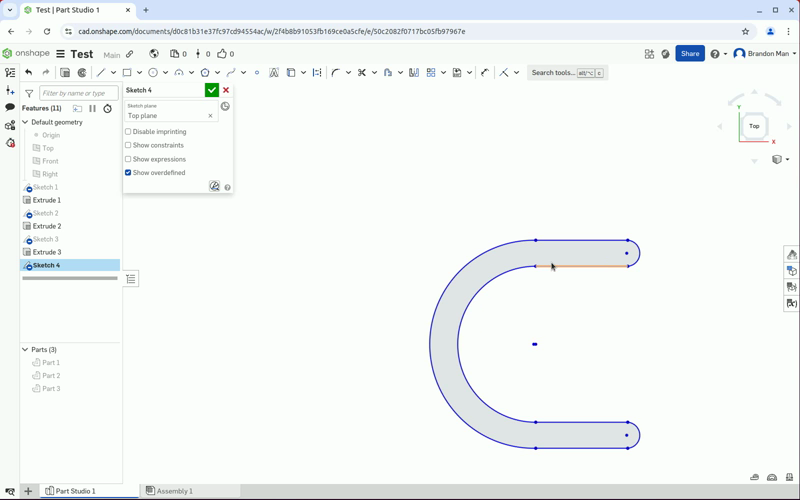
scroll(6)
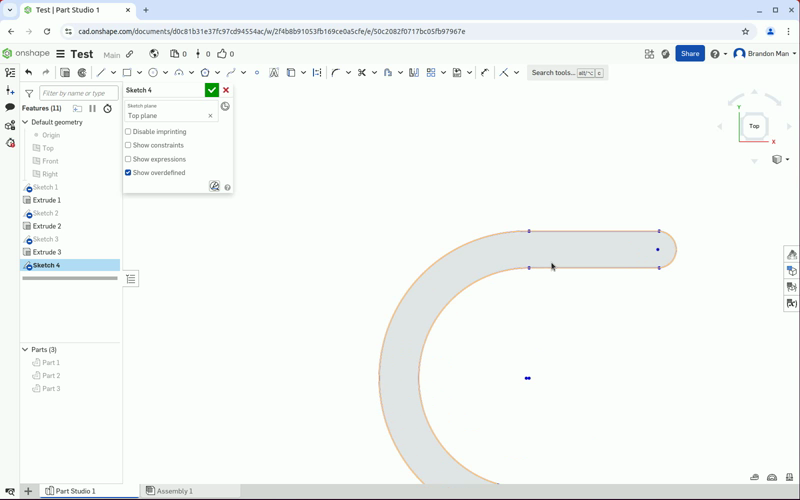
scroll(6)
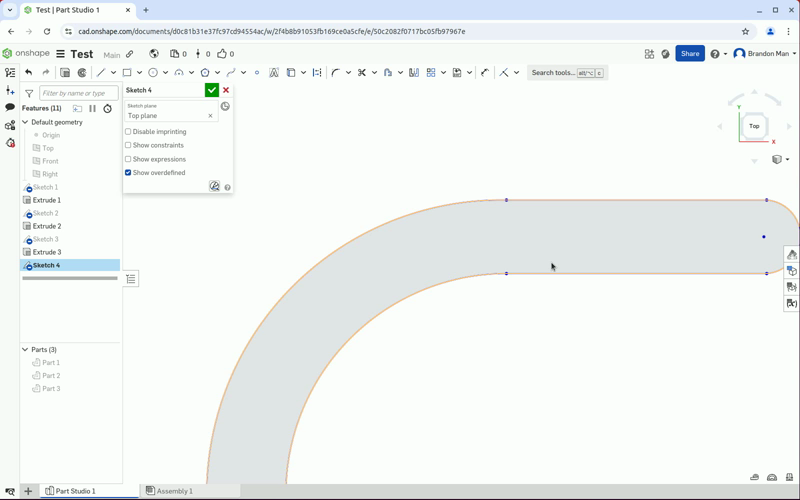
click(551, 262)
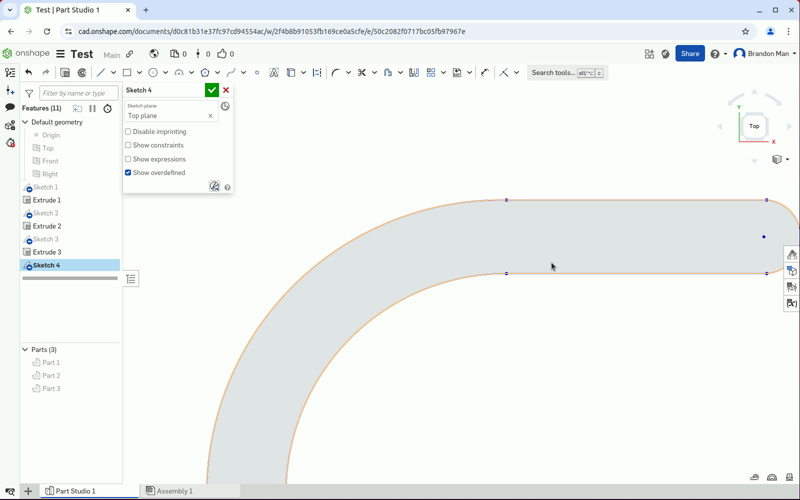
scroll(-6)
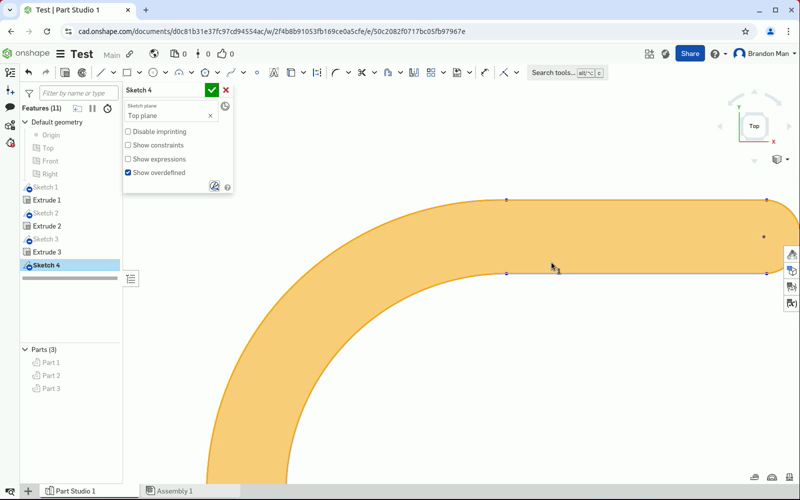
scroll(-6)
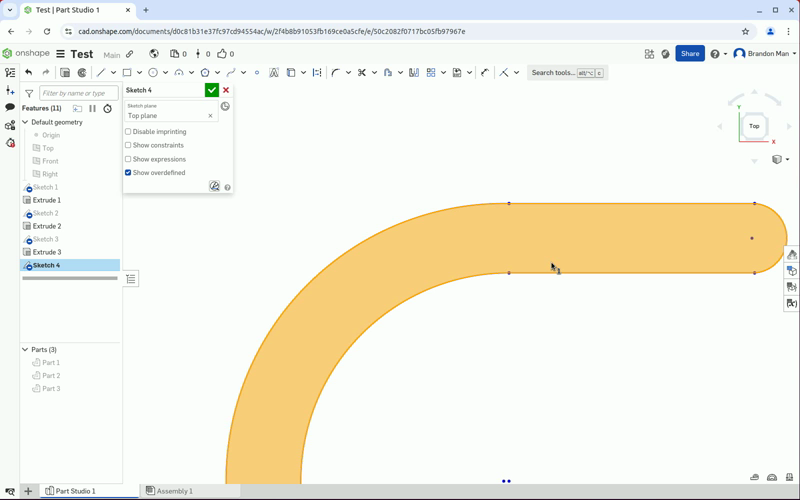
scroll(-6)
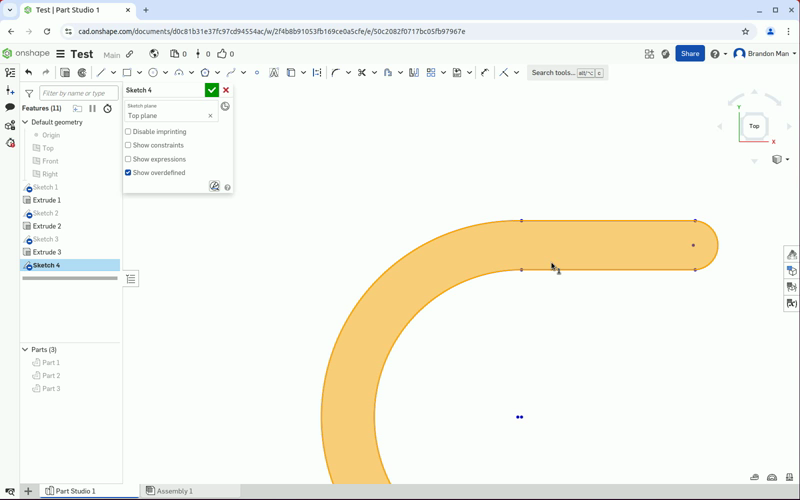
scroll(-6)
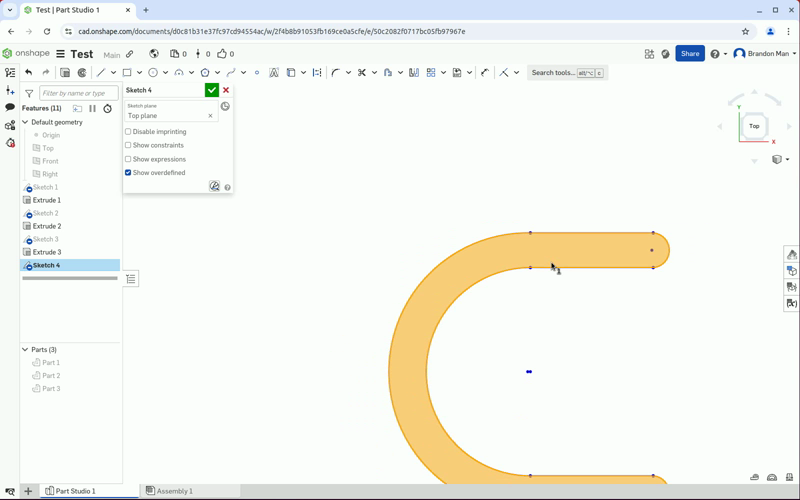
scroll(-6)
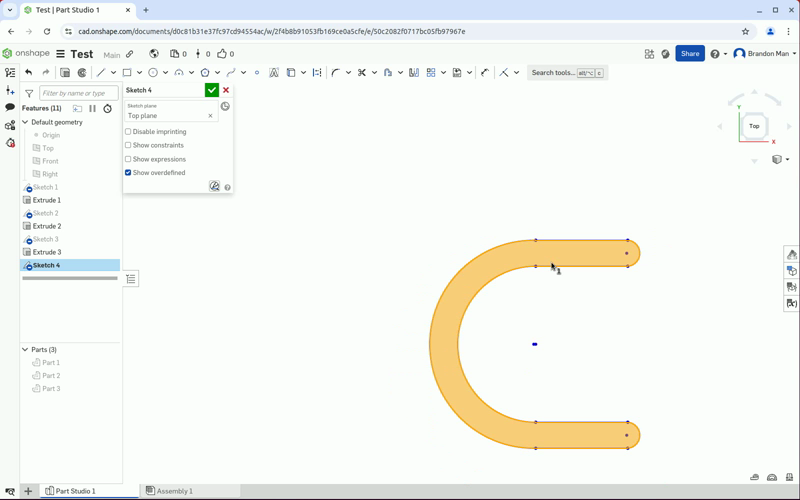
scroll(-6)
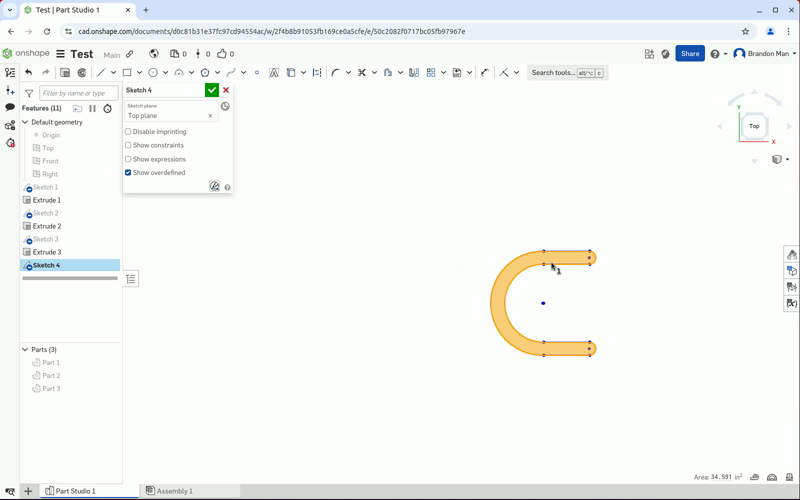
scroll(-6)
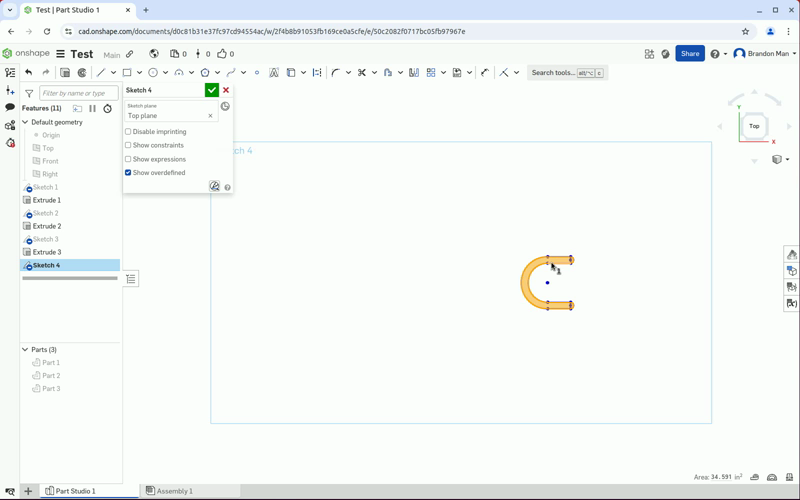
mouse_move(73, 352)
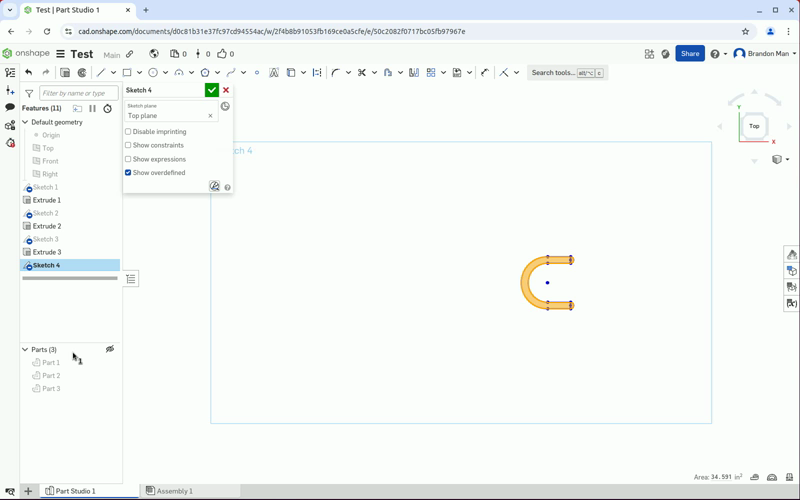
key(shift+y)
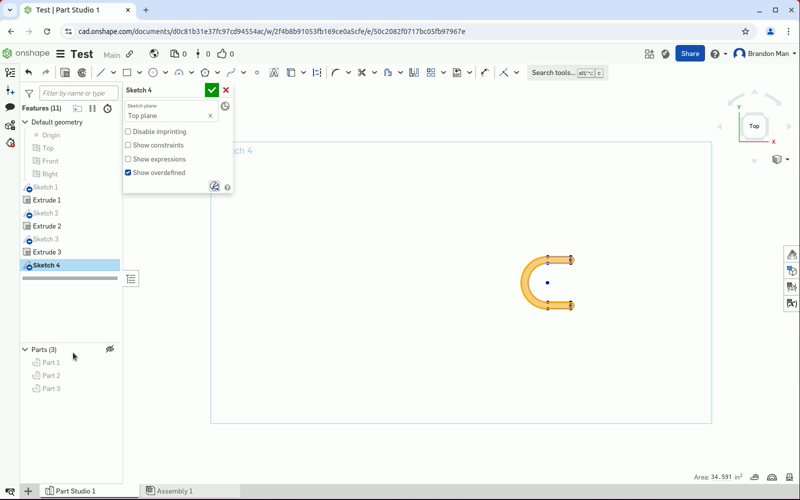
key(shift+e)
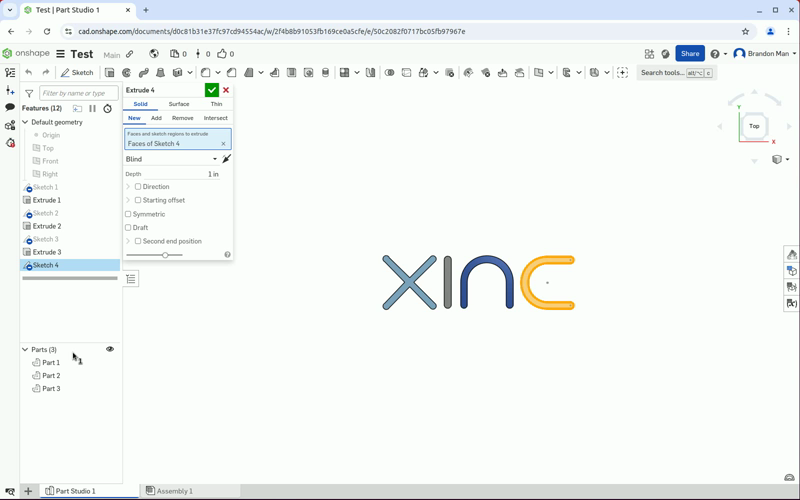
mouse_move(143, 106)
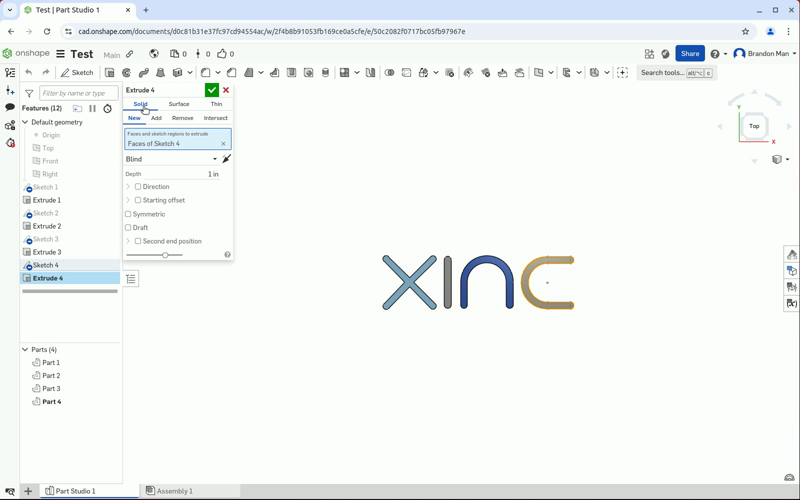
click(143, 106)
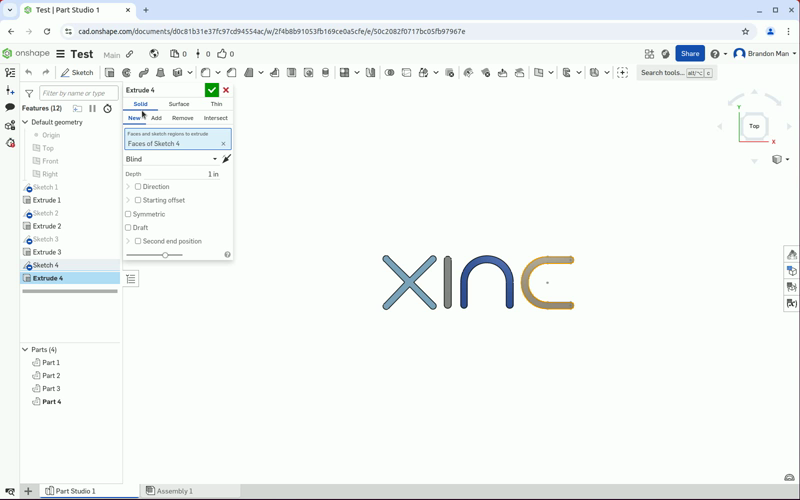
mouse_move(137, 120)
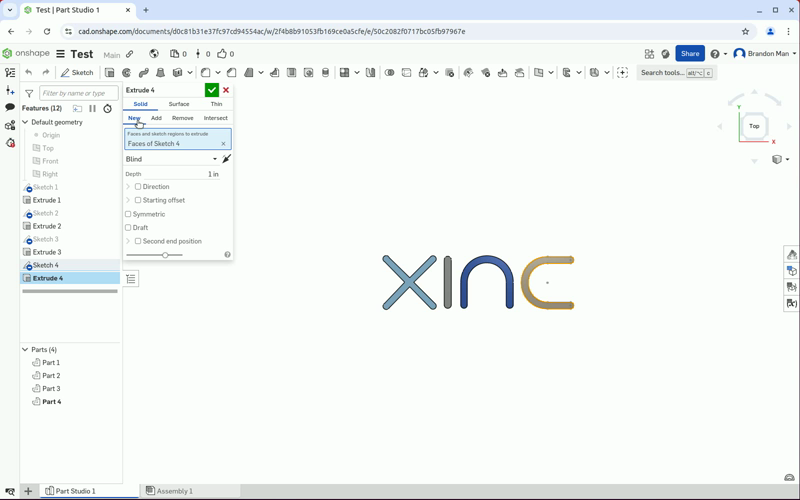
click(137, 120)
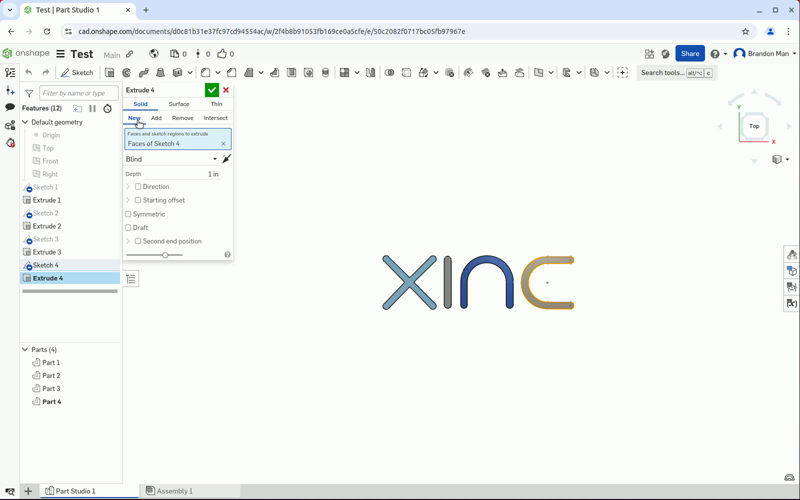
key(tab, 4)
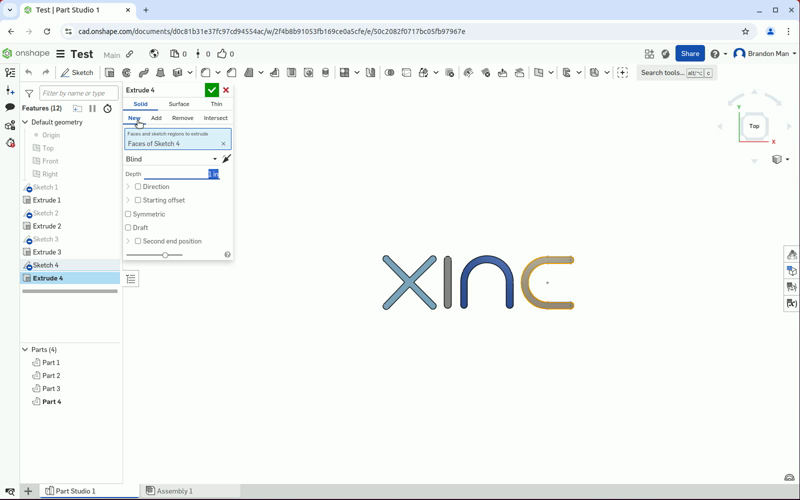
text(0.241)
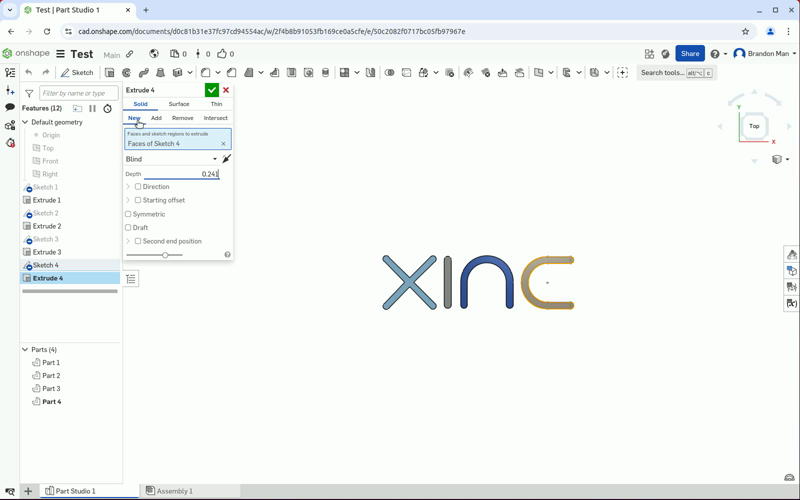
key(enter)
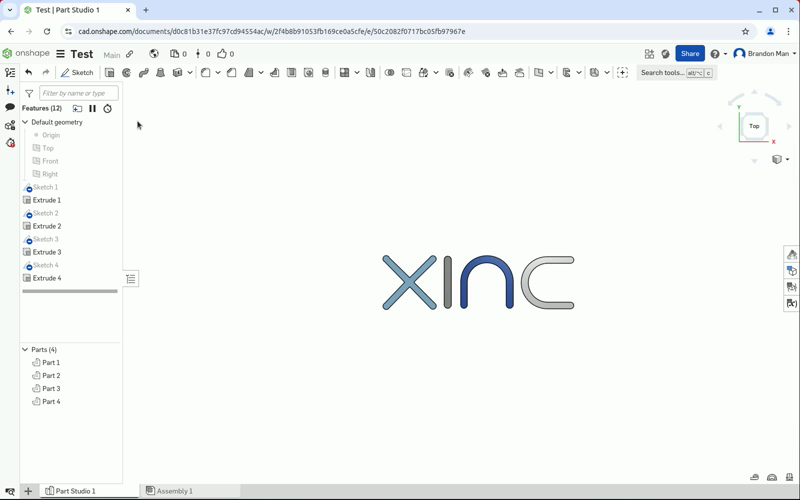
key(shift+h)
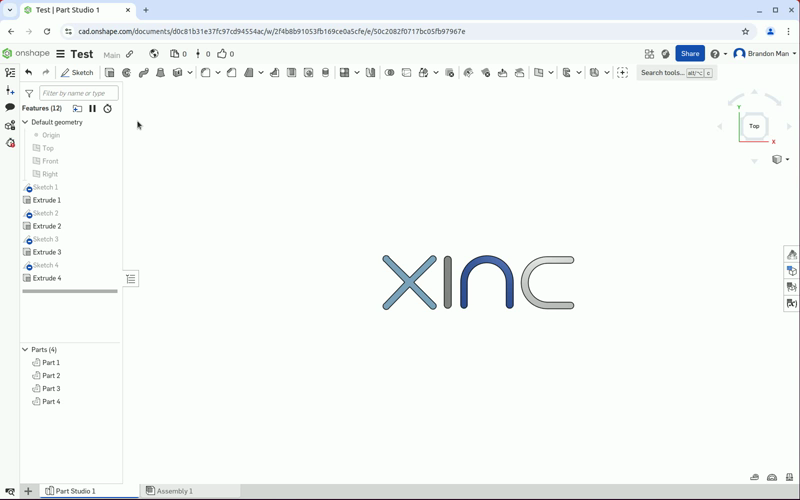
key(shift+h)
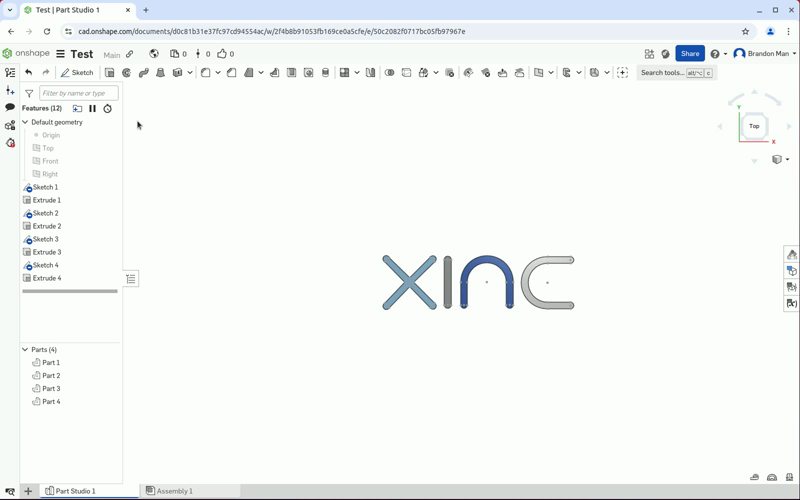
key(shift+7)
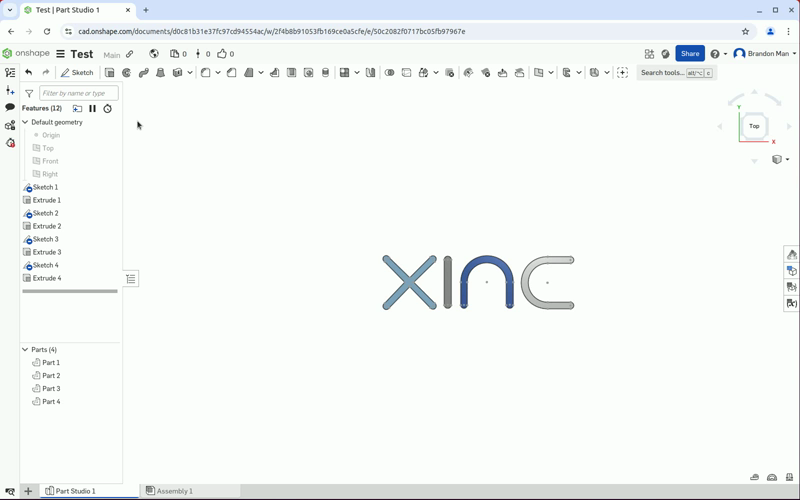
key(up, 3)
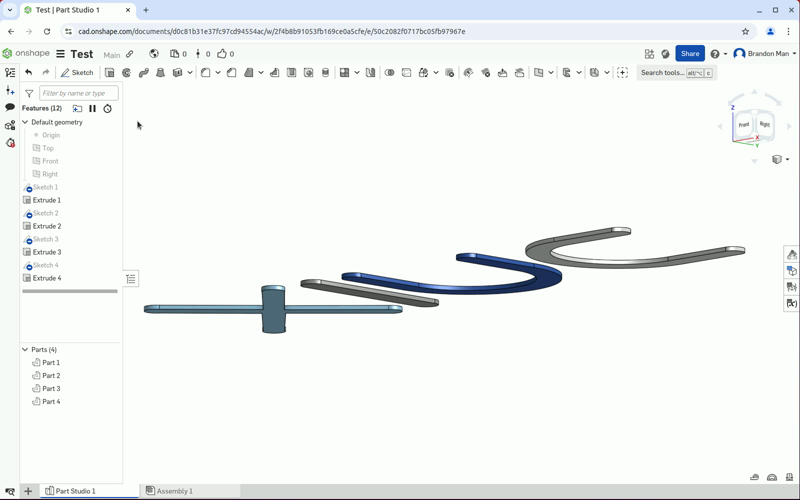
key(left, 3)
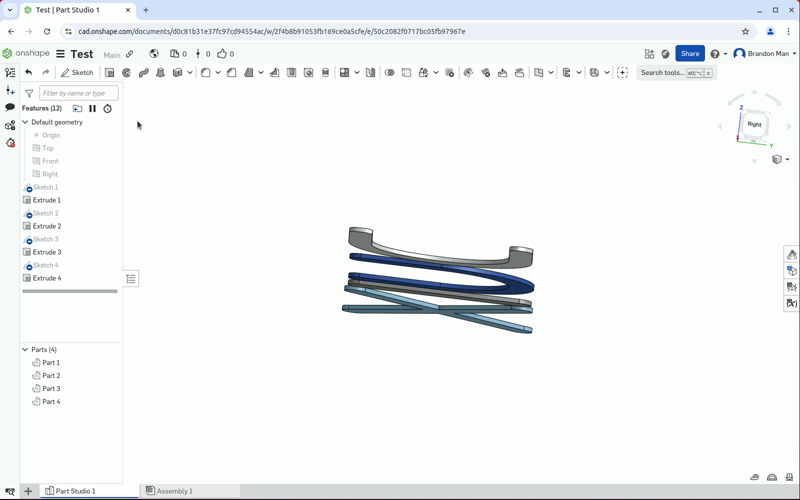
key(right, 3)
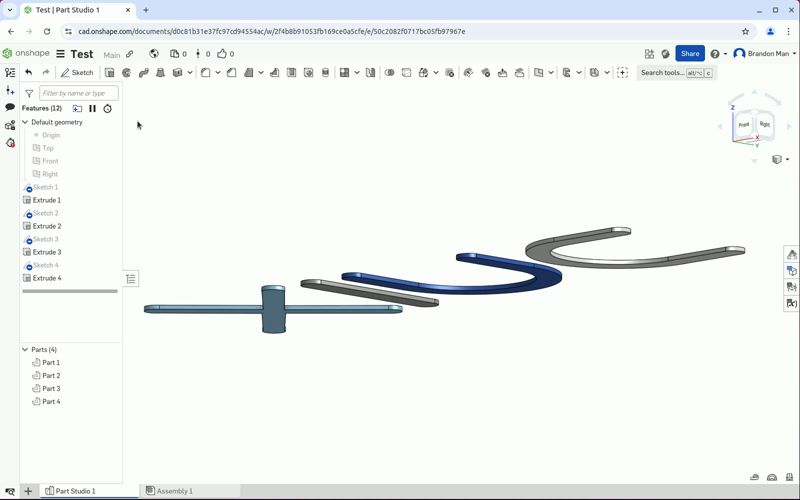
key(down, 3)
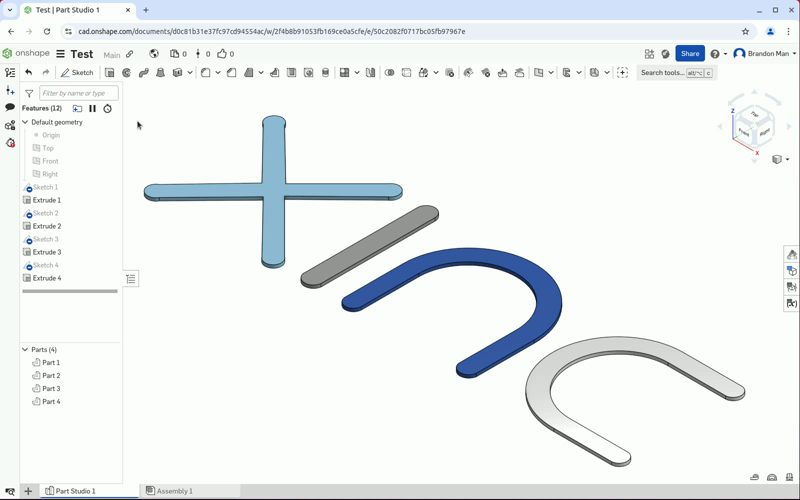
mouse_move(73, 189)
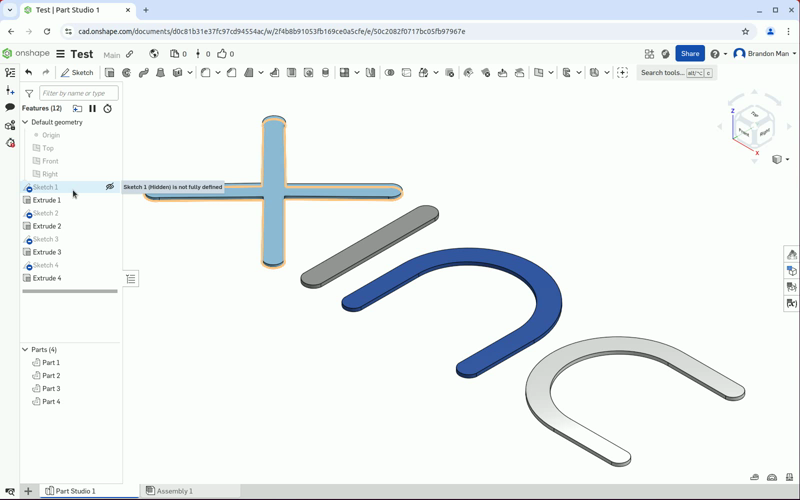
click(73, 189)